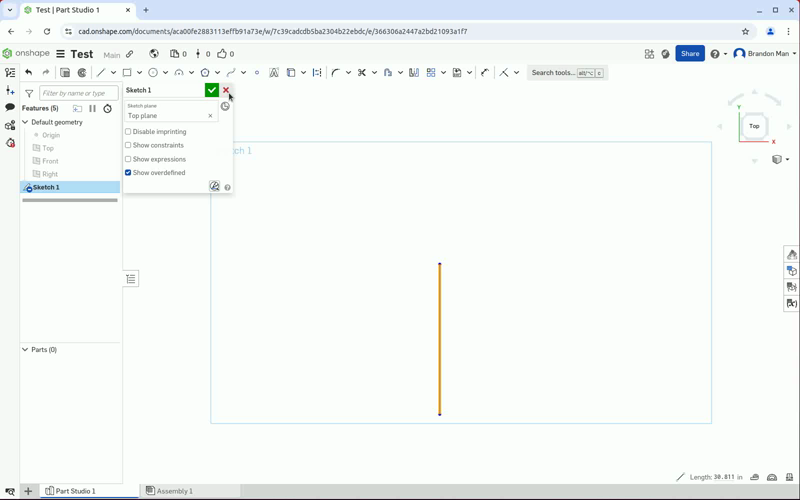
key(shift+h)
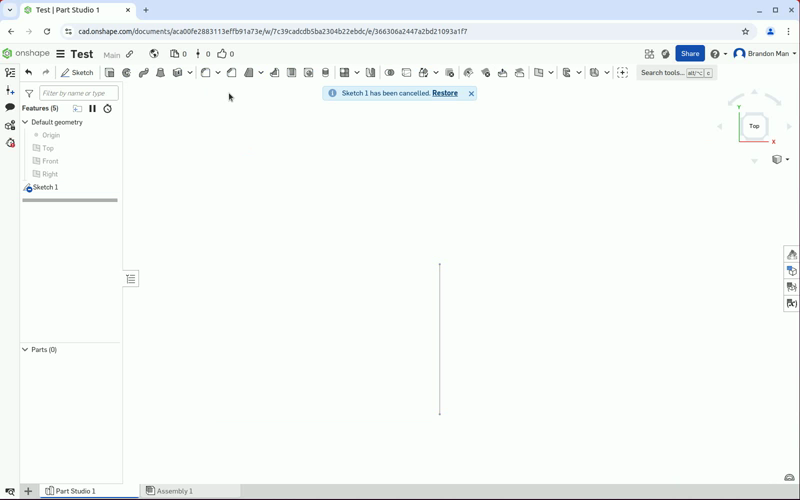
key(shift+s)
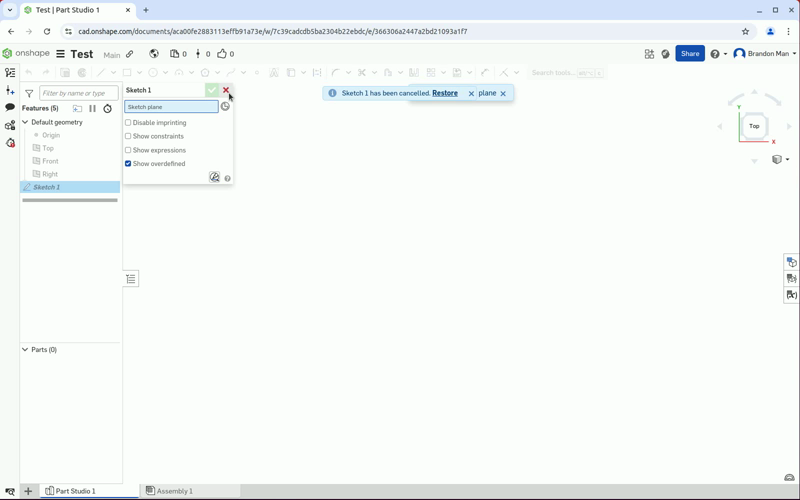
mouse_move(73, 150)
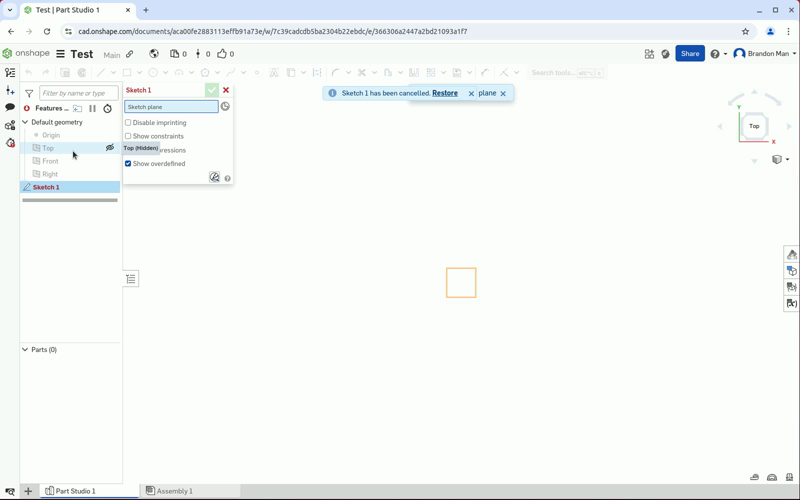
click(73, 150)
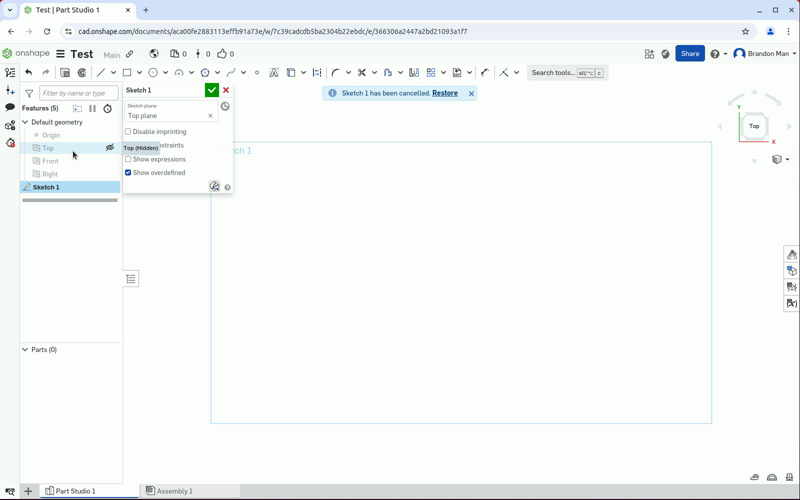
mouse_move(73, 352)
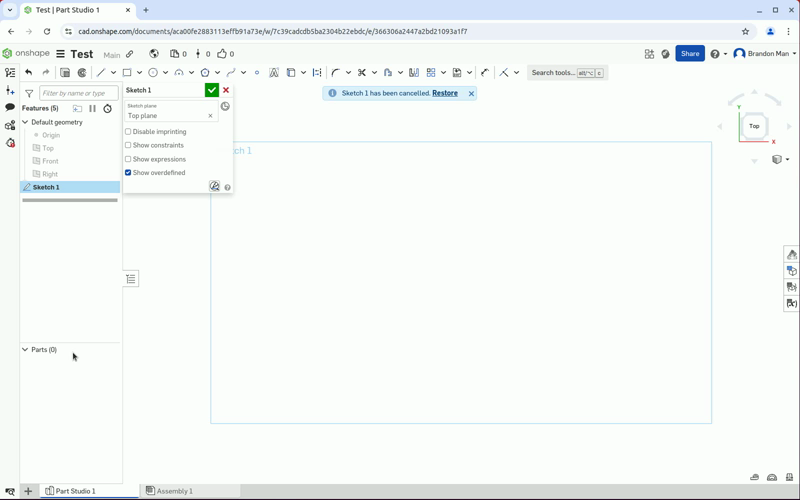
key(y)
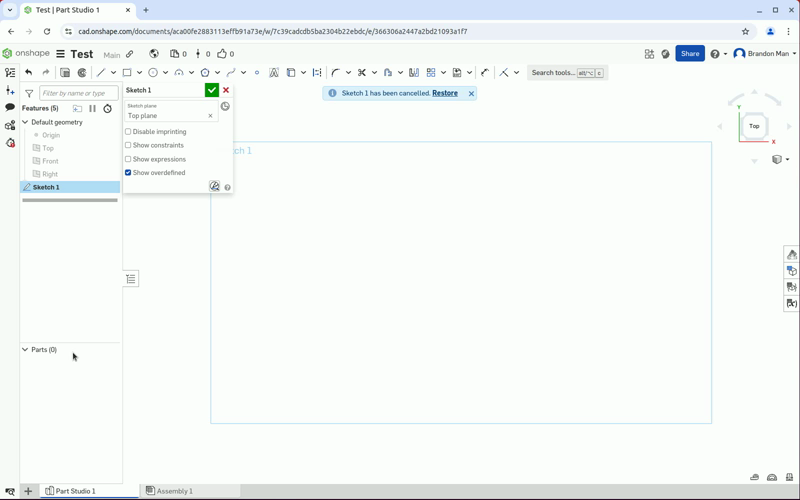
key(l)
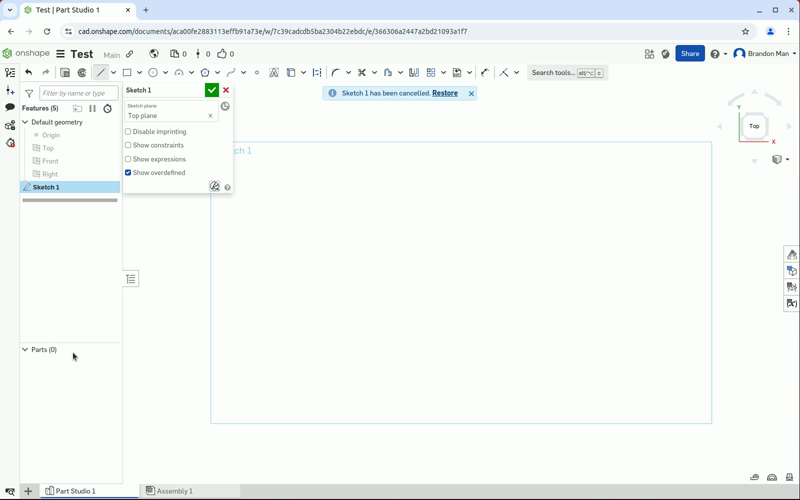
key_down(shift)
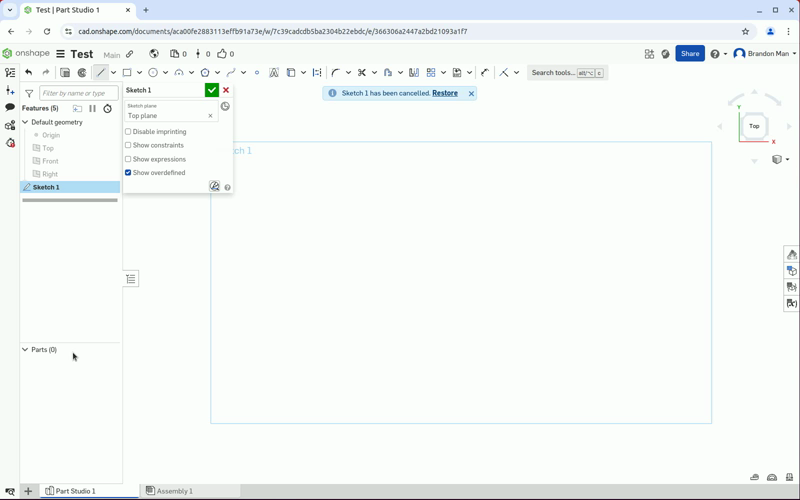
mouse_move(348, 333)
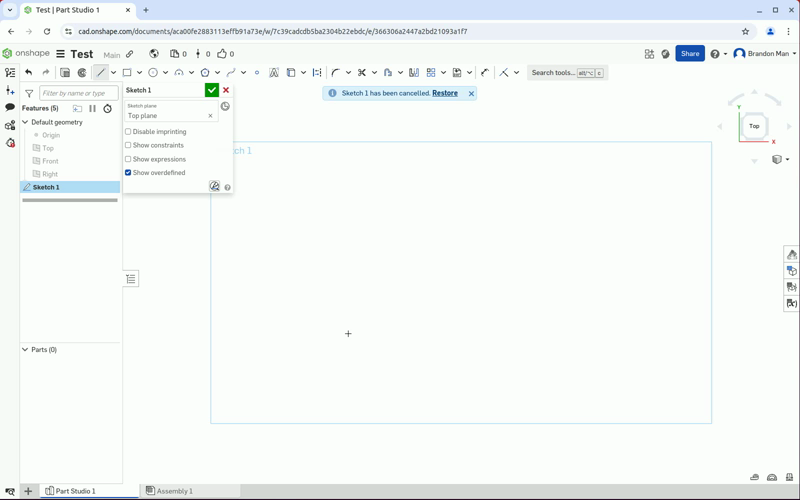
click(348, 333)
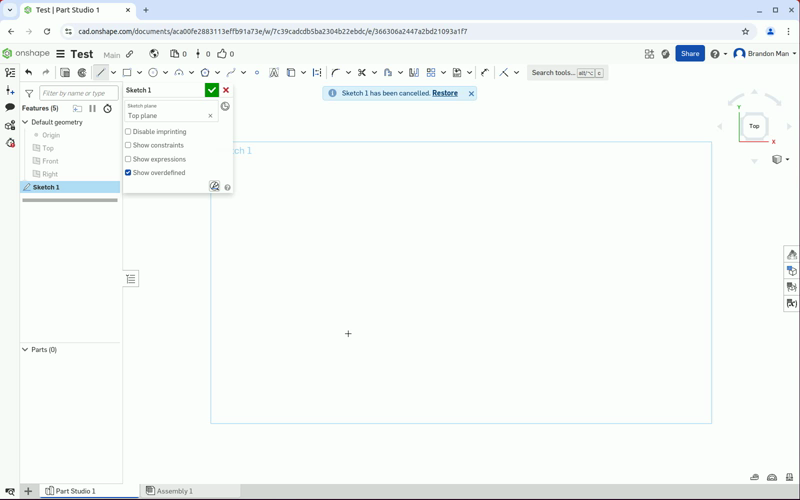
key_up(shift)
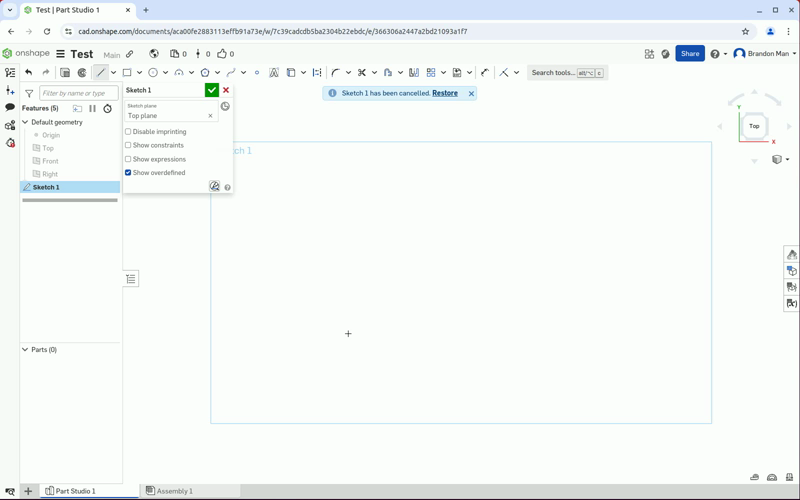
key_down(shift)
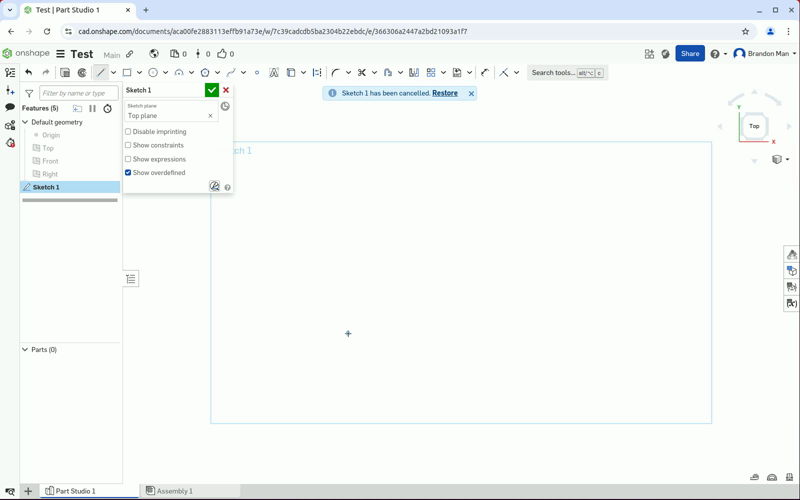
mouse_move(572, 333)
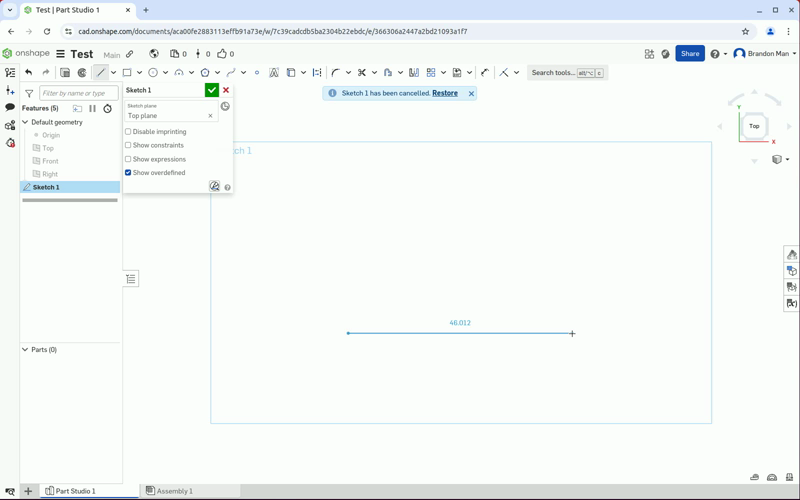
click(572, 333)
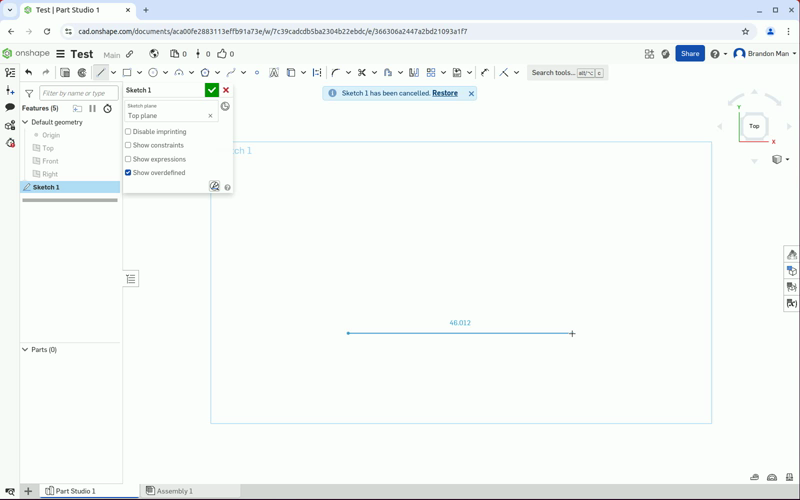
key_up(shift)
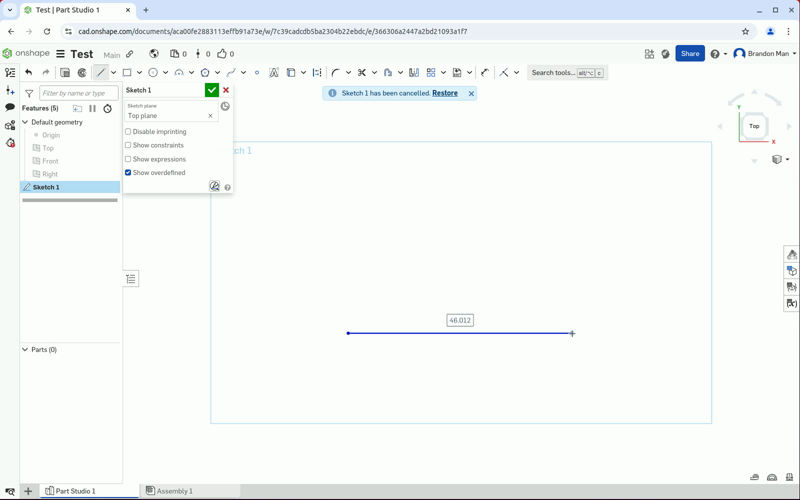
key_down(shift)
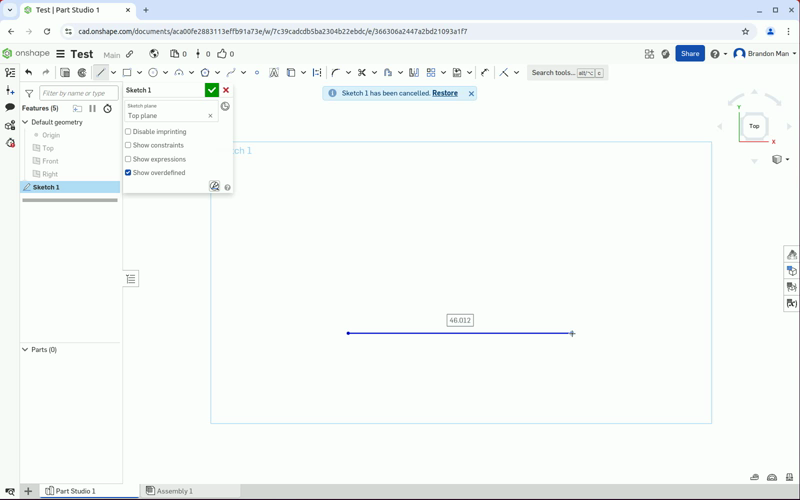
mouse_move(572, 234)
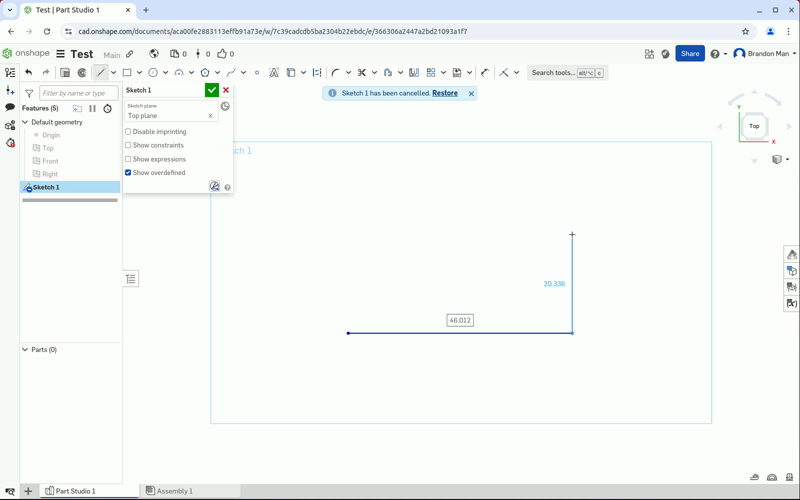
click(572, 234)
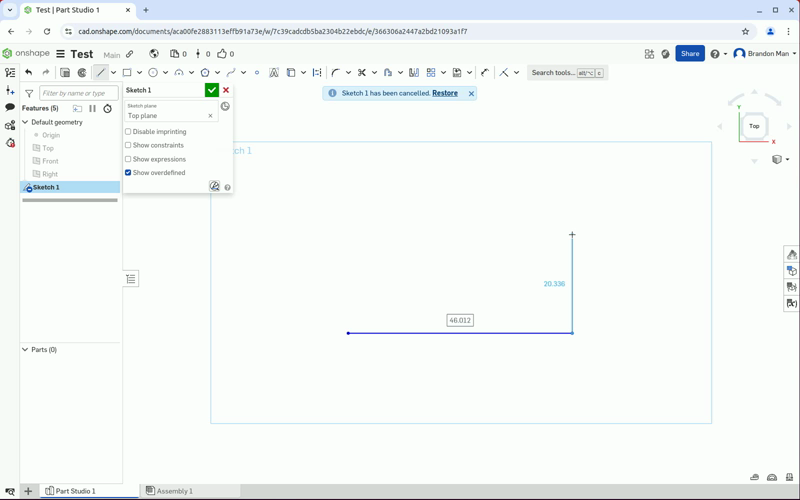
key_up(shift)
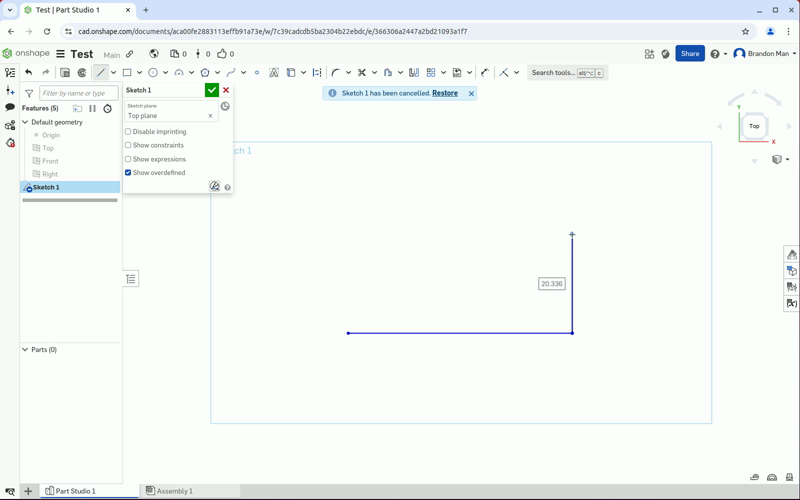
key_down(shift)
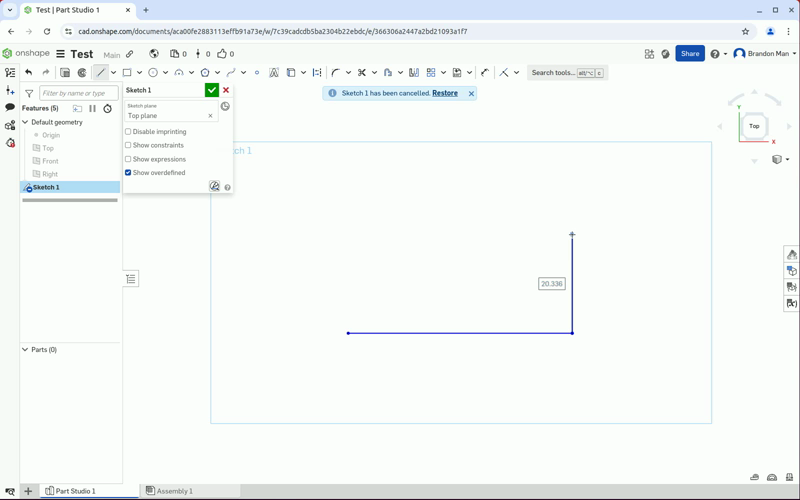
mouse_move(348, 234)
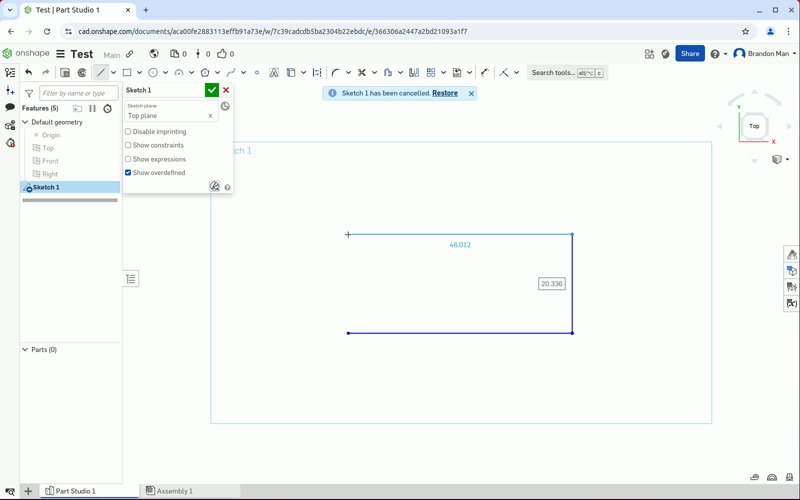
click(348, 234)
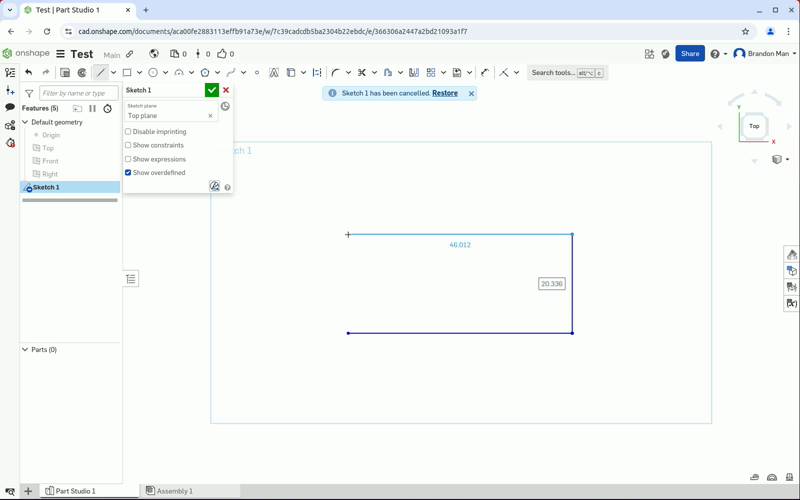
key_up(shift)
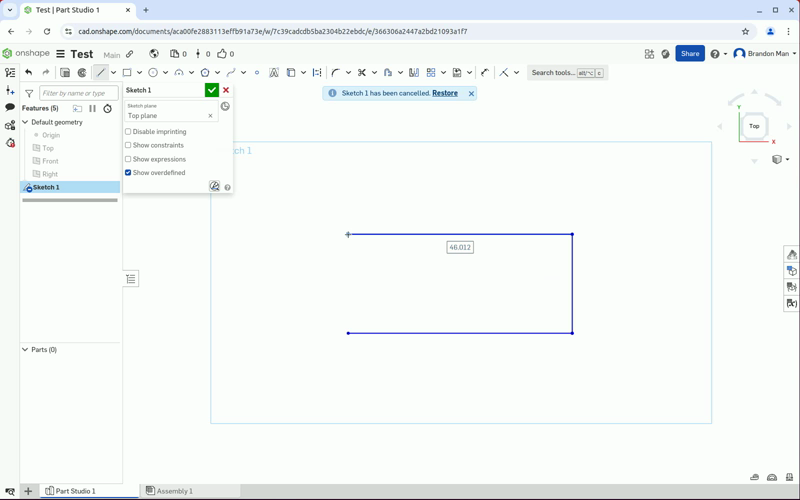
key_down(shift)
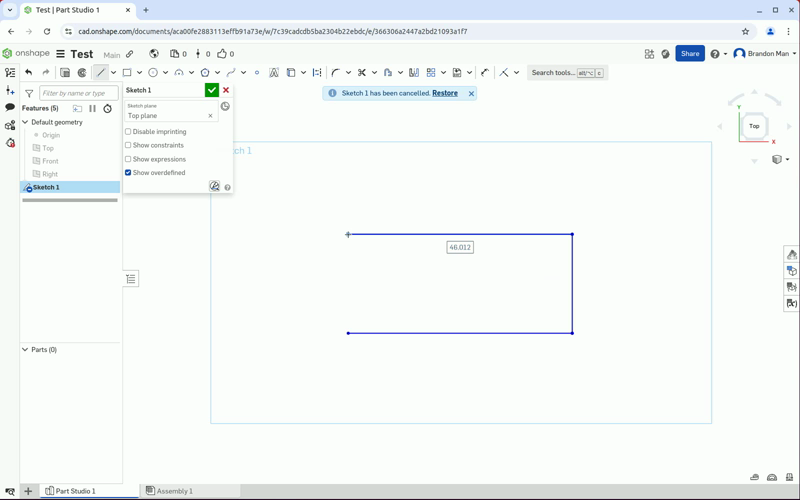
mouse_move(348, 333)
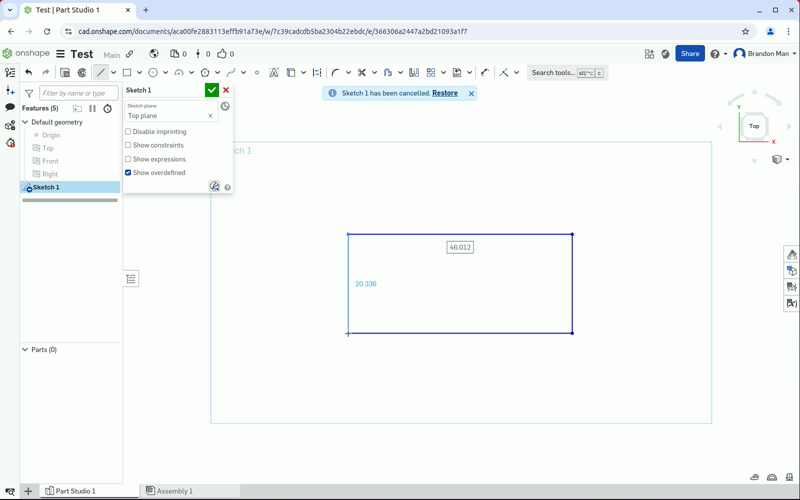
key_up(shift)
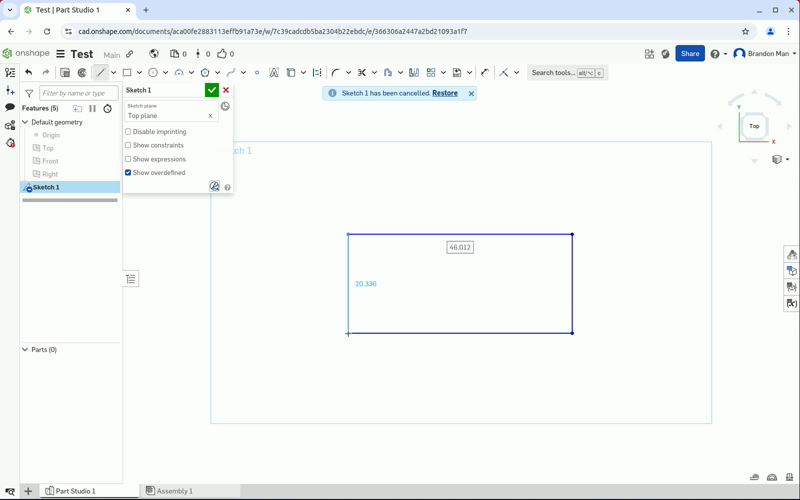
click(348, 333)
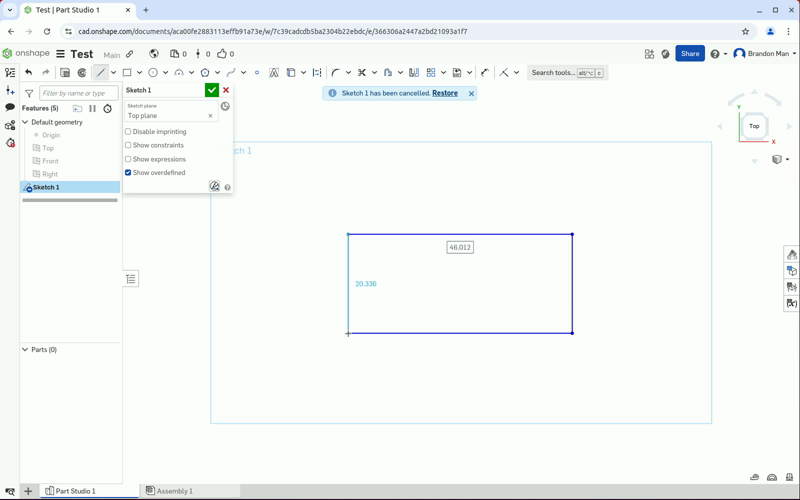
key(esc)
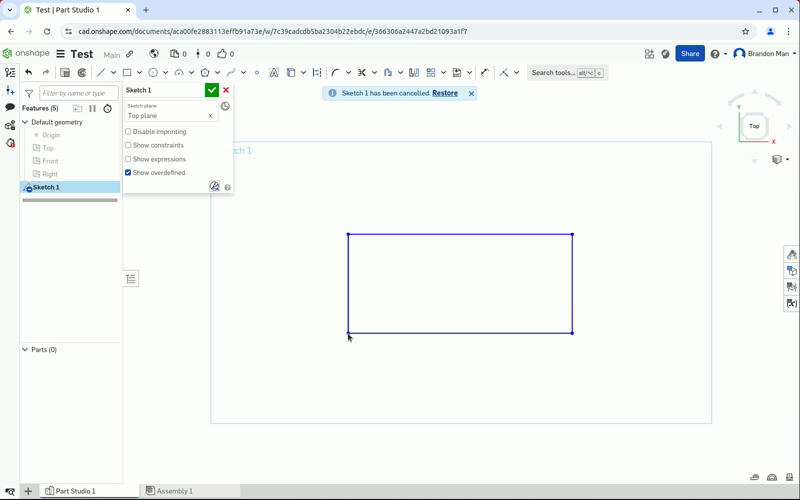
key(l)
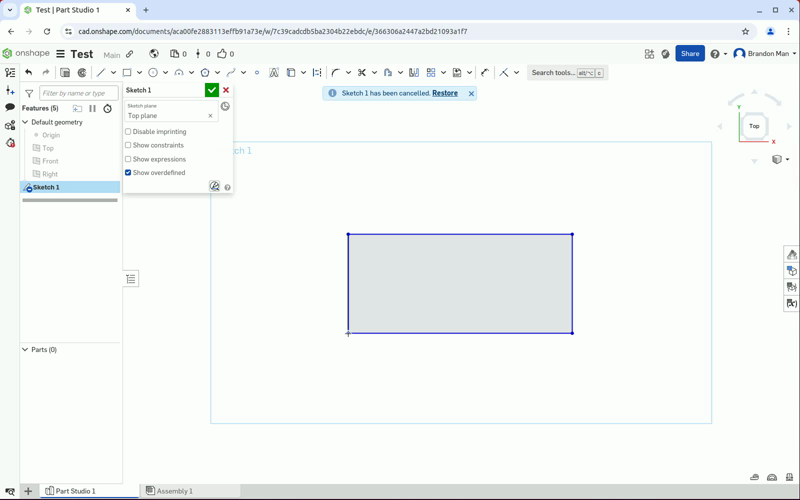
key_down(shift)
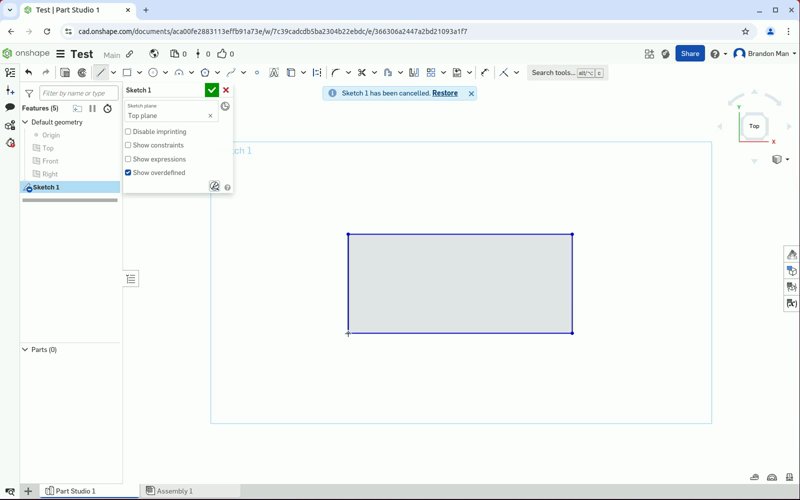
mouse_move(350, 330)
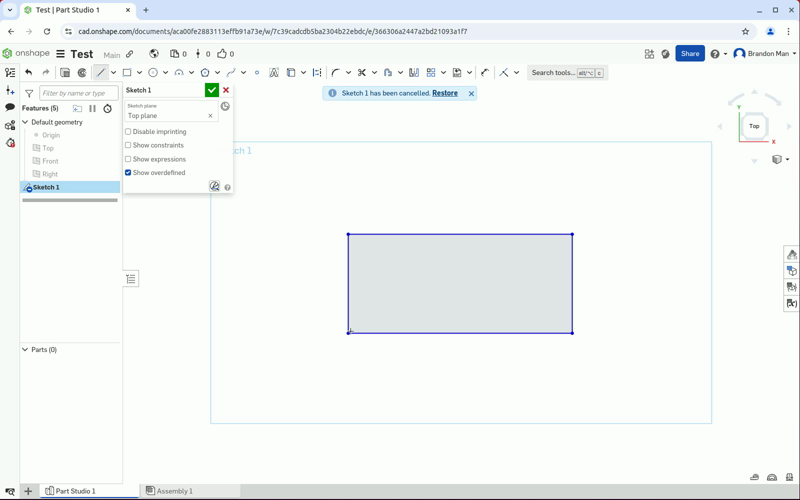
scroll(6)
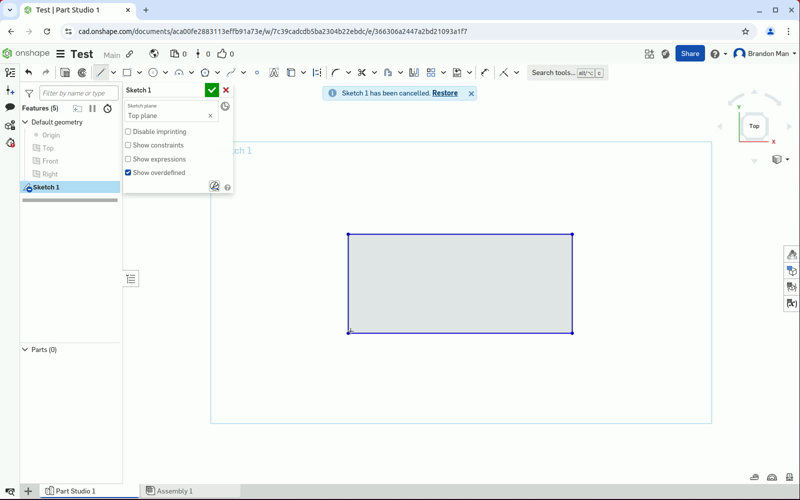
scroll(6)
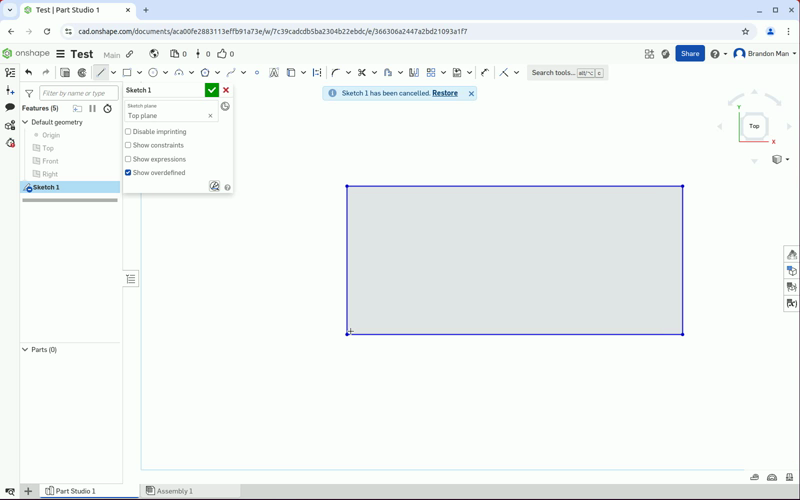
scroll(6)
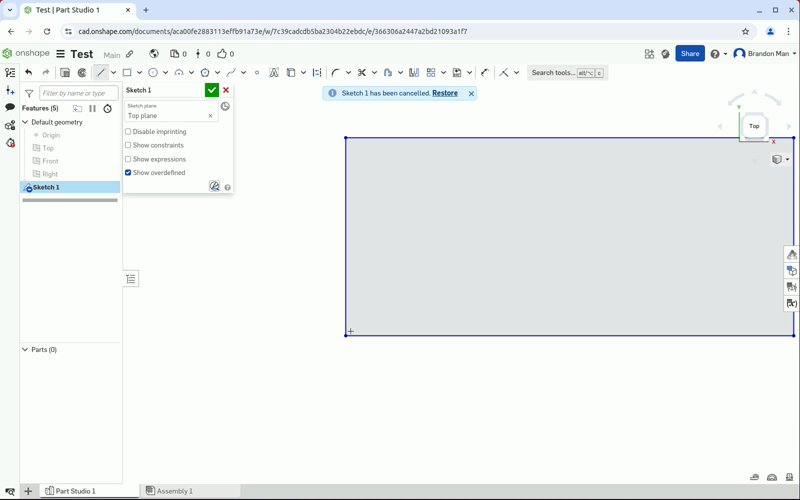
scroll(6)
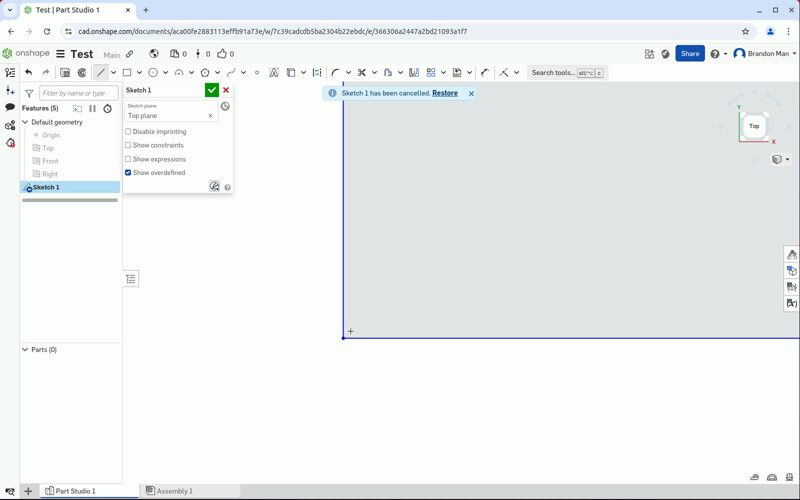
scroll(6)
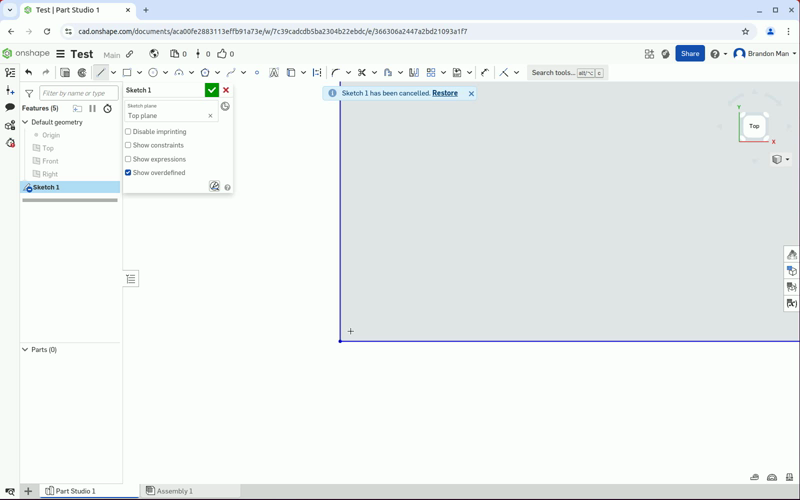
scroll(6)
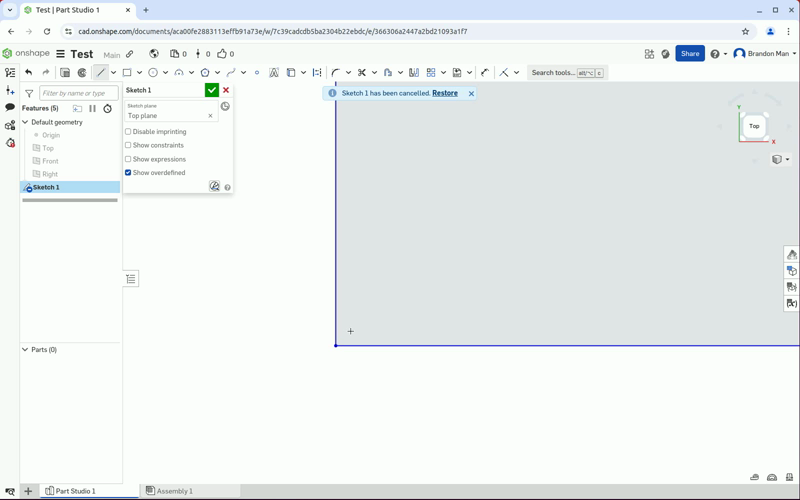
scroll(6)
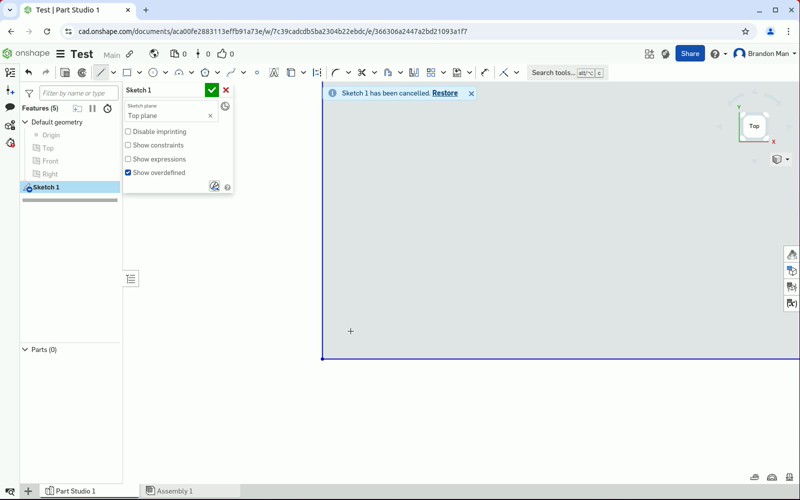
click(350, 330)
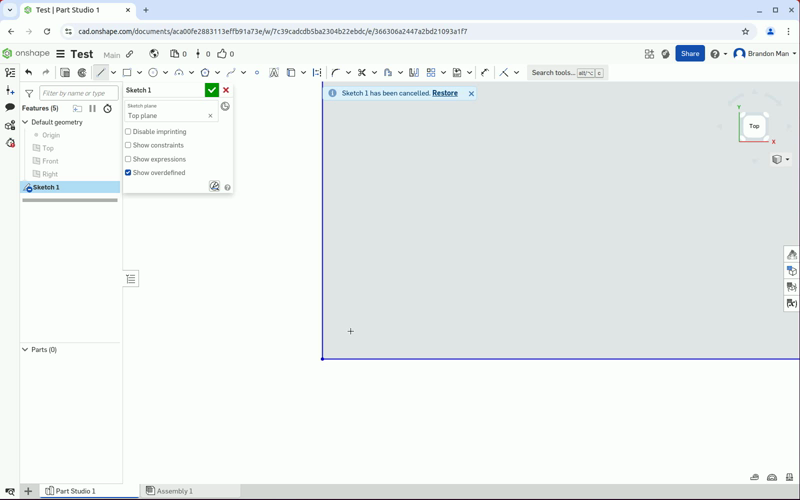
scroll(-6)
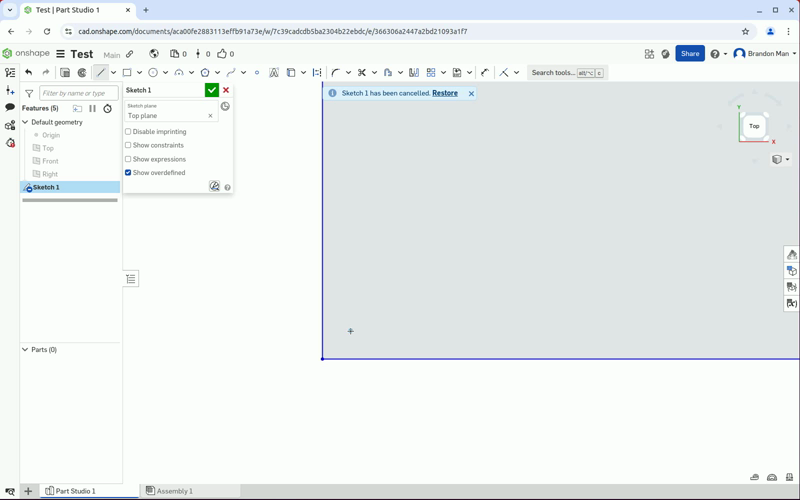
scroll(-6)
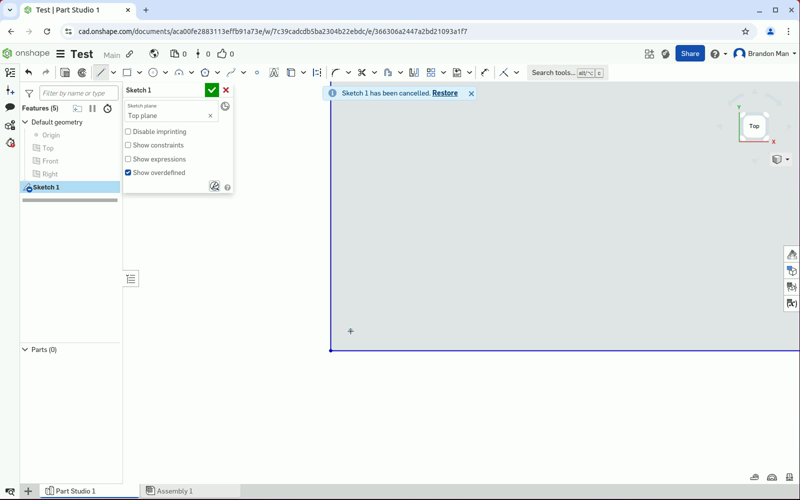
scroll(-6)
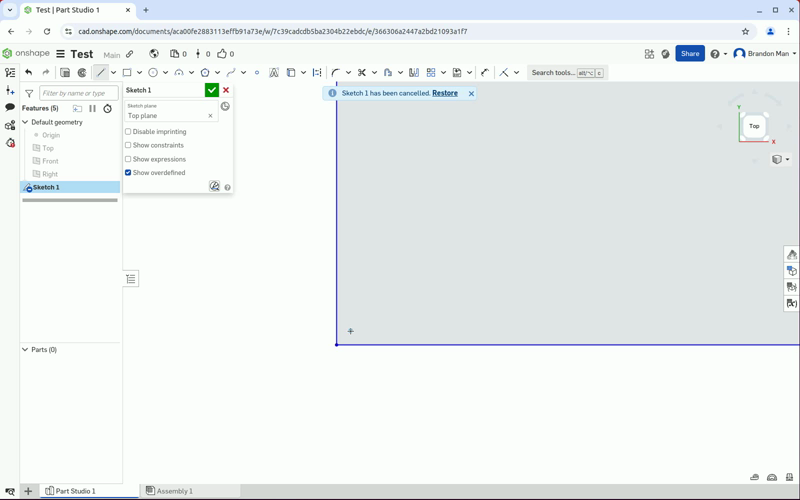
scroll(-6)
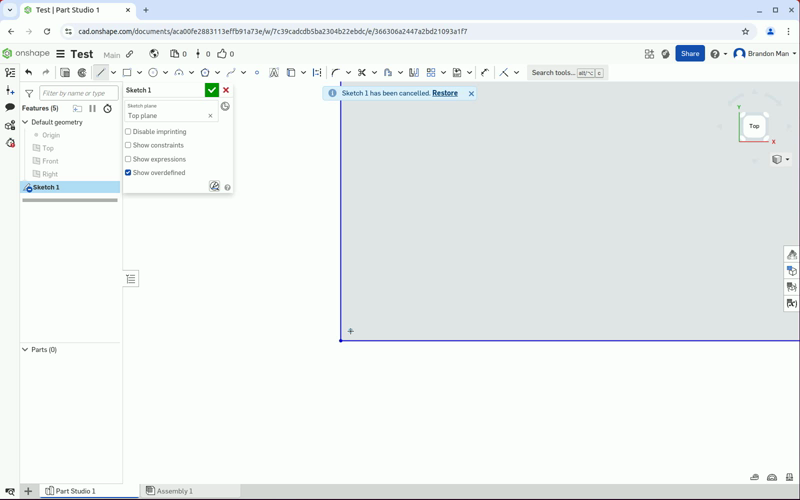
scroll(-6)
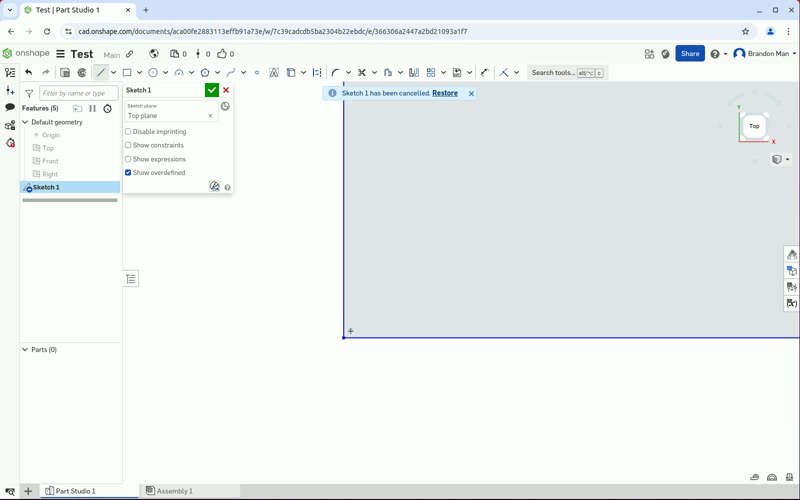
scroll(-6)
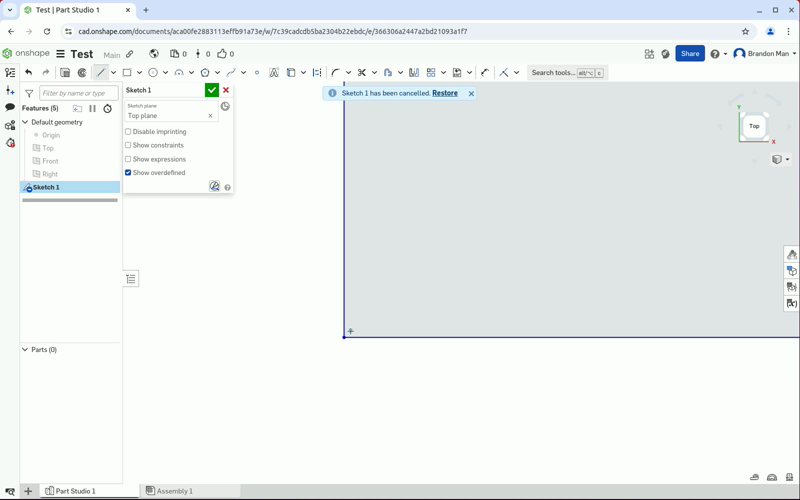
scroll(-6)
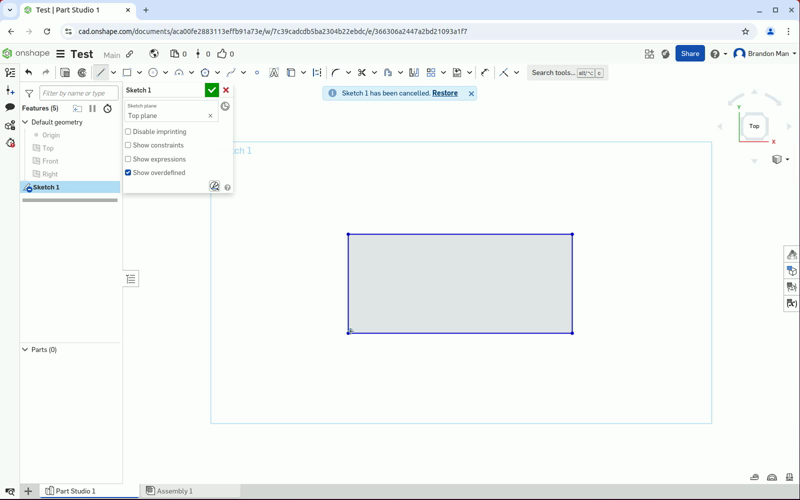
key_up(shift)
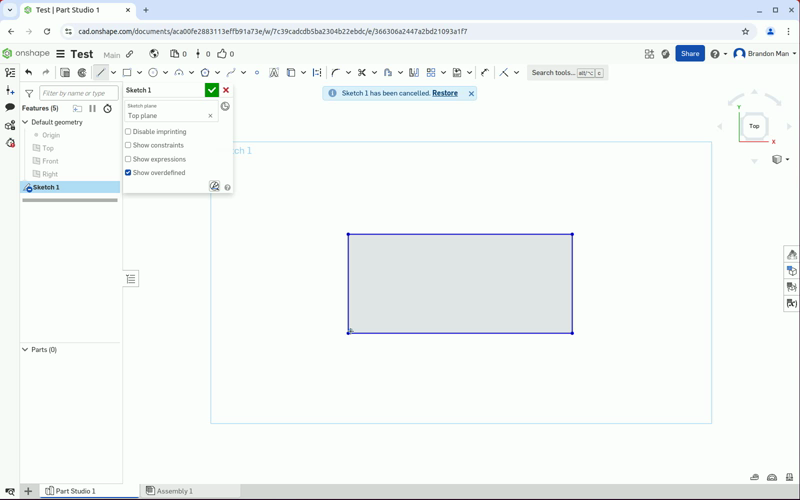
key_down(shift)
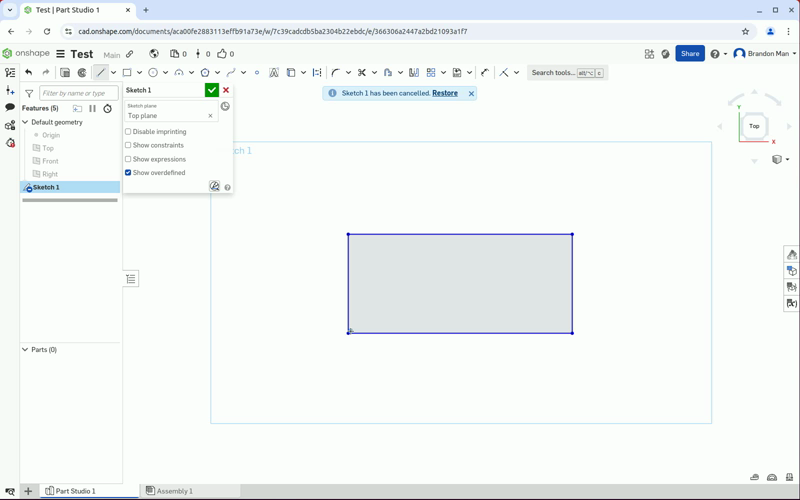
mouse_move(456, 330)
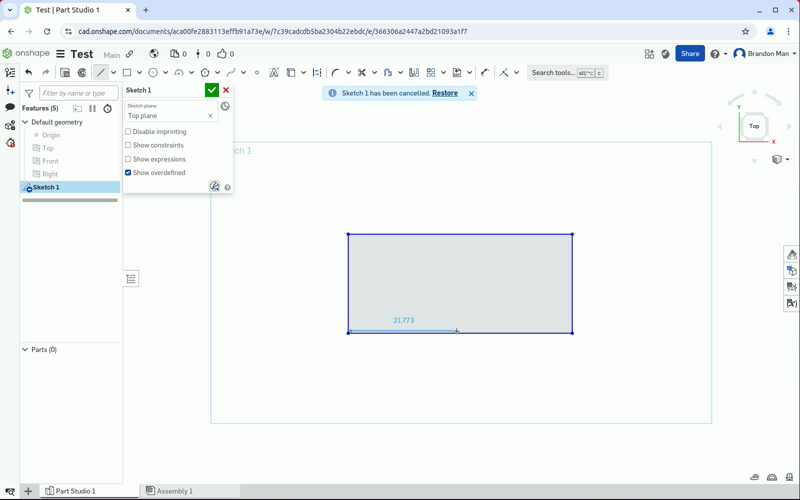
click(456, 330)
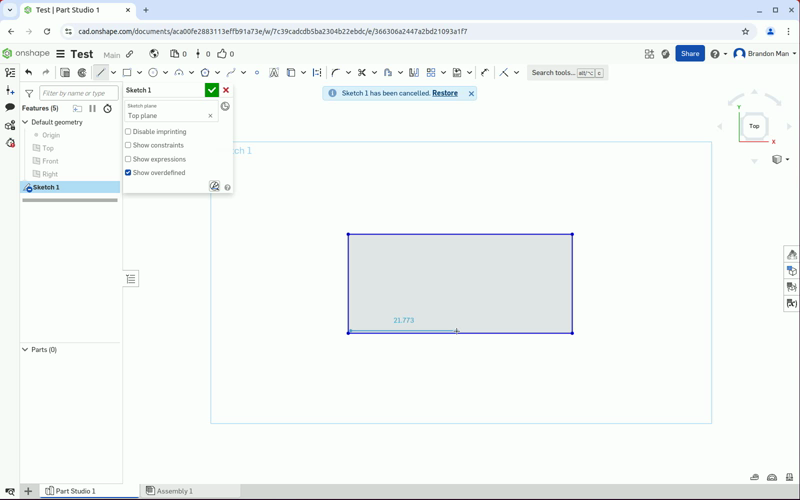
key_up(shift)
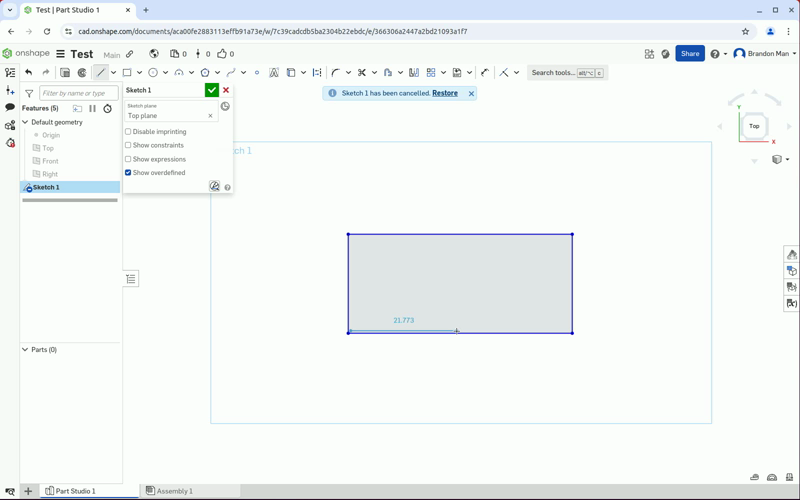
key_down(shift)
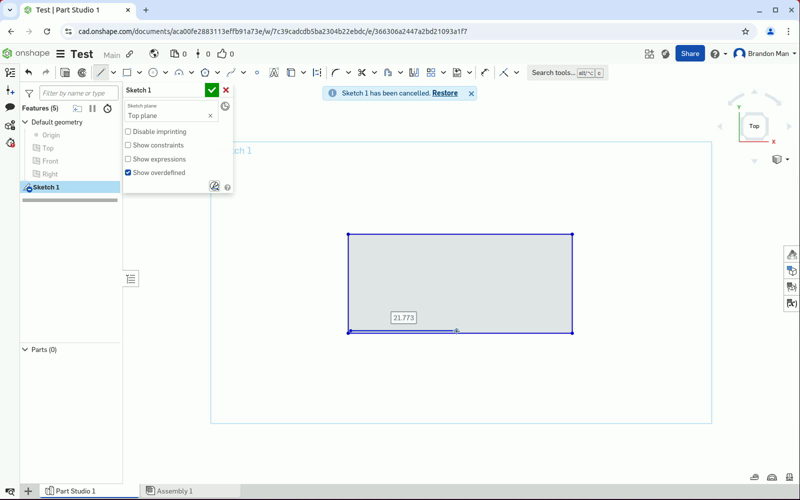
mouse_move(486, 330)
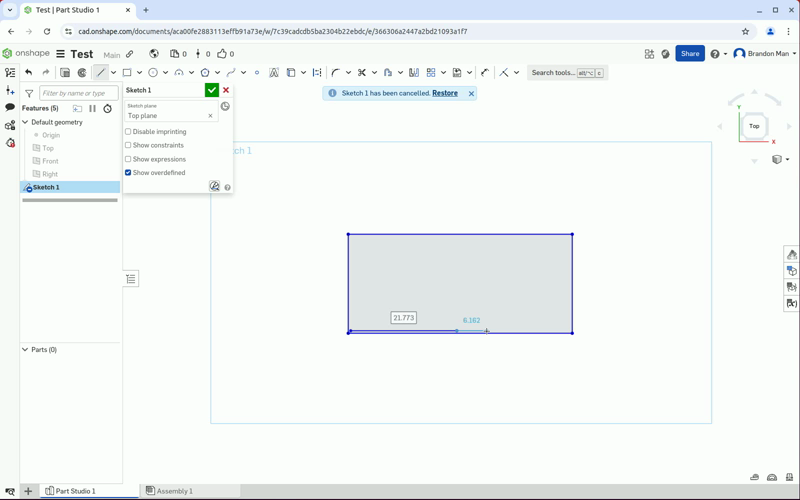
mouse_move(461, 330)
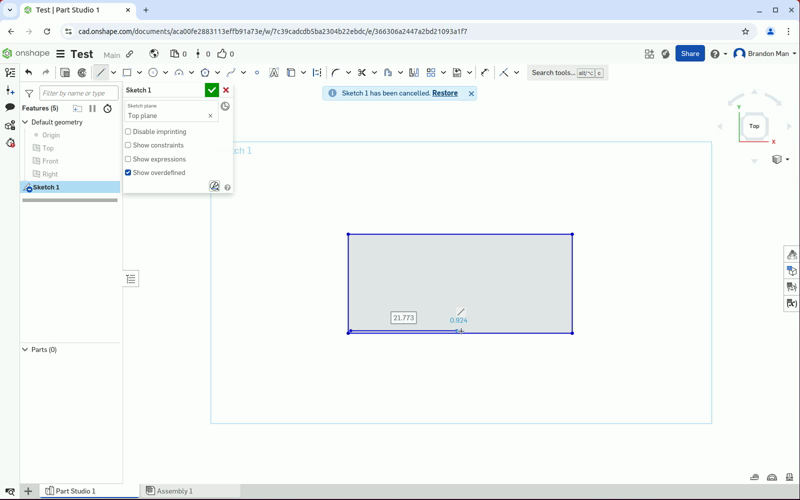
scroll(6)
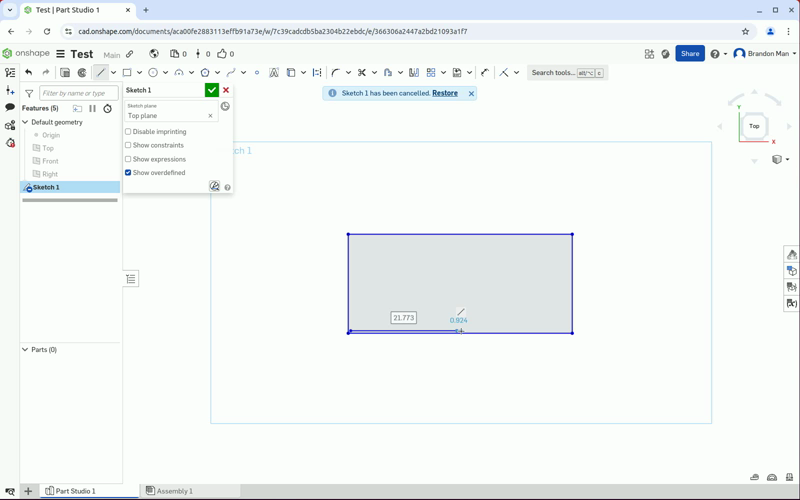
scroll(6)
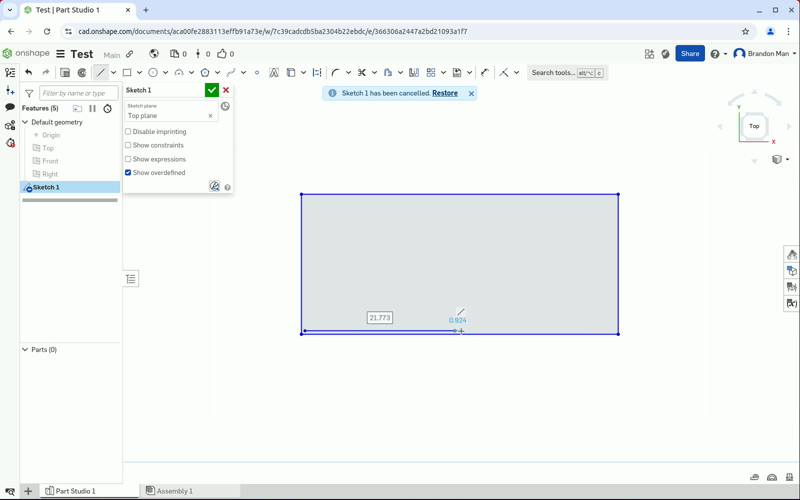
scroll(6)
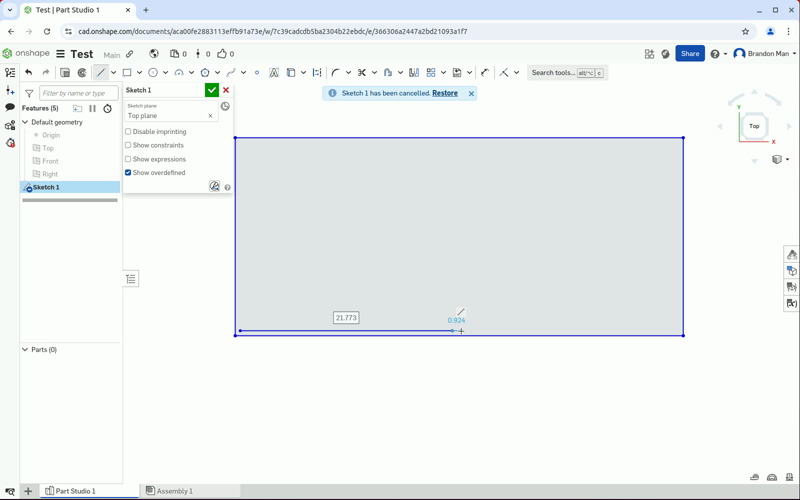
scroll(6)
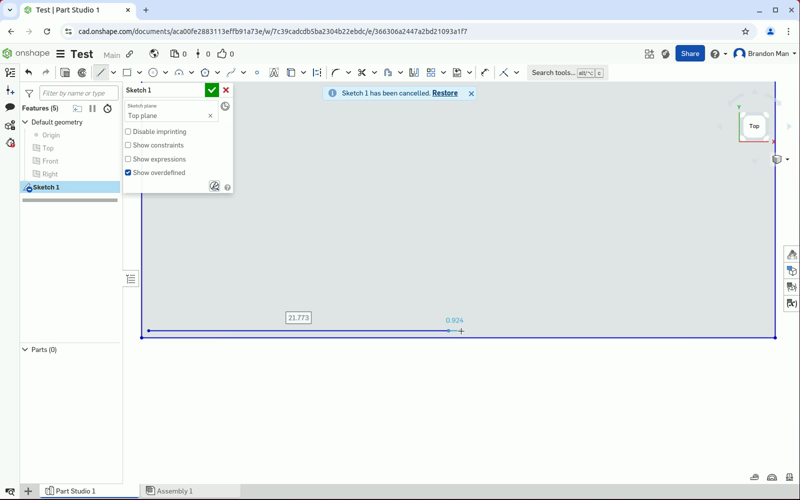
scroll(6)
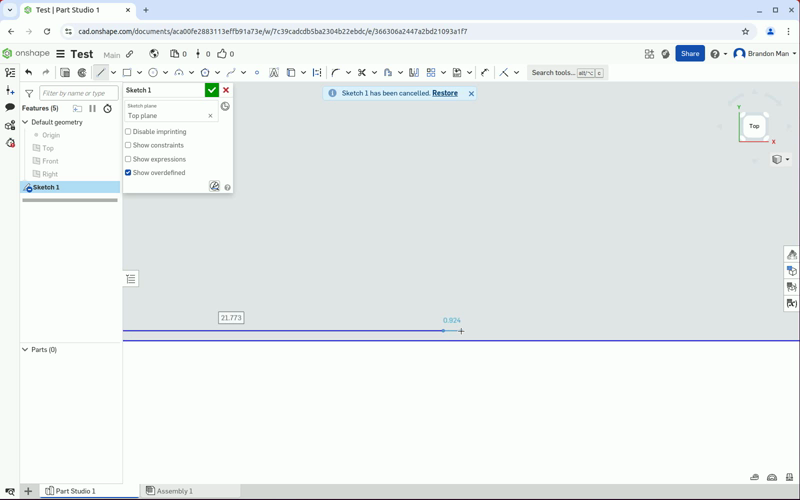
scroll(6)
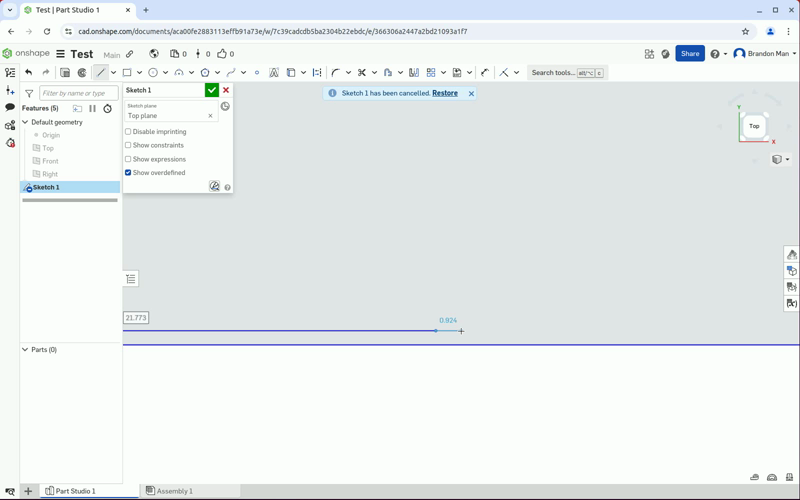
scroll(6)
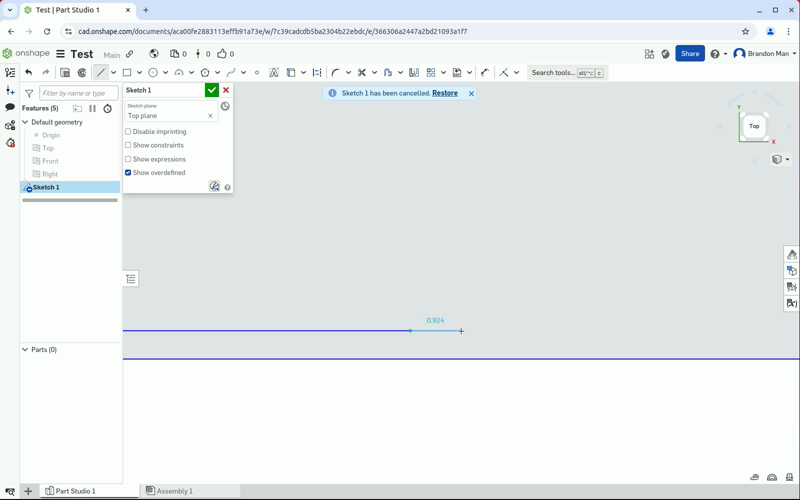
click(461, 330)
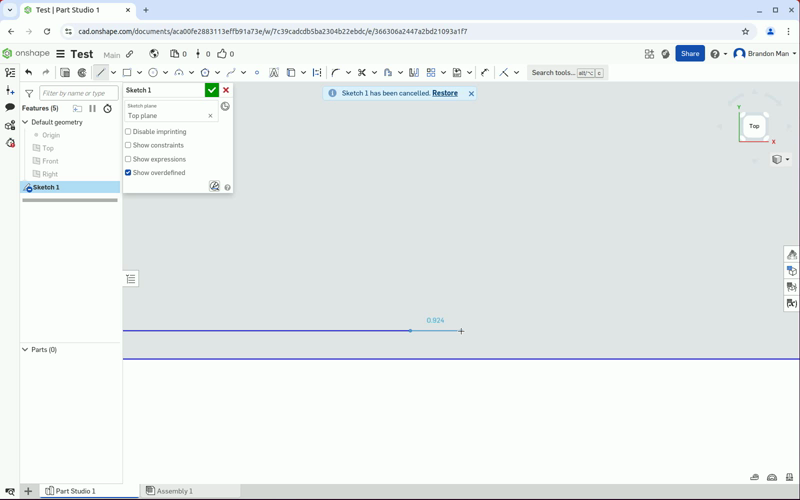
scroll(-6)
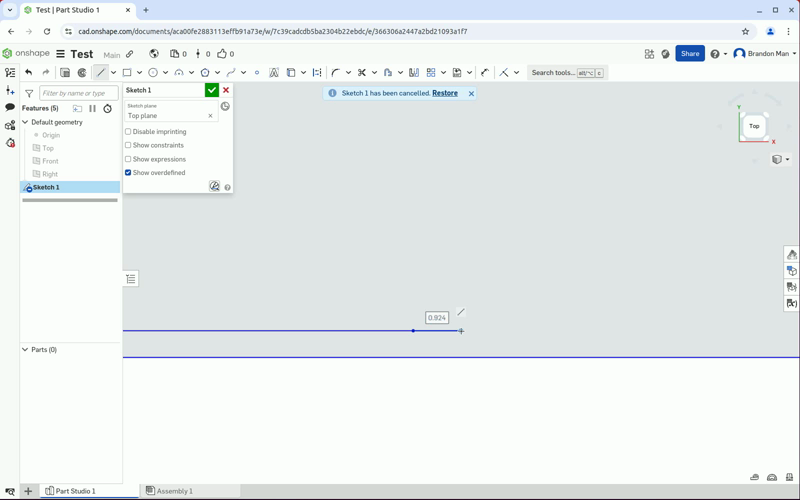
scroll(-6)
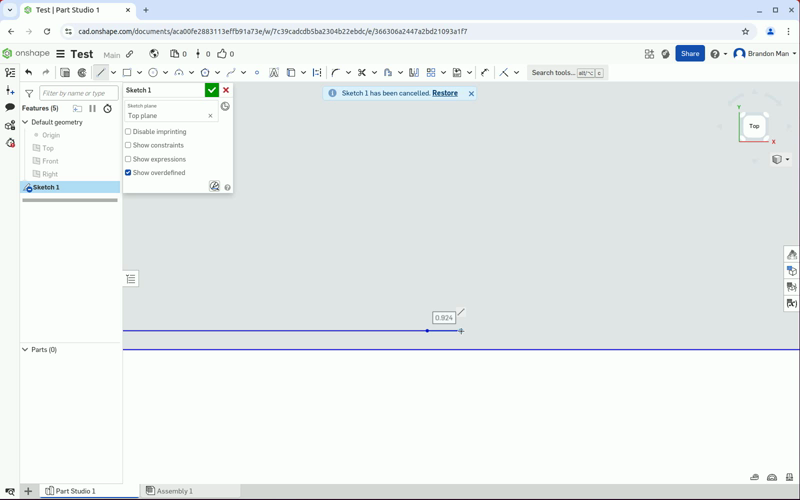
scroll(-6)
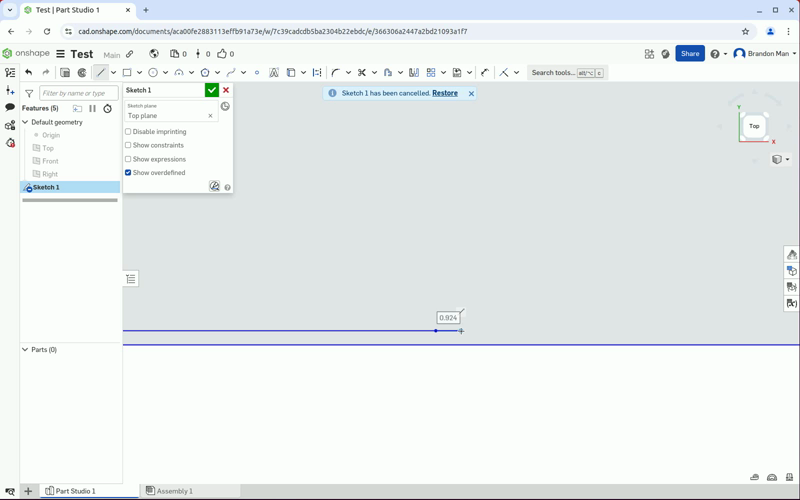
scroll(-6)
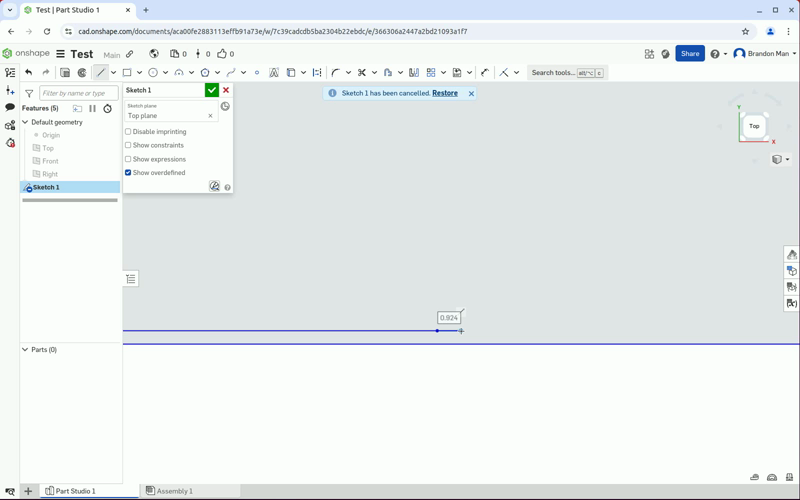
scroll(-6)
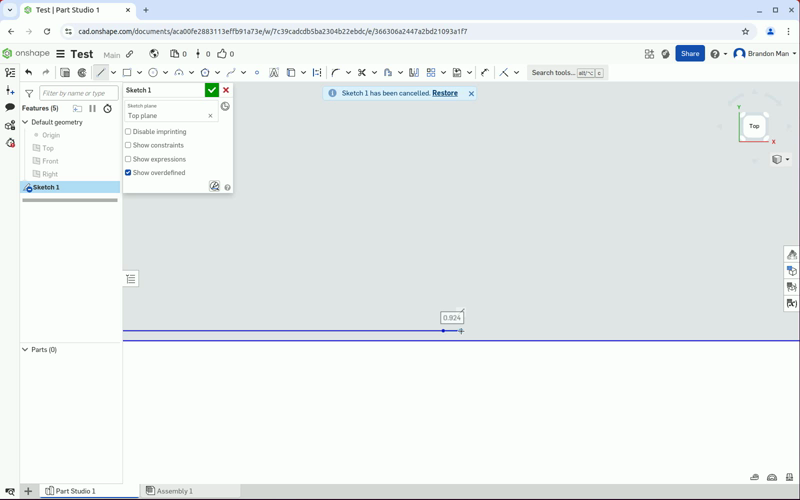
scroll(-6)
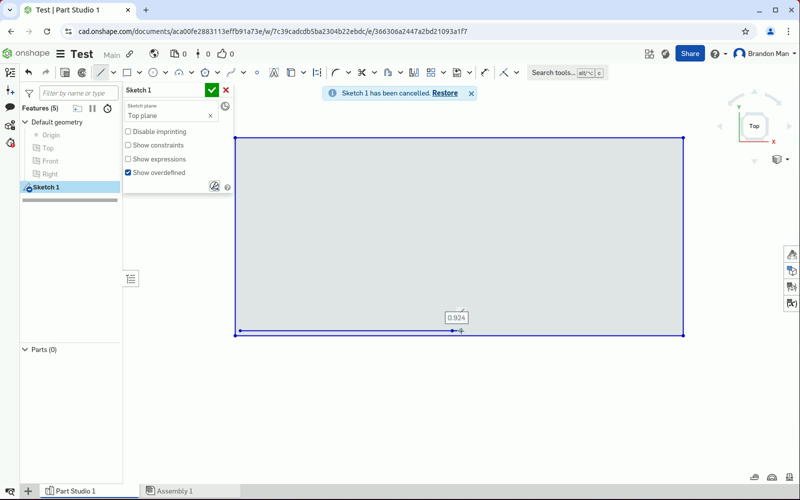
scroll(-6)
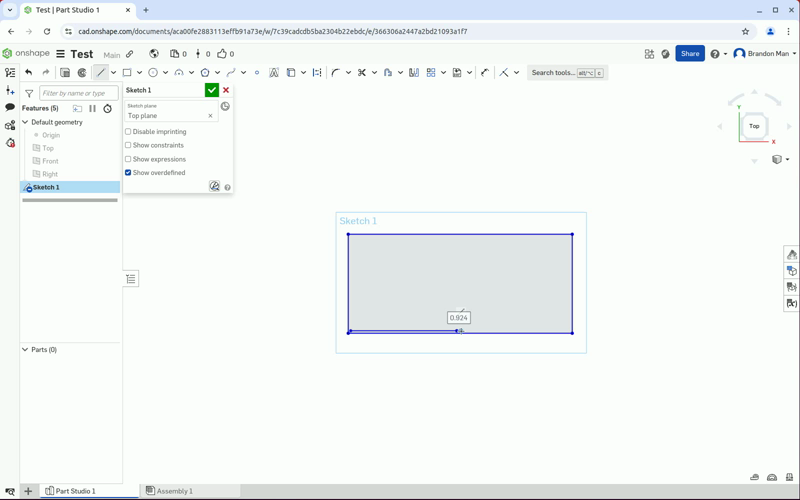
key_up(shift)
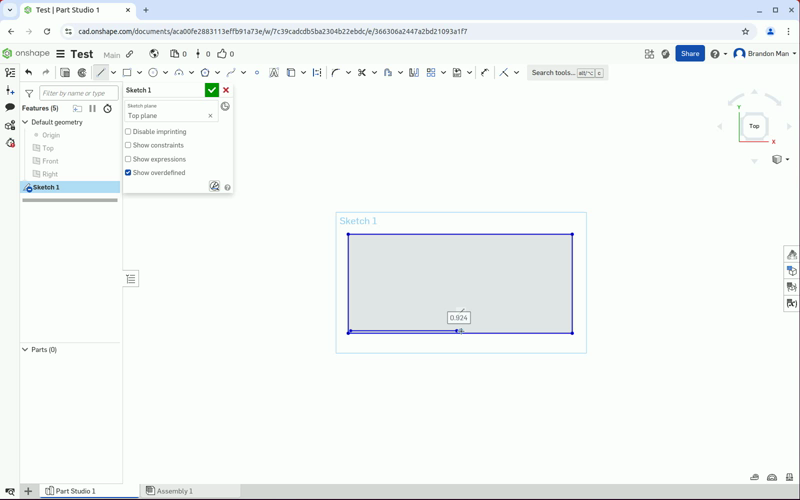
key_down(shift)
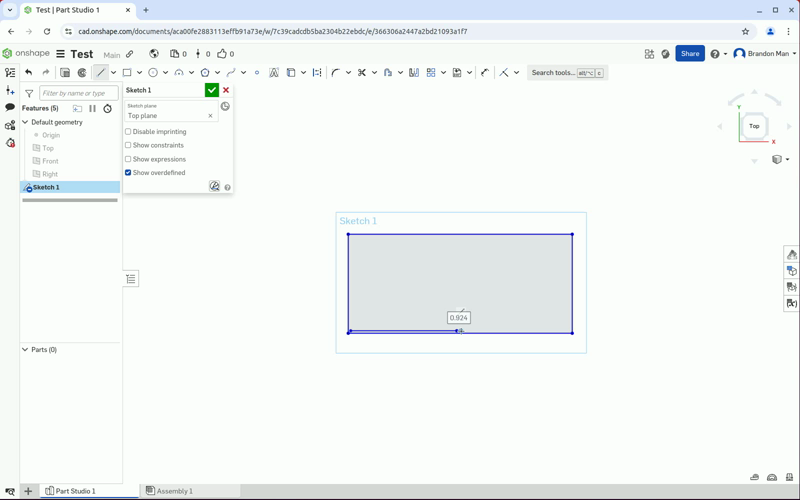
mouse_move(491, 330)
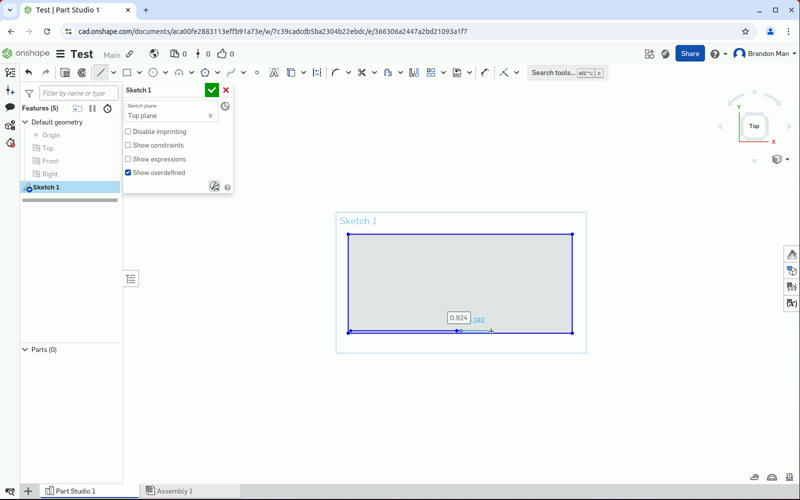
mouse_move(463, 330)
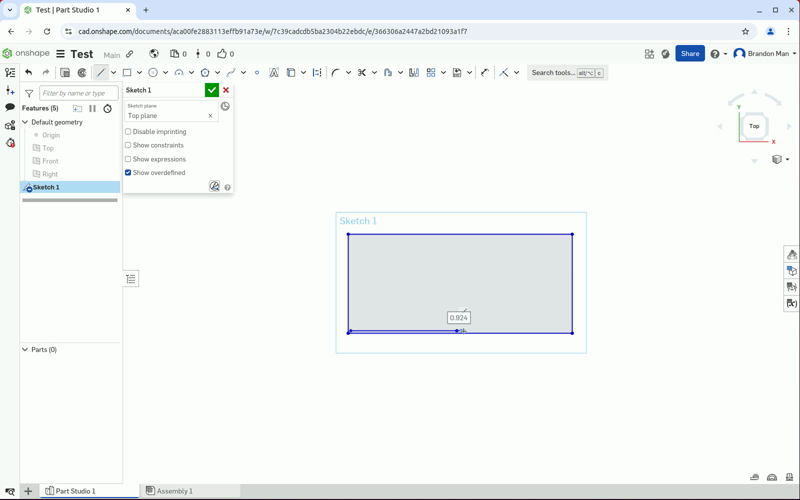
scroll(6)
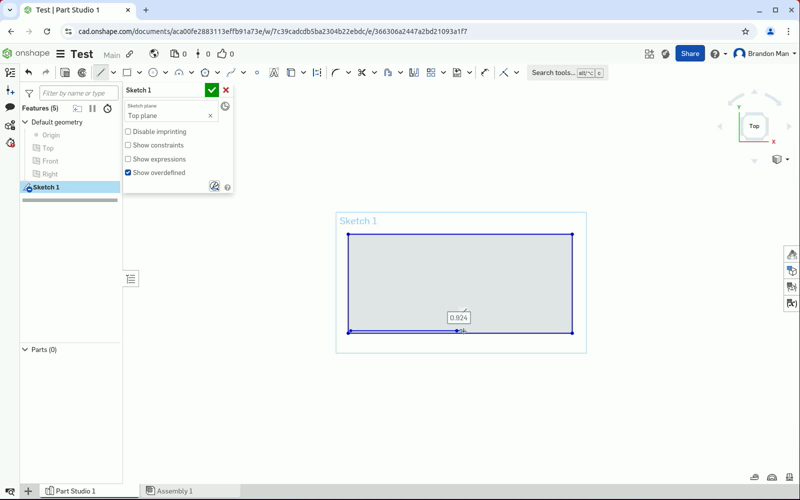
scroll(6)
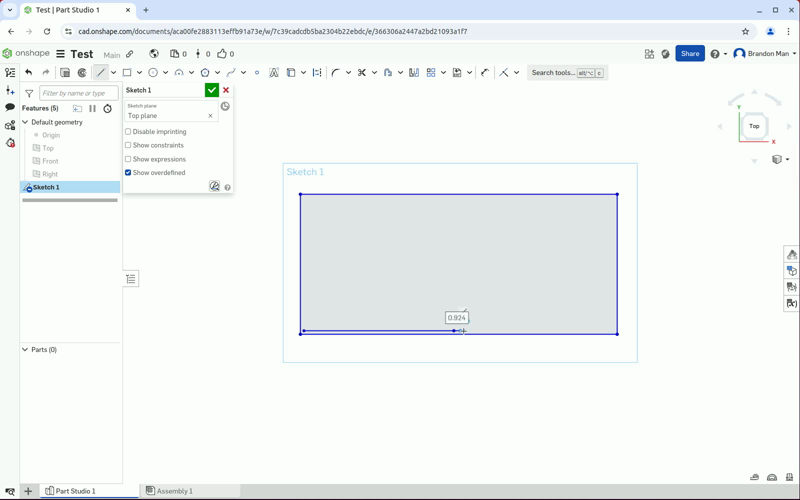
scroll(6)
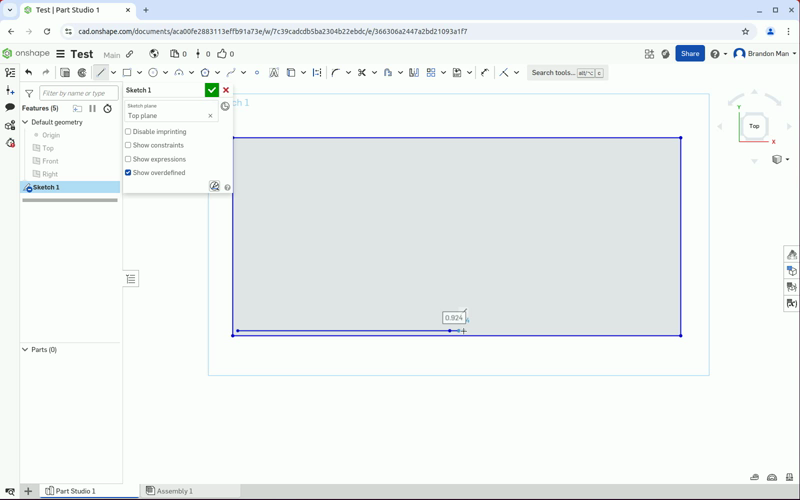
scroll(6)
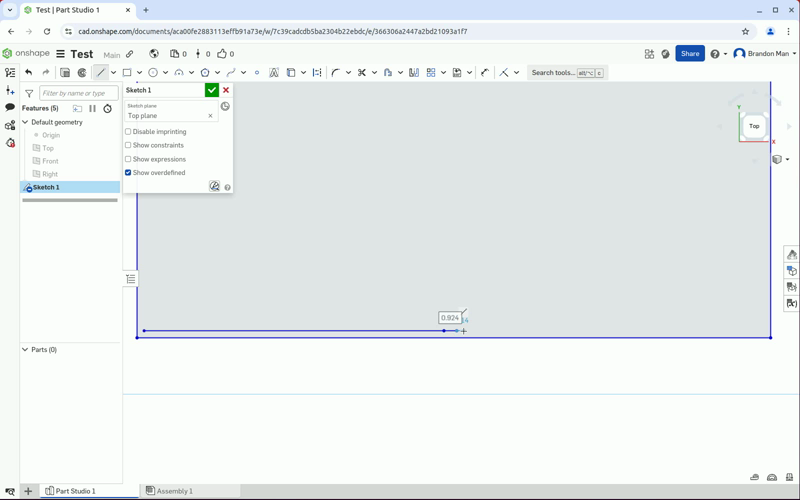
scroll(6)
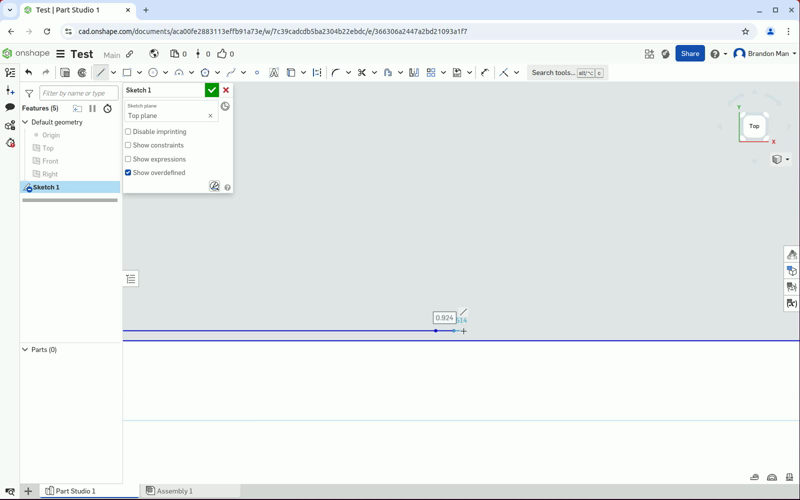
scroll(6)
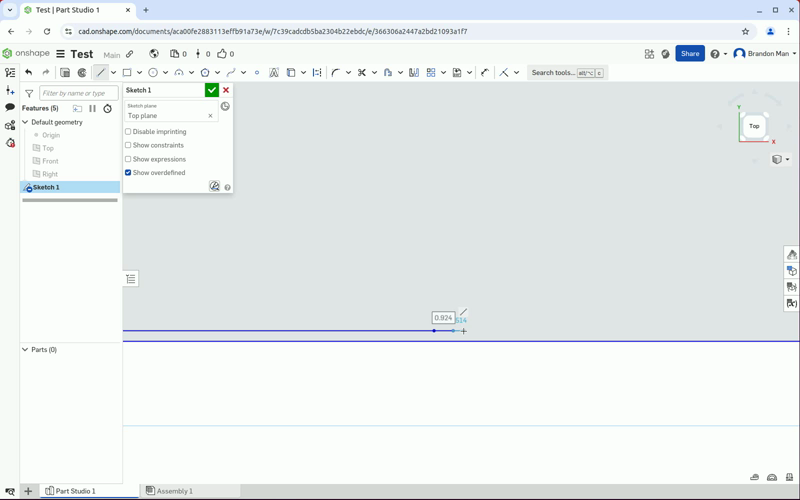
scroll(6)
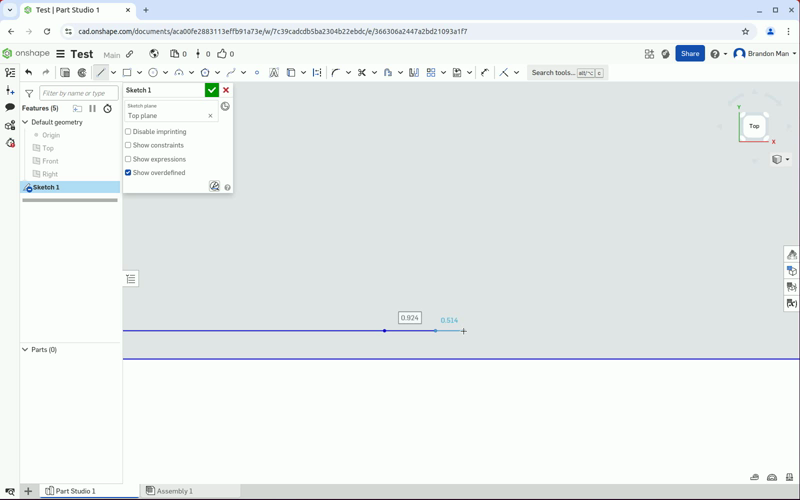
click(463, 330)
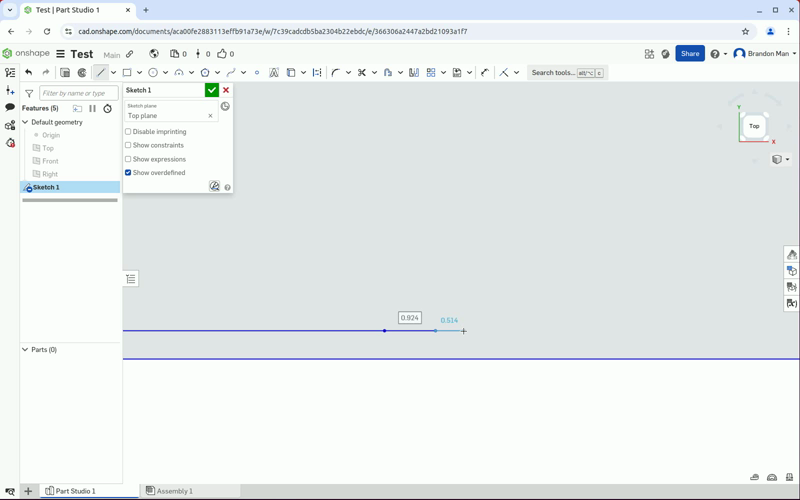
scroll(-6)
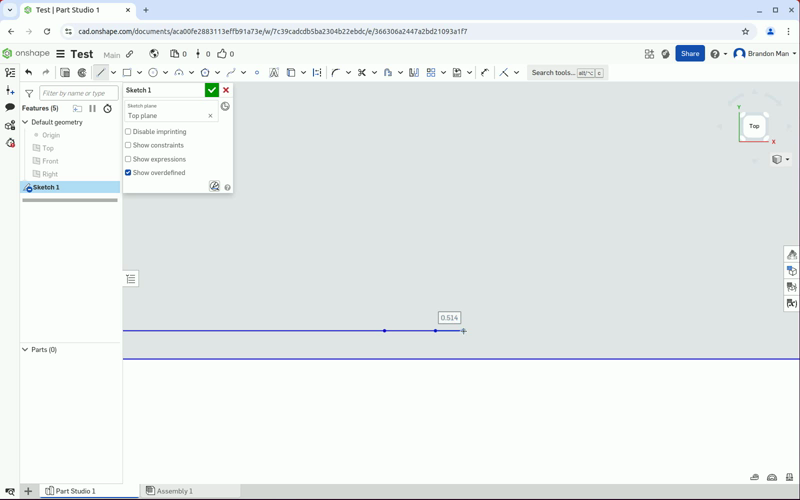
scroll(-6)
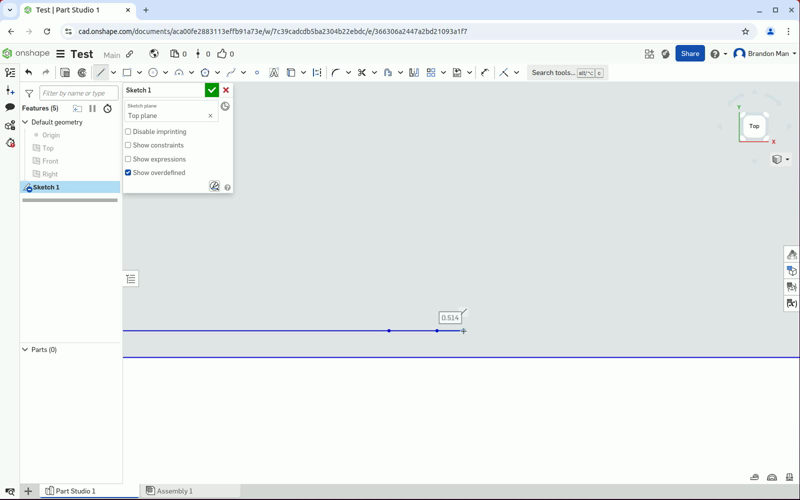
scroll(-6)
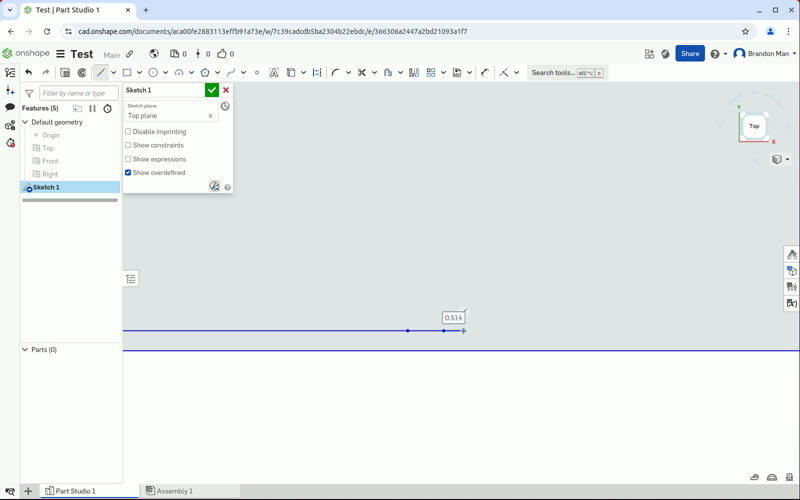
scroll(-6)
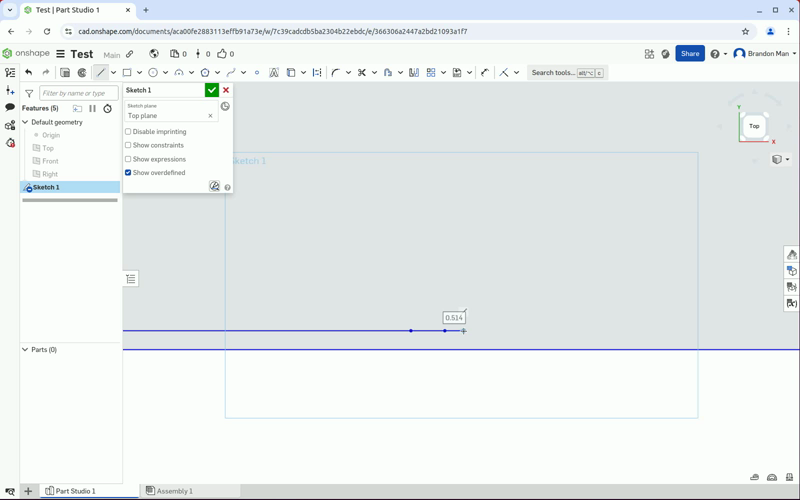
scroll(-6)
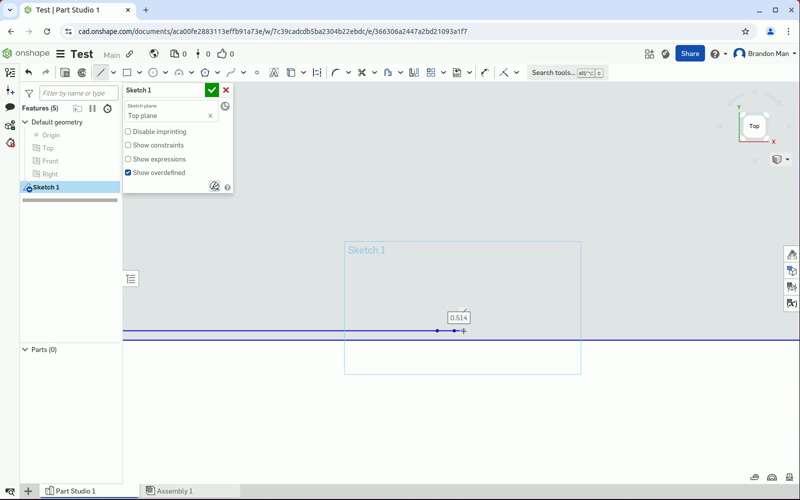
scroll(-6)
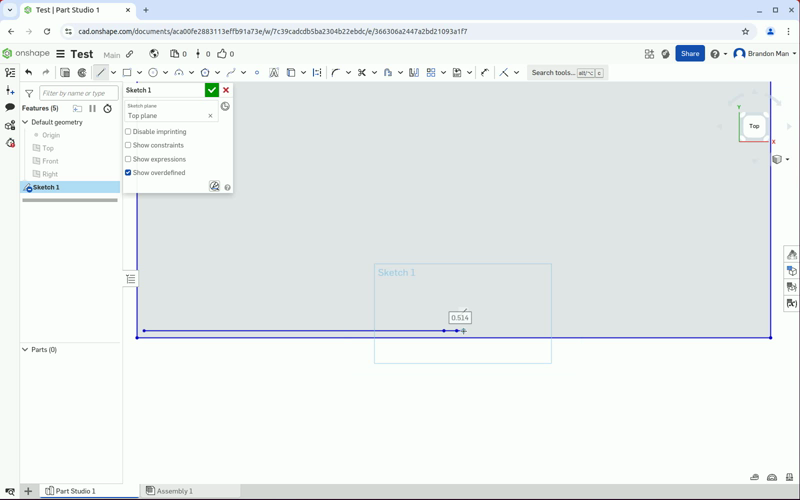
scroll(-6)
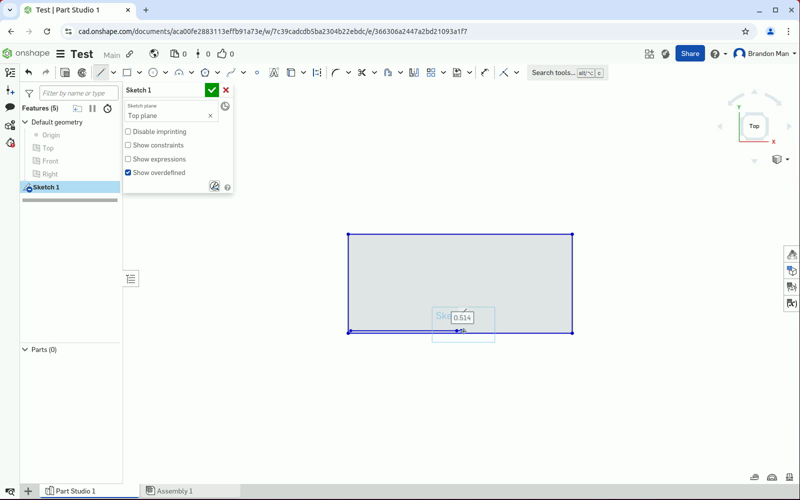
key_up(shift)
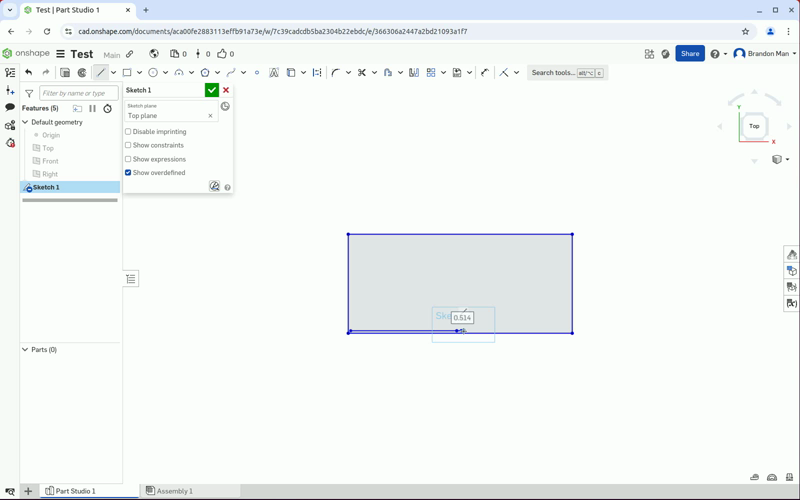
key_down(shift)
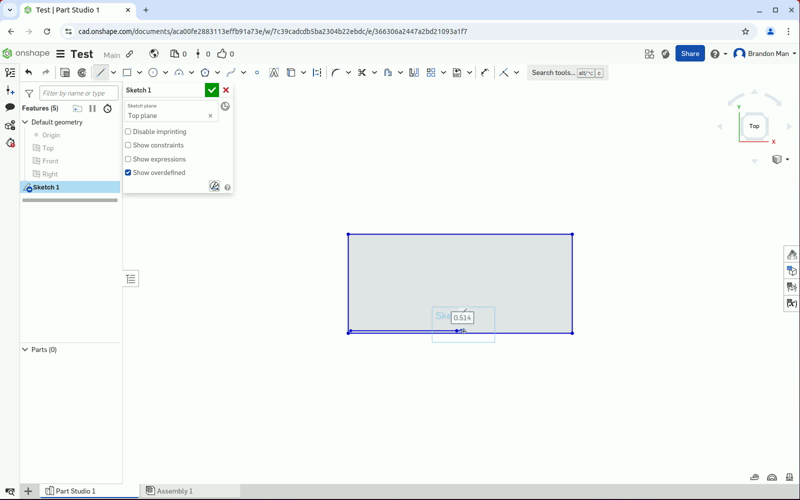
mouse_move(569, 330)
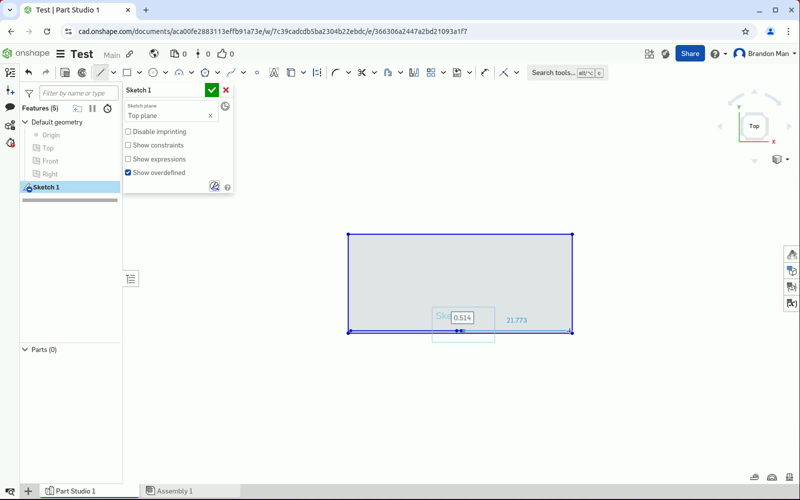
scroll(6)
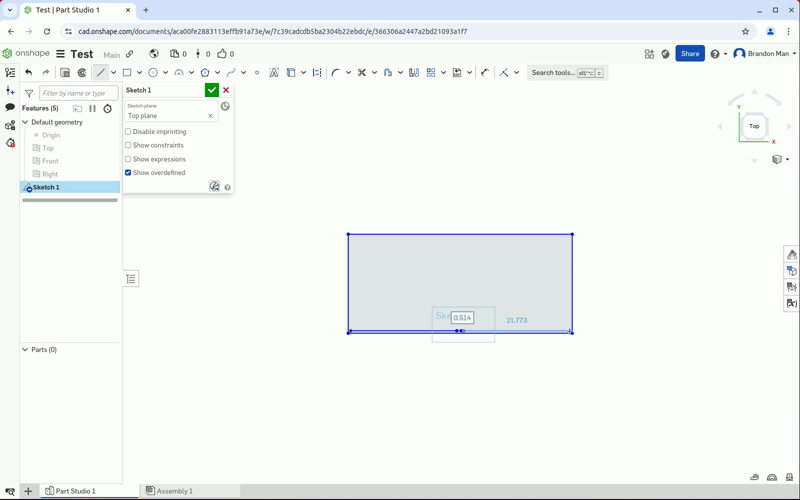
scroll(6)
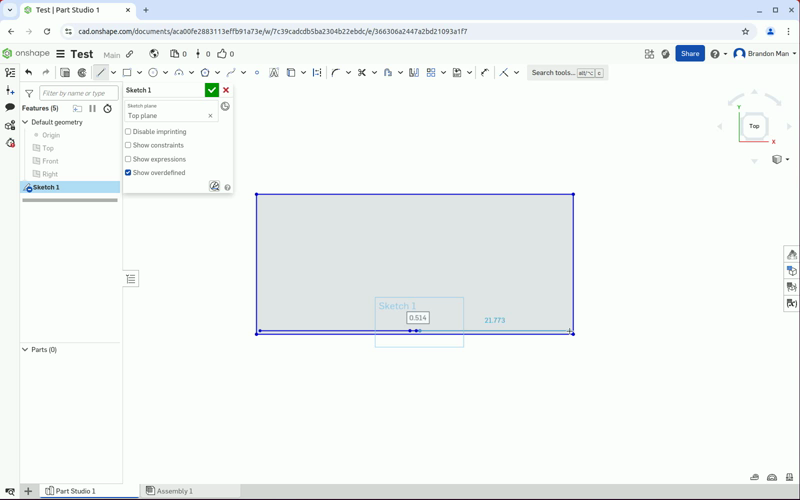
scroll(6)
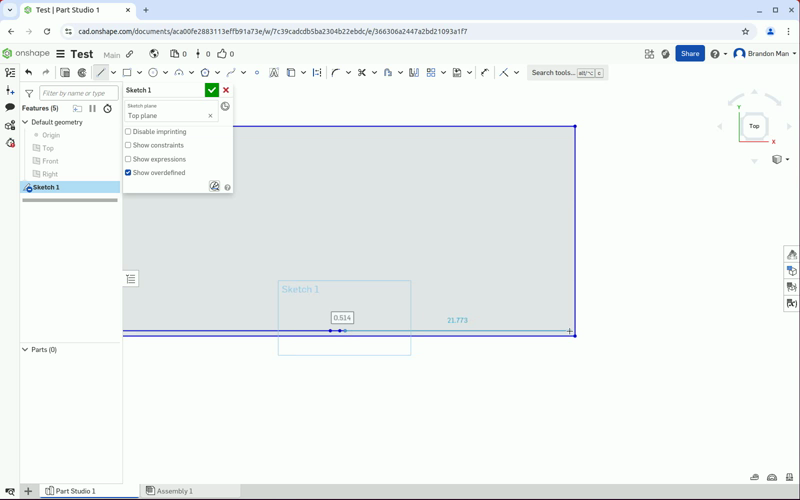
scroll(6)
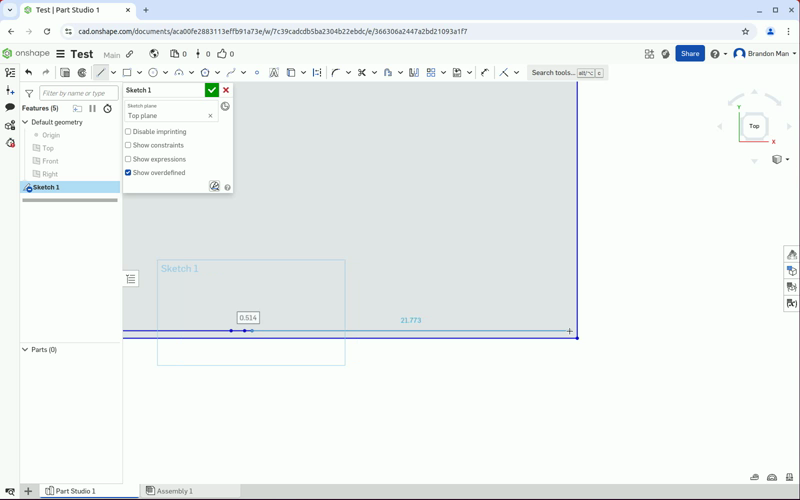
scroll(6)
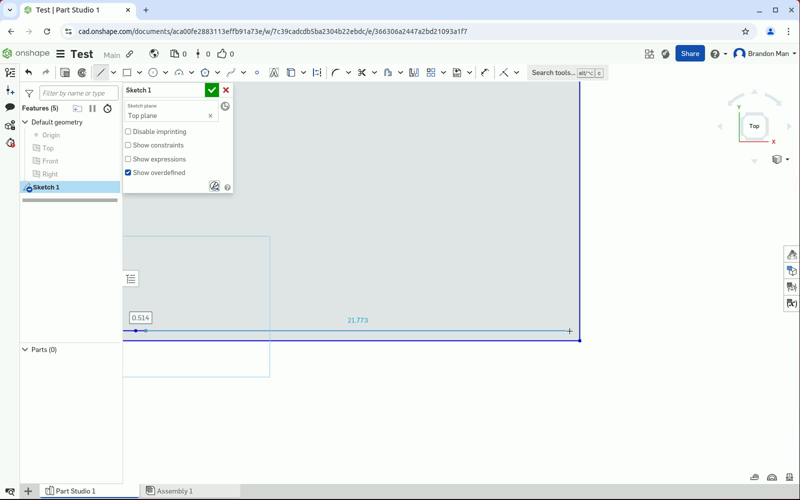
scroll(6)
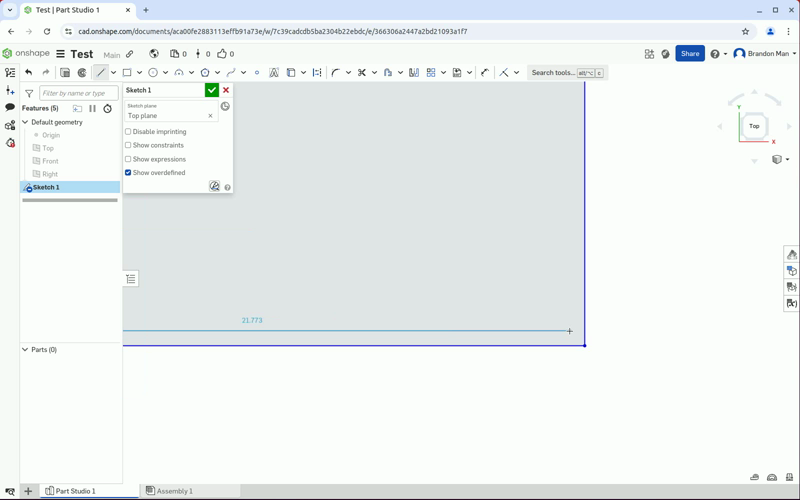
scroll(6)
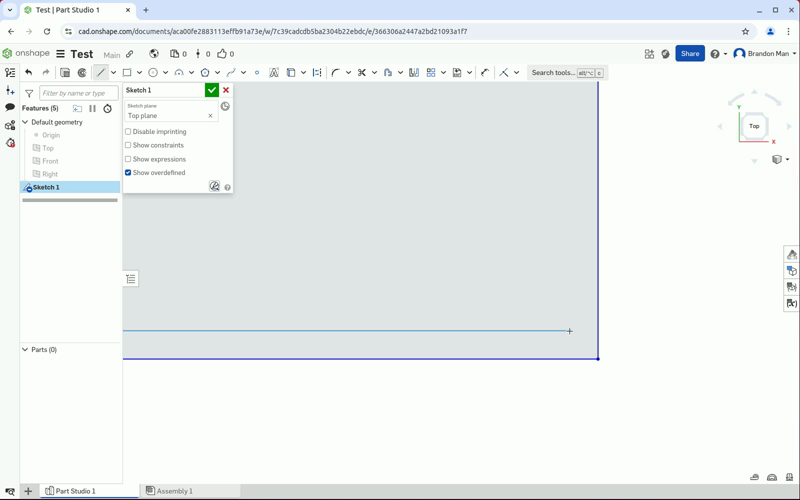
click(569, 330)
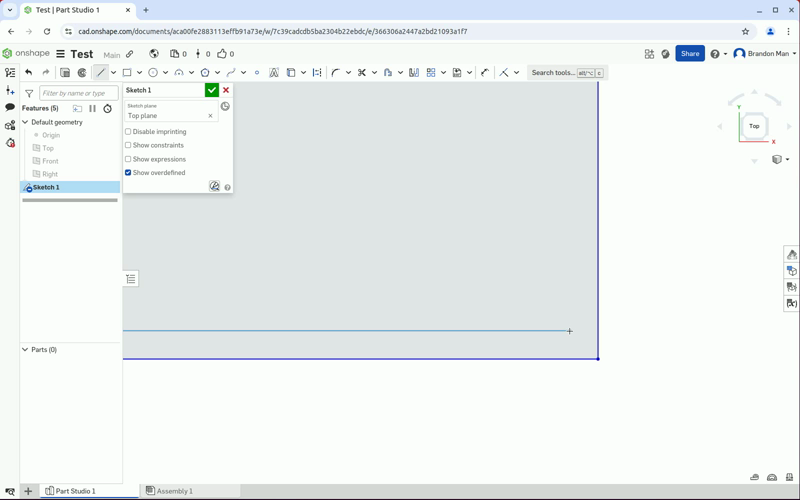
scroll(-6)
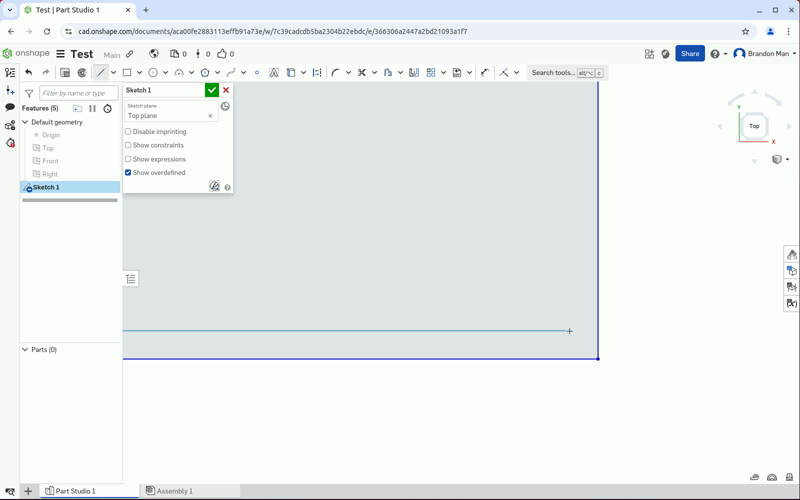
scroll(-6)
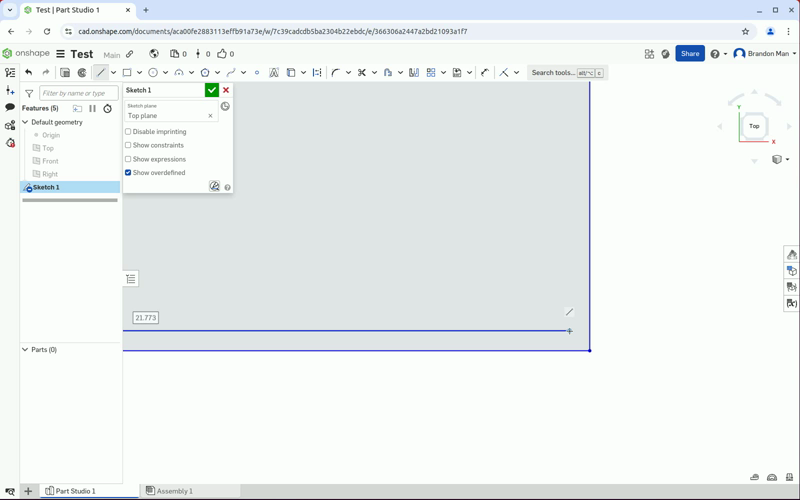
scroll(-6)
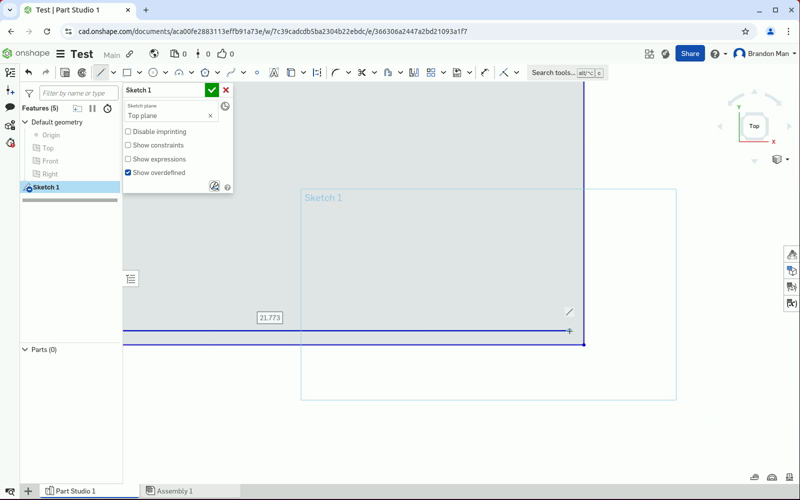
scroll(-6)
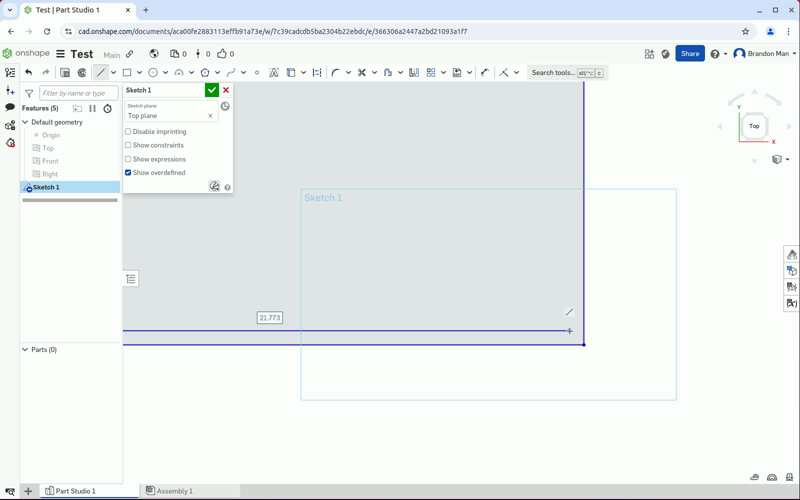
scroll(-6)
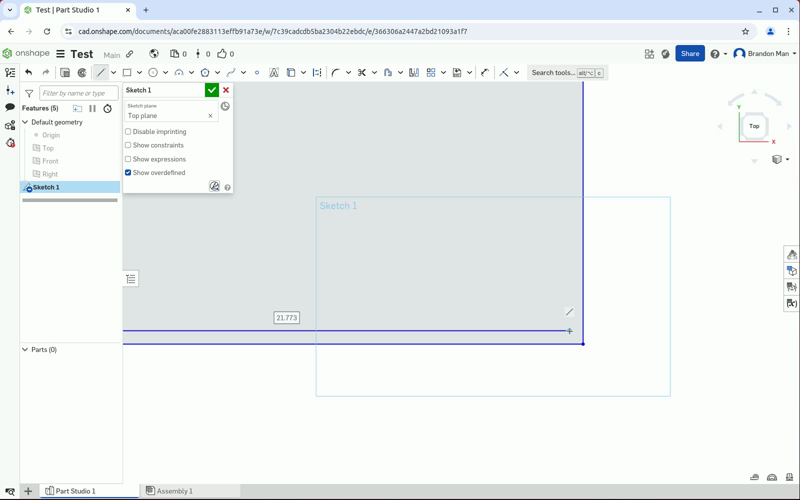
scroll(-6)
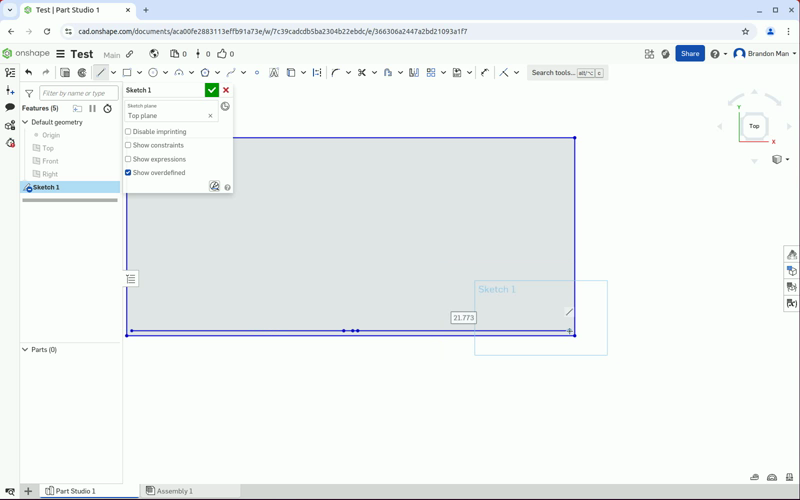
scroll(-6)
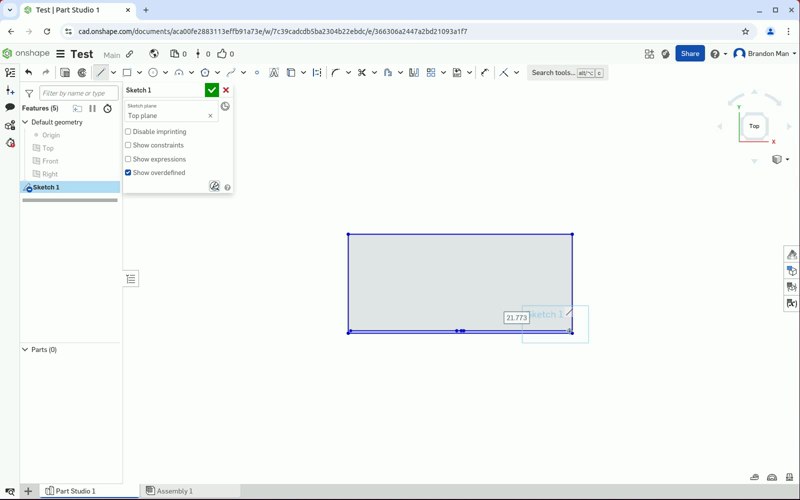
key_up(shift)
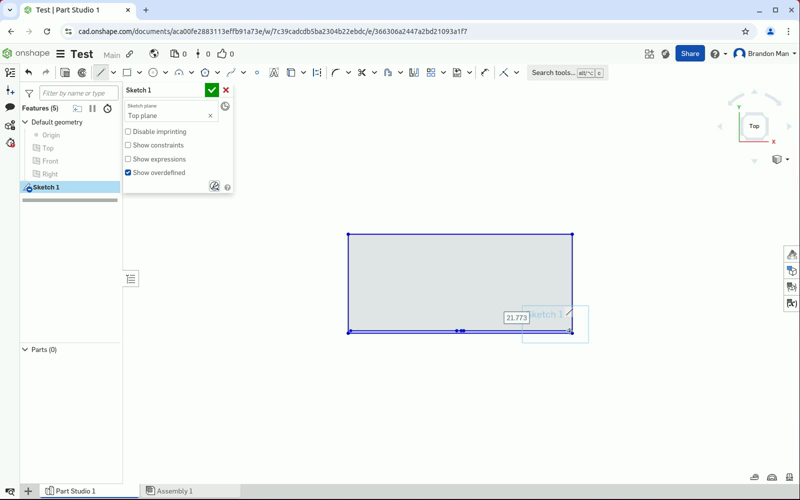
key_down(shift)
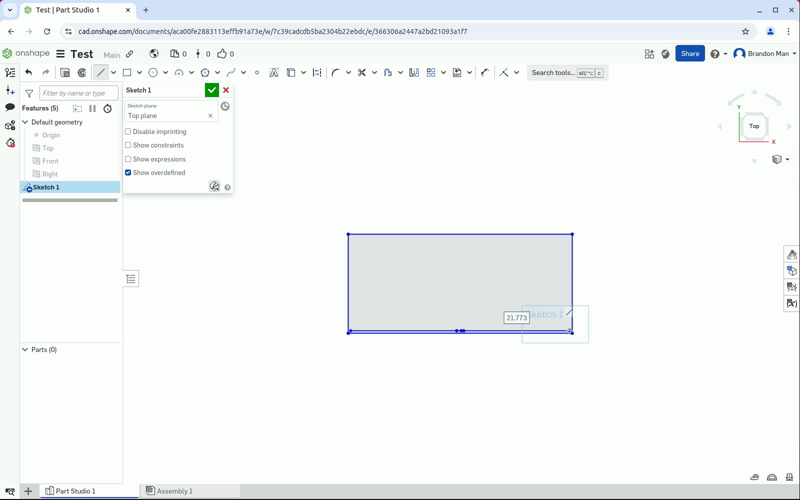
mouse_move(569, 236)
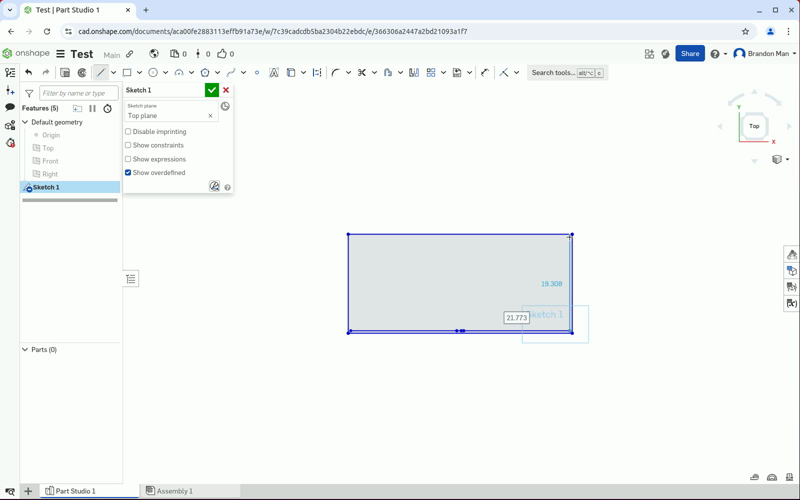
scroll(6)
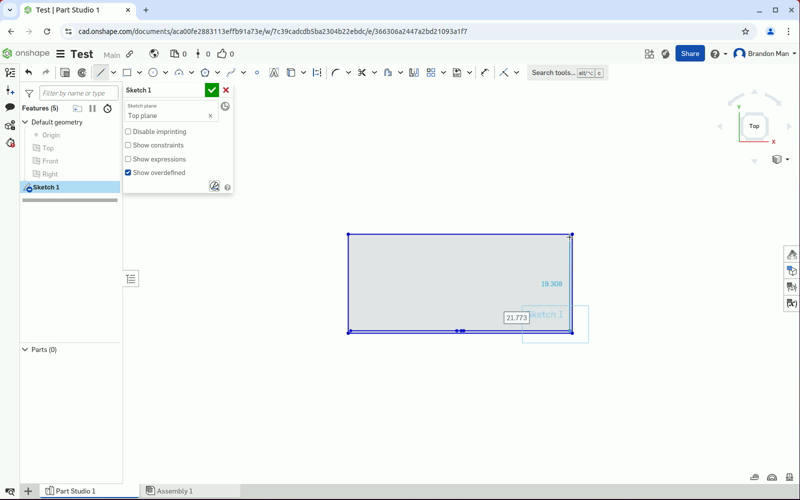
scroll(6)
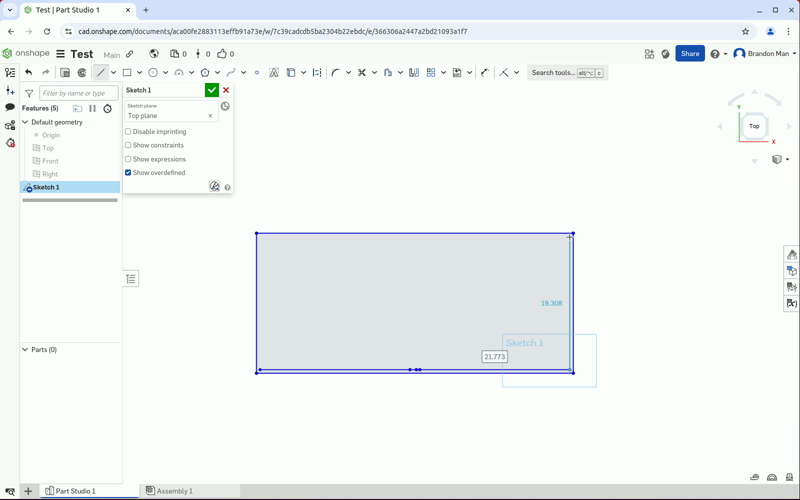
scroll(6)
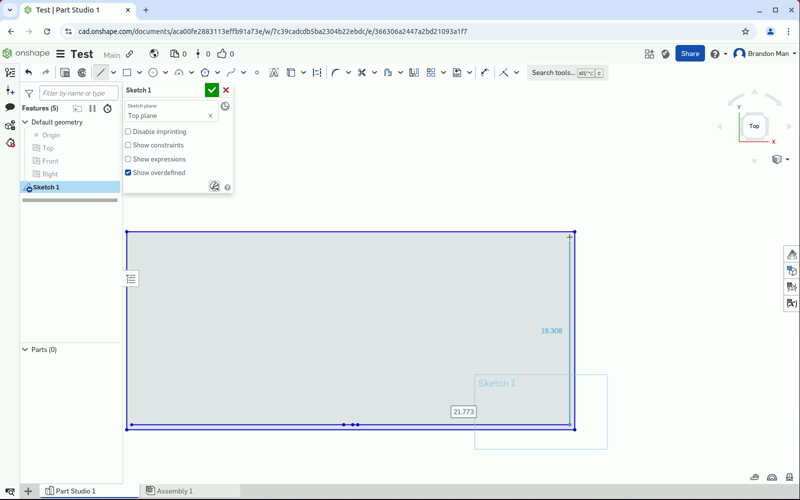
scroll(6)
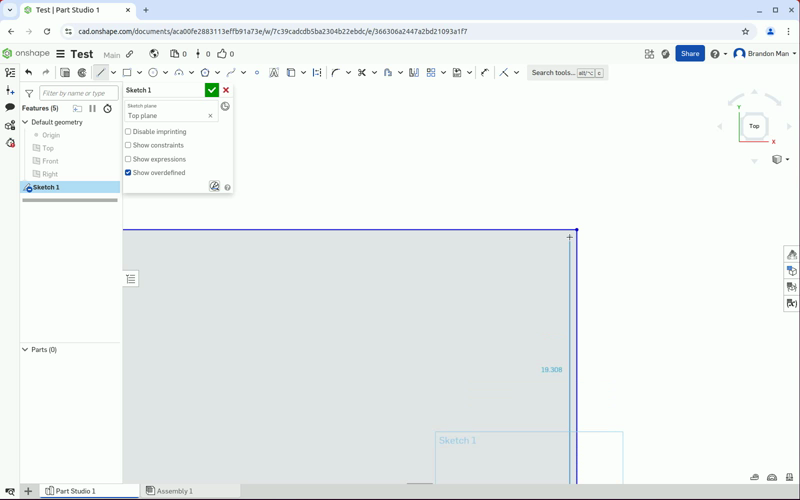
scroll(6)
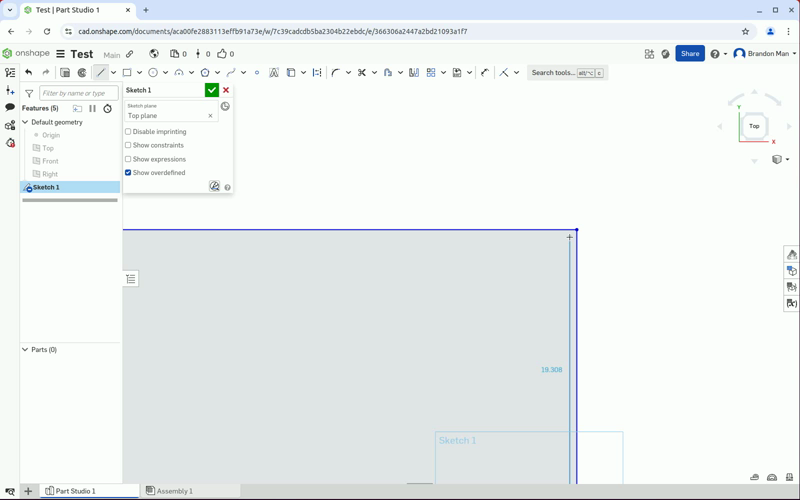
scroll(6)
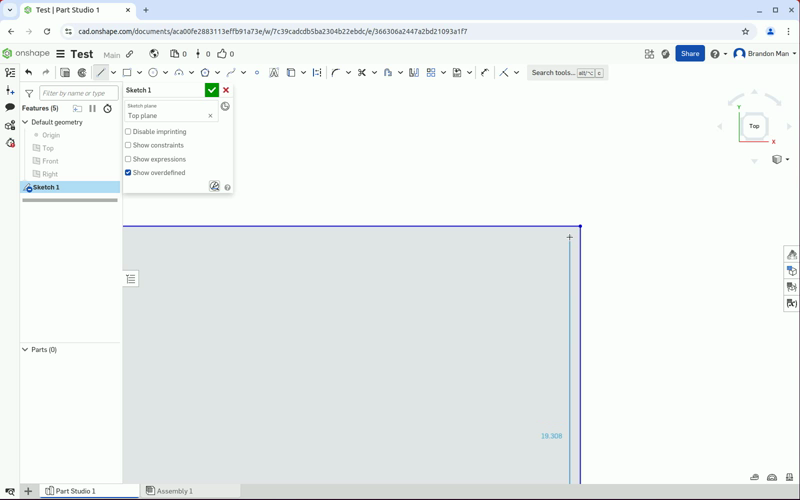
scroll(6)
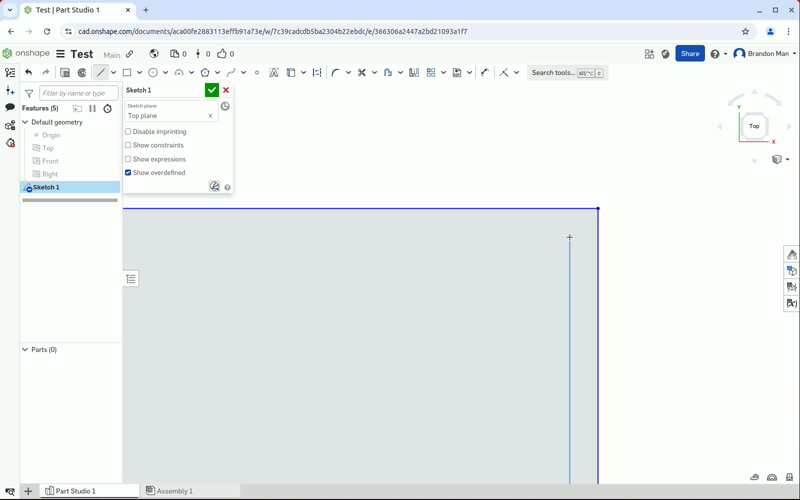
click(569, 236)
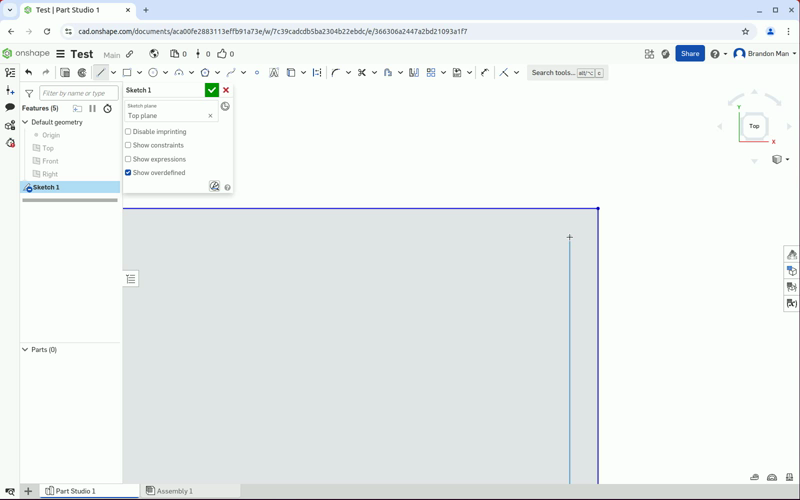
scroll(-6)
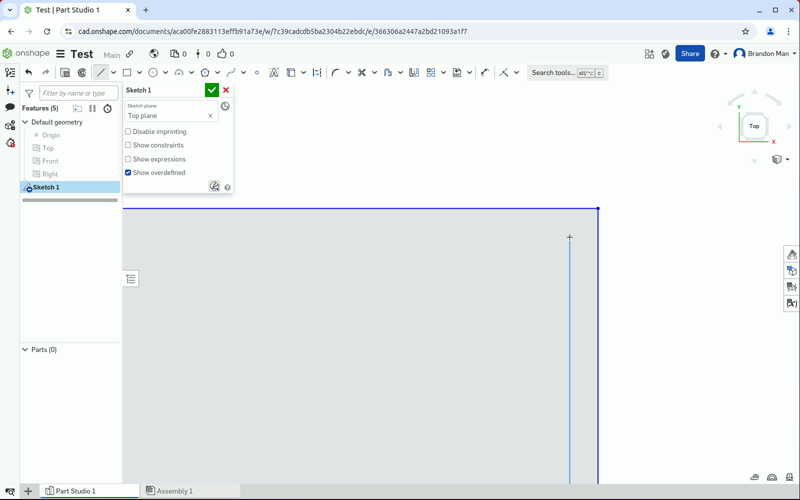
scroll(-6)
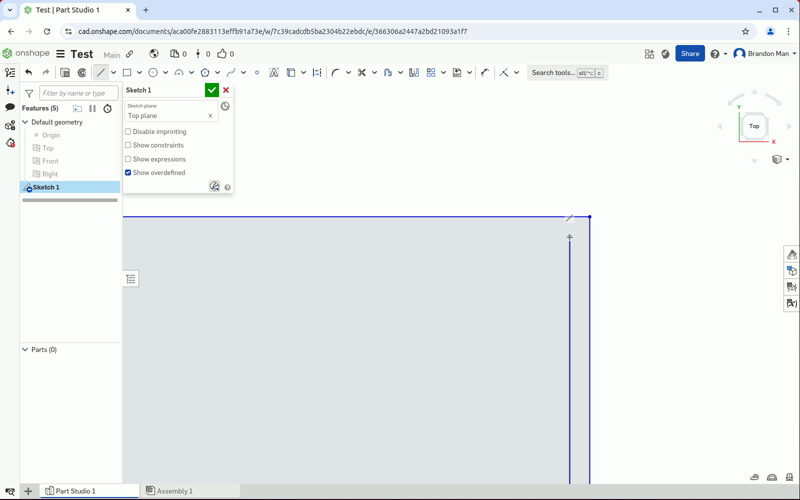
scroll(-6)
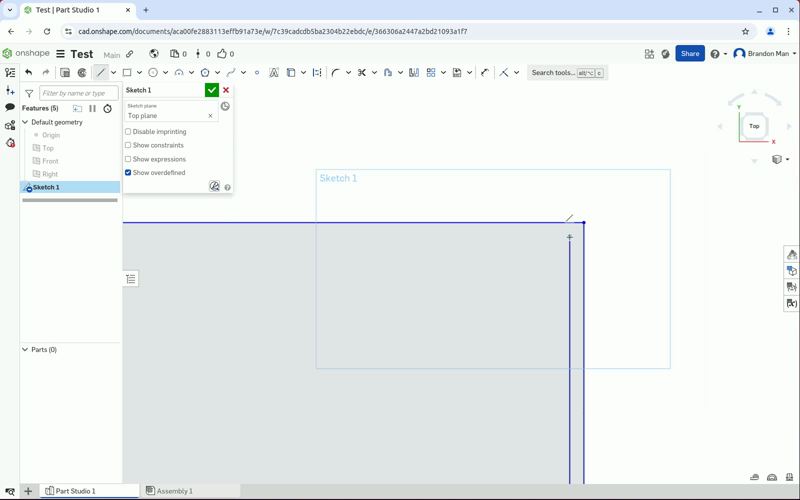
scroll(-6)
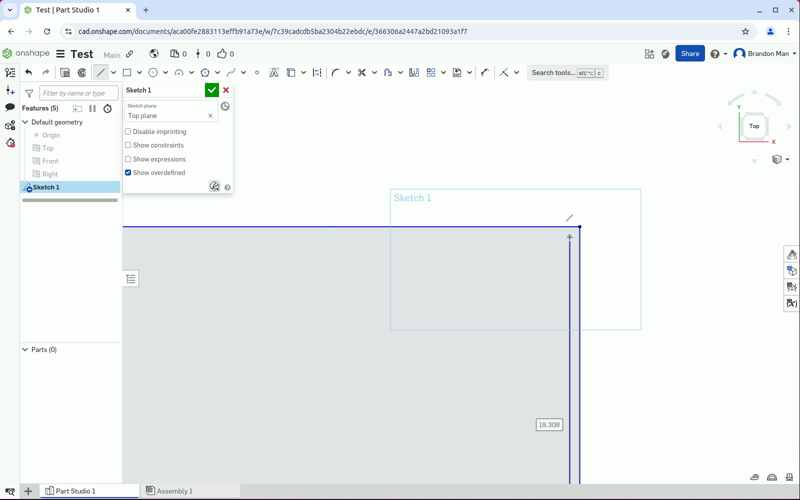
scroll(-6)
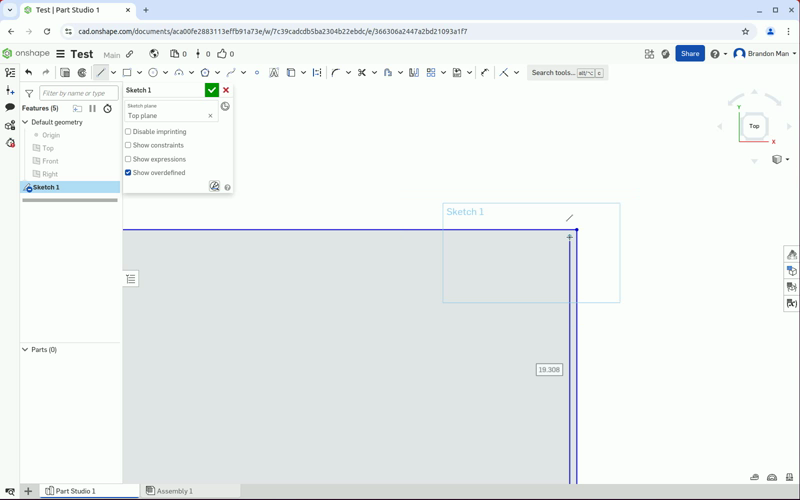
scroll(-6)
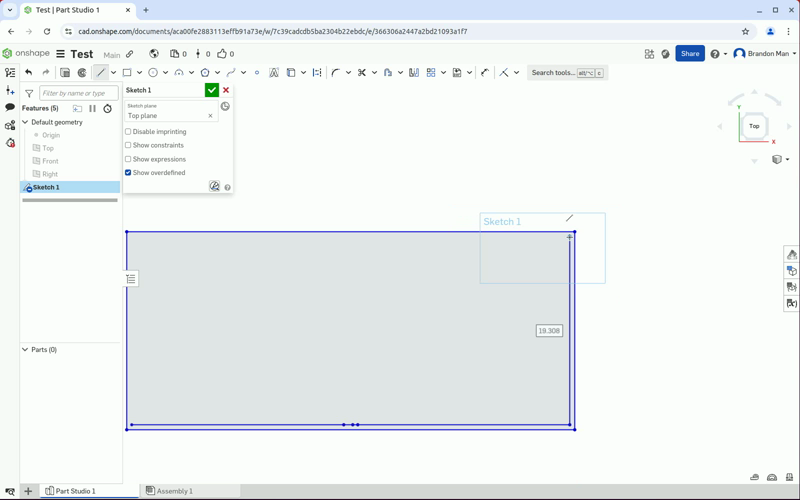
scroll(-6)
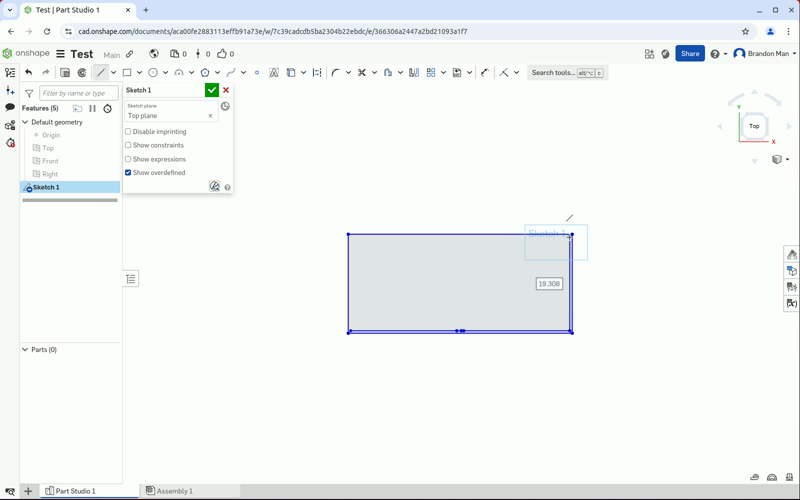
key_up(shift)
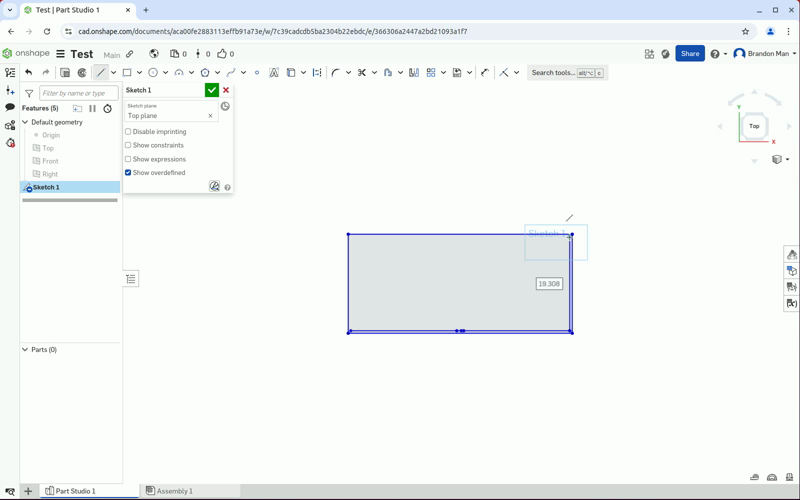
key_down(shift)
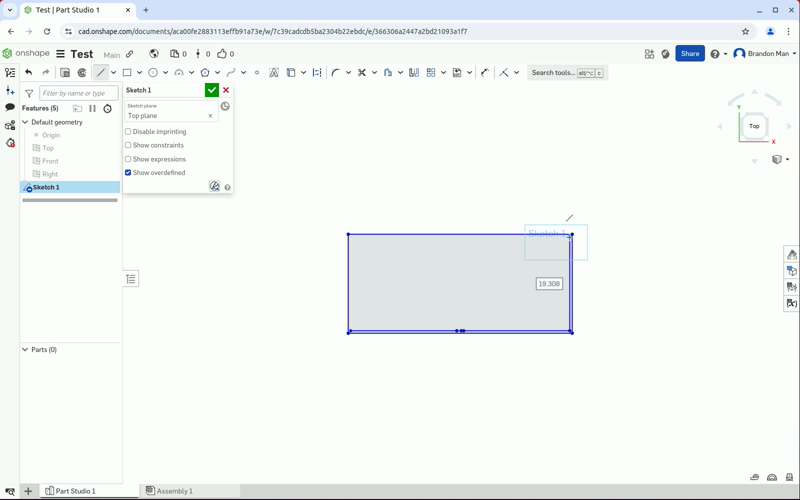
mouse_move(463, 236)
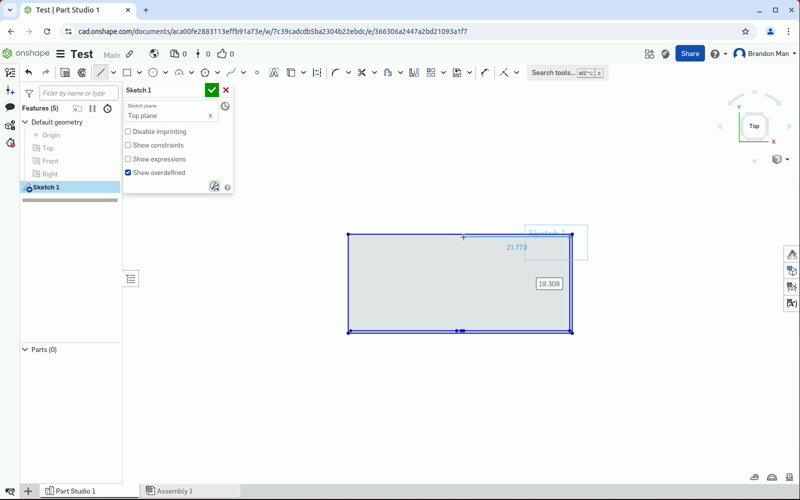
click(463, 236)
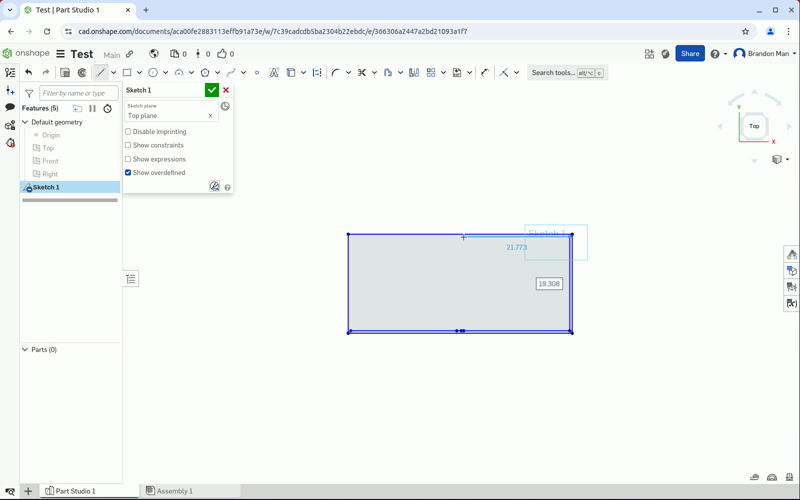
key_up(shift)
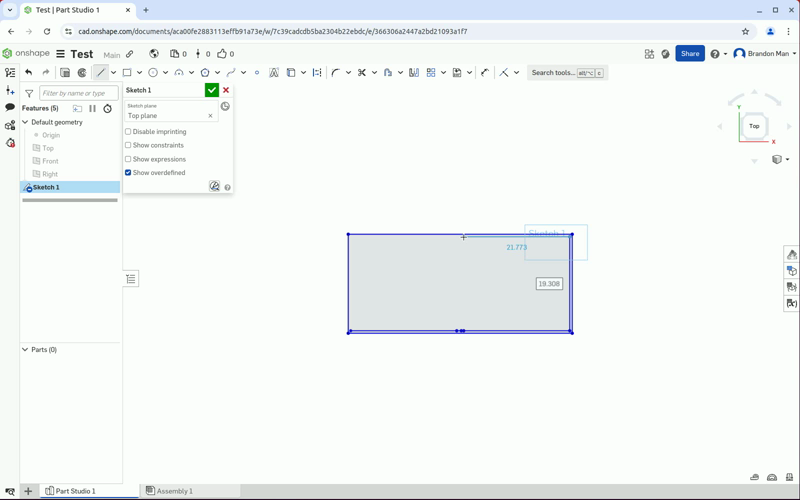
key_down(shift)
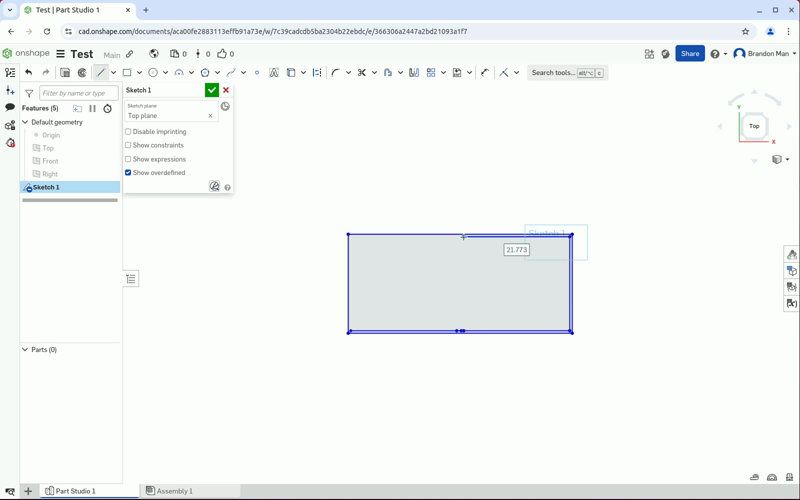
mouse_move(493, 236)
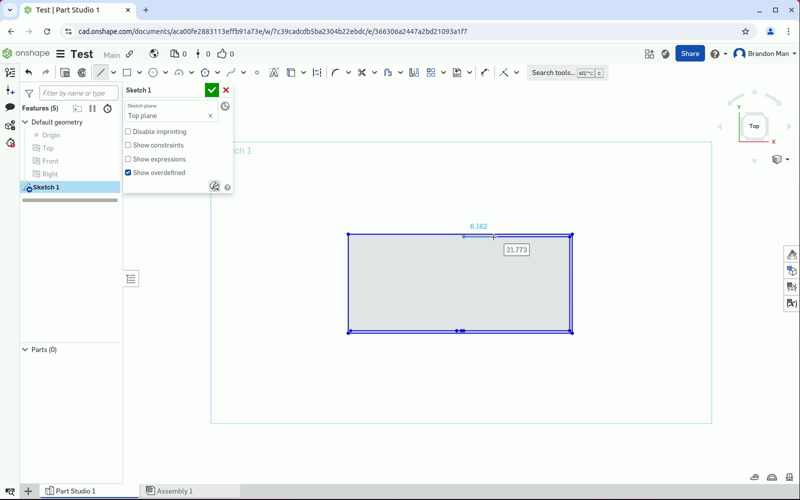
mouse_move(461, 236)
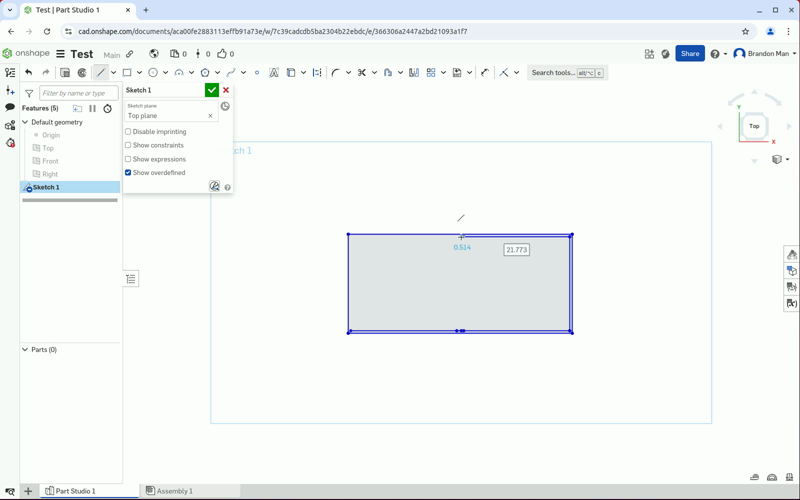
scroll(6)
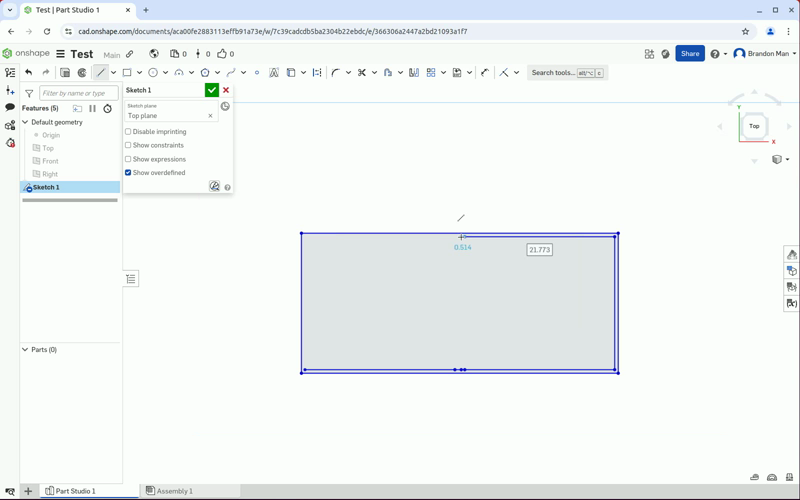
scroll(6)
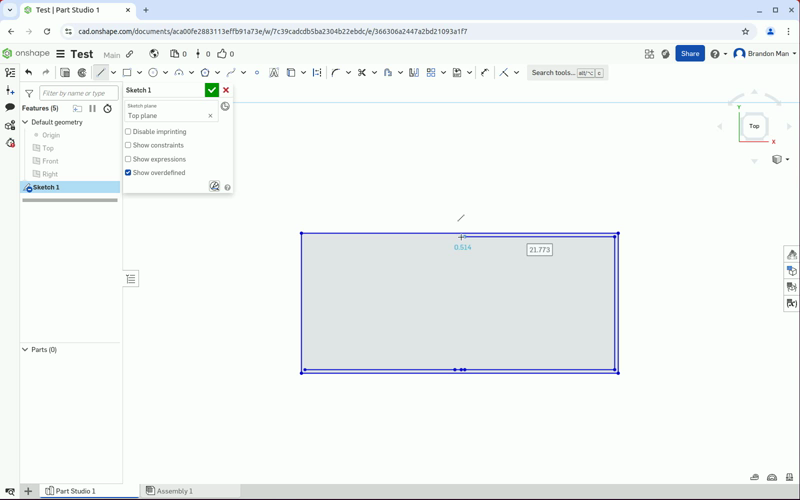
scroll(6)
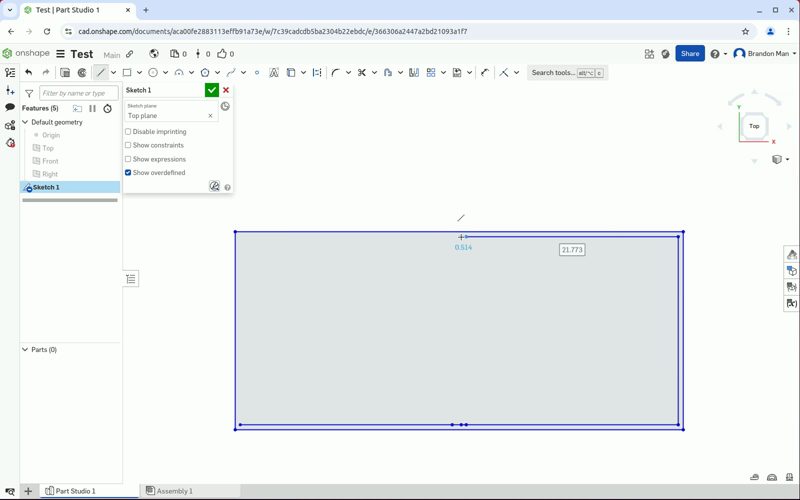
scroll(6)
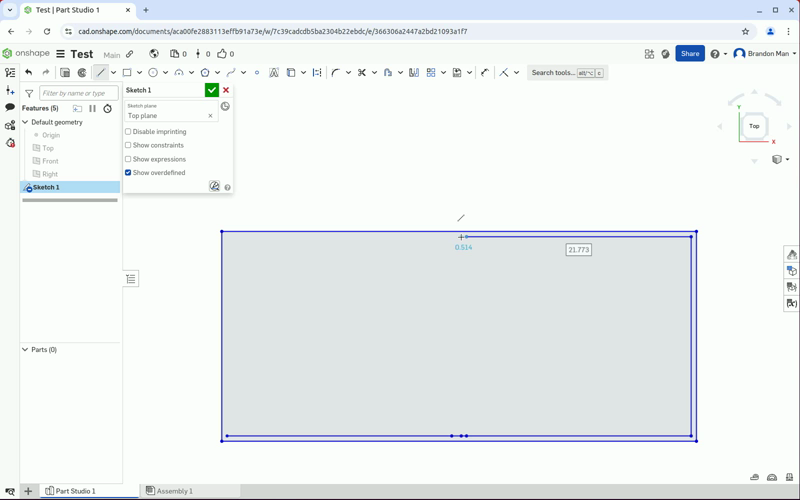
scroll(6)
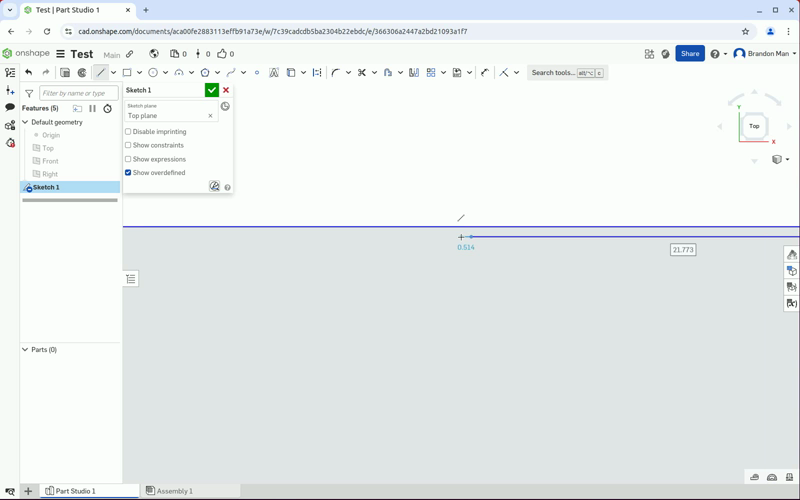
scroll(6)
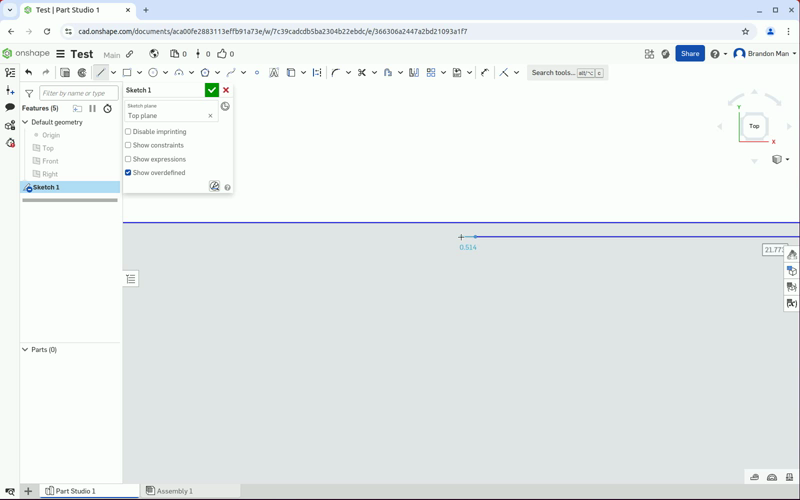
scroll(6)
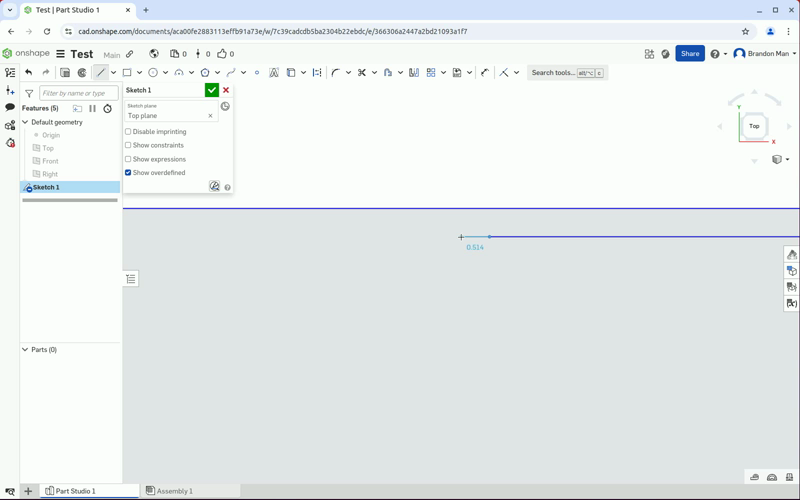
click(461, 236)
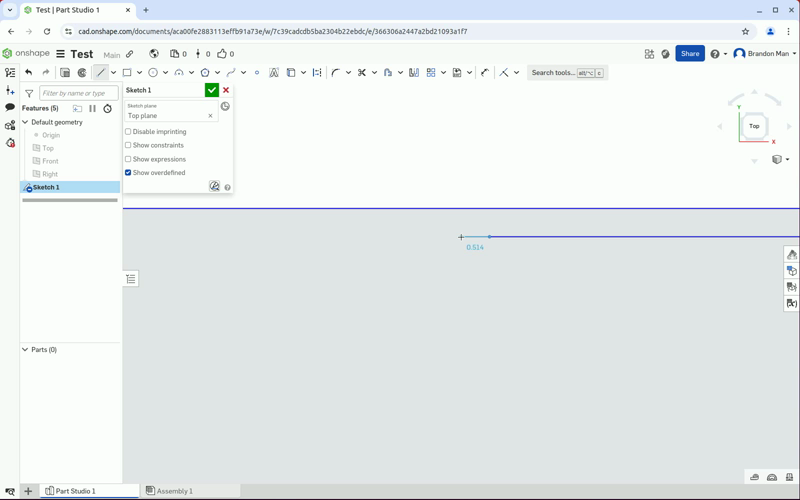
scroll(-6)
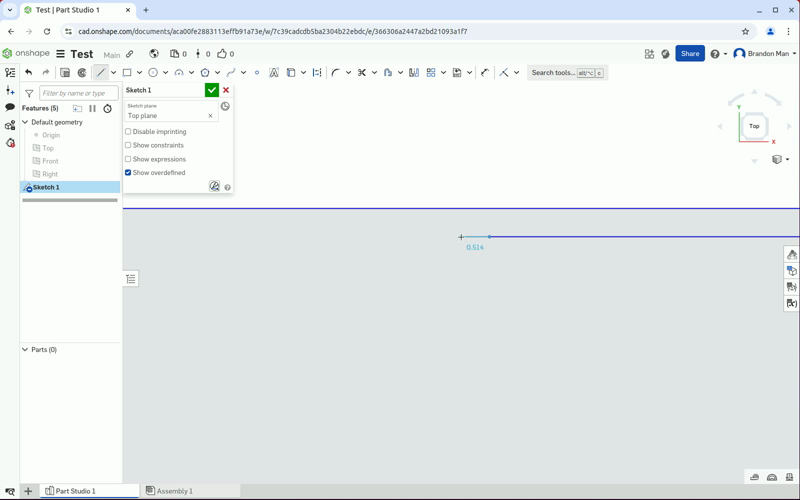
scroll(-6)
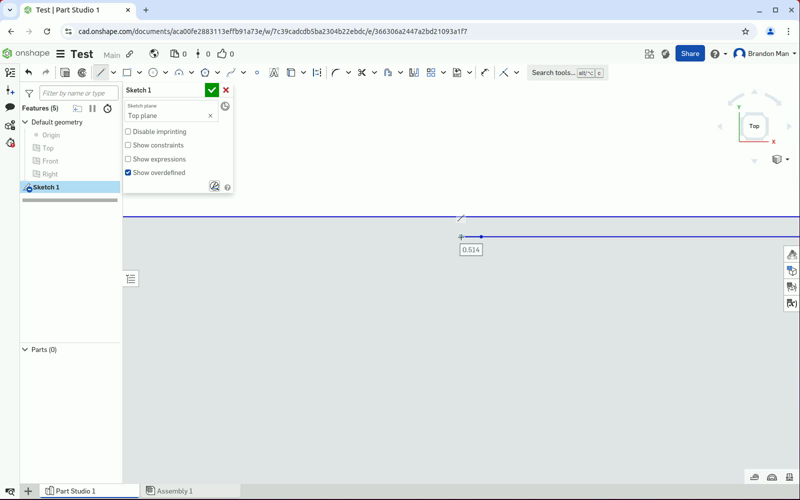
scroll(-6)
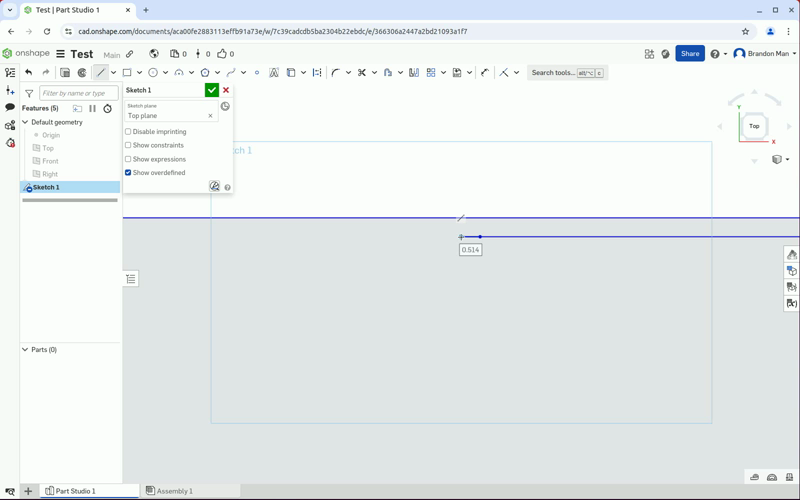
scroll(-6)
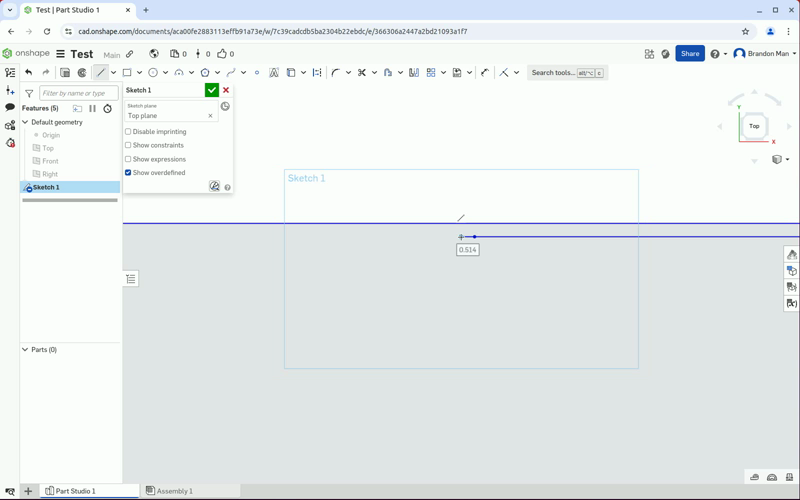
scroll(-6)
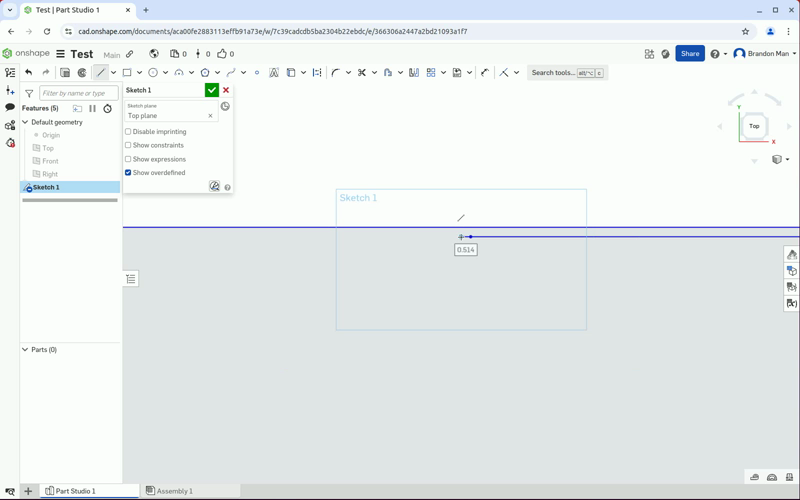
scroll(-6)
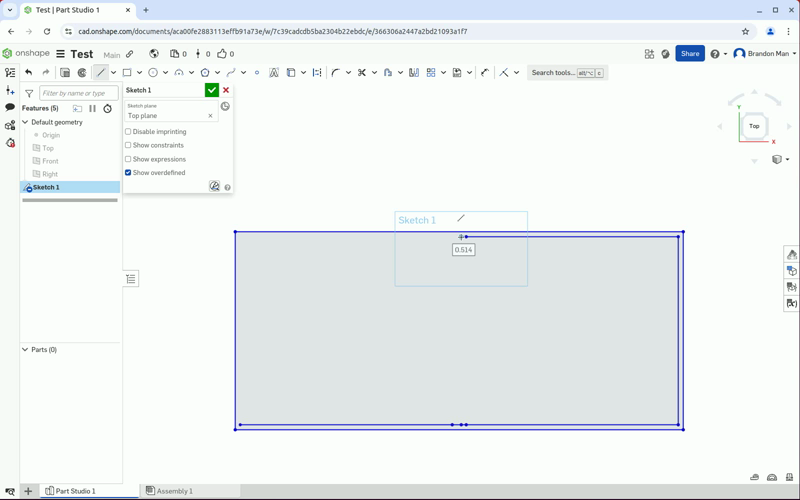
scroll(-6)
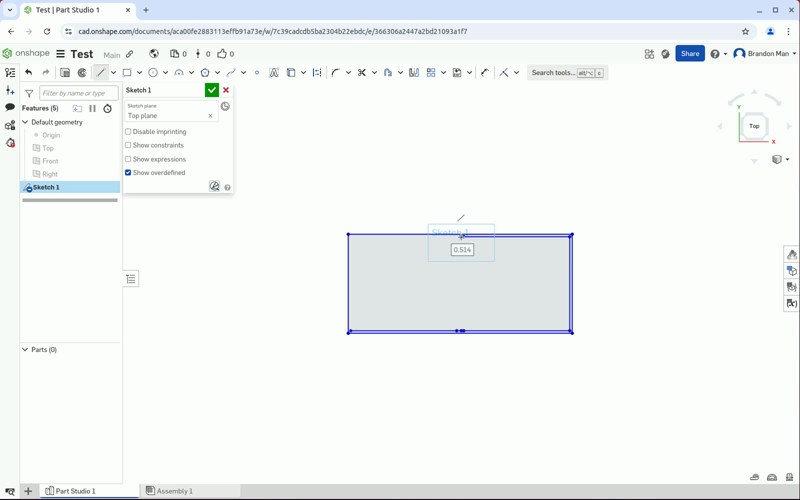
key_up(shift)
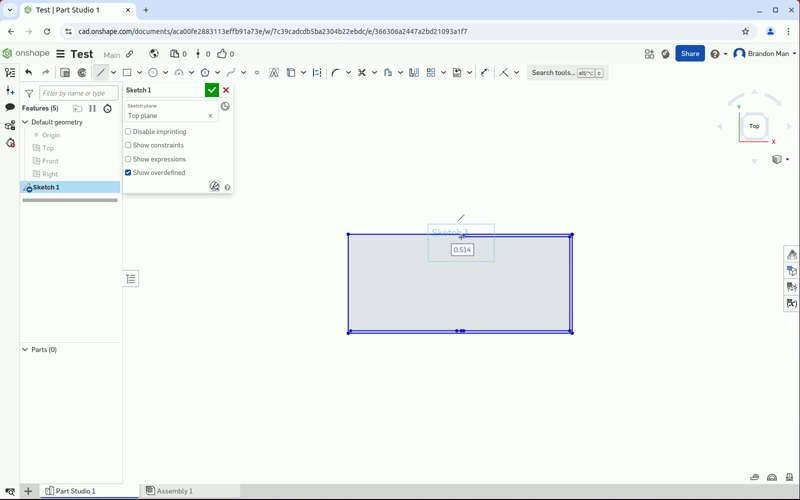
key_down(shift)
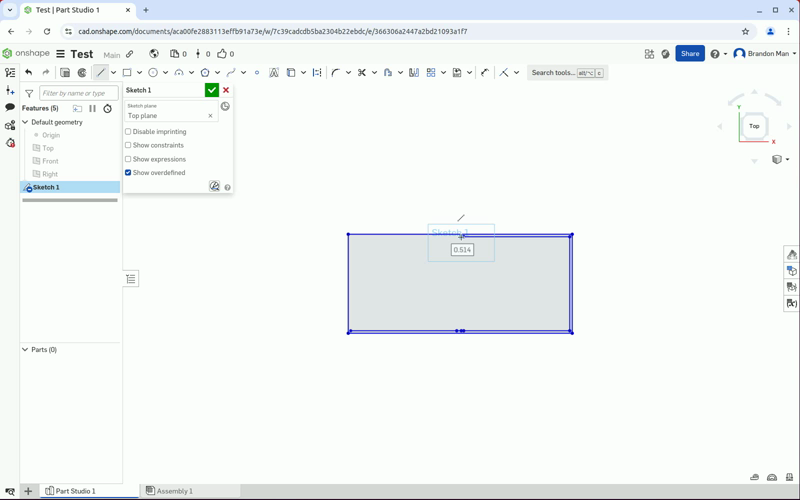
mouse_move(491, 236)
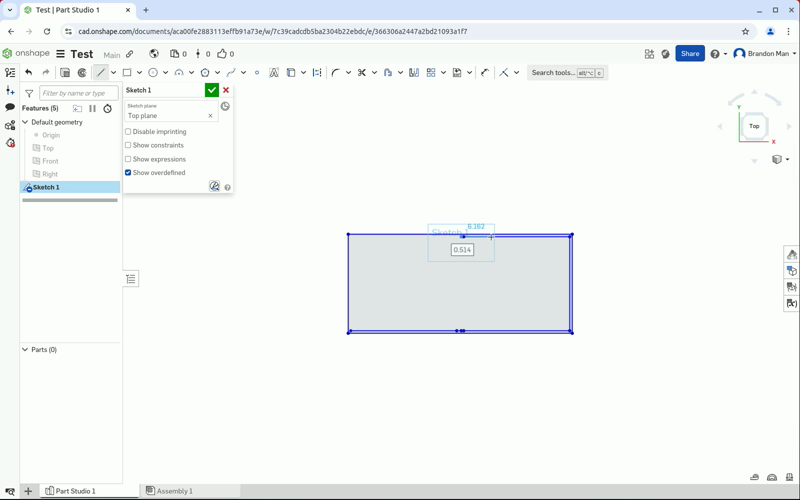
mouse_move(456, 236)
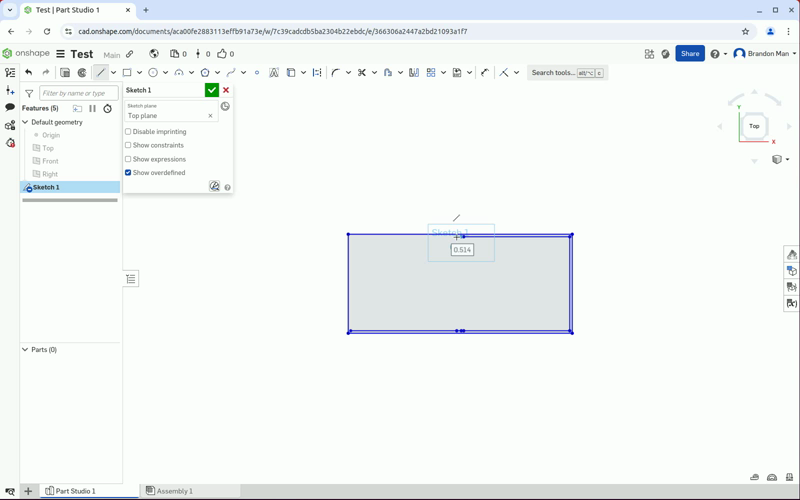
scroll(6)
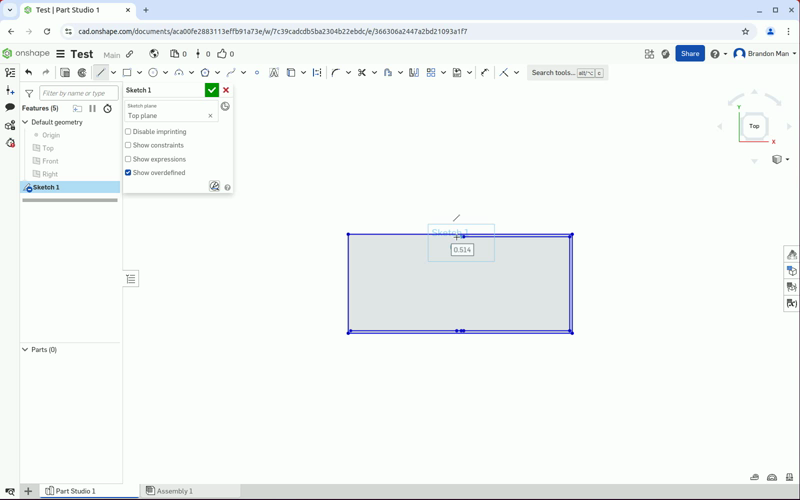
scroll(6)
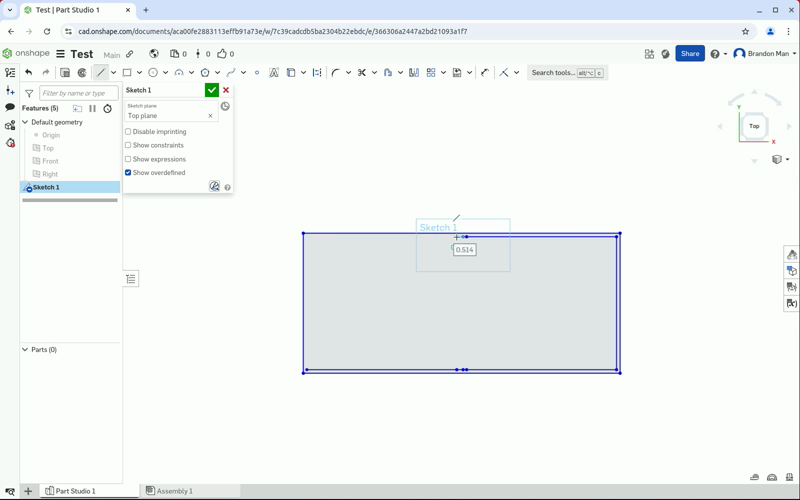
scroll(6)
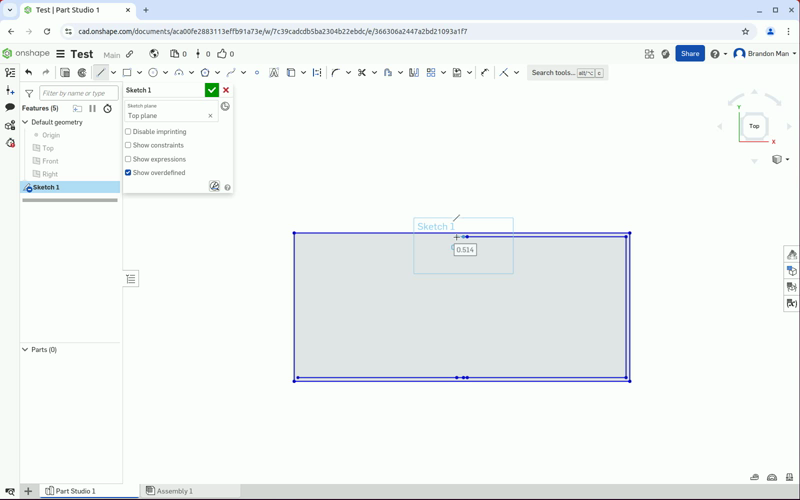
scroll(6)
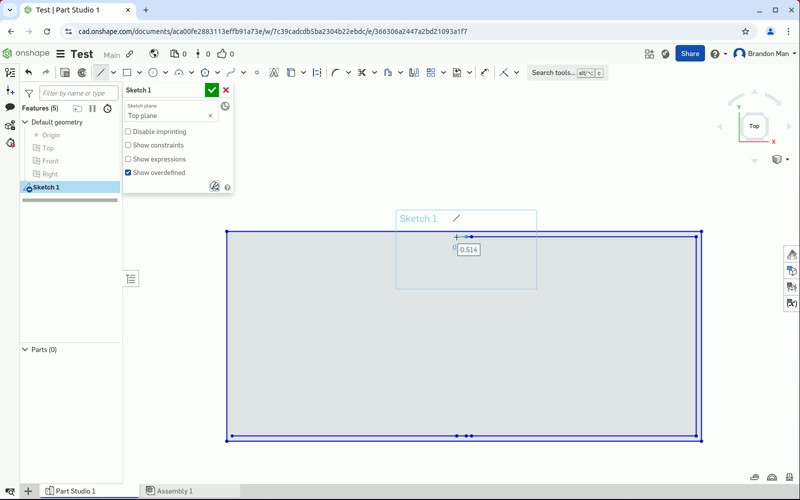
scroll(6)
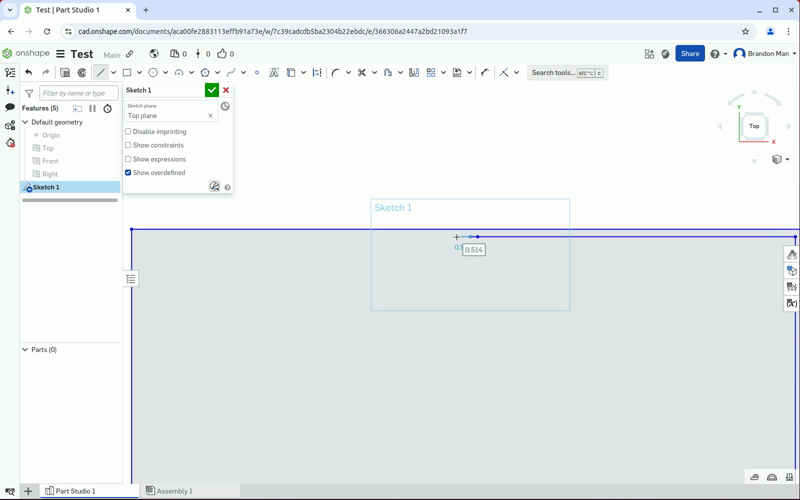
scroll(6)
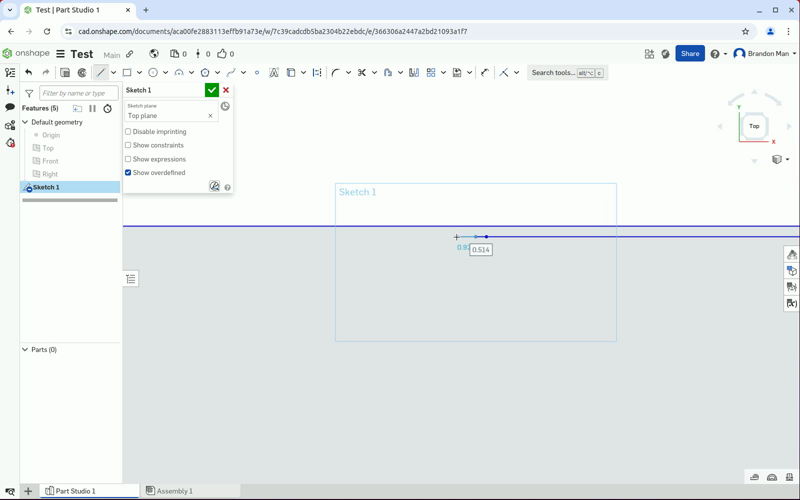
scroll(6)
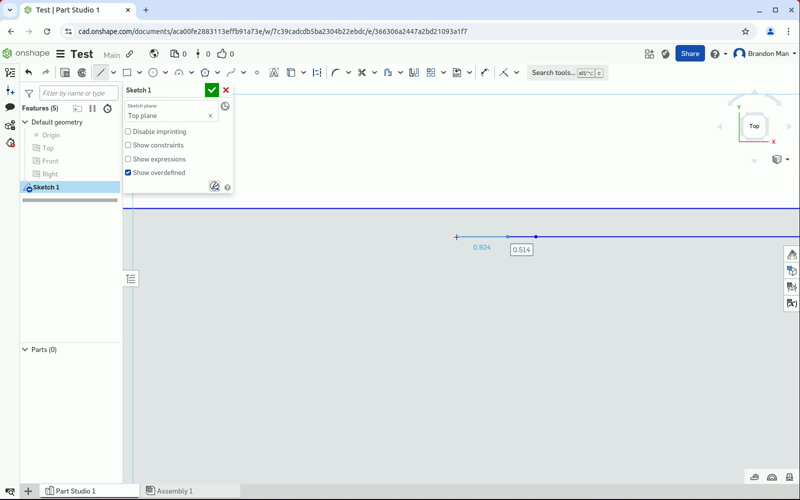
click(456, 236)
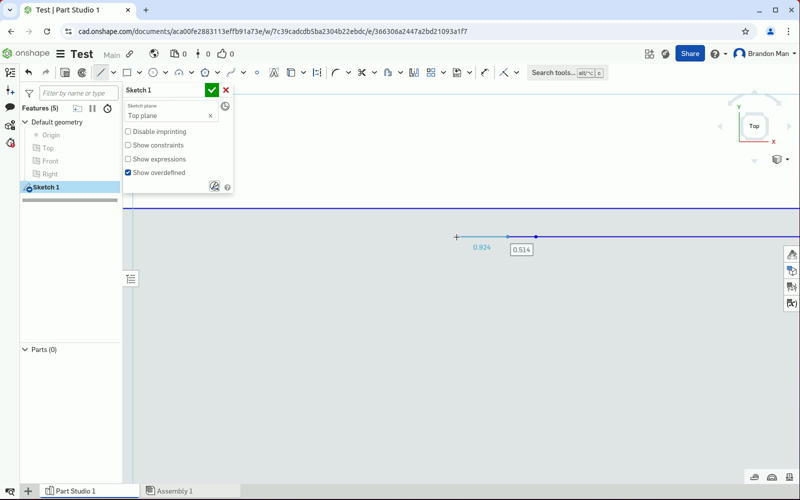
scroll(-6)
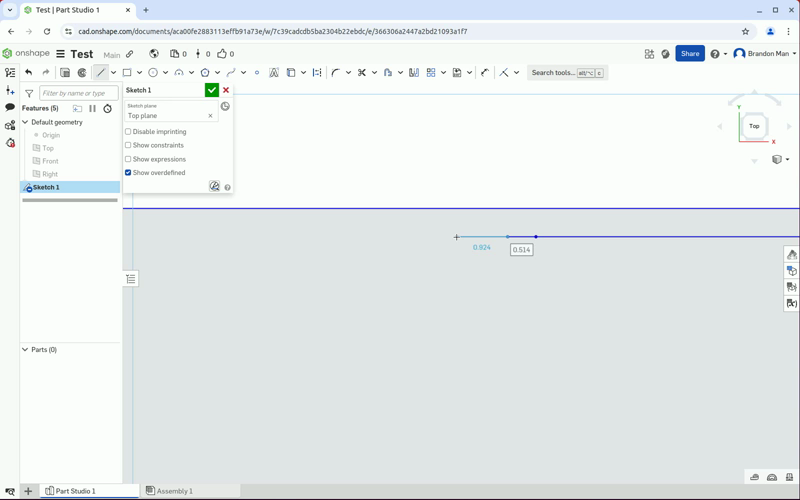
scroll(-6)
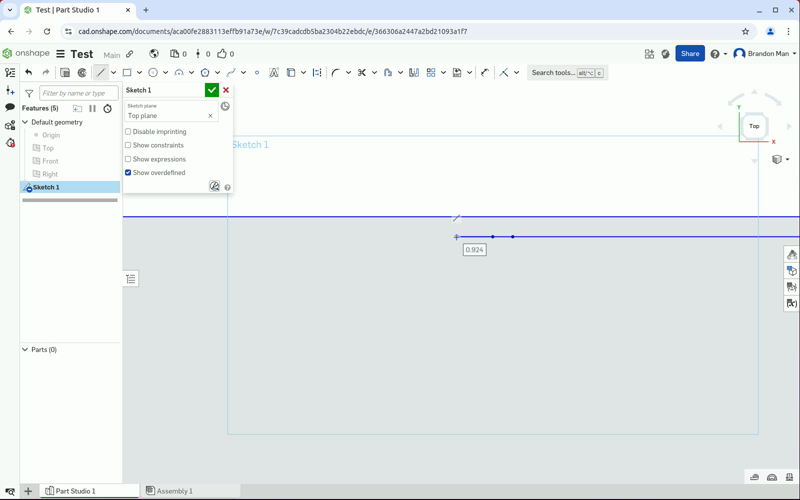
scroll(-6)
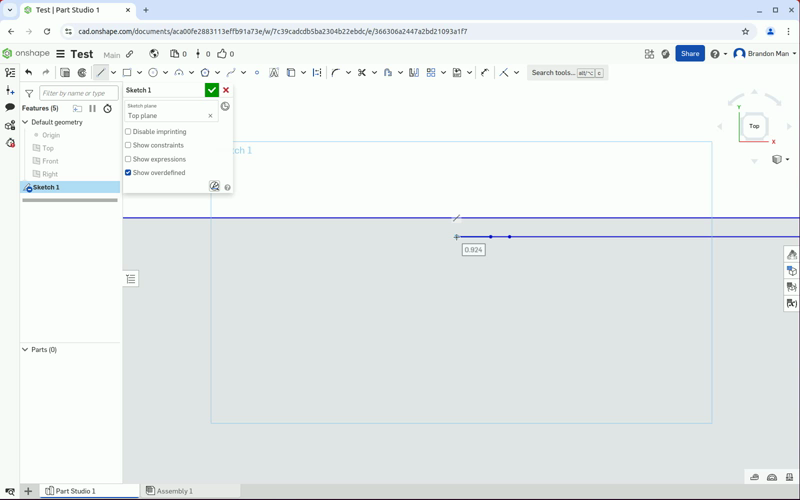
scroll(-6)
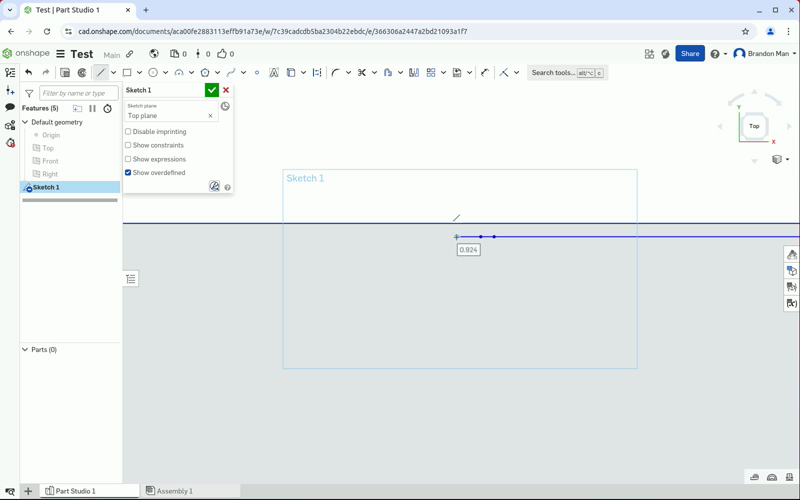
scroll(-6)
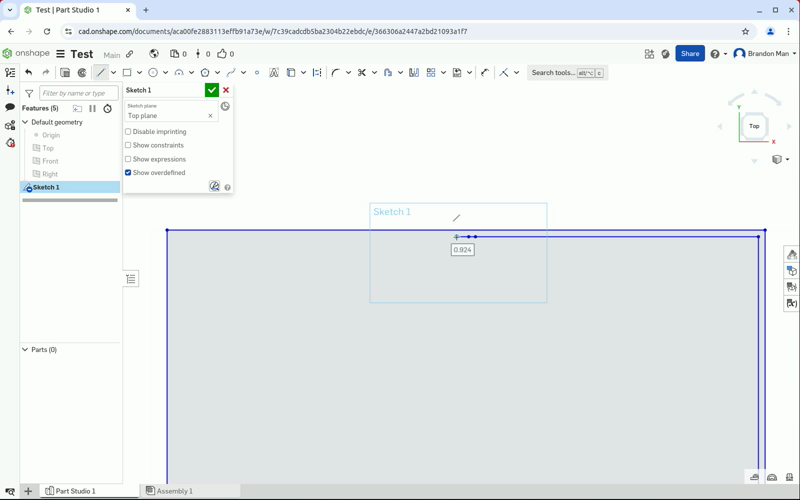
scroll(-6)
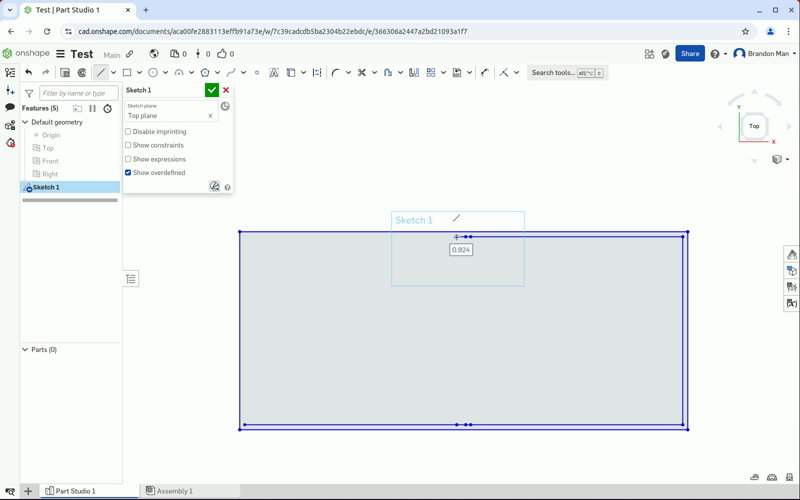
scroll(-6)
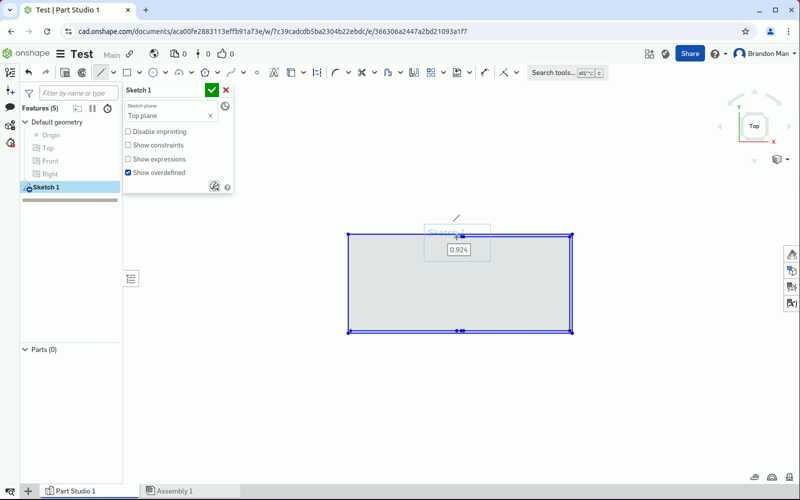
key_up(shift)
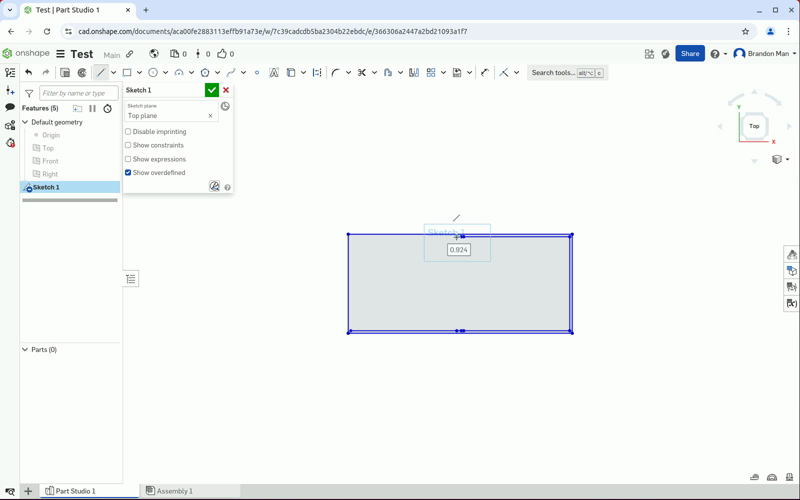
key_down(shift)
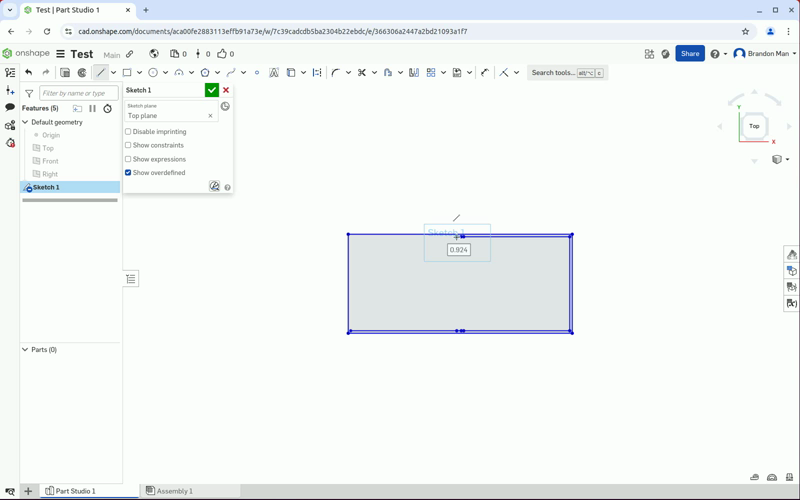
mouse_move(350, 236)
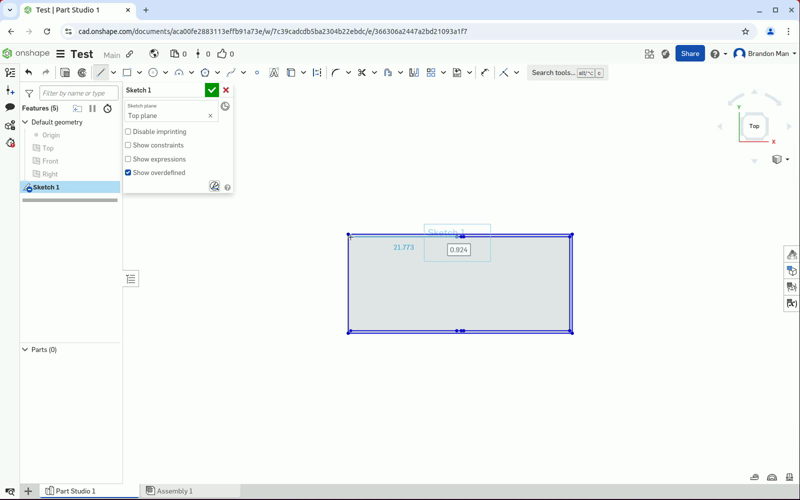
scroll(6)
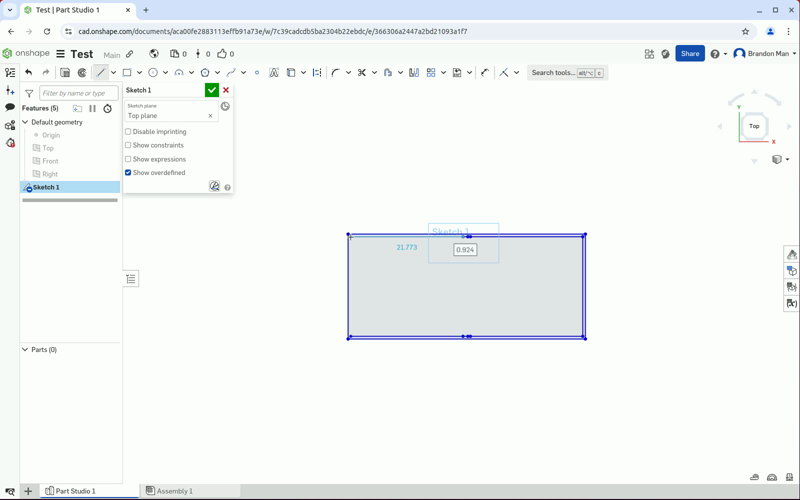
scroll(6)
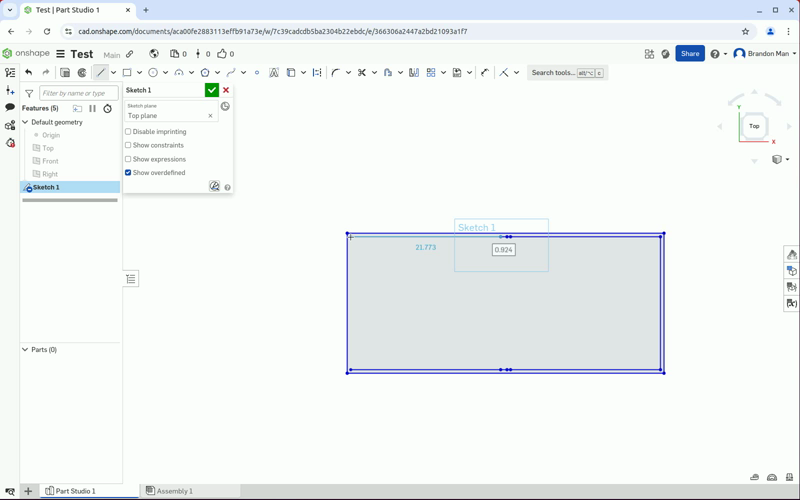
scroll(6)
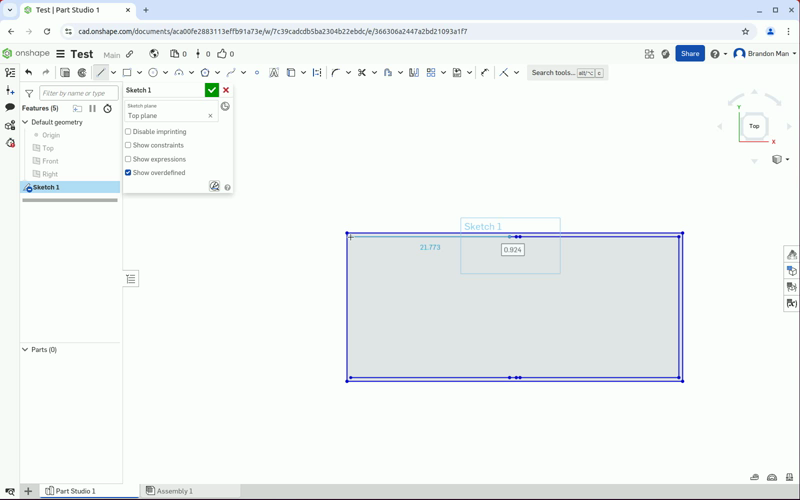
scroll(6)
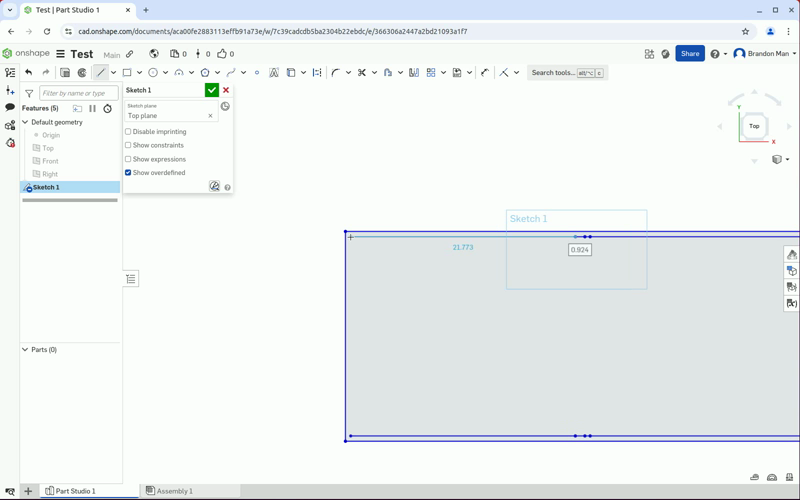
scroll(6)
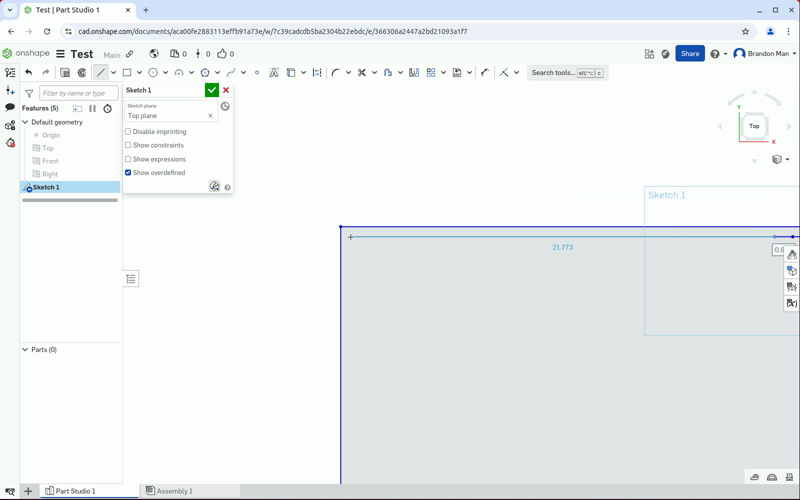
scroll(6)
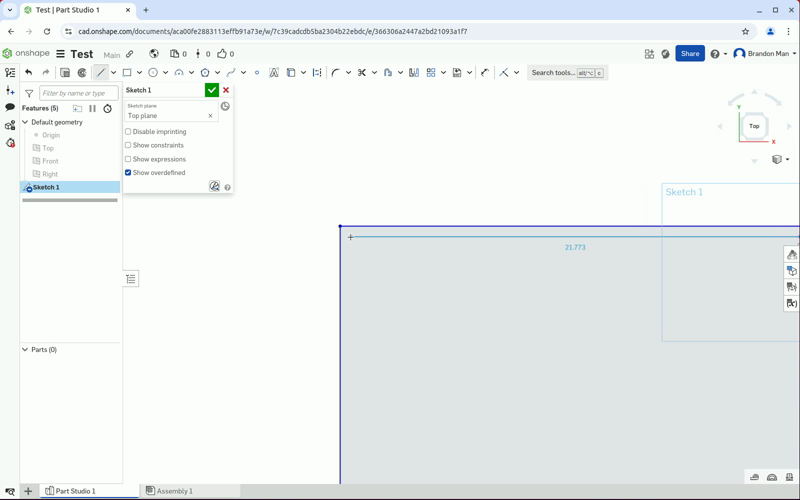
scroll(6)
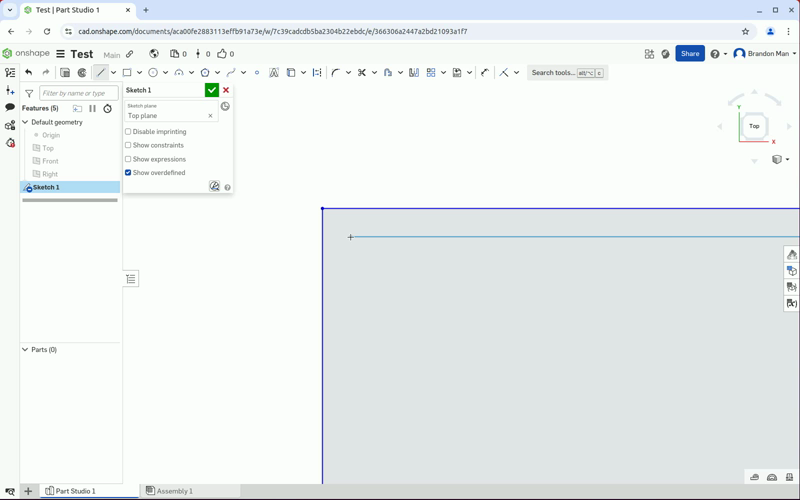
click(350, 236)
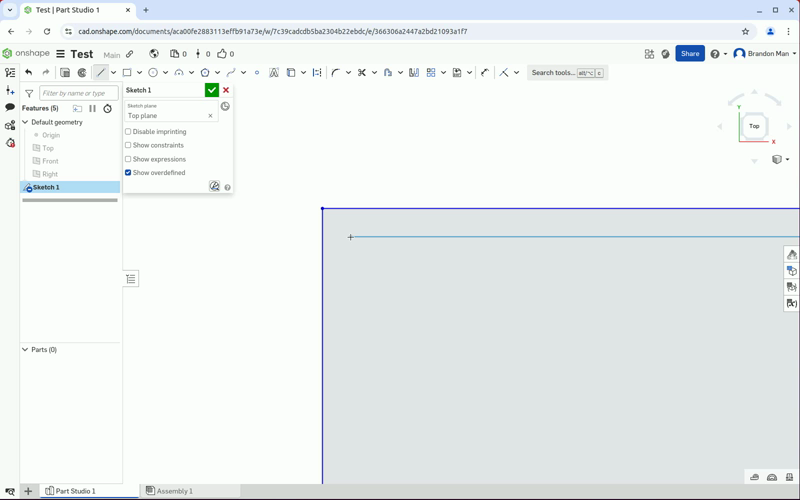
scroll(-6)
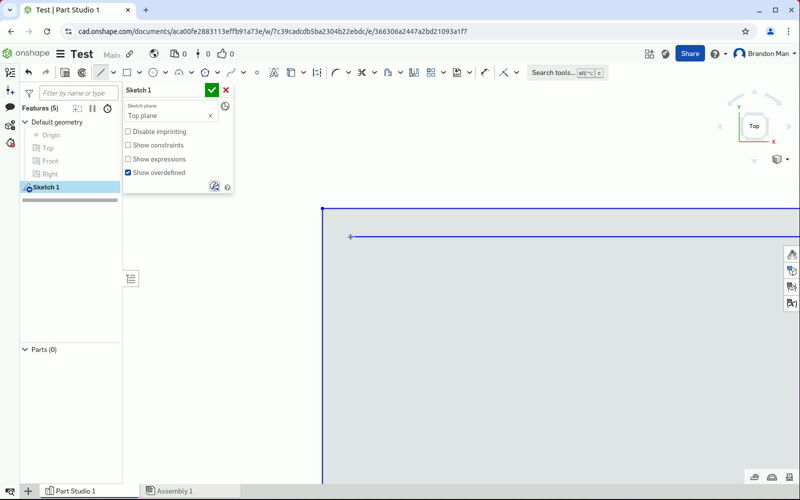
scroll(-6)
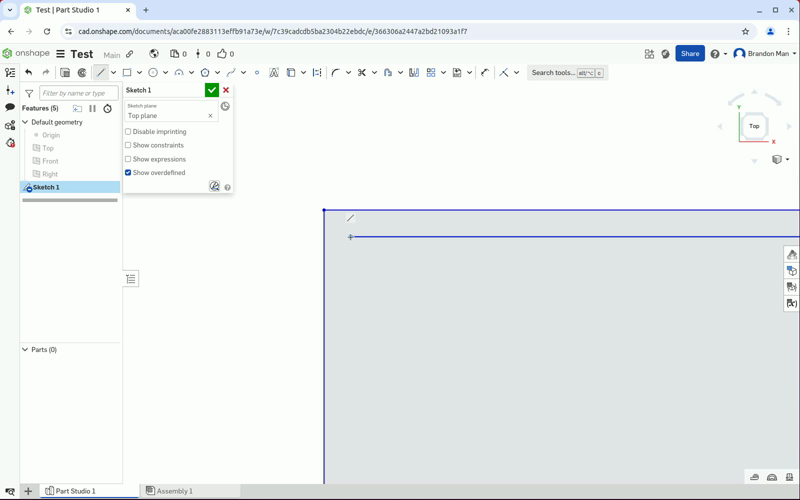
scroll(-6)
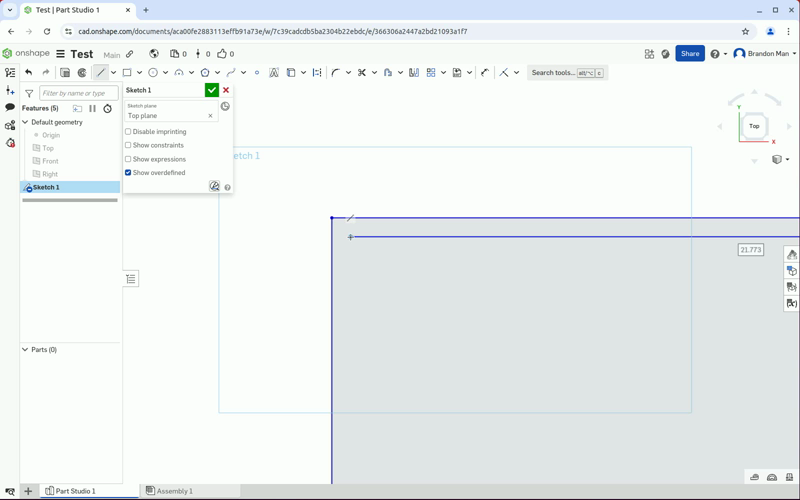
scroll(-6)
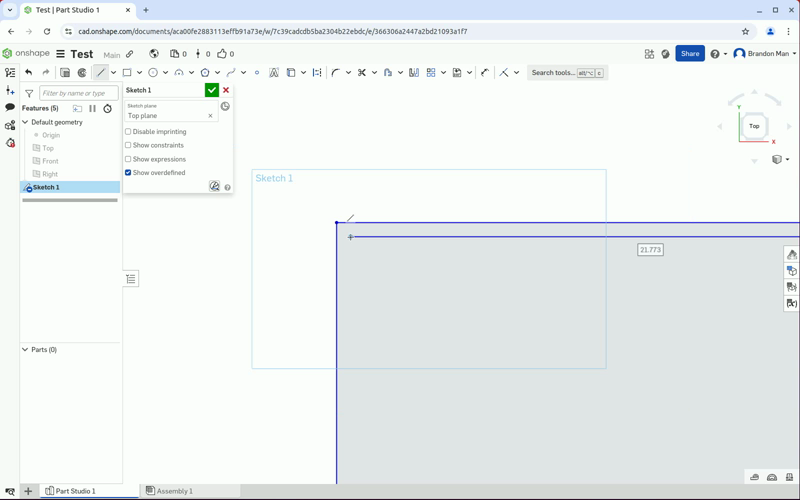
scroll(-6)
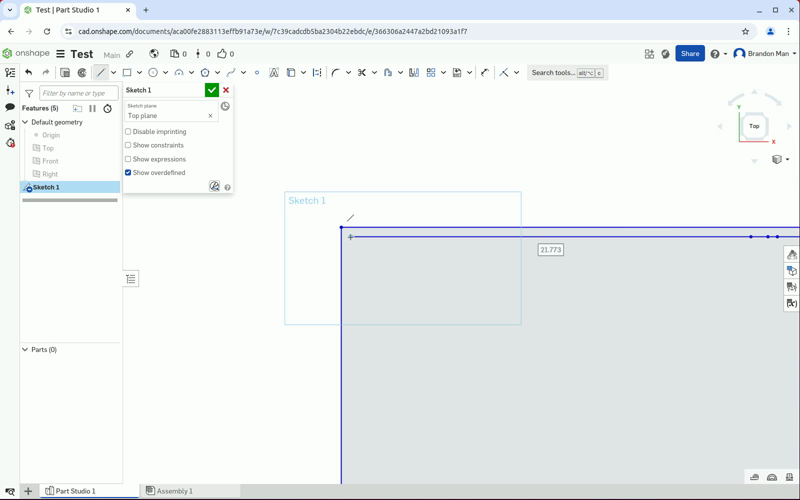
scroll(-6)
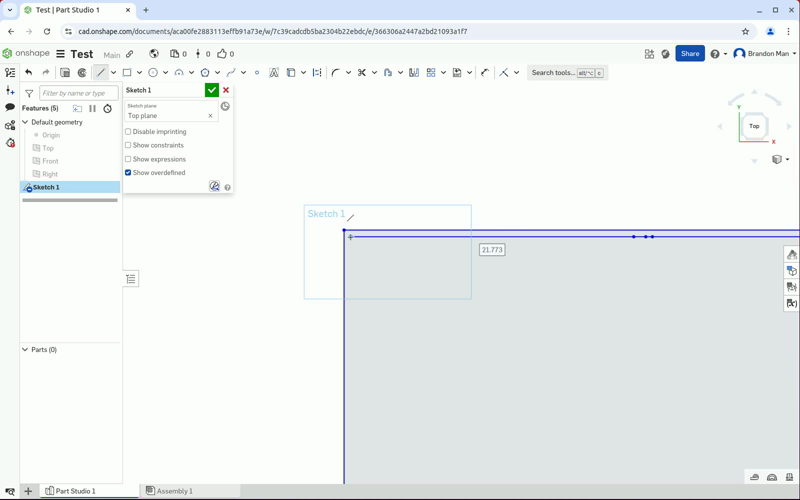
scroll(-6)
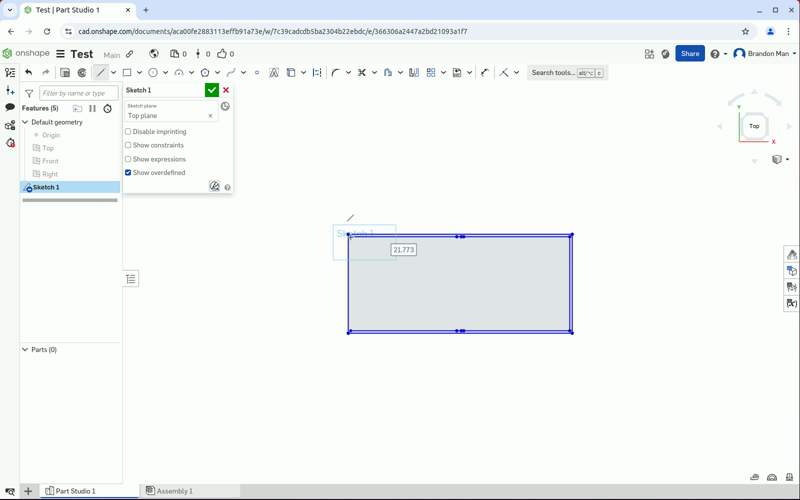
key_up(shift)
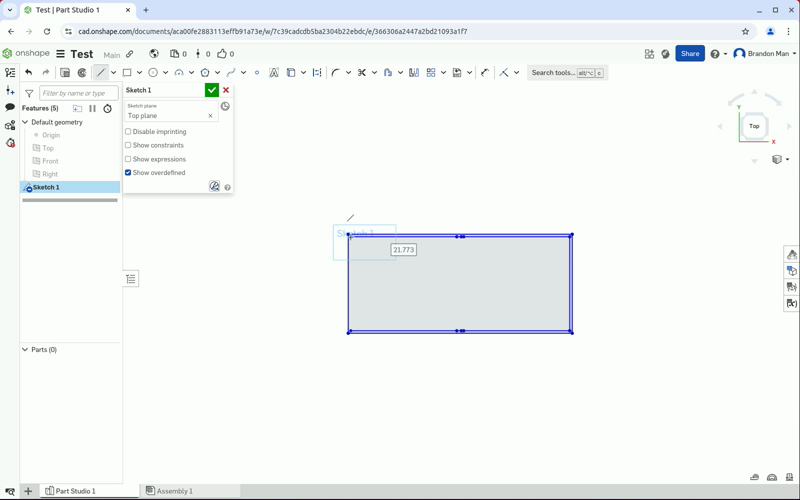
key_down(shift)
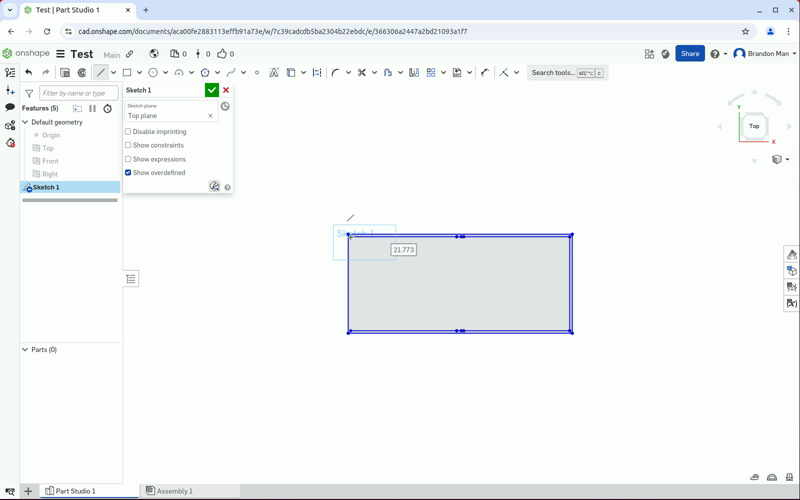
mouse_move(350, 330)
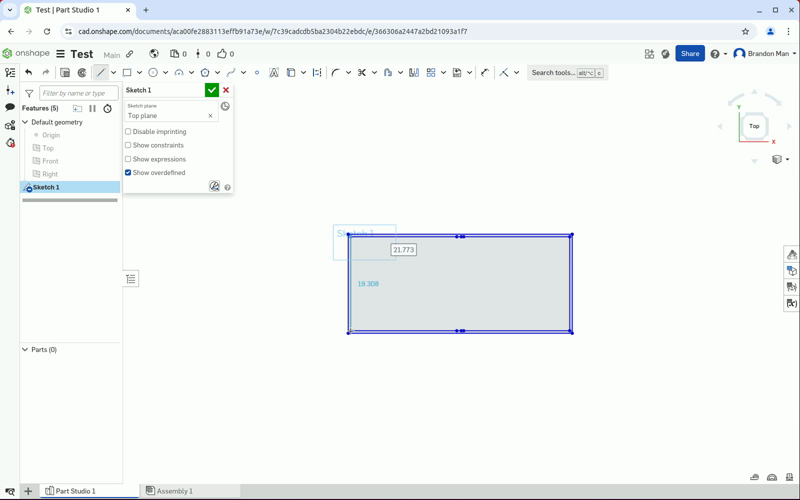
scroll(6)
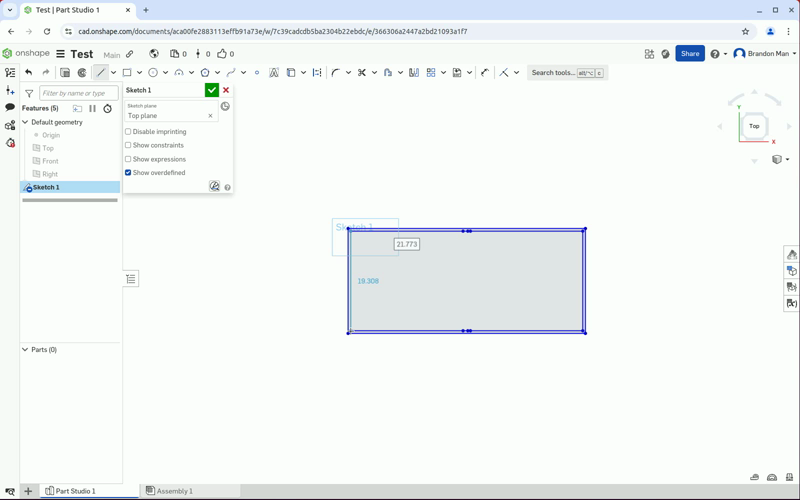
scroll(6)
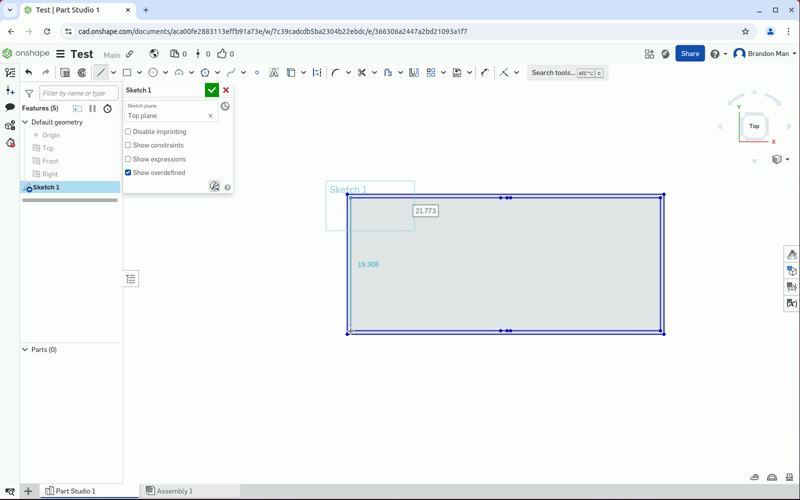
scroll(6)
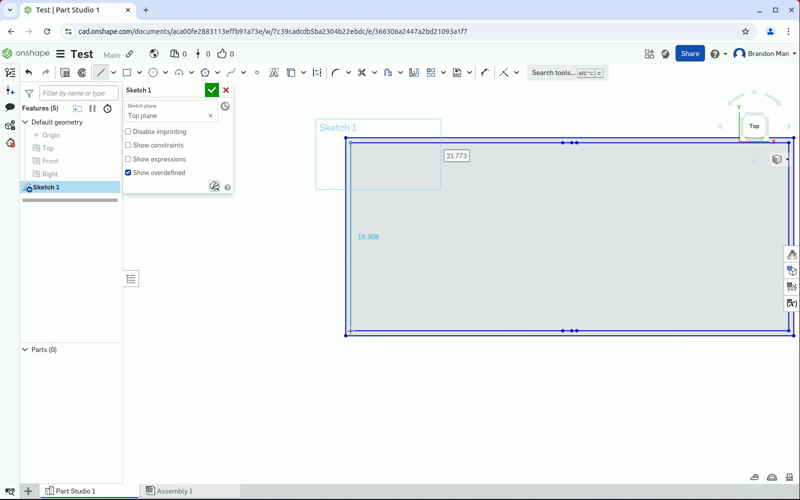
scroll(6)
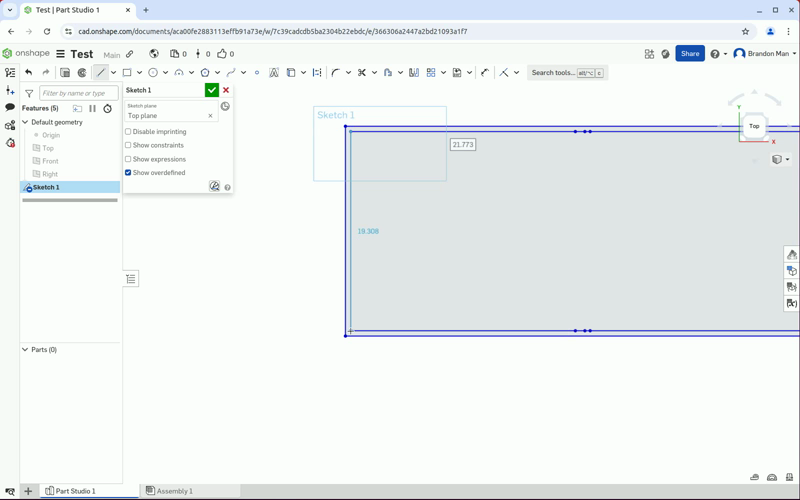
scroll(6)
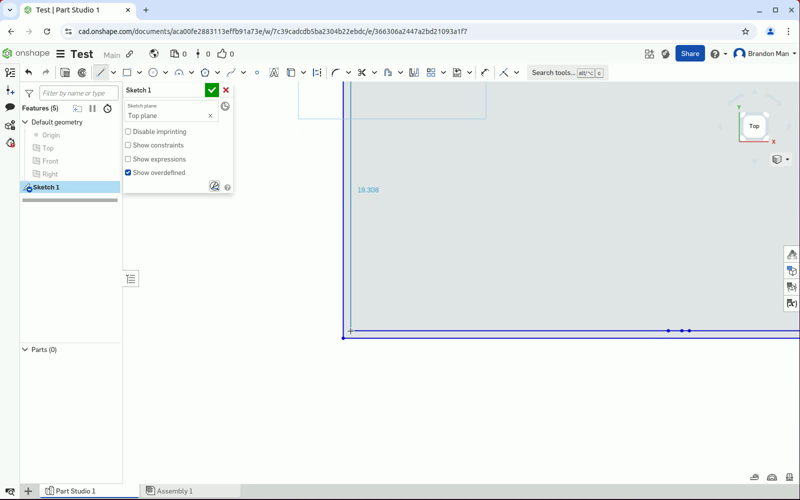
scroll(6)
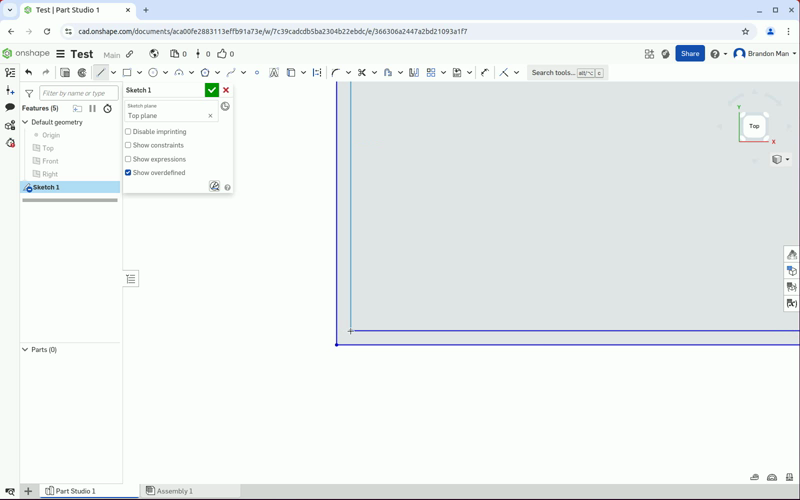
scroll(6)
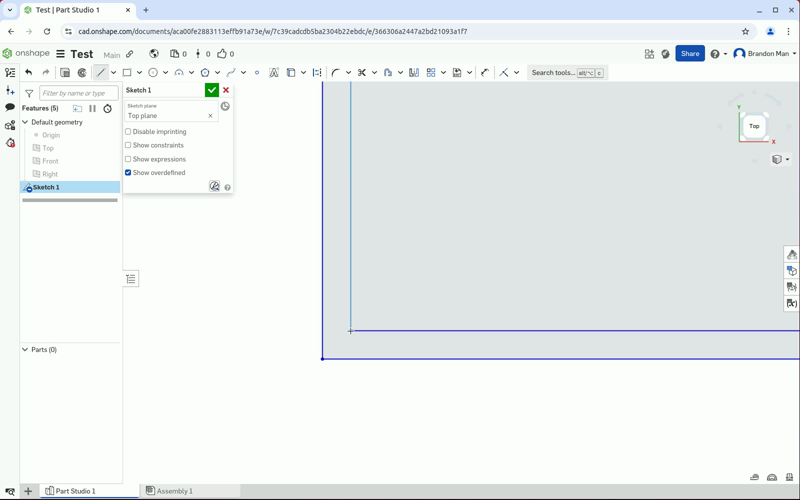
key_up(shift)
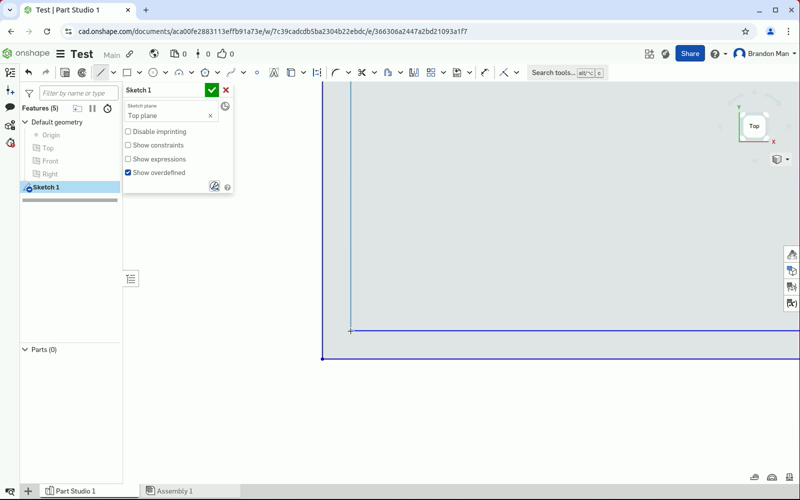
click(350, 330)
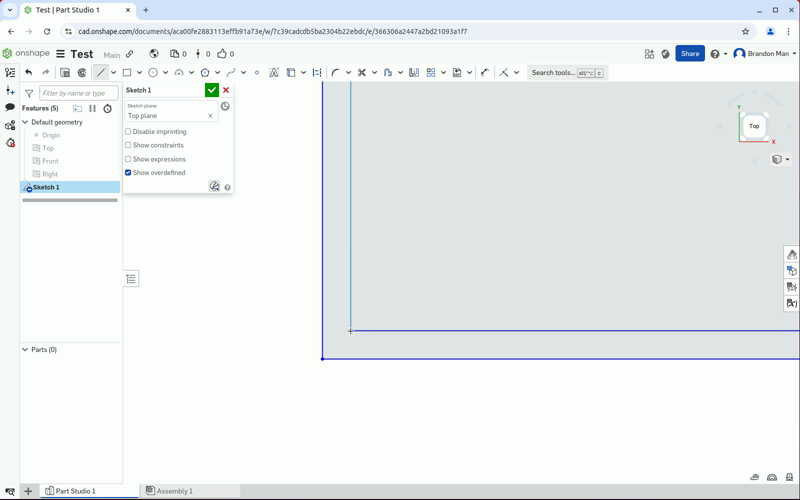
scroll(-6)
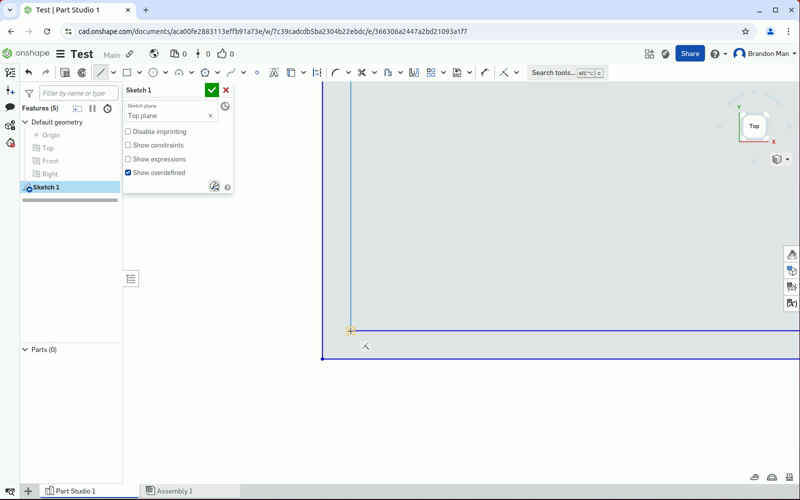
scroll(-6)
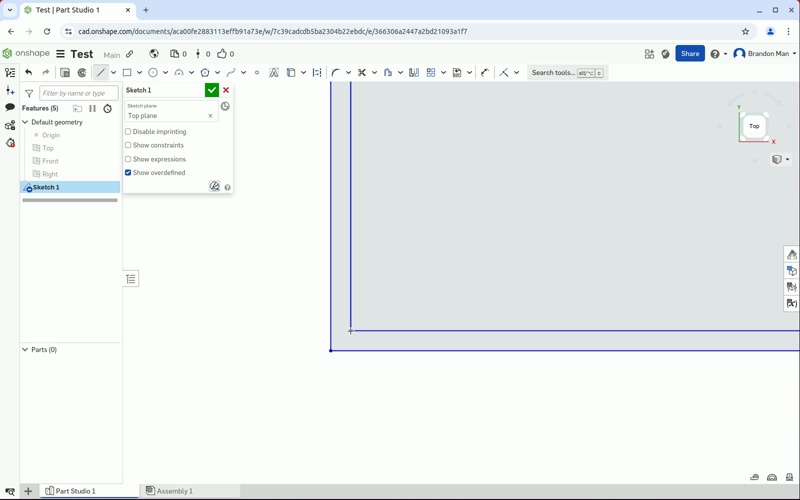
scroll(-6)
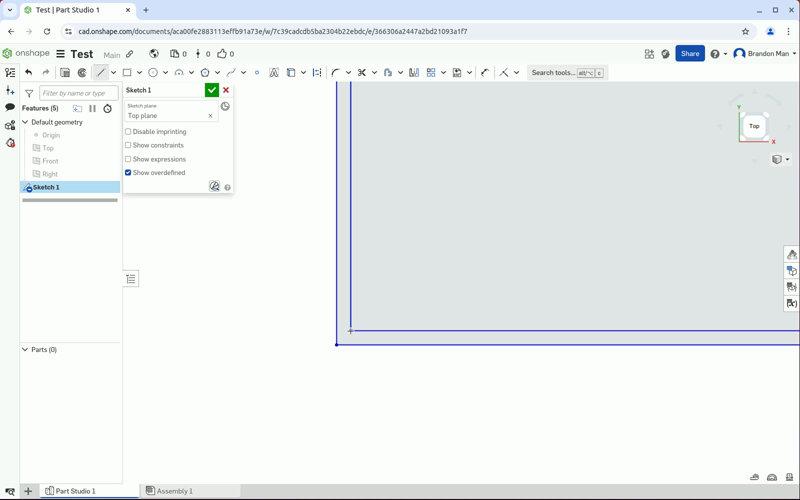
scroll(-6)
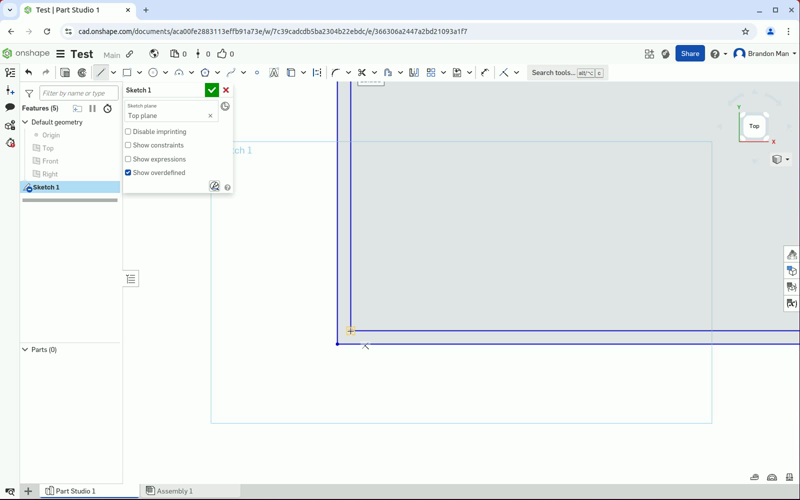
scroll(-6)
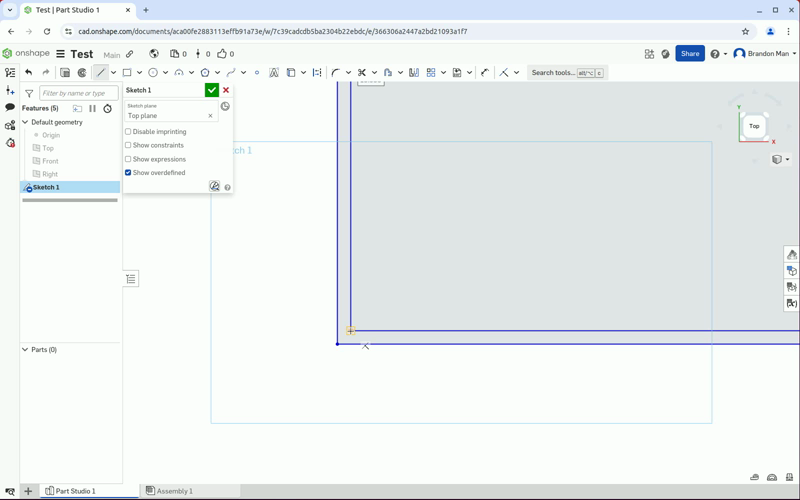
scroll(-6)
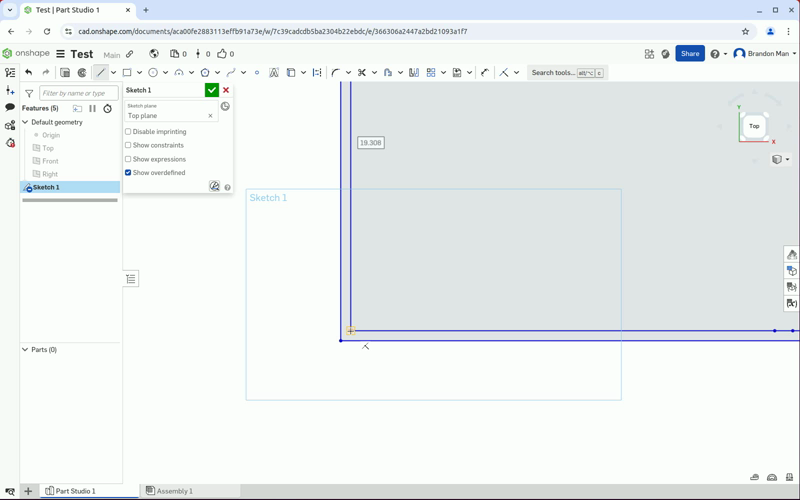
scroll(-6)
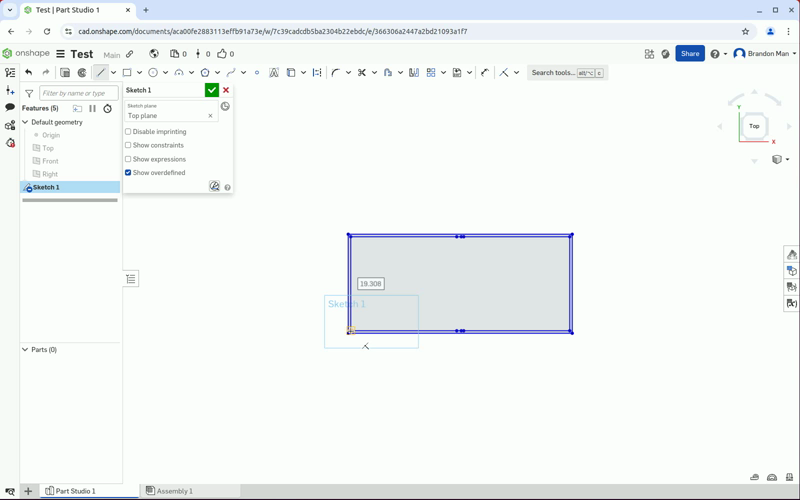
key(esc)
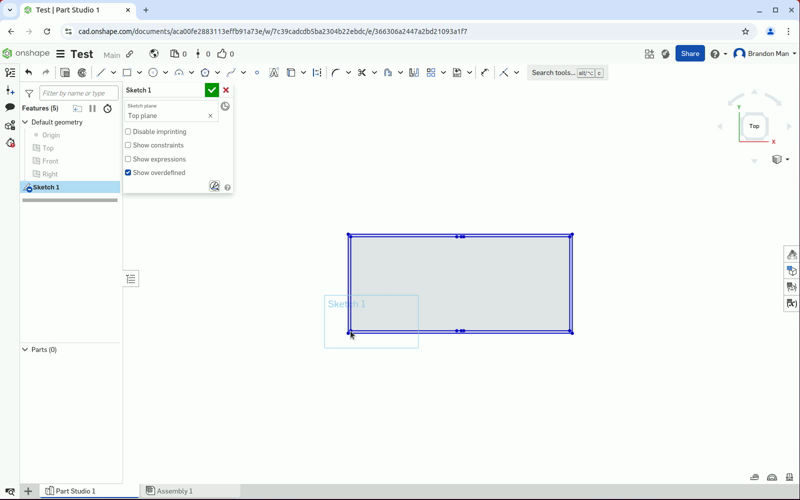
mouse_move(365, 235)
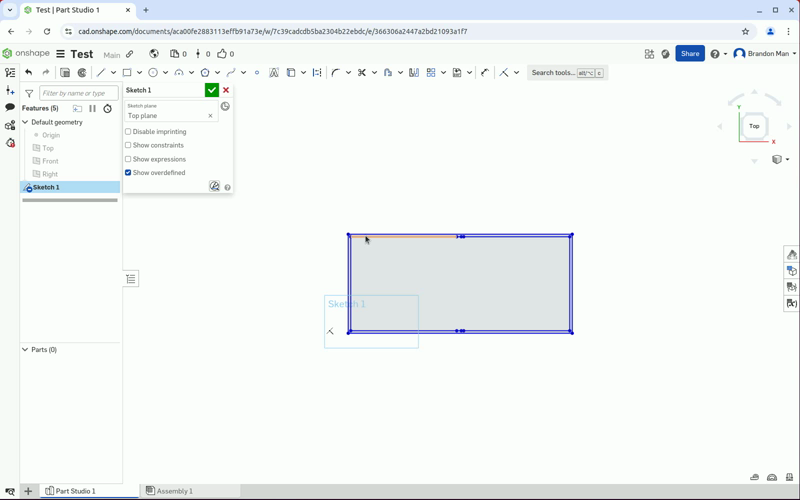
scroll(6)
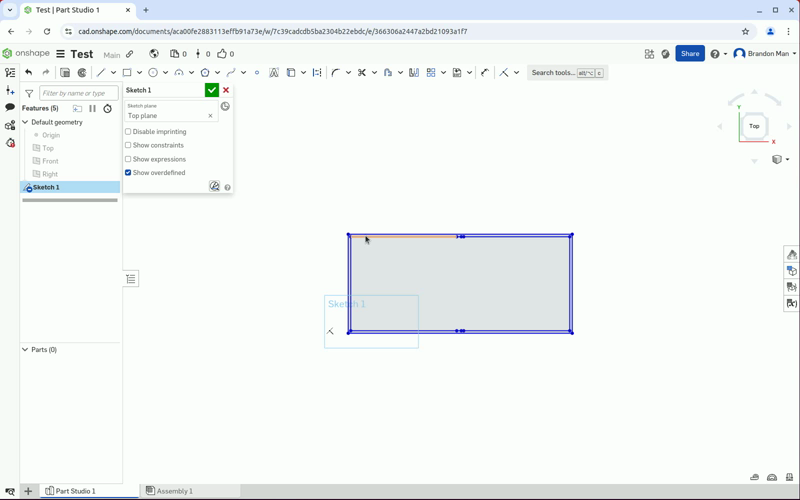
scroll(6)
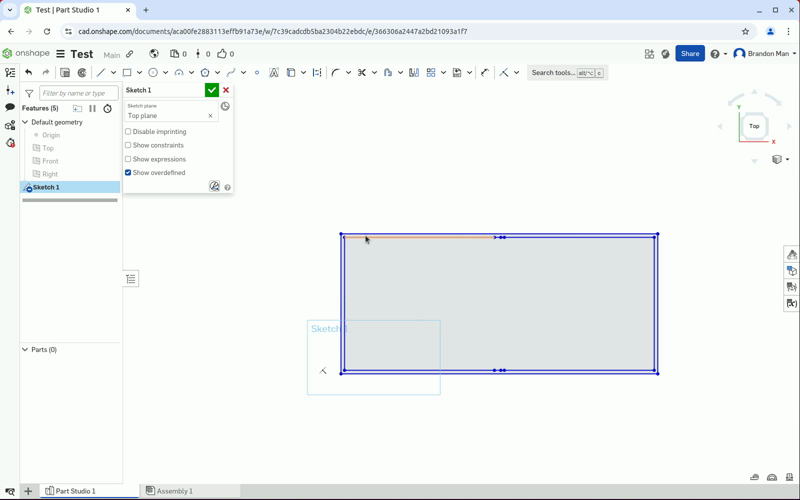
scroll(6)
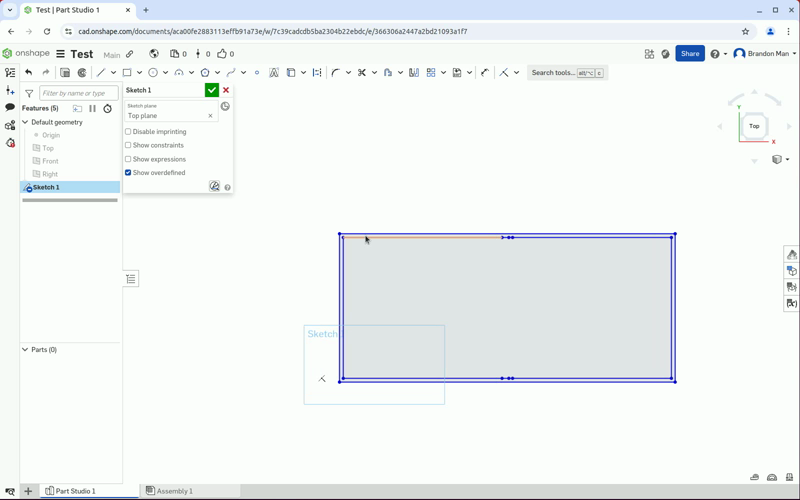
scroll(6)
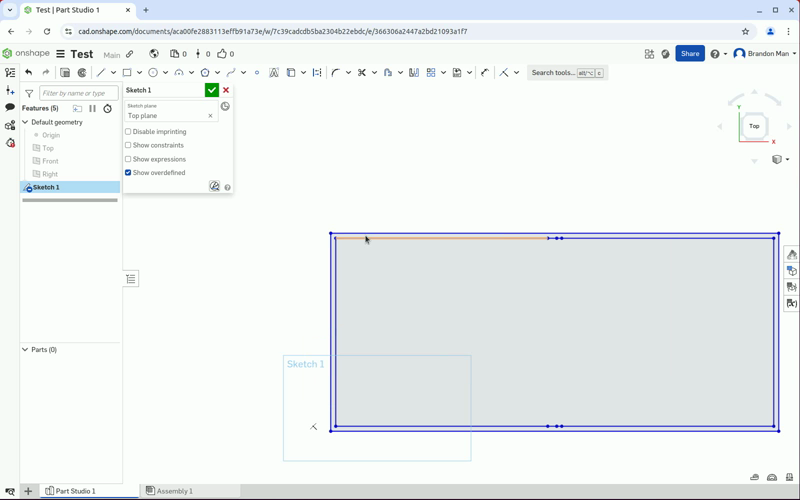
scroll(6)
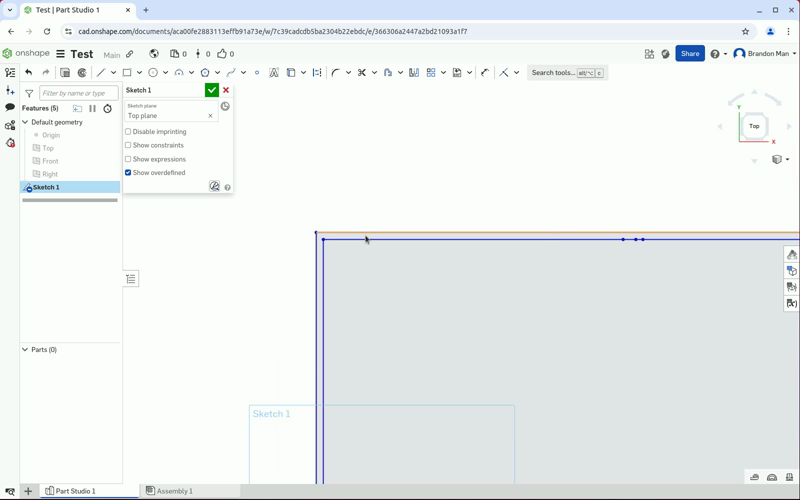
scroll(6)
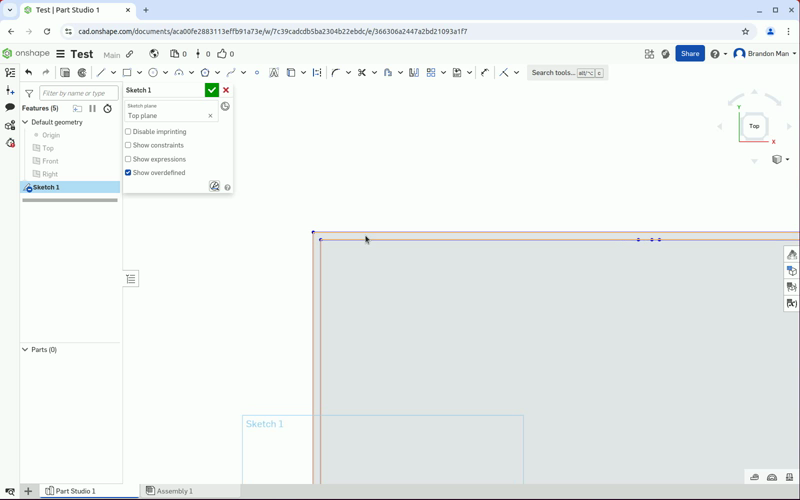
scroll(6)
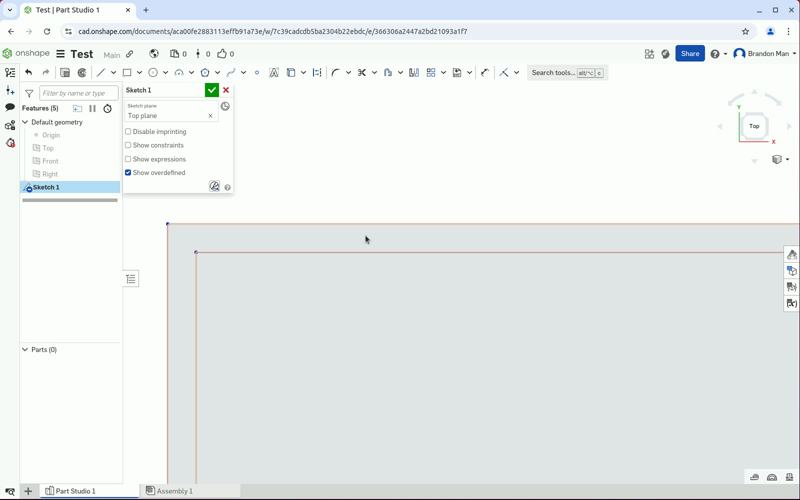
click(365, 235)
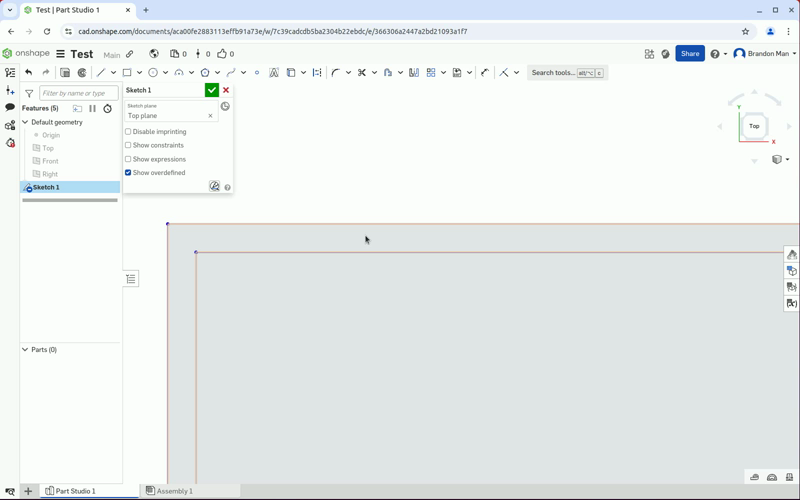
scroll(-6)
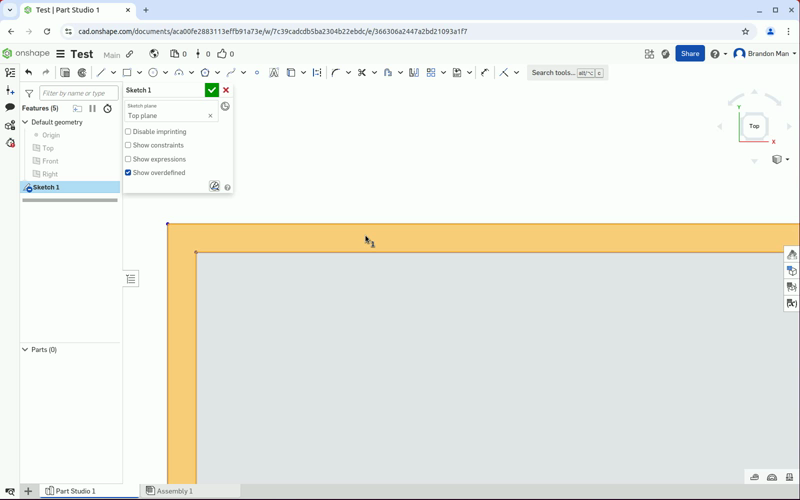
scroll(-6)
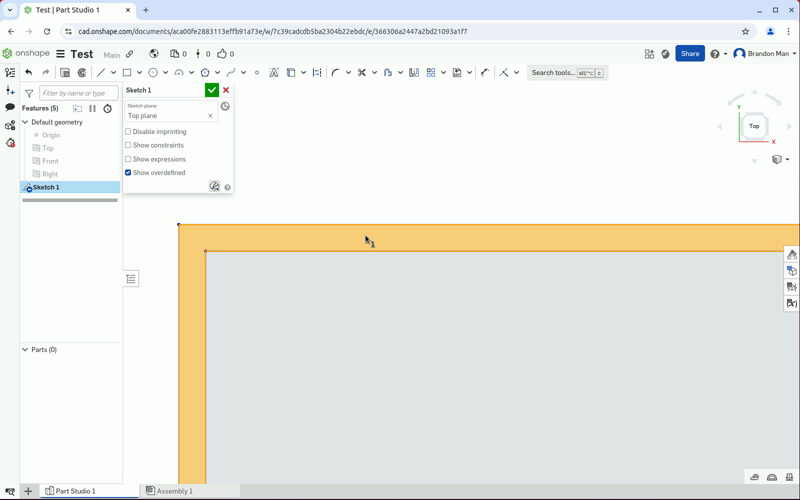
scroll(-6)
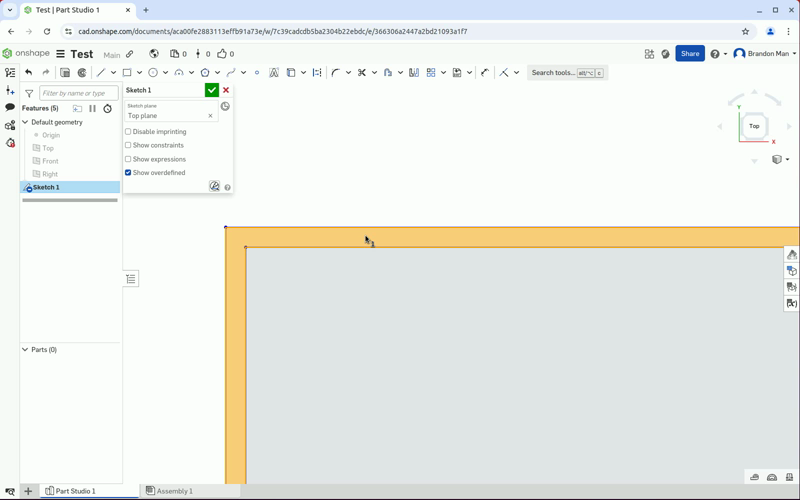
scroll(-6)
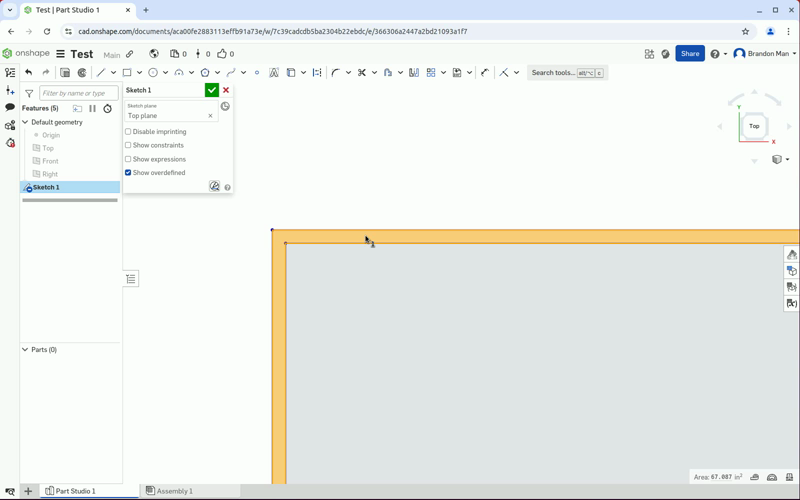
scroll(-6)
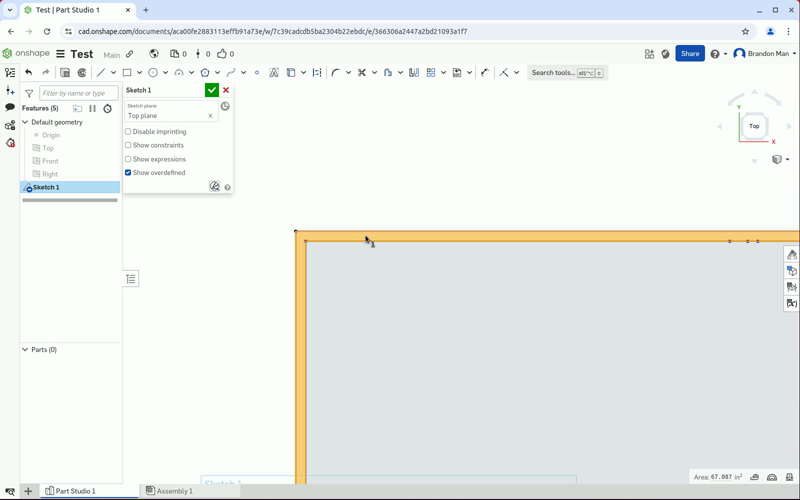
scroll(-6)
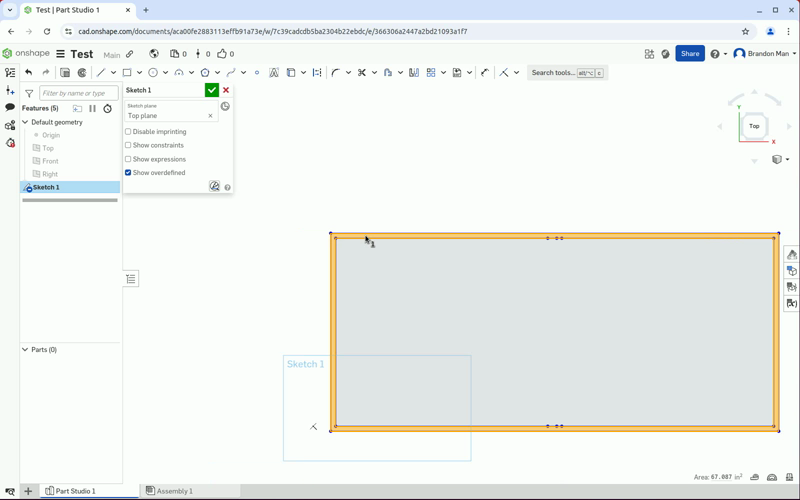
scroll(-6)
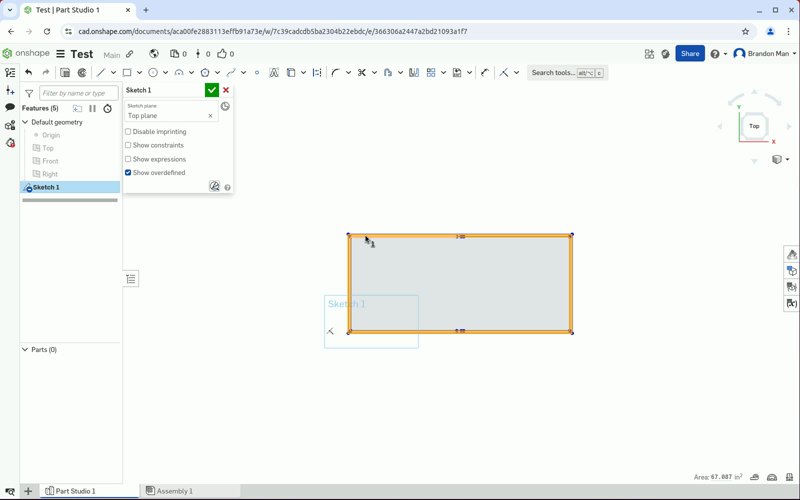
mouse_move(73, 352)
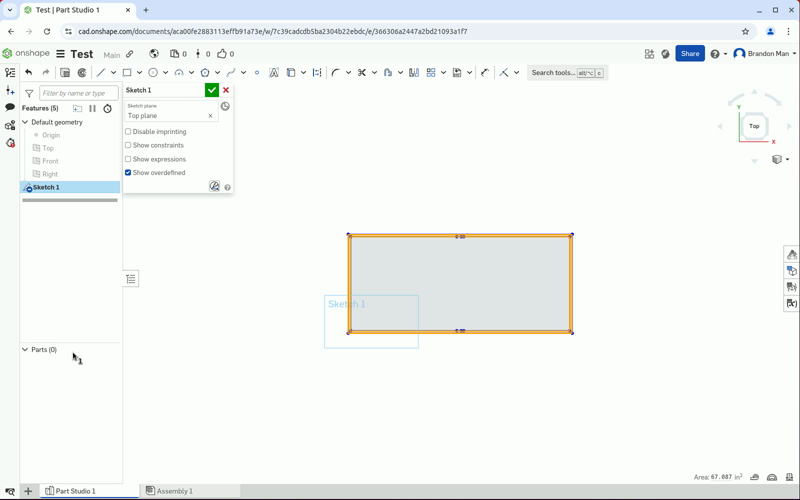
key(shift+y)
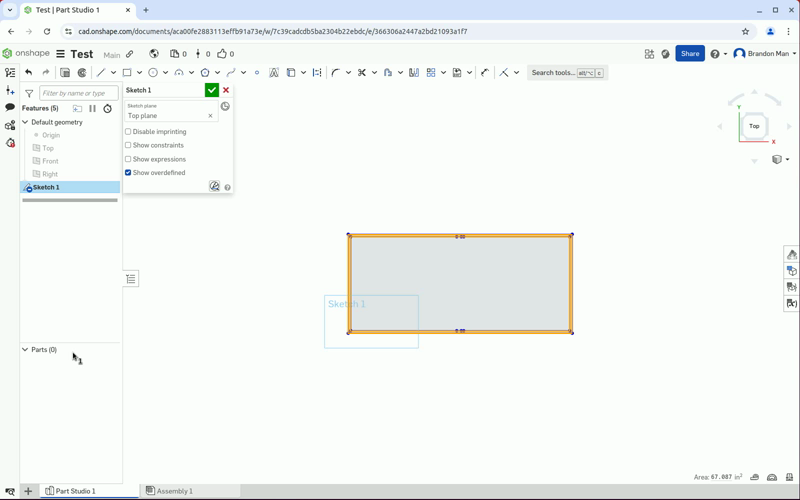
key(shift+e)
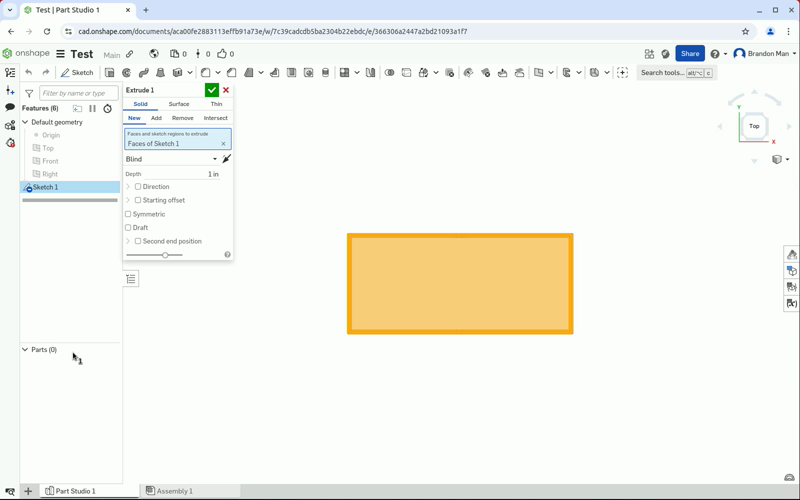
mouse_move(143, 106)
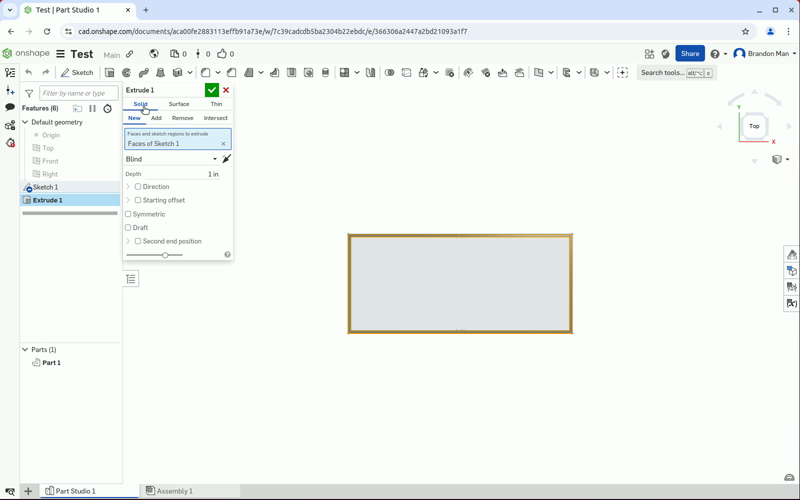
click(143, 106)
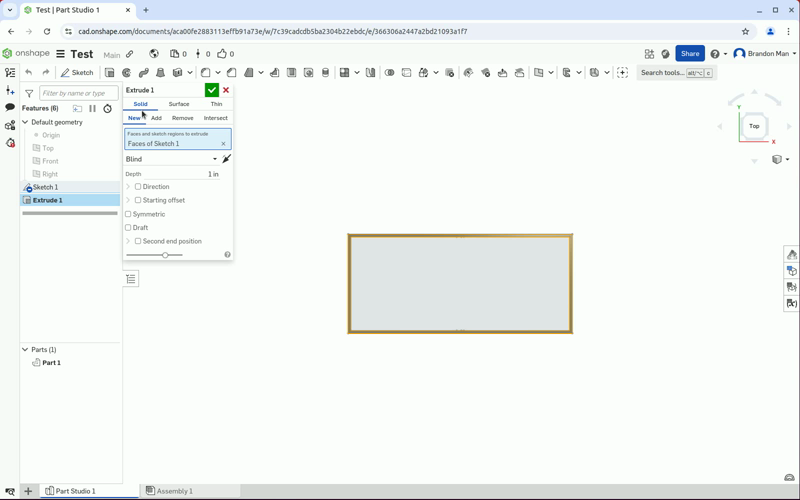
mouse_move(137, 120)
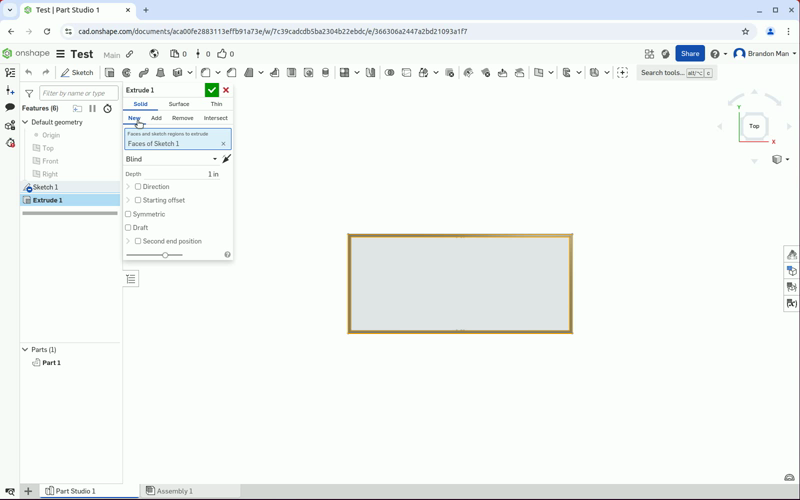
click(137, 120)
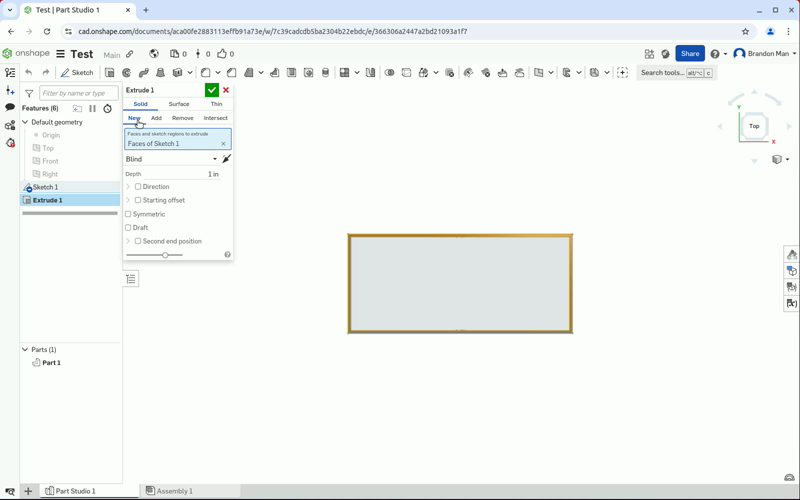
key(tab, 4)
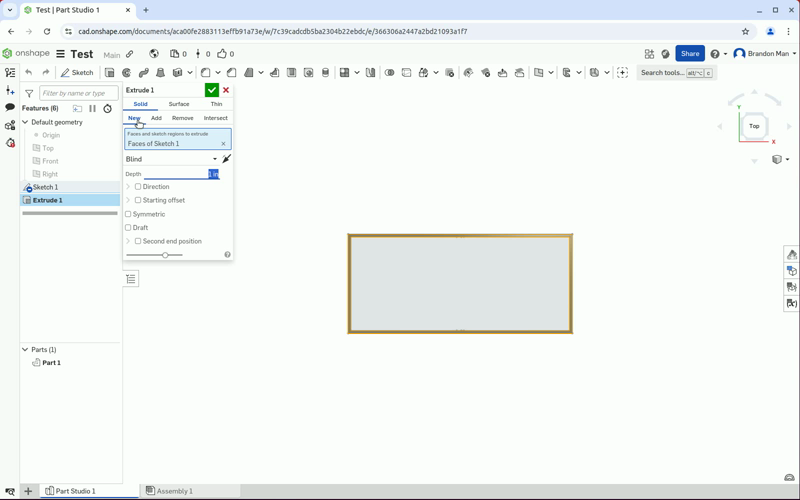
text(17.09)
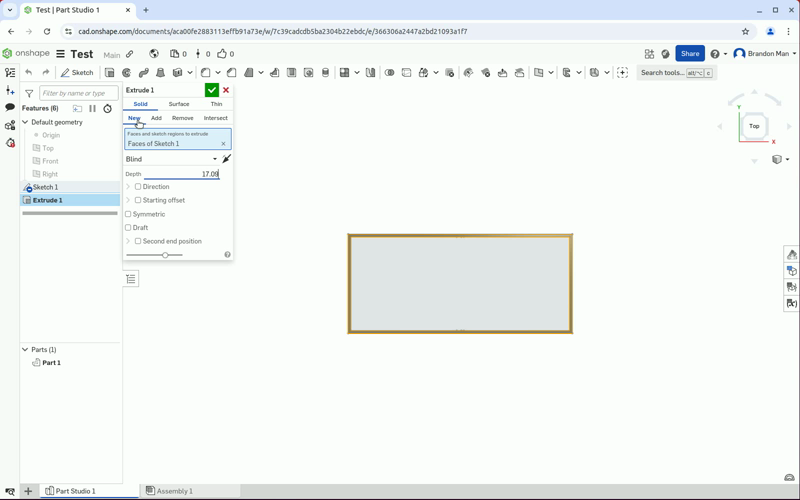
key(enter)
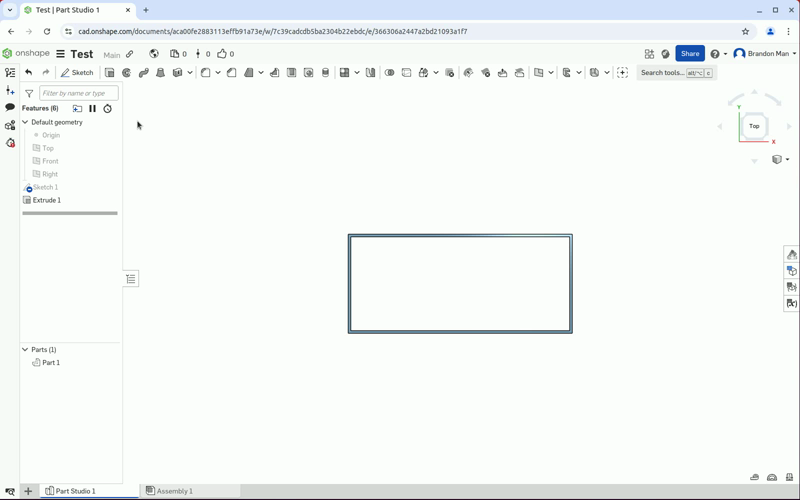
key(shift+h)
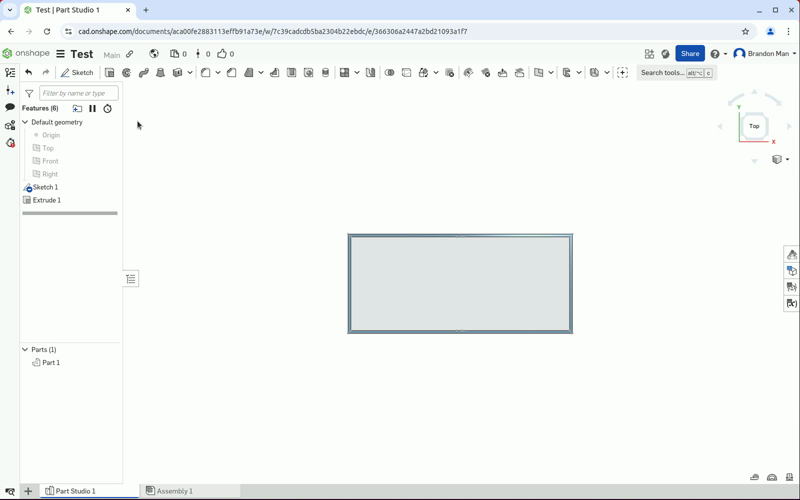
key(shift+h)
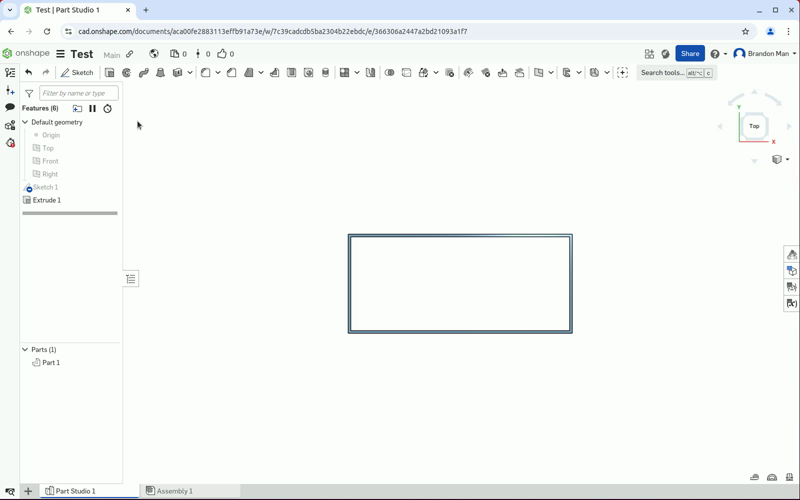
mouse_move(73, 189)
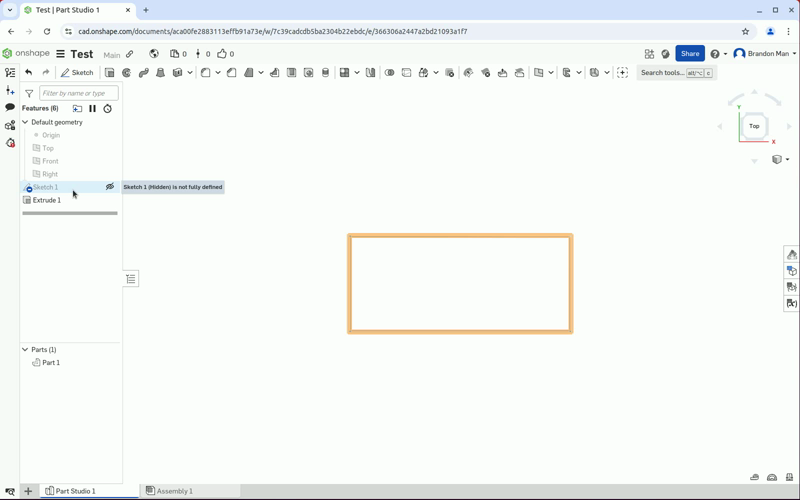
click(73, 189)
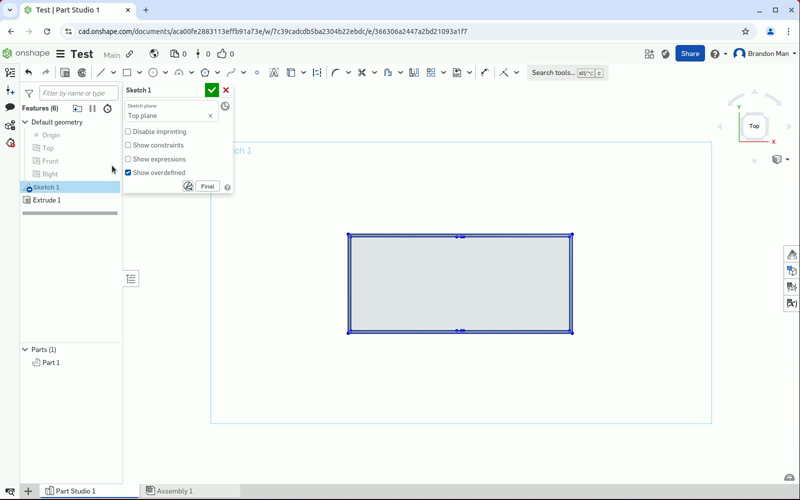
mouse_move(229, 92)
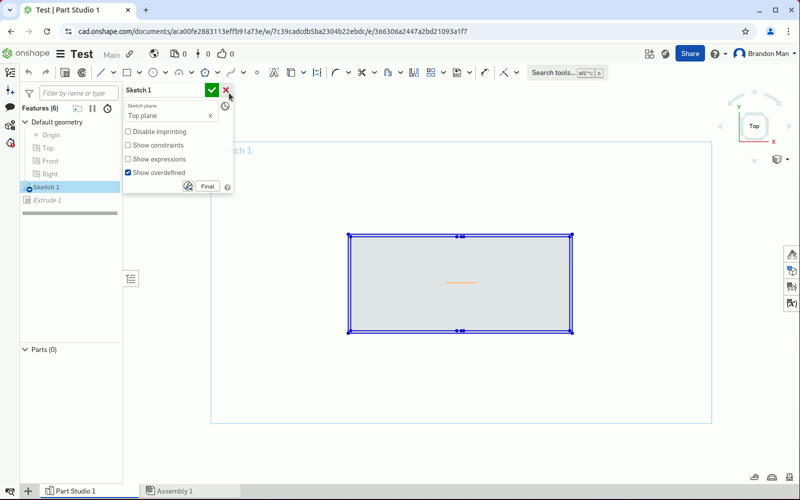
click(229, 92)
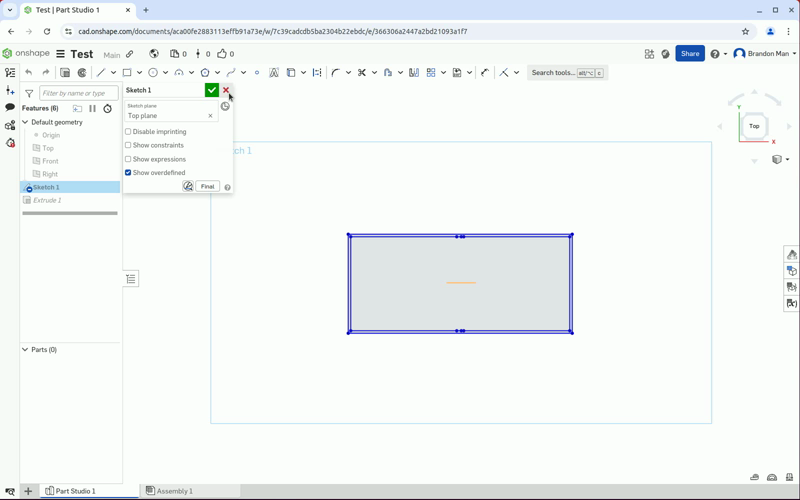
key(shift+s)
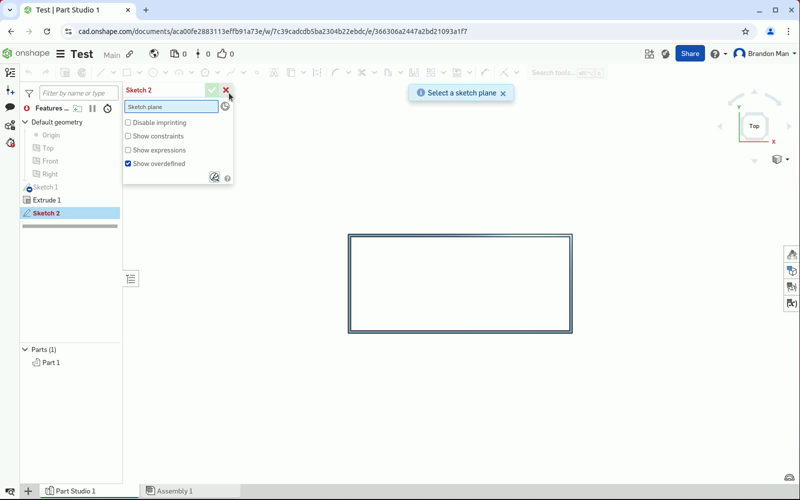
mouse_move(73, 150)
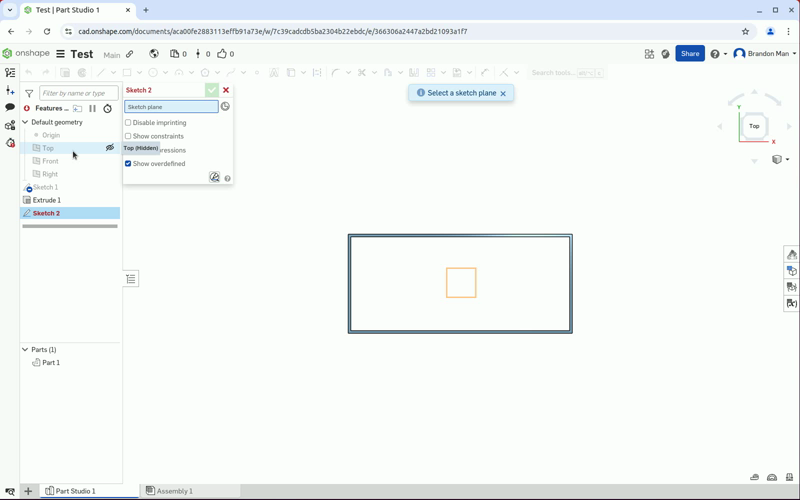
click(73, 150)
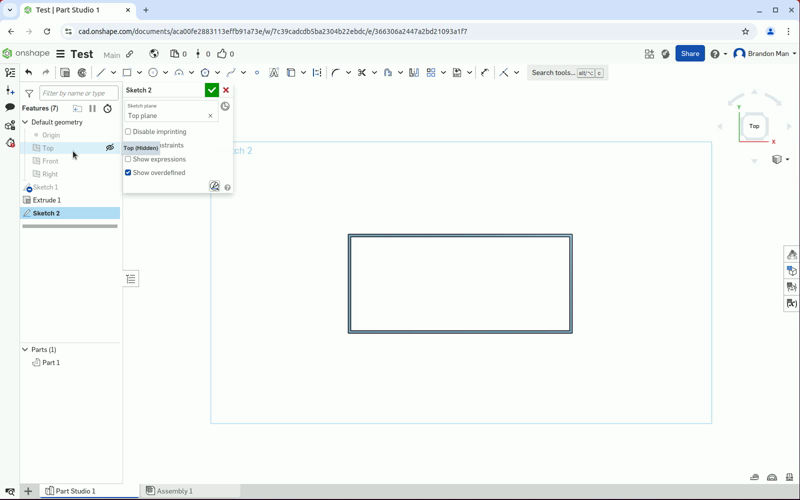
mouse_move(73, 352)
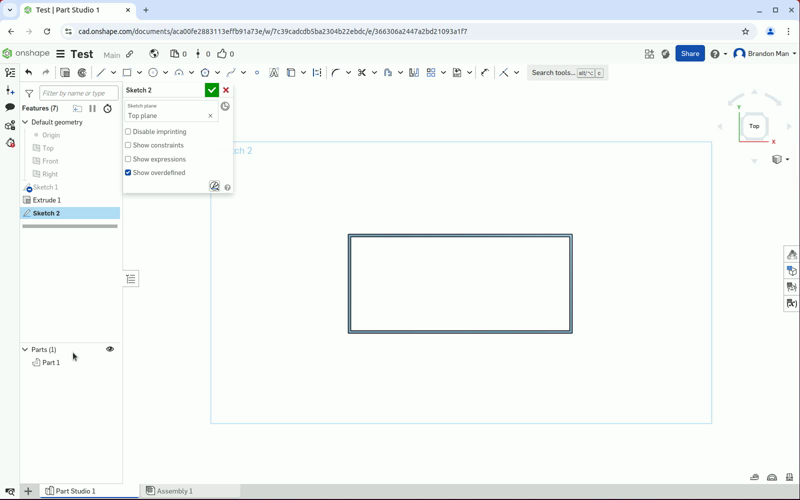
key(y)
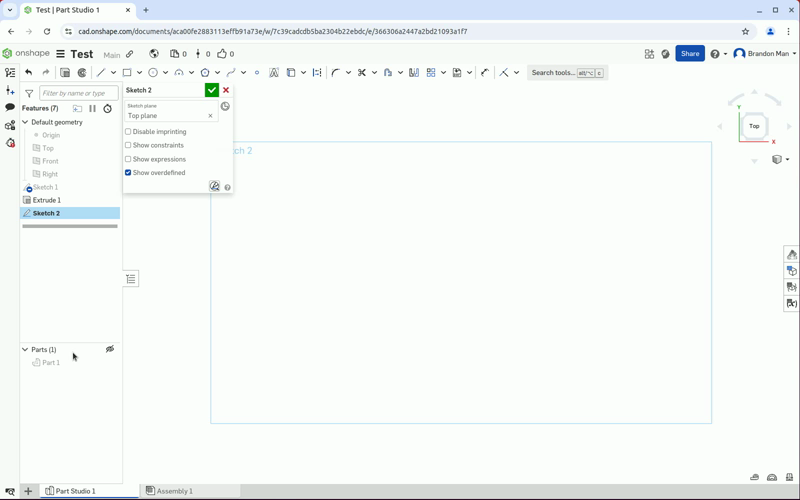
key(l)
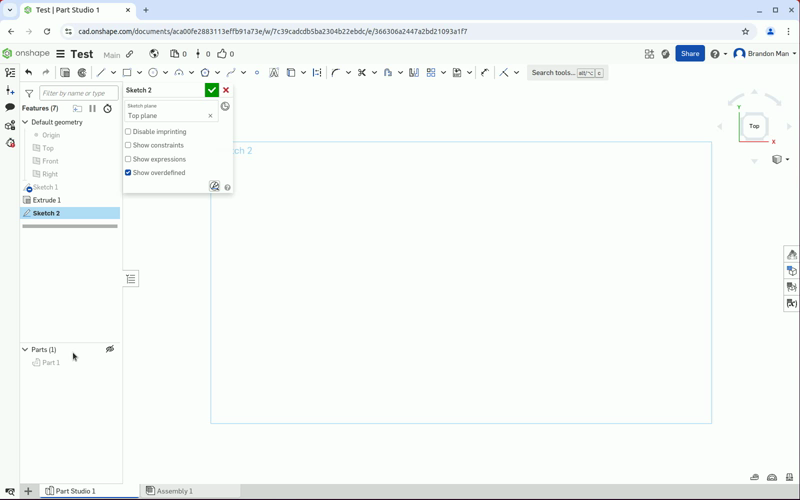
key_down(shift)
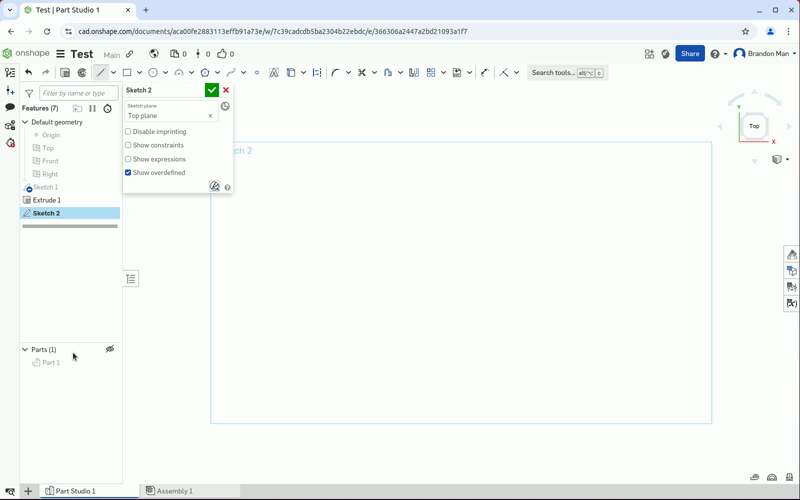
mouse_move(460, 329)
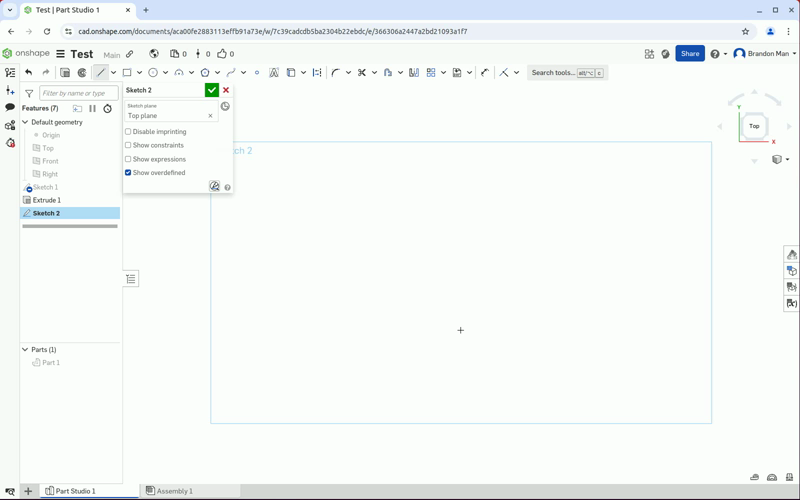
click(460, 329)
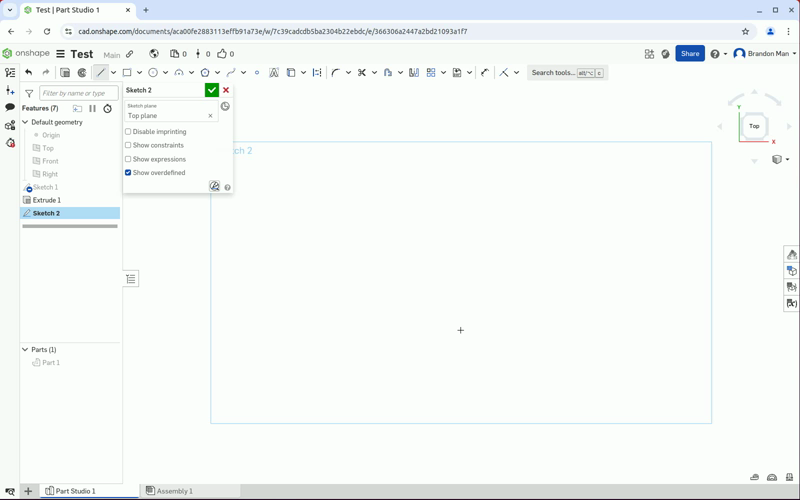
key_up(shift)
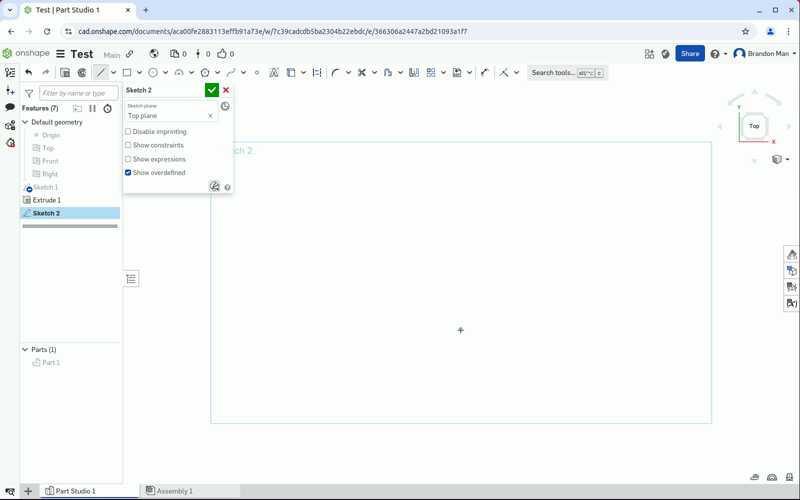
key_down(shift)
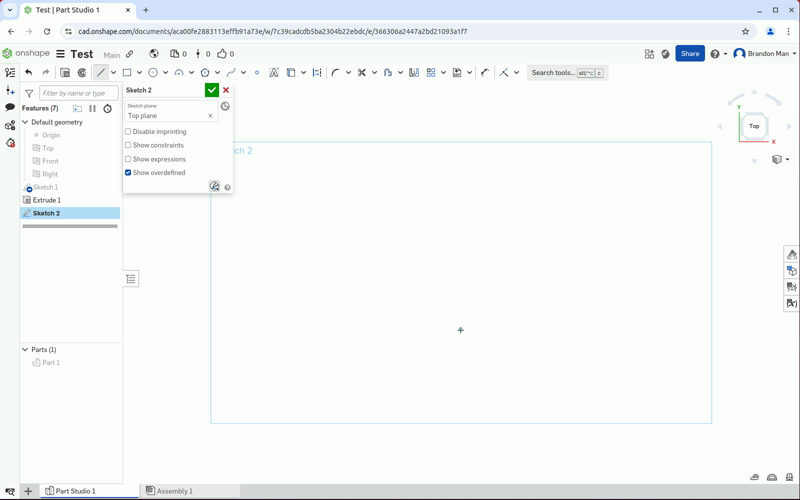
mouse_move(490, 329)
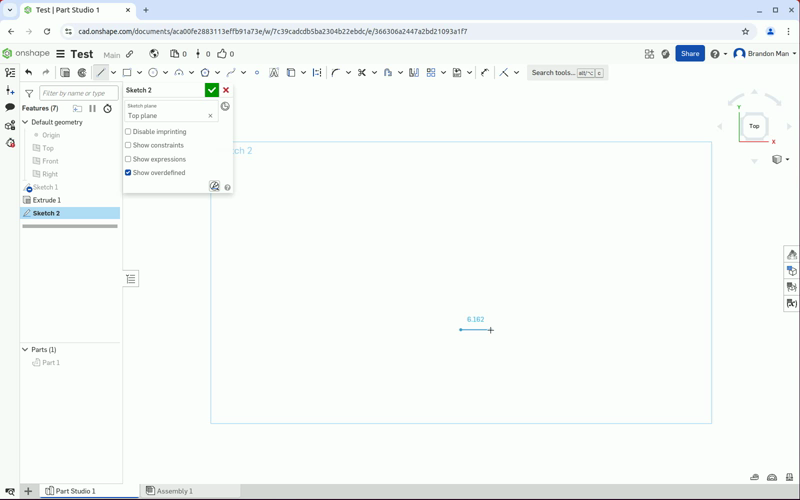
mouse_move(463, 329)
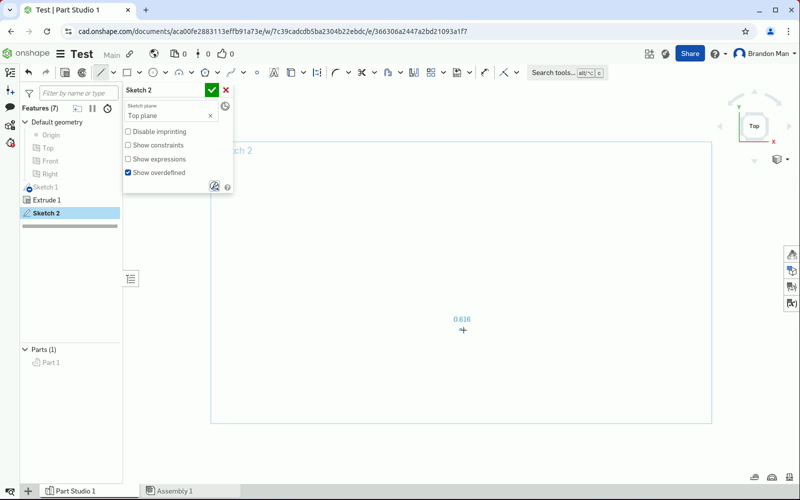
scroll(6)
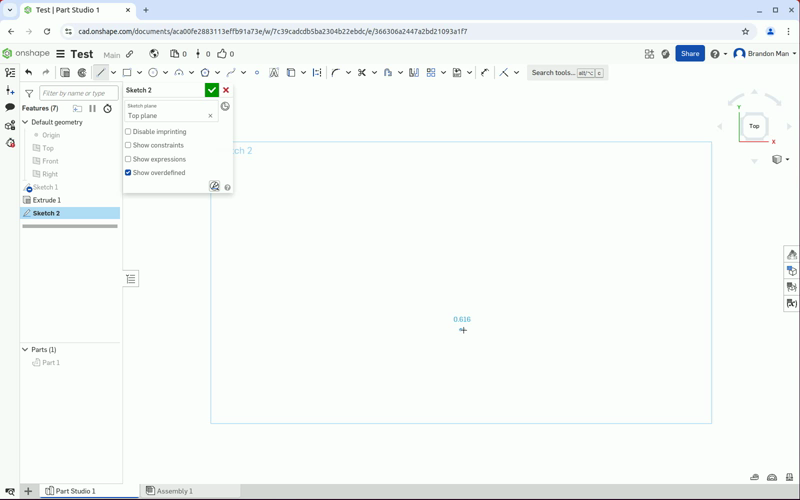
scroll(6)
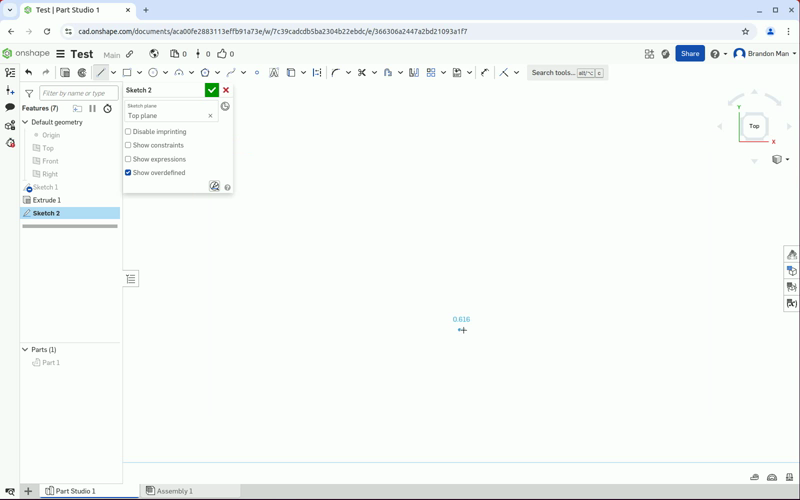
scroll(6)
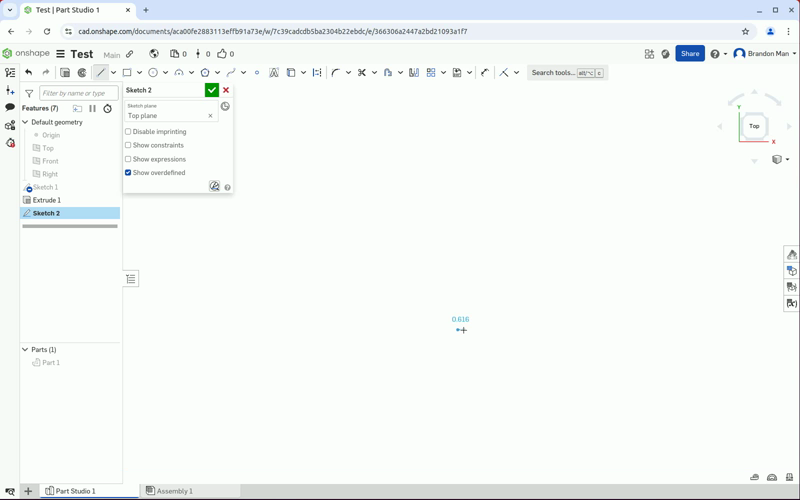
scroll(6)
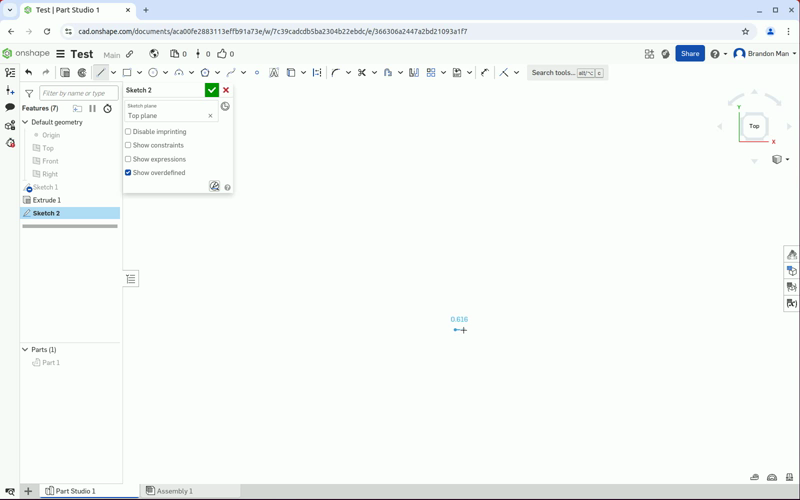
scroll(6)
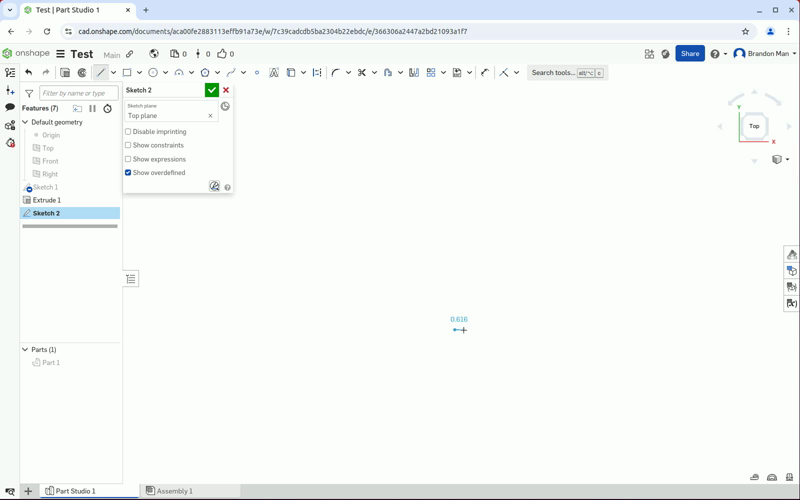
scroll(6)
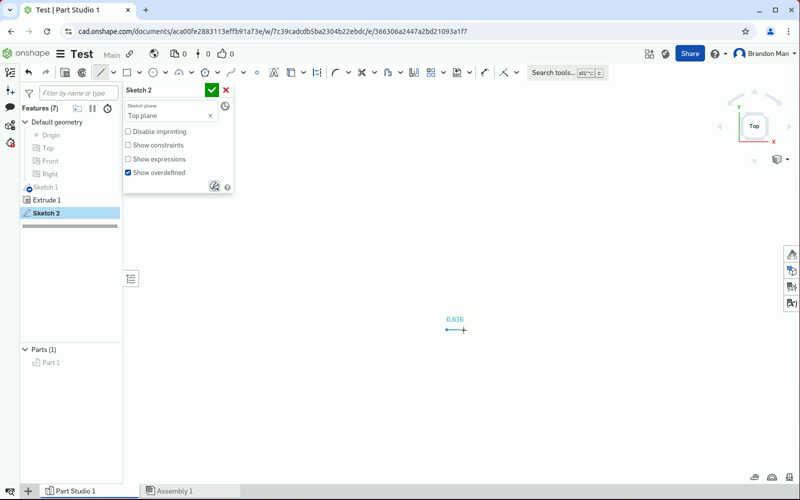
scroll(6)
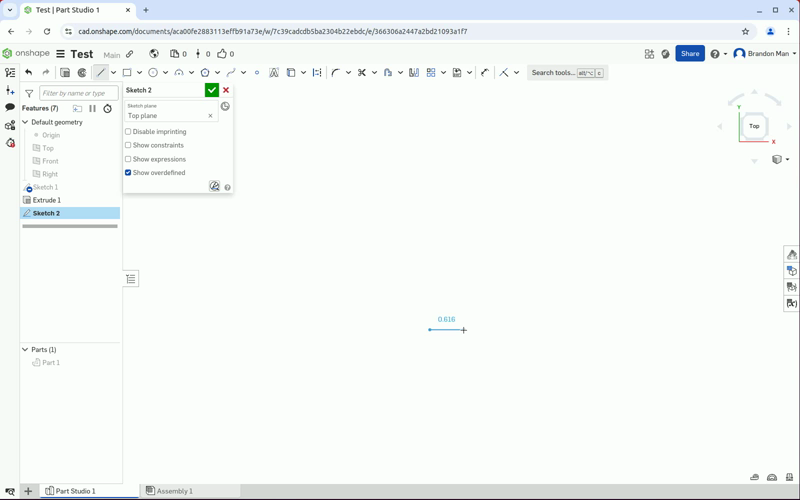
click(463, 329)
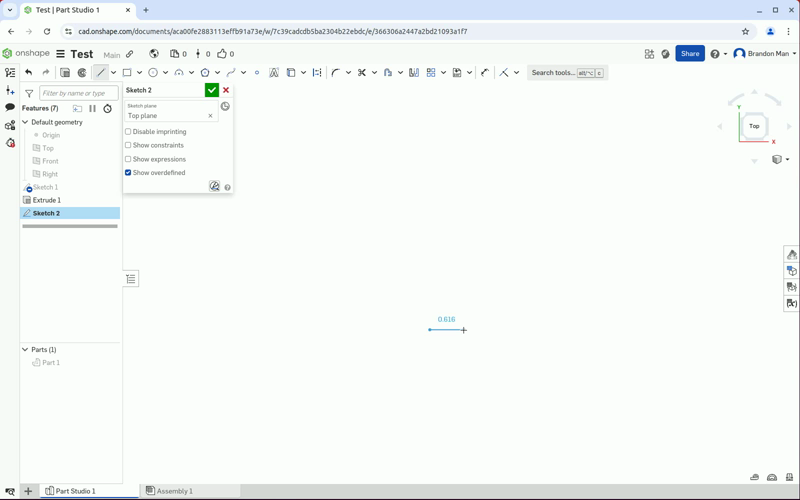
scroll(-6)
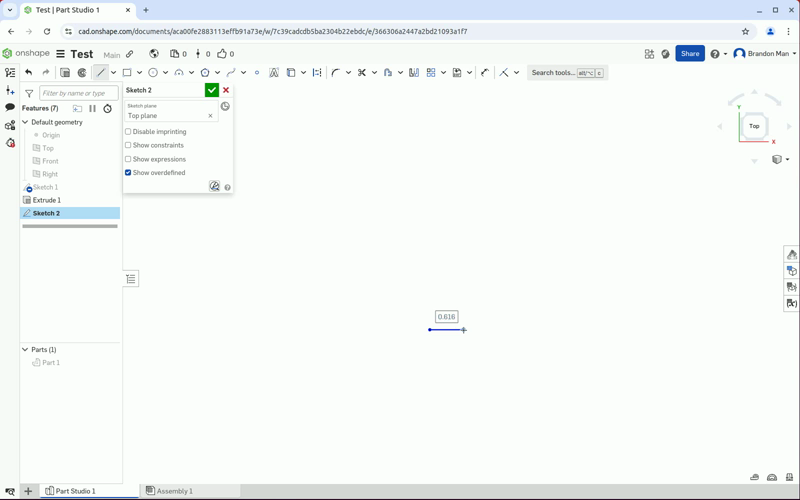
scroll(-6)
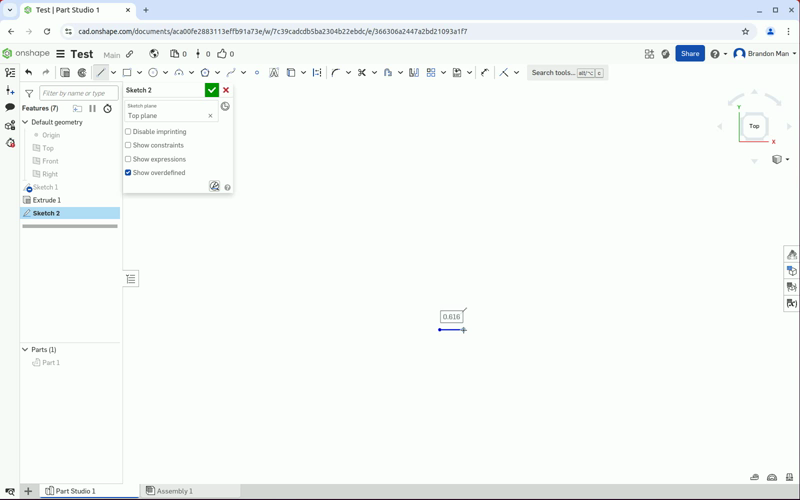
scroll(-6)
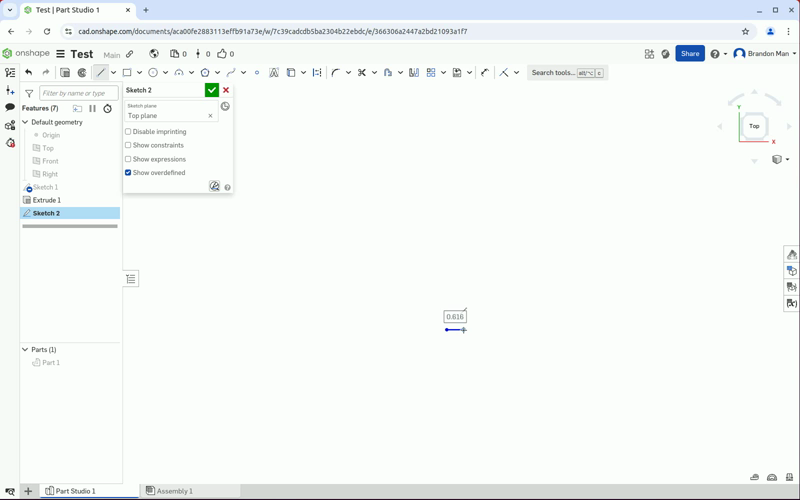
scroll(-6)
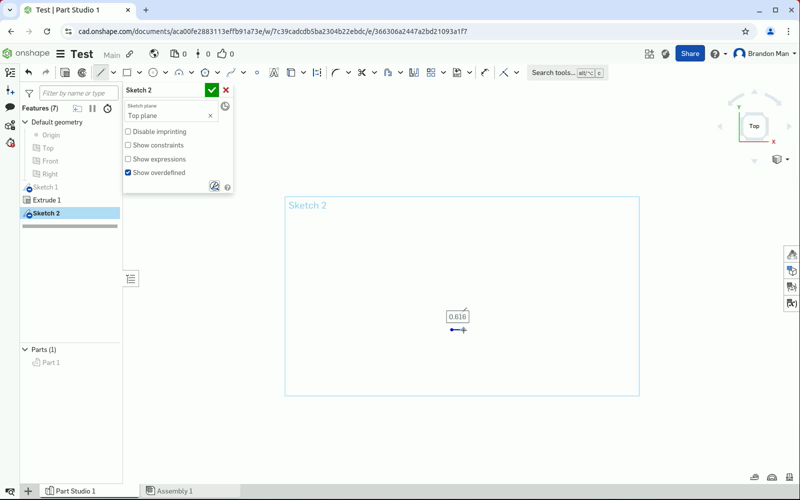
scroll(-6)
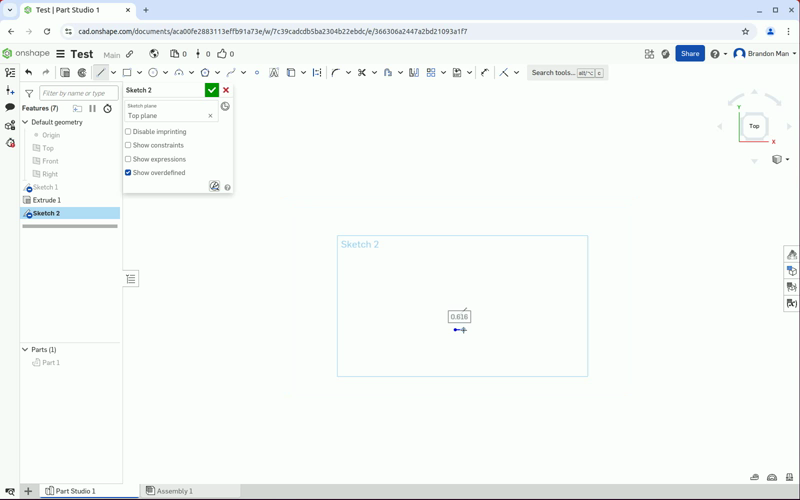
scroll(-6)
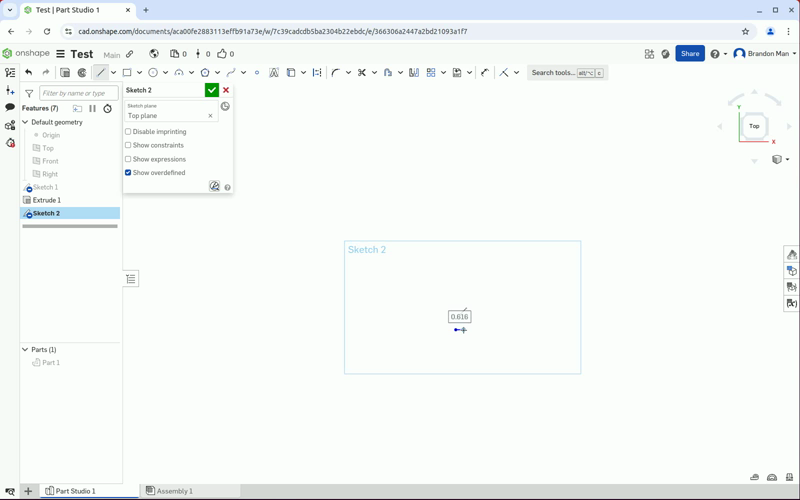
scroll(-6)
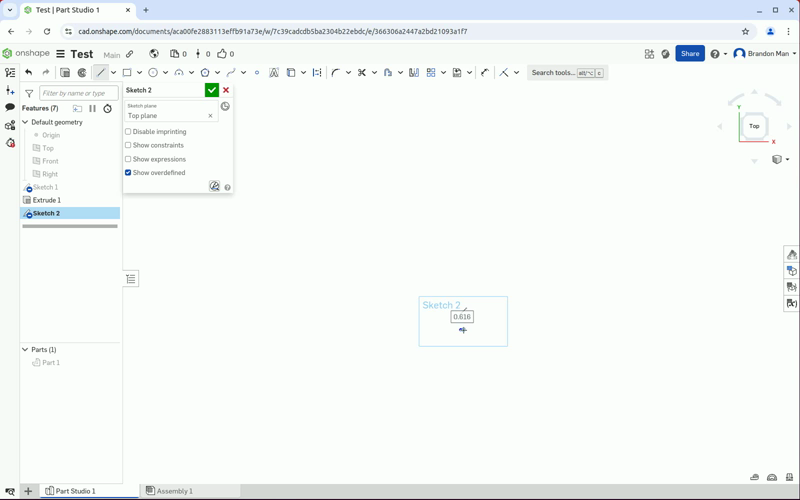
key_up(shift)
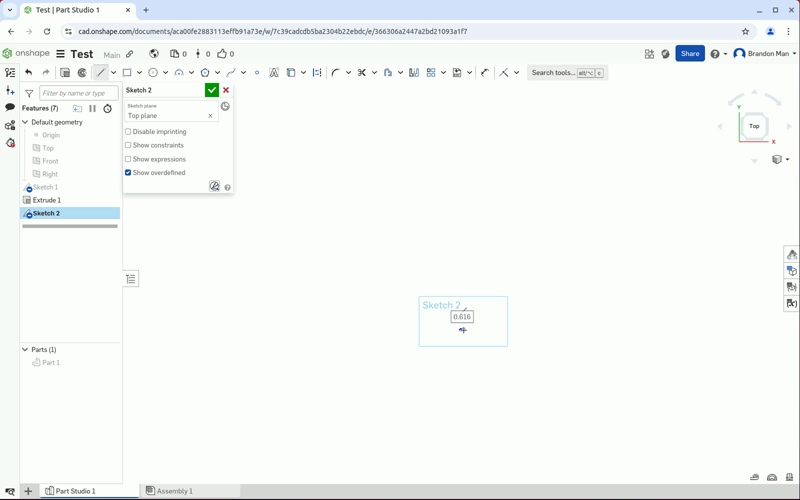
key_down(shift)
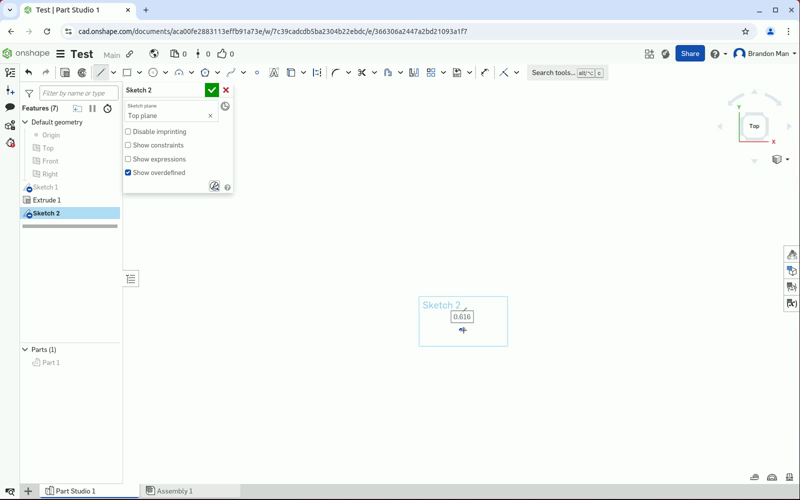
mouse_move(463, 235)
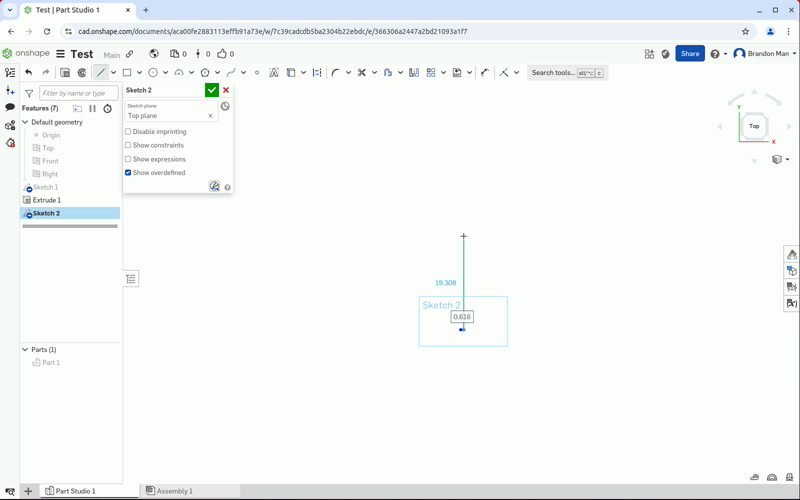
click(463, 235)
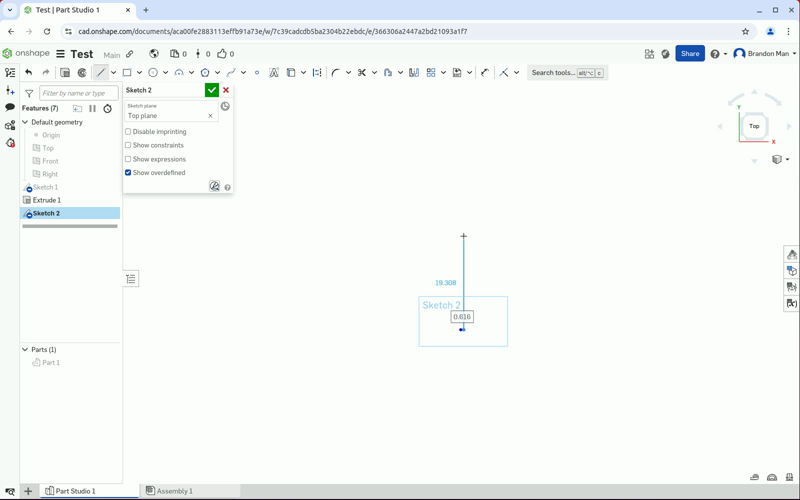
key_up(shift)
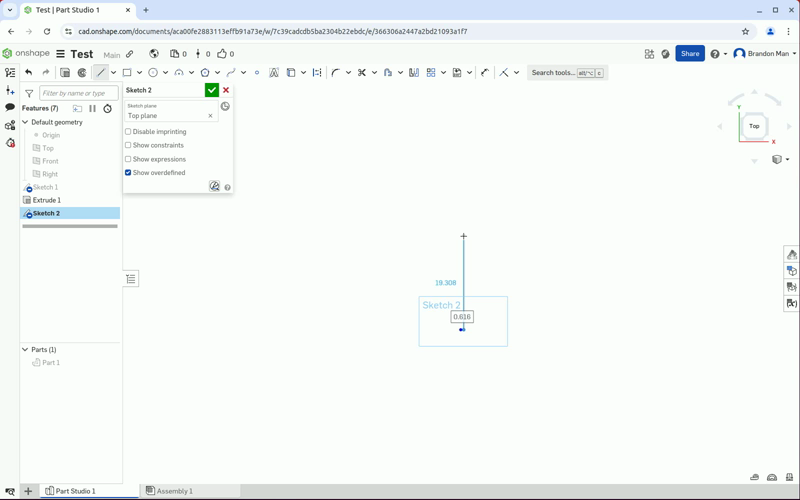
key_down(shift)
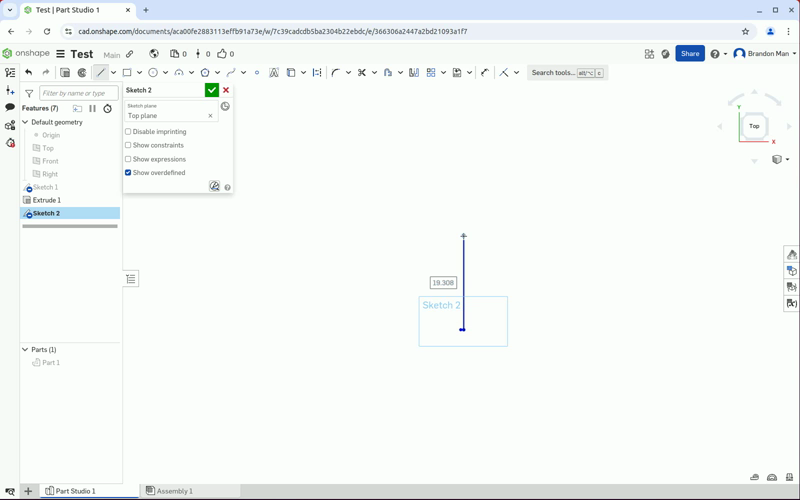
mouse_move(493, 235)
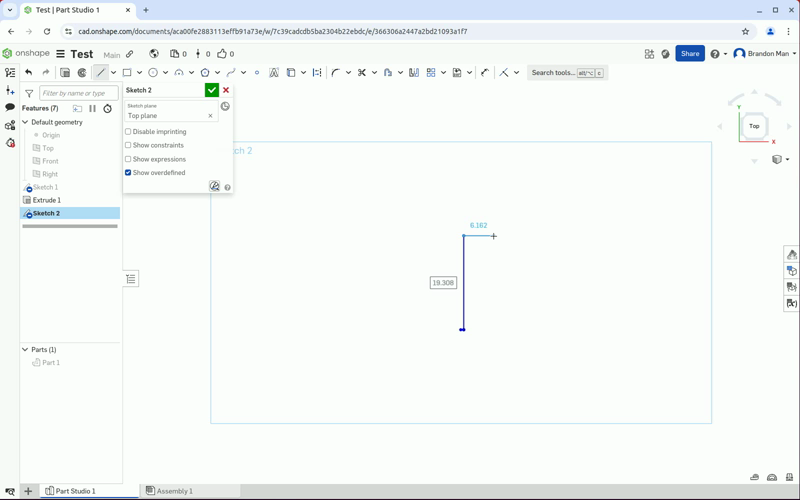
mouse_move(460, 235)
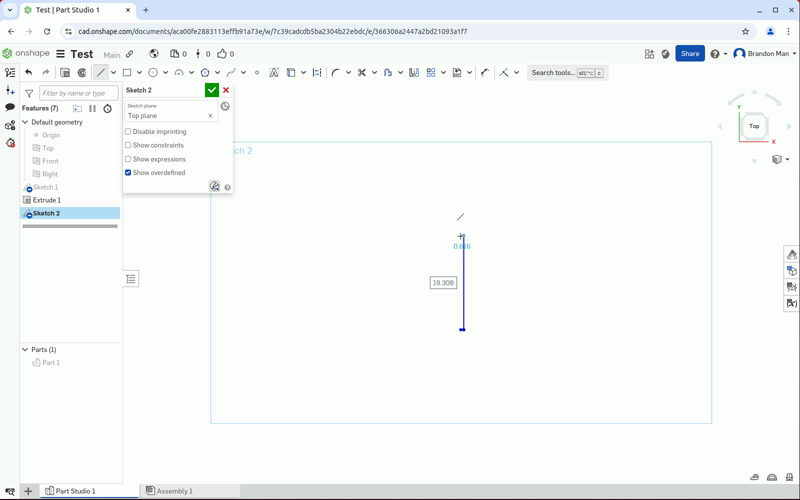
scroll(6)
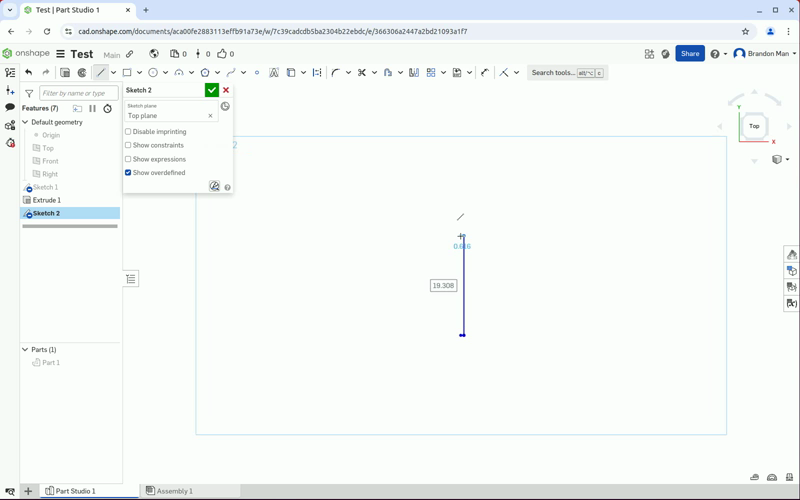
scroll(6)
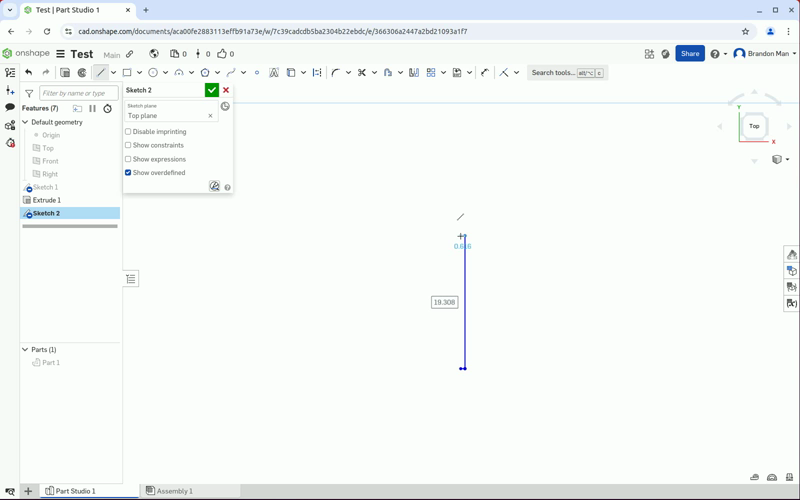
scroll(6)
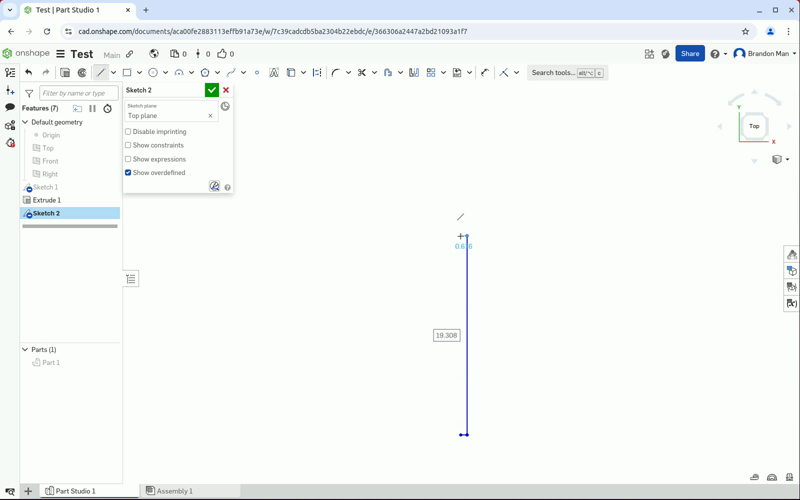
scroll(6)
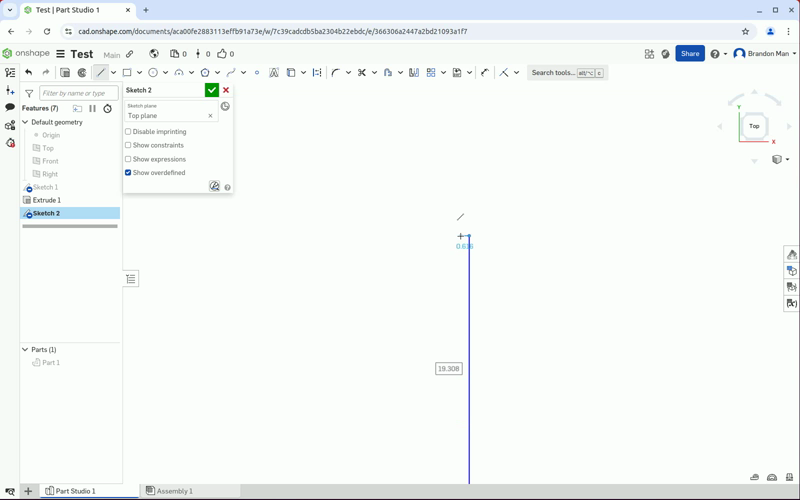
scroll(6)
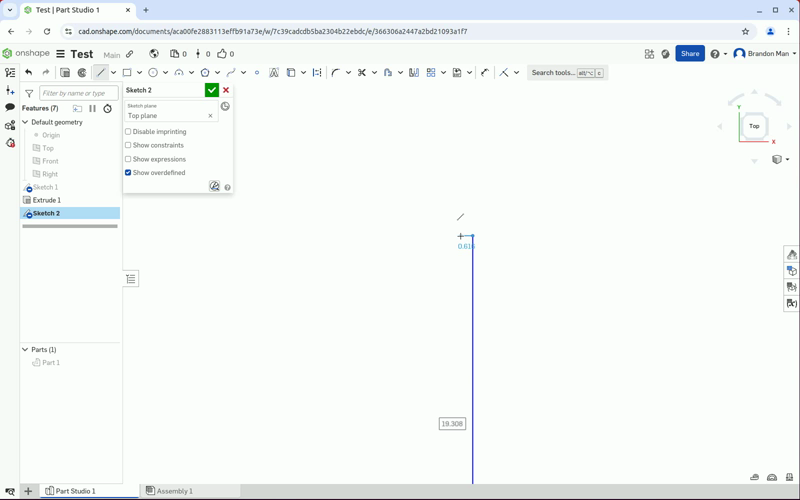
scroll(6)
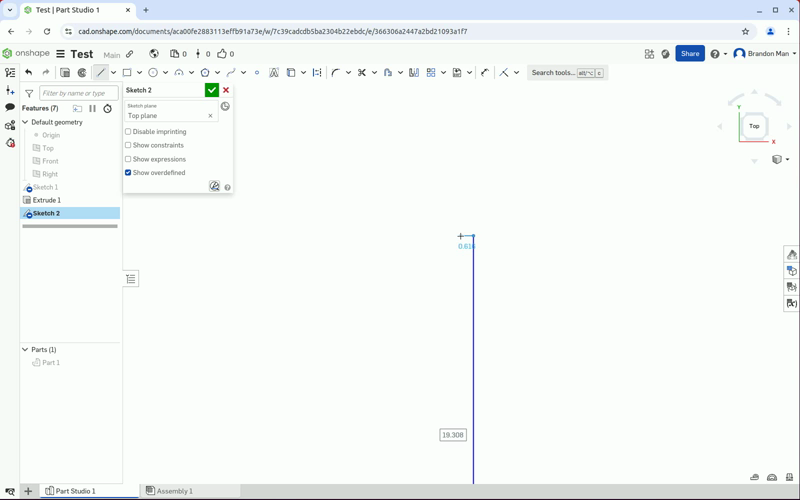
scroll(6)
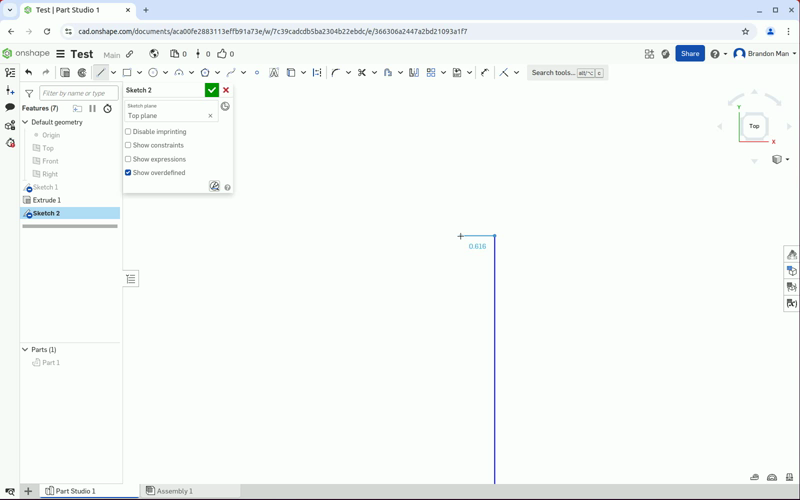
click(460, 235)
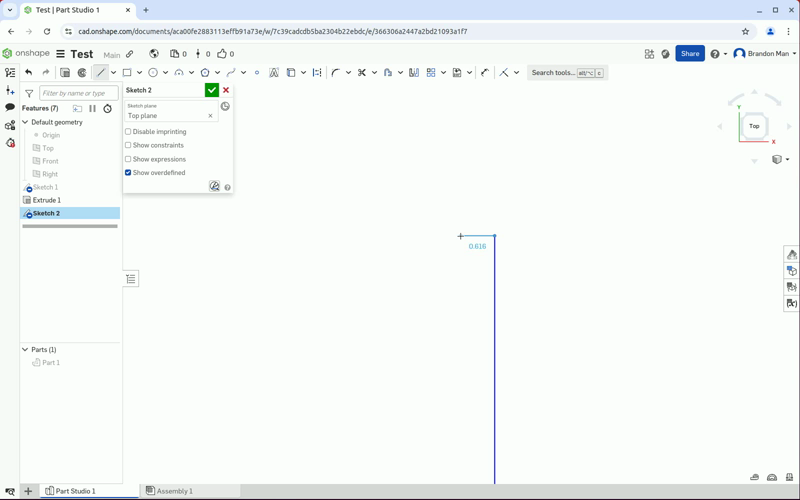
scroll(-6)
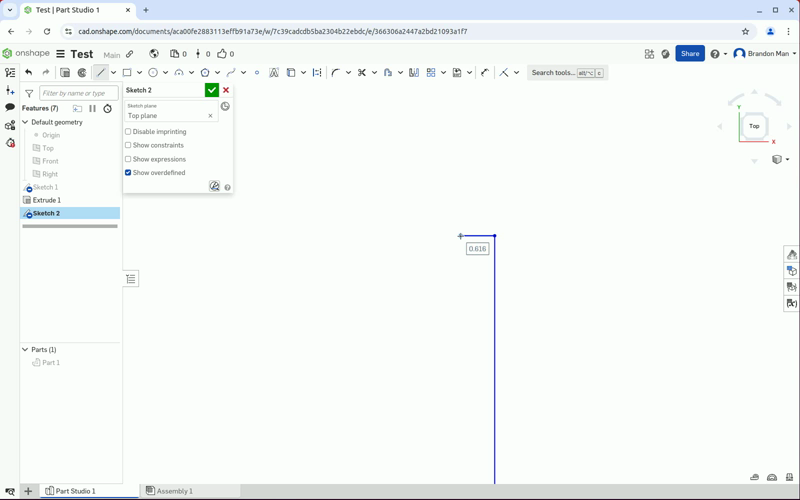
scroll(-6)
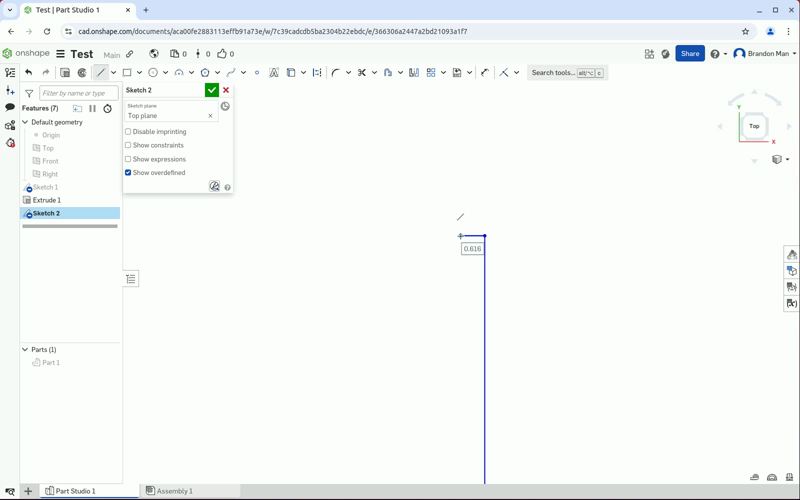
scroll(-6)
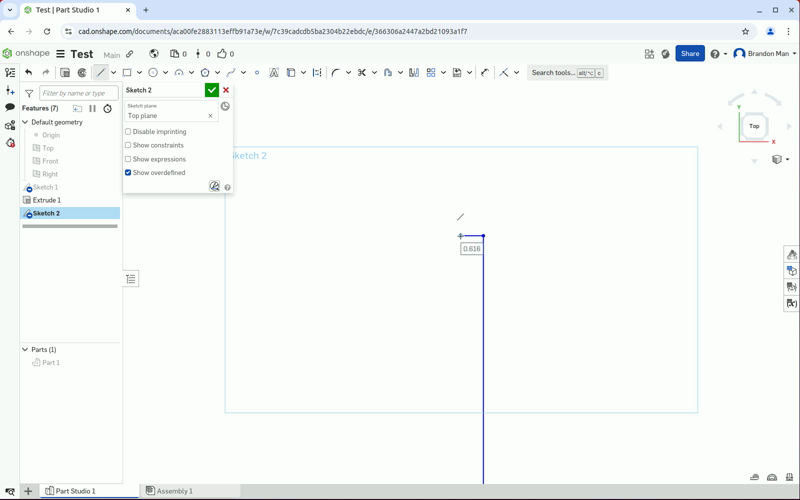
scroll(-6)
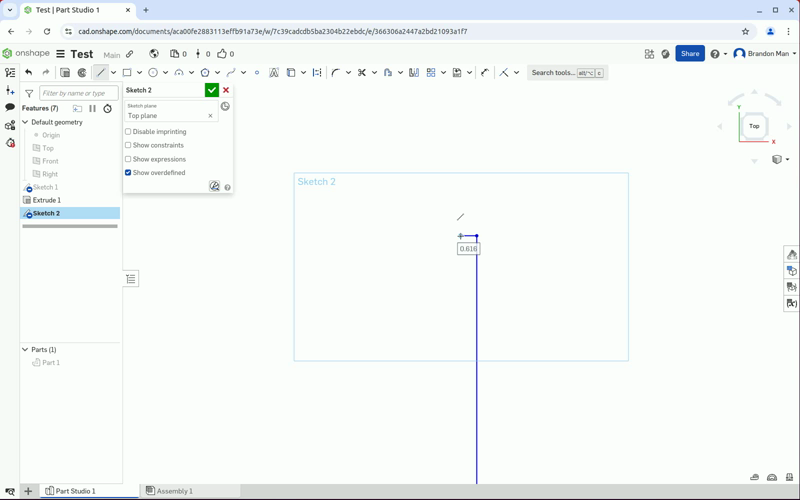
scroll(-6)
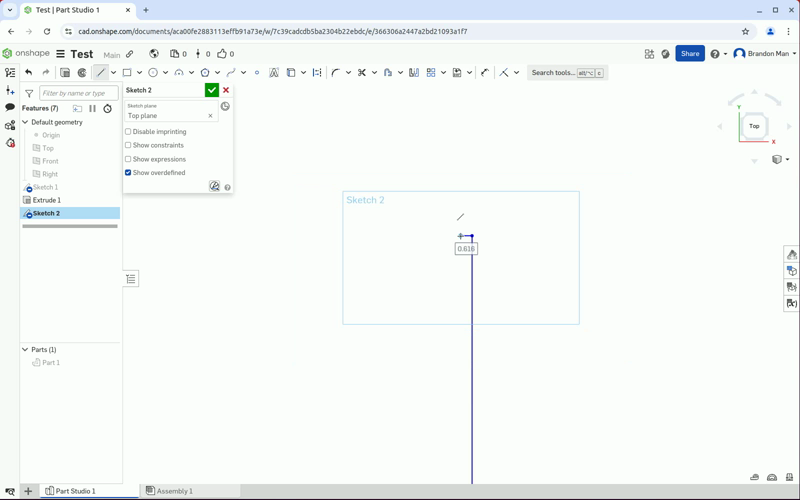
scroll(-6)
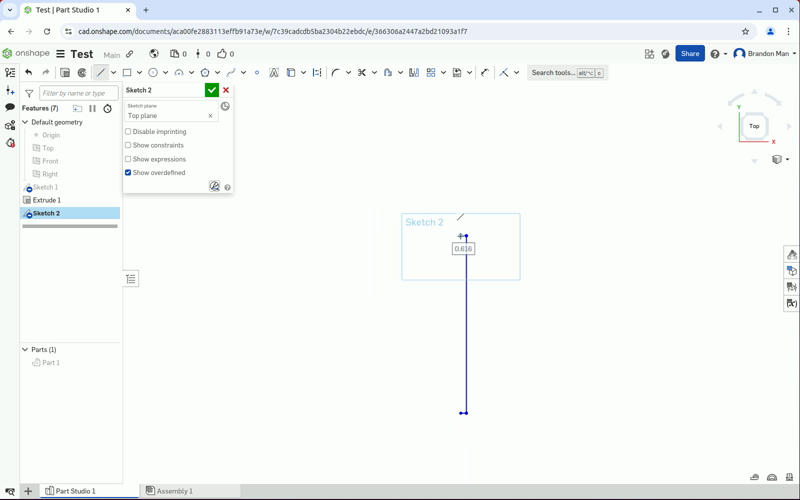
scroll(-6)
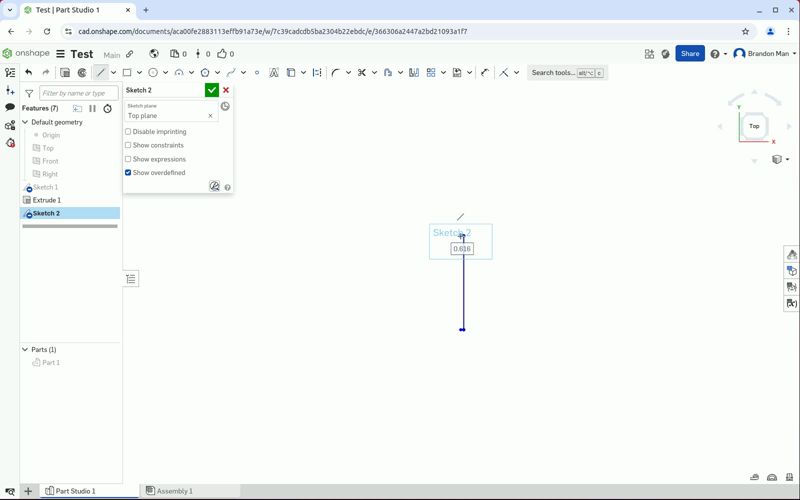
key_up(shift)
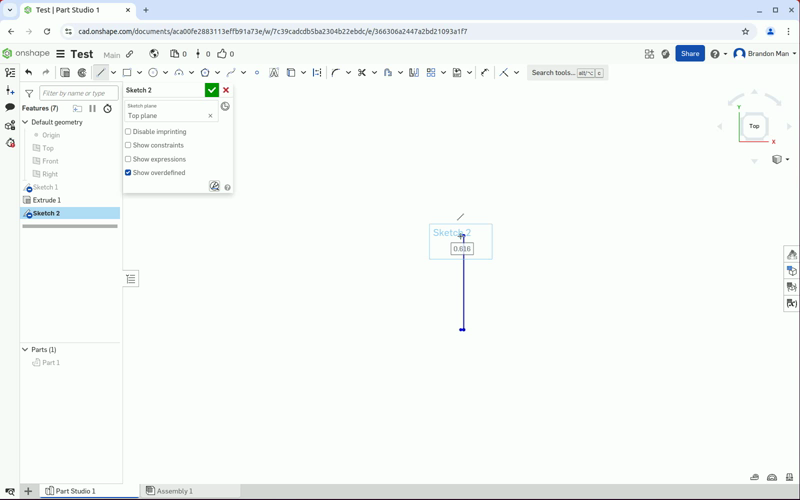
key_down(shift)
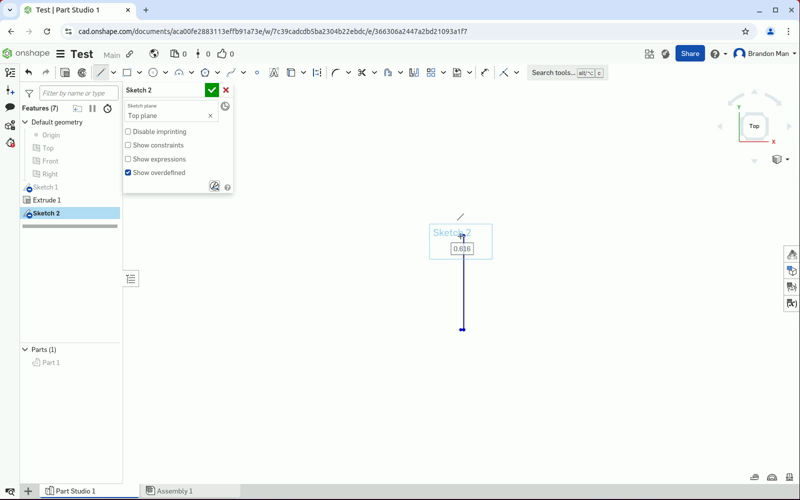
mouse_move(460, 329)
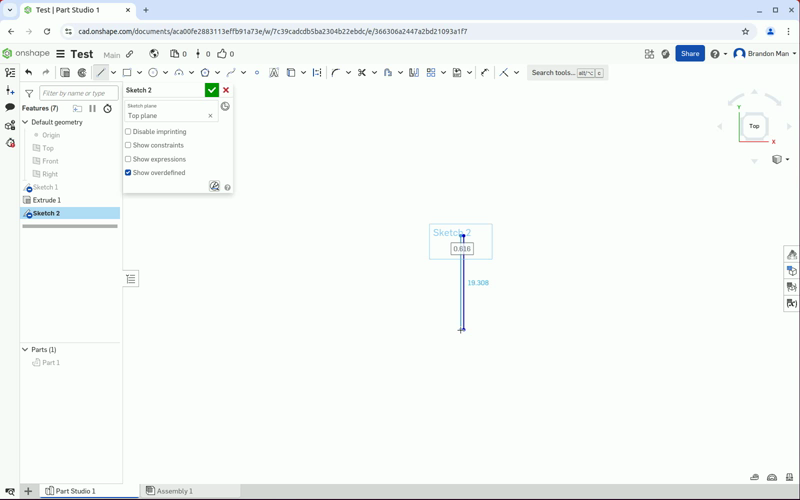
scroll(6)
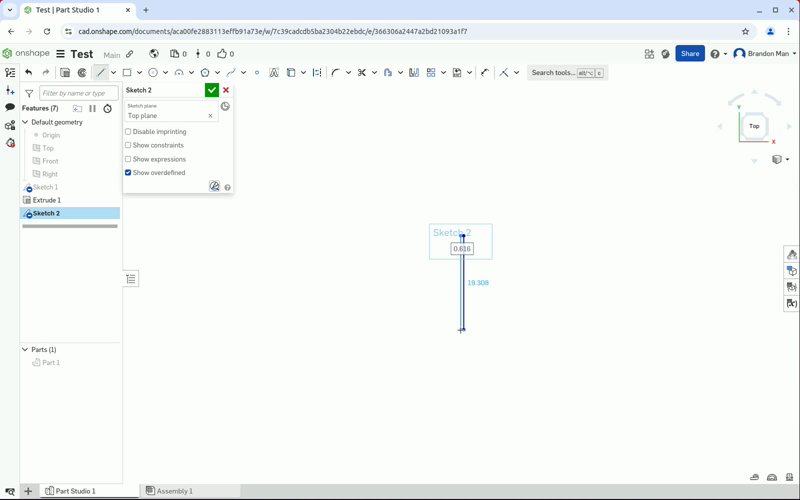
scroll(6)
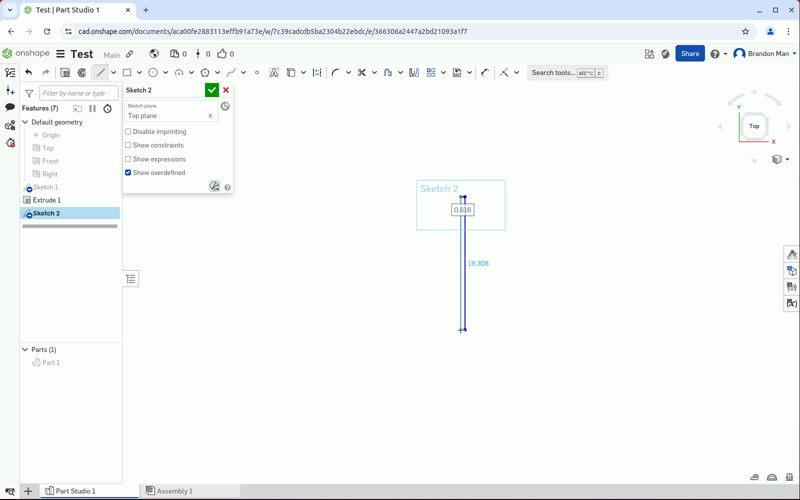
scroll(6)
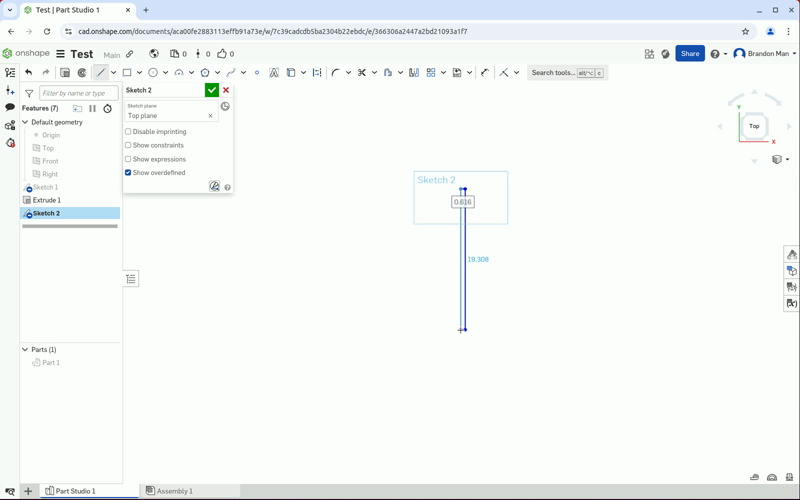
scroll(6)
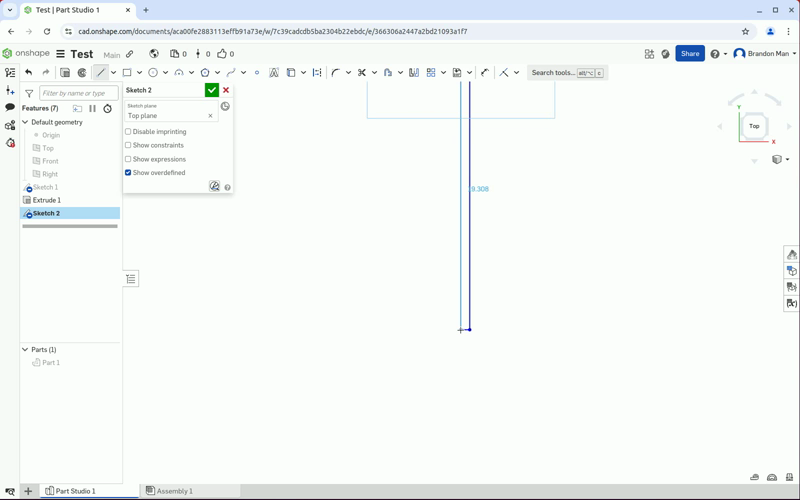
scroll(6)
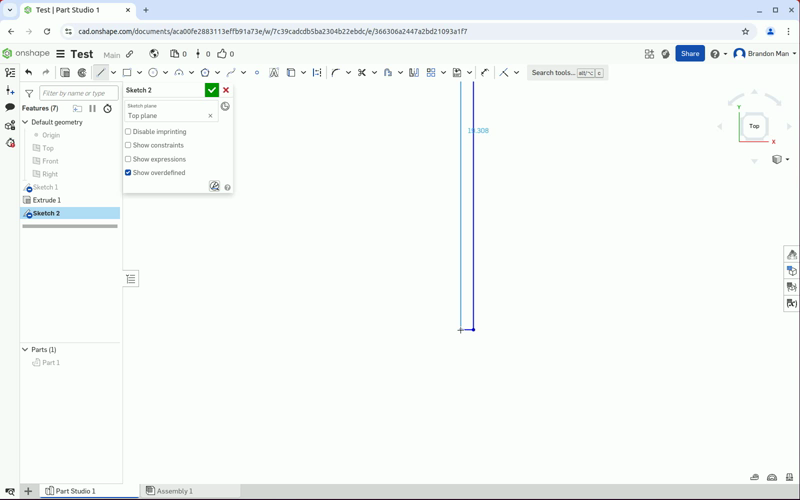
scroll(6)
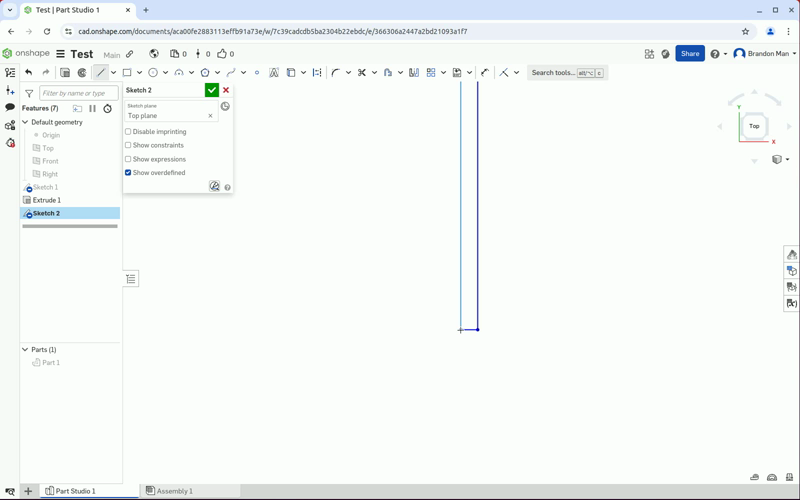
scroll(6)
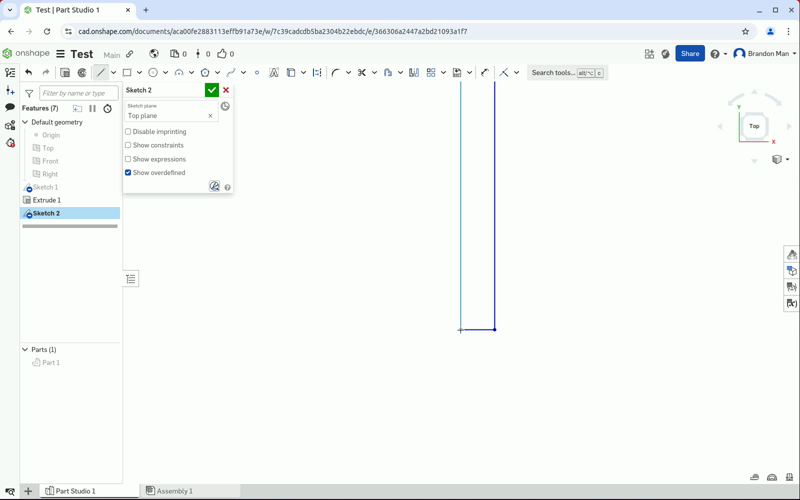
key_up(shift)
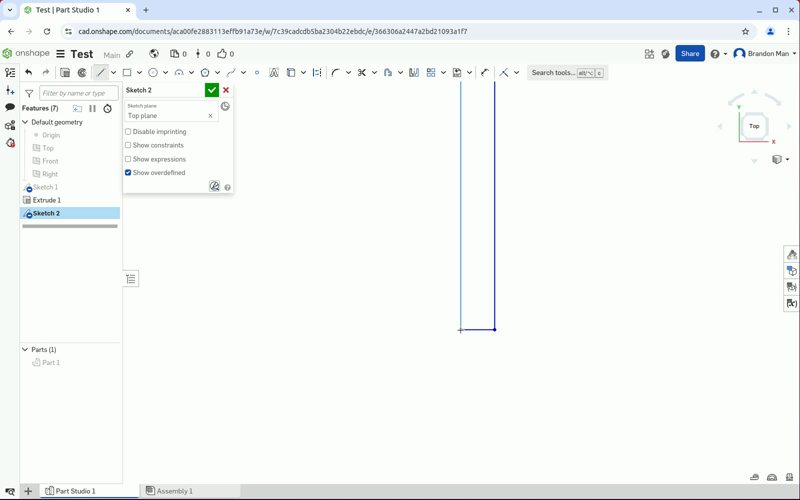
click(460, 329)
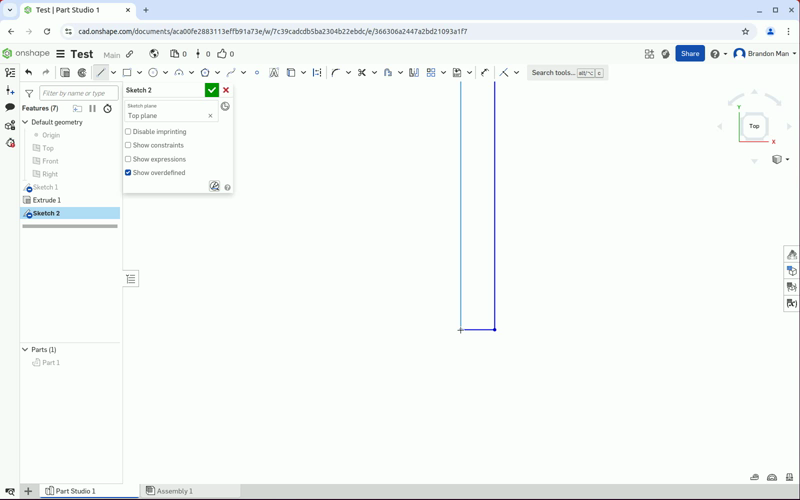
scroll(-6)
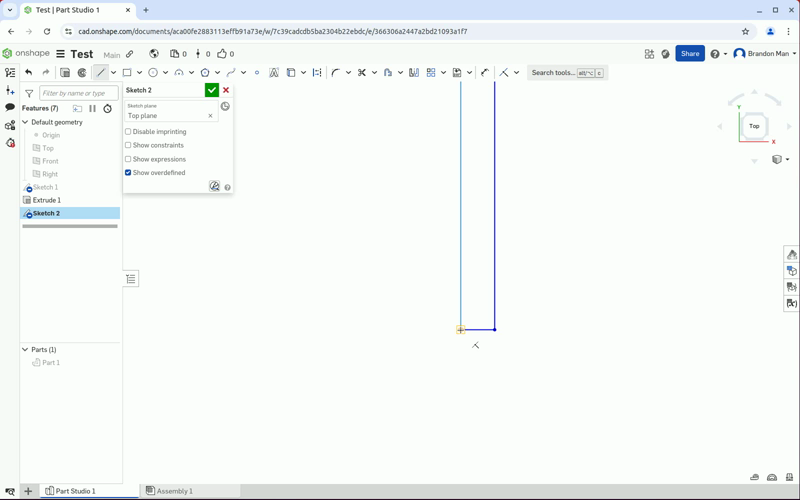
scroll(-6)
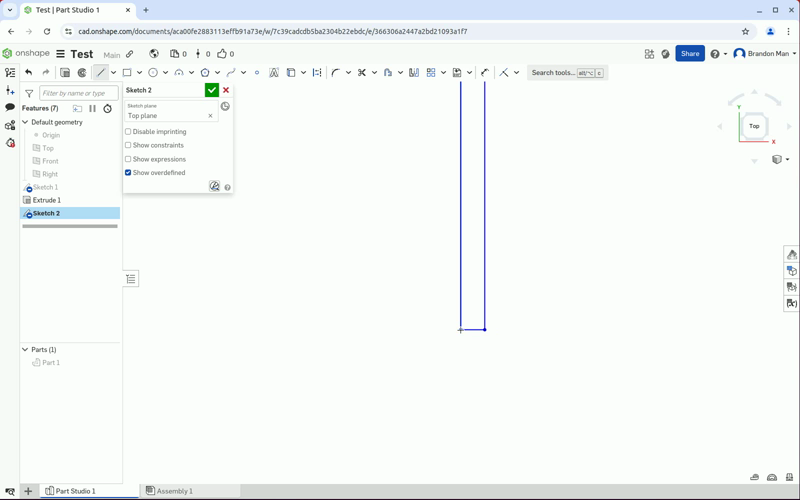
scroll(-6)
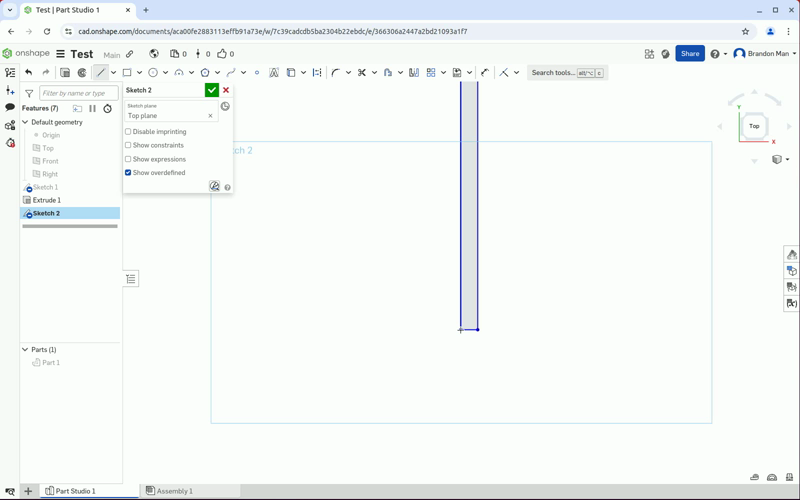
scroll(-6)
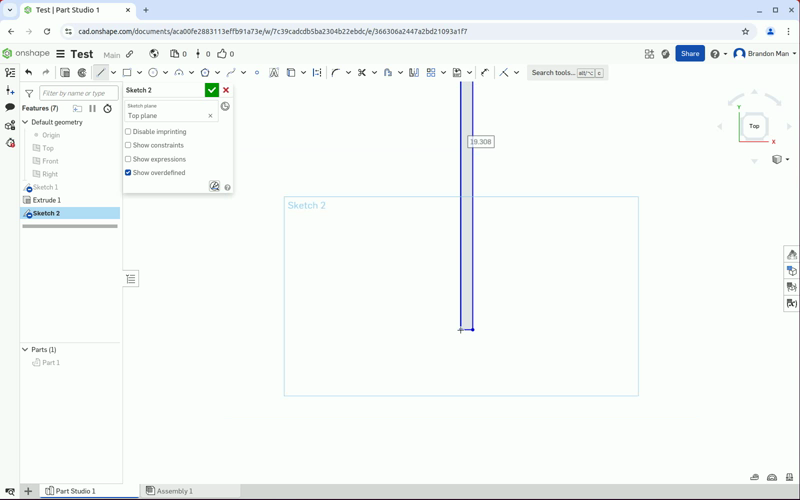
scroll(-6)
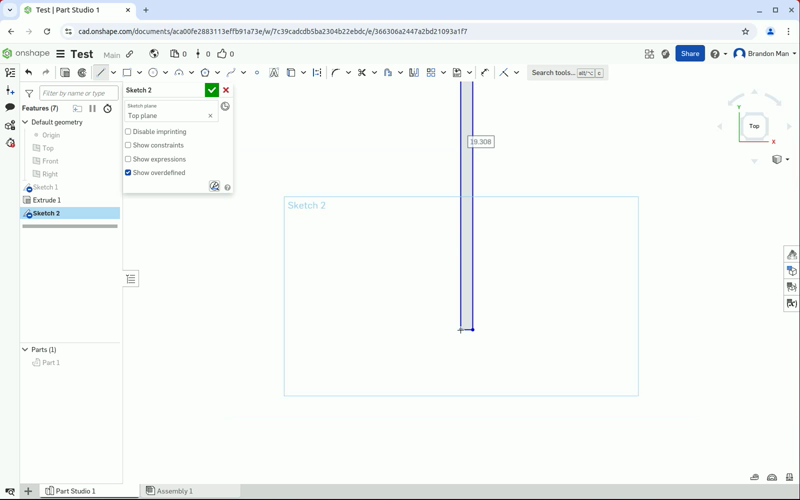
scroll(-6)
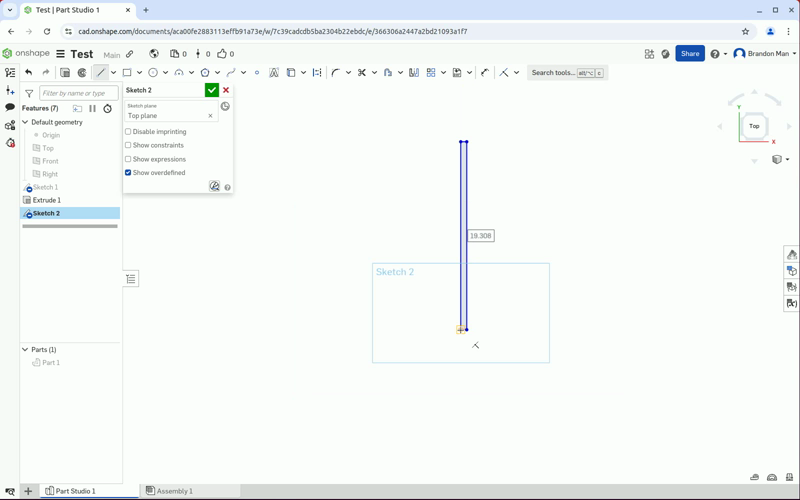
scroll(-6)
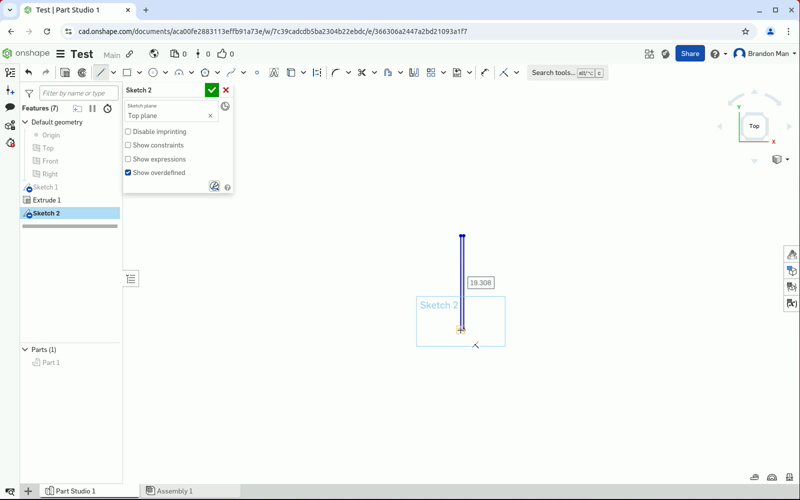
key(esc)
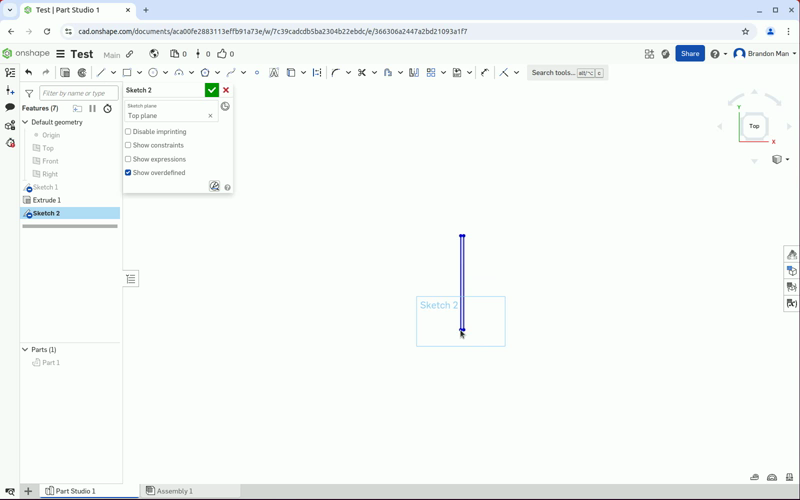
mouse_move(461, 279)
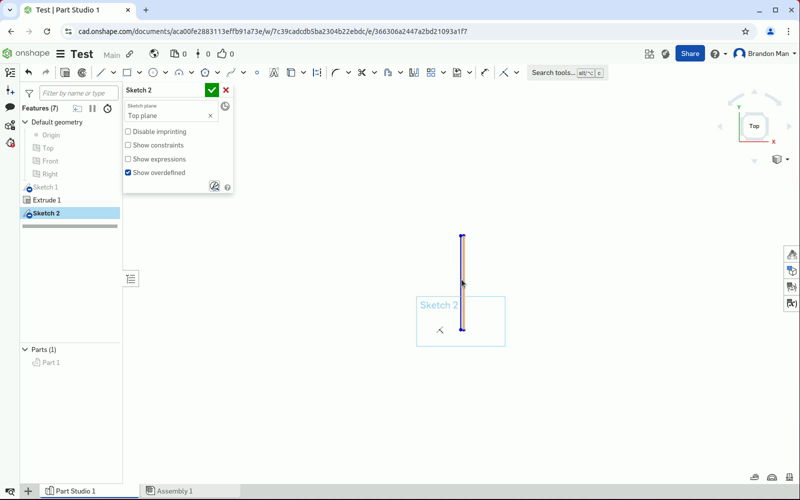
scroll(6)
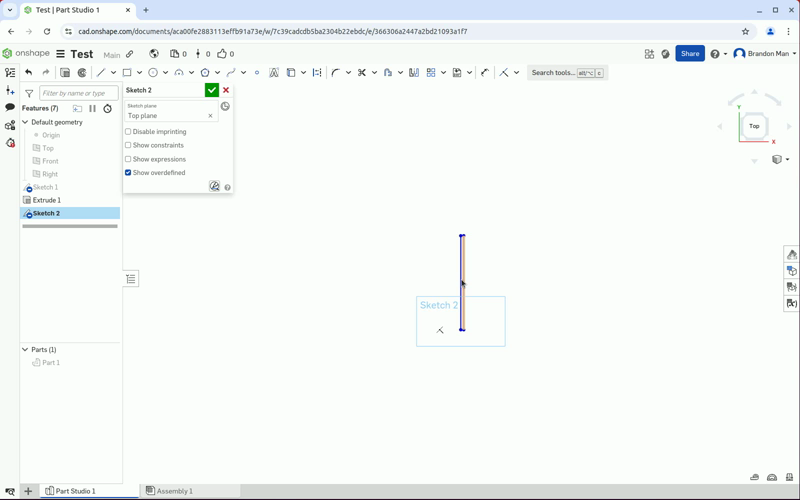
scroll(6)
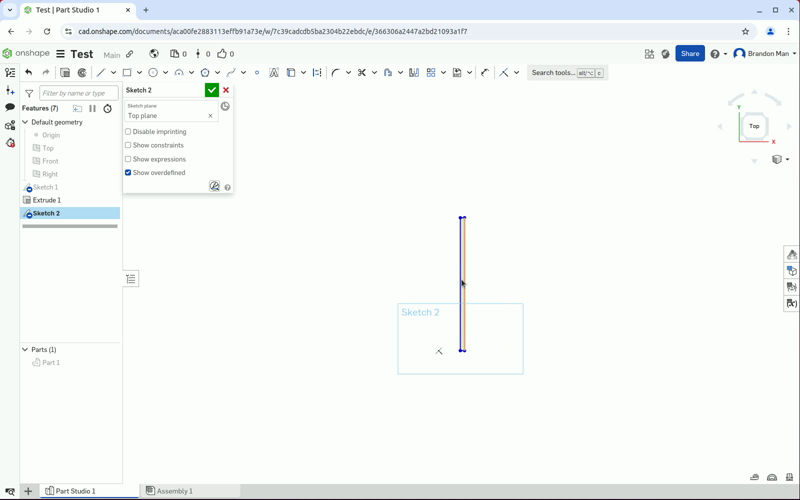
scroll(6)
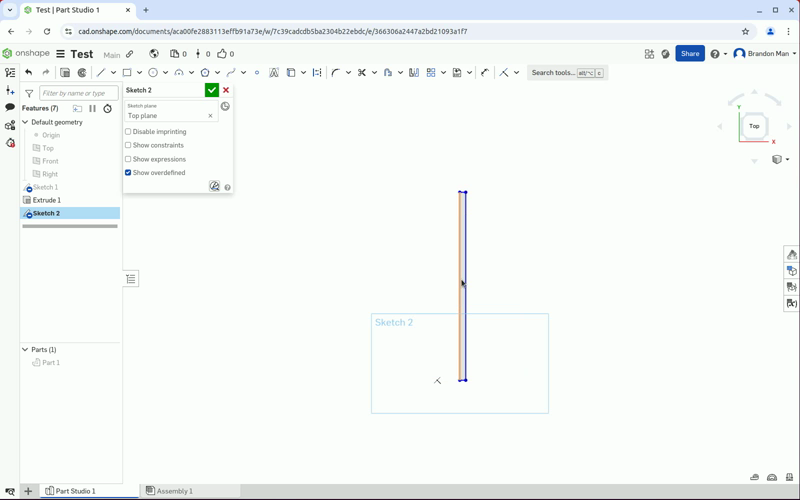
scroll(6)
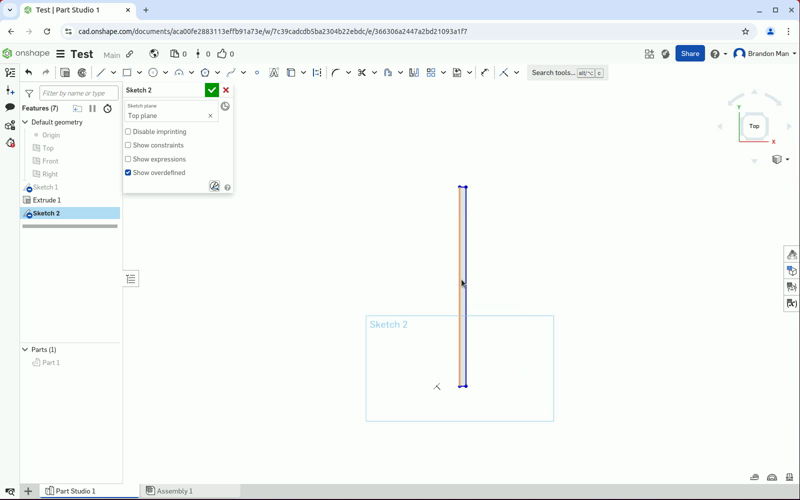
scroll(6)
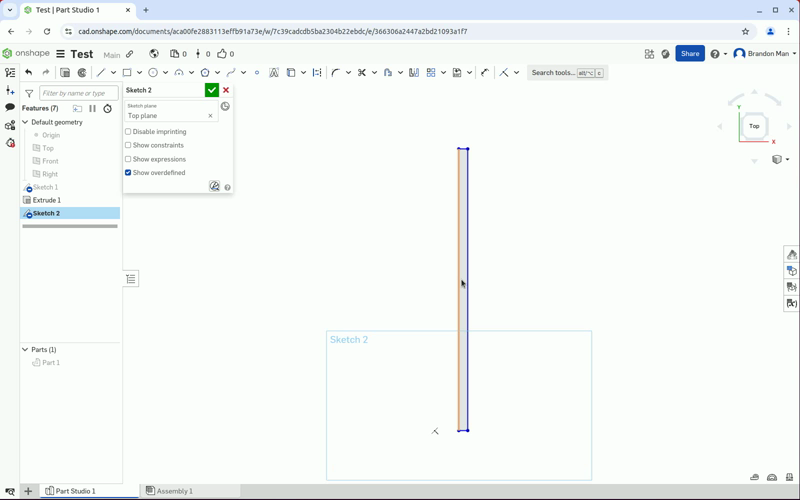
scroll(6)
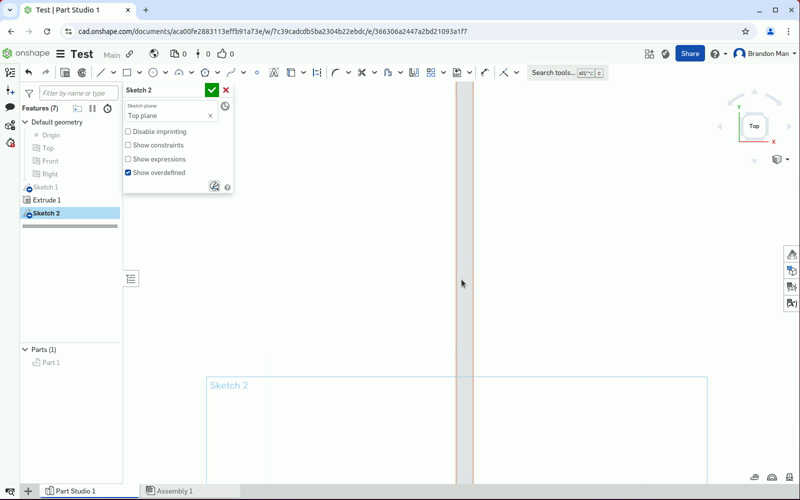
scroll(6)
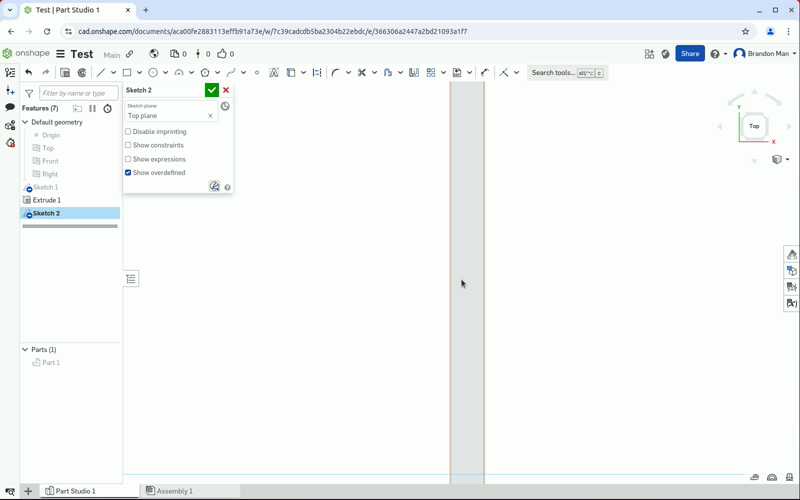
click(461, 279)
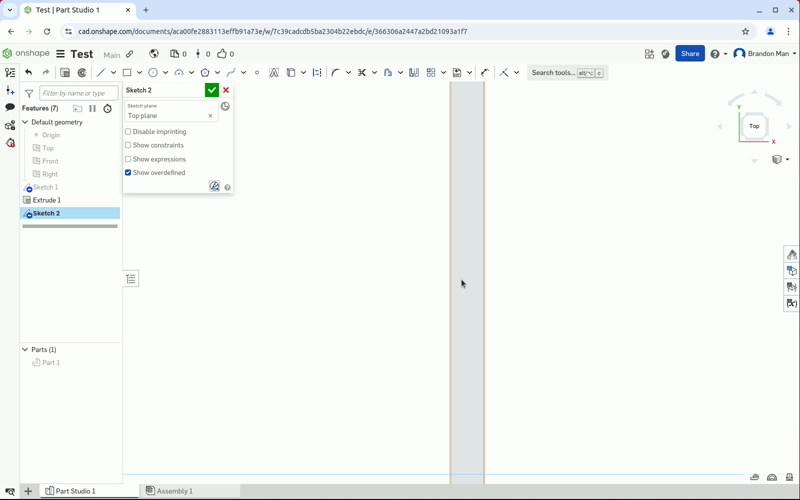
scroll(-6)
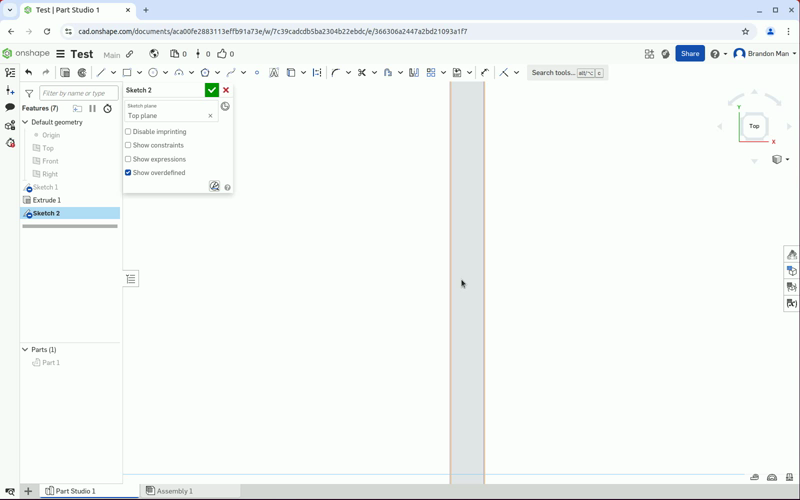
scroll(-6)
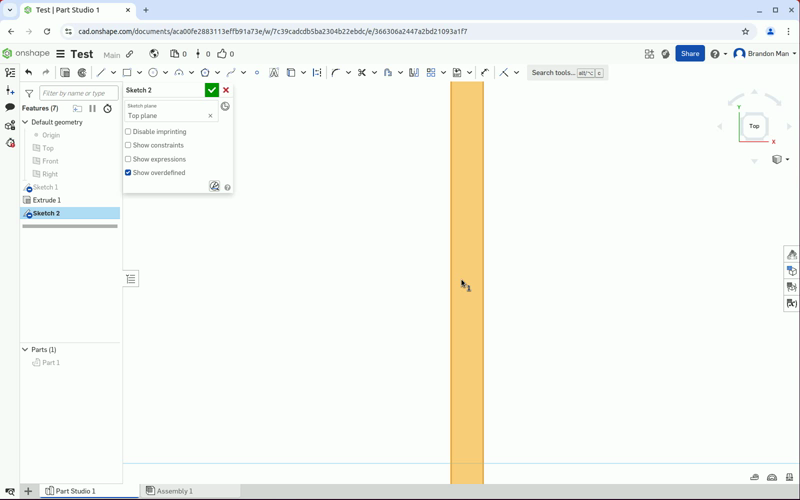
scroll(-6)
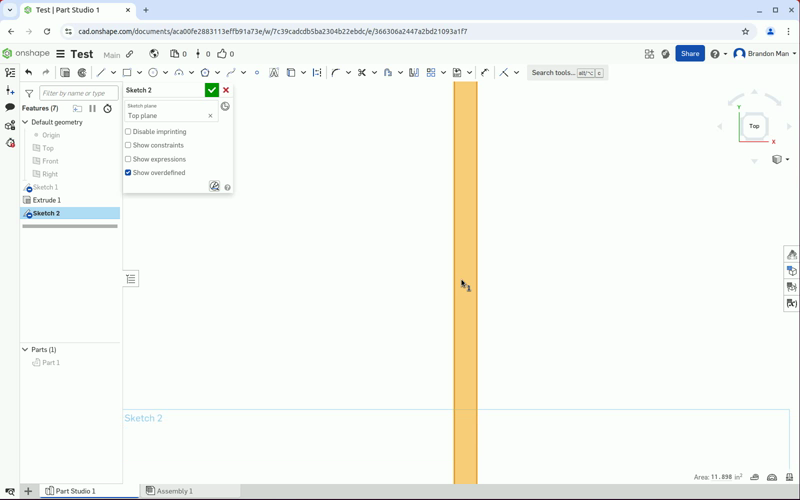
scroll(-6)
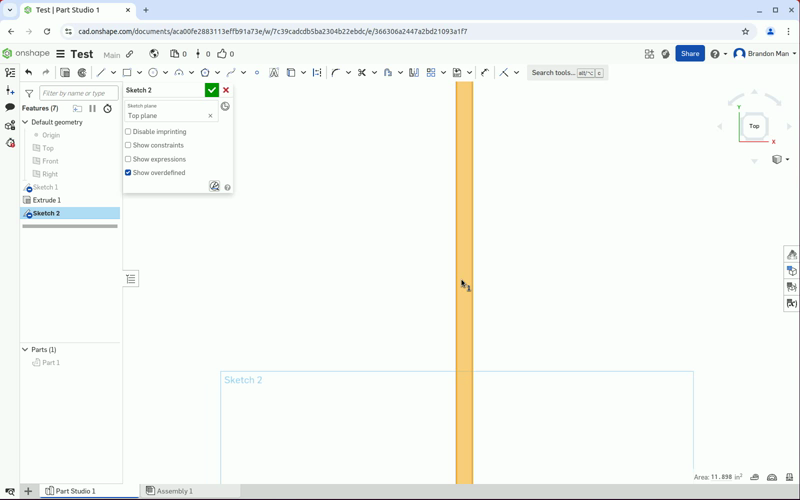
scroll(-6)
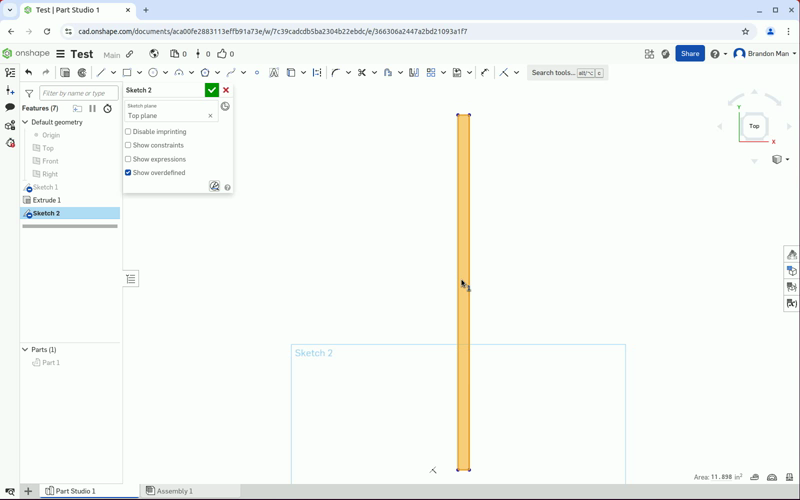
scroll(-6)
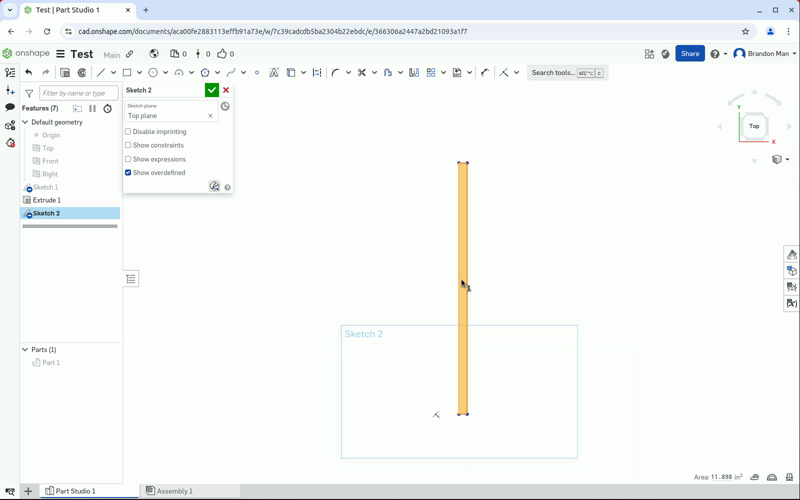
scroll(-6)
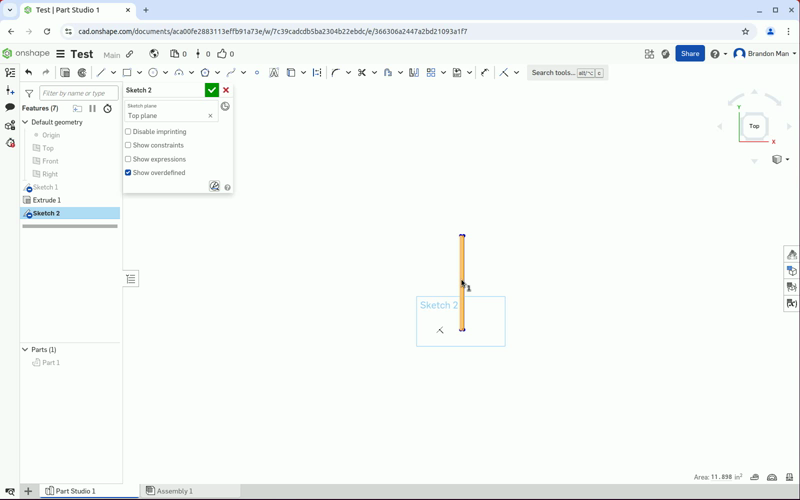
mouse_move(73, 352)
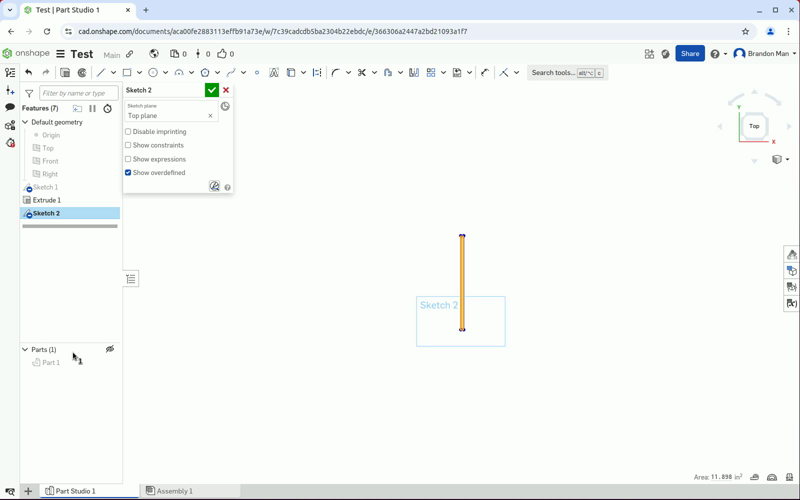
key(shift+y)
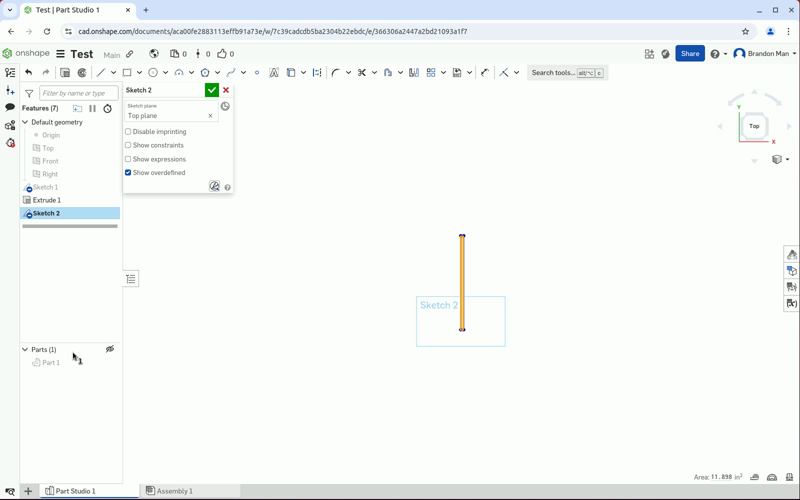
key(shift+e)
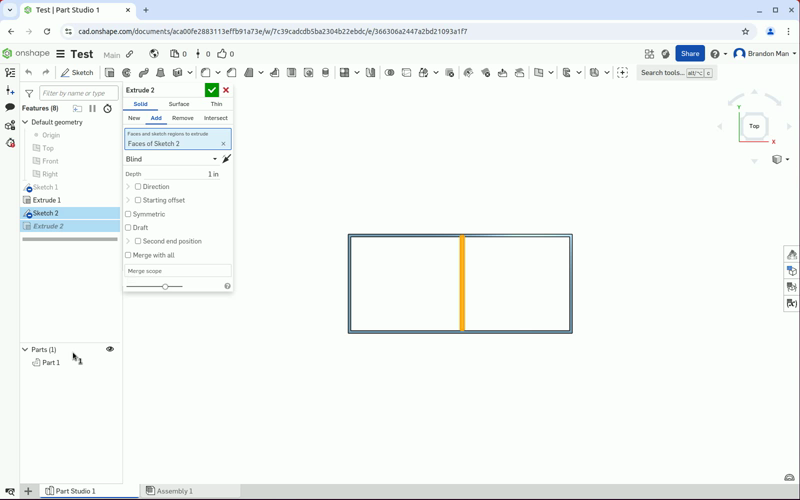
mouse_move(143, 106)
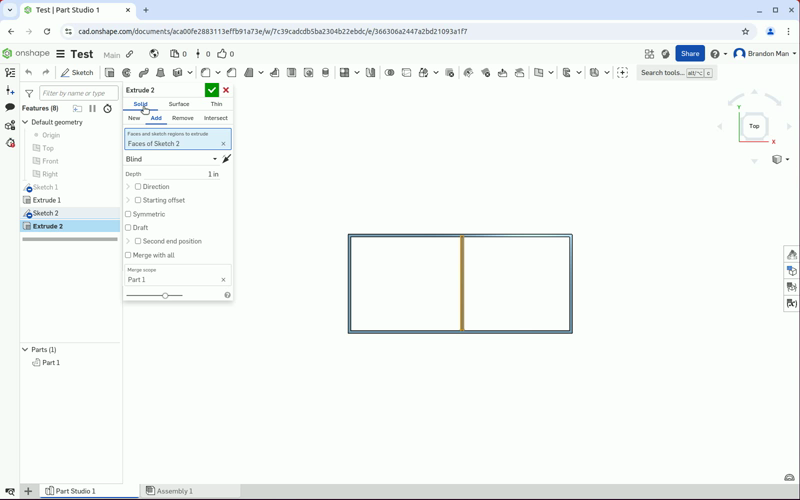
click(143, 106)
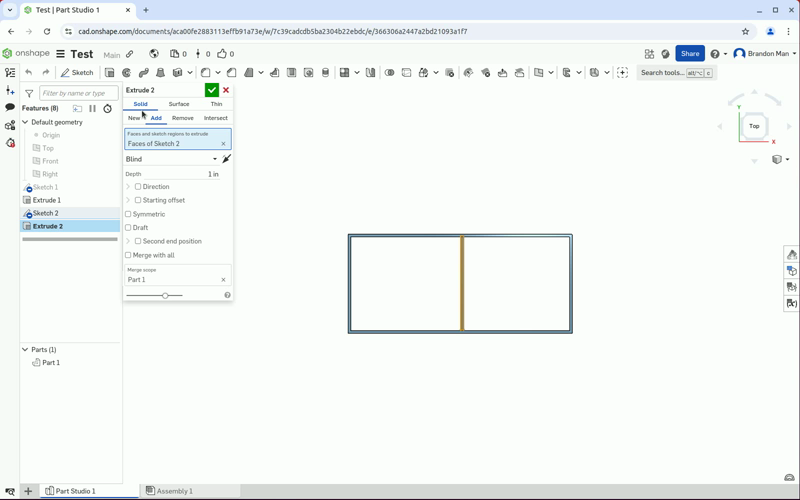
mouse_move(137, 120)
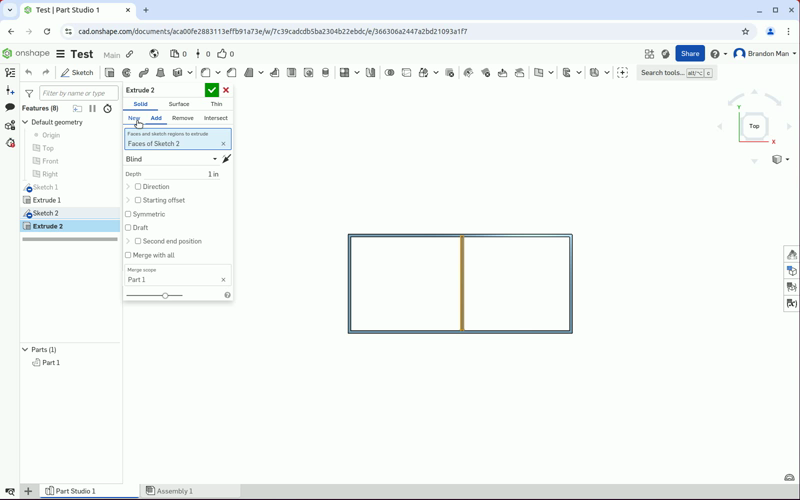
click(137, 120)
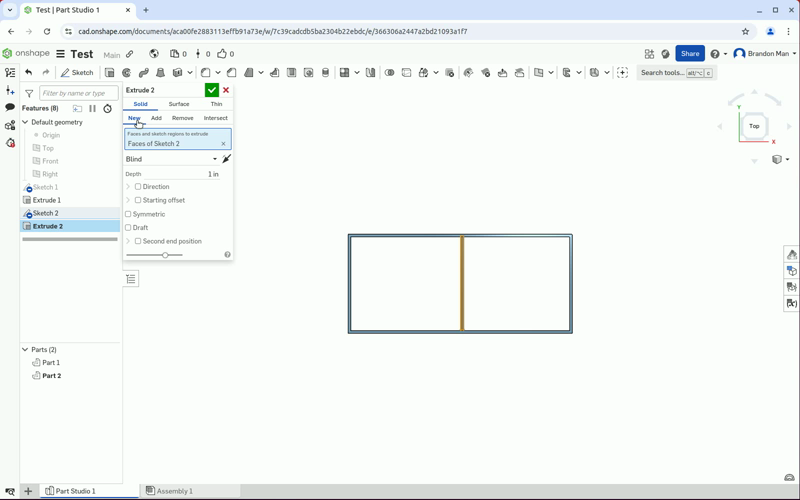
key(tab, 4)
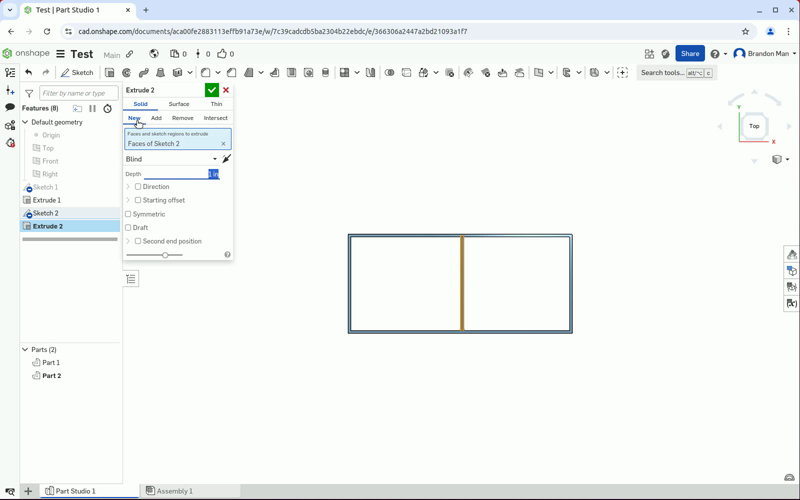
text(17.09)
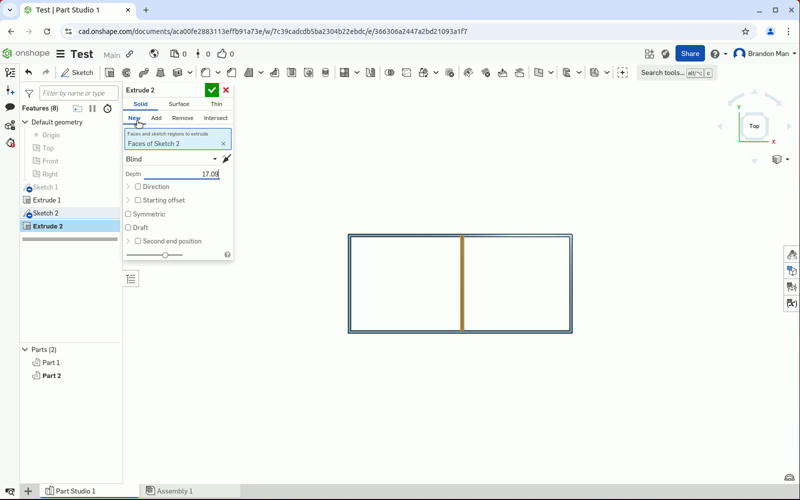
key(enter)
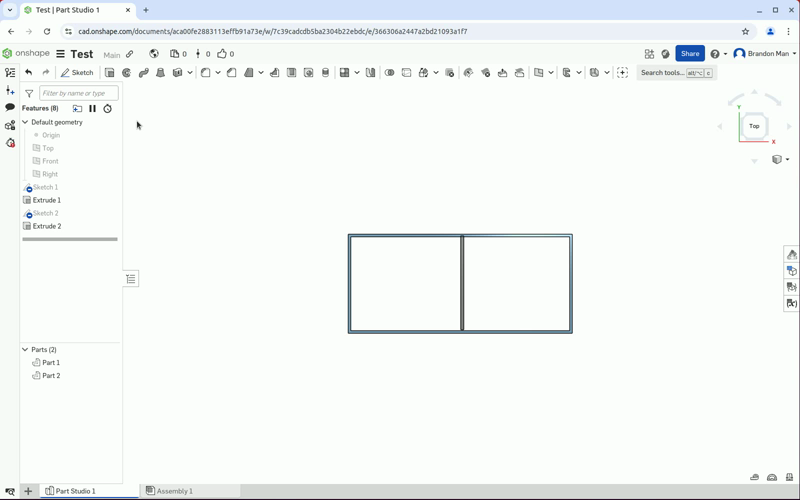
key(shift+h)
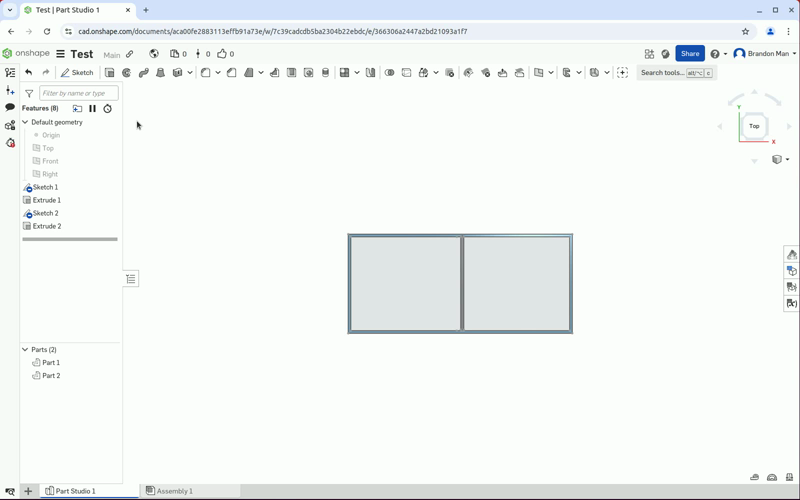
key(shift+h)
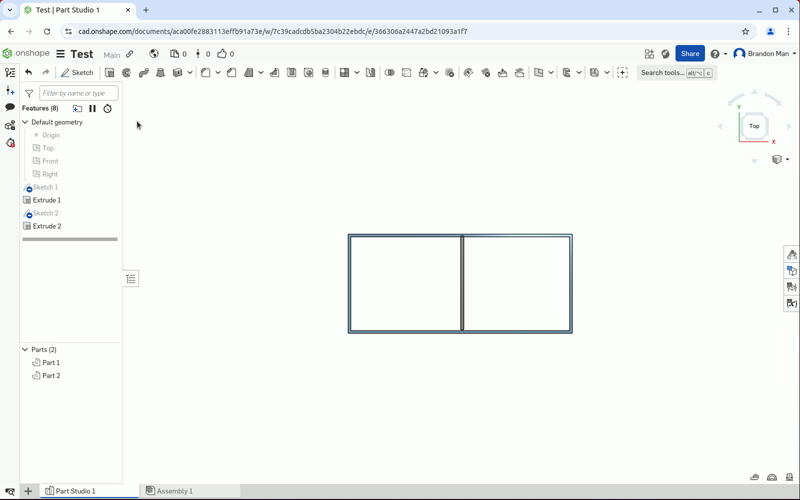
mouse_move(73, 189)
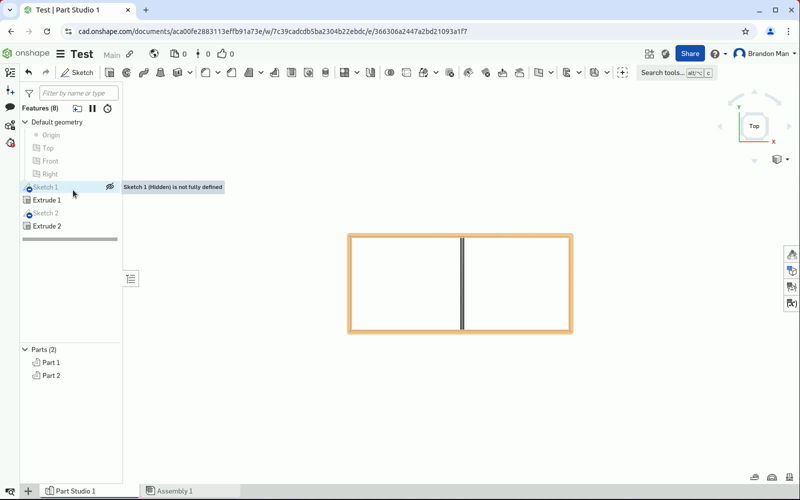
click(73, 189)
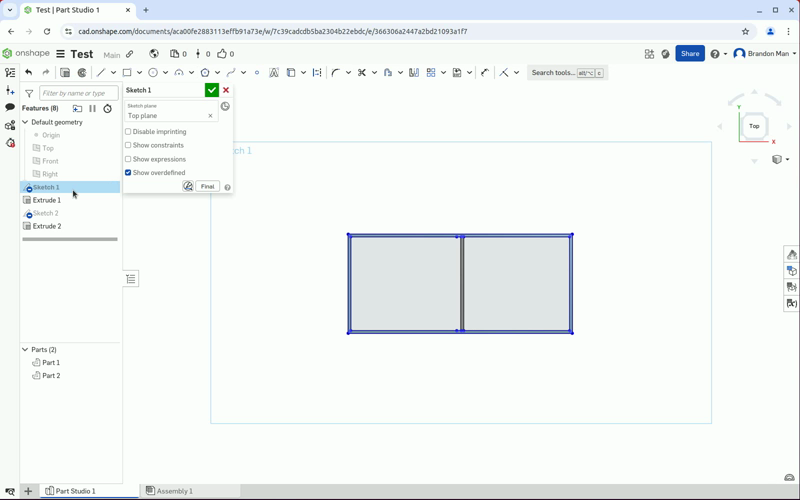
mouse_move(229, 92)
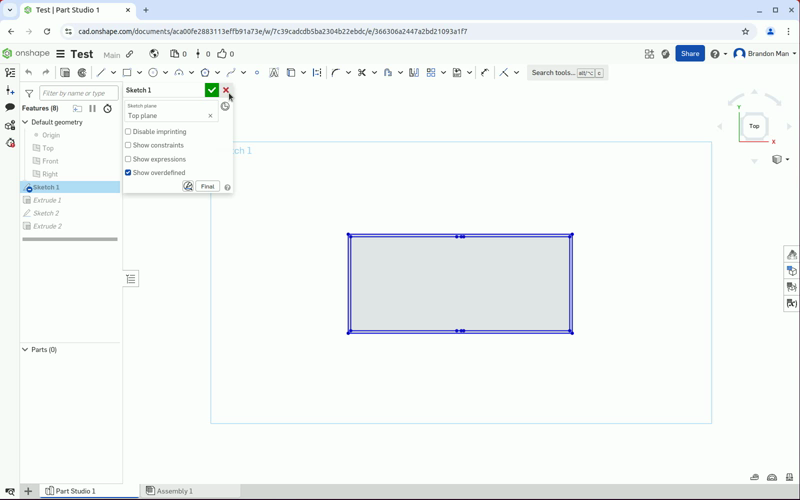
click(229, 92)
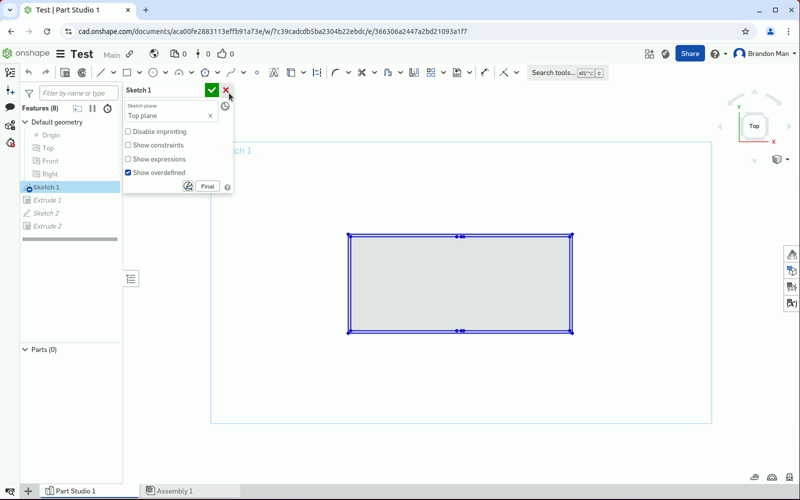
key(shift+s)
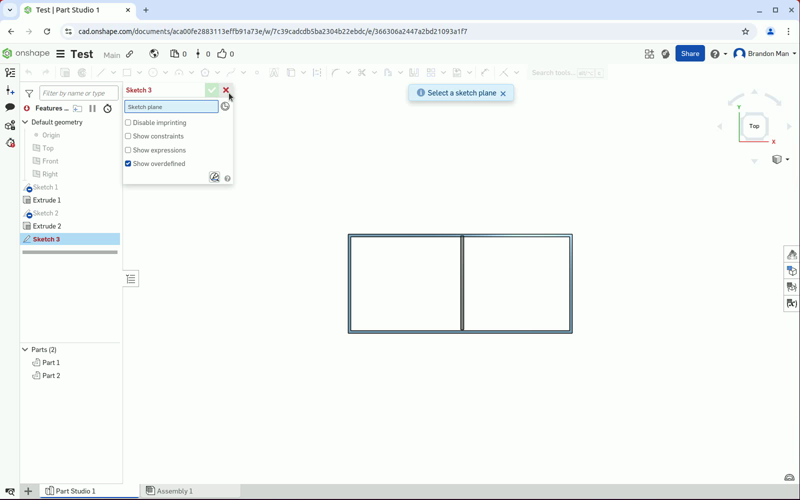
mouse_move(73, 150)
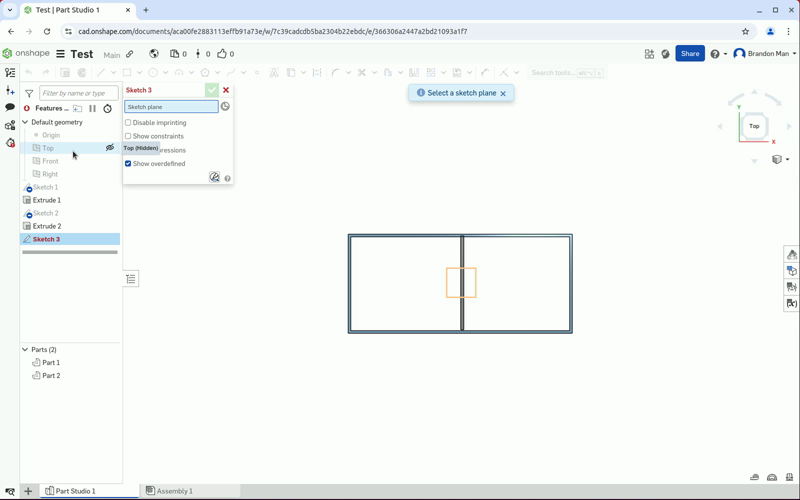
click(73, 150)
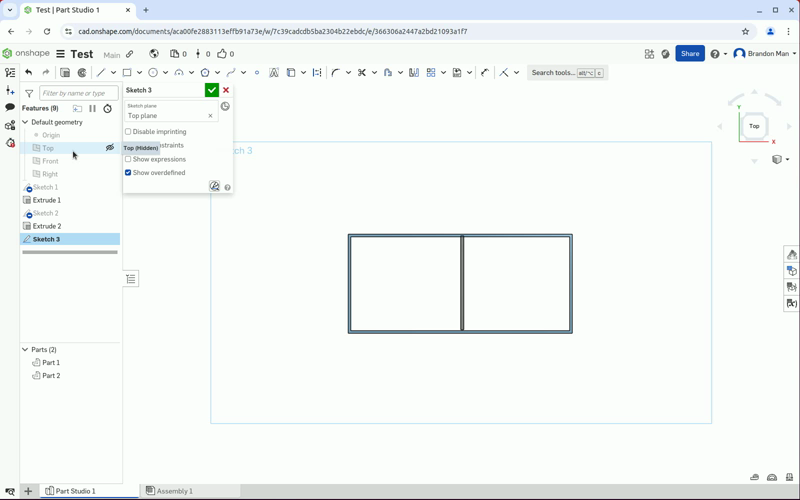
mouse_move(73, 352)
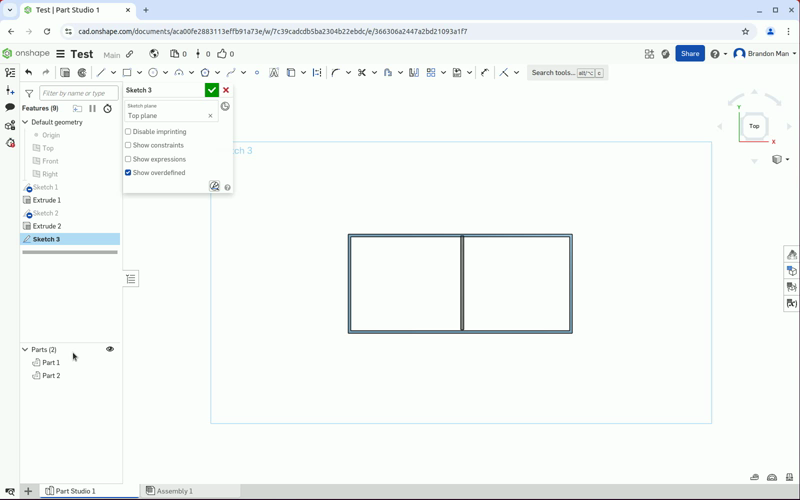
key(y)
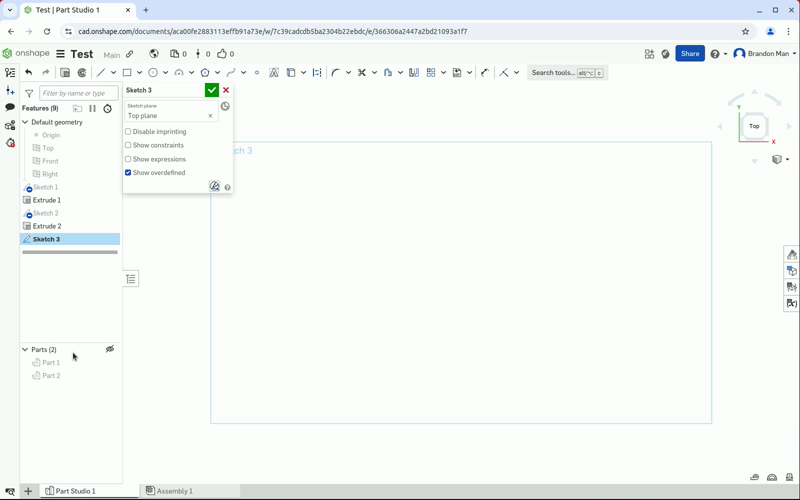
key(l)
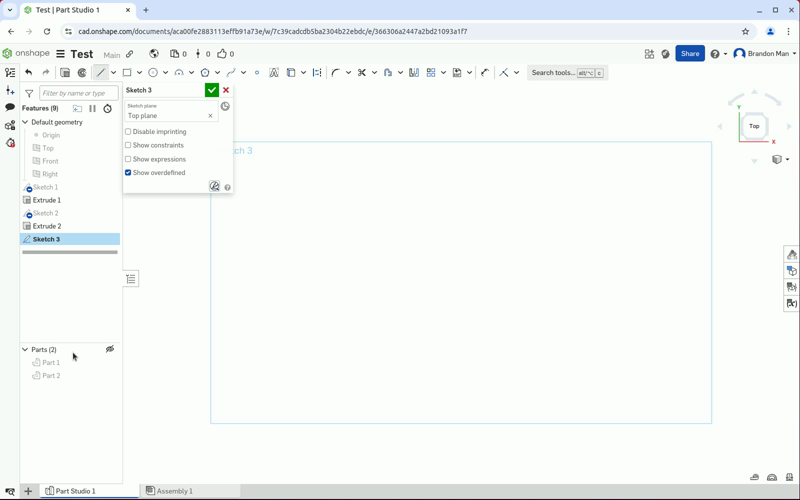
key_down(shift)
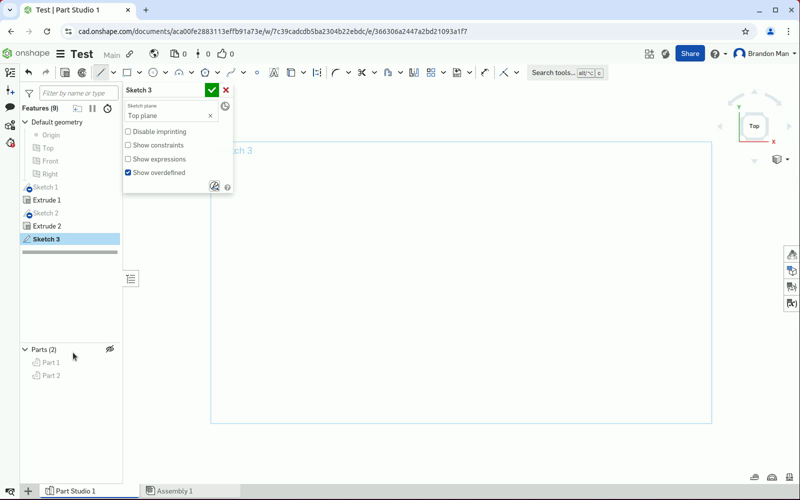
mouse_move(457, 329)
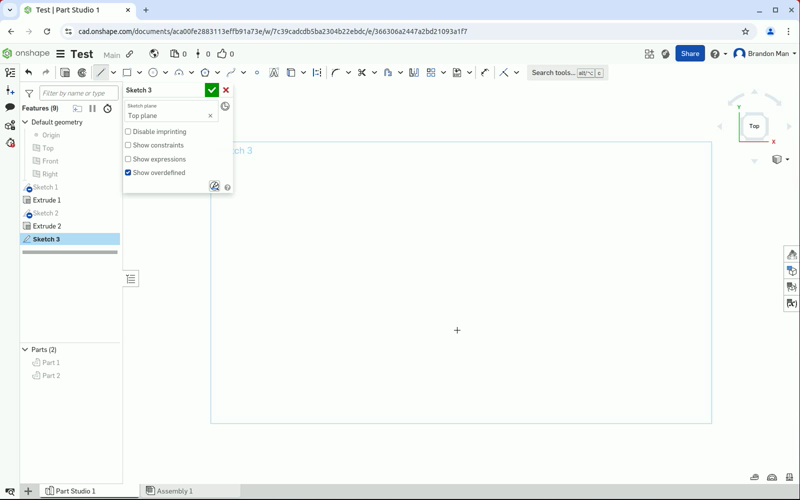
click(457, 329)
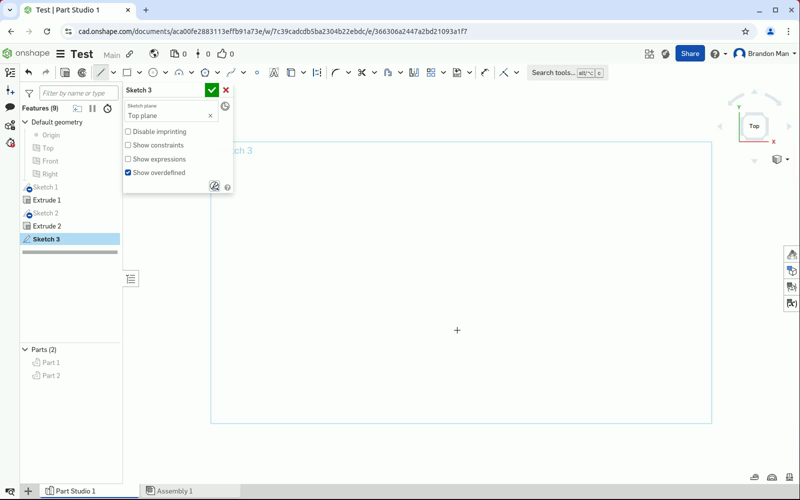
key_up(shift)
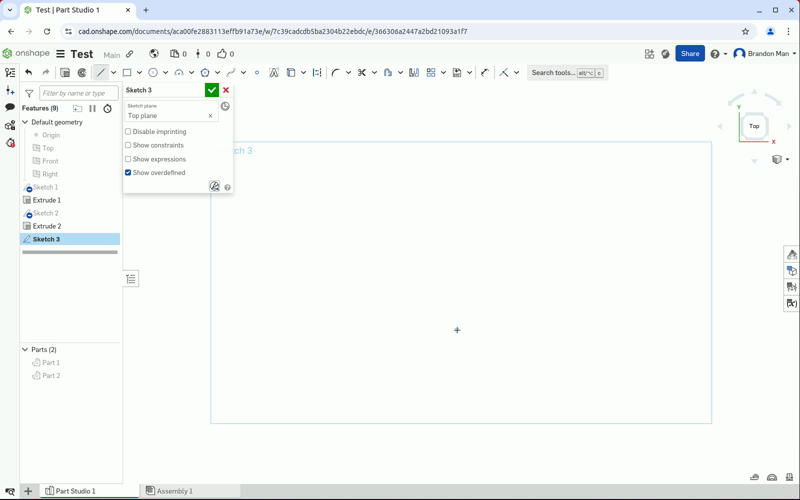
key_down(shift)
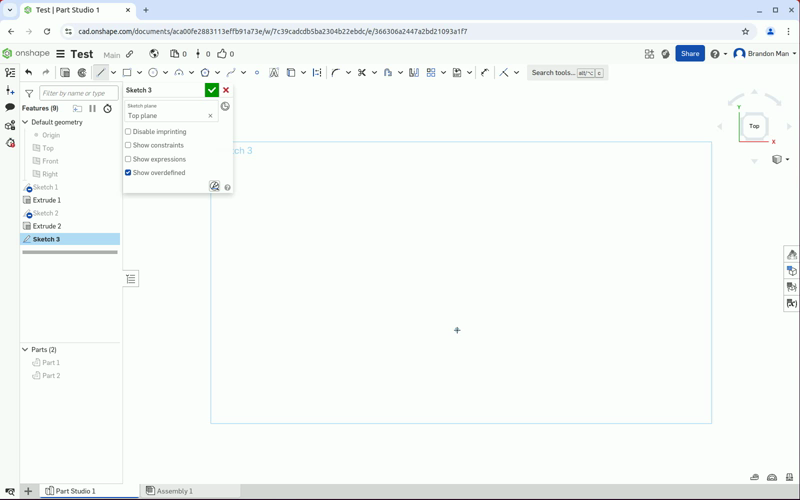
mouse_move(487, 329)
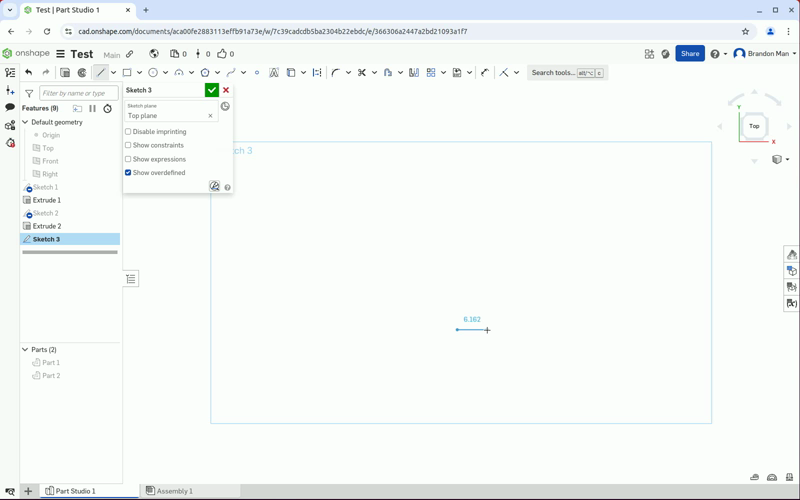
mouse_move(460, 329)
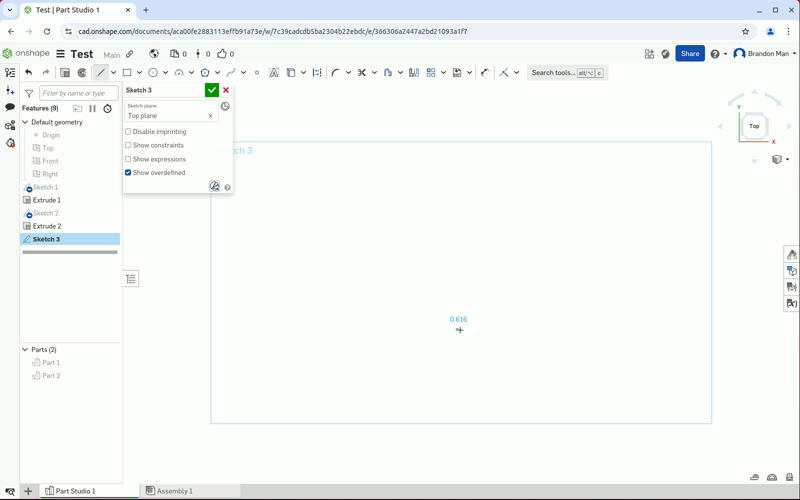
scroll(6)
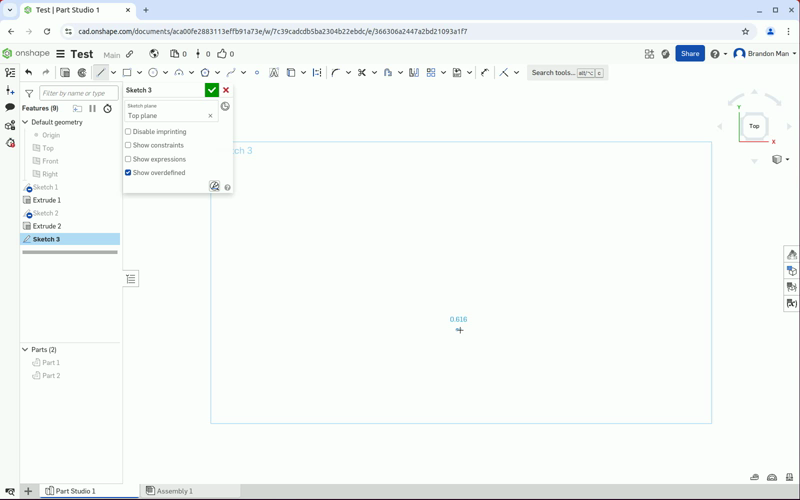
scroll(6)
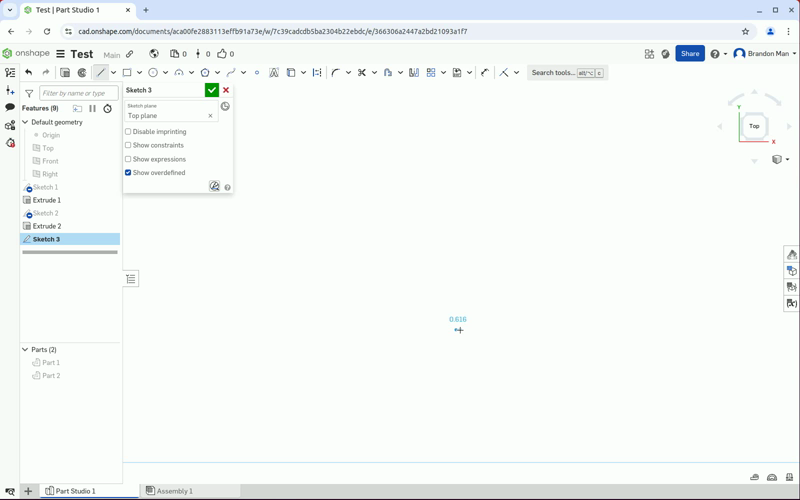
scroll(6)
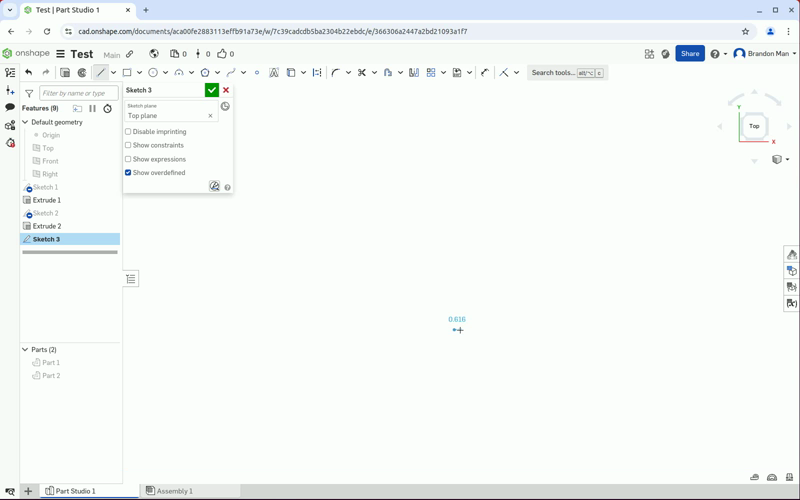
scroll(6)
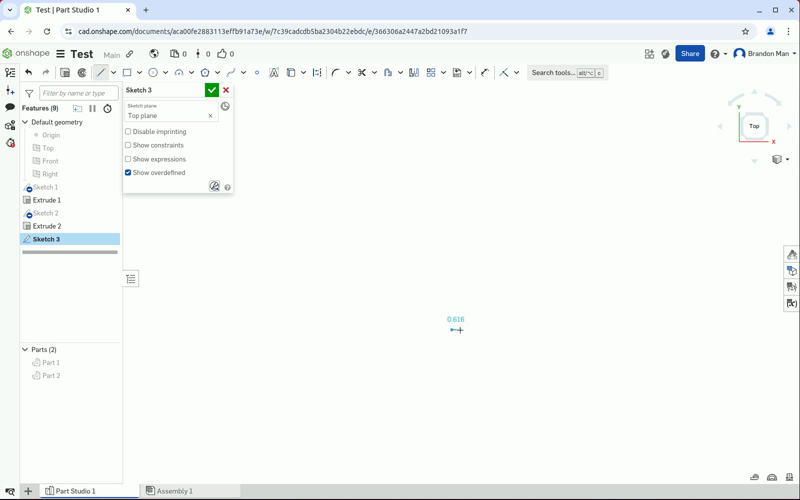
scroll(6)
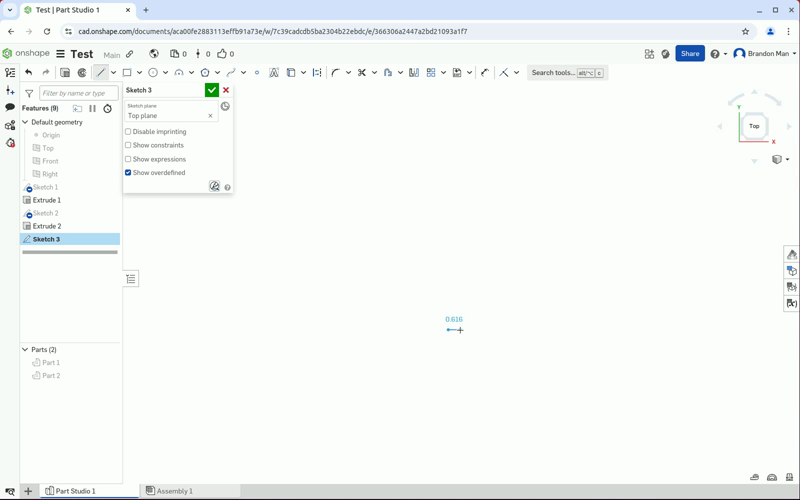
scroll(6)
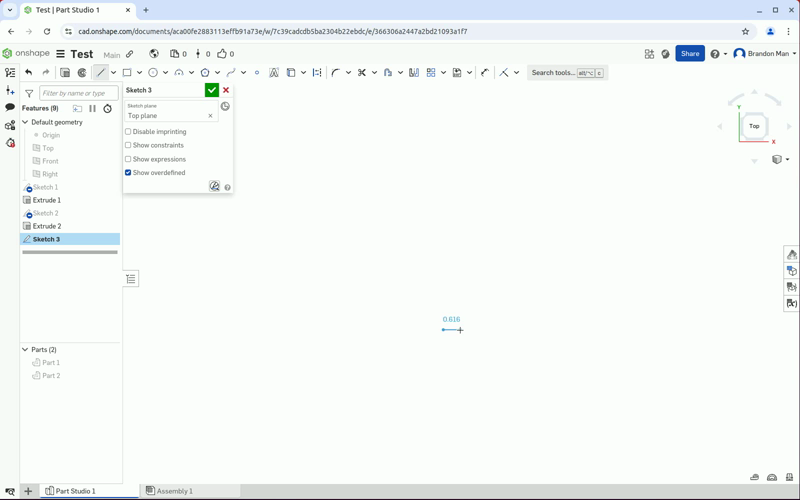
scroll(6)
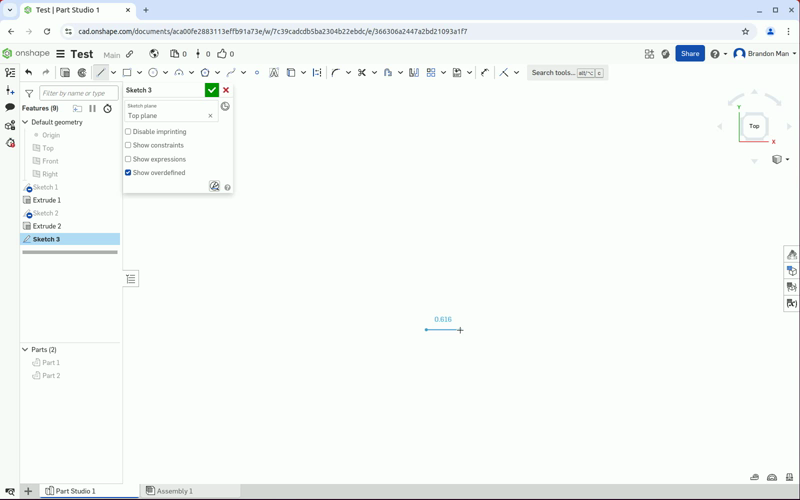
click(460, 329)
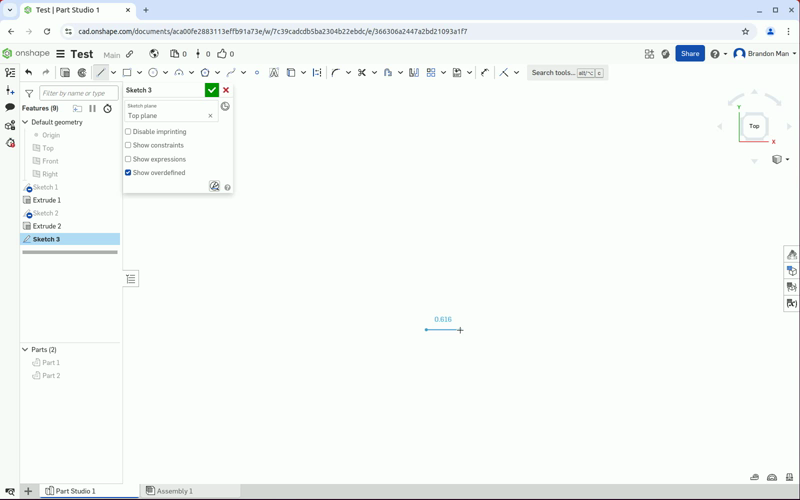
scroll(-6)
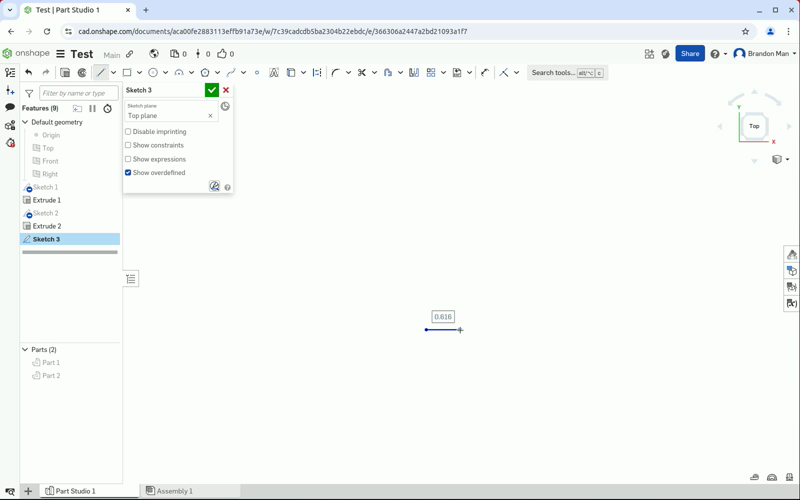
scroll(-6)
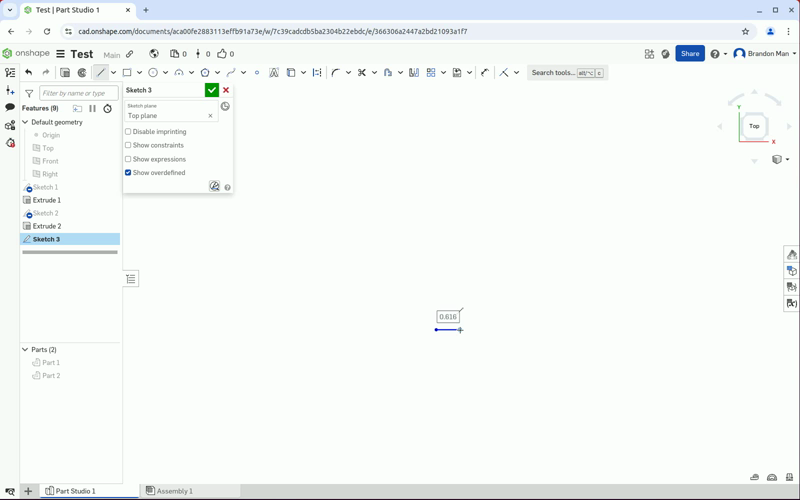
scroll(-6)
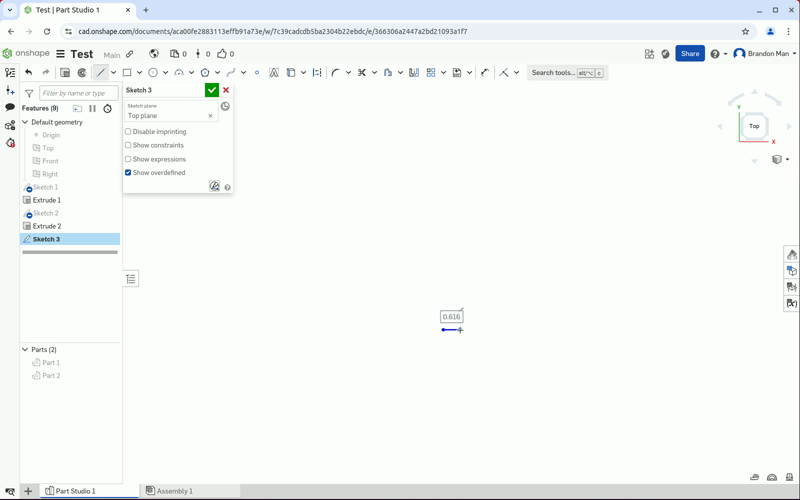
scroll(-6)
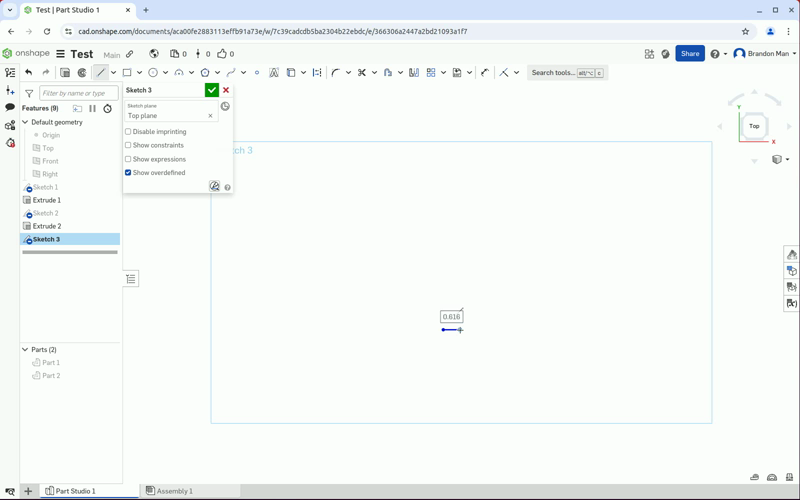
scroll(-6)
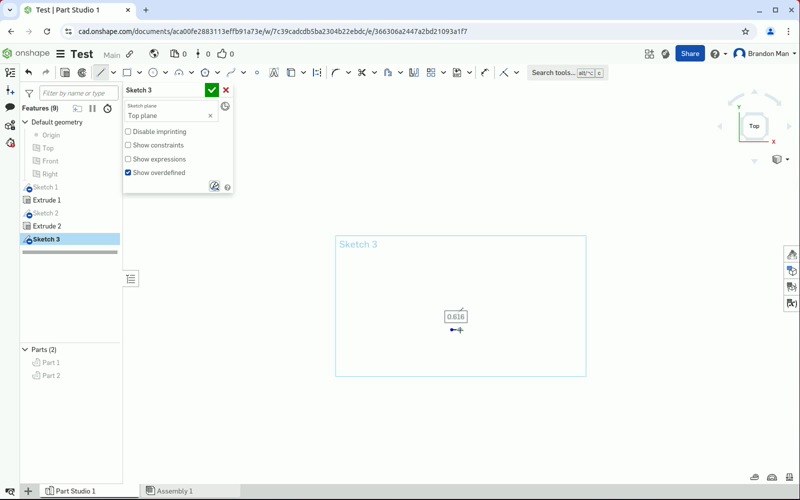
scroll(-6)
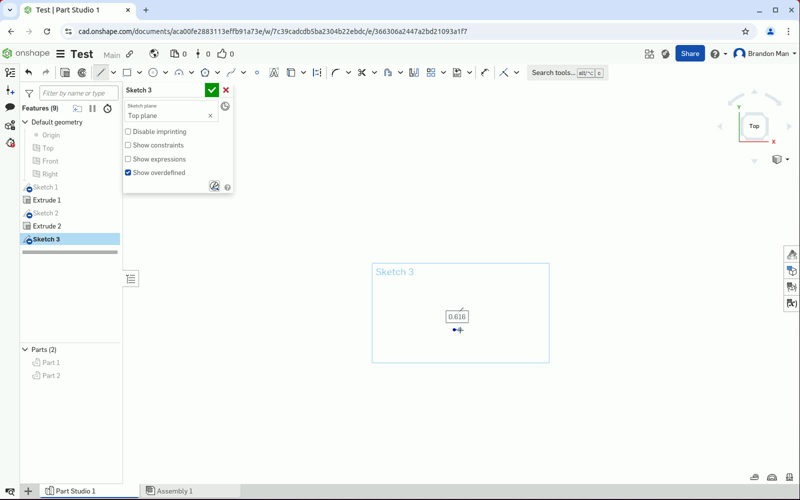
scroll(-6)
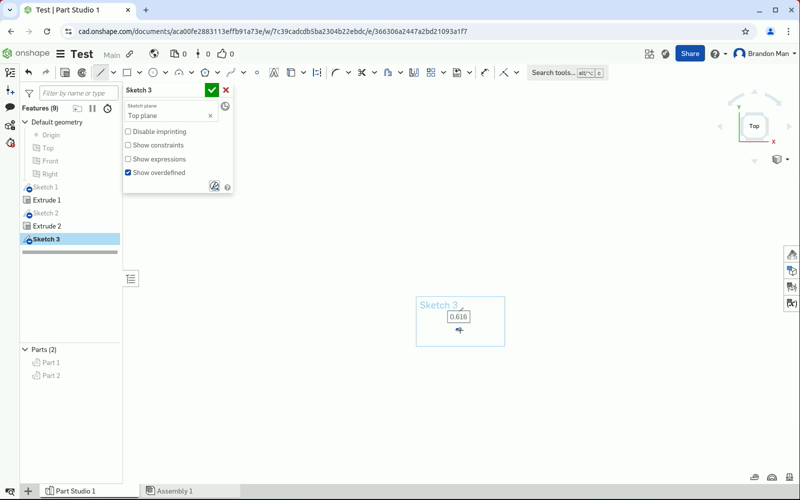
key_up(shift)
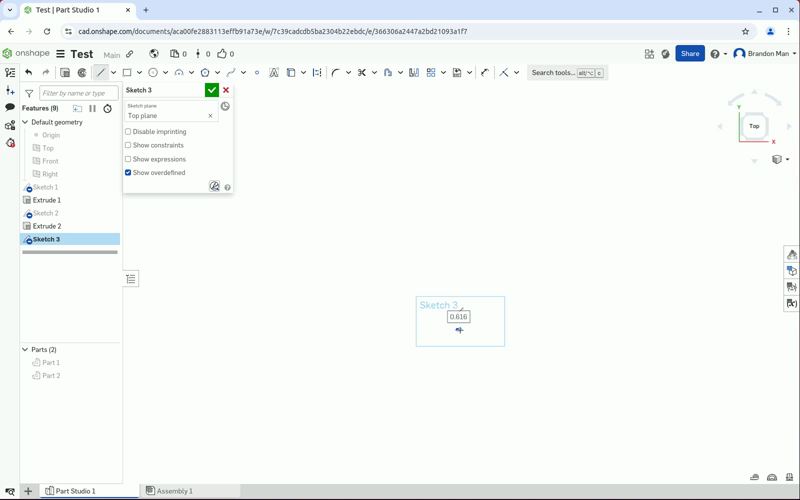
key_down(shift)
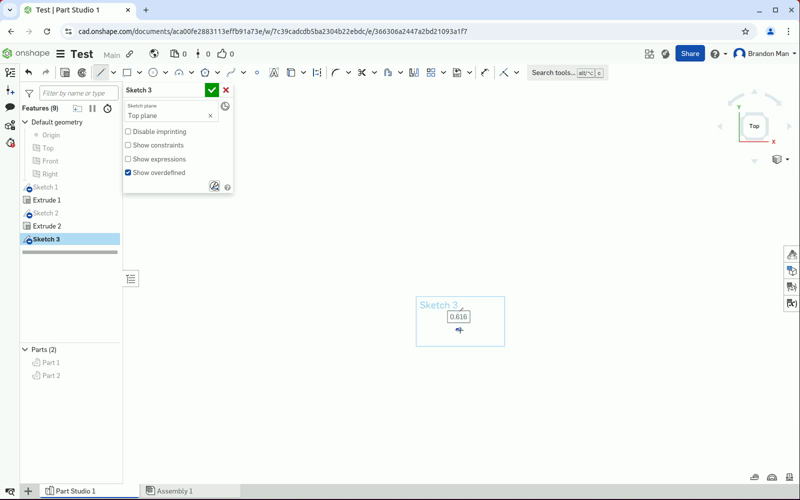
mouse_move(460, 235)
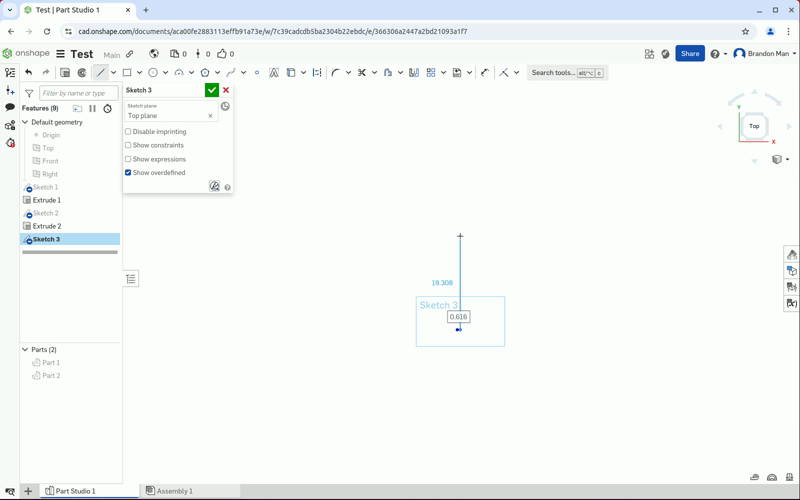
click(460, 235)
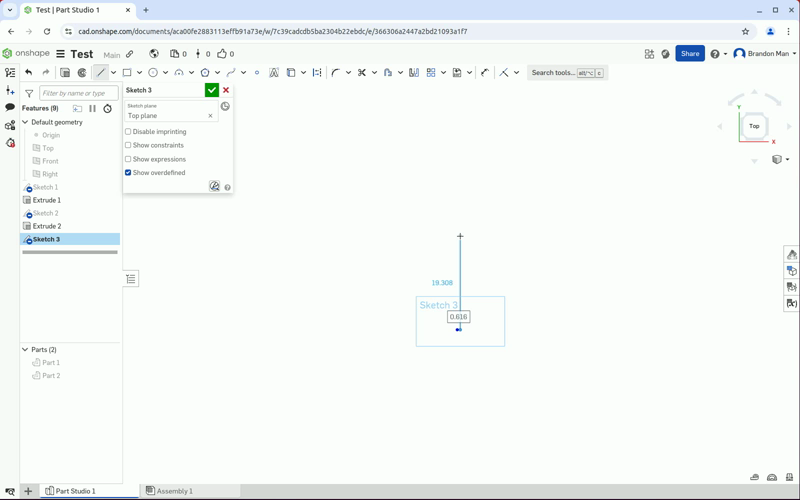
key_up(shift)
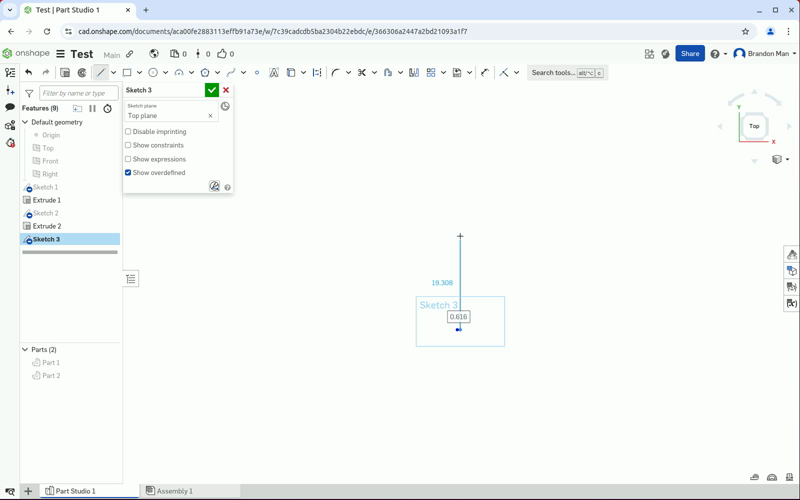
key_down(shift)
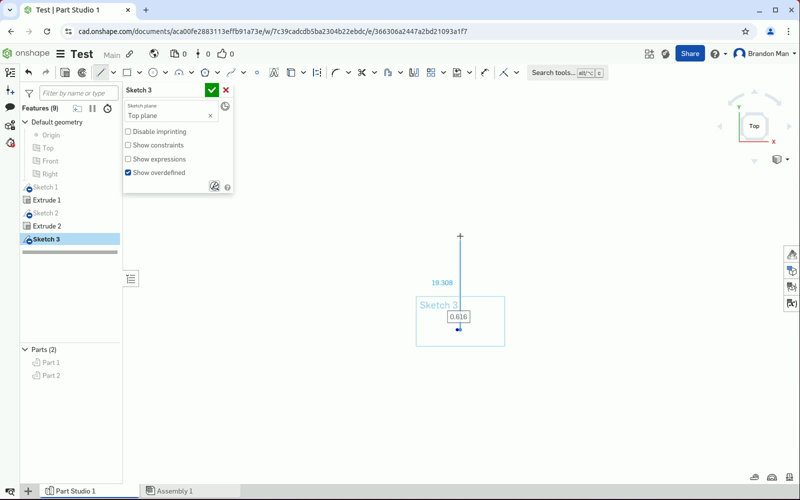
mouse_move(490, 235)
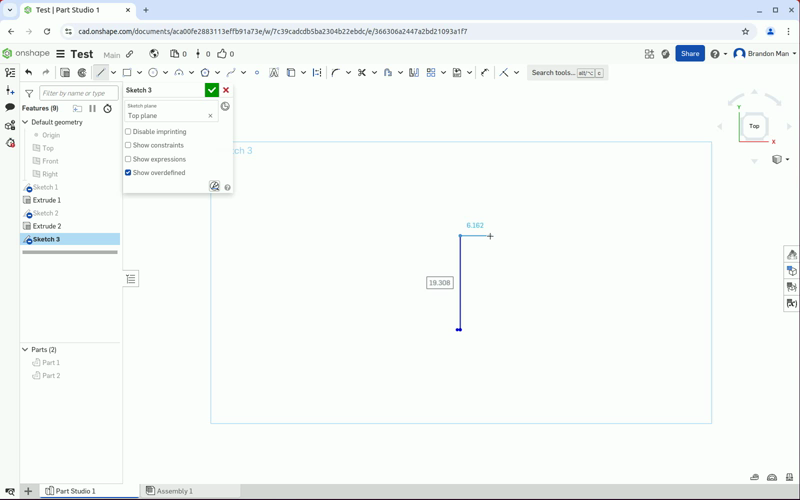
mouse_move(457, 235)
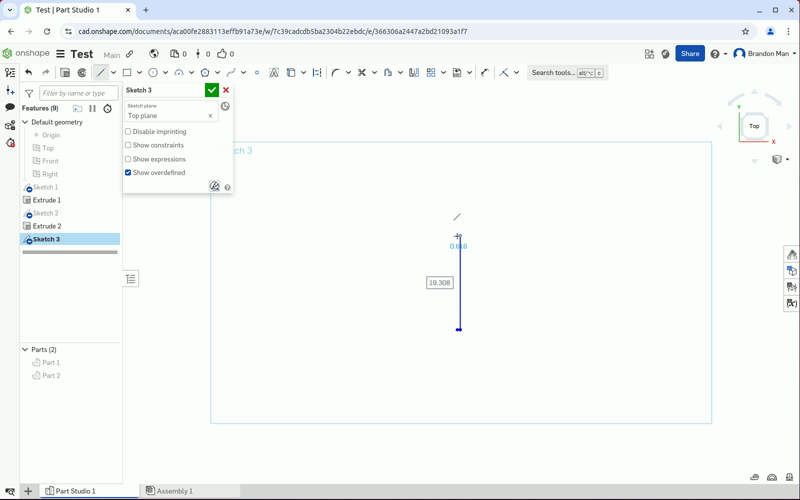
scroll(6)
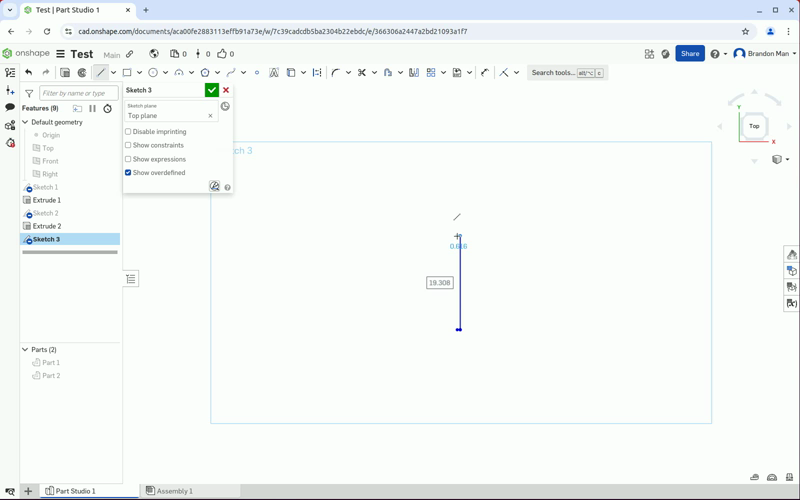
scroll(6)
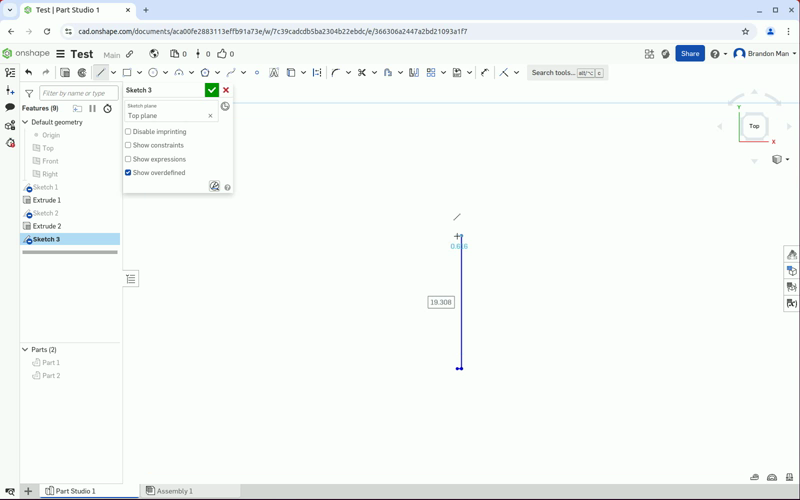
scroll(6)
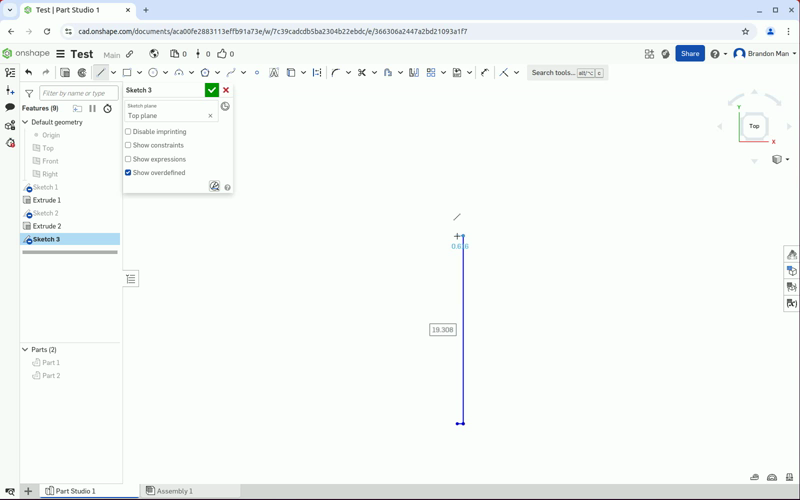
scroll(6)
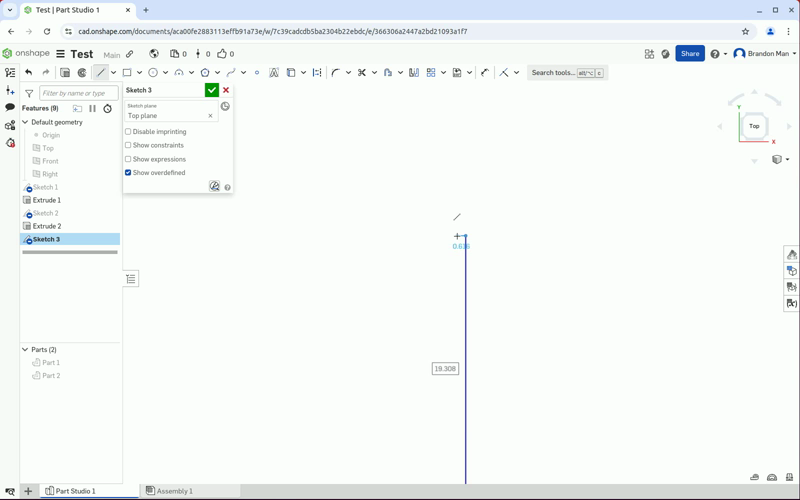
scroll(6)
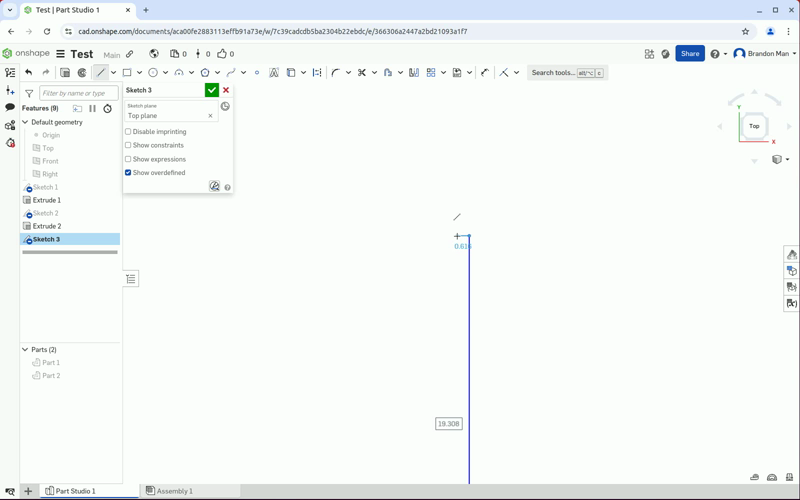
scroll(6)
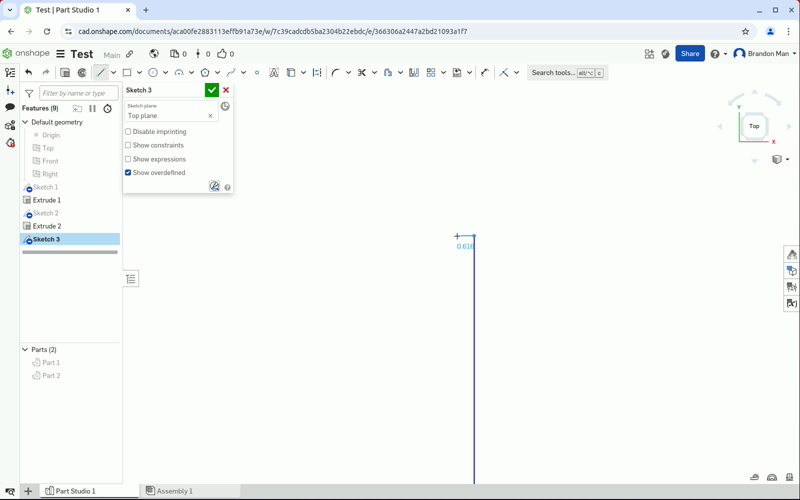
scroll(6)
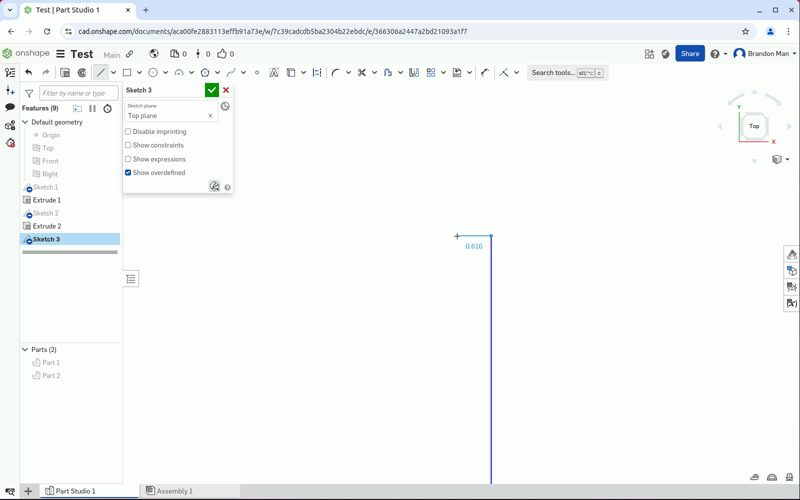
click(457, 235)
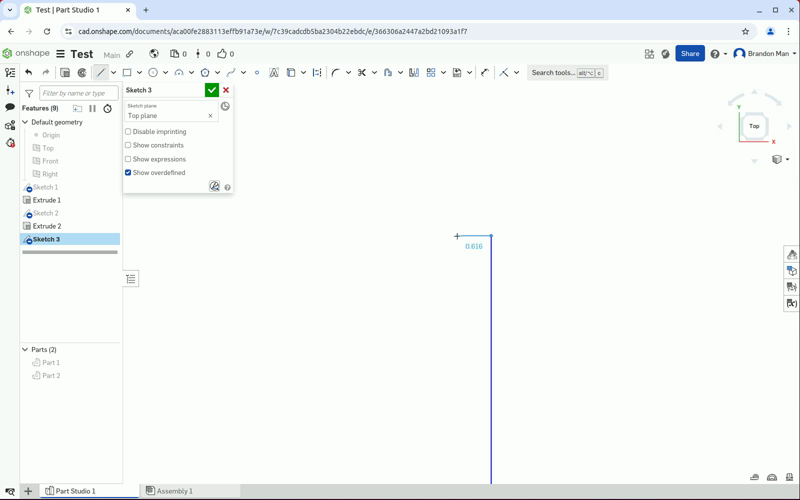
scroll(-6)
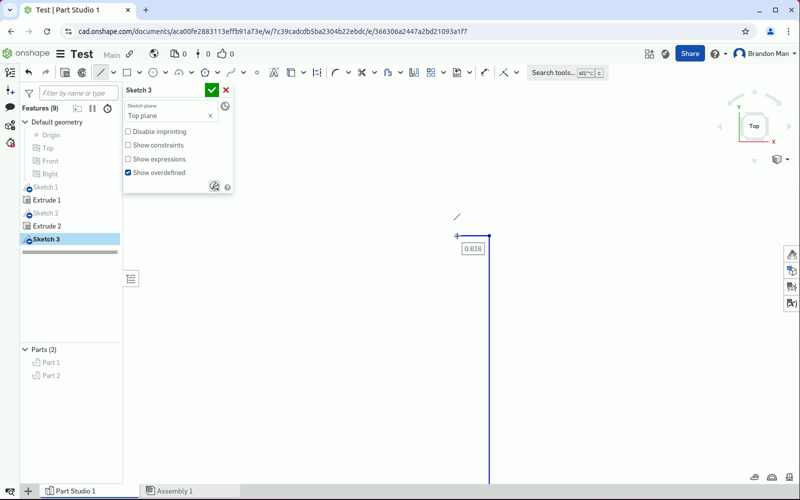
scroll(-6)
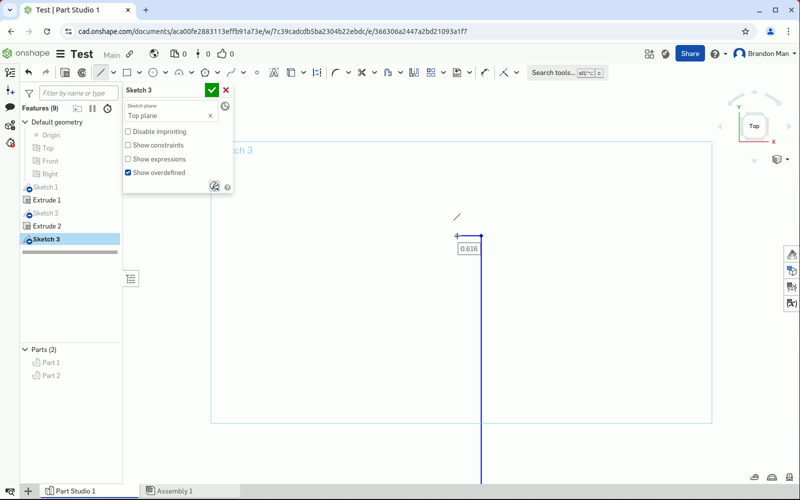
scroll(-6)
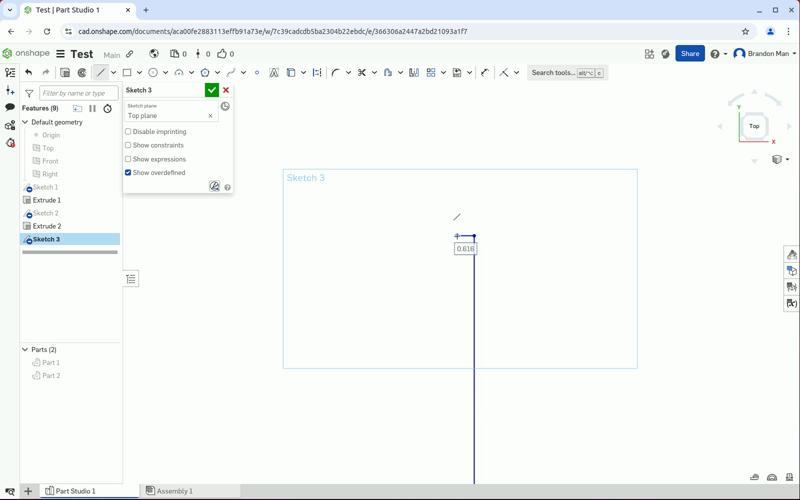
scroll(-6)
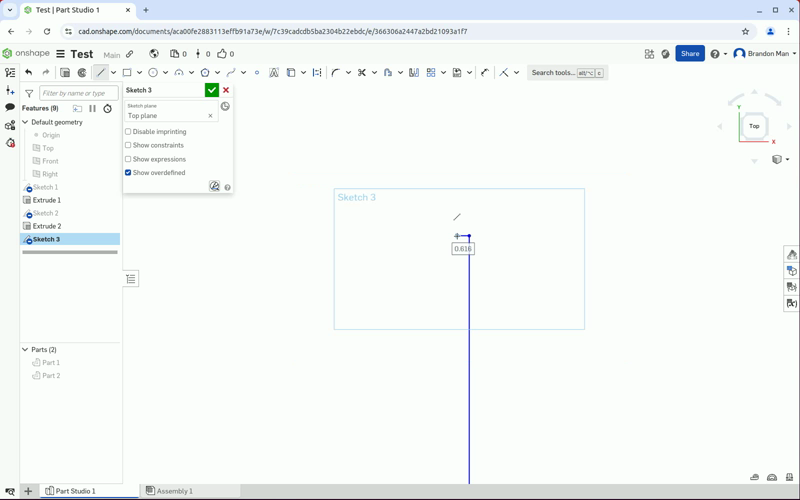
scroll(-6)
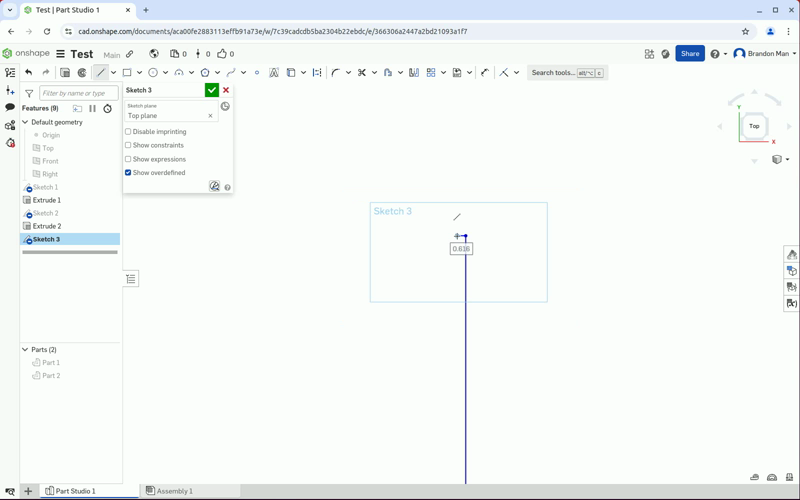
scroll(-6)
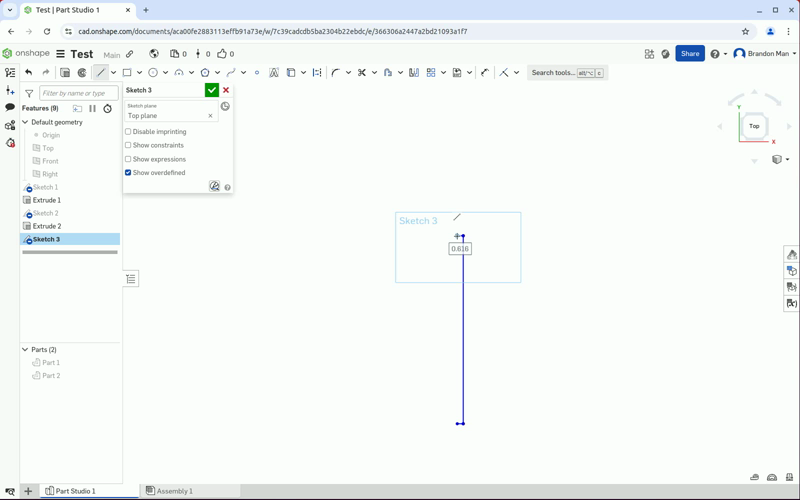
scroll(-6)
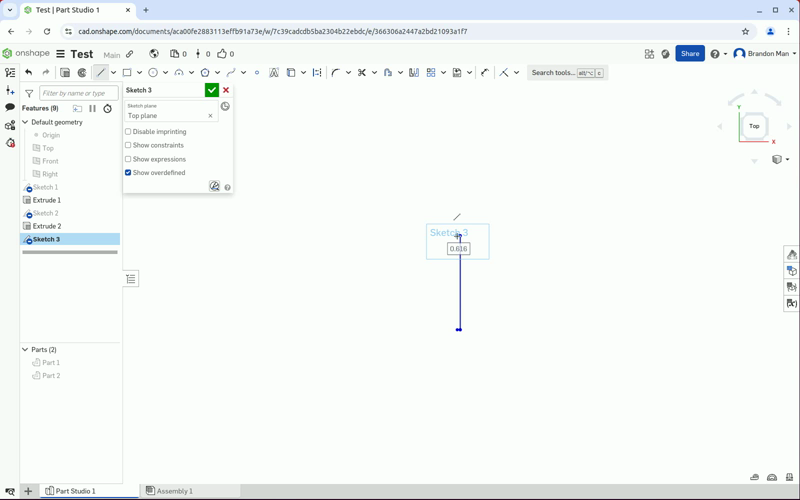
key_up(shift)
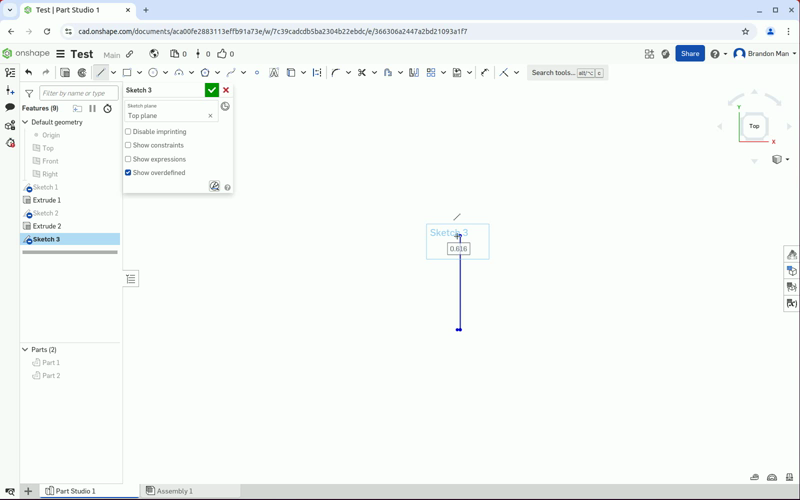
key_down(shift)
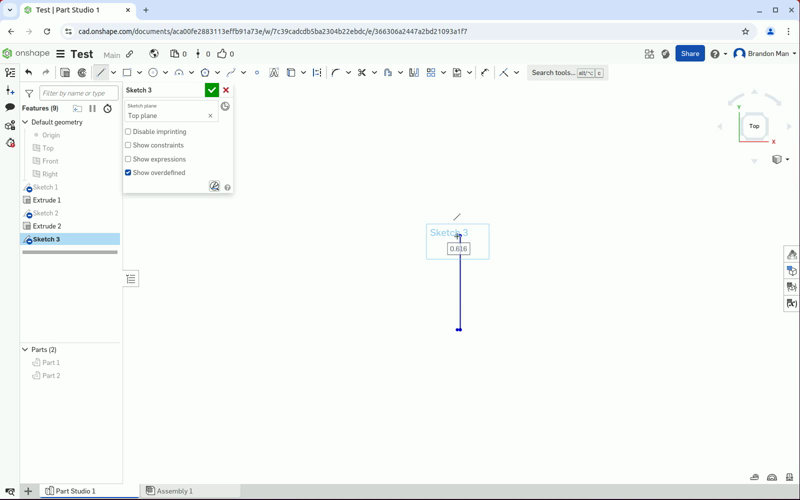
mouse_move(457, 329)
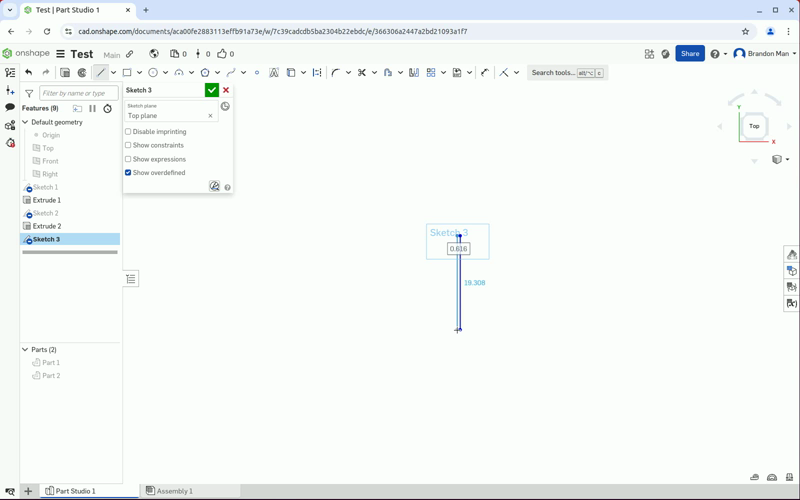
scroll(6)
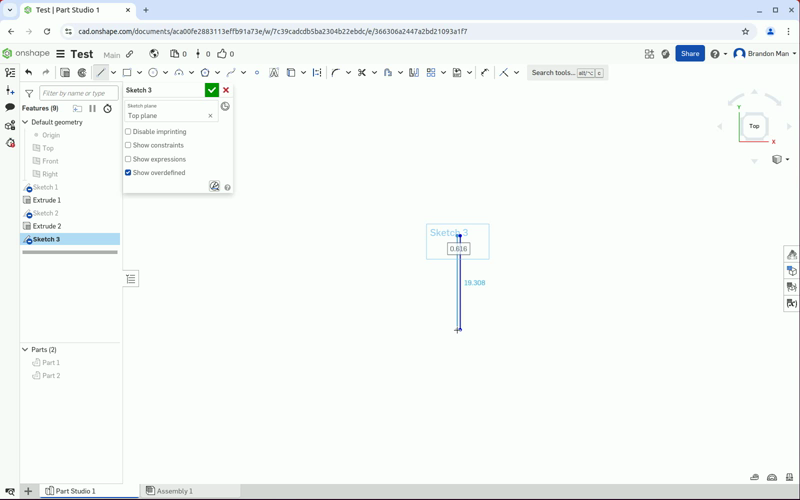
scroll(6)
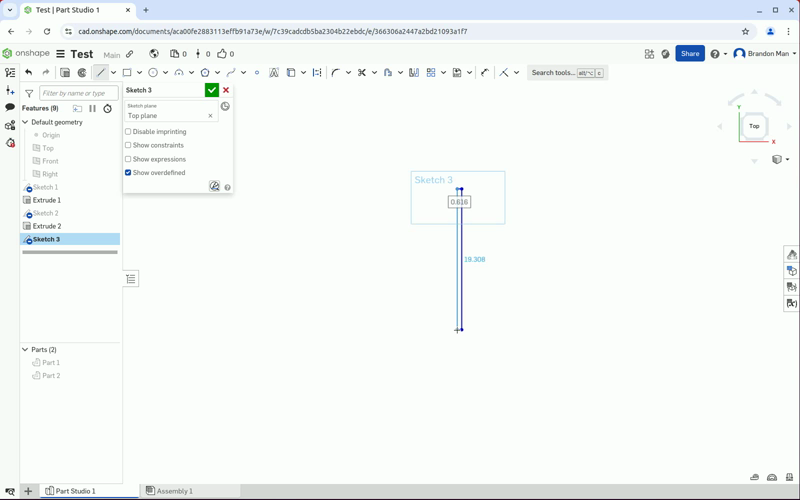
scroll(6)
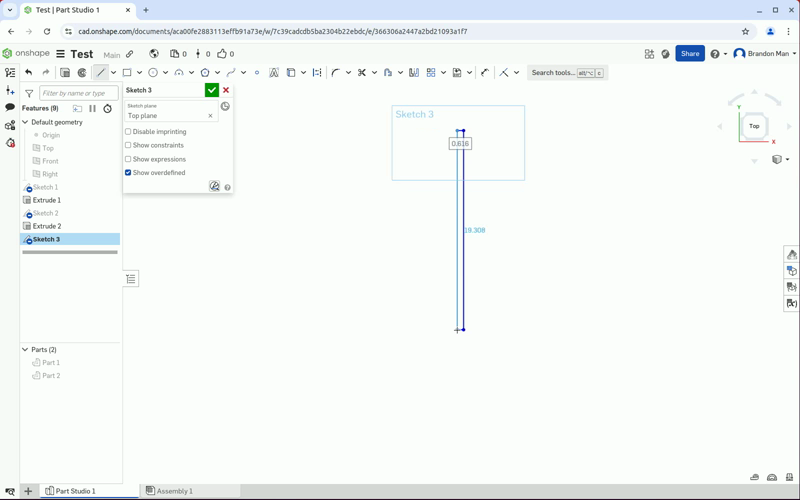
scroll(6)
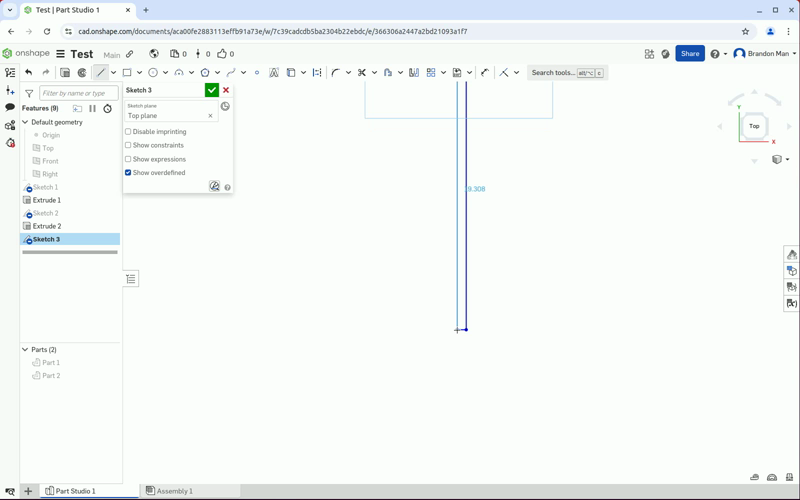
scroll(6)
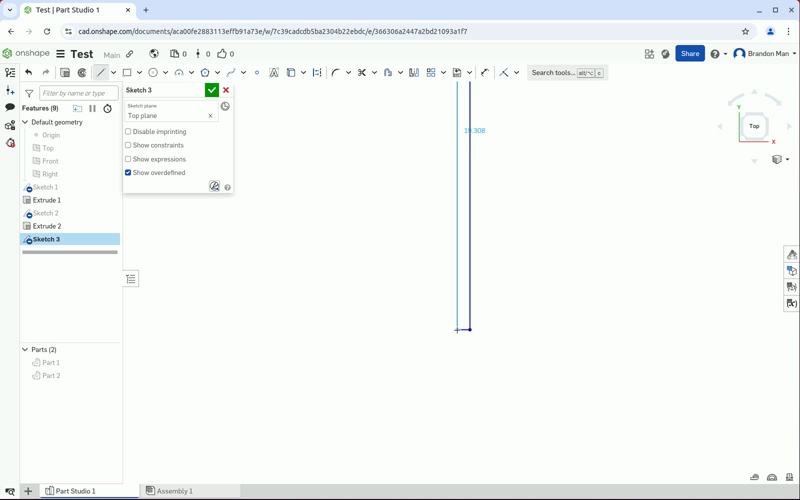
scroll(6)
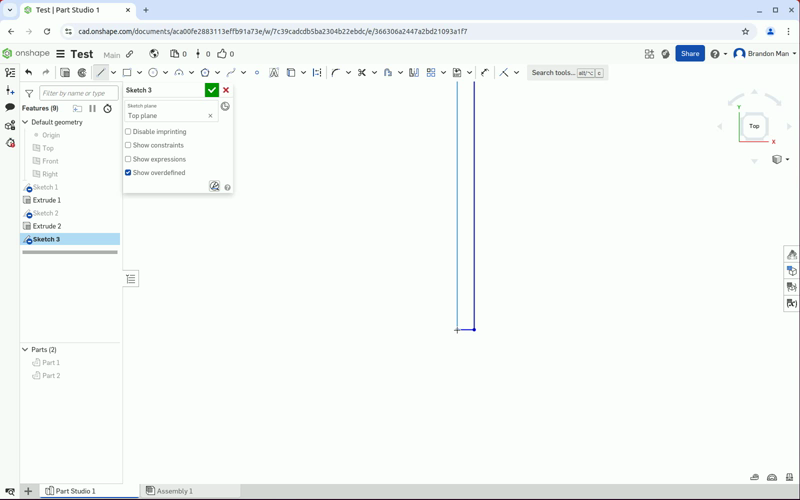
scroll(6)
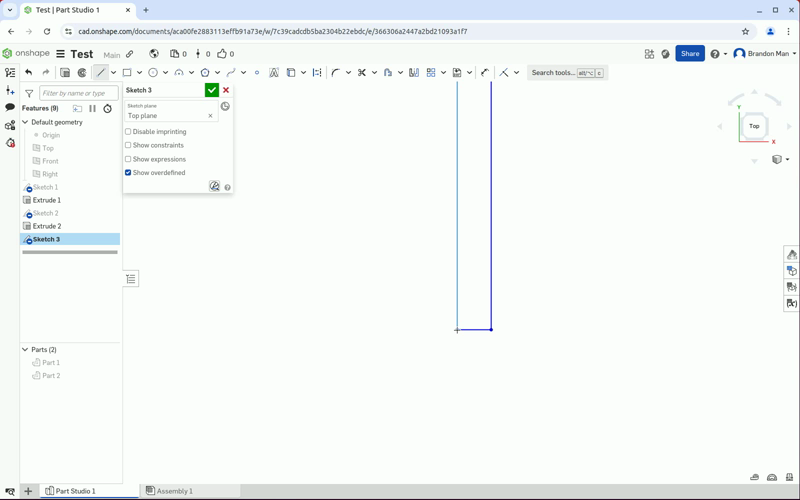
key_up(shift)
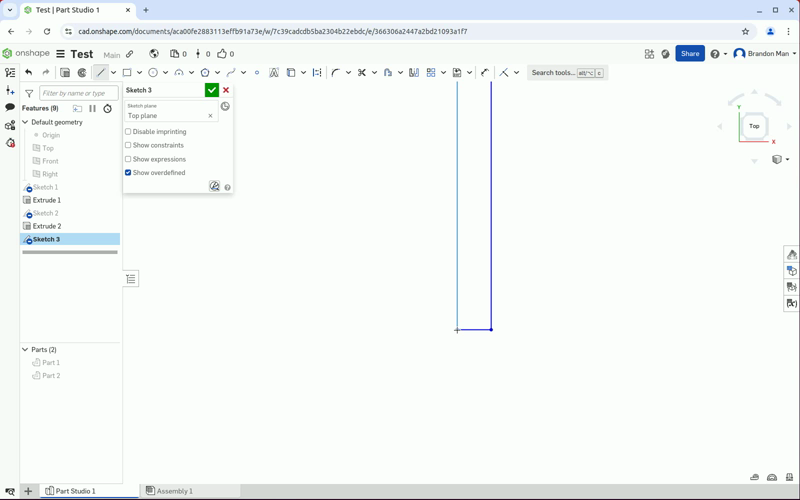
click(457, 329)
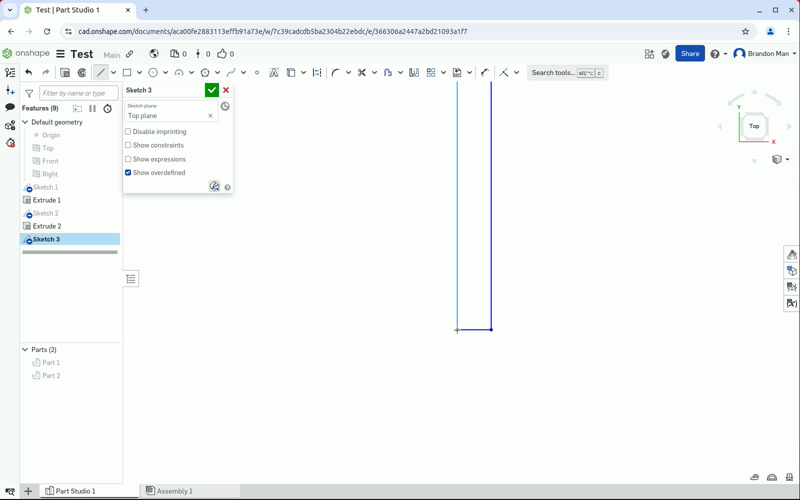
scroll(-6)
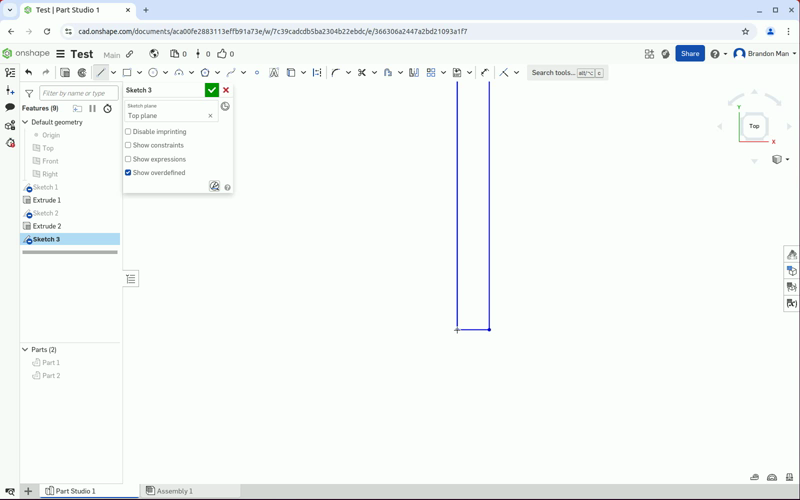
scroll(-6)
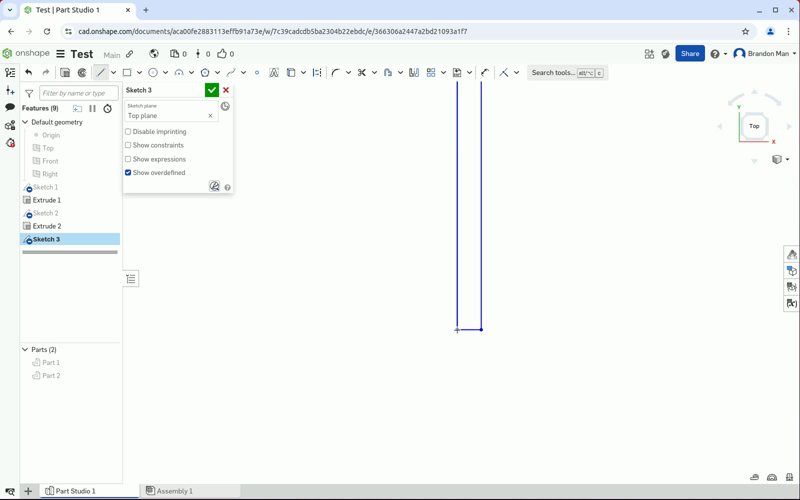
scroll(-6)
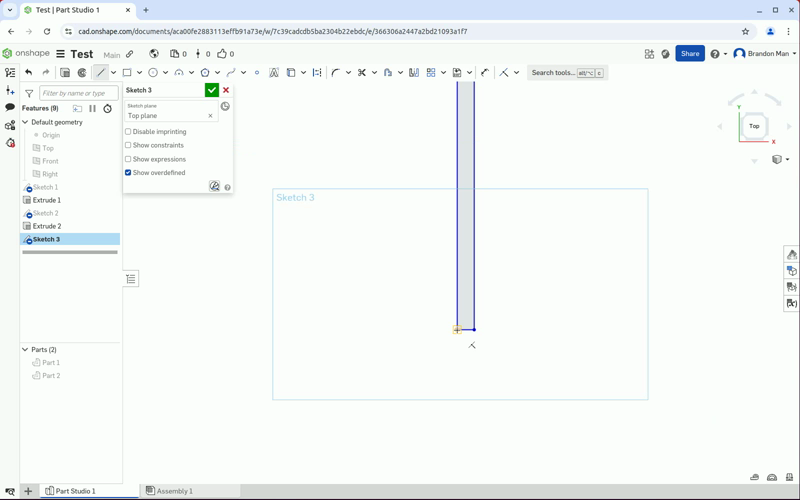
scroll(-6)
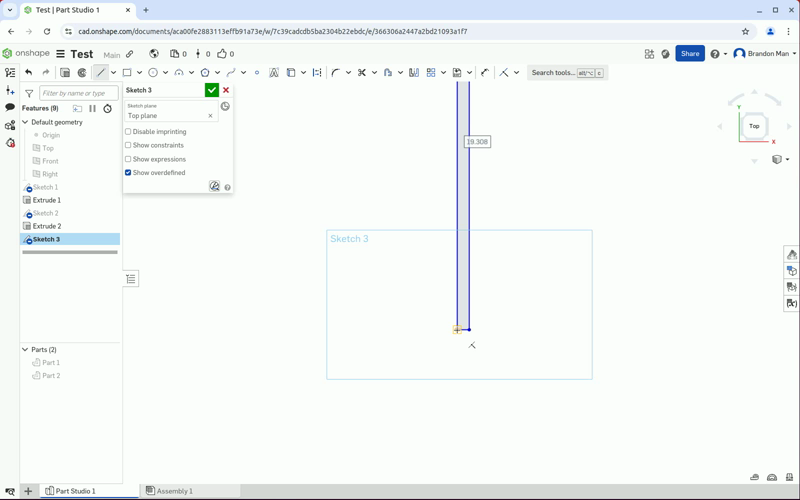
scroll(-6)
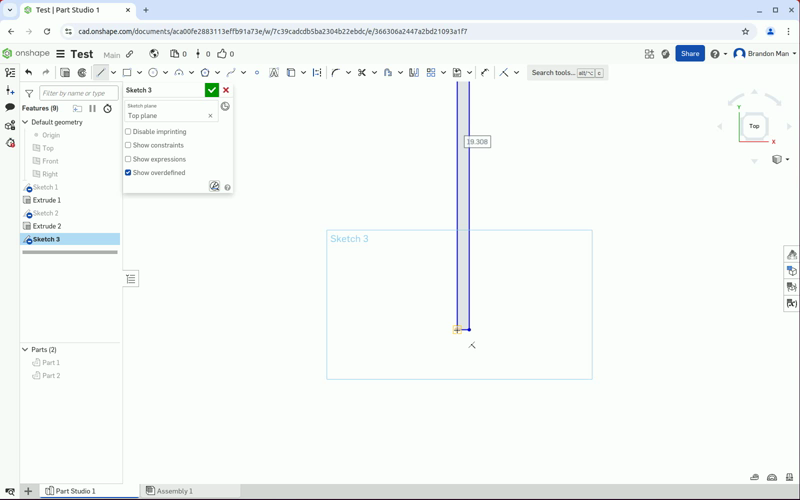
scroll(-6)
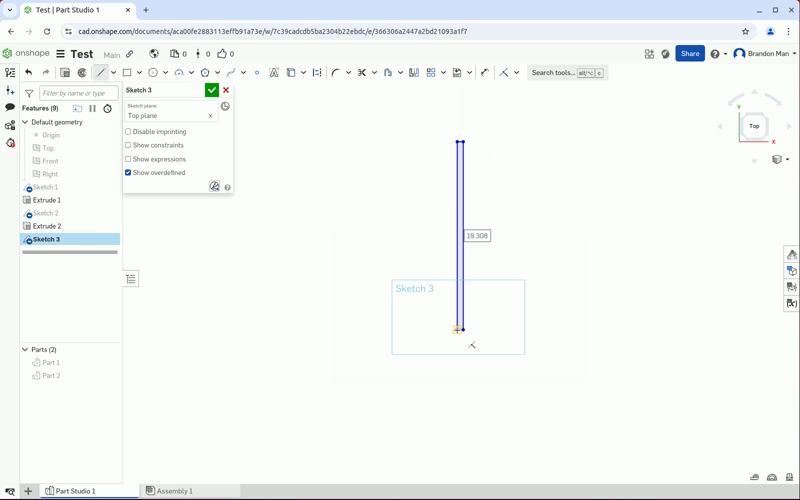
scroll(-6)
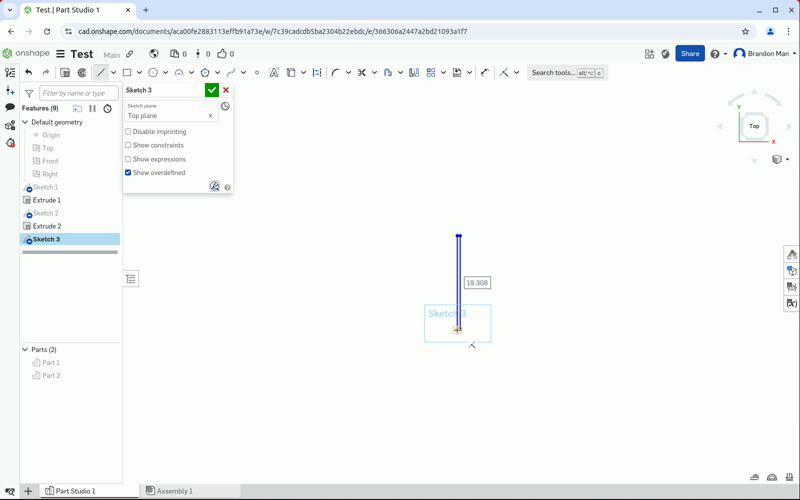
key(esc)
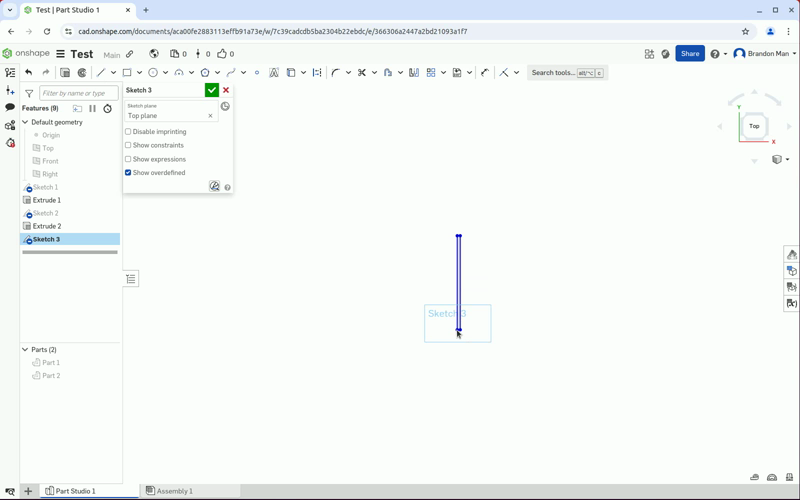
mouse_move(459, 270)
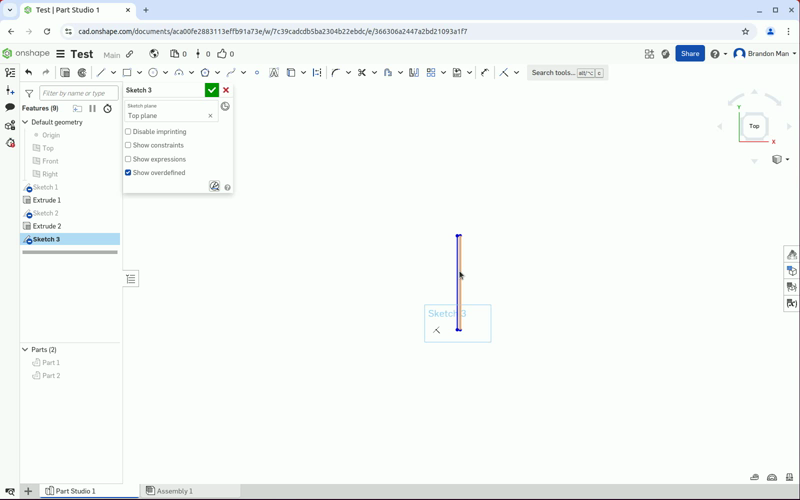
scroll(6)
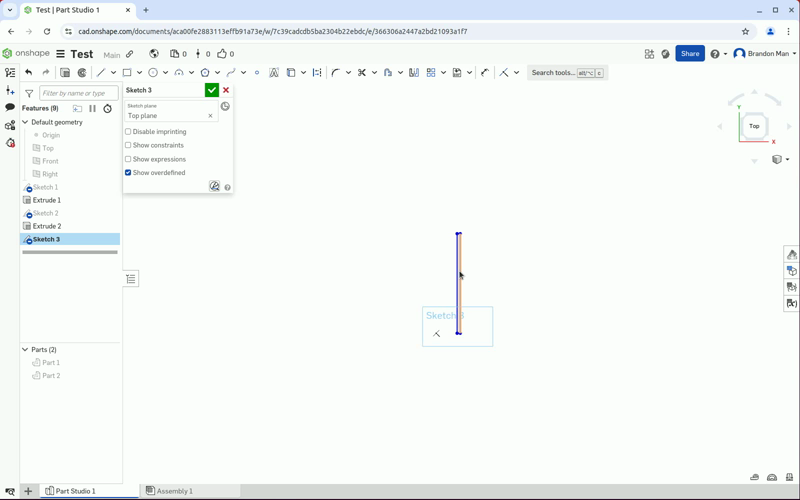
scroll(6)
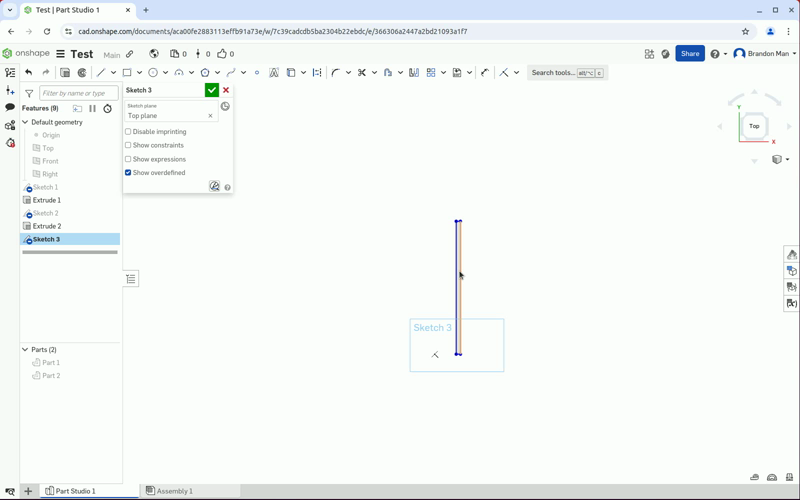
scroll(6)
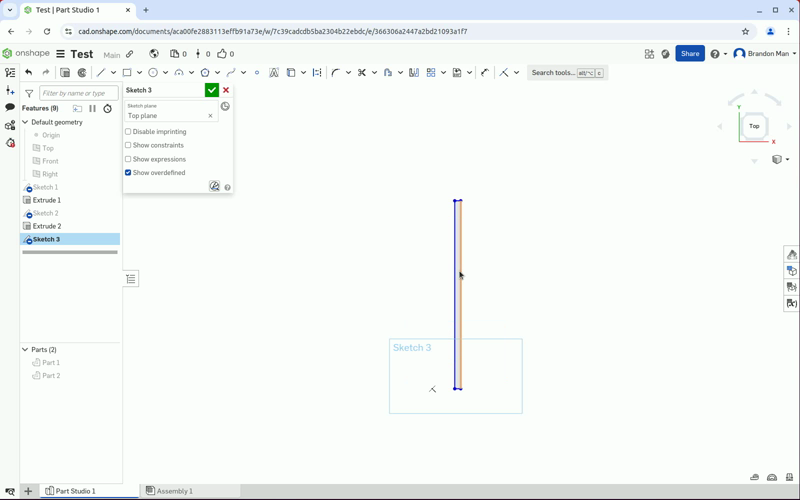
scroll(6)
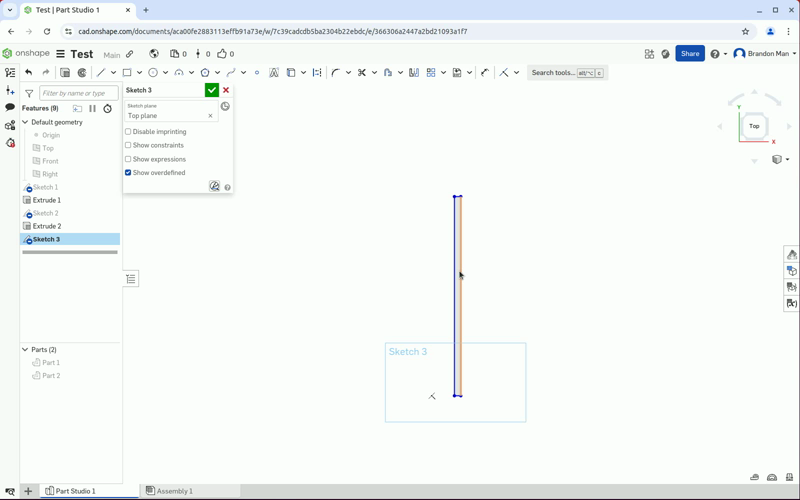
scroll(6)
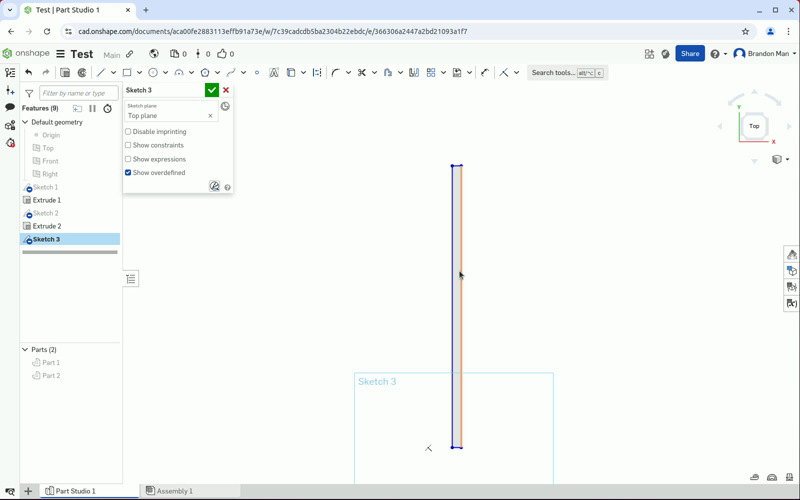
scroll(6)
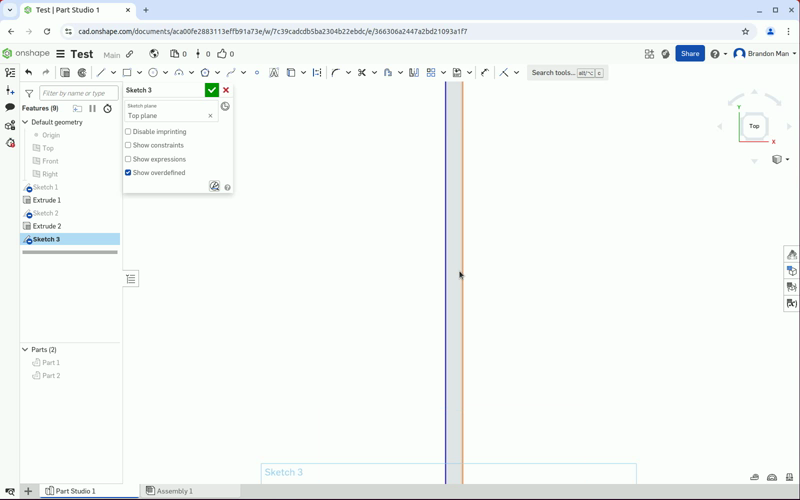
scroll(6)
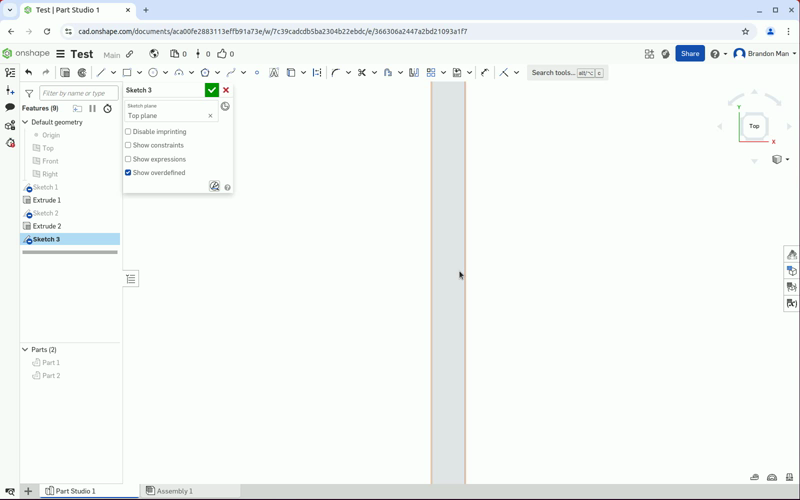
click(459, 270)
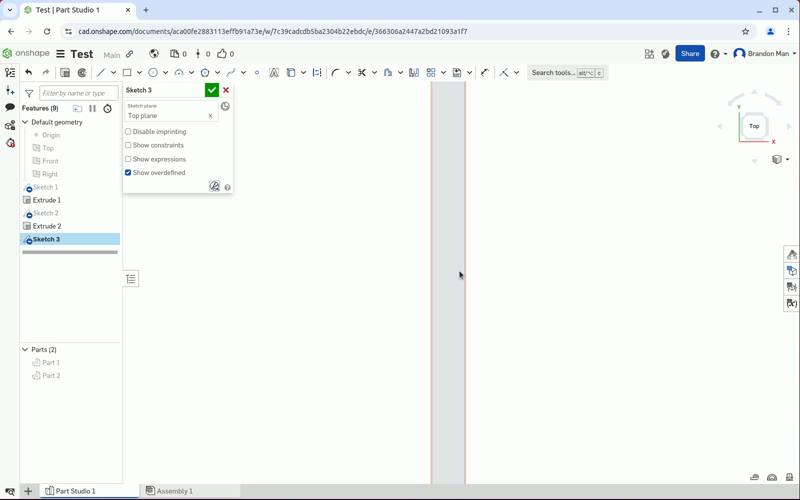
scroll(-6)
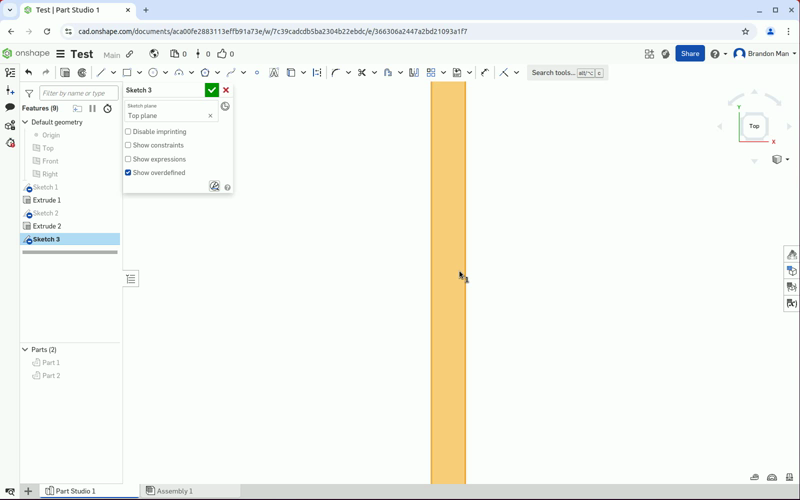
scroll(-6)
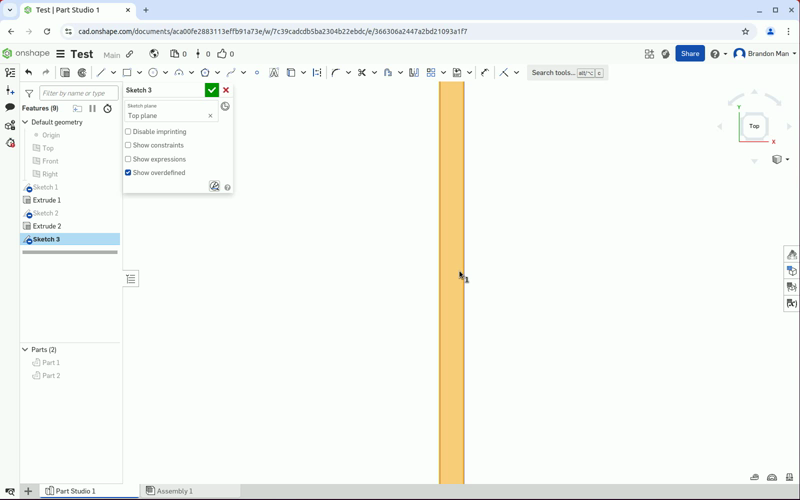
scroll(-6)
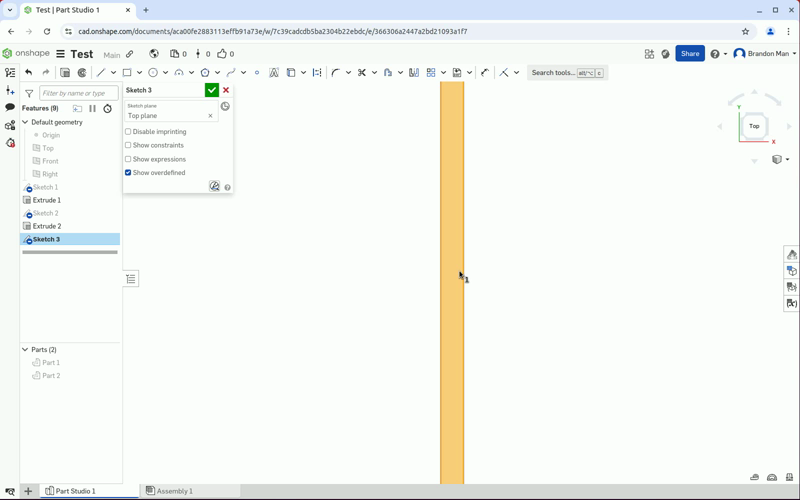
scroll(-6)
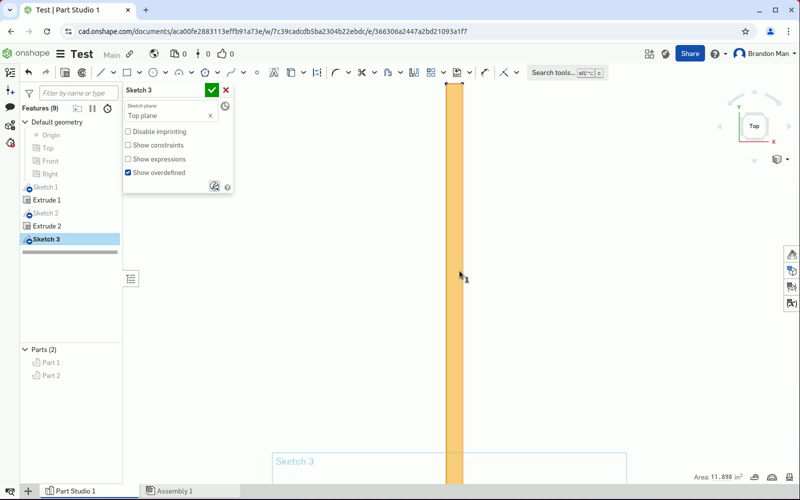
scroll(-6)
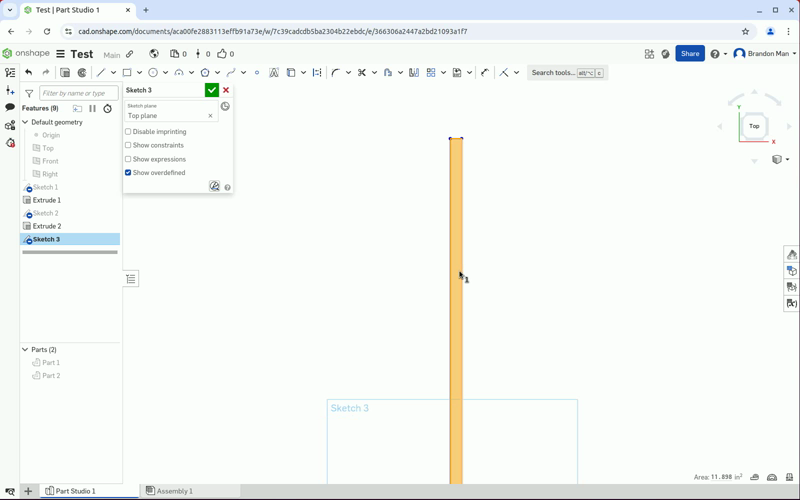
scroll(-6)
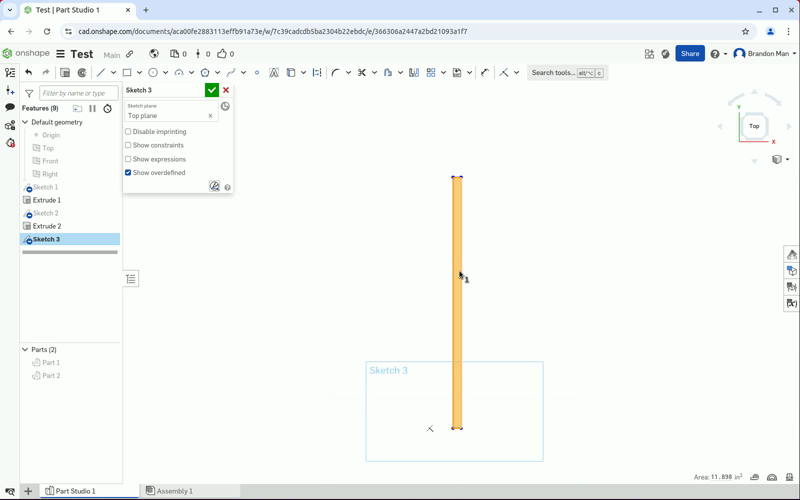
scroll(-6)
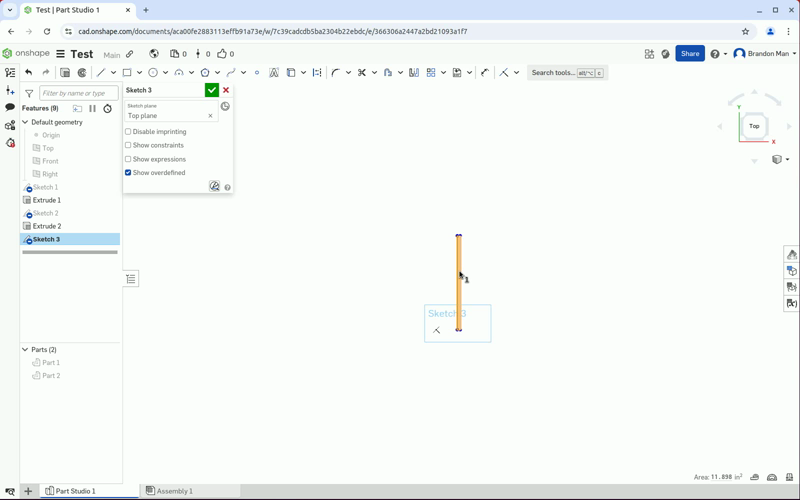
mouse_move(73, 352)
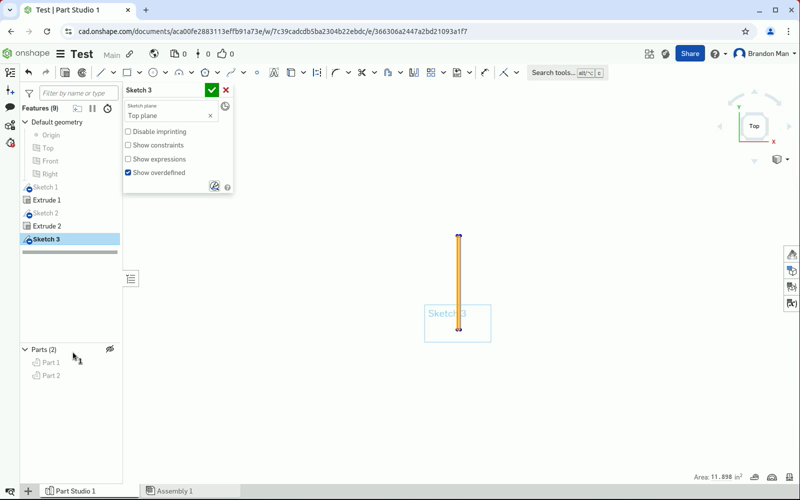
key(shift+y)
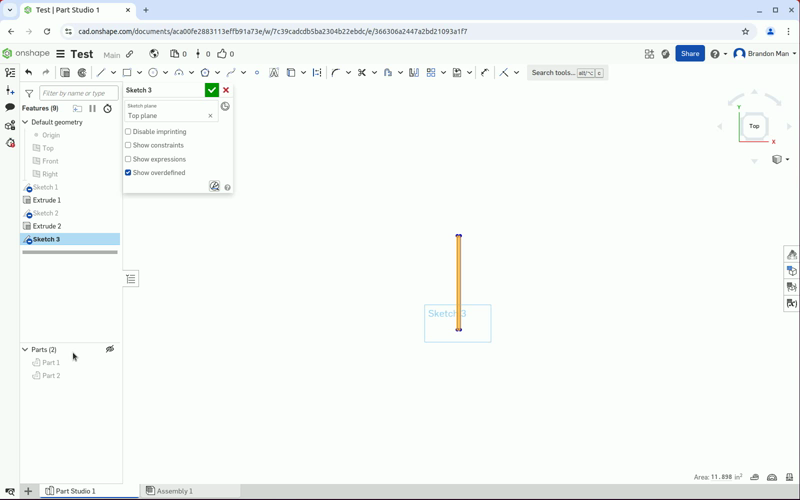
key(shift+e)
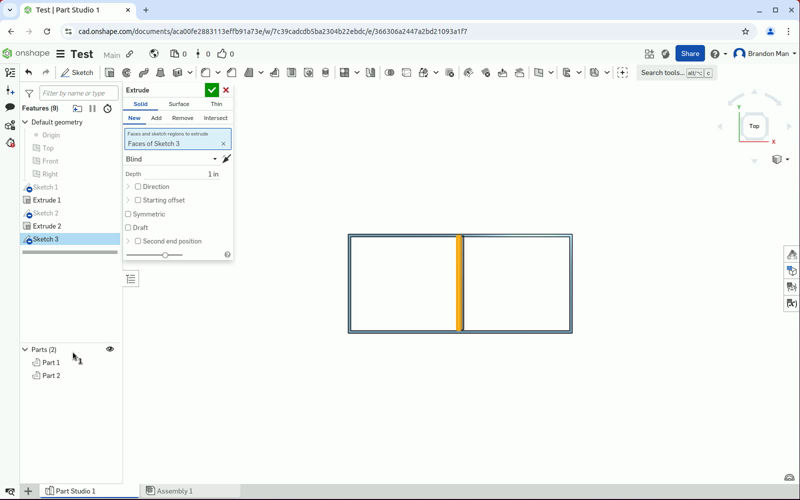
mouse_move(143, 106)
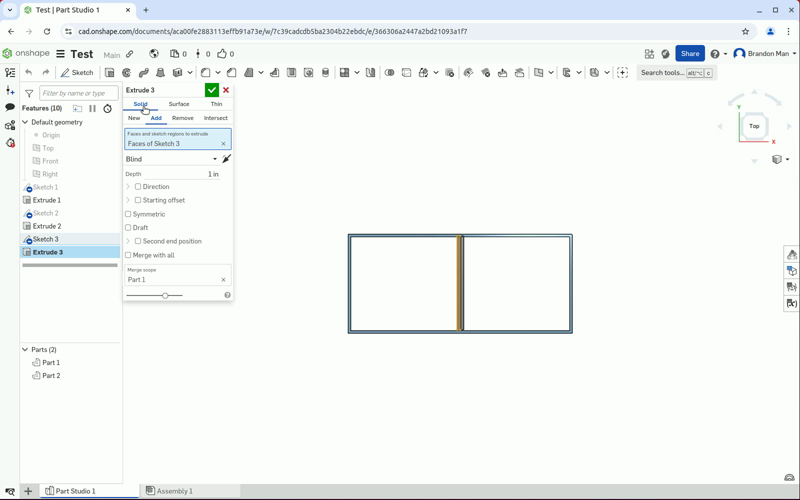
click(143, 106)
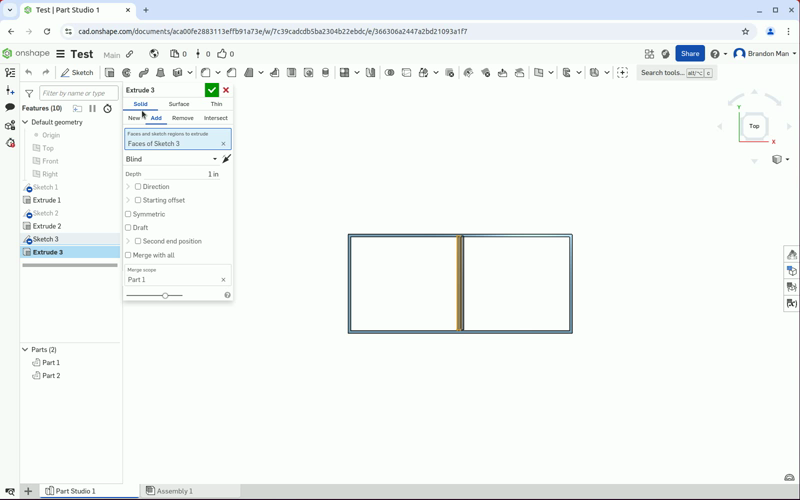
mouse_move(137, 120)
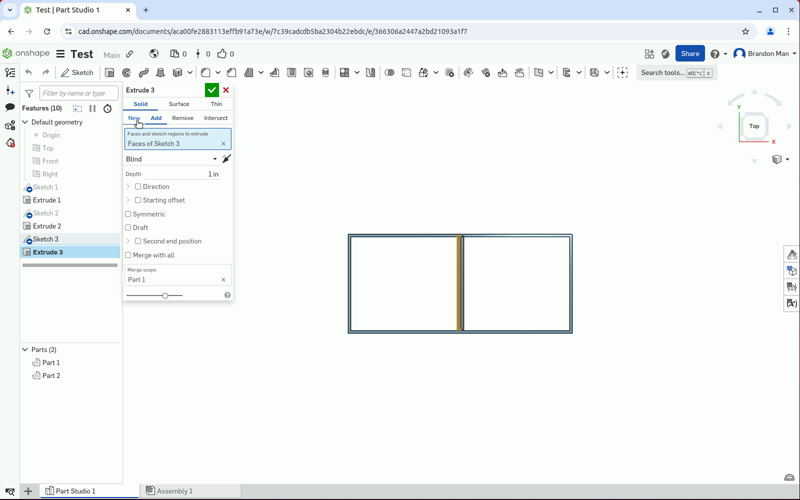
click(137, 120)
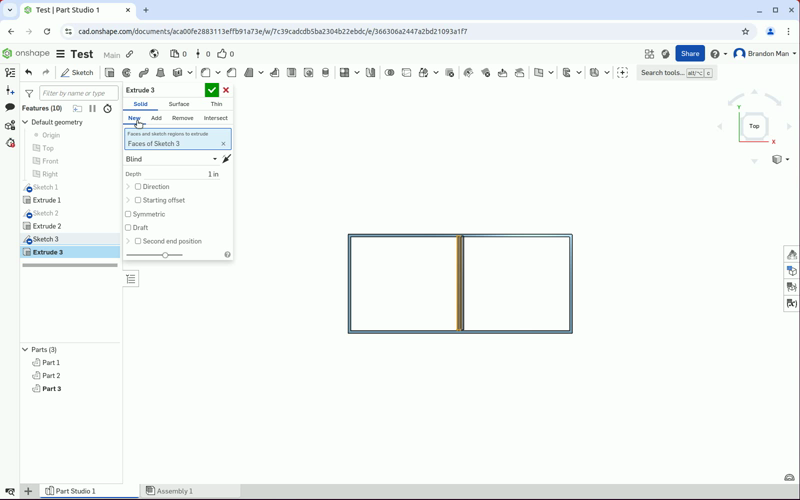
key(tab, 4)
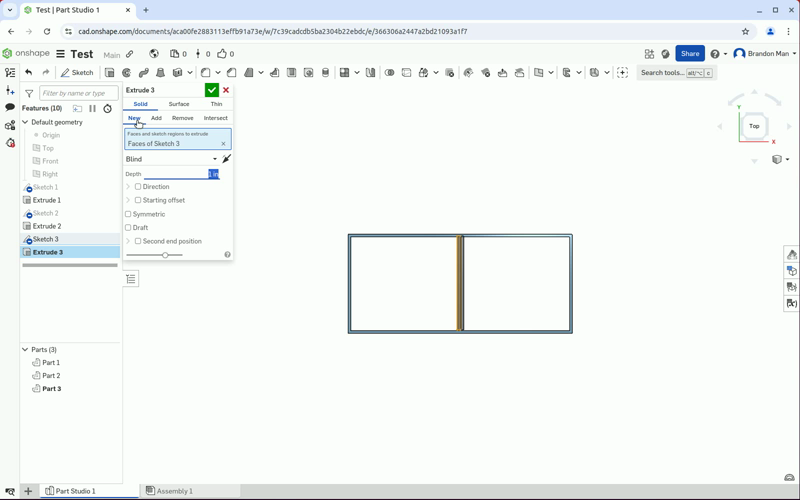
text(17.09)
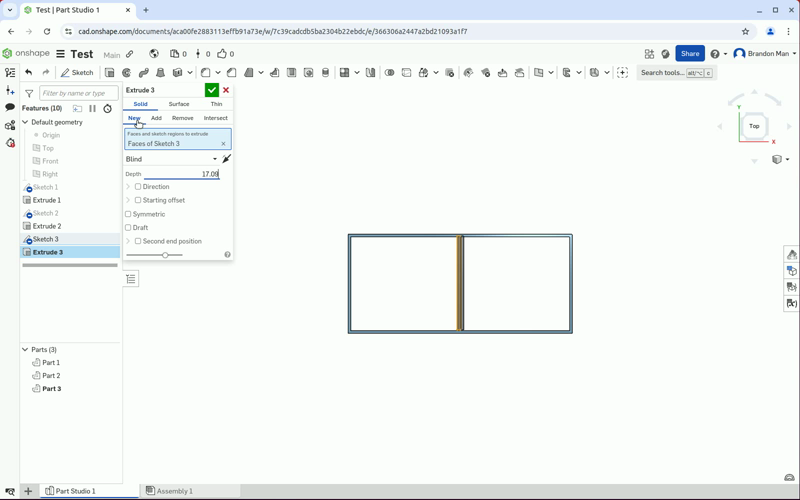
key(enter)
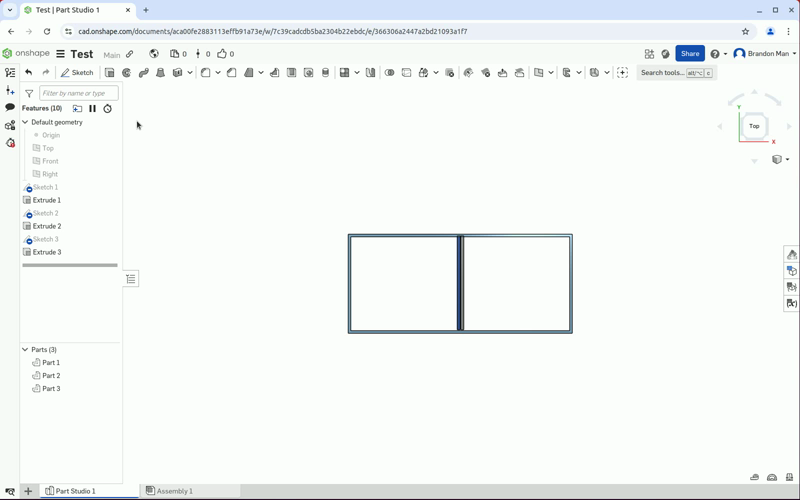
key(shift+h)
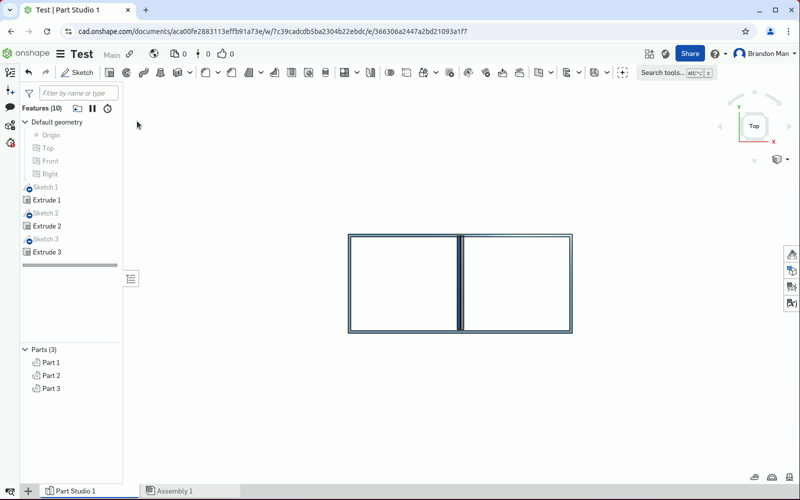
key(shift+h)
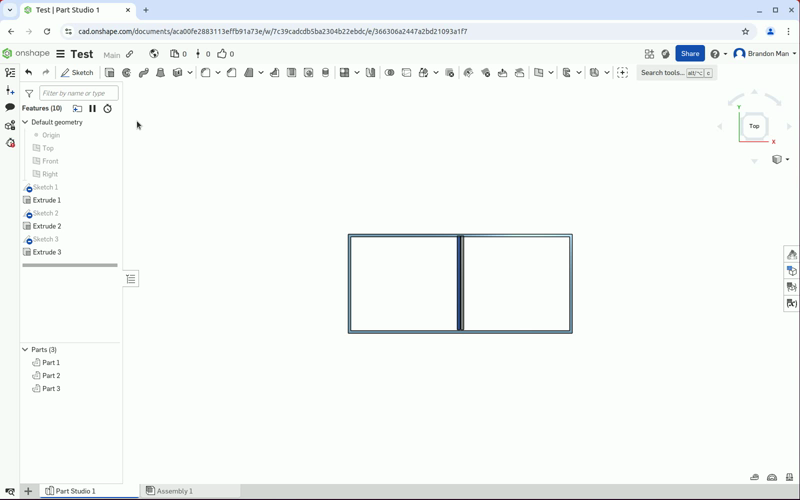
mouse_move(73, 189)
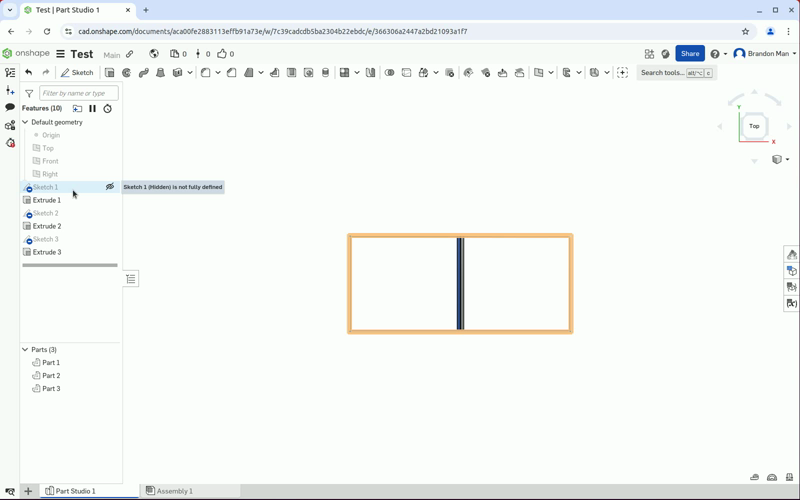
click(73, 189)
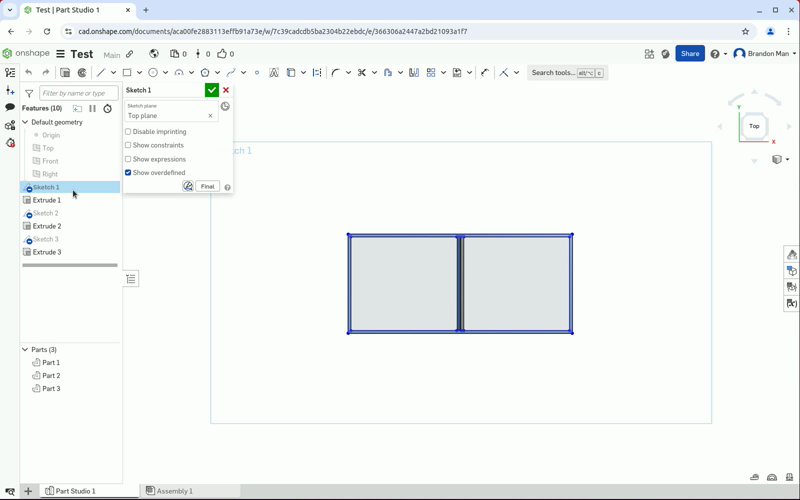
mouse_move(229, 92)
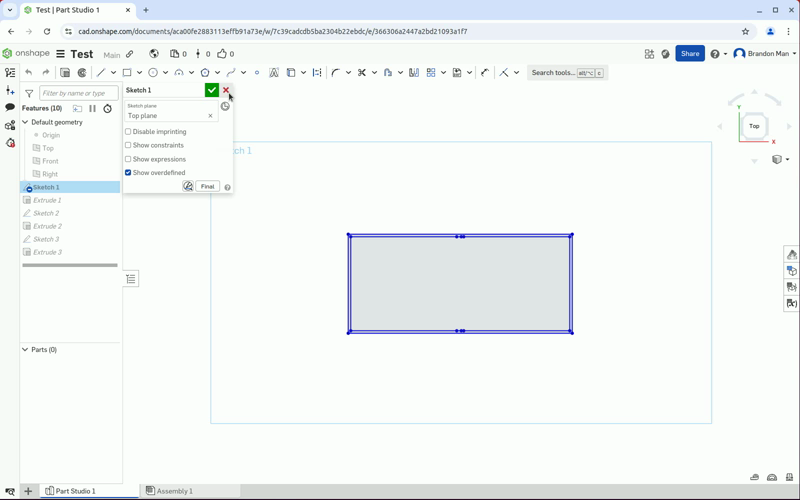
click(229, 92)
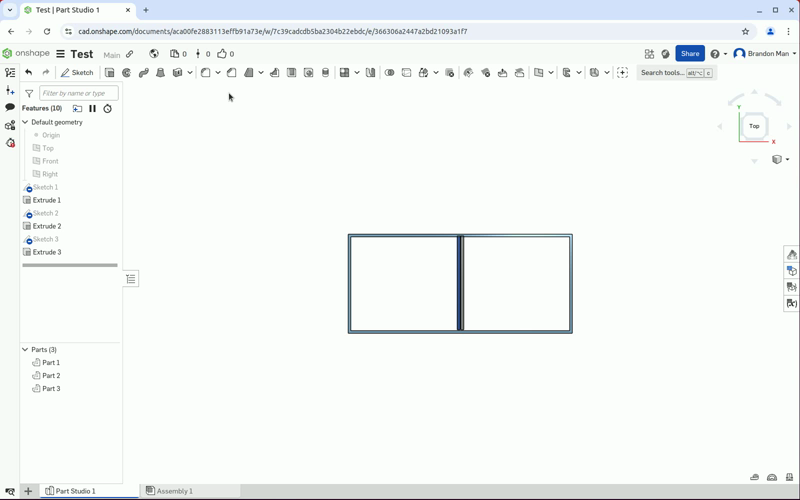
mouse_move(541, 75)
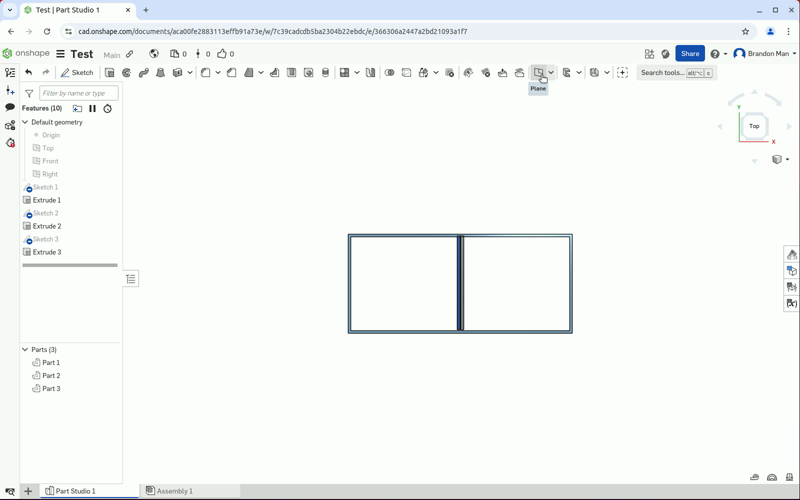
click(541, 75)
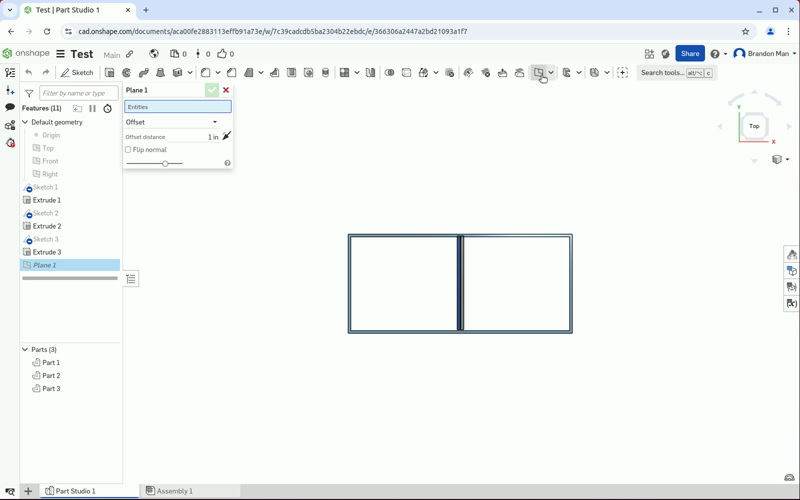
mouse_move(73, 150)
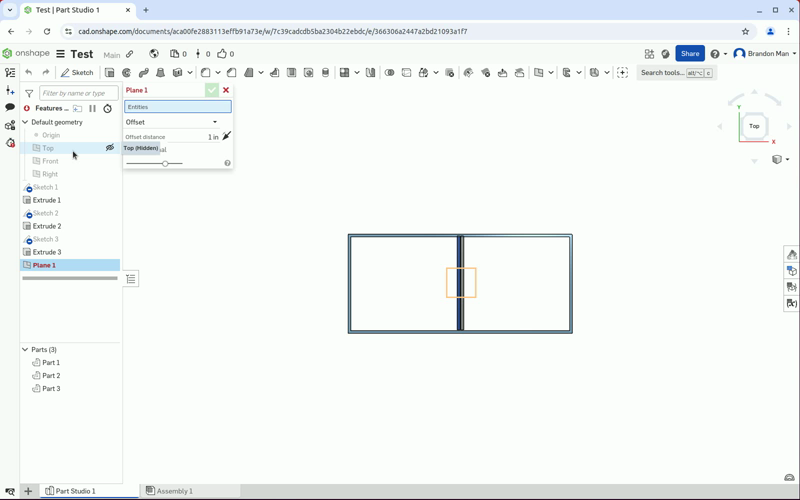
click(73, 150)
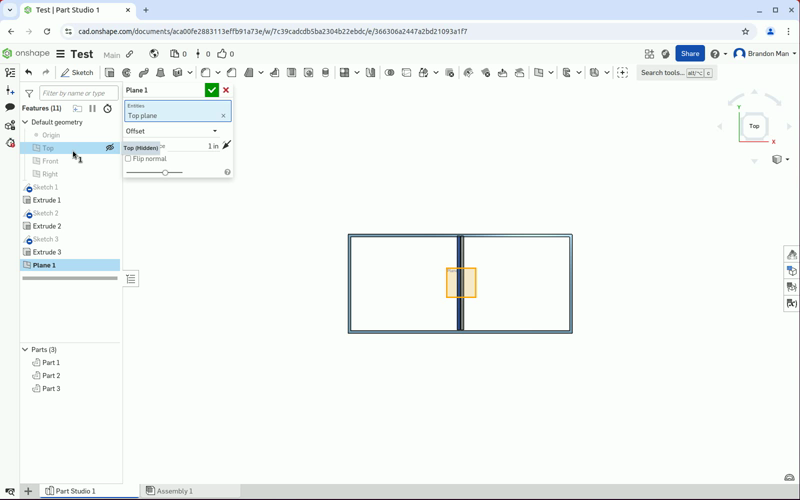
key(tab, 2)
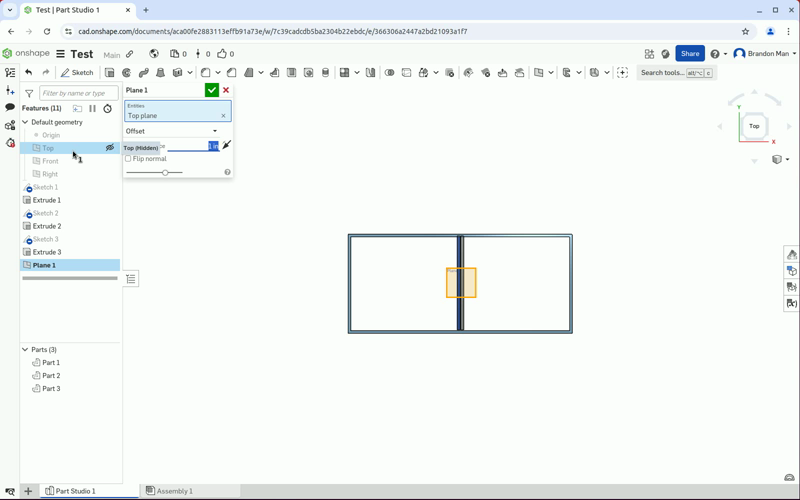
text(17.1)
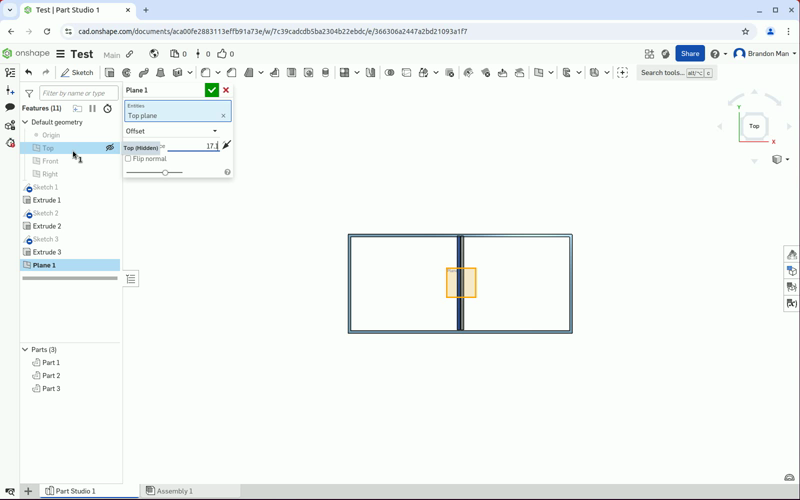
key(enter, 2)
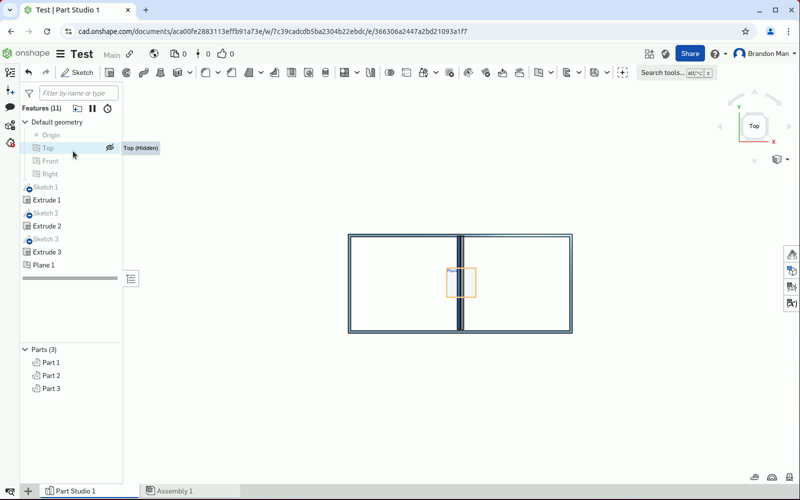
key(shift+s)
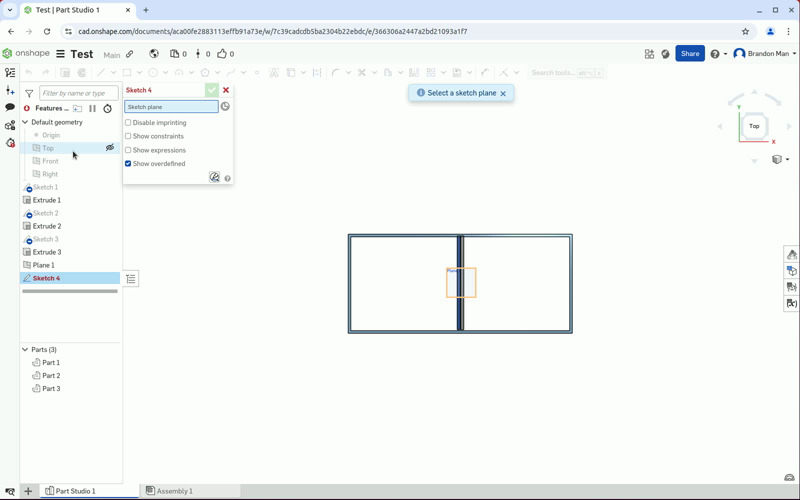
mouse_move(73, 267)
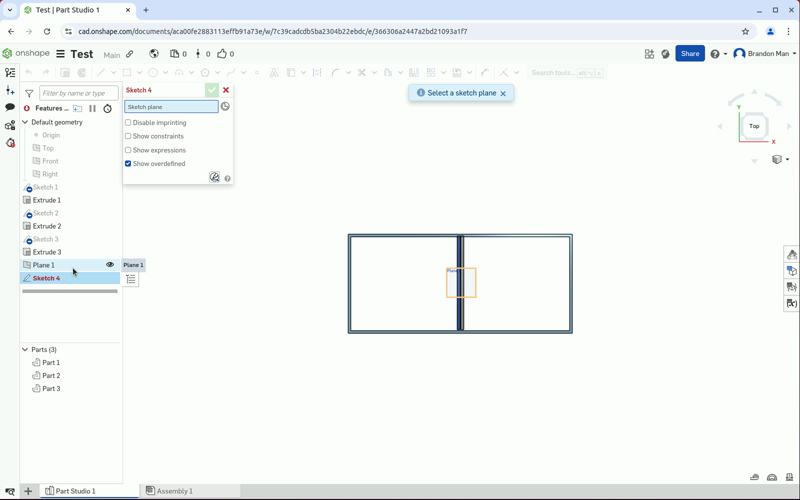
click(73, 267)
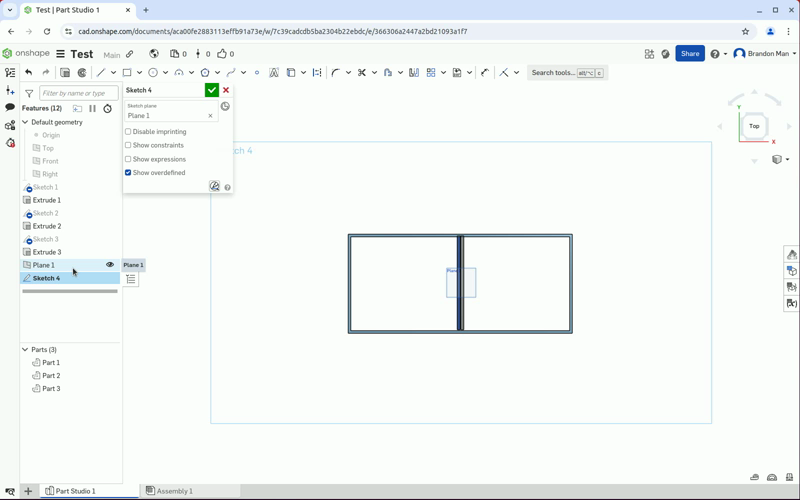
mouse_move(73, 352)
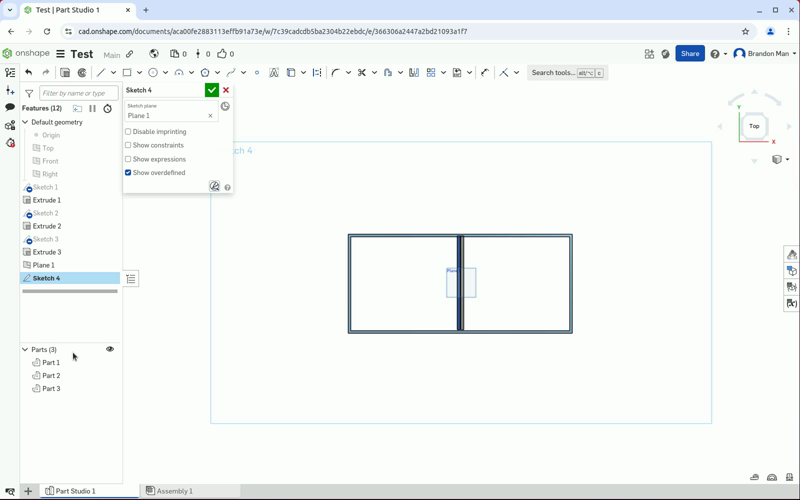
key(y)
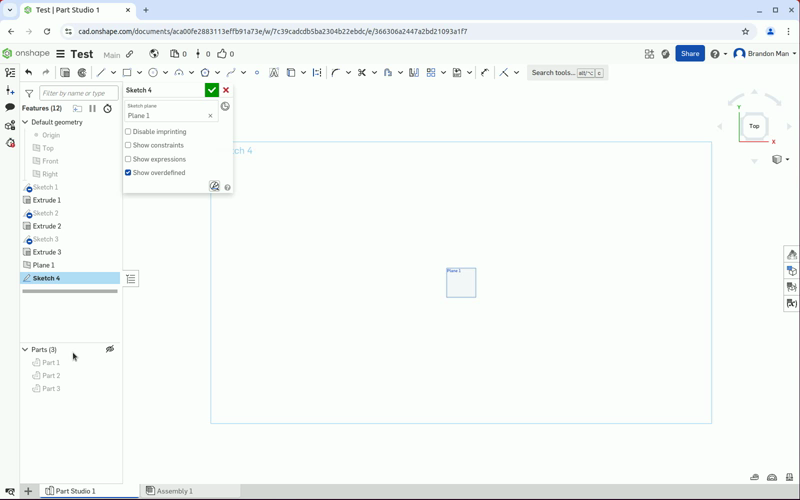
key(l)
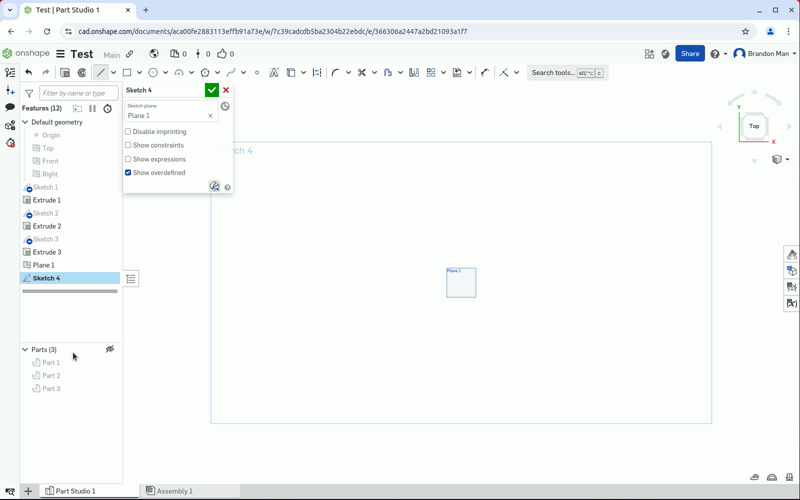
key_down(shift)
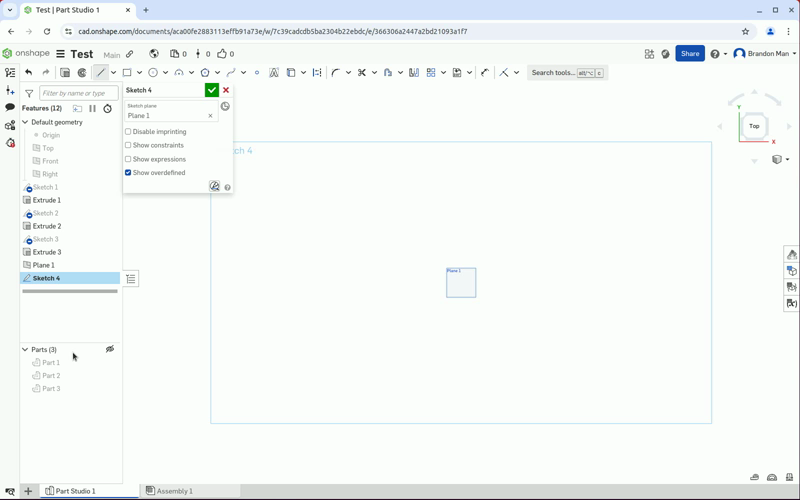
mouse_move(351, 244)
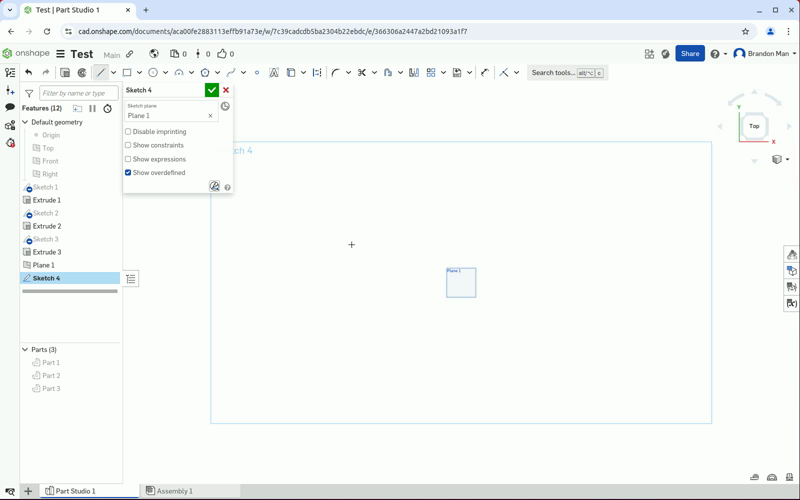
click(351, 244)
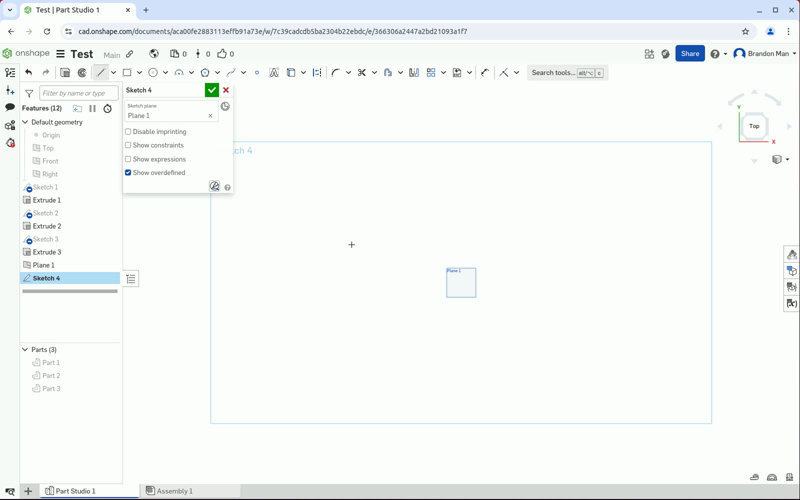
key_up(shift)
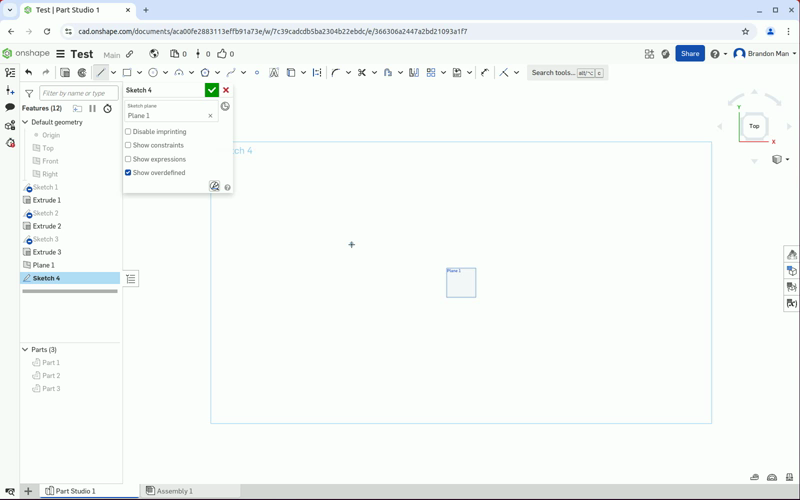
key_down(shift)
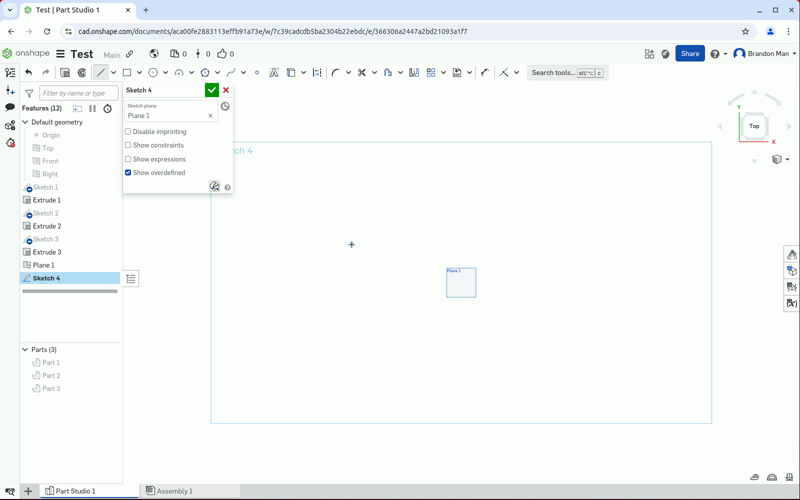
mouse_move(457, 244)
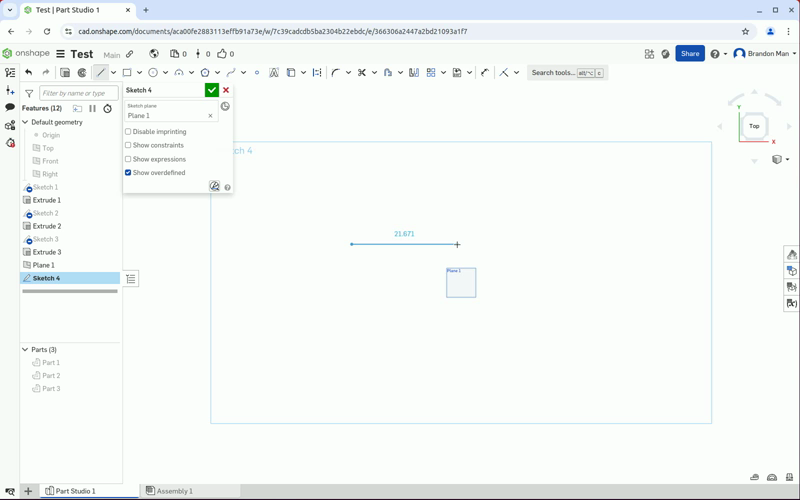
click(457, 244)
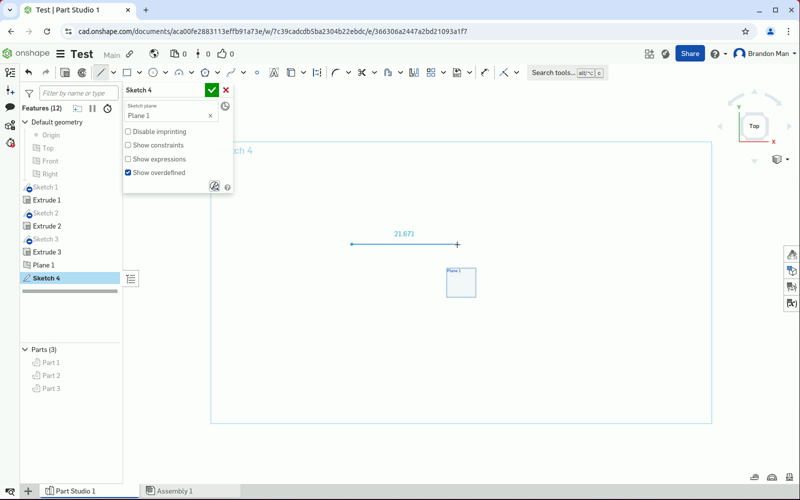
key_up(shift)
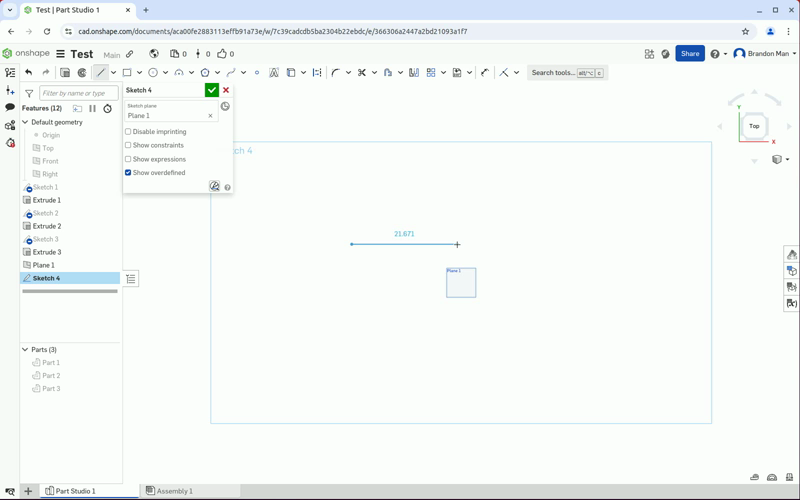
key_down(shift)
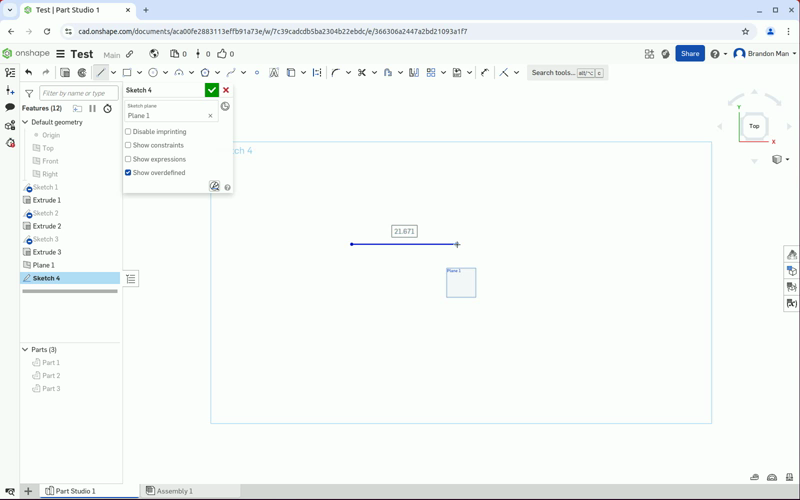
mouse_move(487, 244)
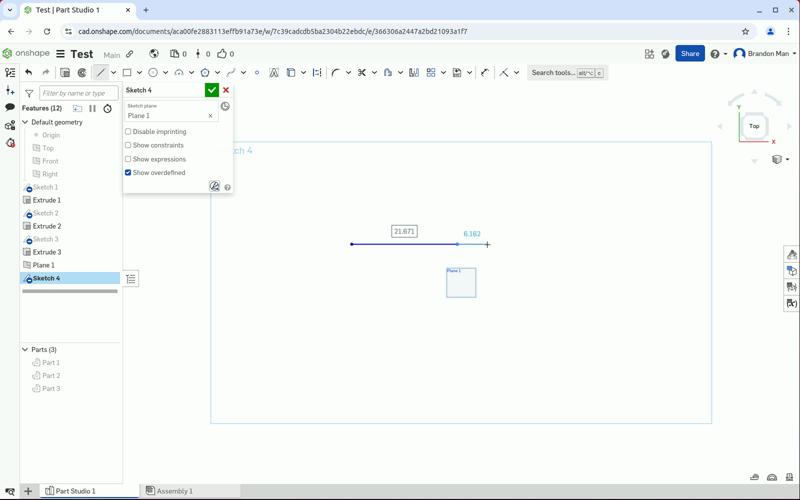
mouse_move(457, 236)
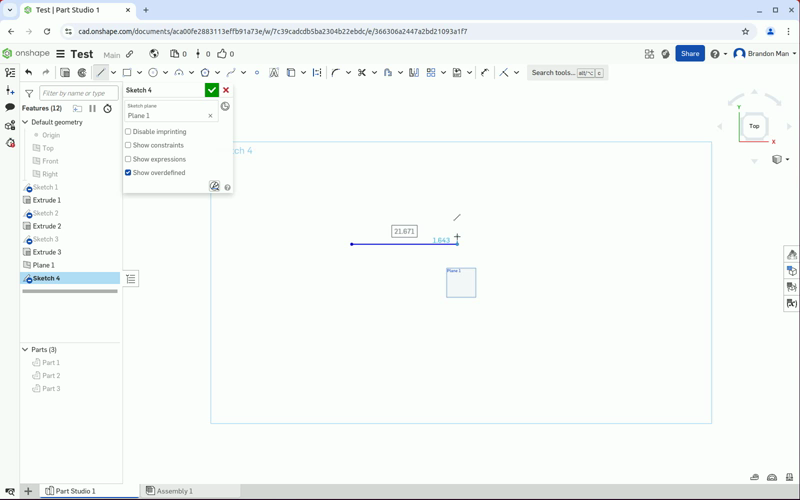
click(457, 236)
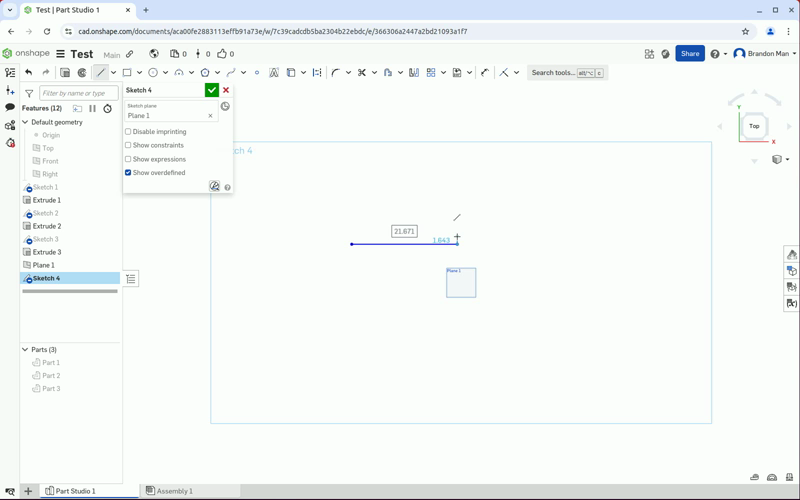
key_up(shift)
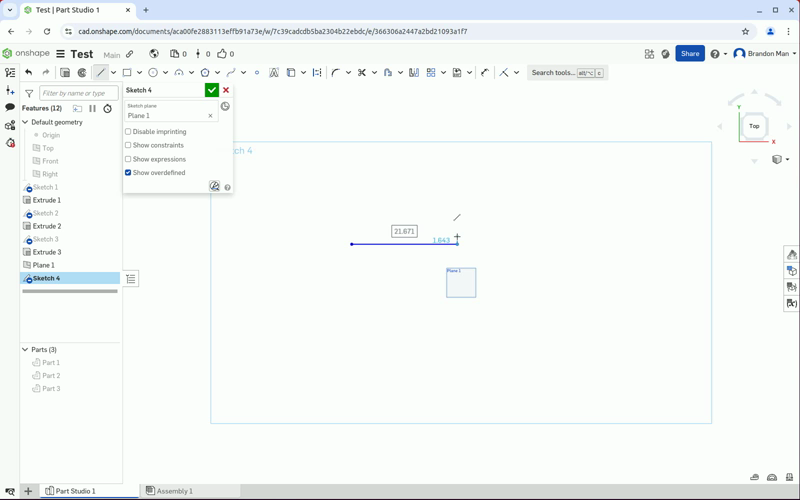
key_down(shift)
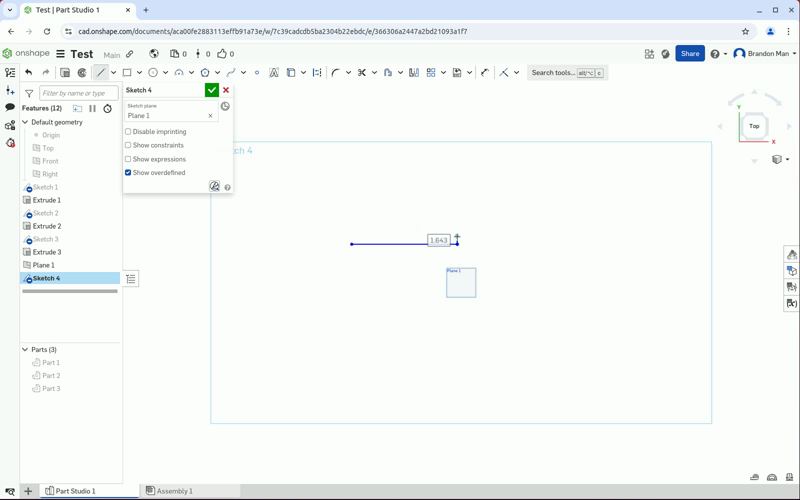
mouse_move(351, 236)
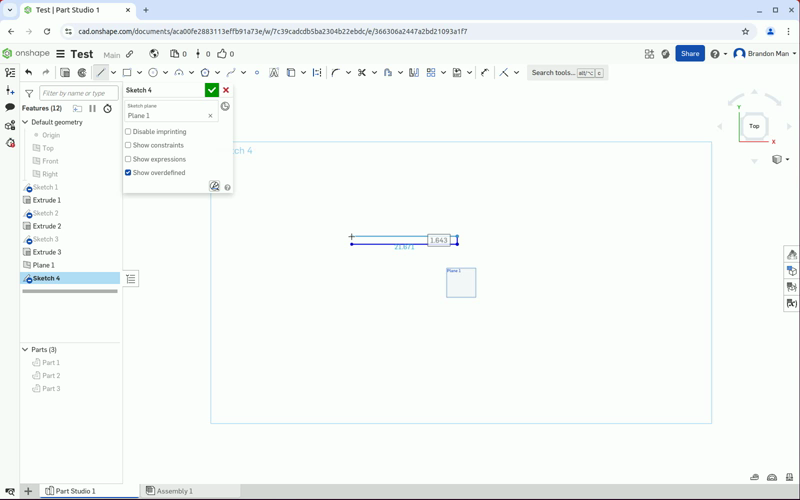
click(351, 236)
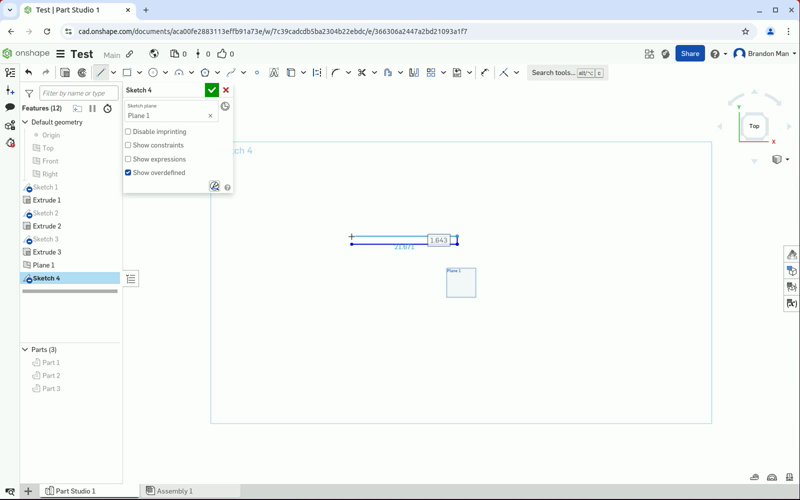
key_up(shift)
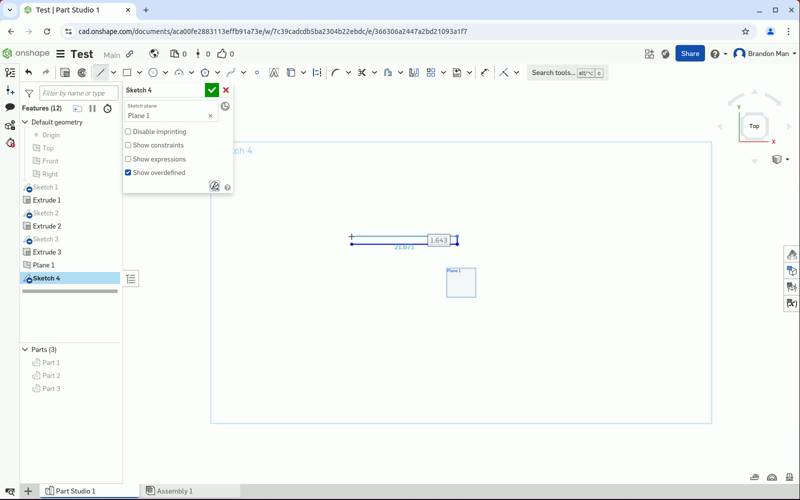
mouse_move(381, 236)
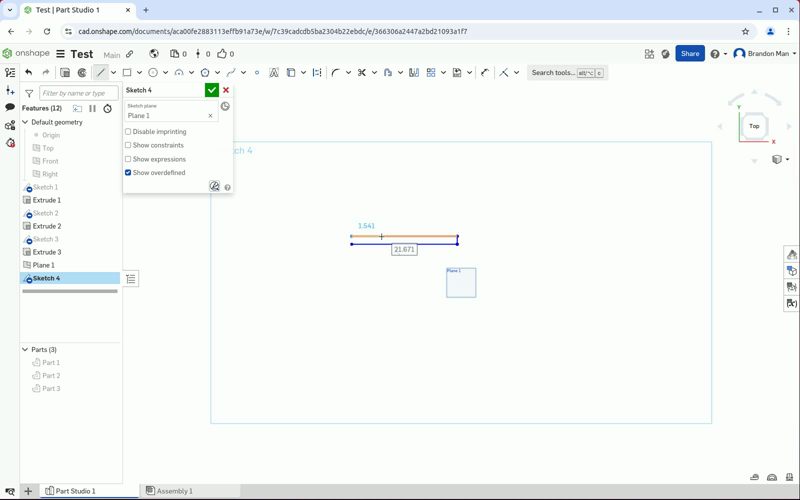
key_down(shift)
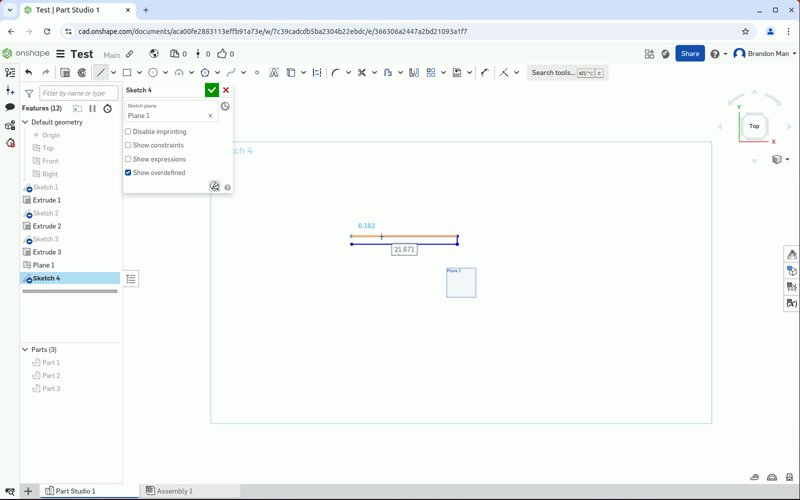
mouse_move(351, 244)
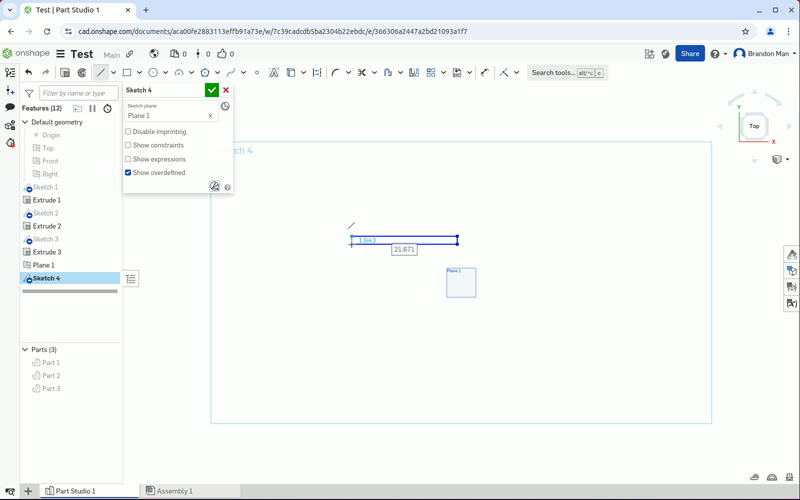
key_up(shift)
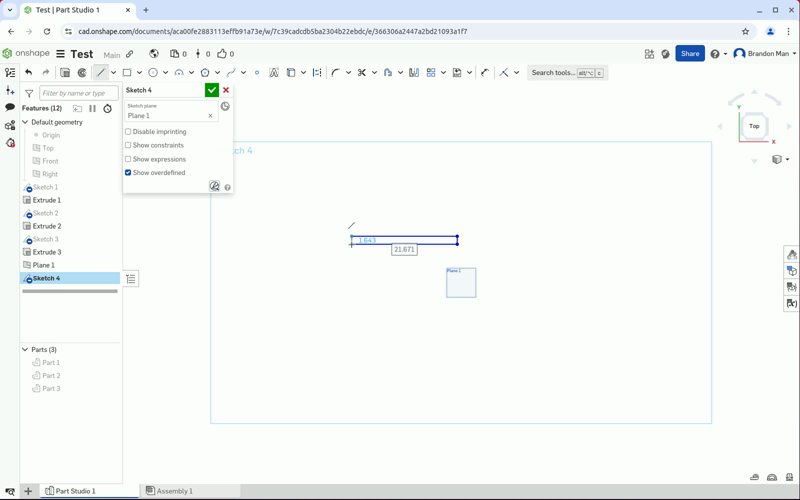
click(351, 244)
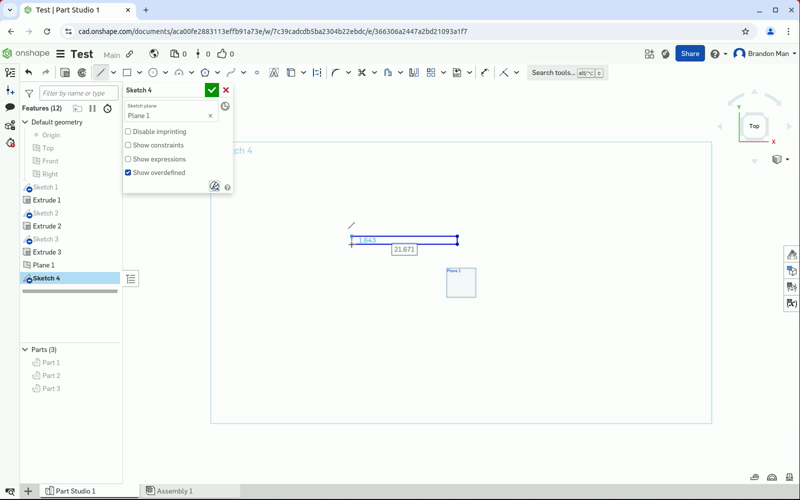
key(esc)
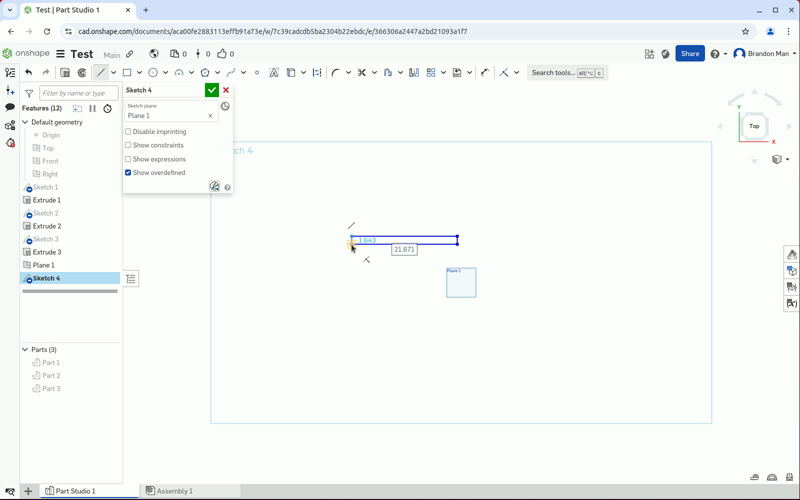
mouse_move(374, 242)
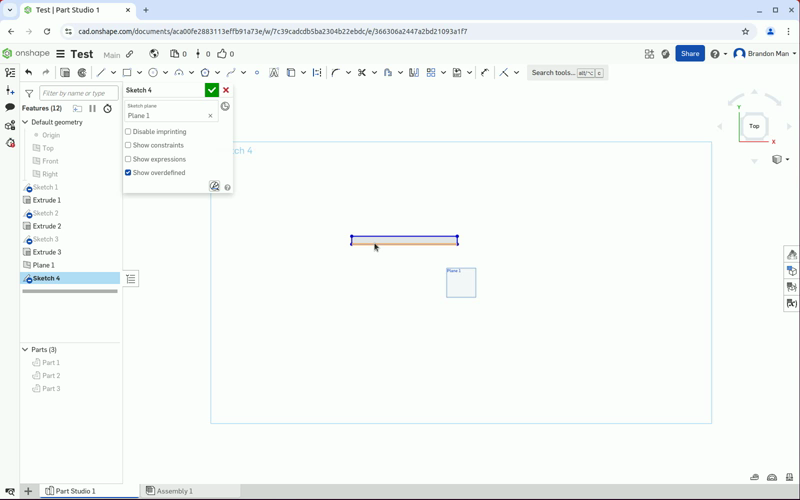
scroll(6)
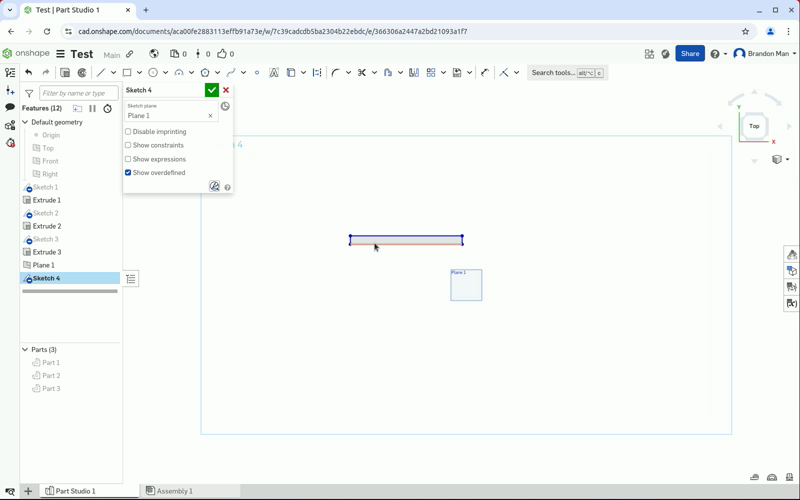
scroll(6)
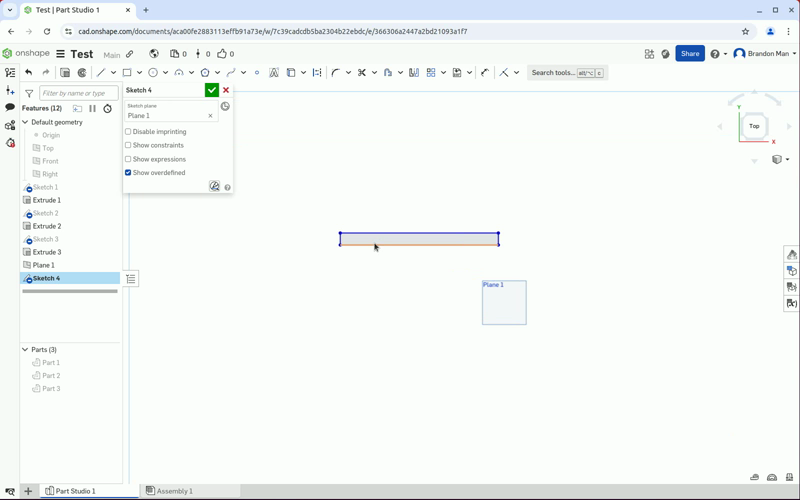
scroll(6)
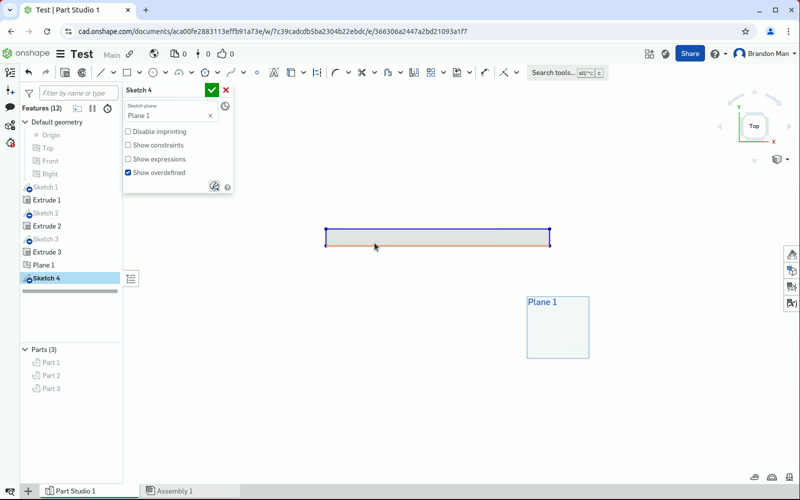
scroll(6)
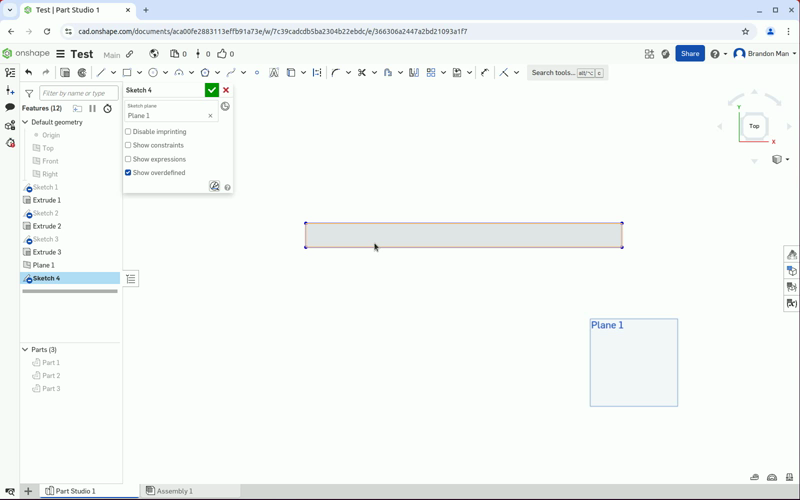
scroll(6)
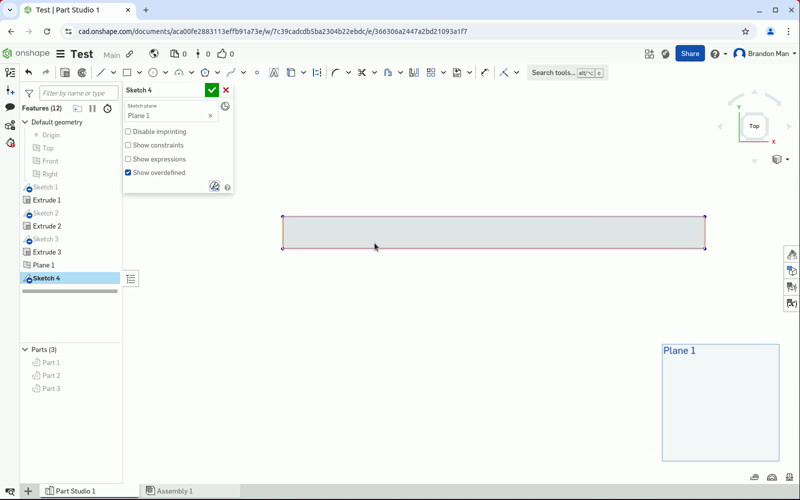
scroll(6)
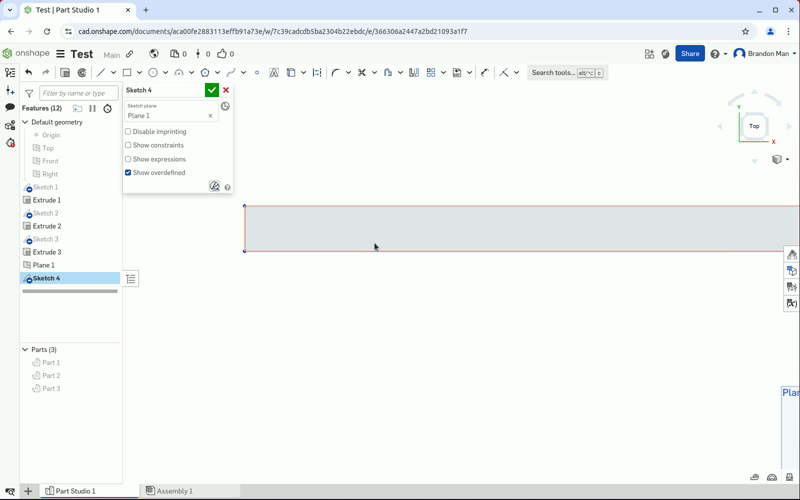
scroll(6)
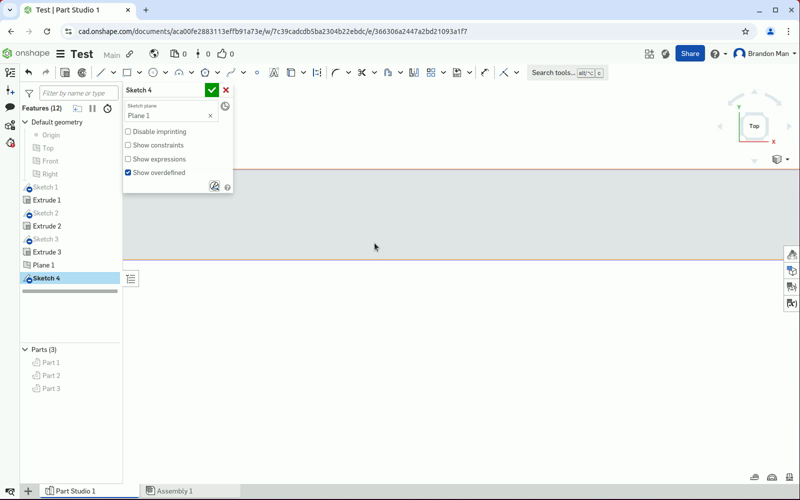
click(374, 242)
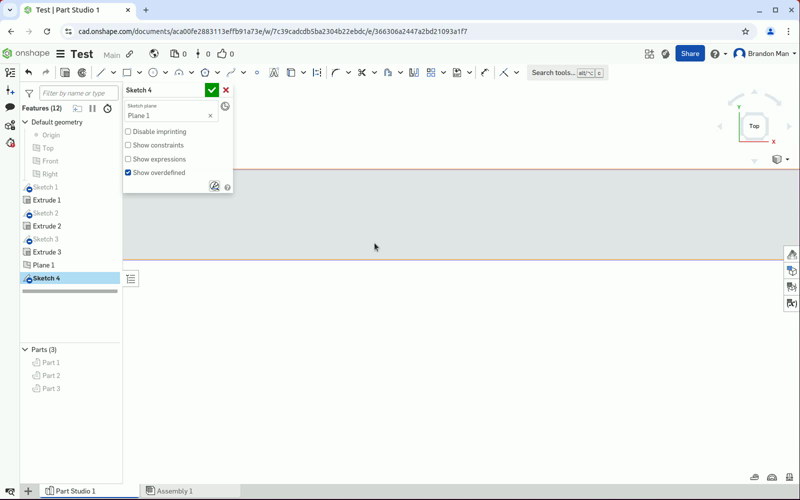
scroll(-6)
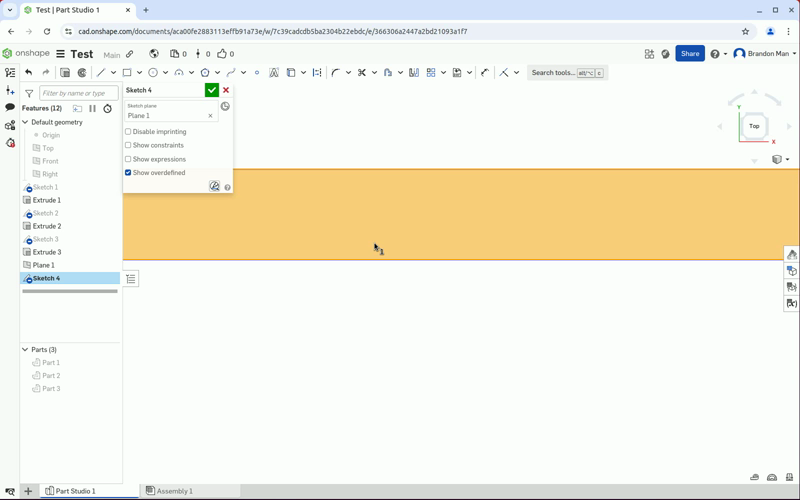
scroll(-6)
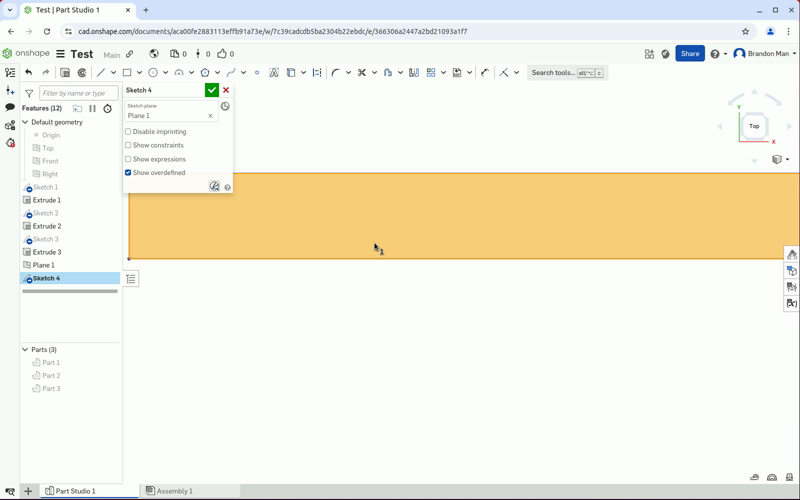
scroll(-6)
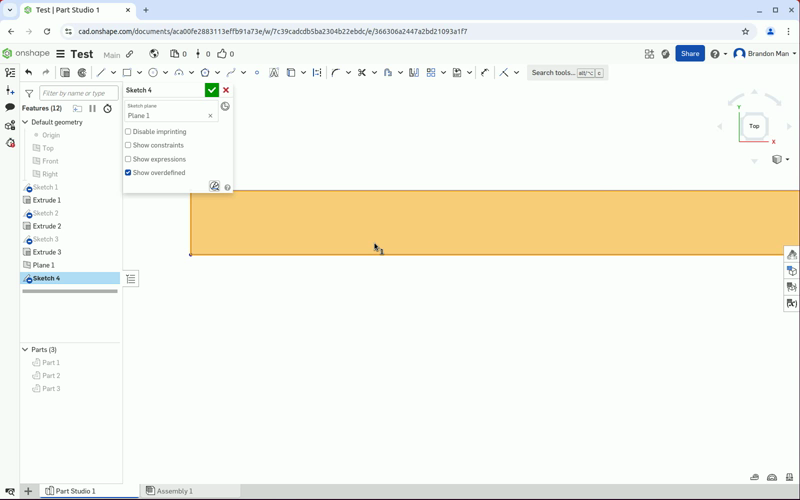
scroll(-6)
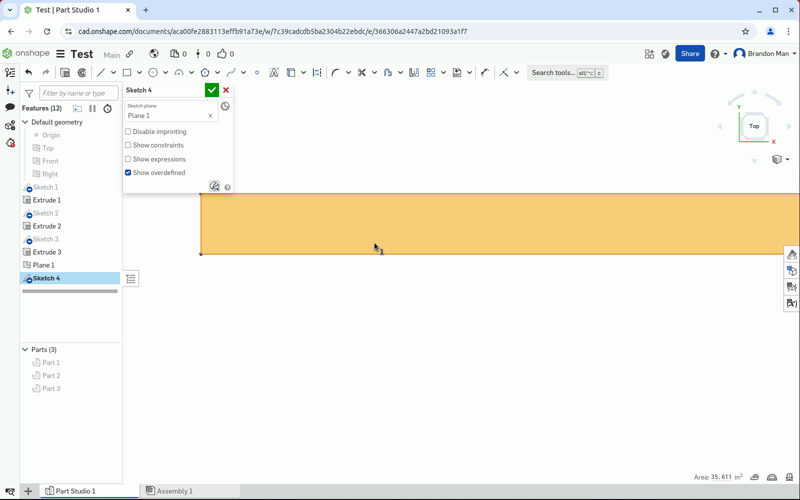
scroll(-6)
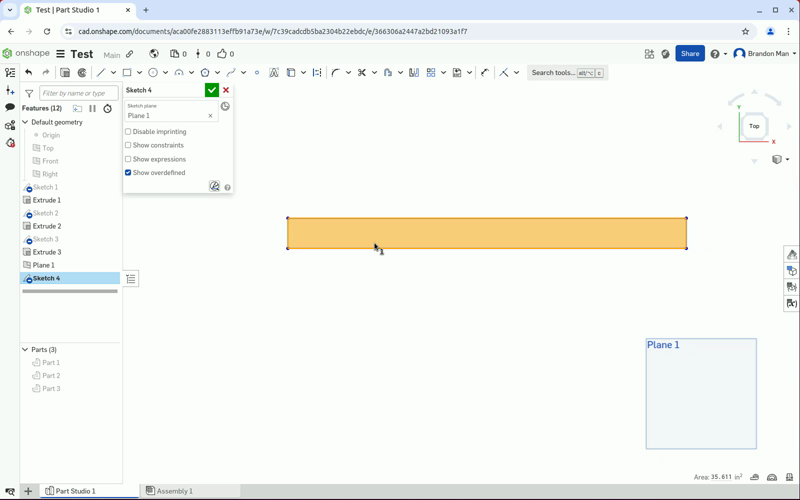
scroll(-6)
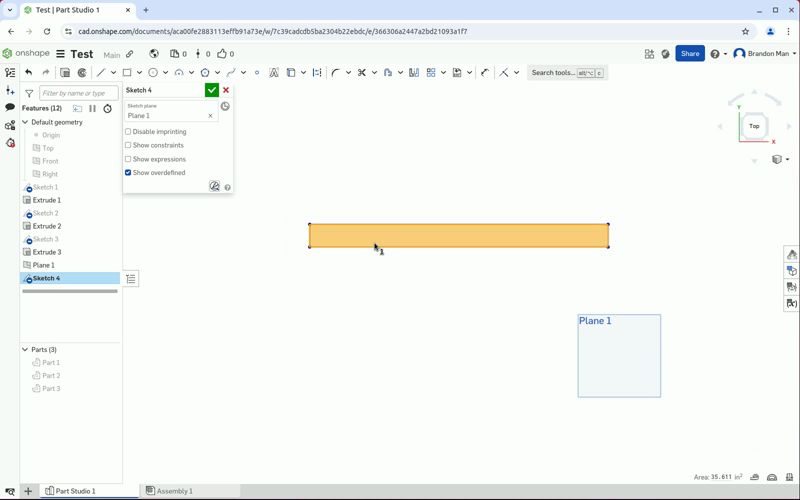
scroll(-6)
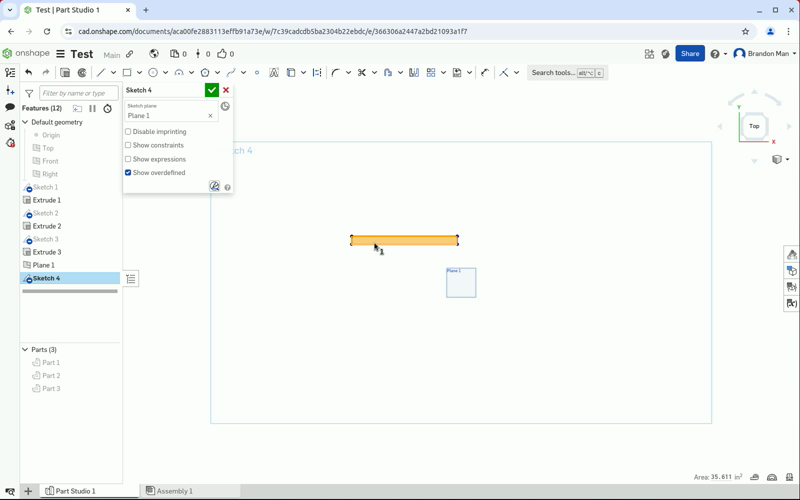
mouse_move(73, 352)
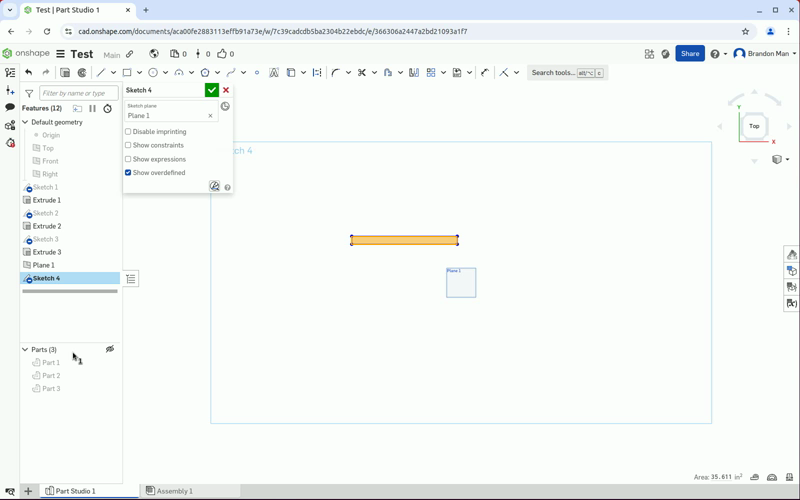
key(shift+y)
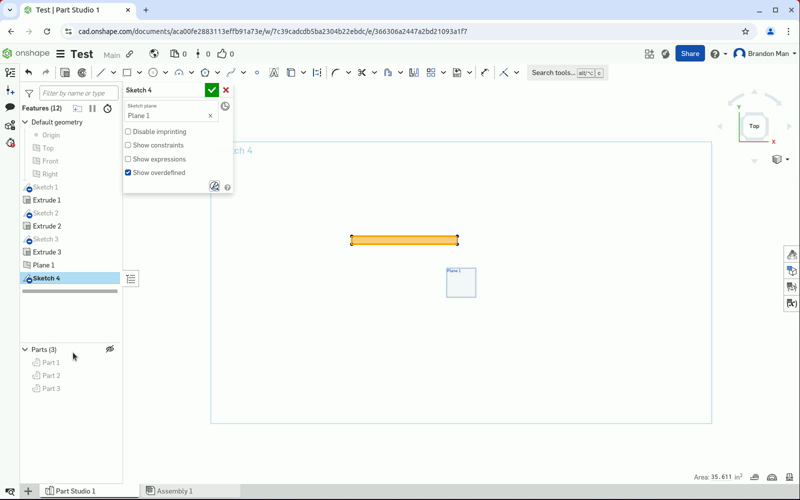
key(shift+e)
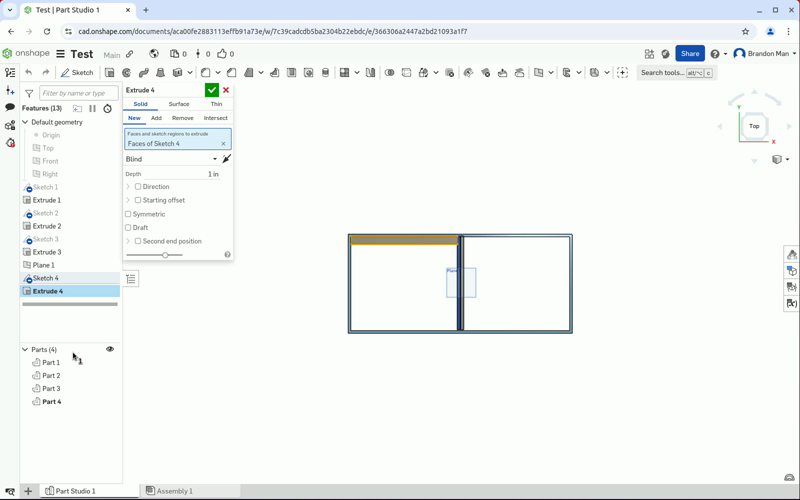
mouse_move(143, 106)
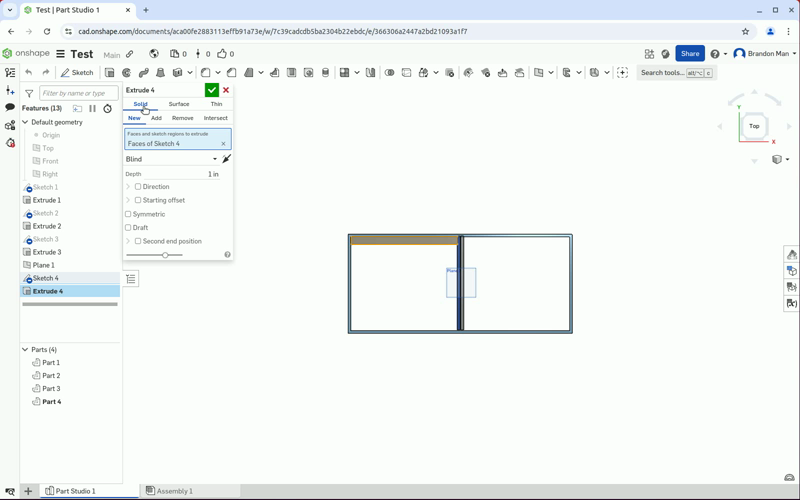
click(143, 106)
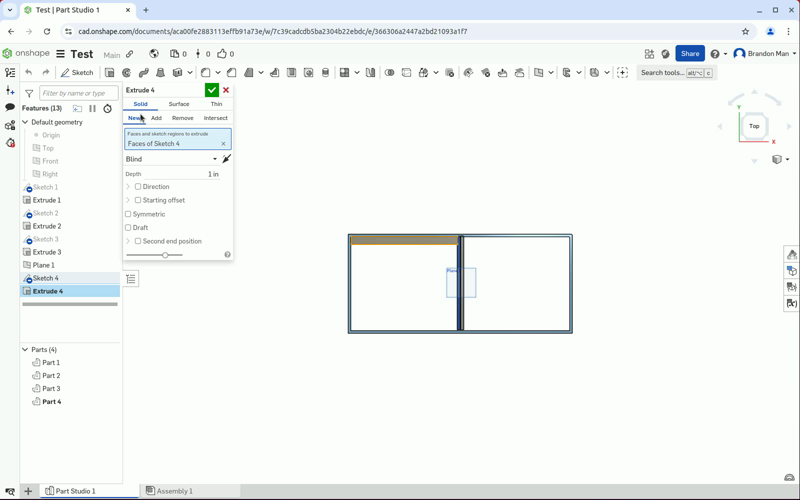
mouse_move(137, 120)
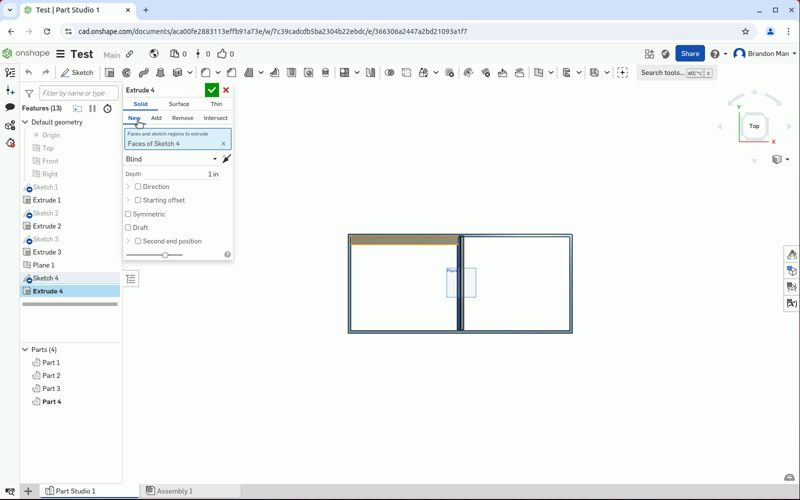
click(137, 120)
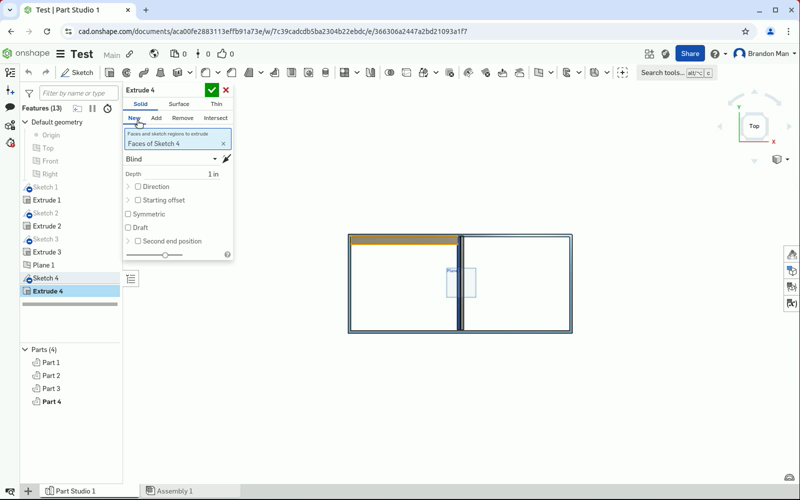
key(tab, 4)
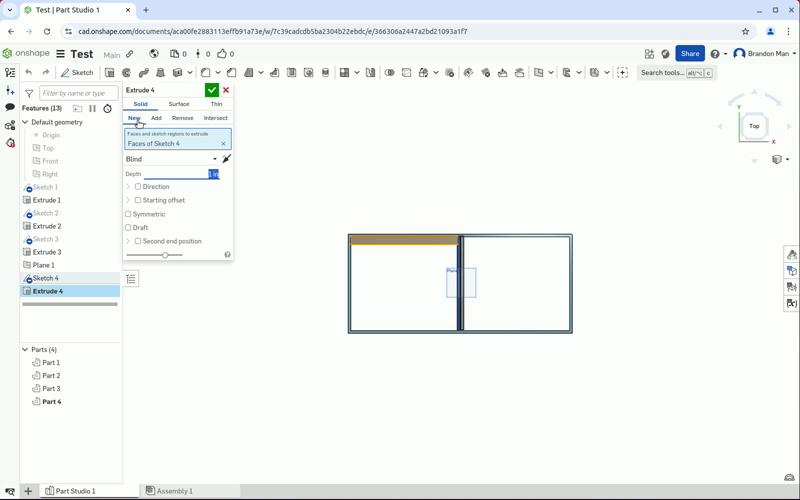
text(0.722)
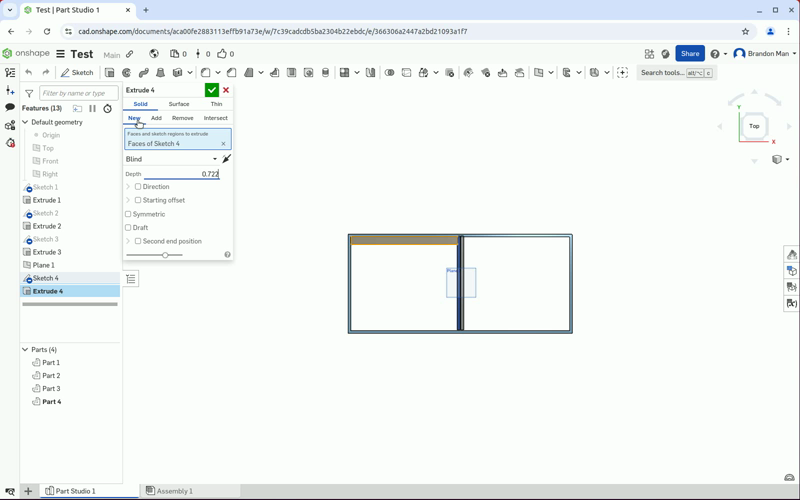
key(enter)
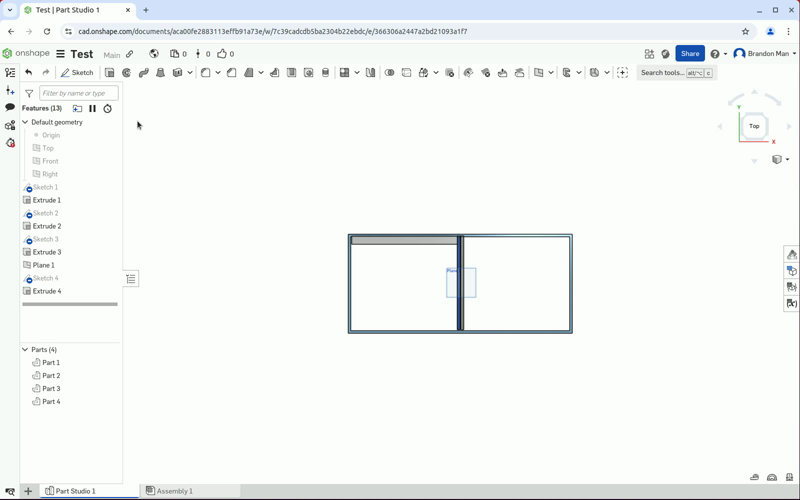
key(shift+h)
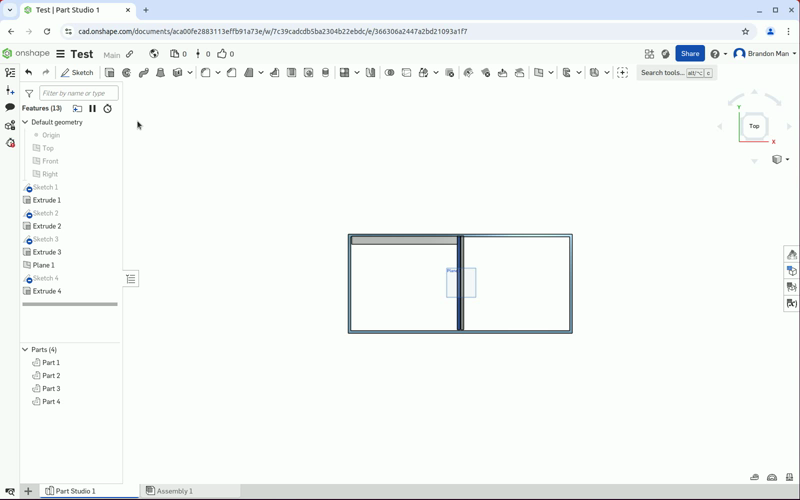
key(shift+h)
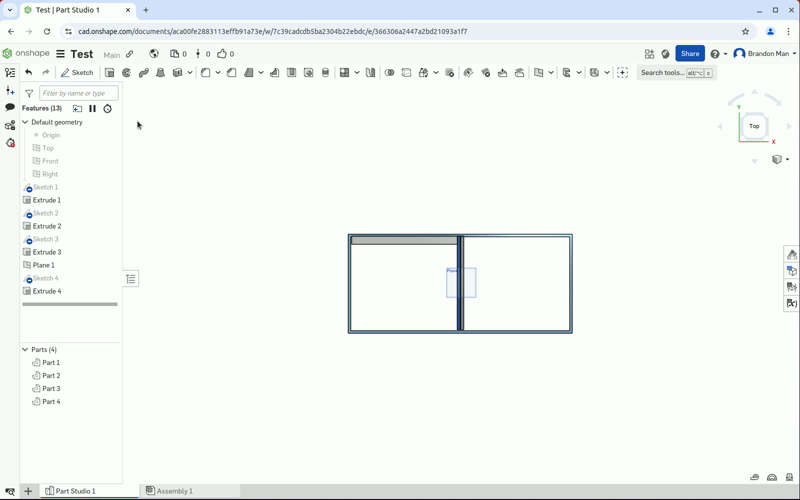
mouse_move(73, 189)
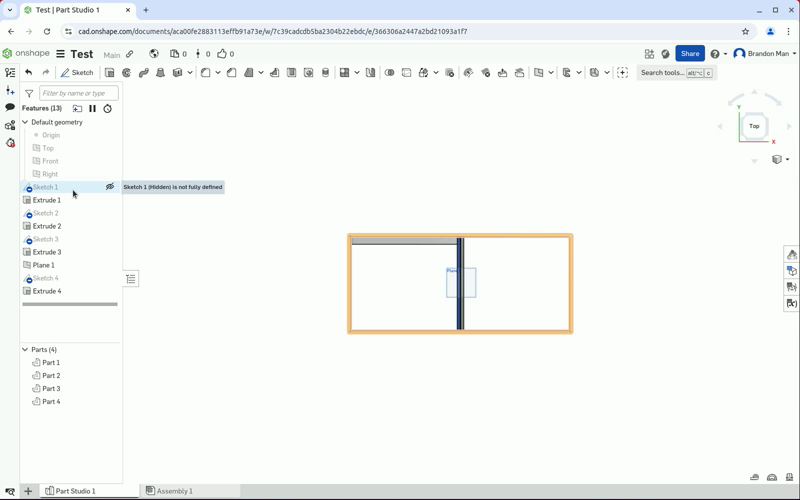
click(73, 189)
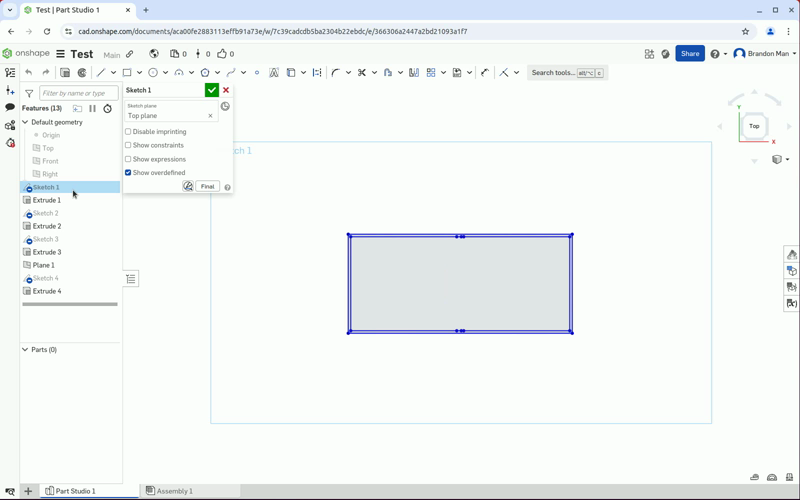
mouse_move(229, 92)
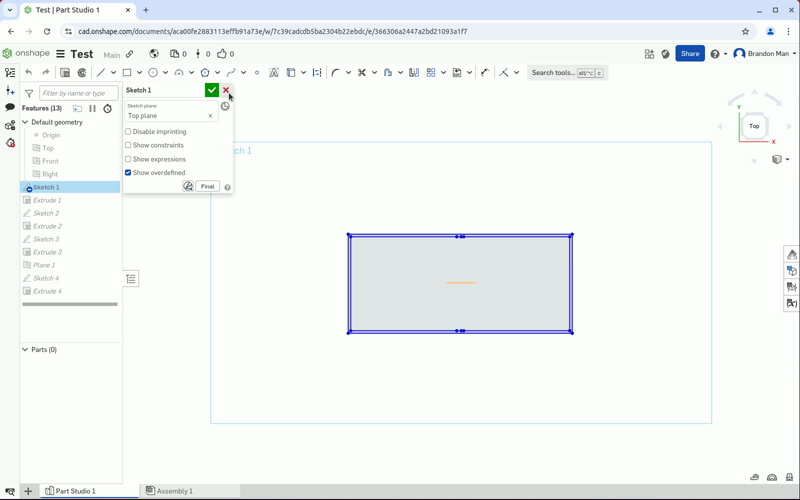
click(229, 92)
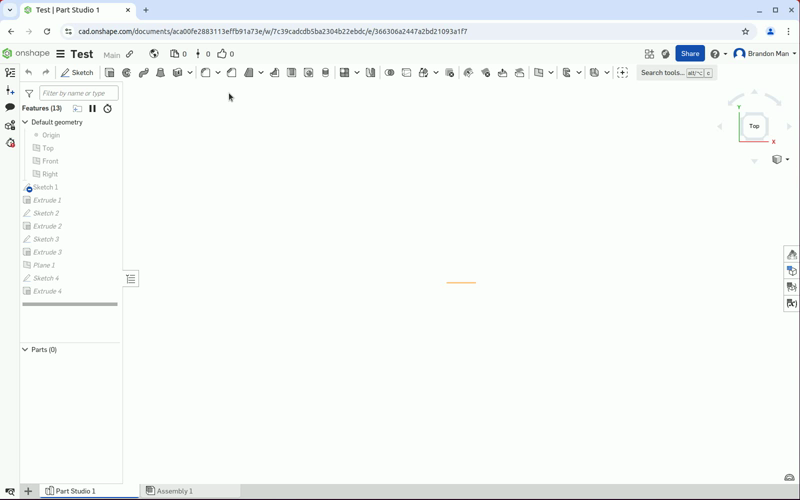
key(shift+s)
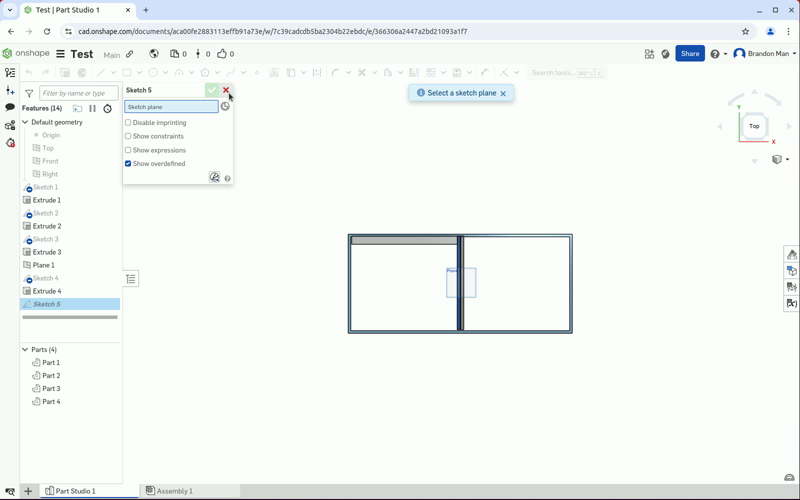
mouse_move(73, 267)
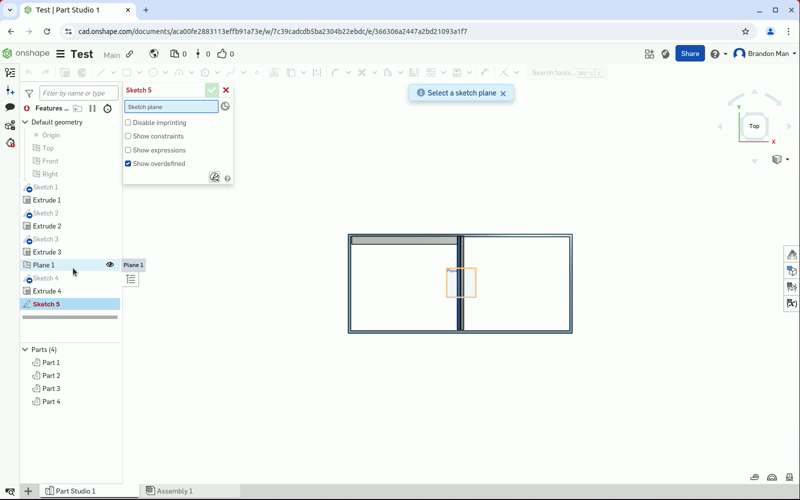
click(73, 267)
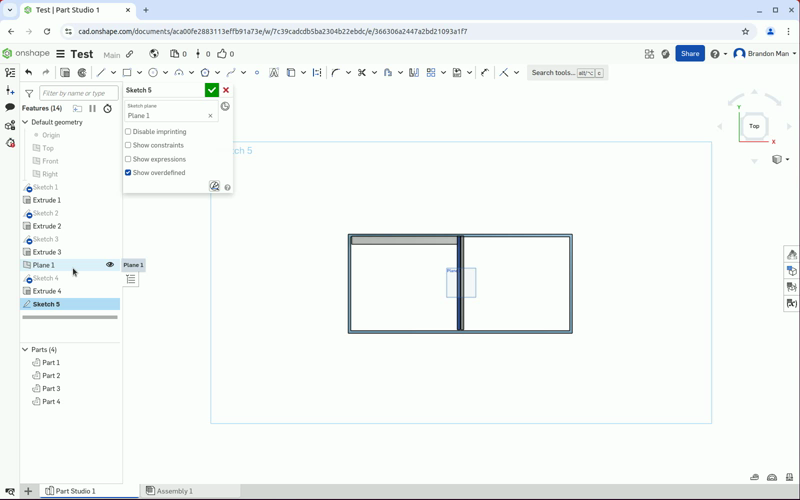
mouse_move(73, 352)
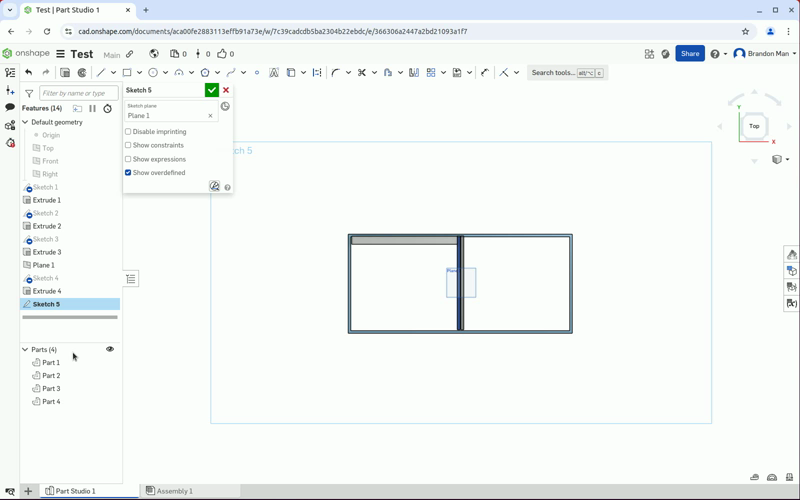
key(y)
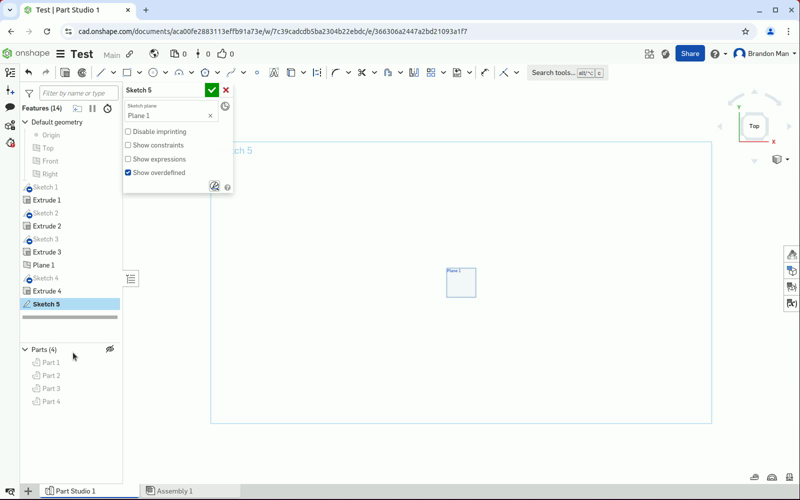
key(l)
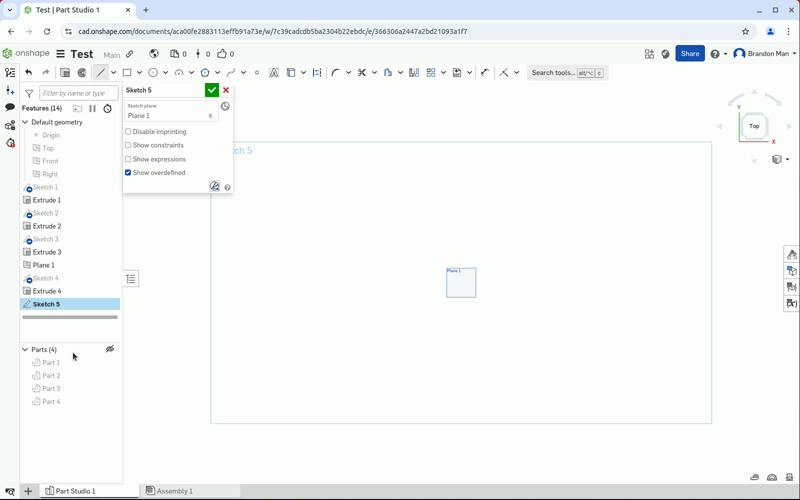
key_down(shift)
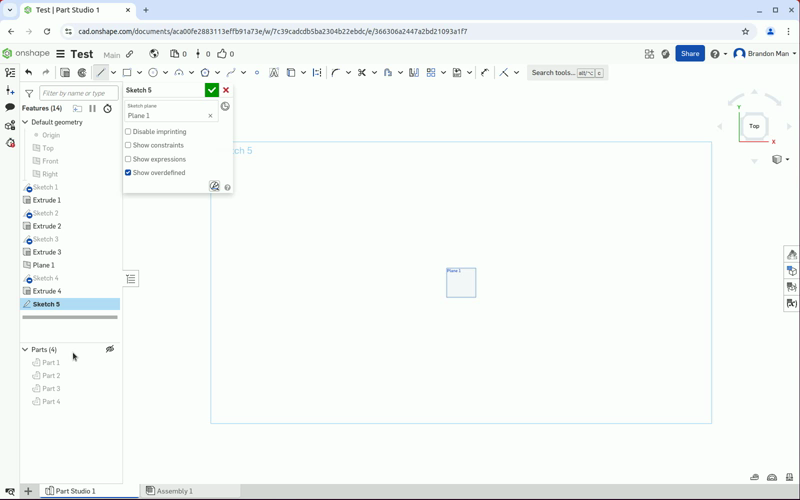
mouse_move(464, 244)
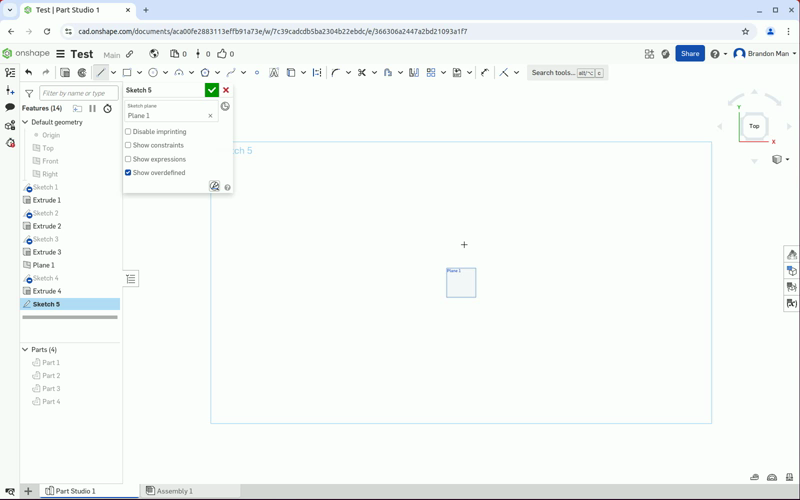
click(464, 244)
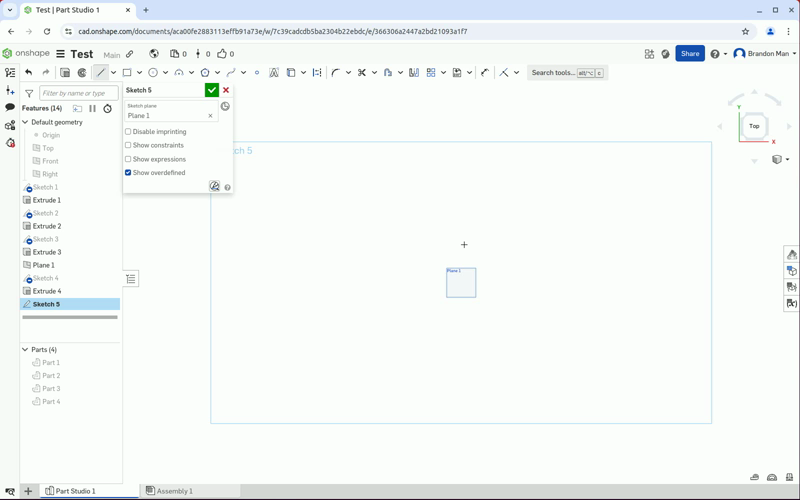
key_up(shift)
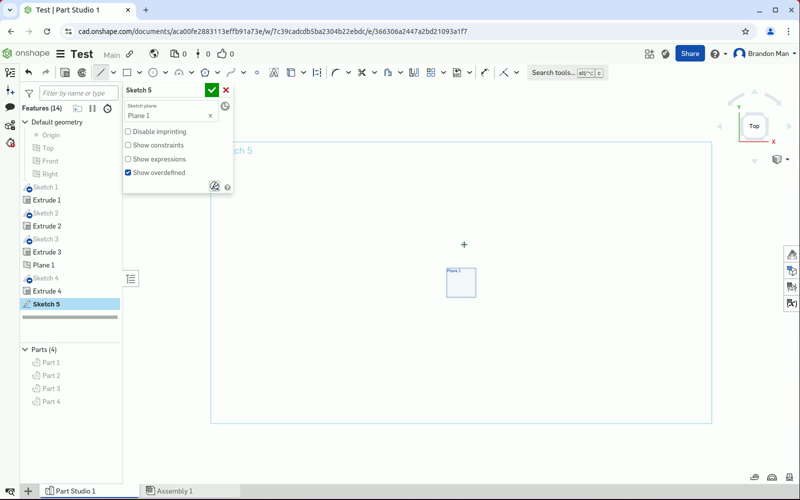
key_down(shift)
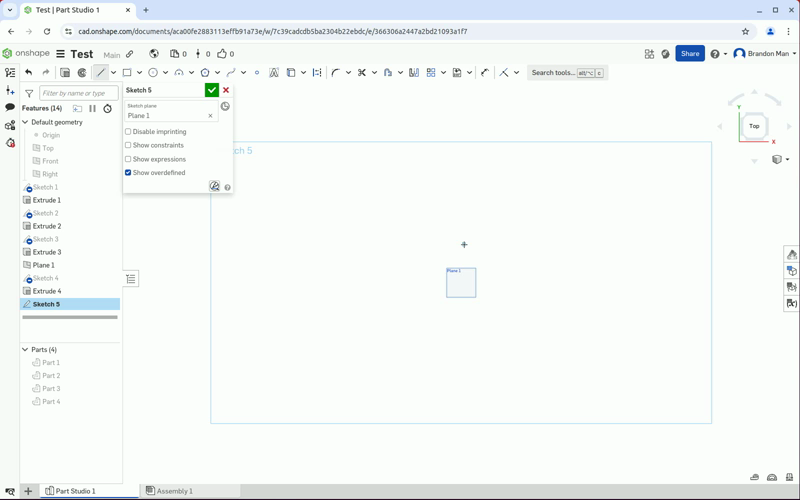
mouse_move(569, 244)
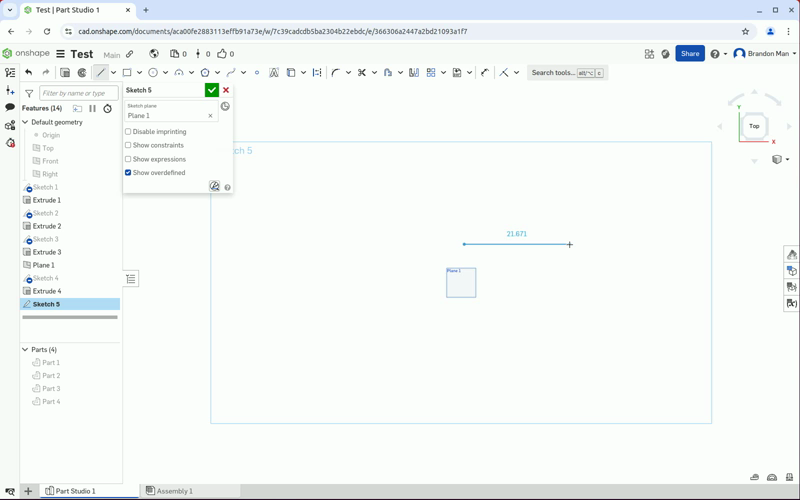
click(569, 244)
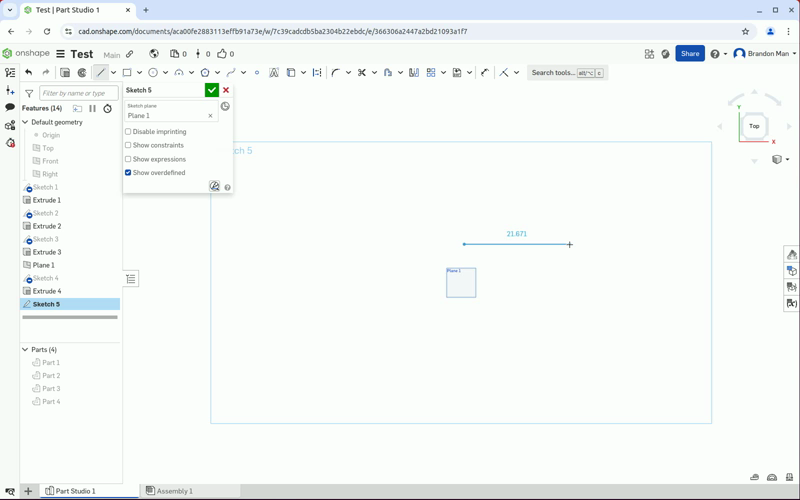
key_up(shift)
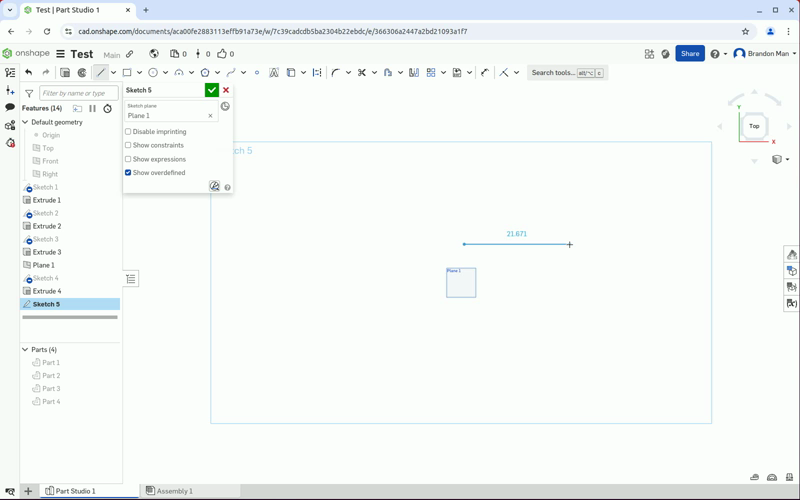
key_down(shift)
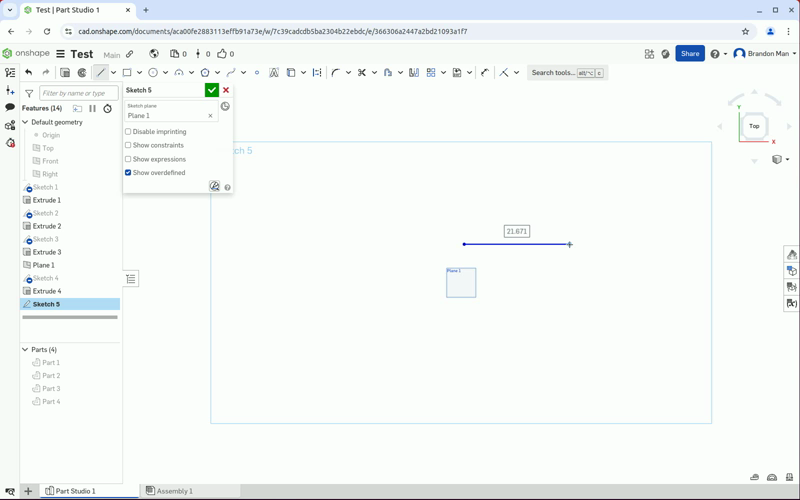
mouse_move(589, 244)
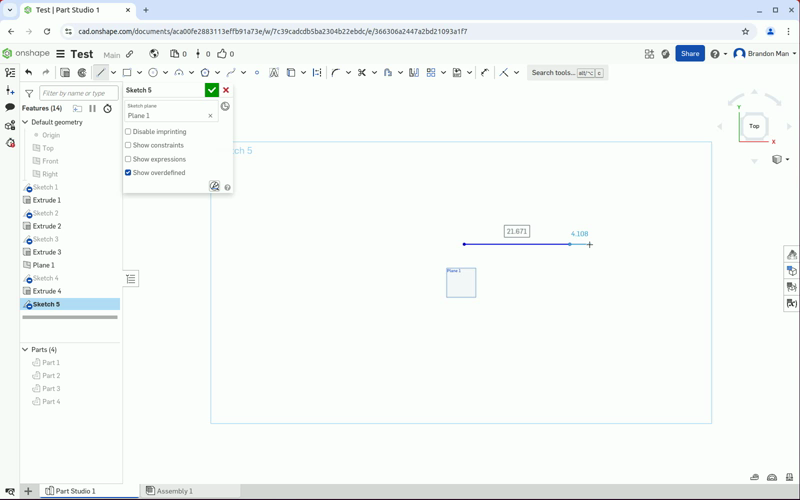
mouse_move(569, 236)
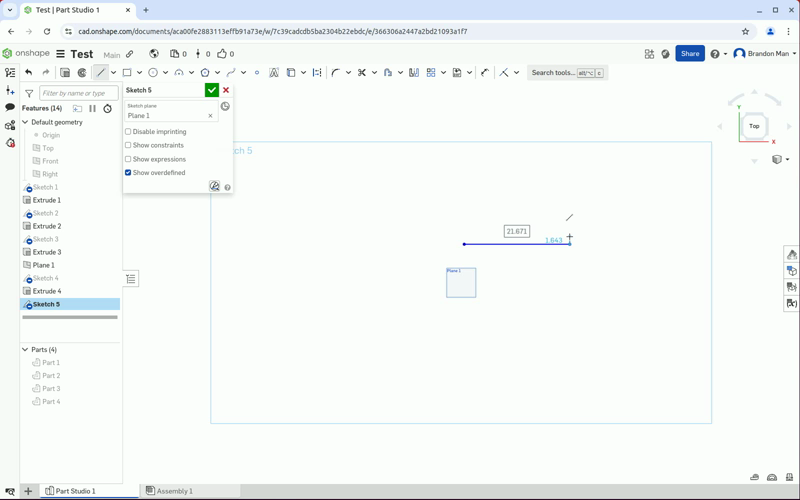
click(569, 236)
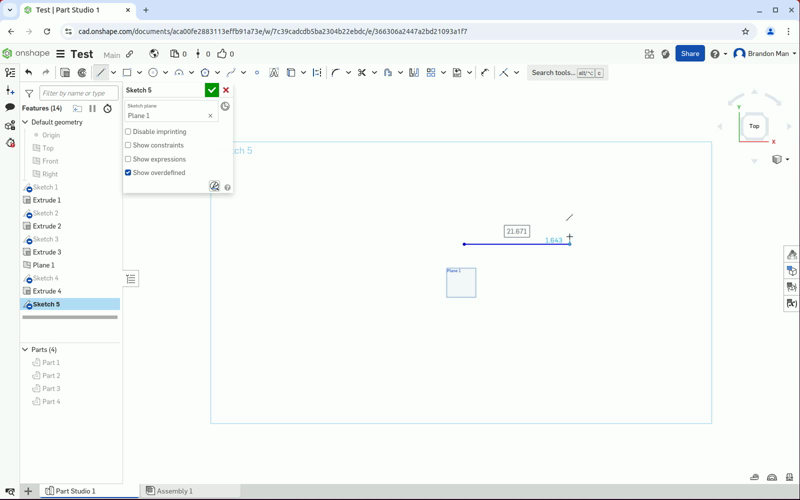
key_up(shift)
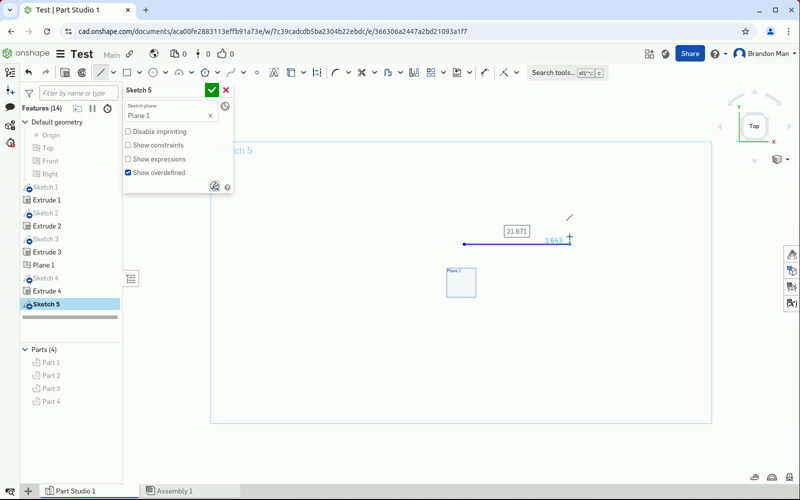
key_down(shift)
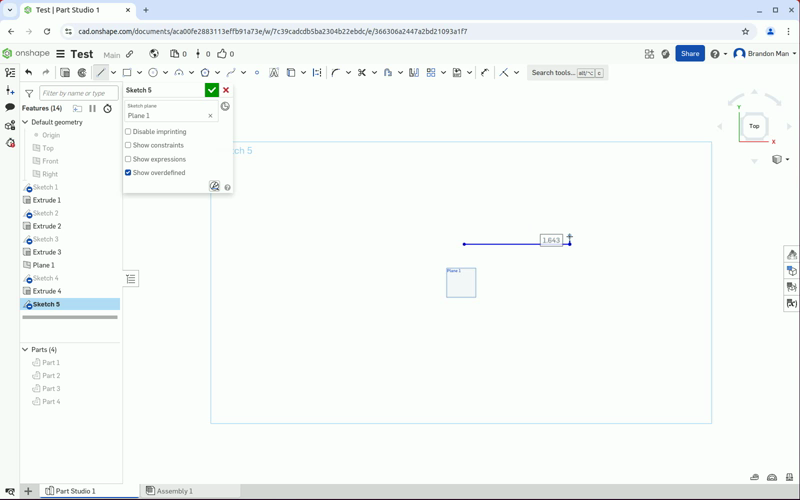
mouse_move(464, 236)
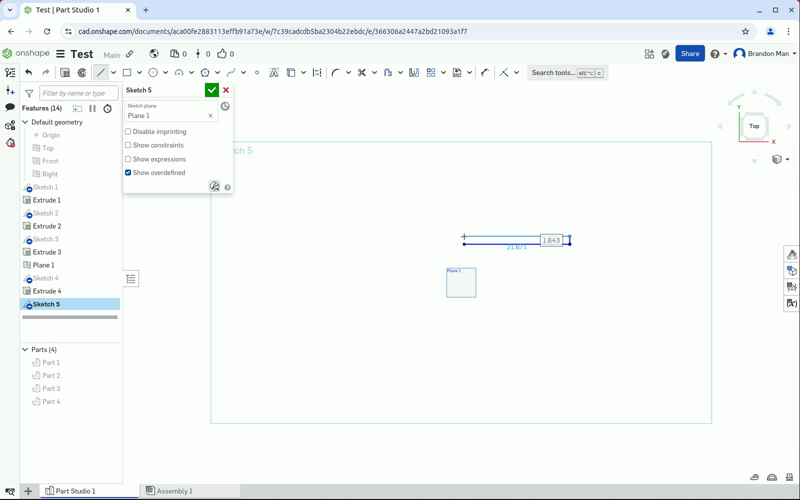
click(464, 236)
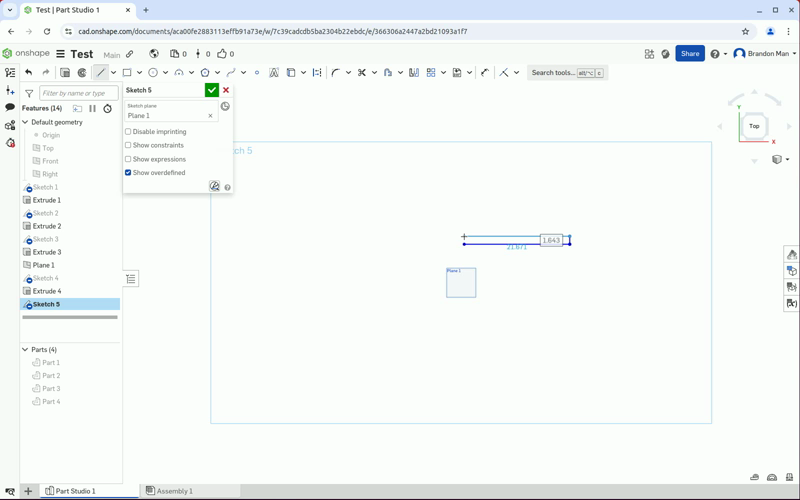
key_up(shift)
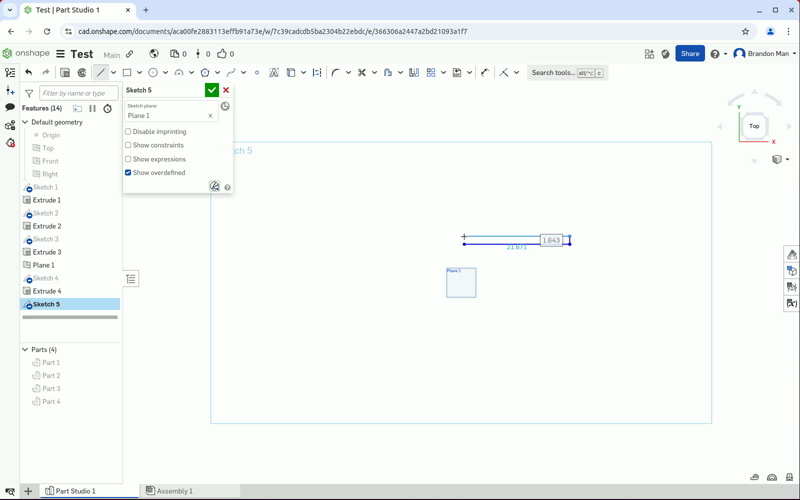
mouse_move(494, 236)
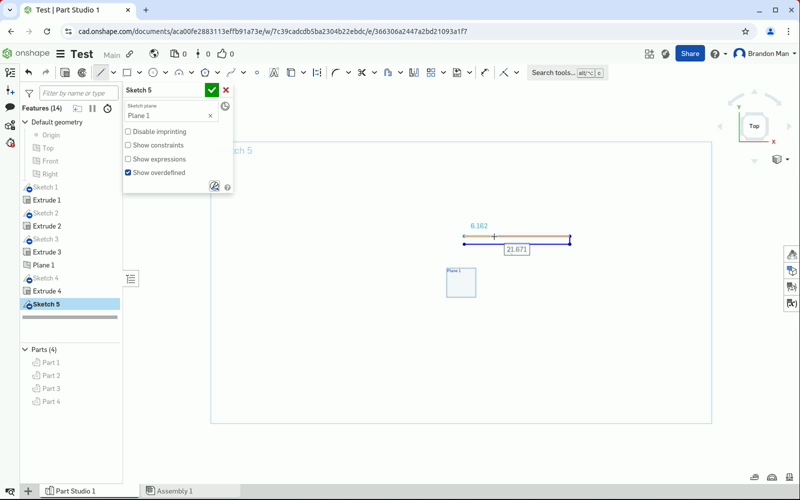
key_down(shift)
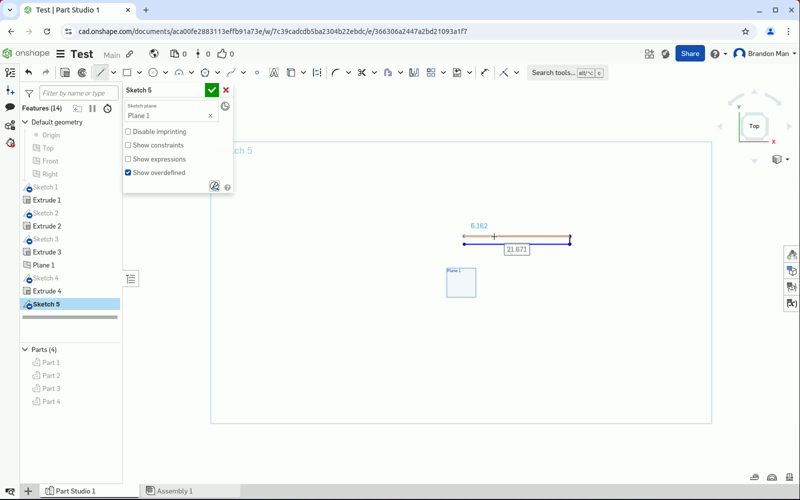
mouse_move(464, 244)
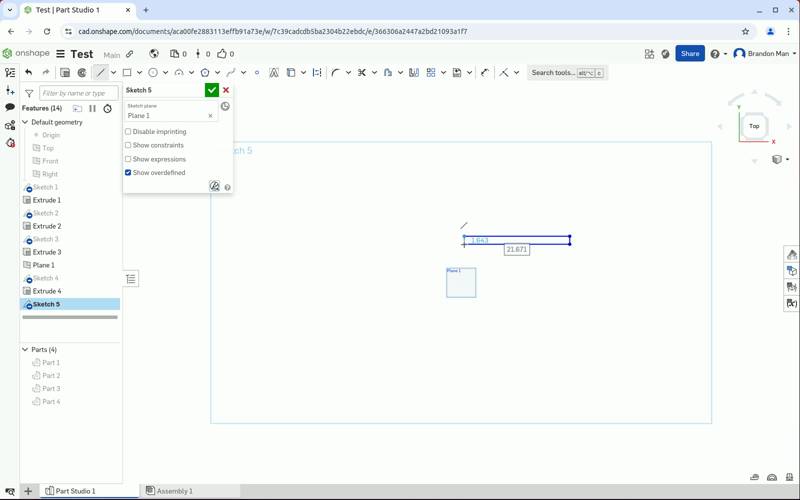
key_up(shift)
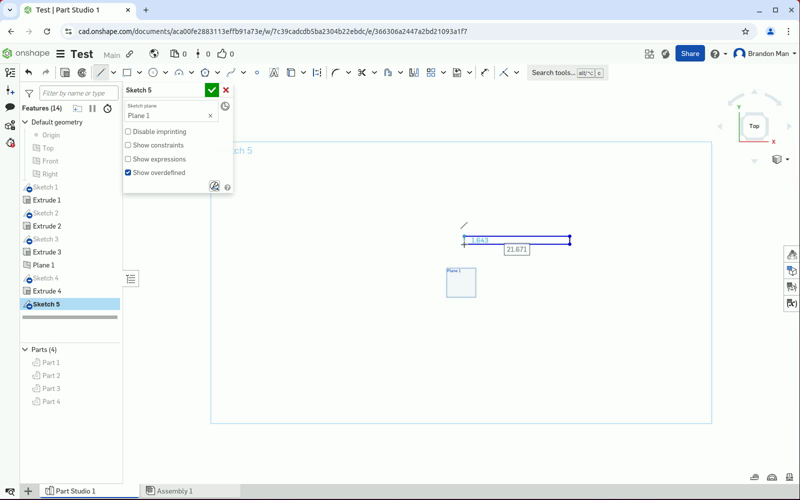
click(464, 244)
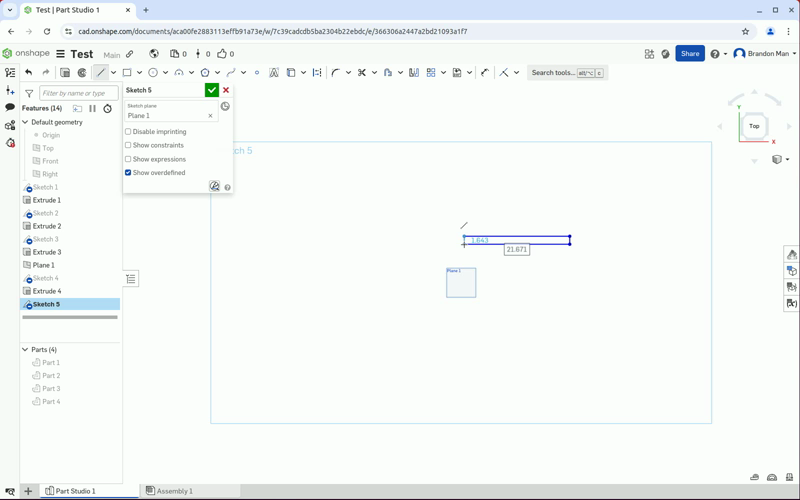
key(esc)
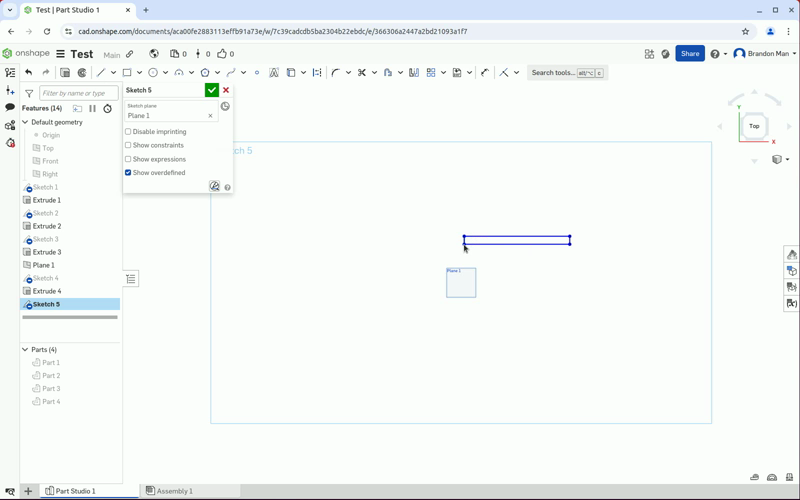
mouse_move(526, 237)
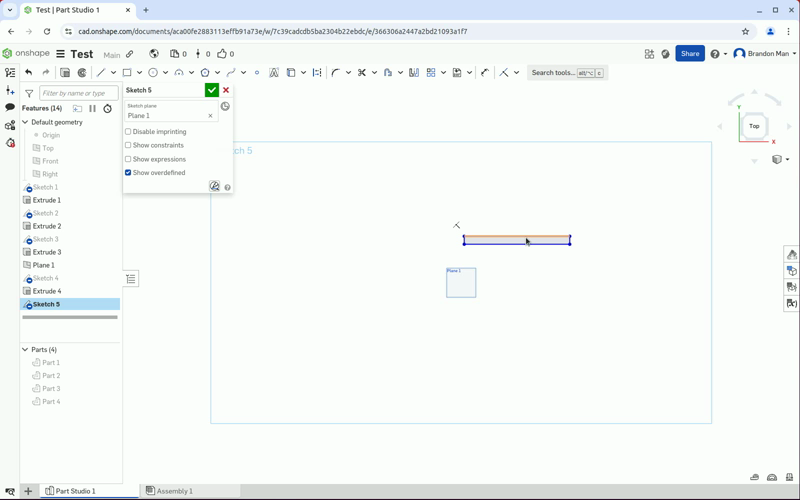
scroll(6)
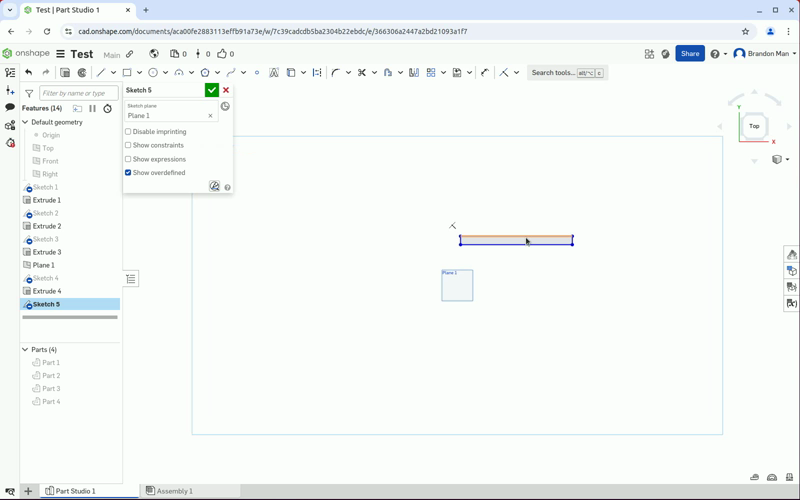
scroll(6)
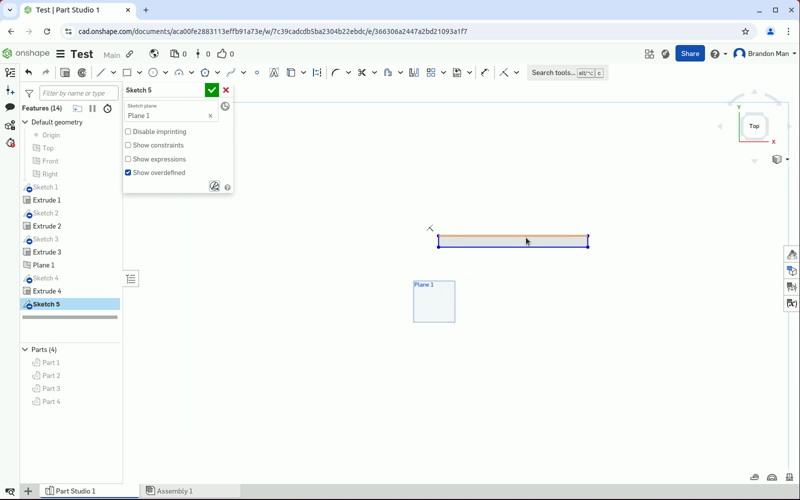
scroll(6)
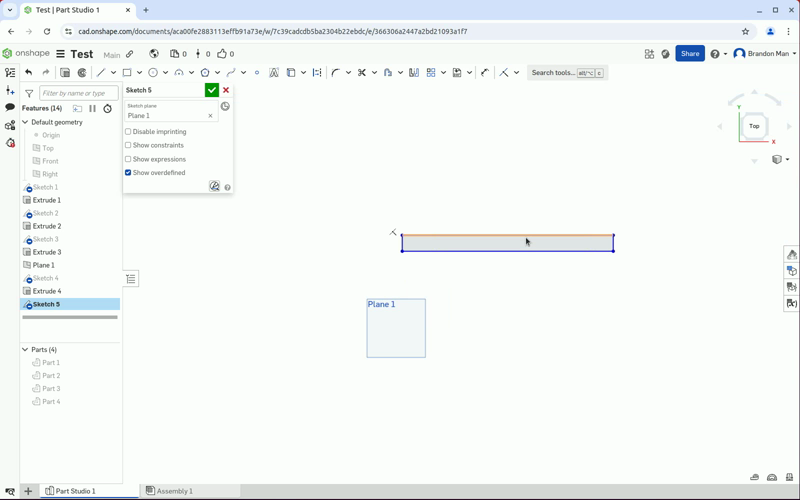
scroll(6)
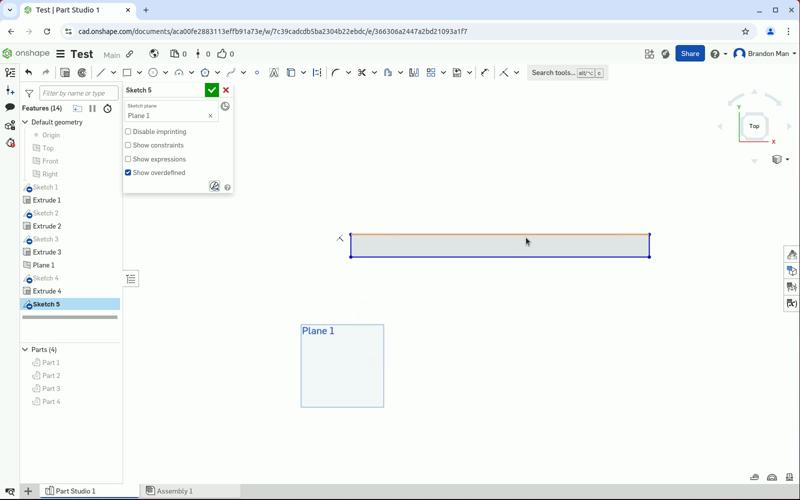
scroll(6)
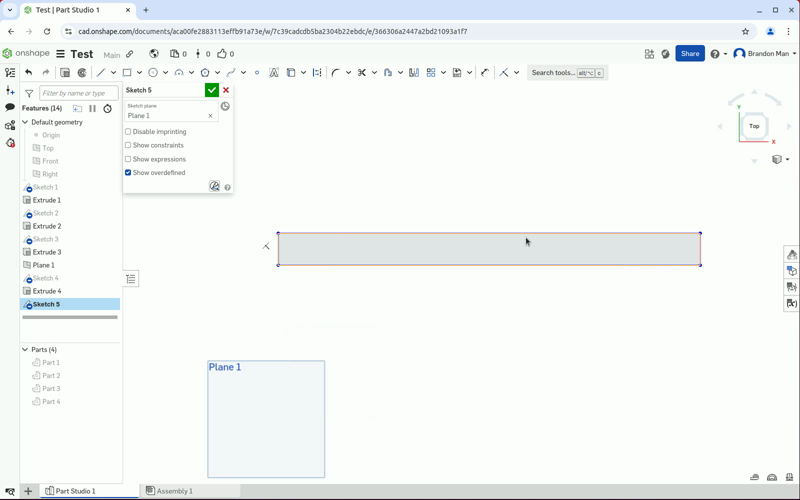
scroll(6)
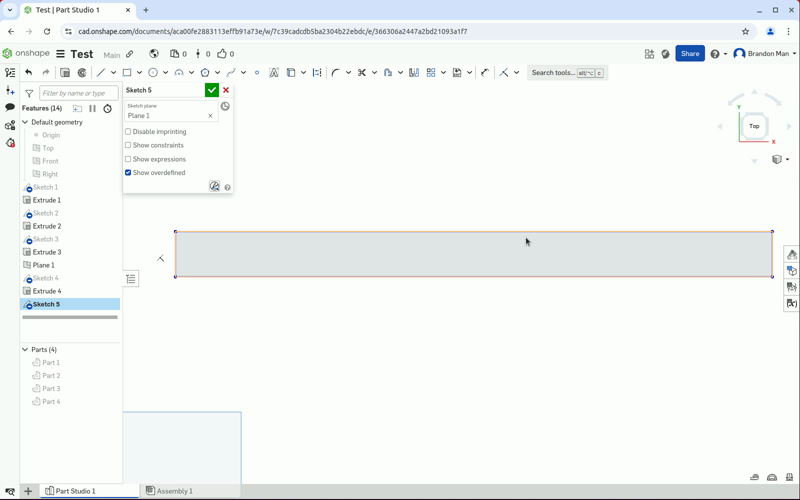
scroll(6)
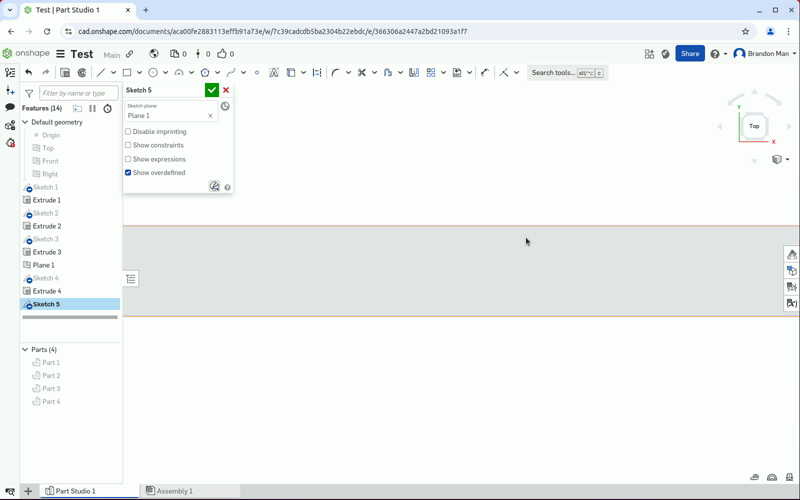
click(526, 237)
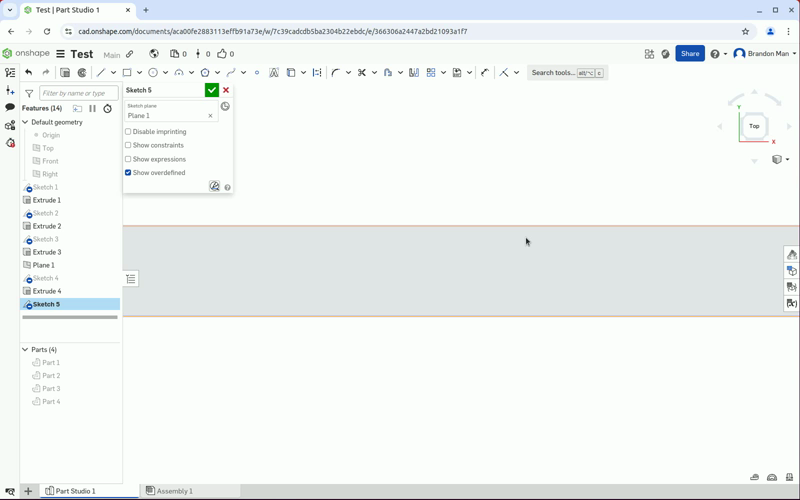
scroll(-6)
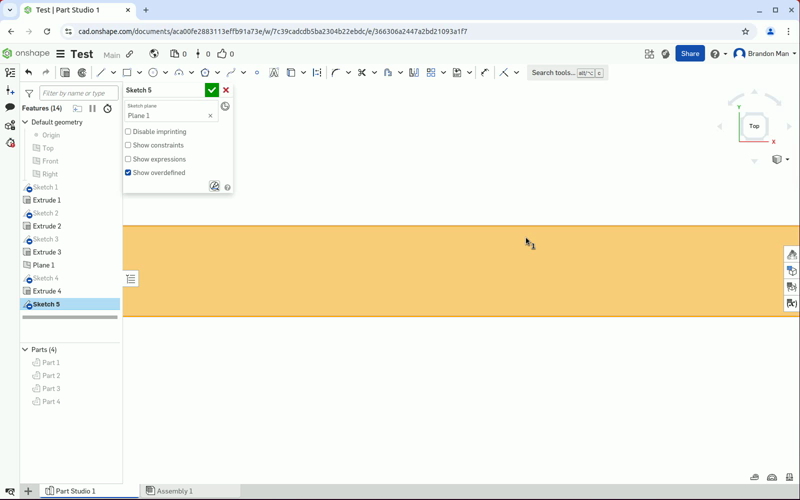
scroll(-6)
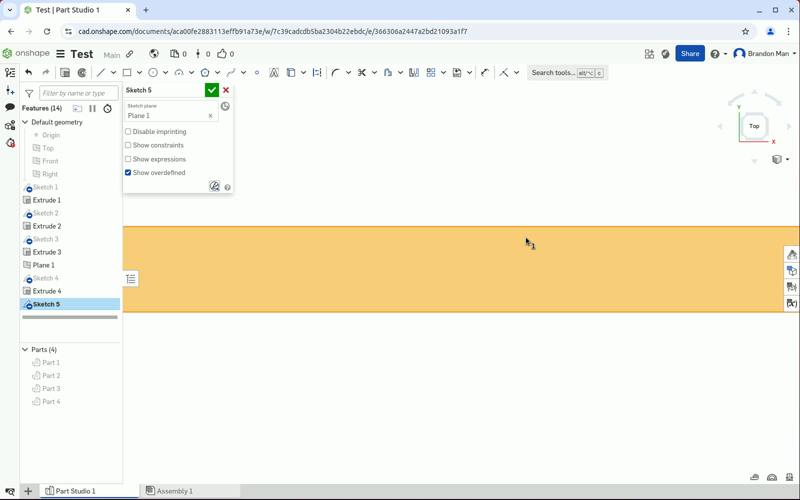
scroll(-6)
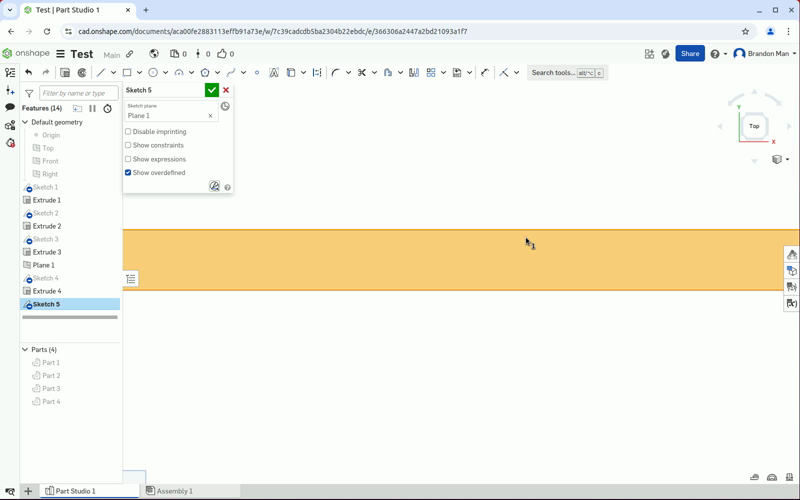
scroll(-6)
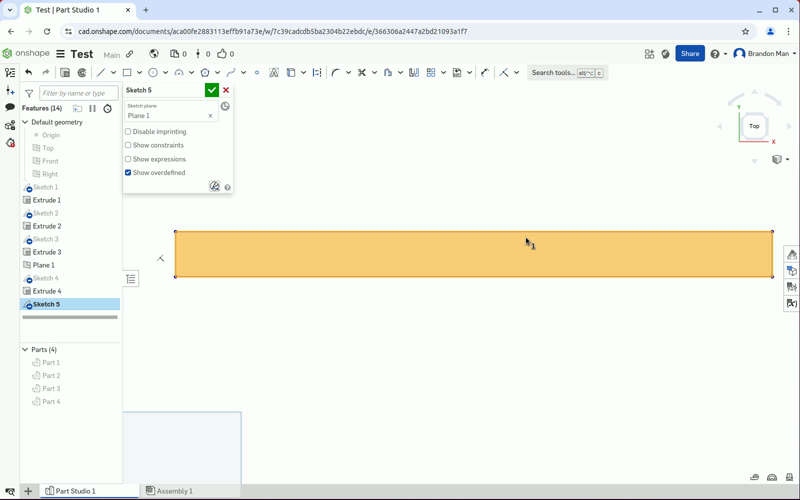
scroll(-6)
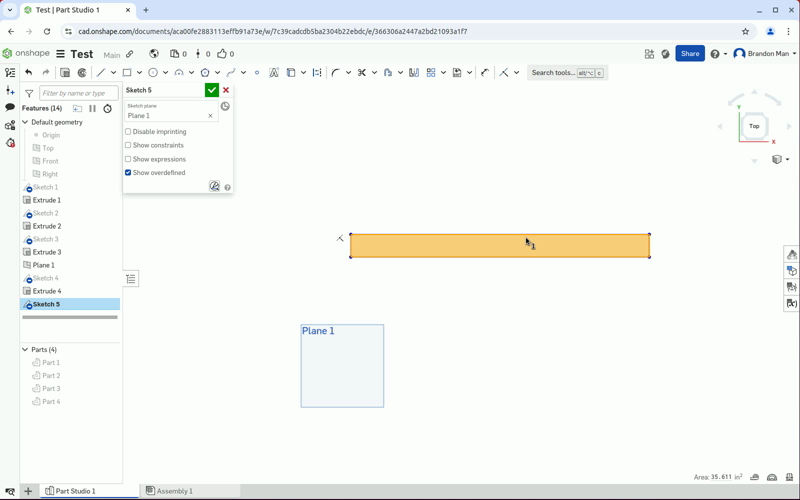
scroll(-6)
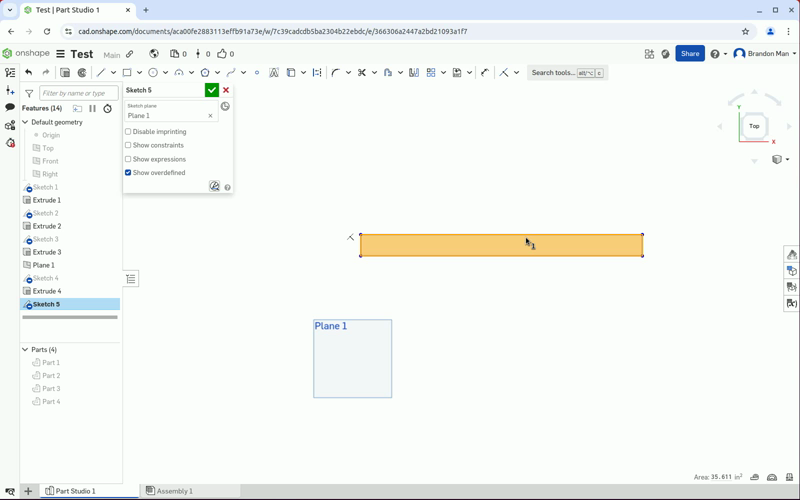
scroll(-6)
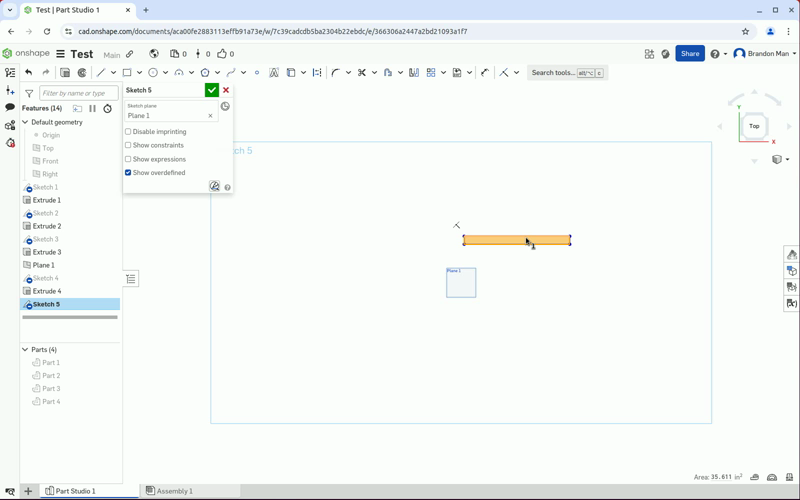
mouse_move(73, 352)
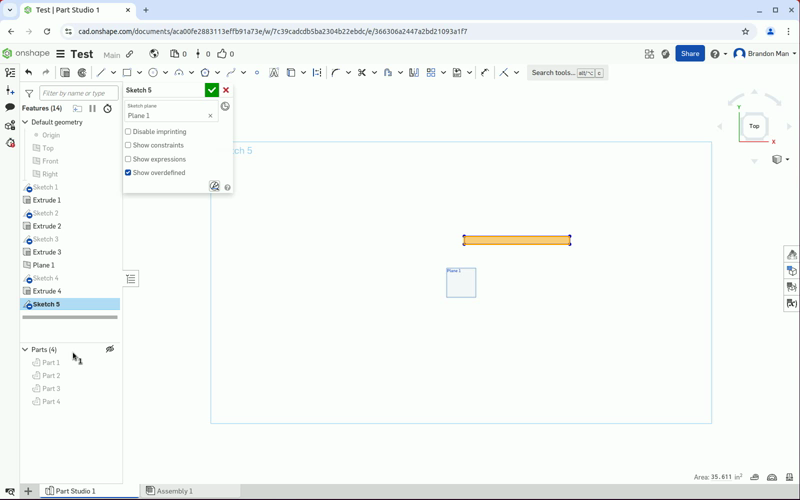
key(shift+y)
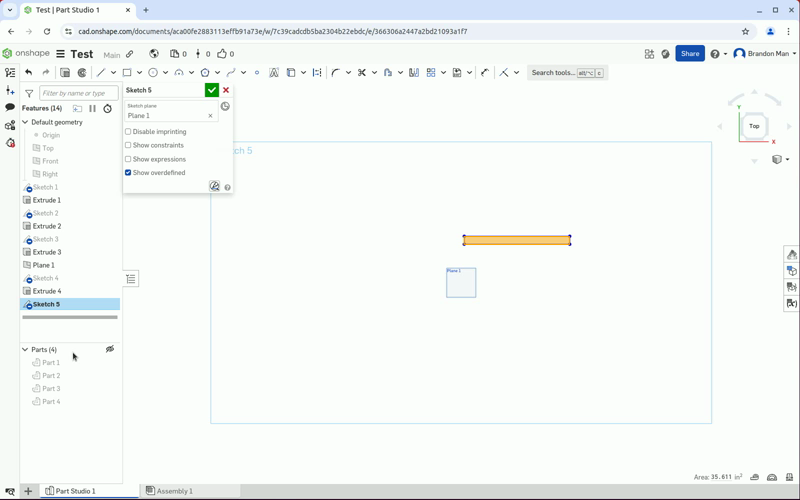
key(shift+e)
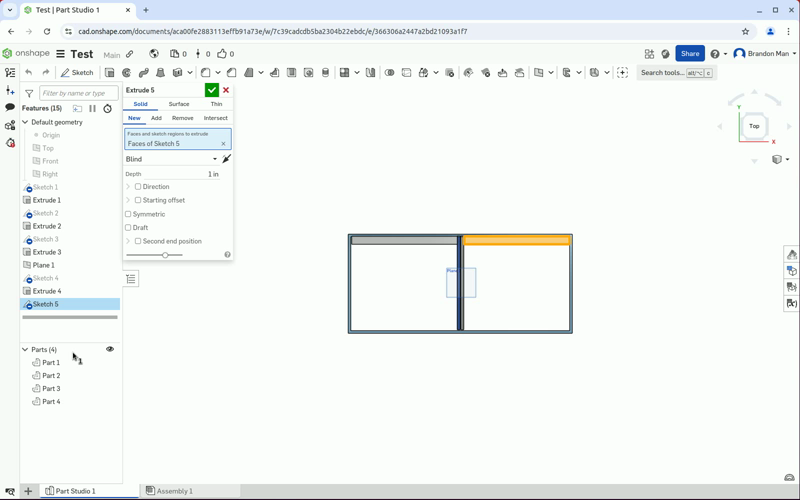
mouse_move(143, 106)
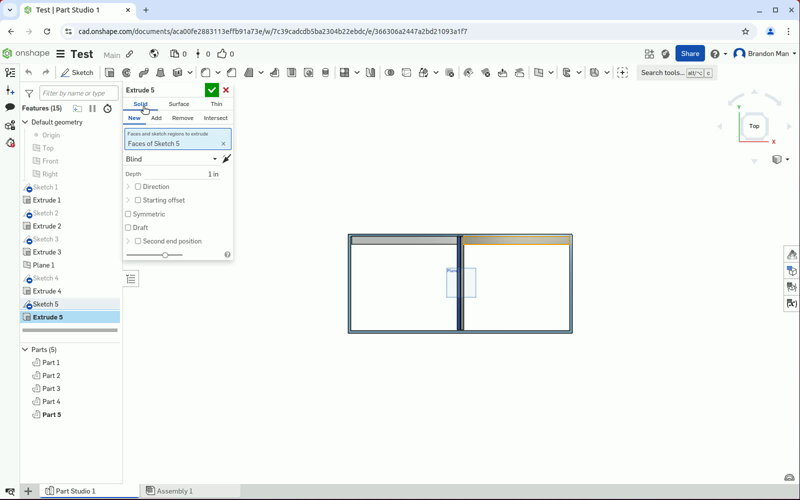
click(143, 106)
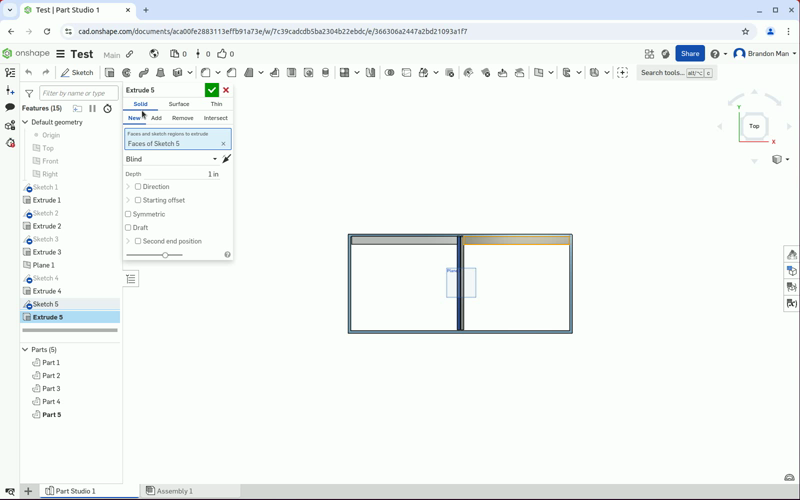
mouse_move(137, 120)
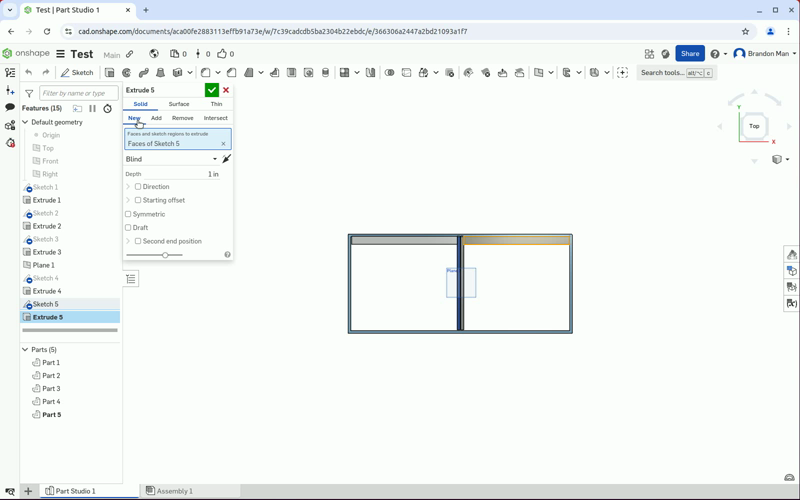
click(137, 120)
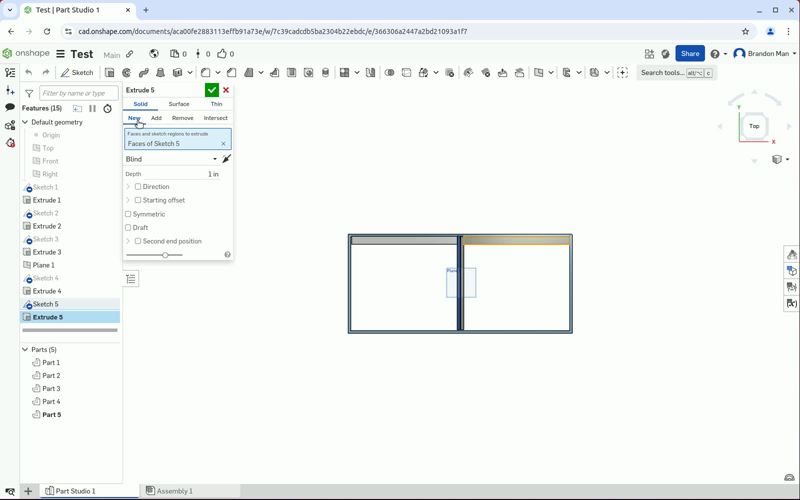
key(tab, 4)
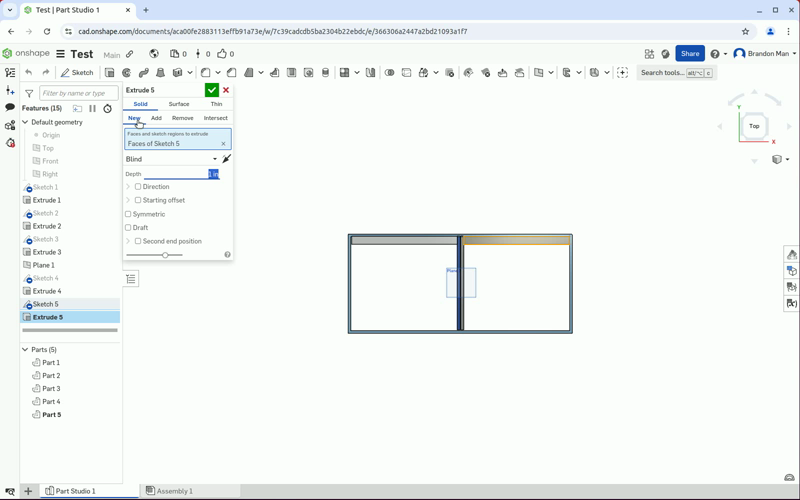
text(0.722)
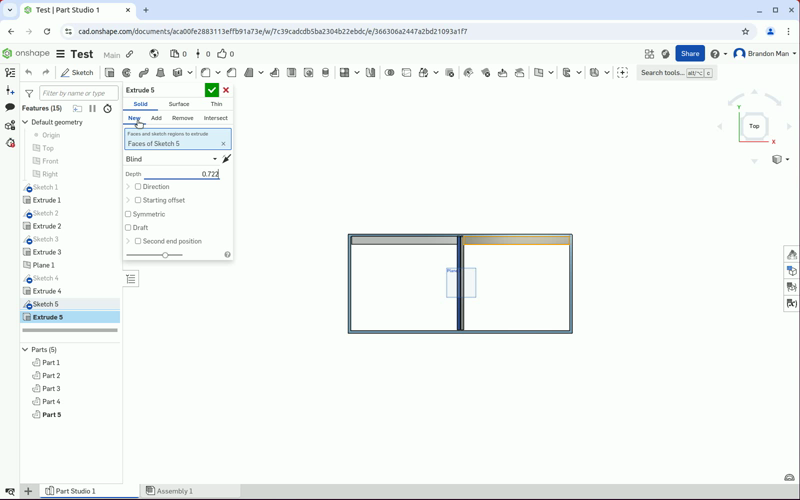
key(enter)
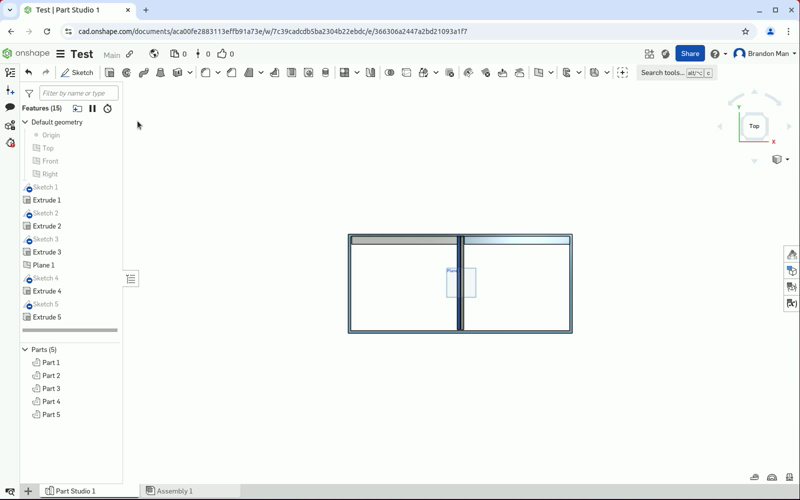
key(shift+h)
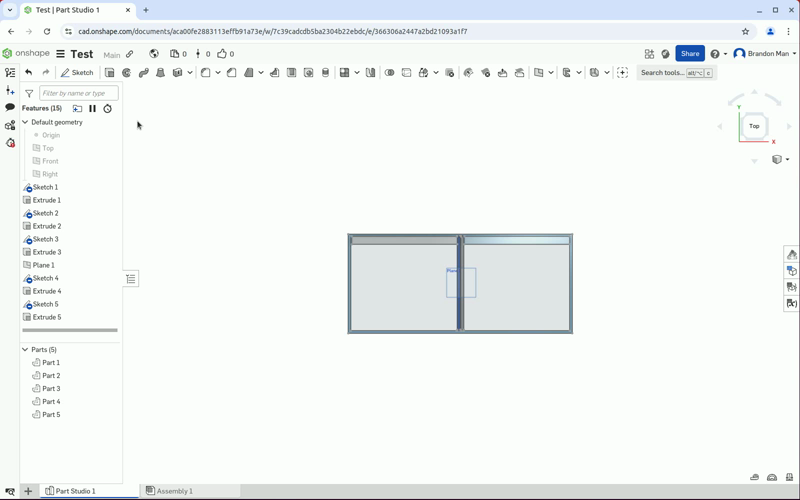
key(shift+h)
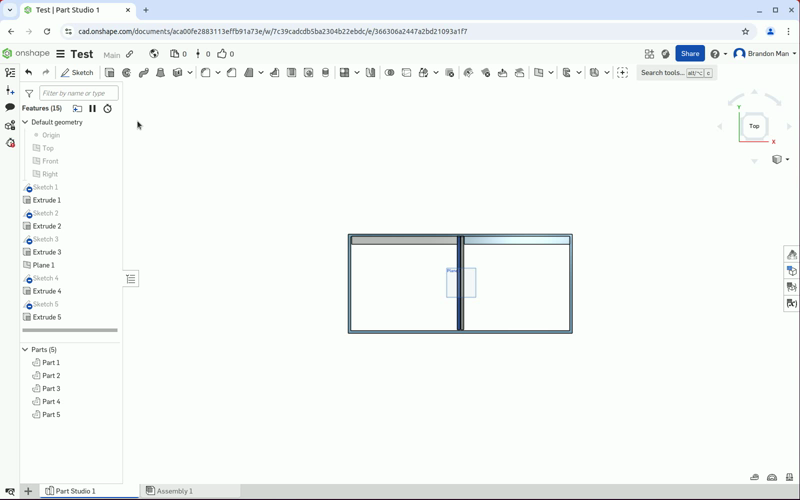
mouse_move(73, 189)
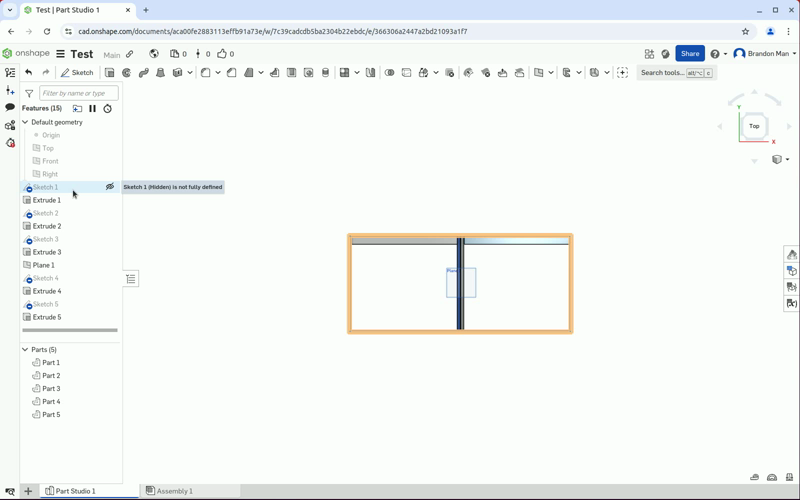
click(73, 189)
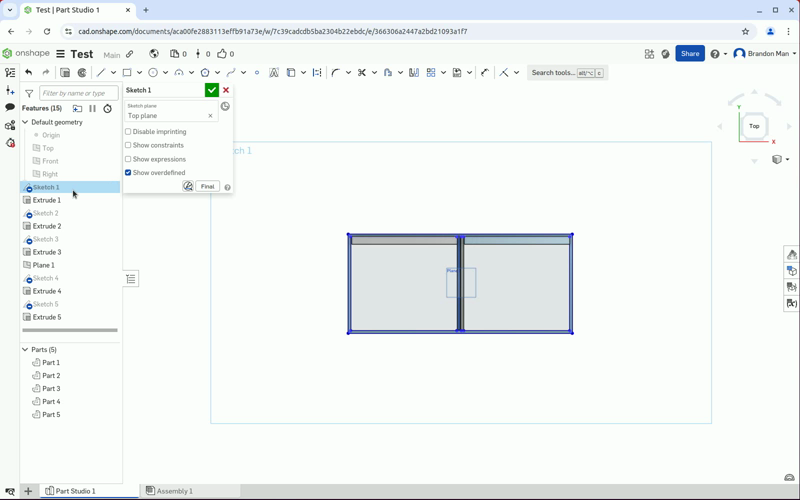
mouse_move(229, 92)
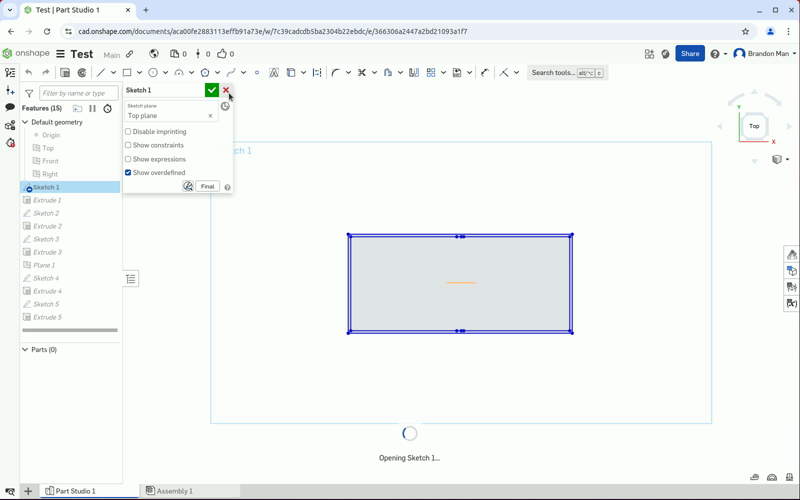
click(229, 92)
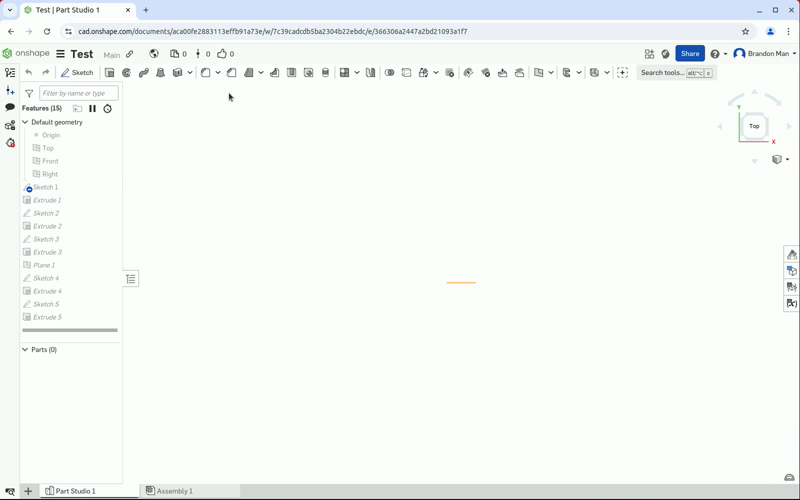
key(shift+s)
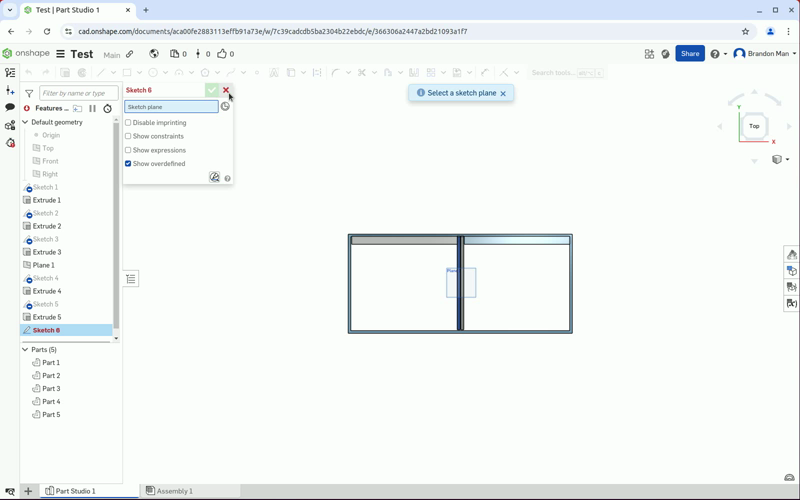
mouse_move(69, 267)
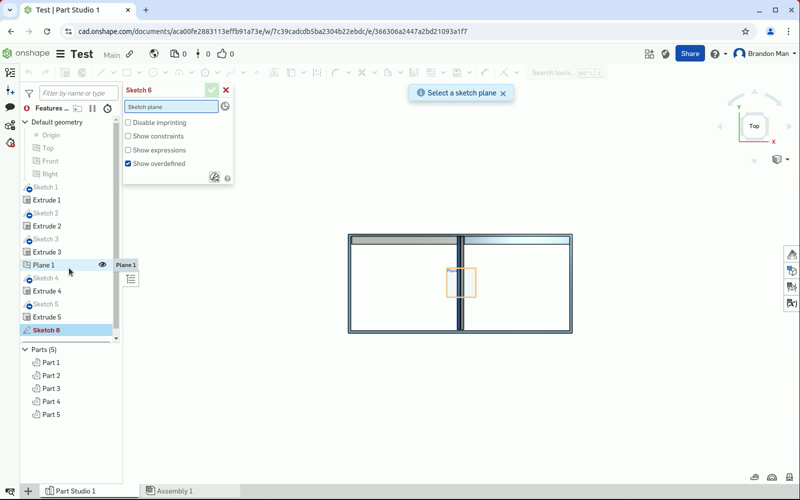
click(69, 267)
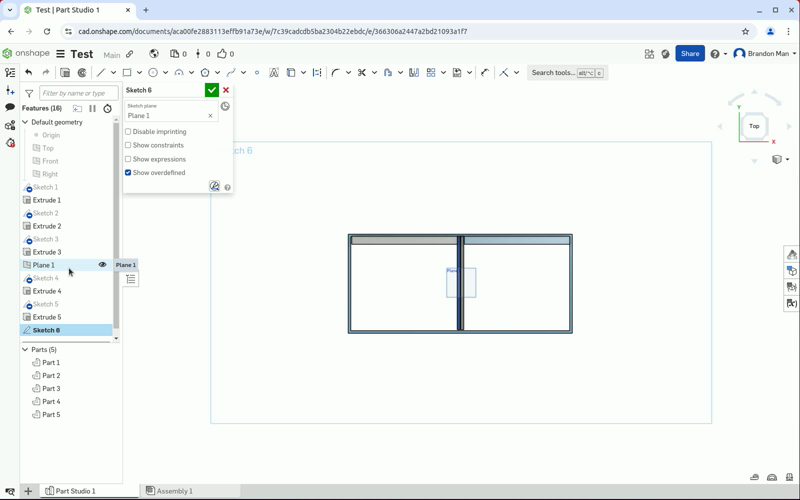
mouse_move(73, 352)
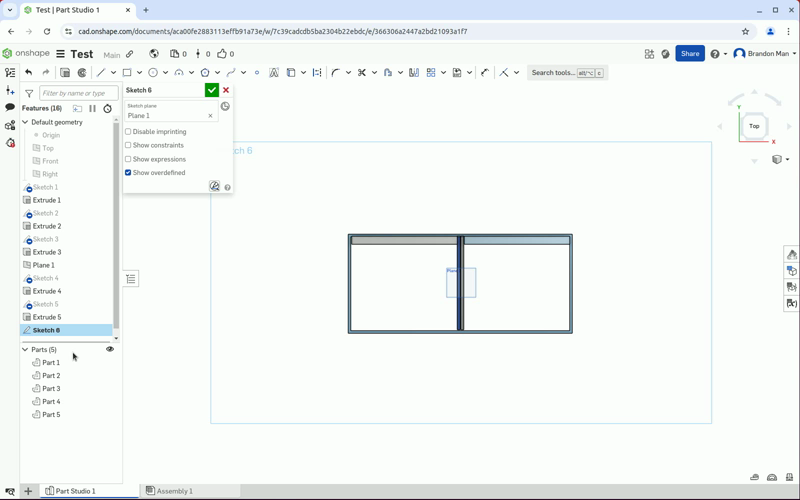
key(y)
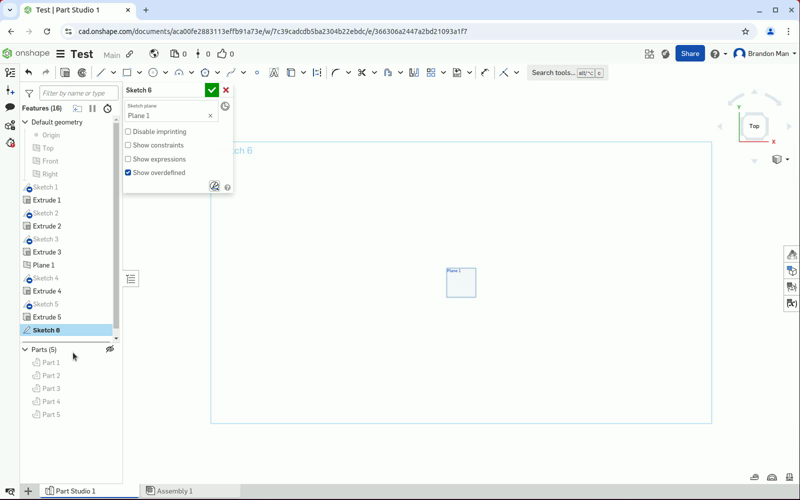
key(l)
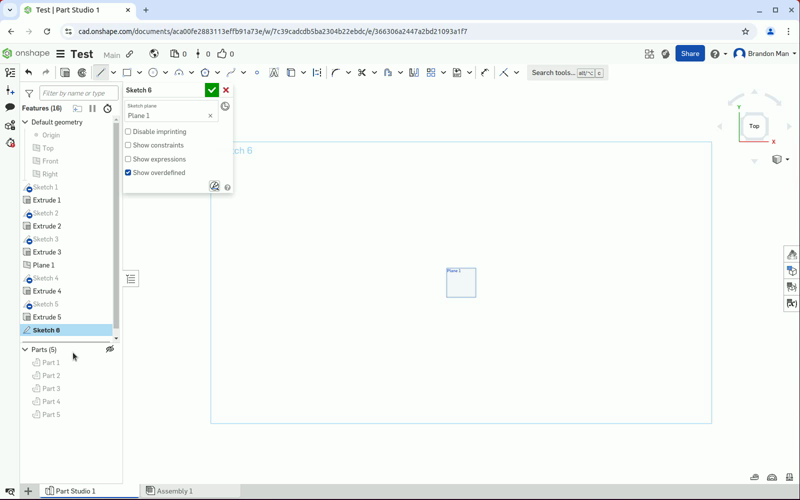
key_down(shift)
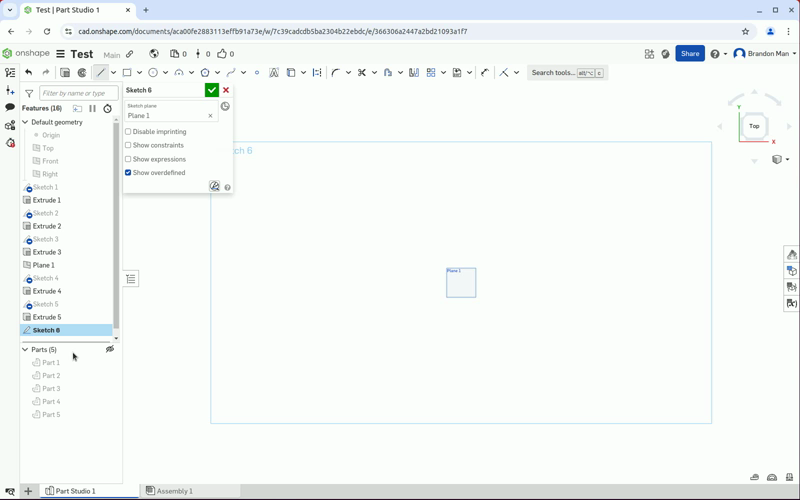
mouse_move(348, 244)
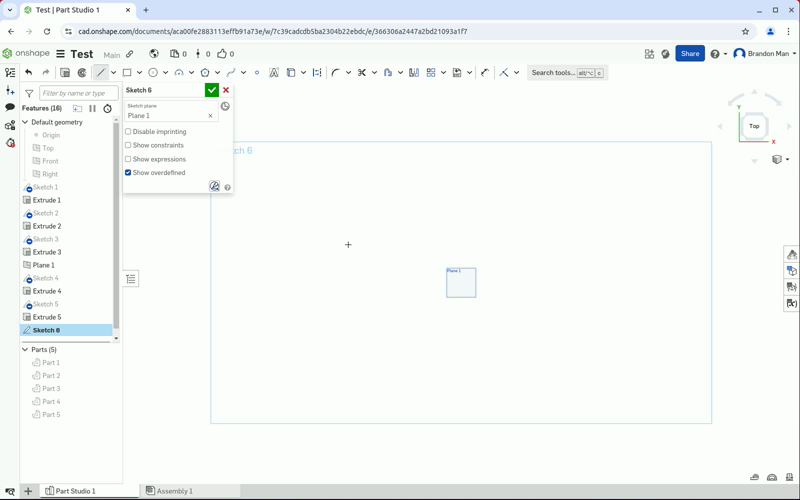
click(348, 244)
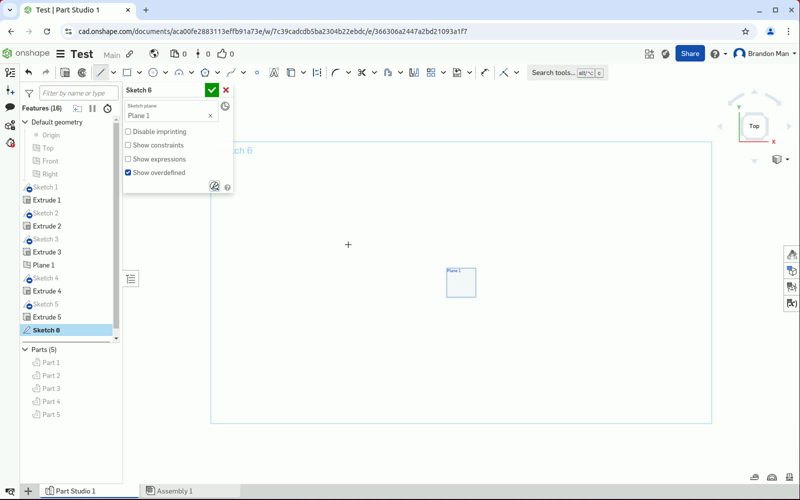
key_up(shift)
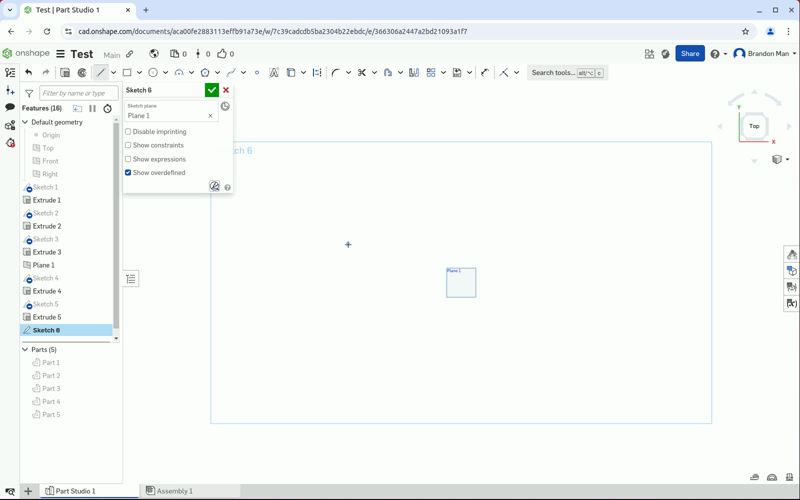
key_down(shift)
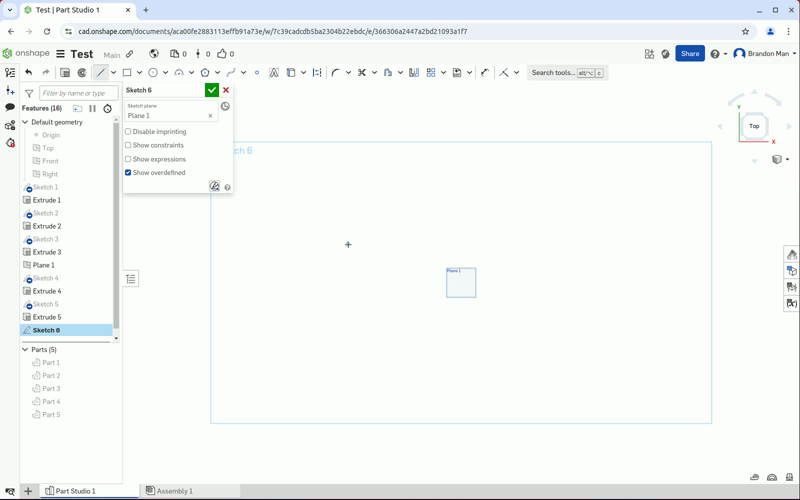
mouse_move(378, 244)
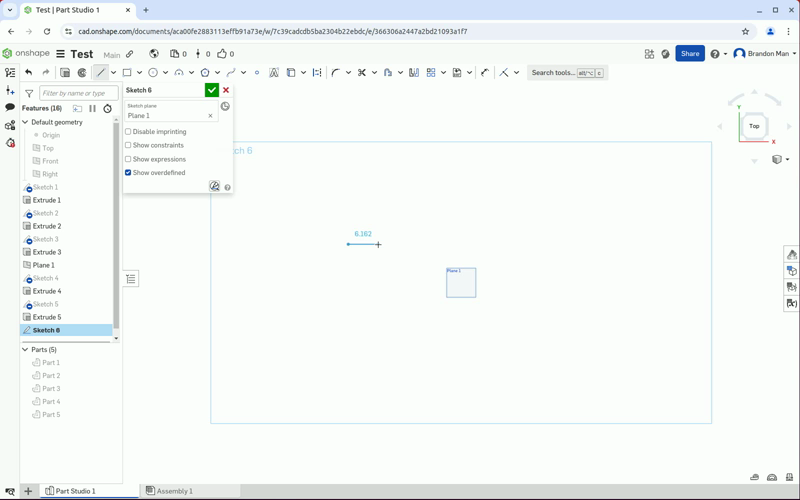
mouse_move(350, 244)
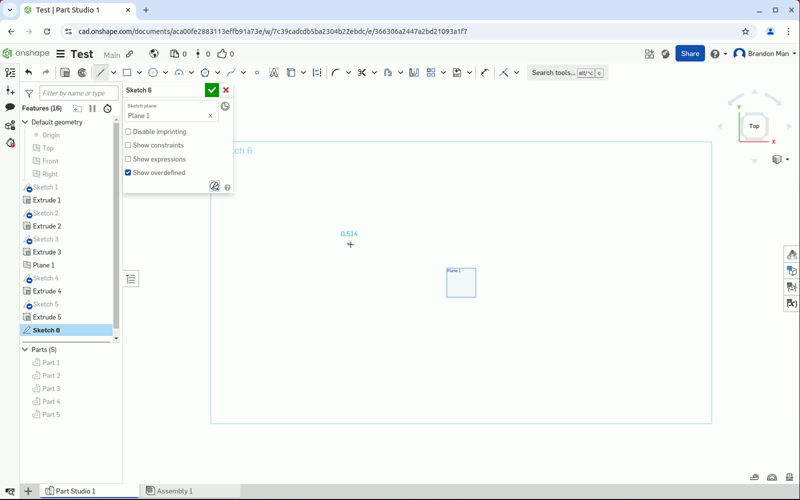
scroll(6)
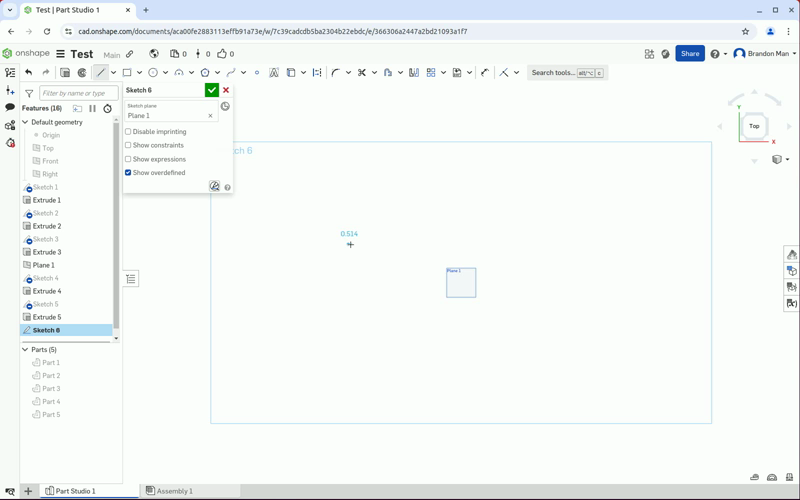
scroll(6)
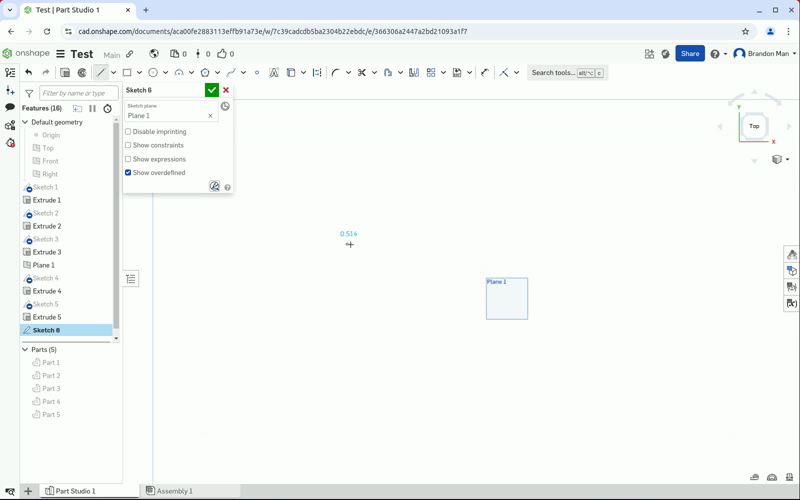
scroll(6)
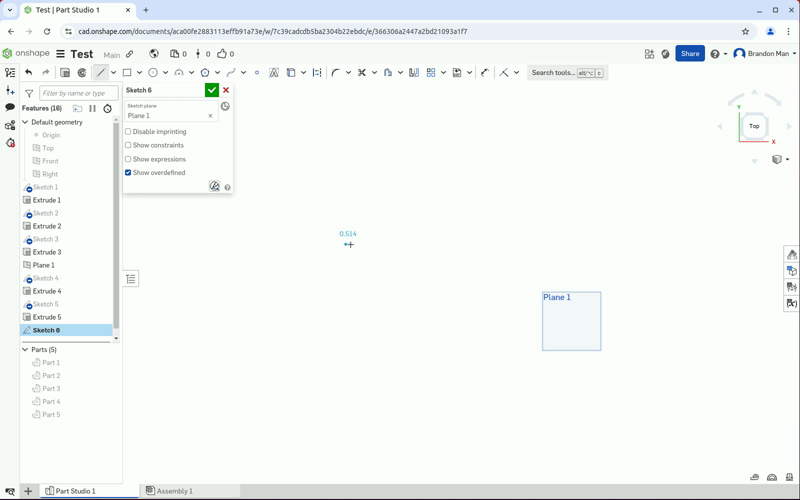
scroll(6)
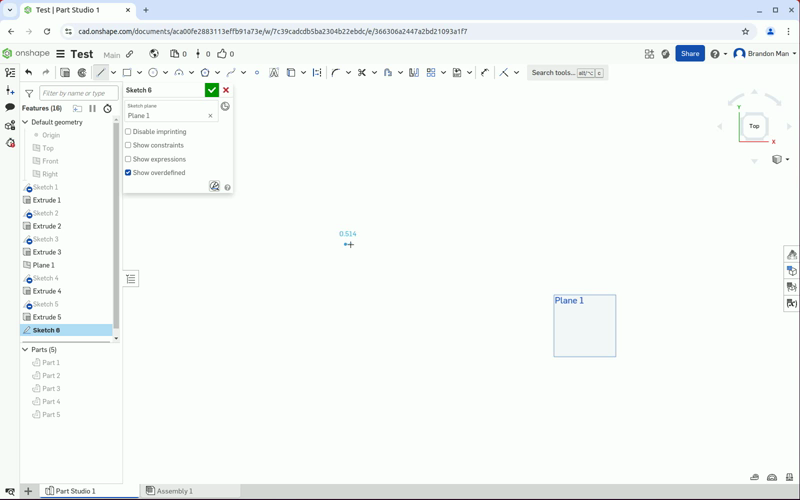
scroll(6)
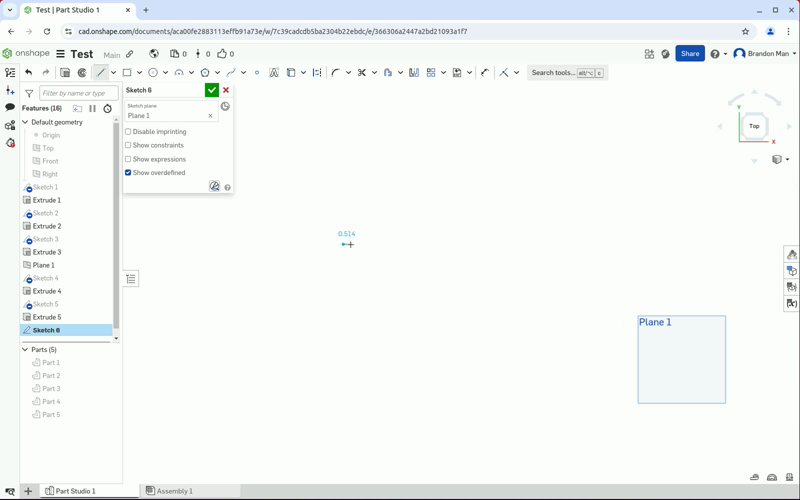
scroll(6)
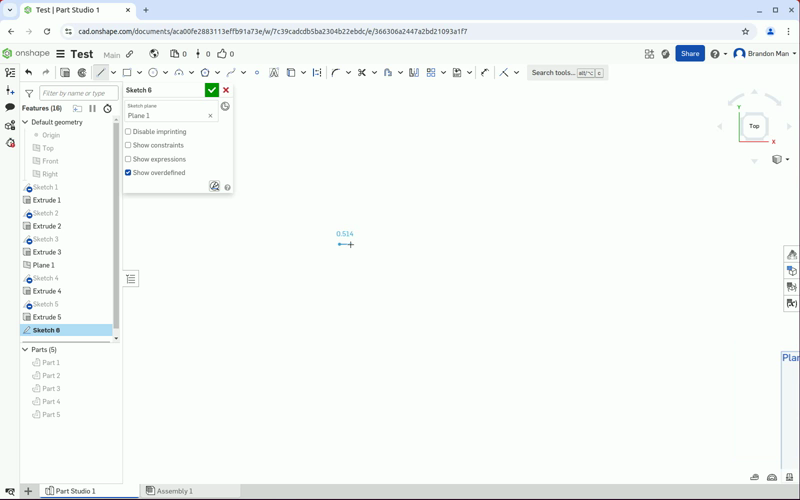
scroll(6)
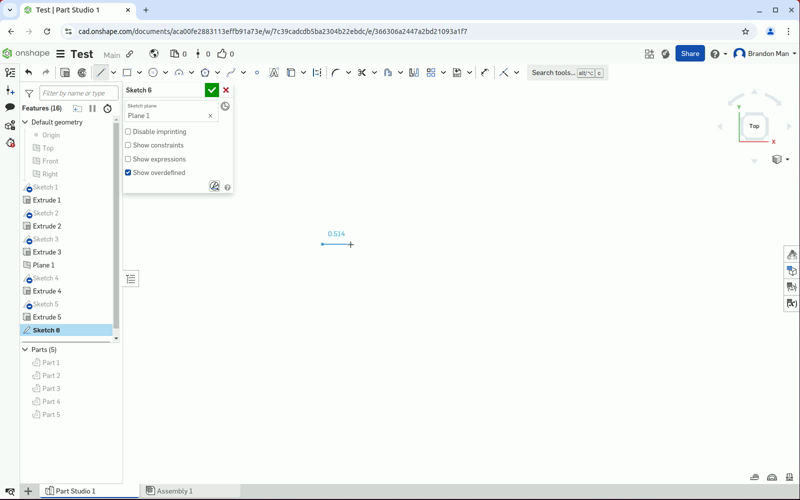
click(350, 244)
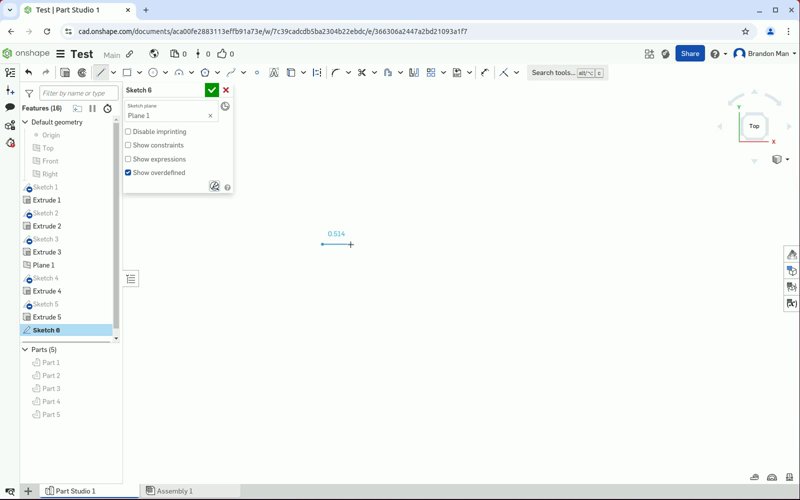
scroll(-6)
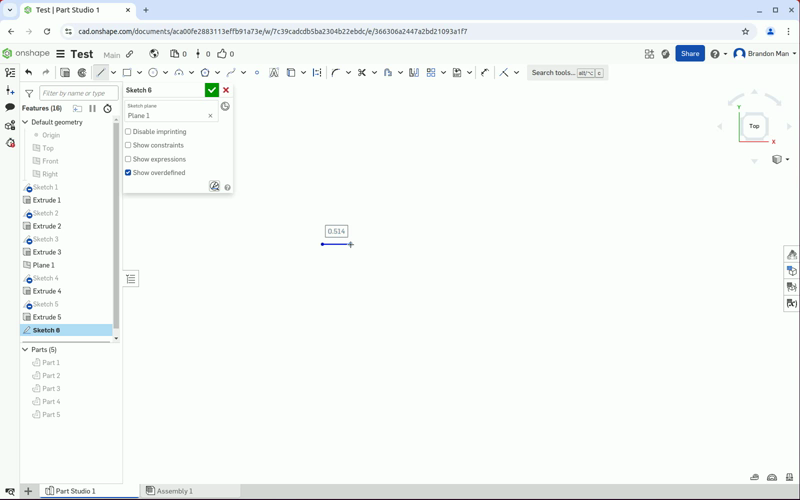
scroll(-6)
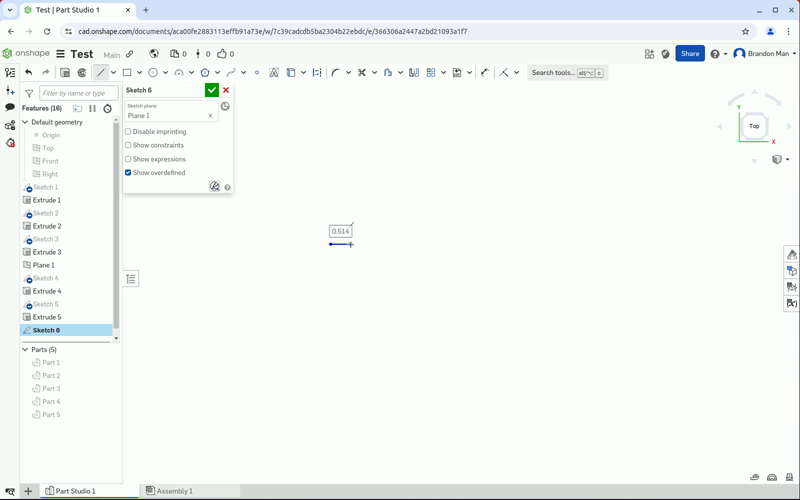
scroll(-6)
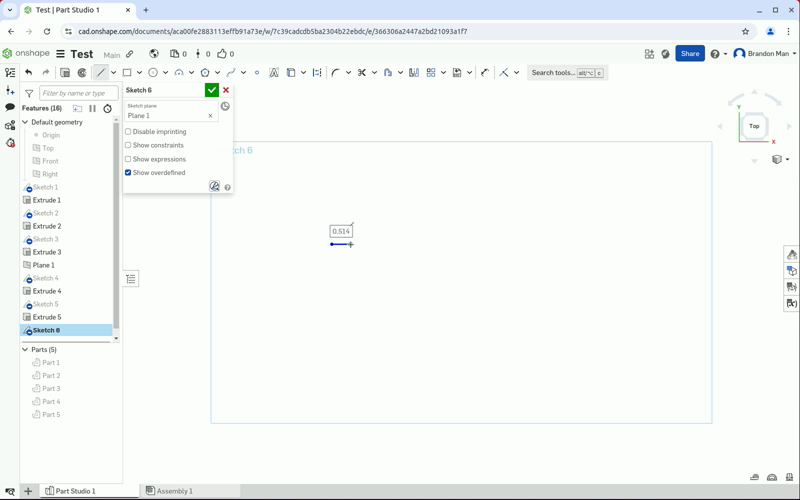
scroll(-6)
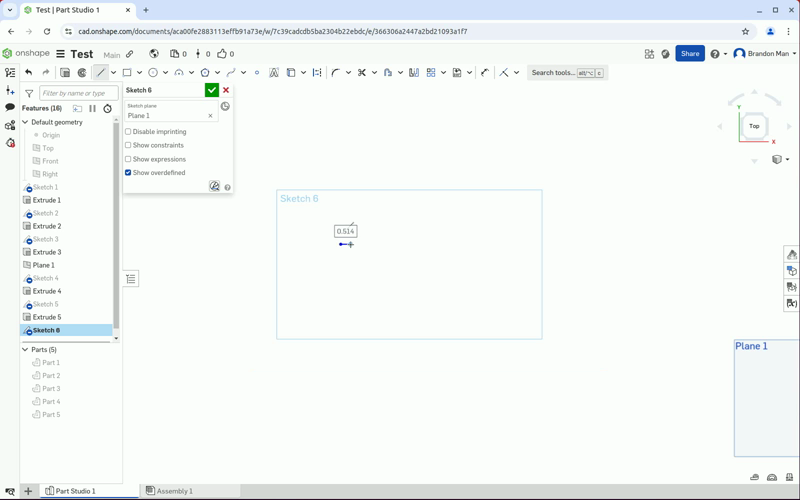
scroll(-6)
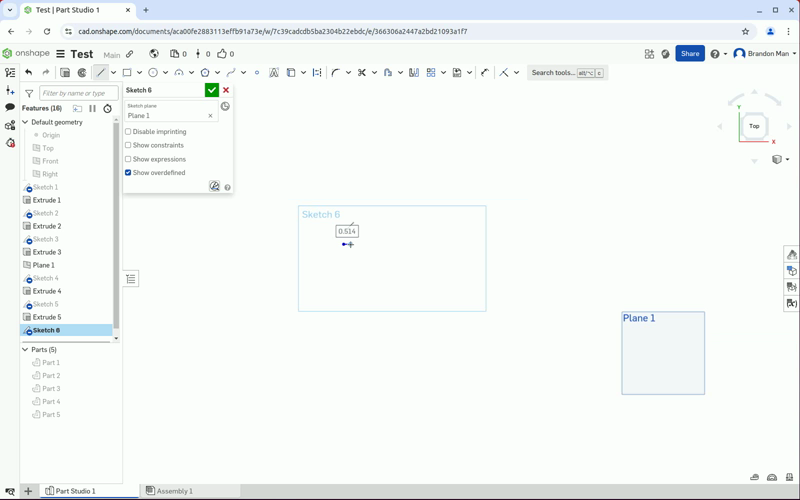
scroll(-6)
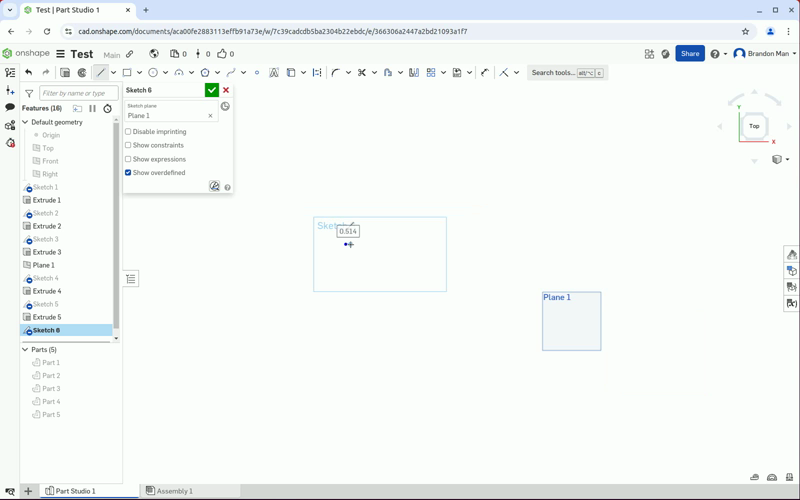
scroll(-6)
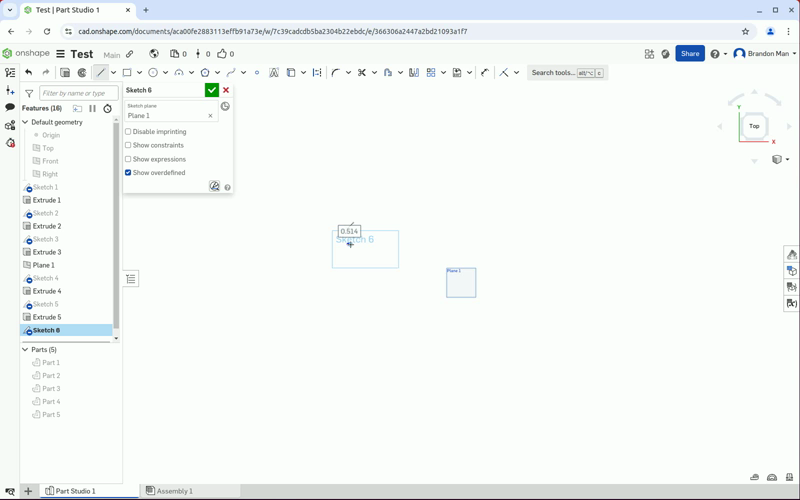
key_up(shift)
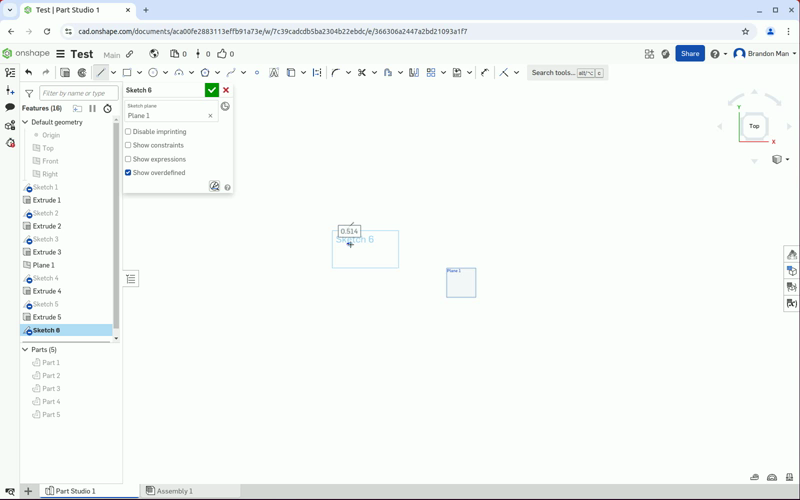
key_down(shift)
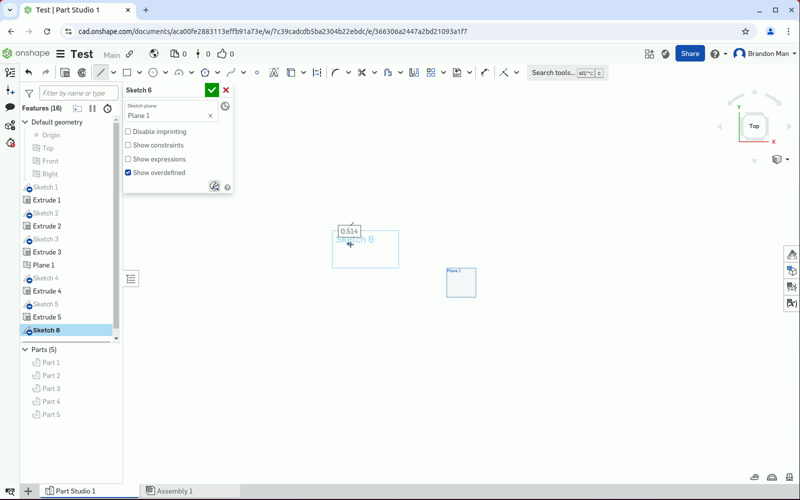
mouse_move(380, 244)
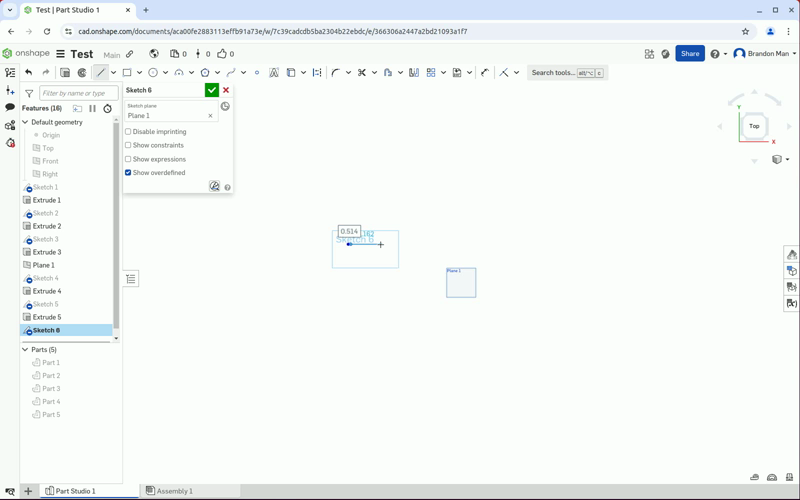
mouse_move(350, 234)
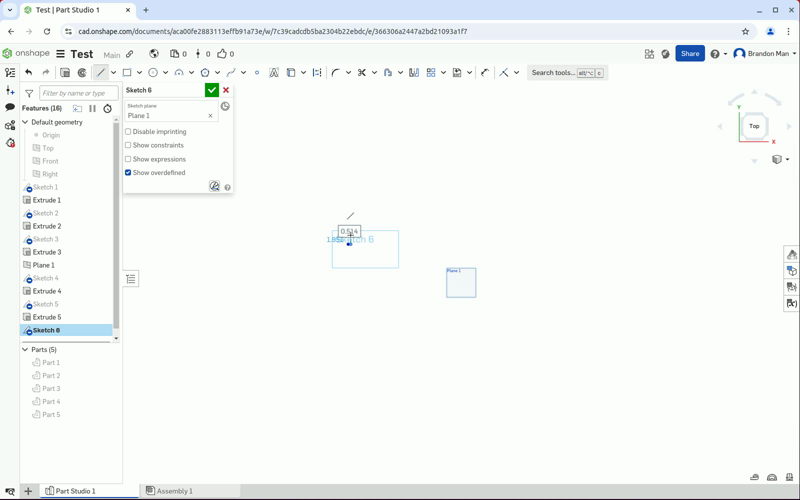
click(350, 234)
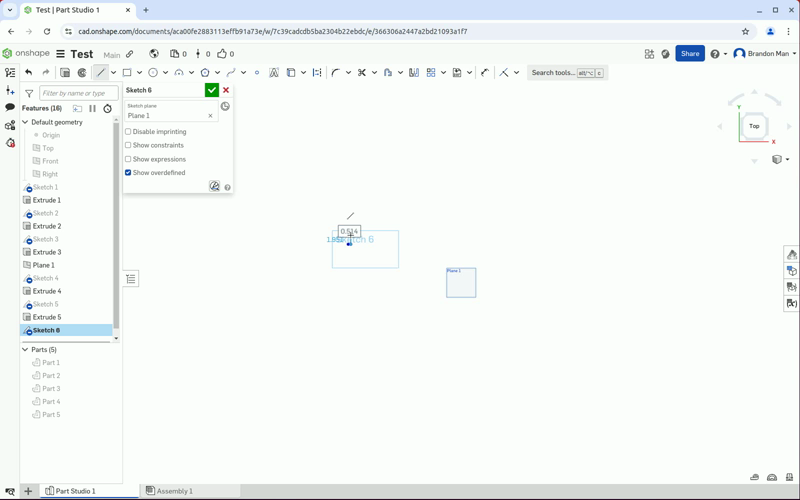
key_up(shift)
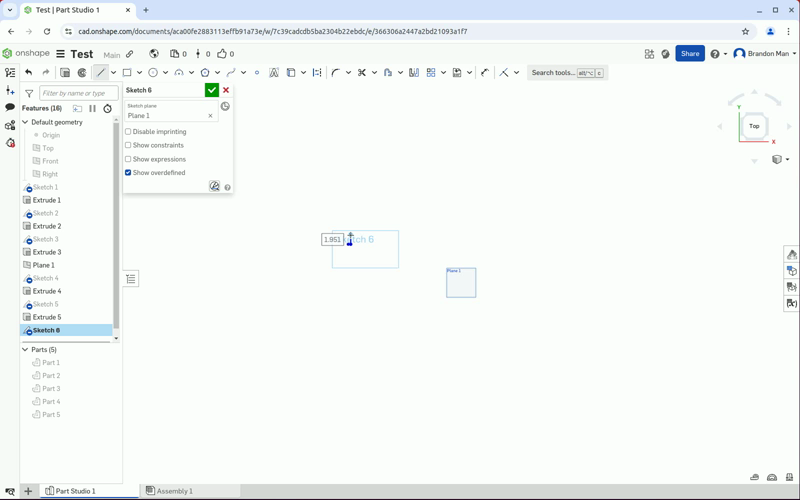
key_down(shift)
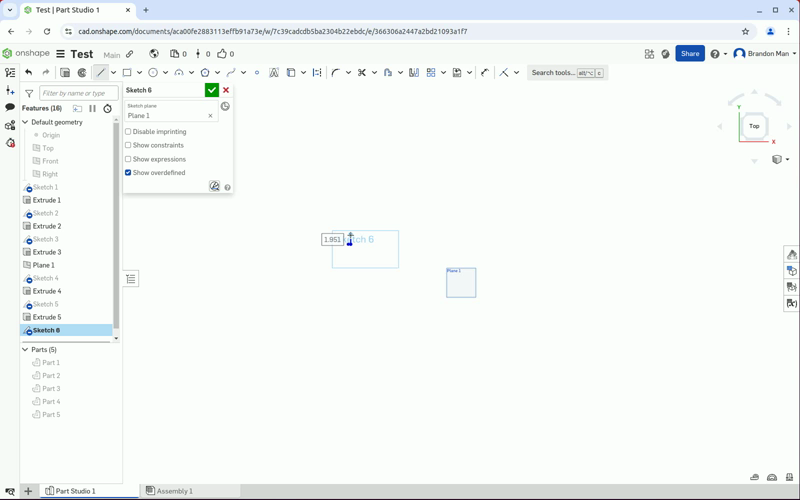
mouse_move(456, 234)
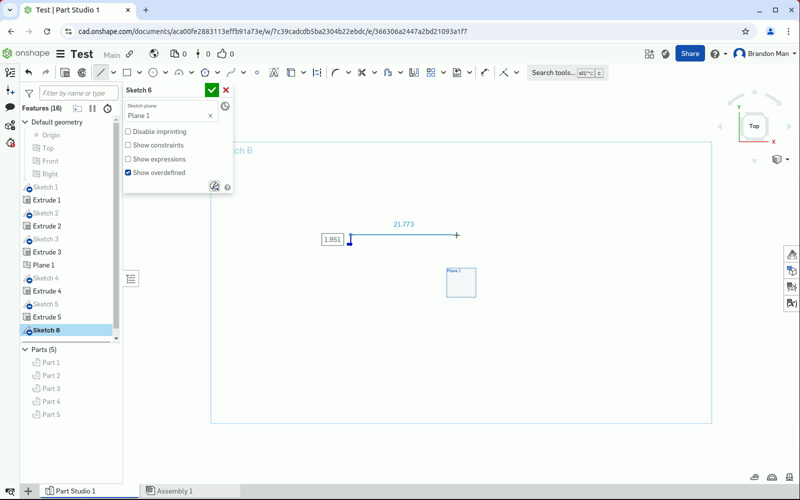
click(456, 234)
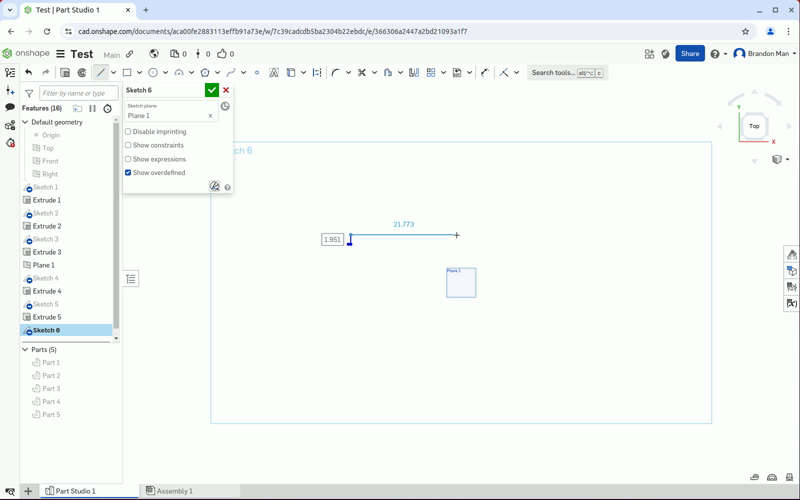
key_up(shift)
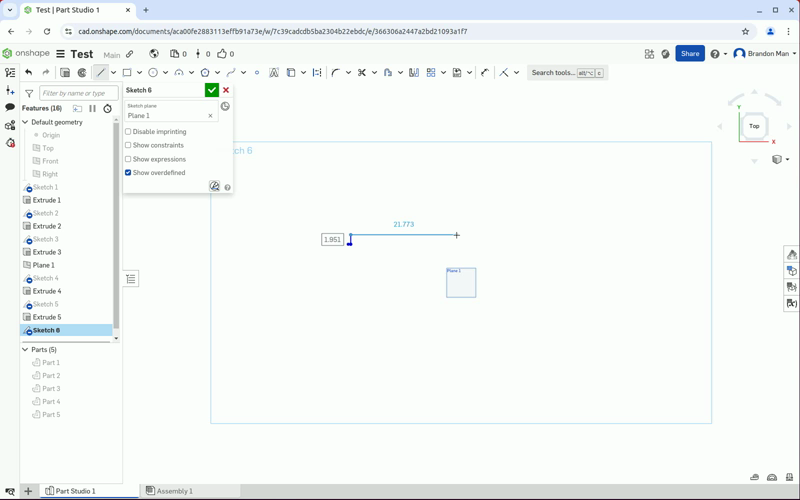
key_down(shift)
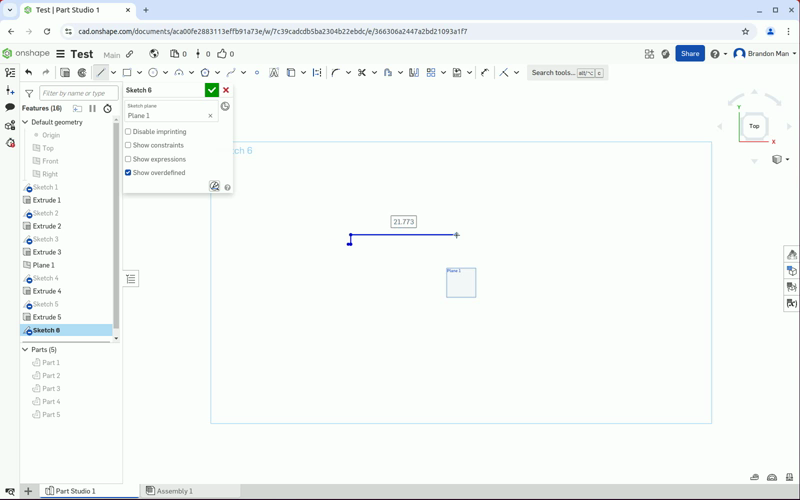
mouse_move(486, 234)
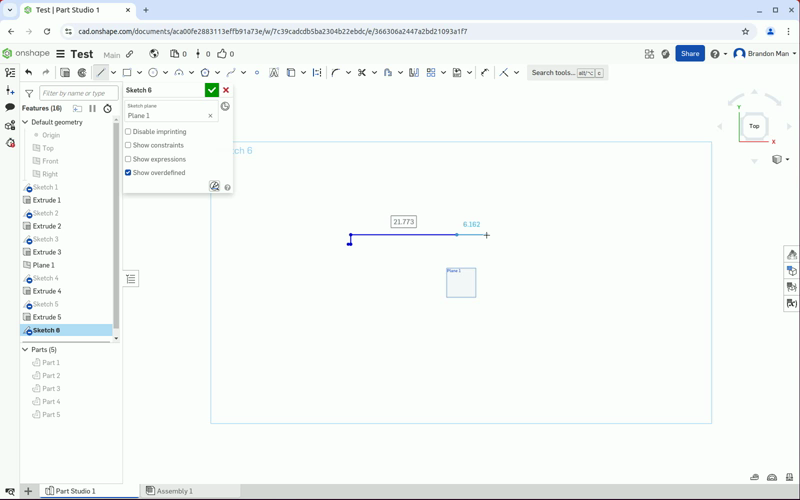
mouse_move(456, 244)
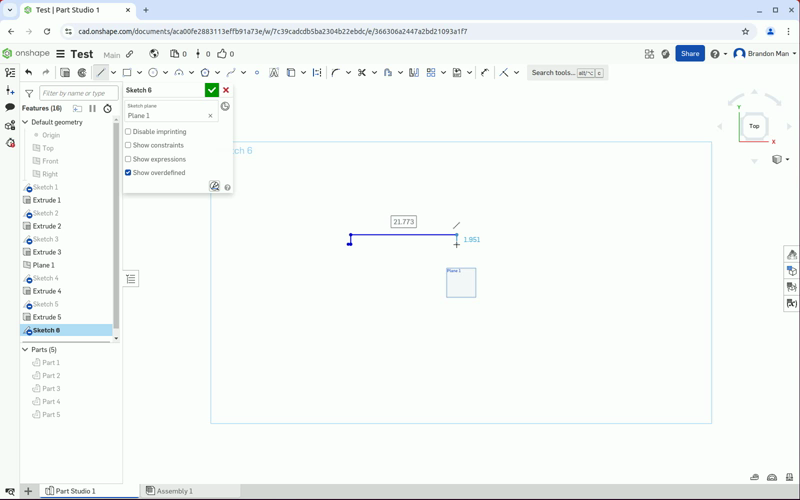
click(456, 244)
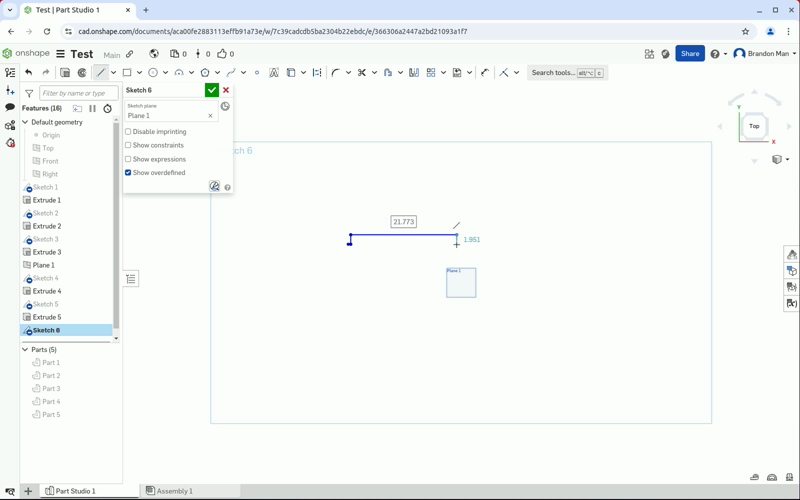
key_up(shift)
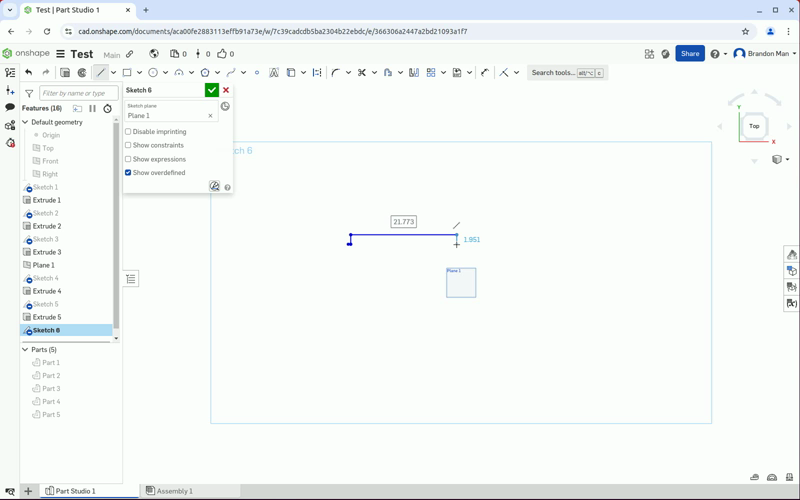
key_down(shift)
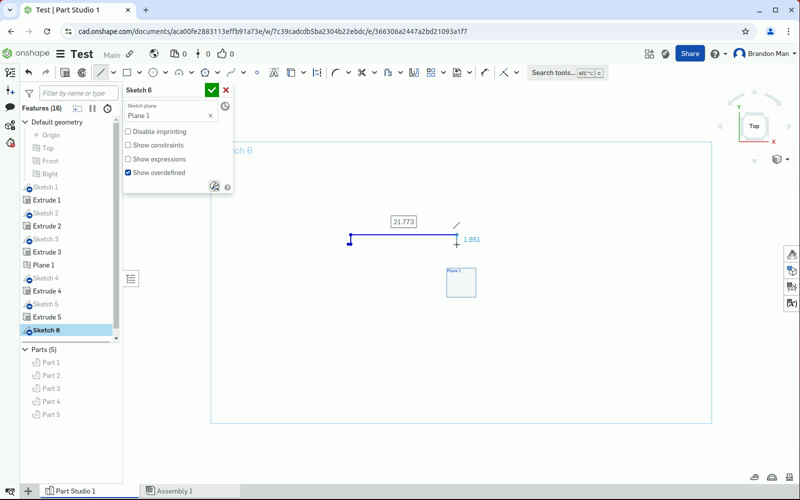
mouse_move(486, 244)
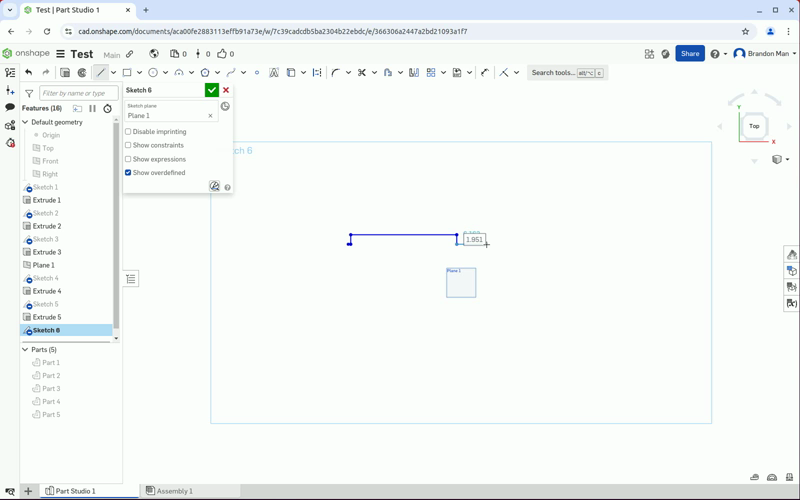
mouse_move(463, 244)
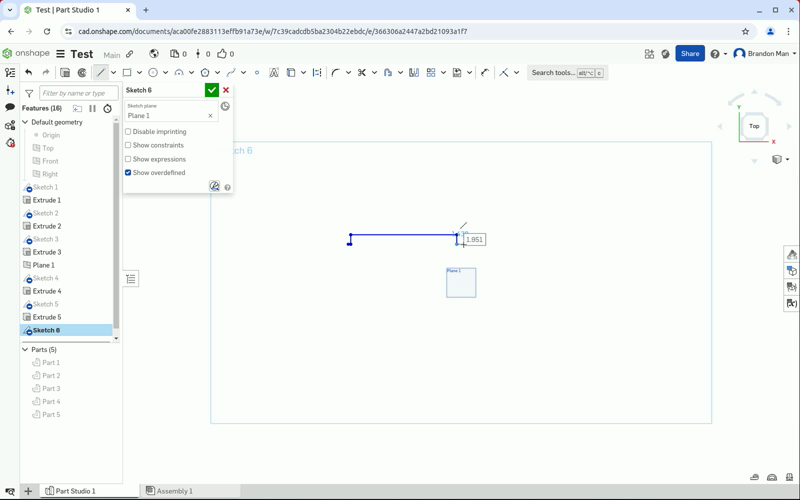
scroll(6)
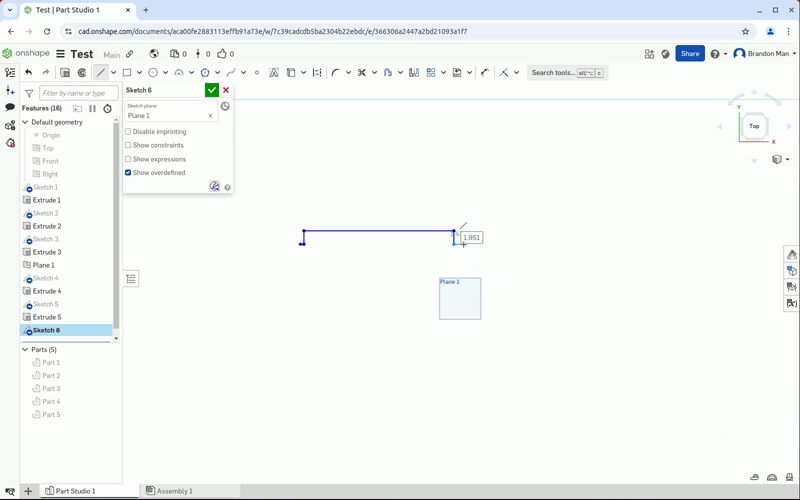
scroll(6)
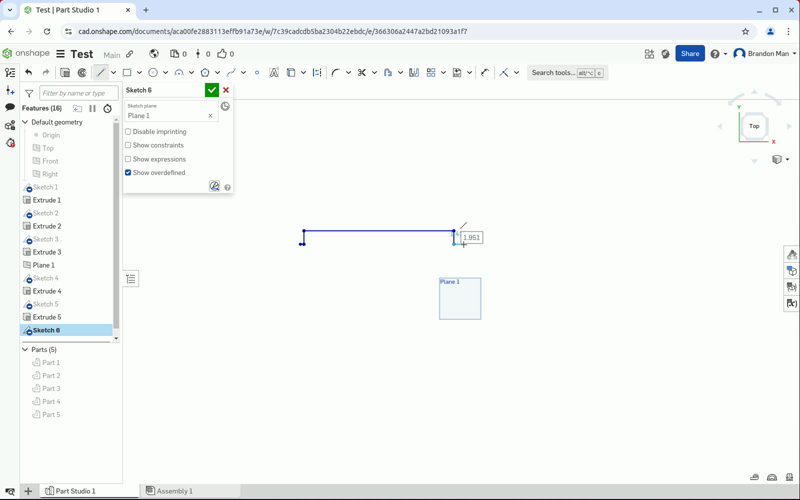
scroll(6)
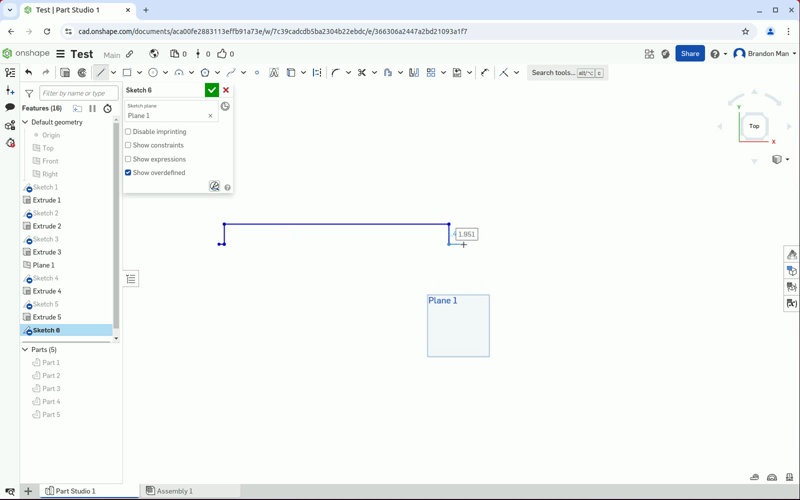
scroll(6)
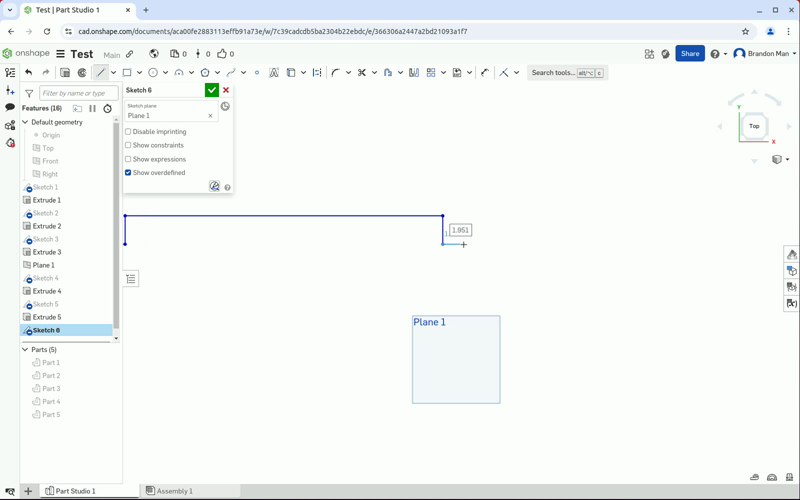
scroll(6)
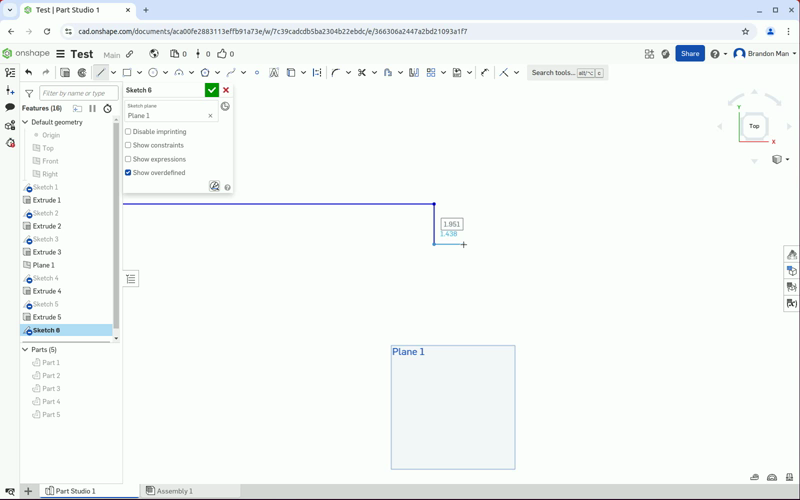
scroll(6)
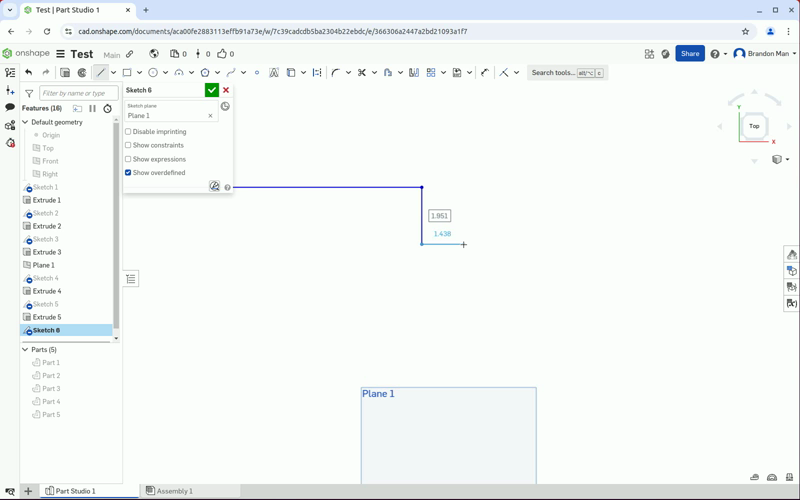
scroll(6)
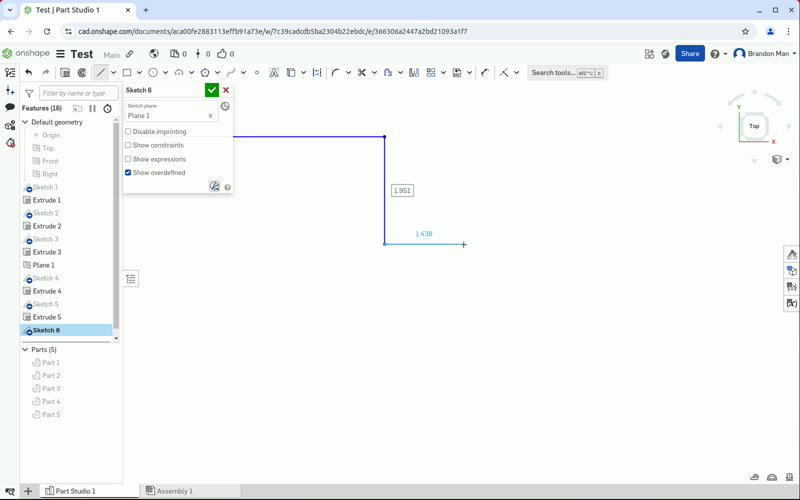
click(463, 244)
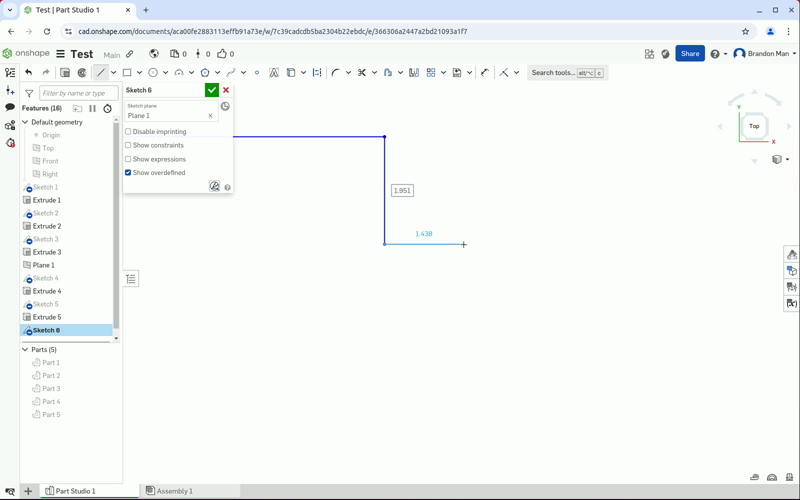
scroll(-6)
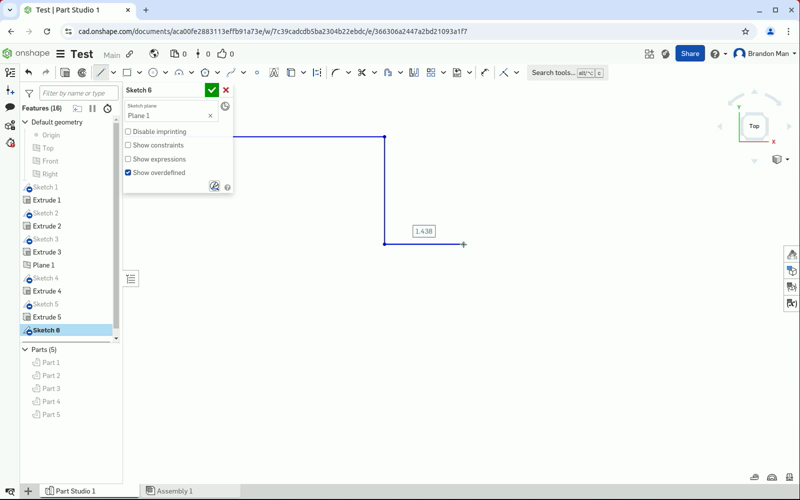
scroll(-6)
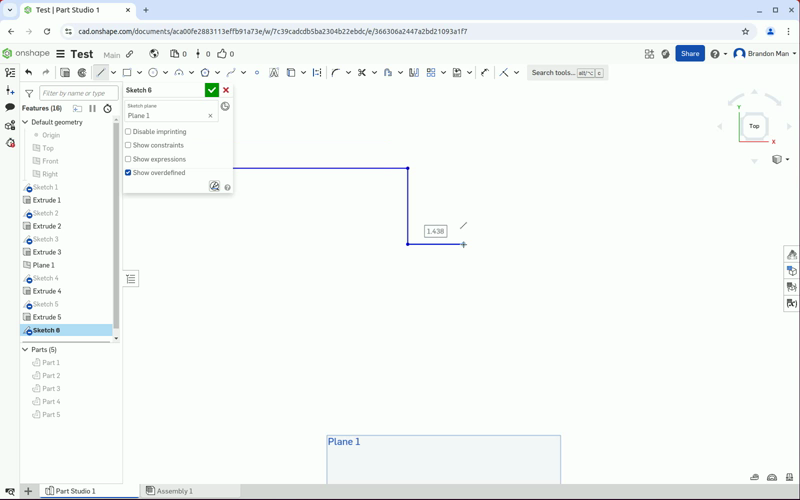
scroll(-6)
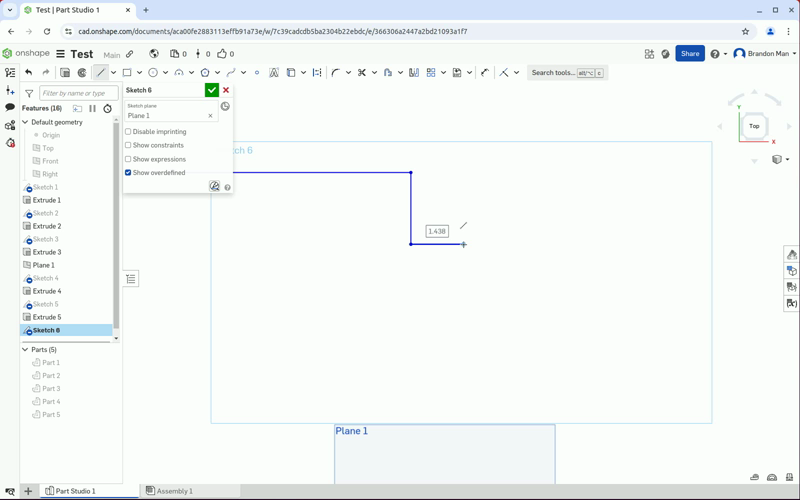
scroll(-6)
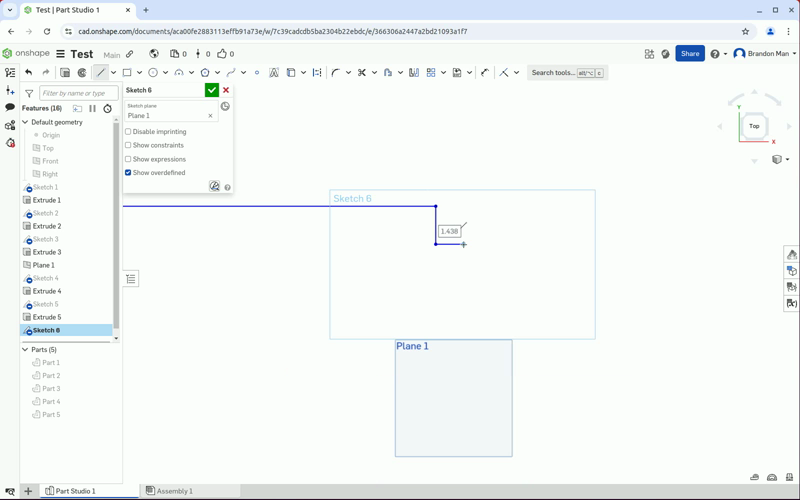
scroll(-6)
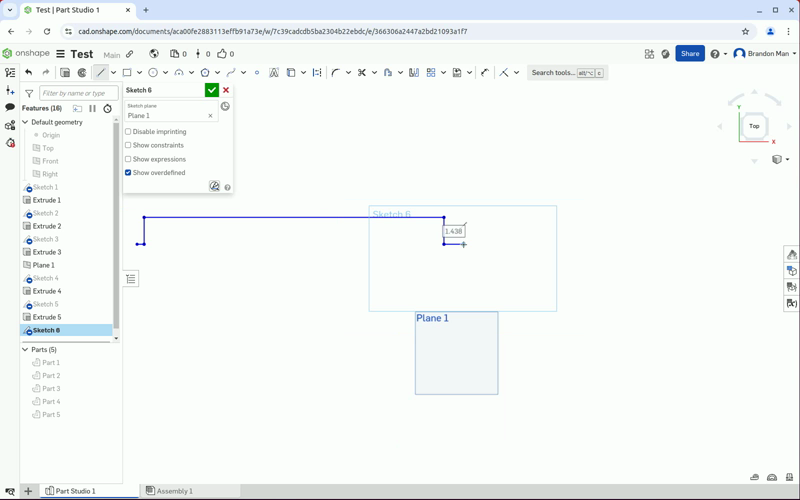
scroll(-6)
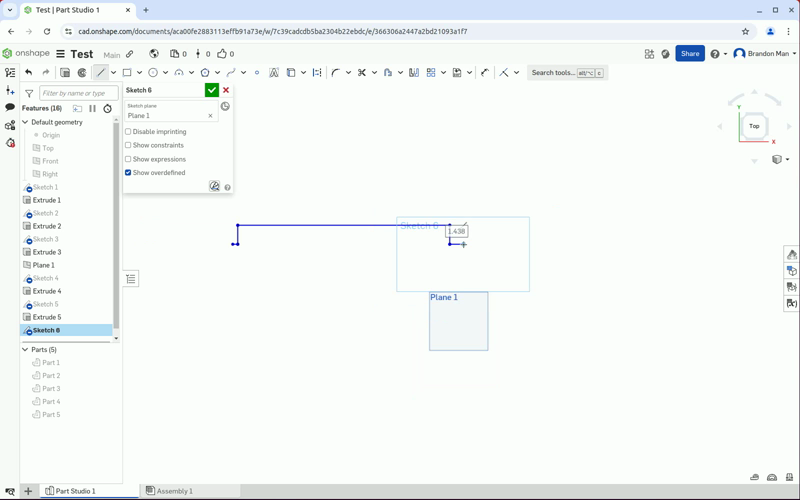
scroll(-6)
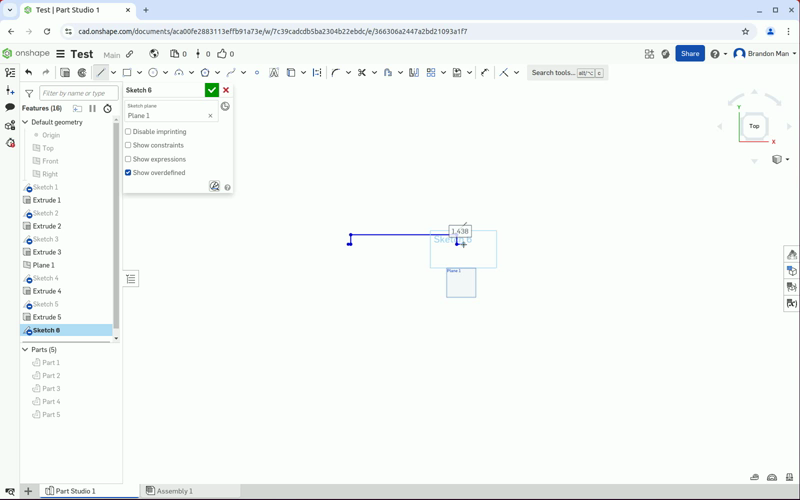
key_up(shift)
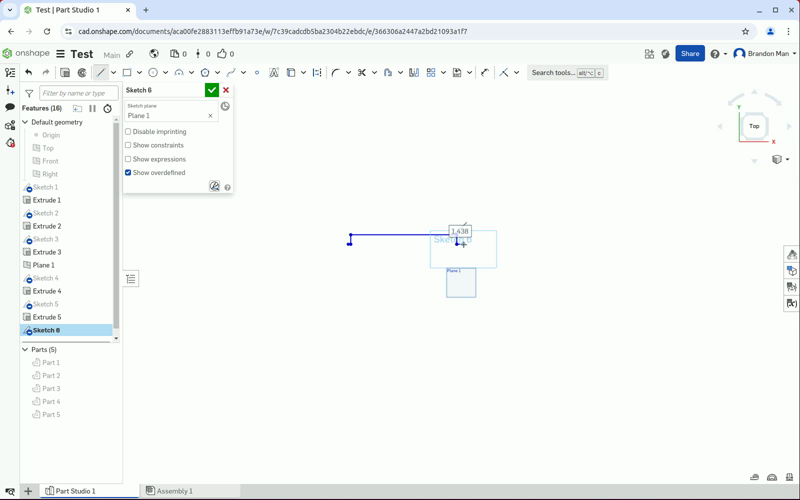
key_down(shift)
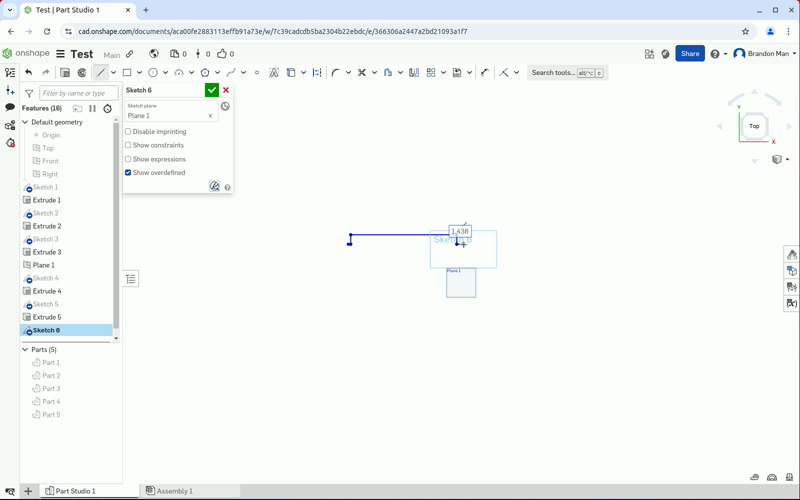
mouse_move(493, 244)
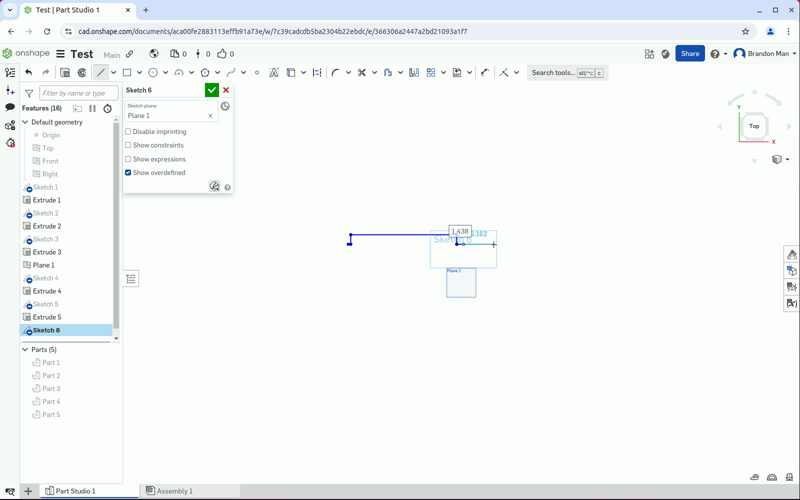
mouse_move(463, 234)
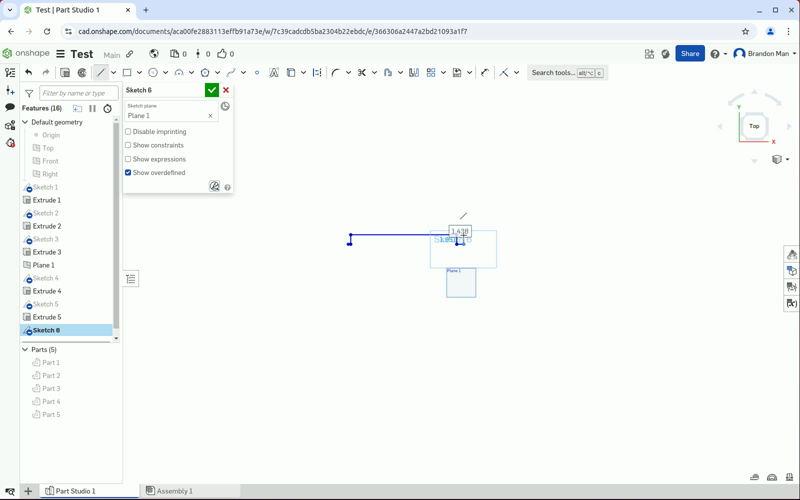
click(463, 234)
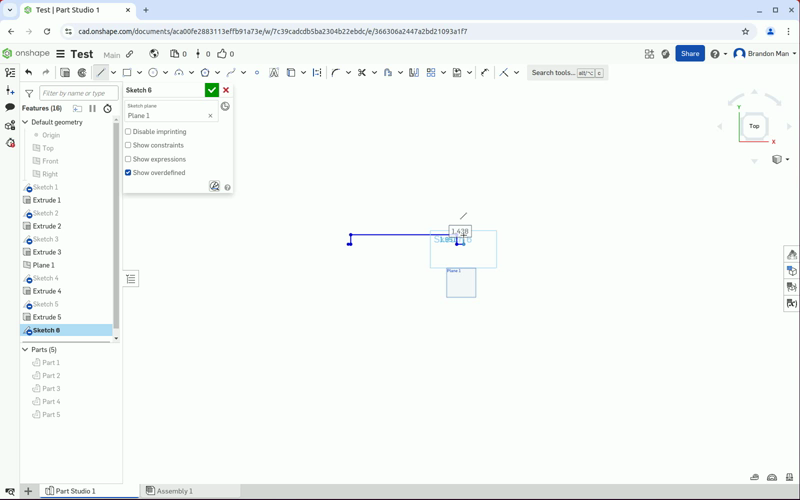
key_up(shift)
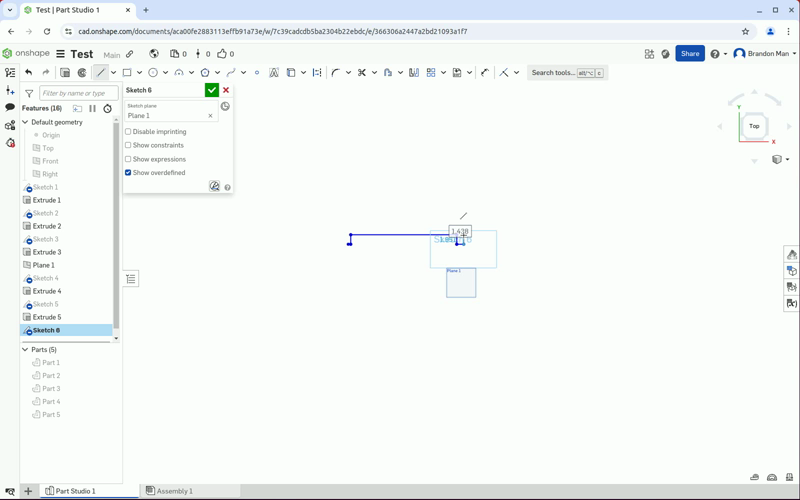
key_down(shift)
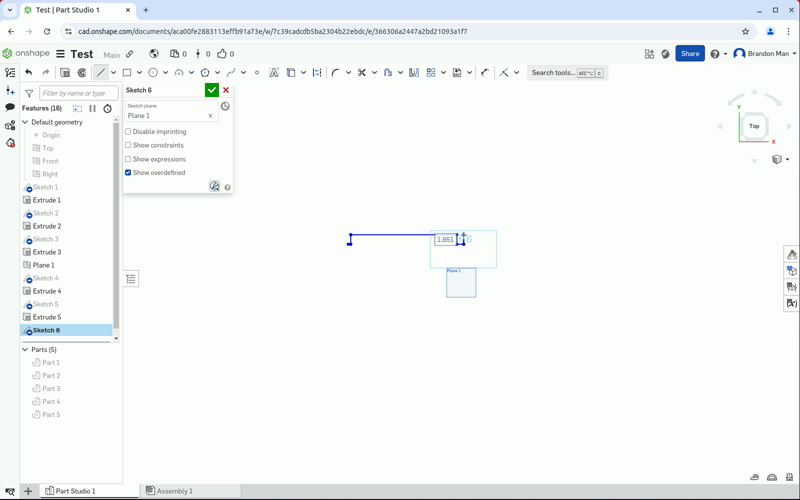
mouse_move(569, 234)
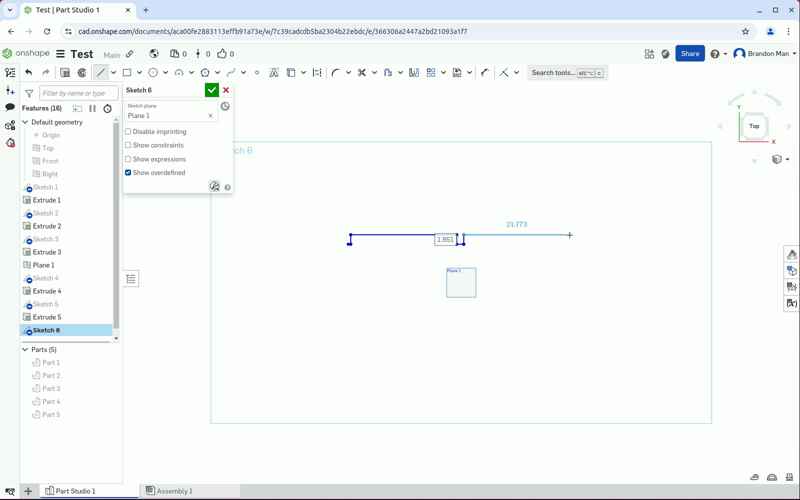
click(569, 234)
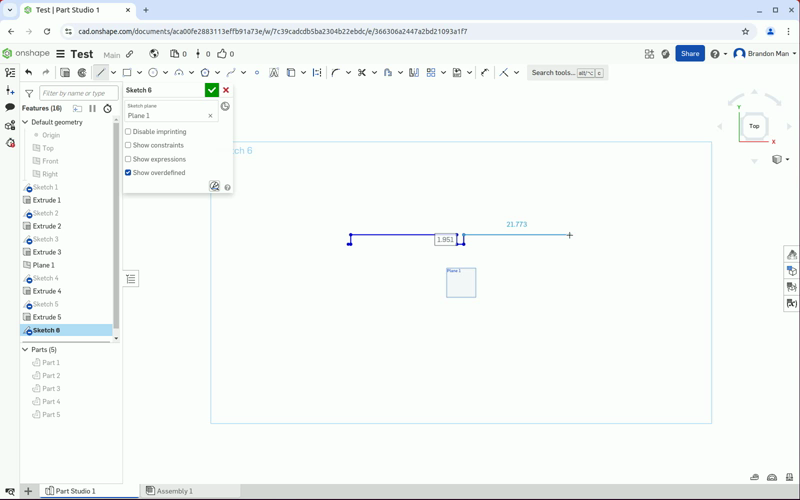
key_up(shift)
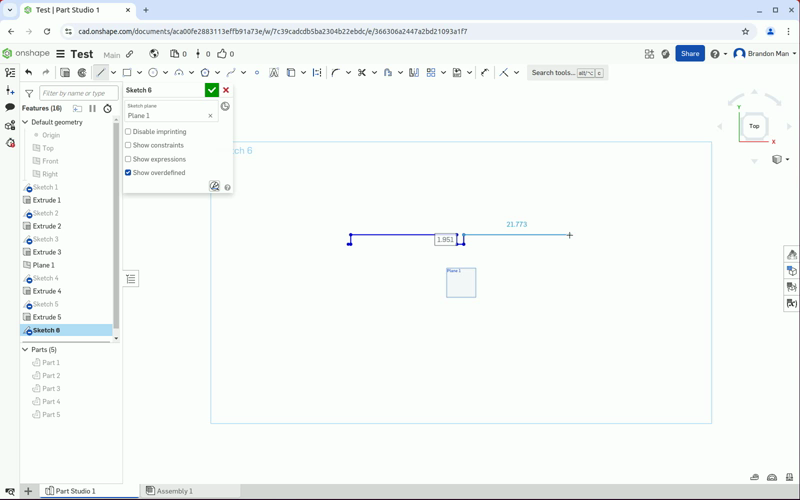
key_down(shift)
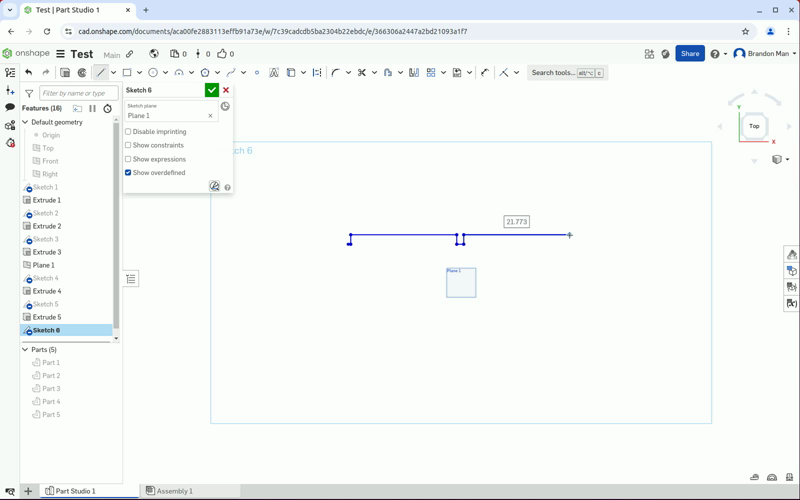
mouse_move(589, 234)
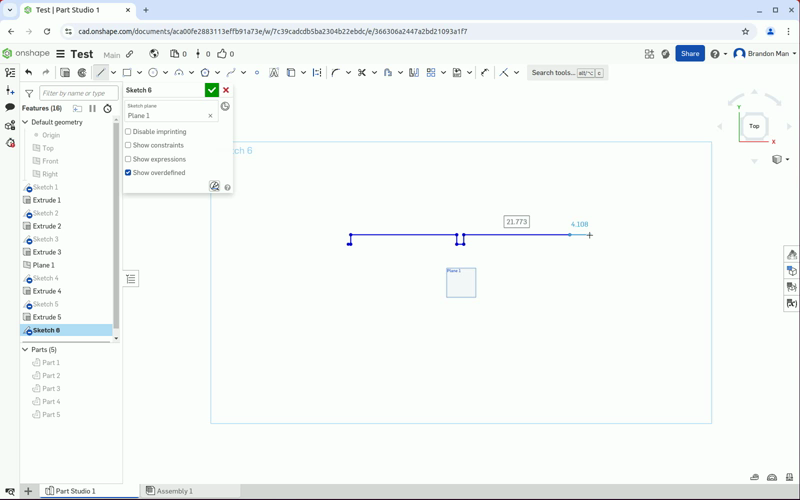
mouse_move(569, 244)
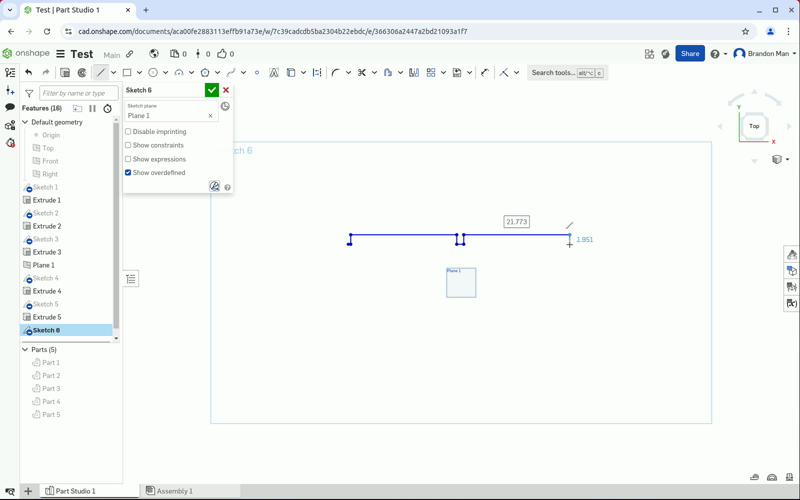
click(569, 244)
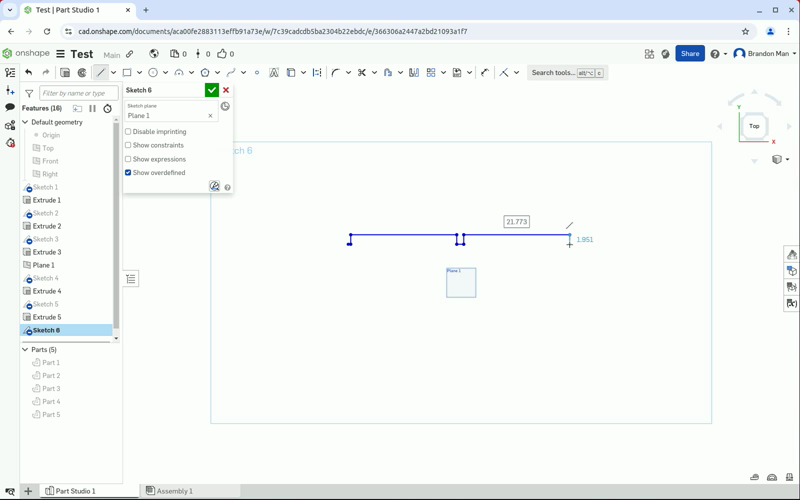
key_up(shift)
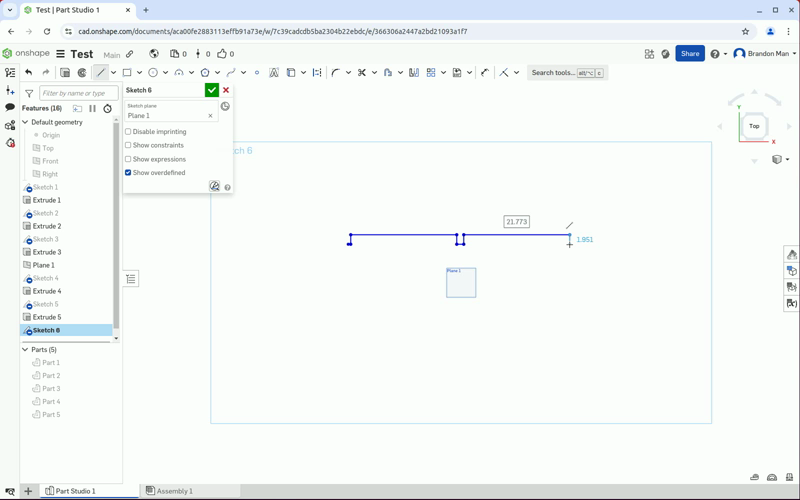
key_down(shift)
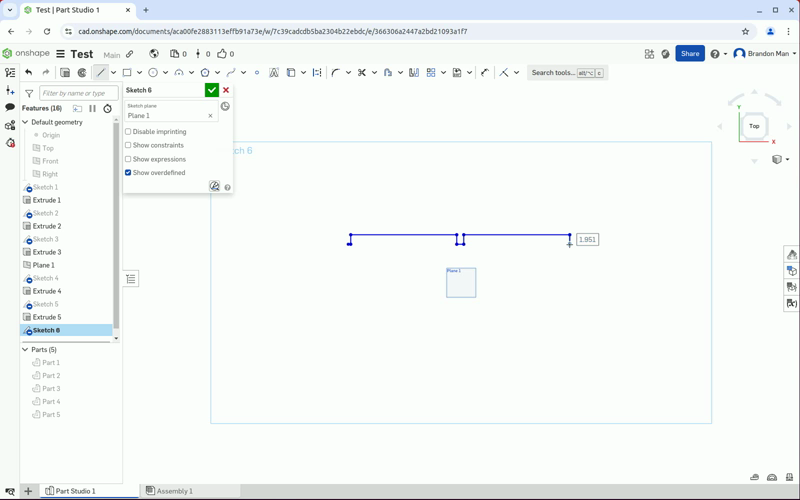
mouse_move(589, 244)
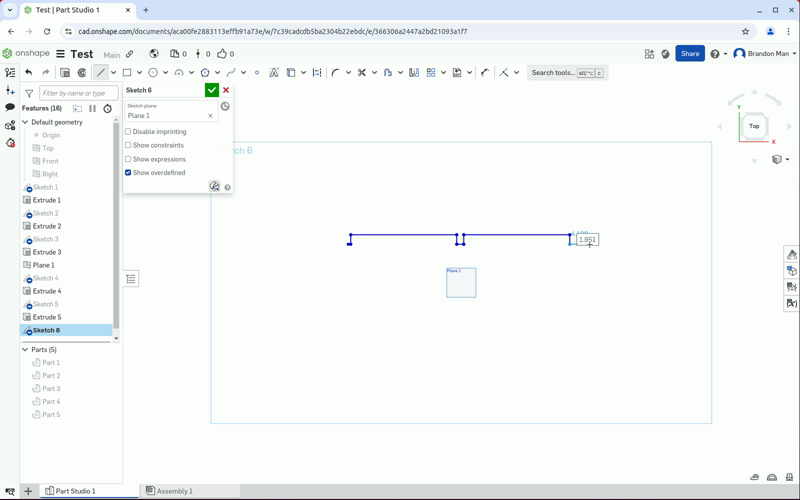
mouse_move(572, 244)
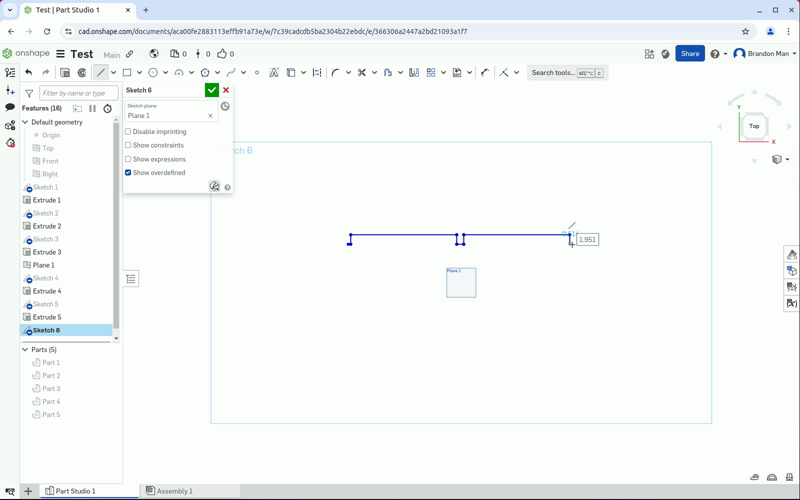
scroll(6)
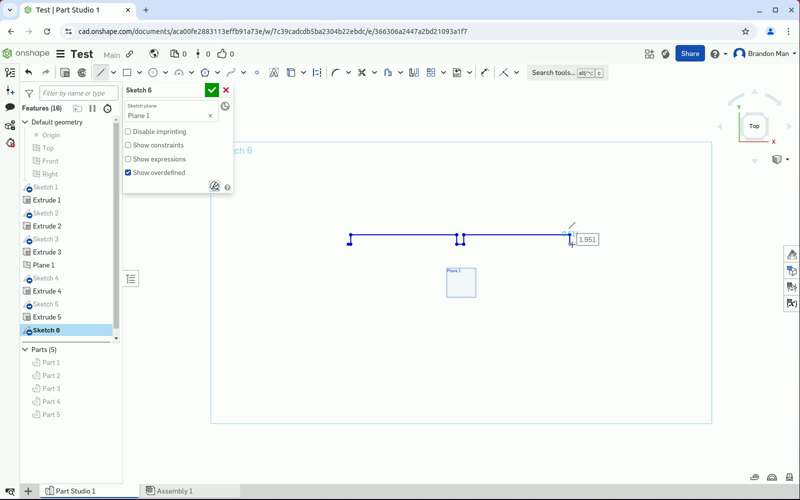
scroll(6)
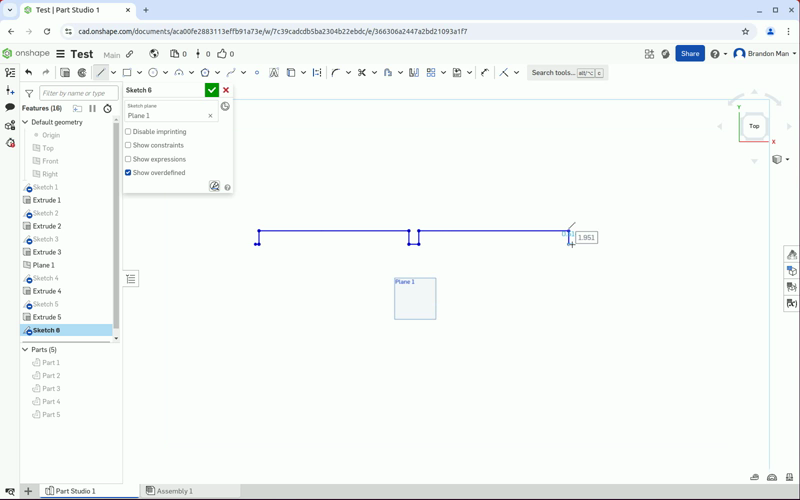
scroll(6)
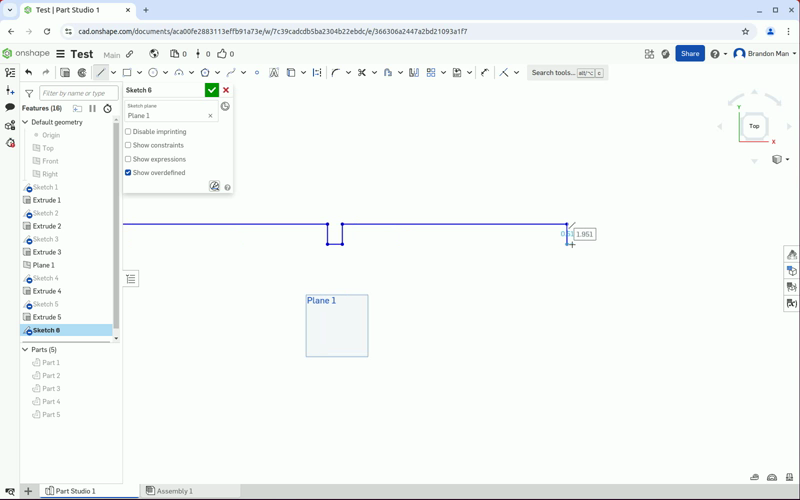
scroll(6)
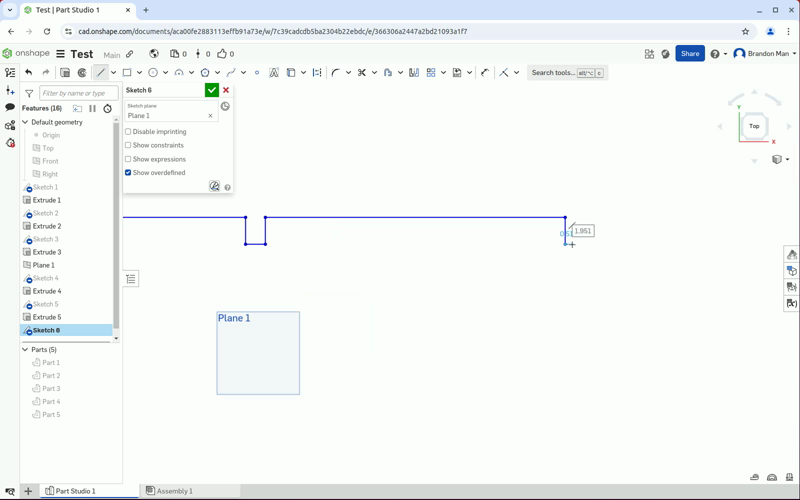
scroll(6)
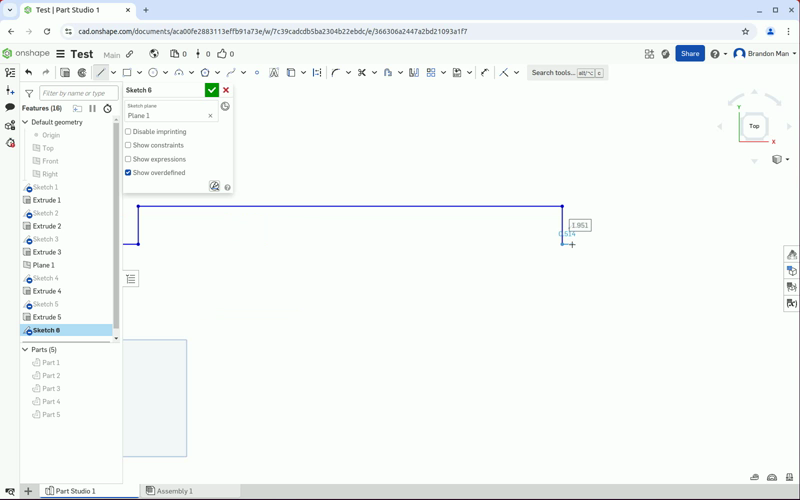
scroll(6)
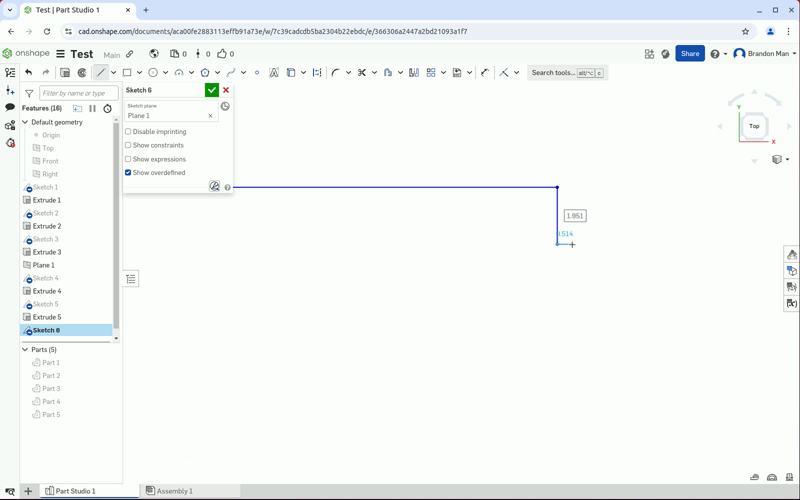
scroll(6)
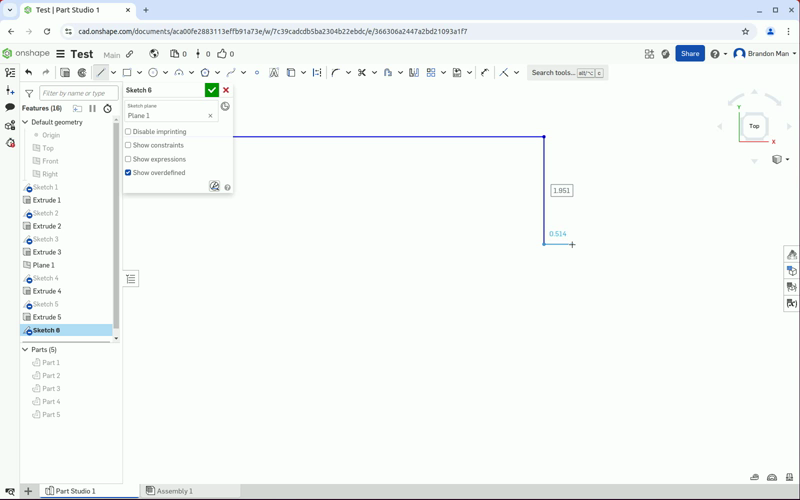
click(572, 244)
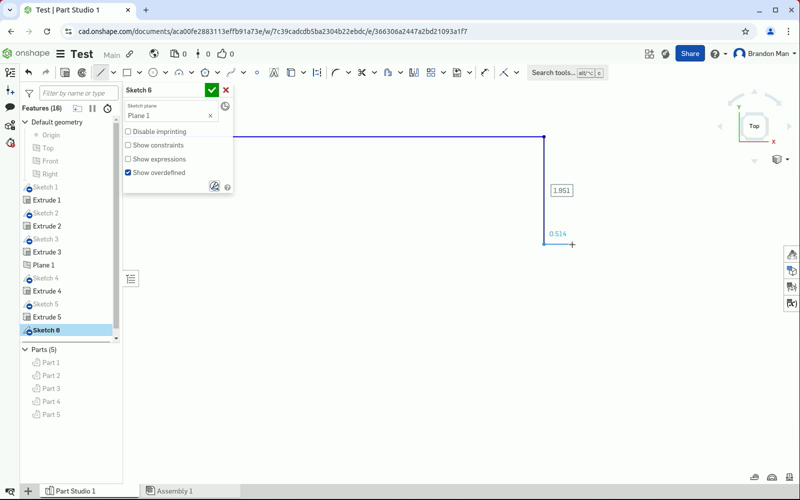
scroll(-6)
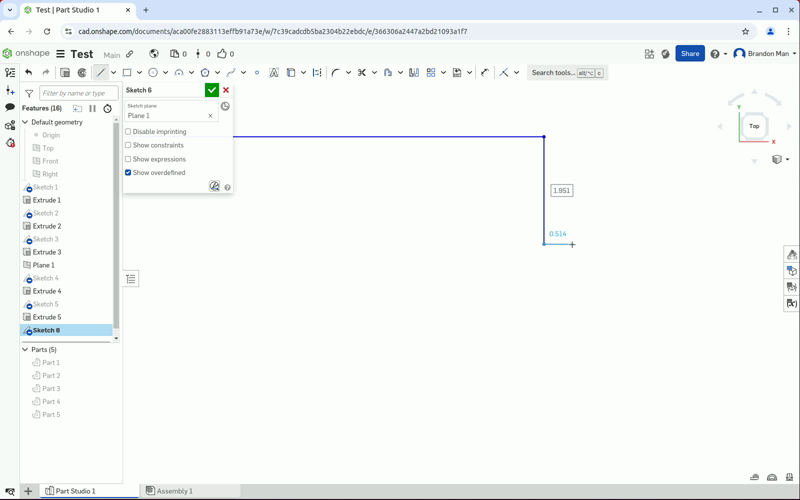
scroll(-6)
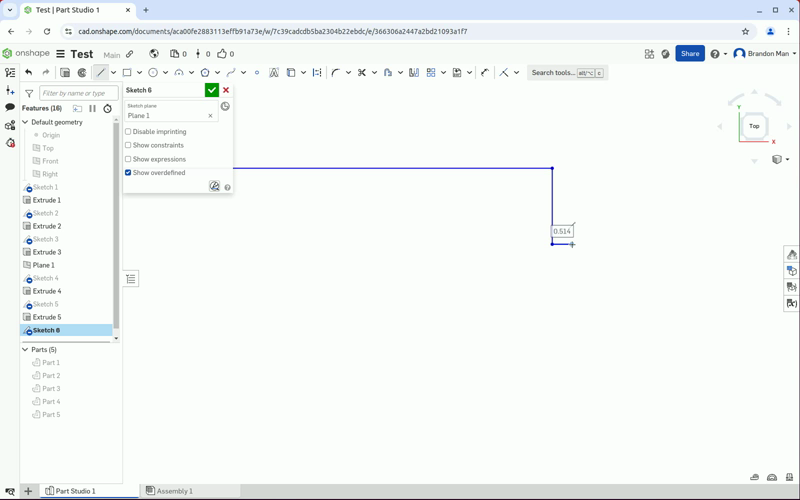
scroll(-6)
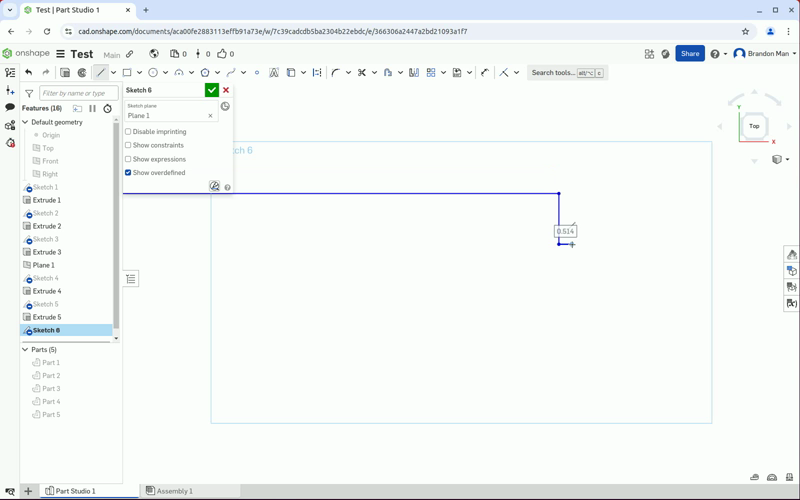
scroll(-6)
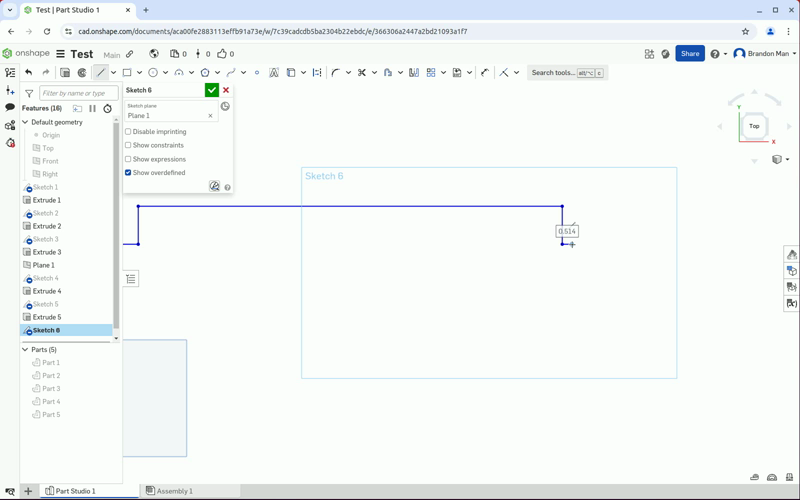
scroll(-6)
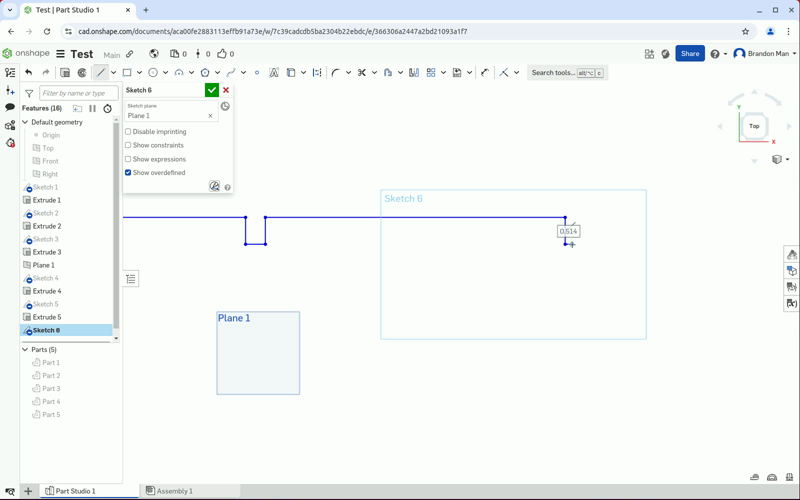
scroll(-6)
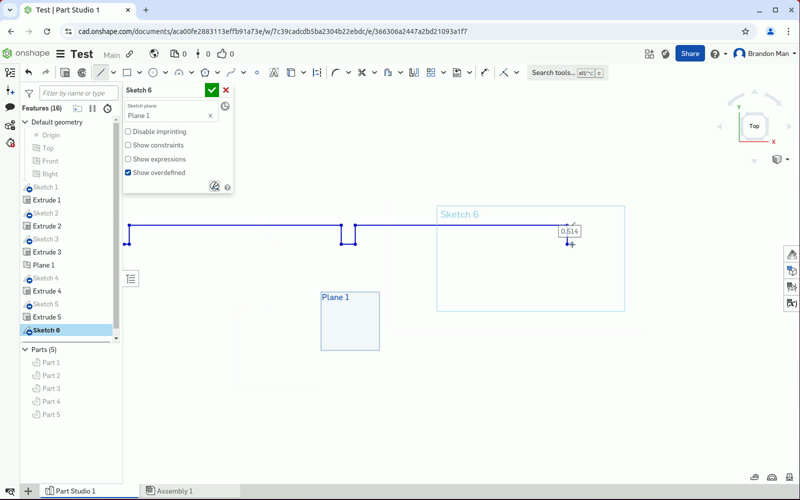
scroll(-6)
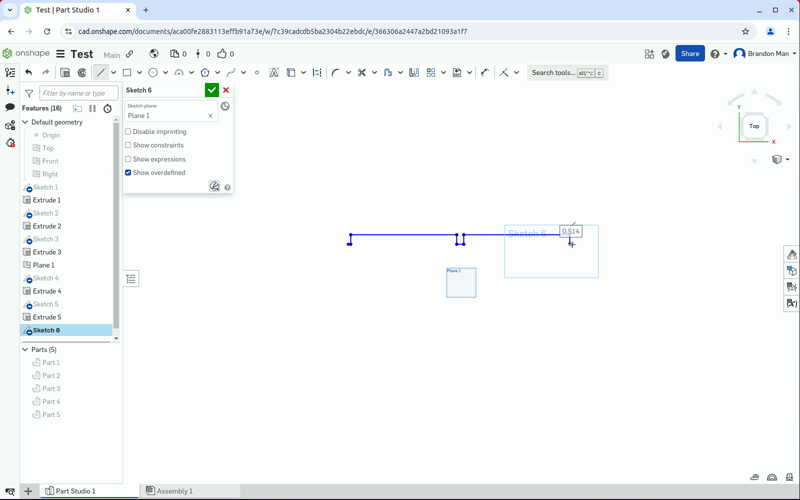
key_up(shift)
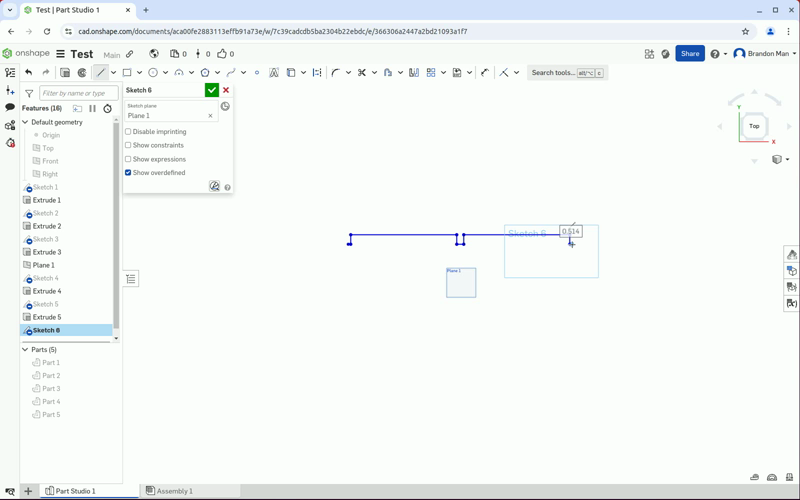
key_down(shift)
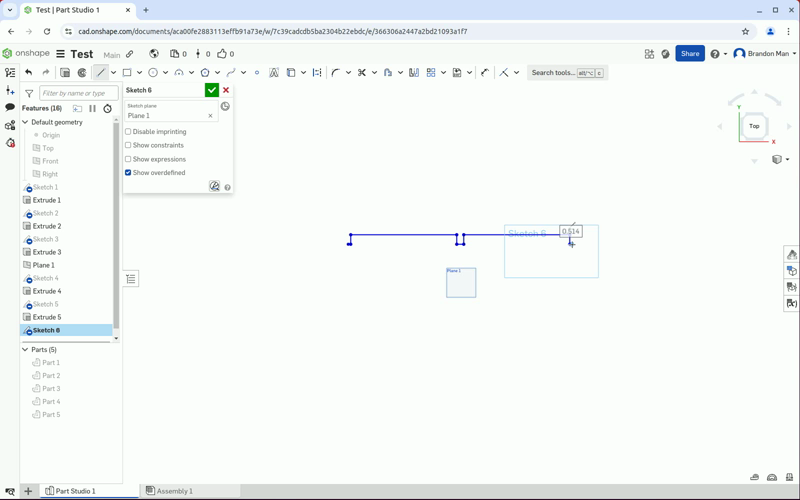
mouse_move(589, 244)
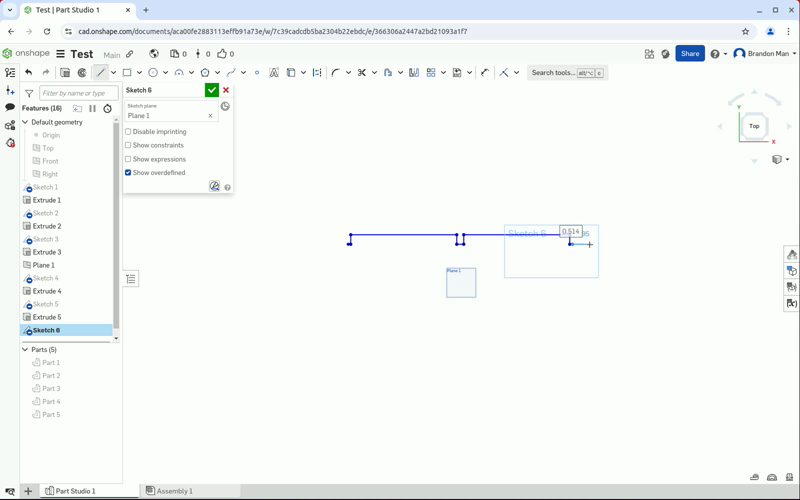
mouse_move(572, 232)
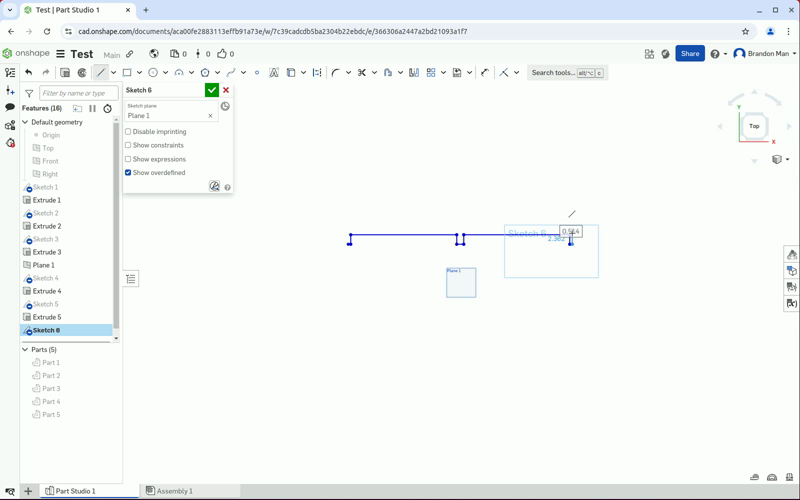
scroll(6)
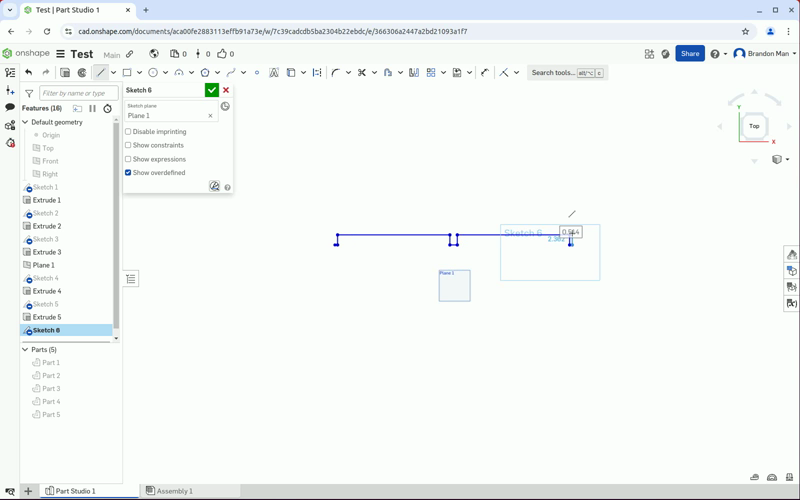
scroll(6)
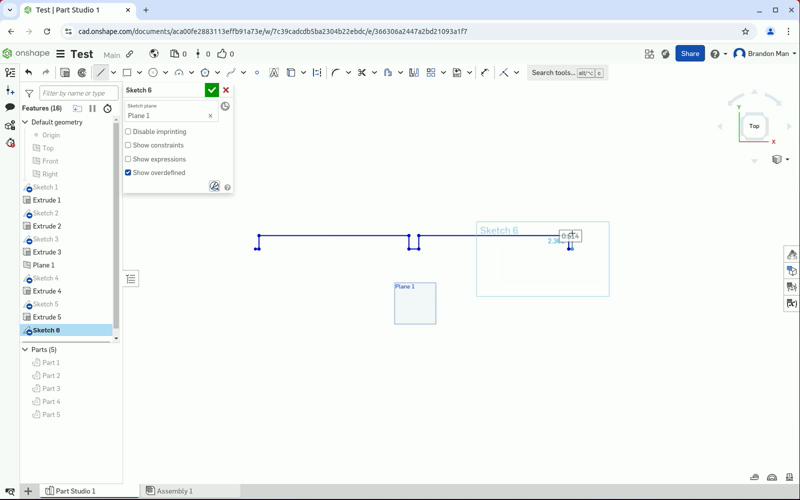
scroll(6)
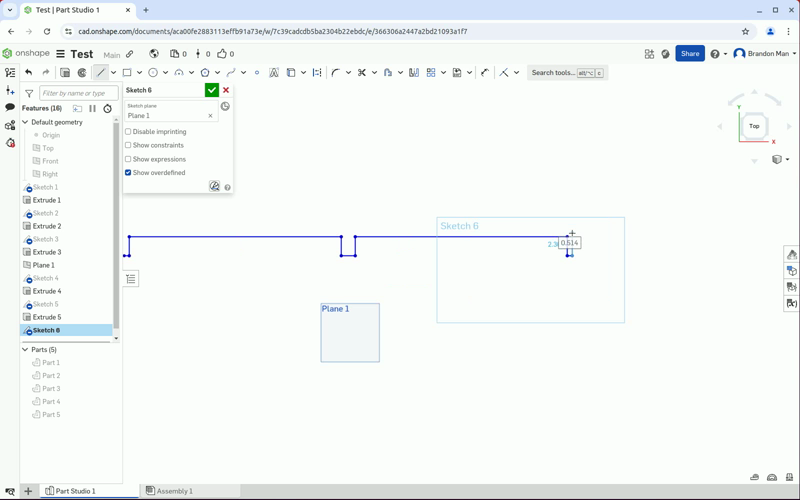
scroll(6)
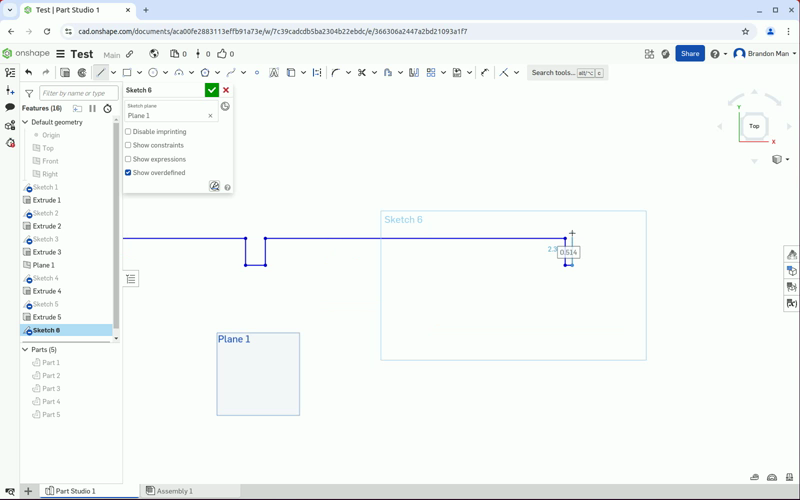
scroll(6)
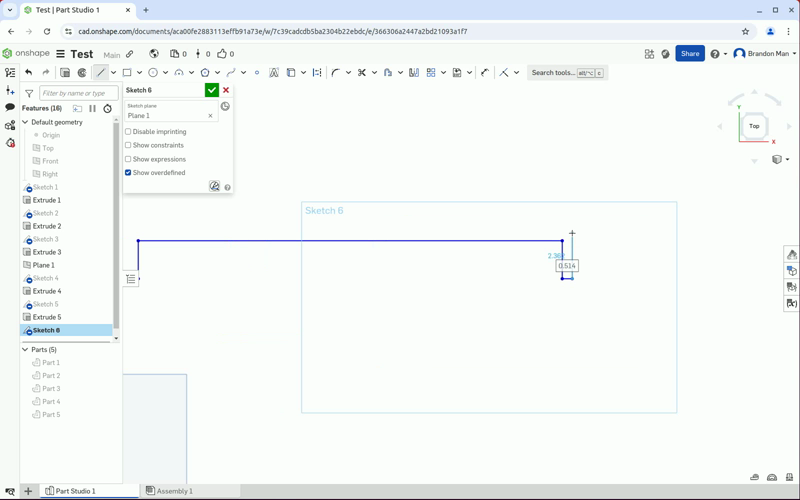
scroll(6)
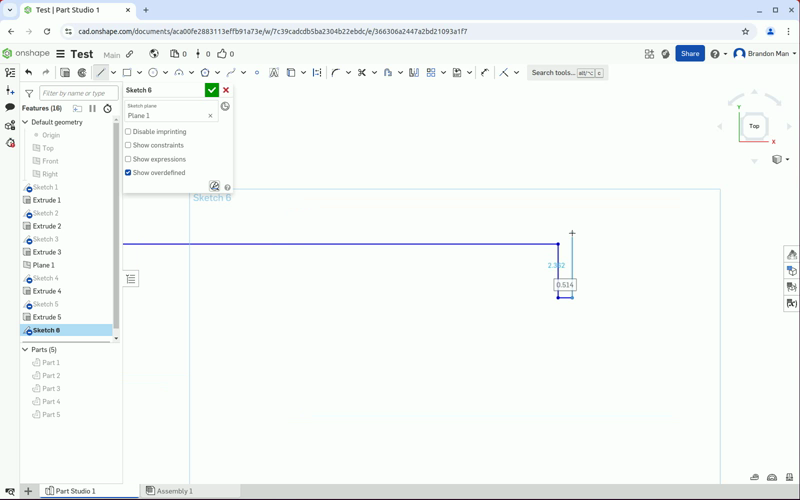
scroll(6)
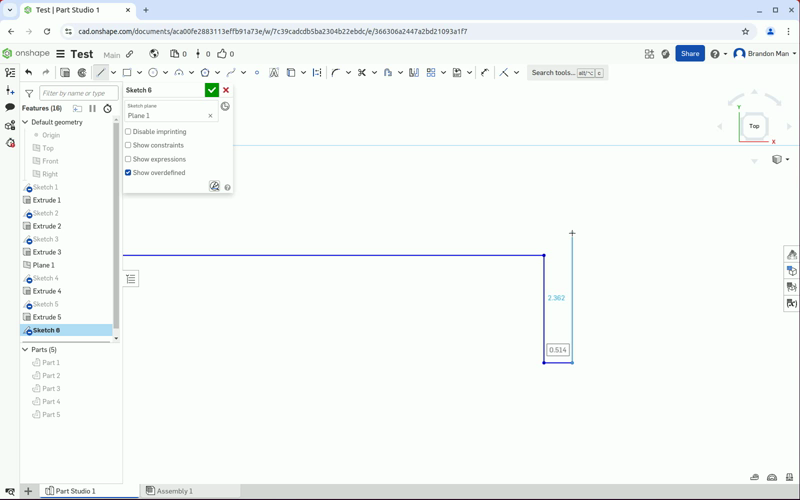
click(572, 232)
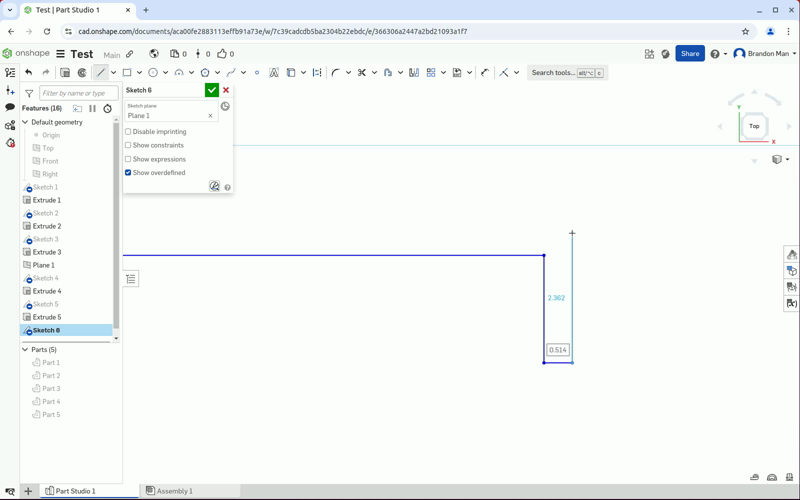
scroll(-6)
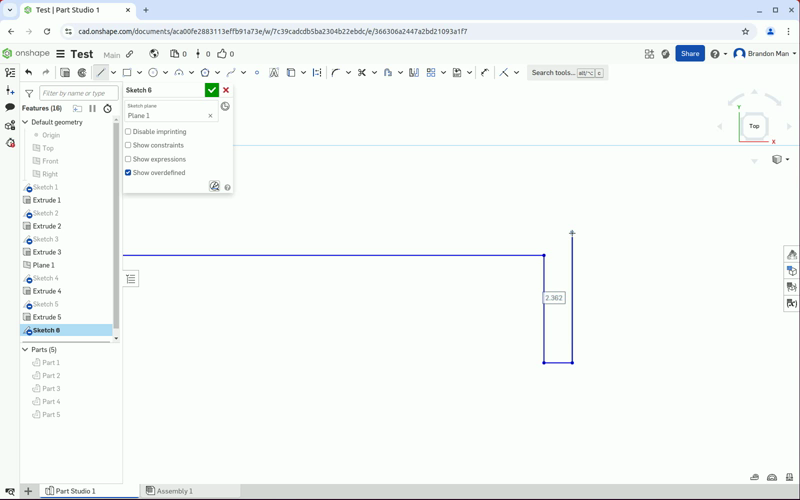
scroll(-6)
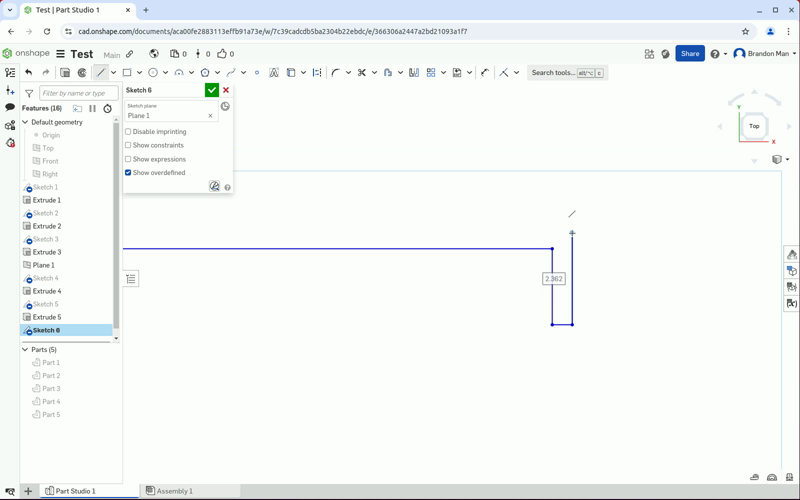
scroll(-6)
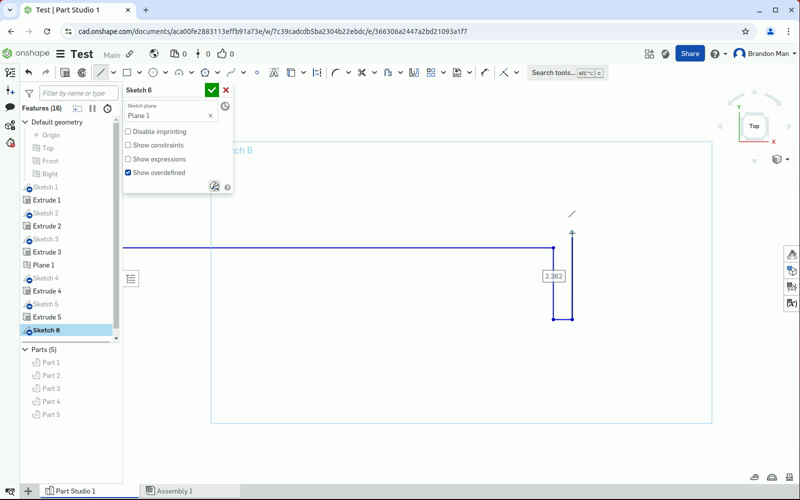
scroll(-6)
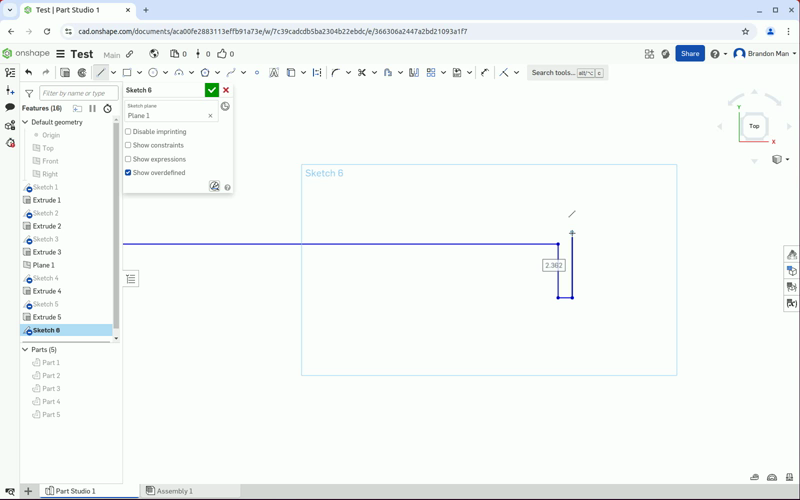
scroll(-6)
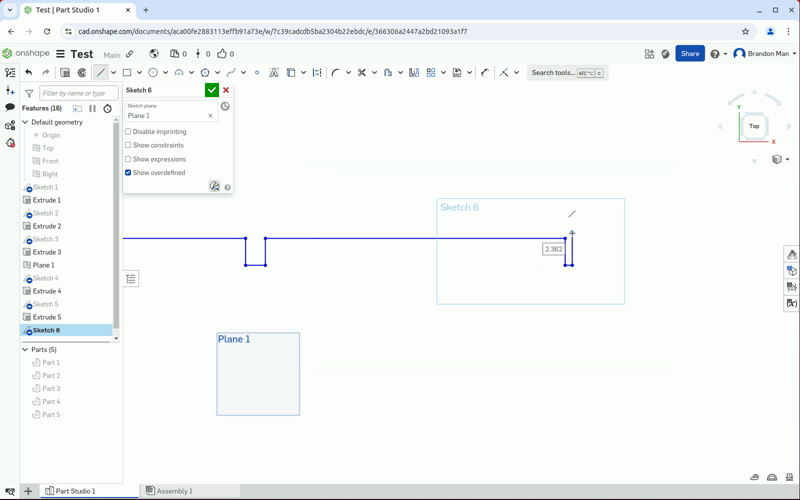
scroll(-6)
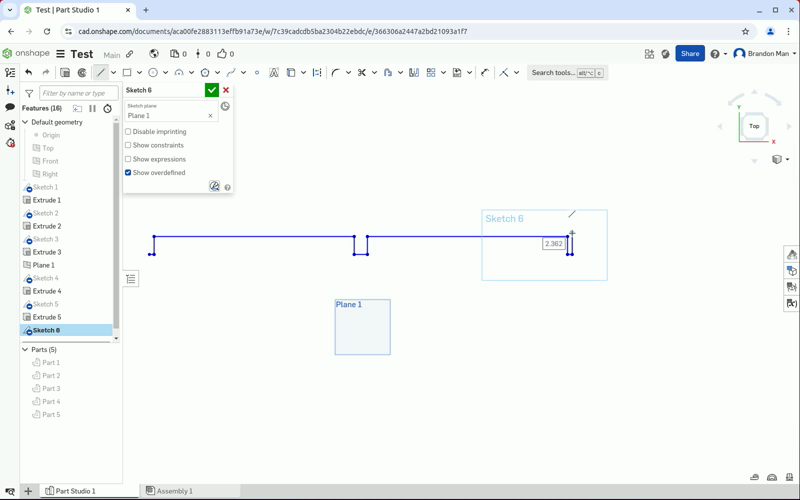
scroll(-6)
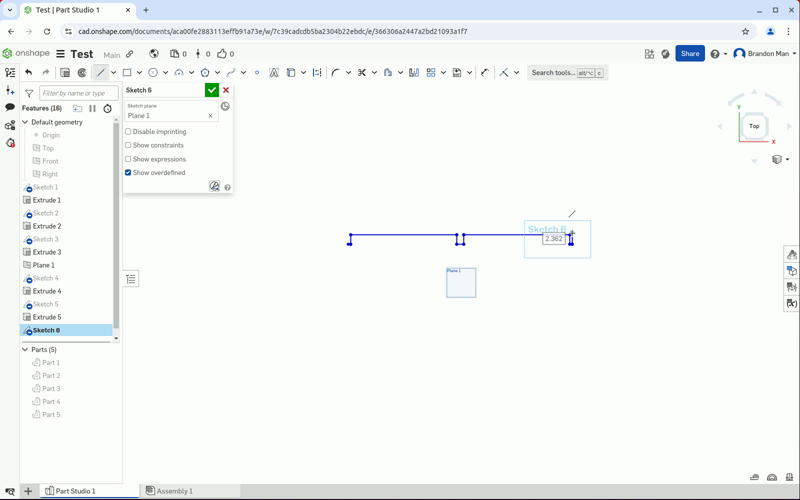
key_up(shift)
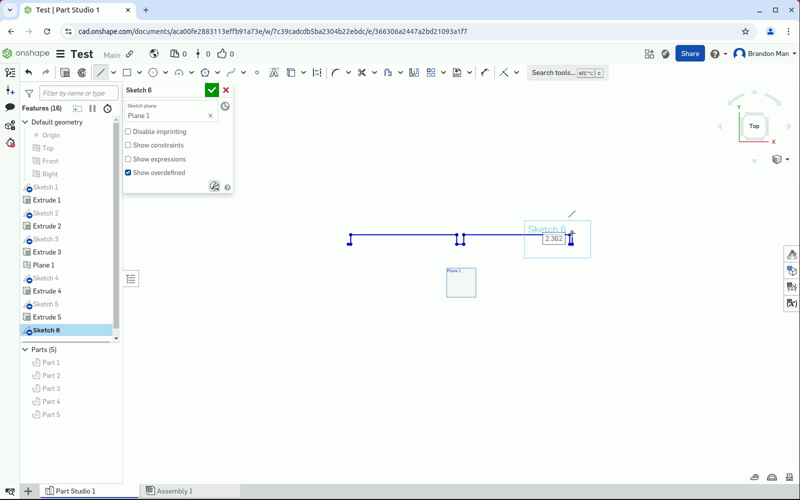
key_down(shift)
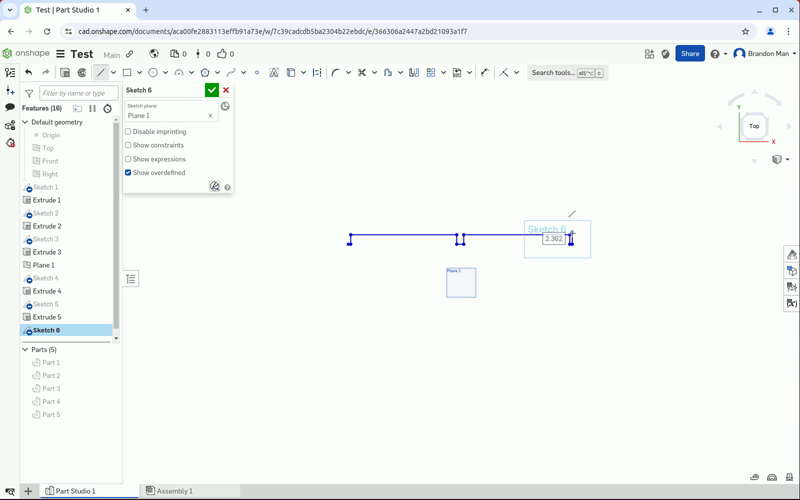
mouse_move(348, 232)
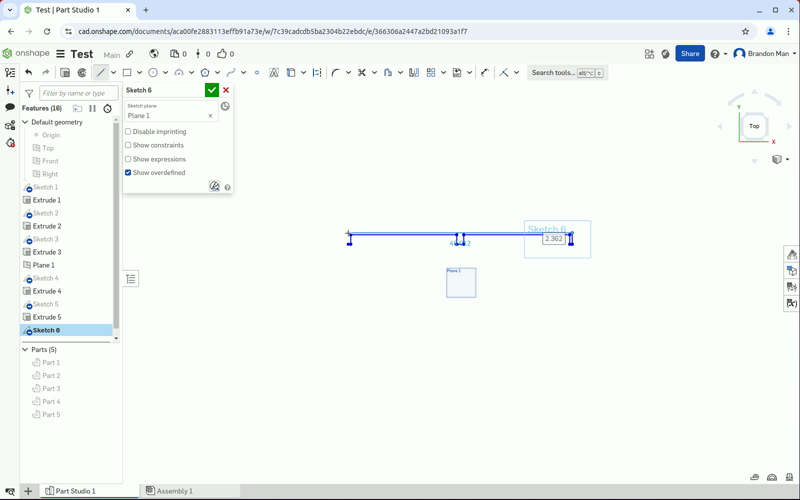
scroll(6)
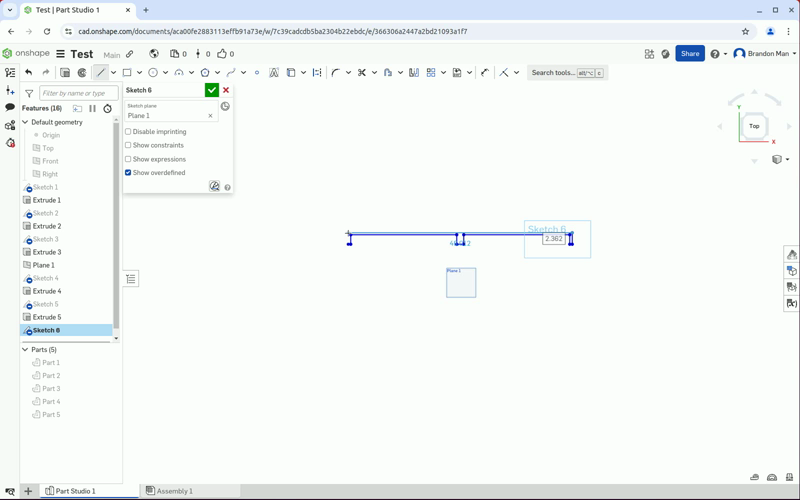
scroll(6)
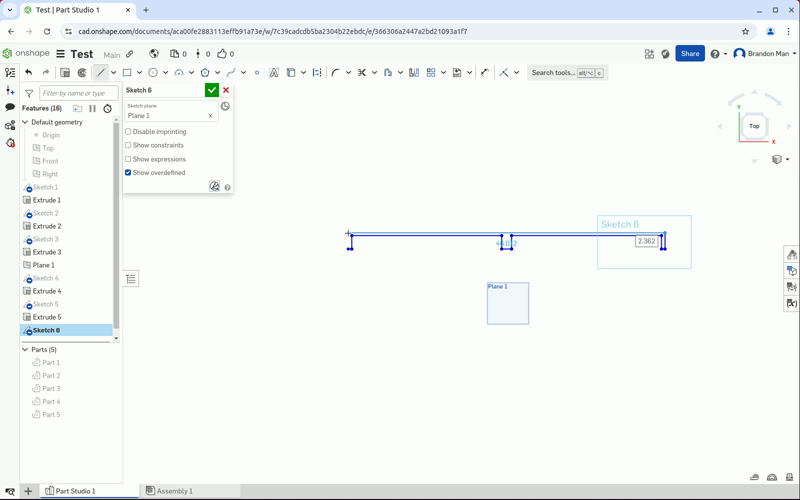
scroll(6)
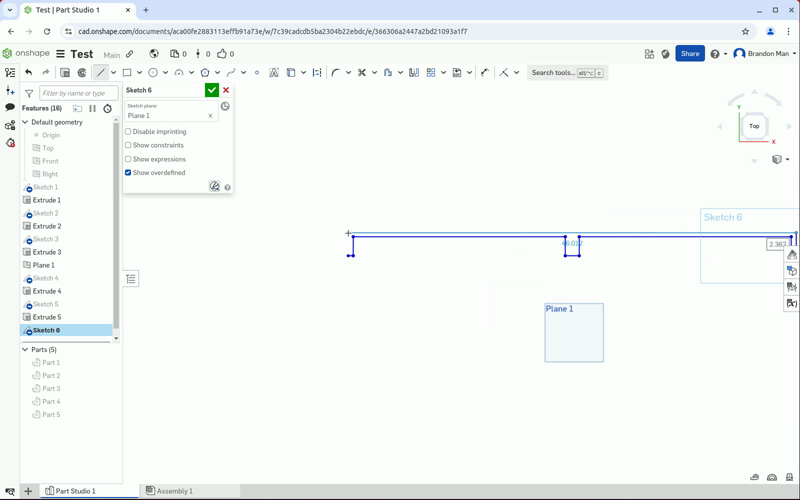
scroll(6)
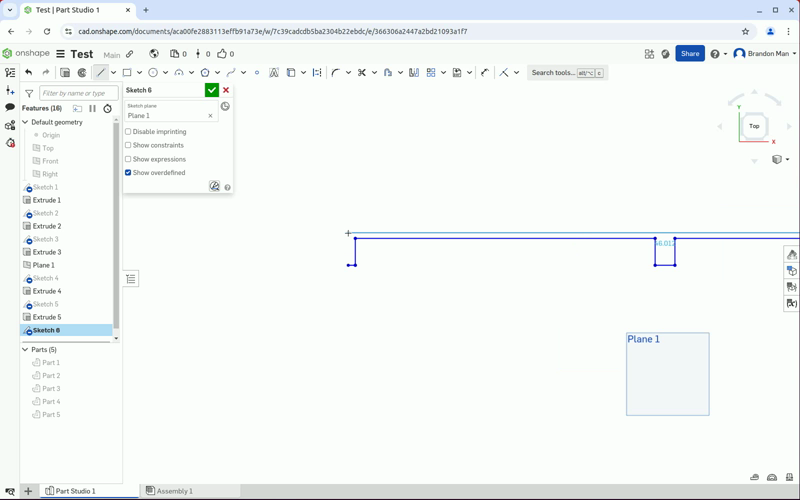
scroll(6)
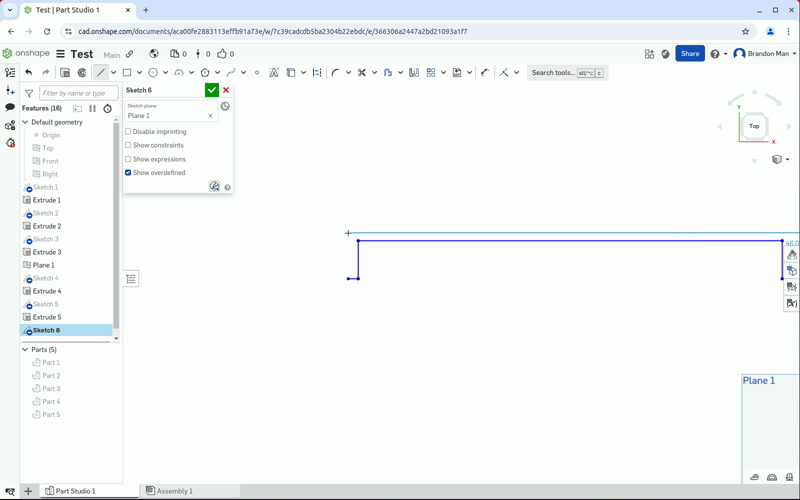
scroll(6)
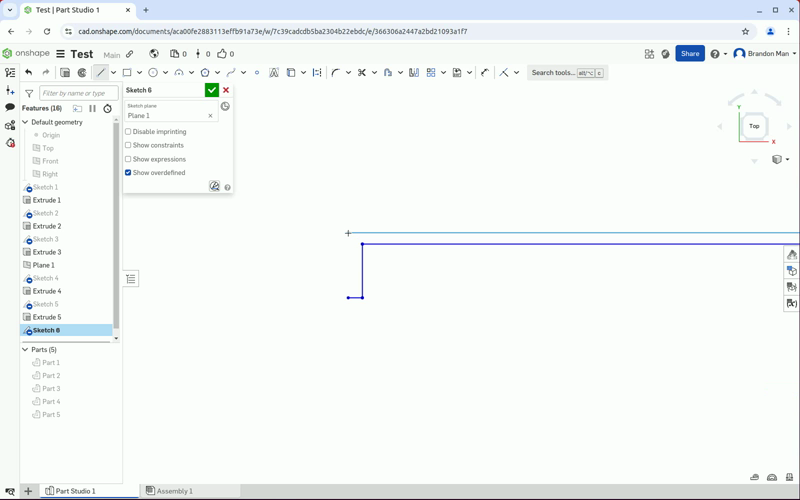
scroll(6)
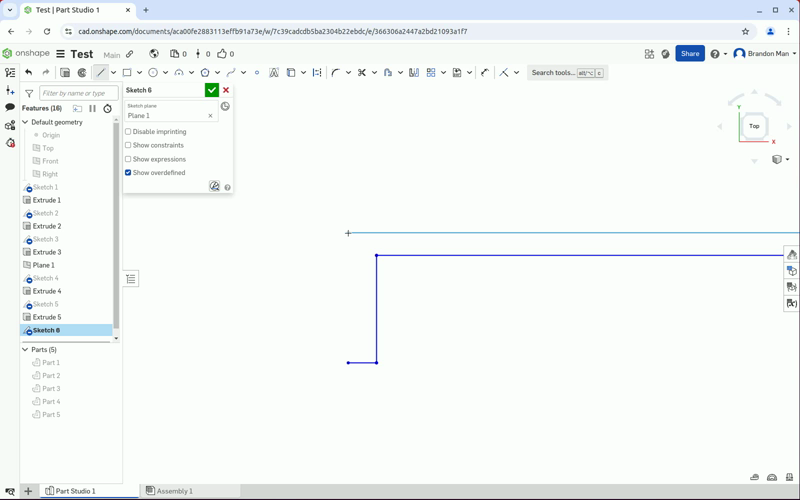
click(348, 232)
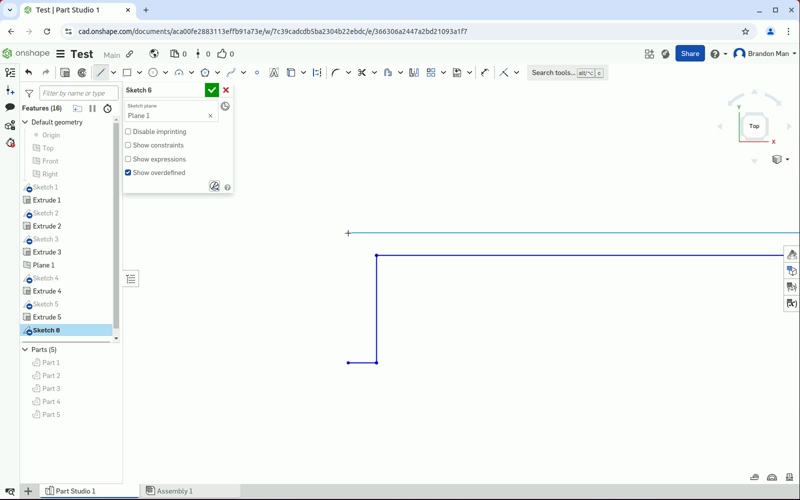
scroll(-6)
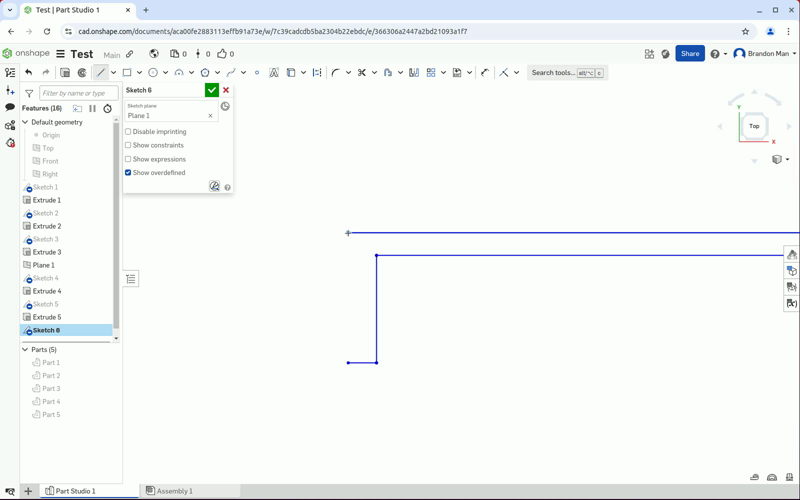
scroll(-6)
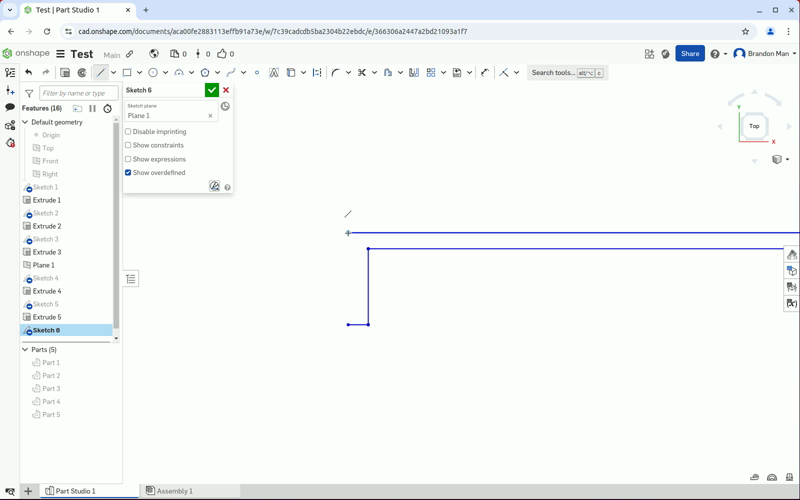
scroll(-6)
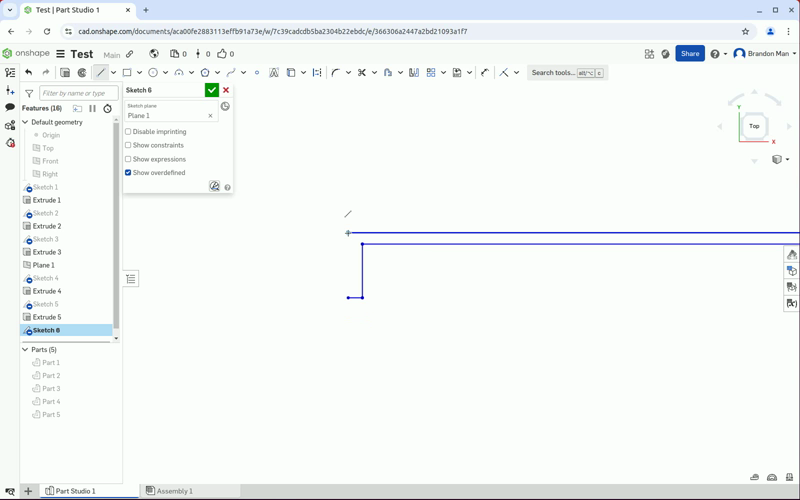
scroll(-6)
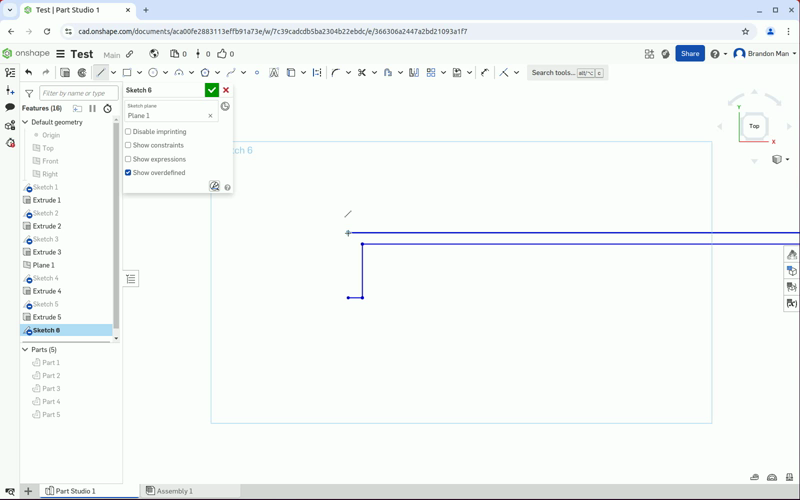
scroll(-6)
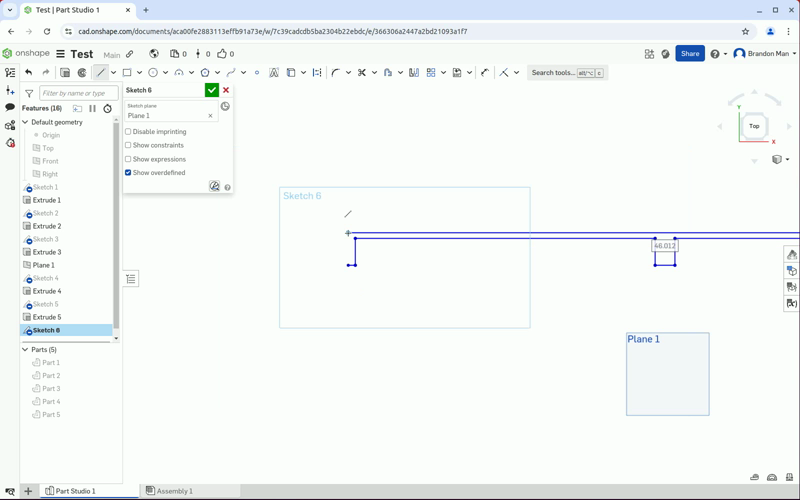
scroll(-6)
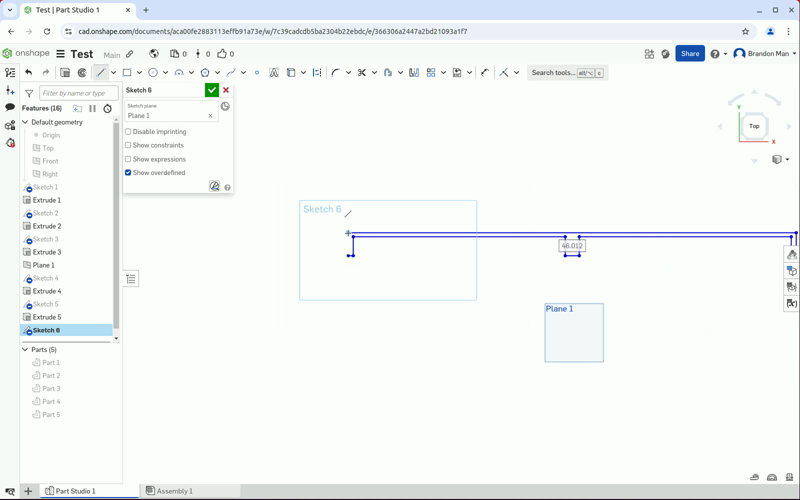
scroll(-6)
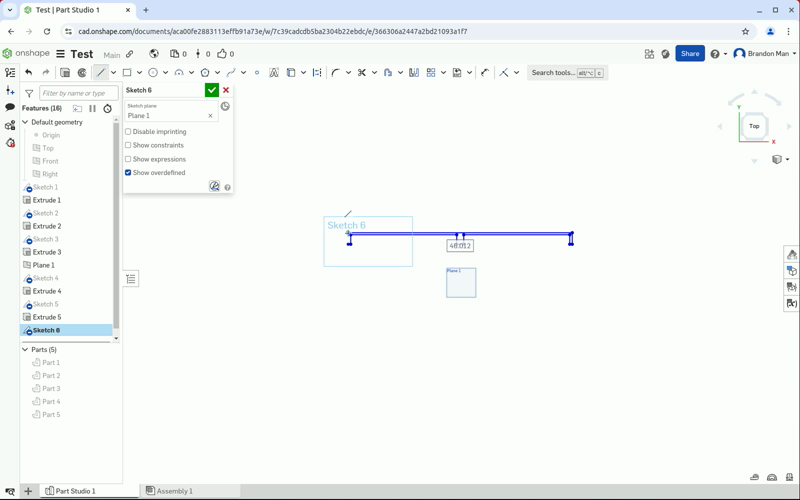
key_up(shift)
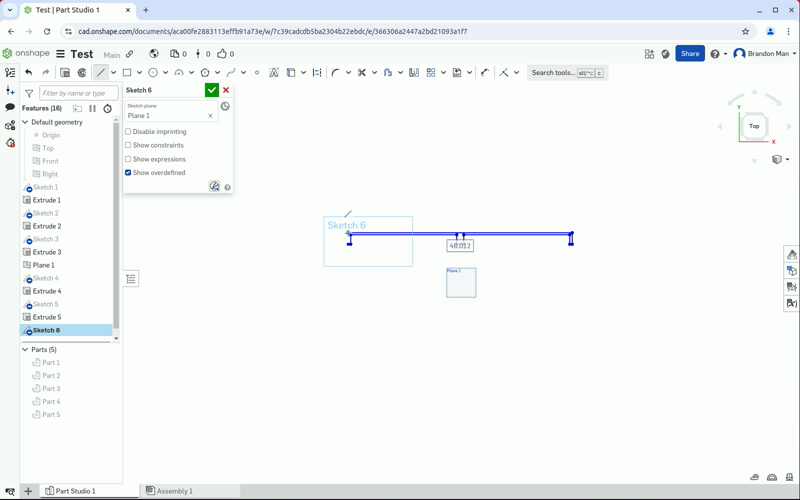
mouse_move(378, 232)
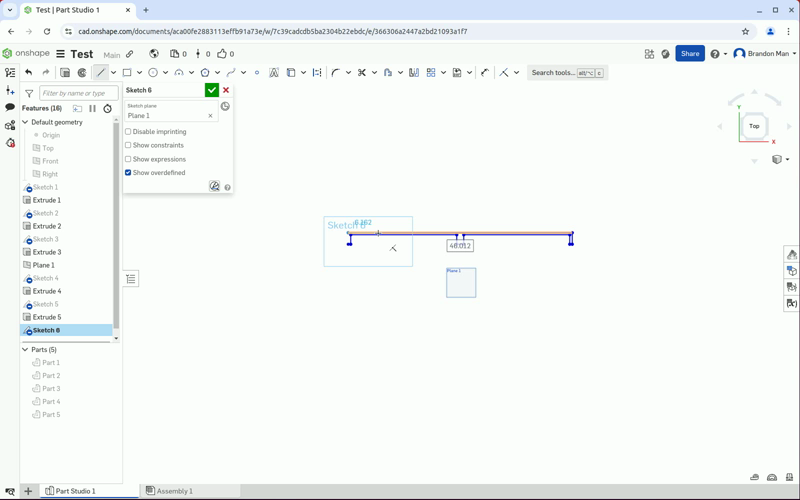
key_down(shift)
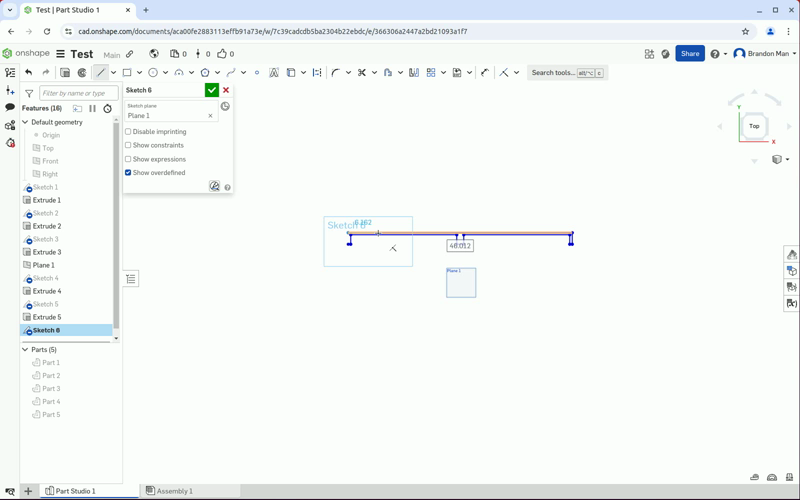
mouse_move(348, 244)
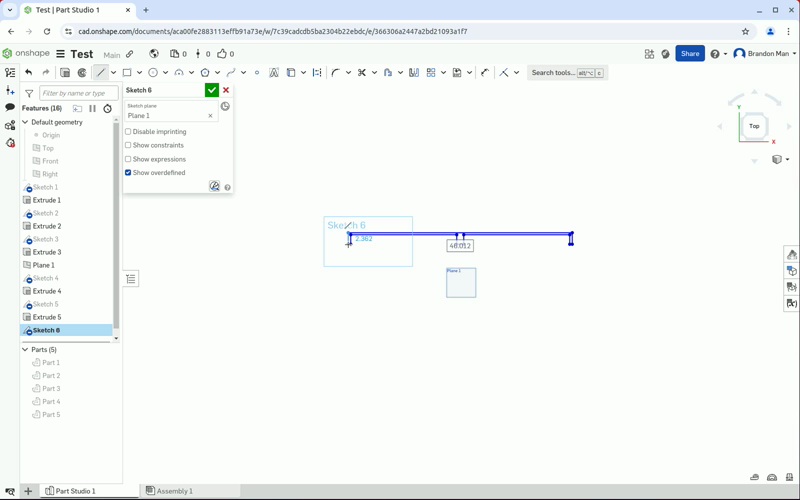
scroll(6)
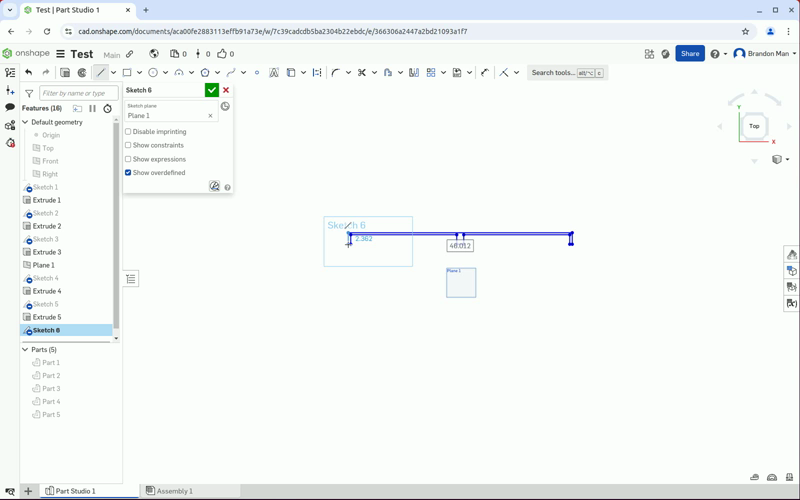
scroll(6)
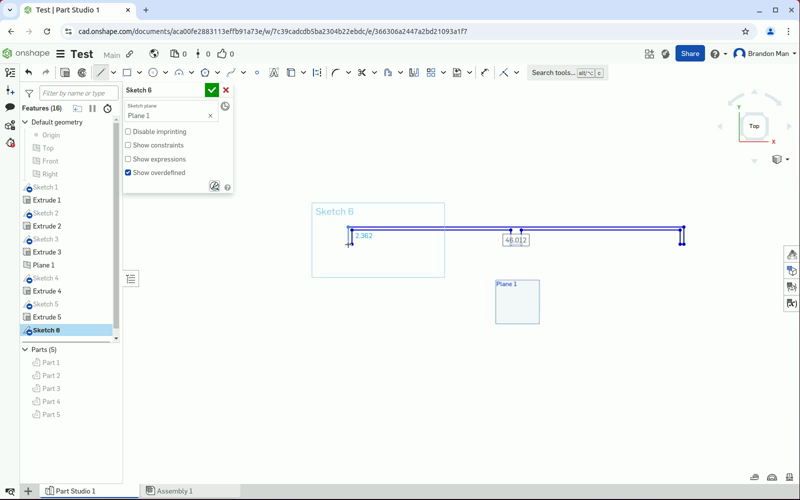
scroll(6)
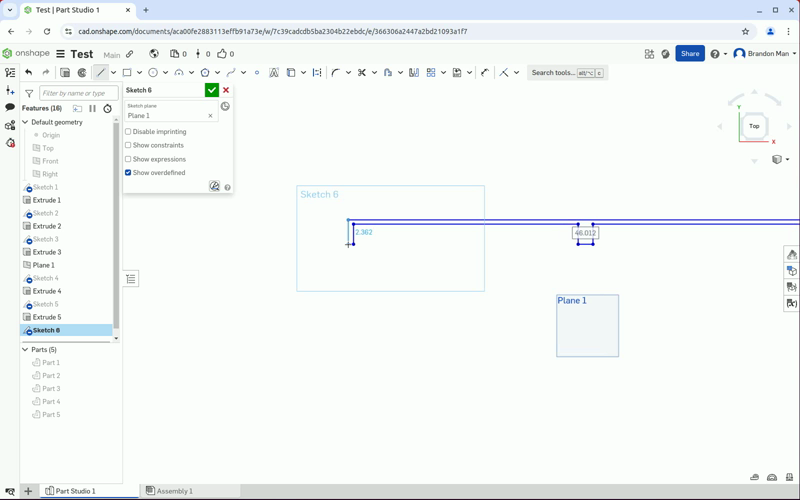
scroll(6)
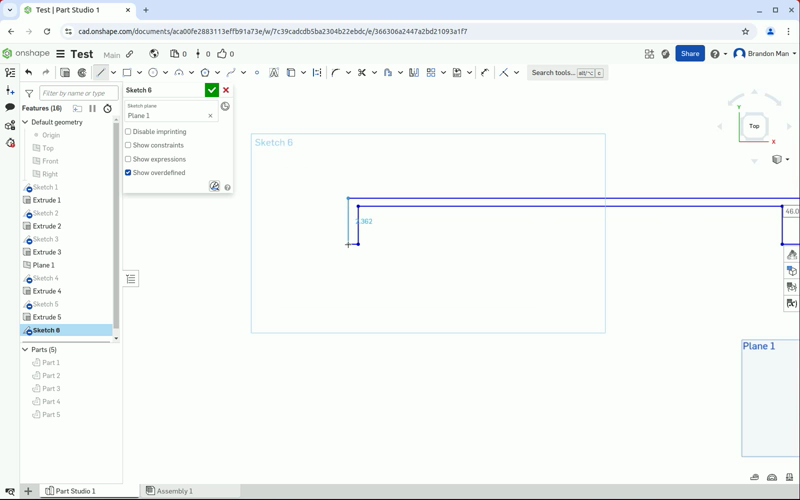
scroll(6)
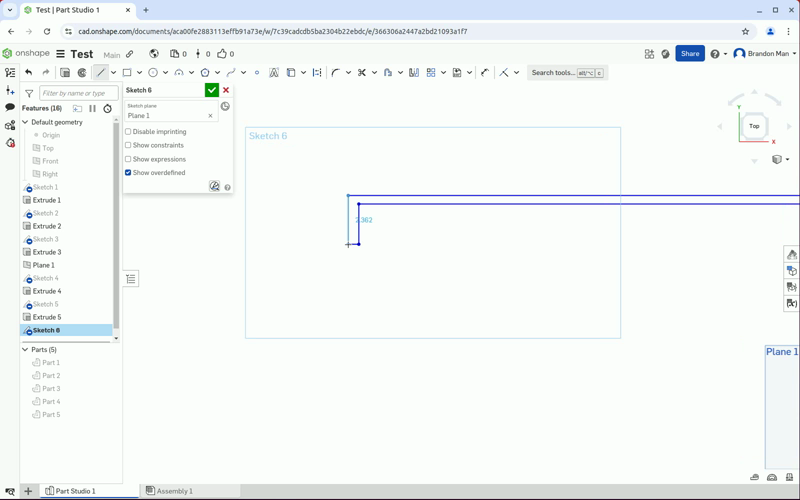
scroll(6)
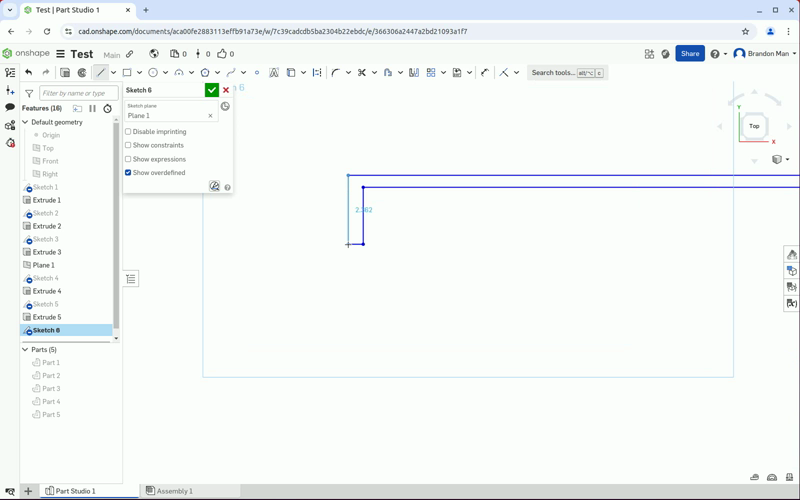
scroll(6)
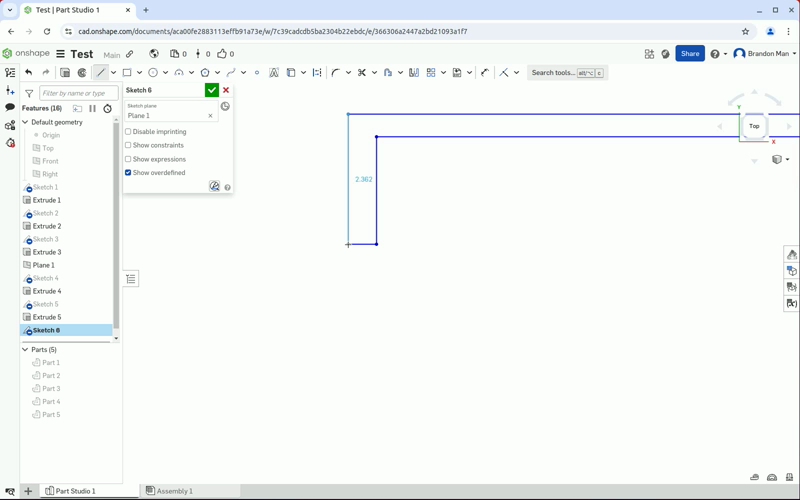
key_up(shift)
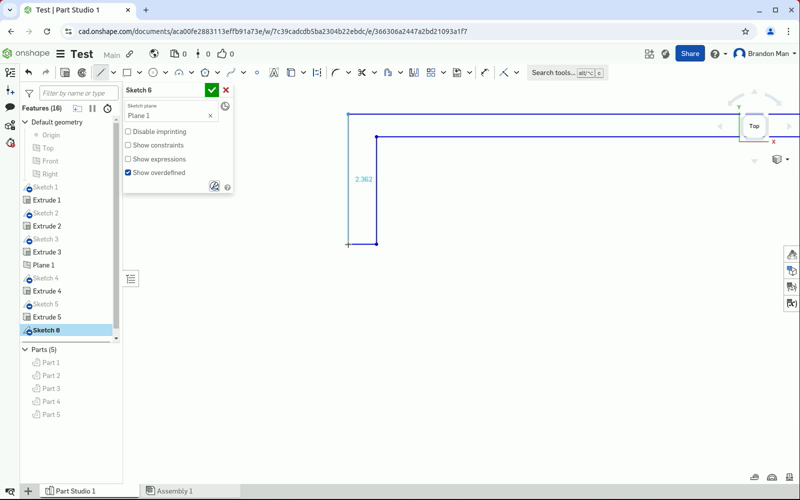
click(348, 244)
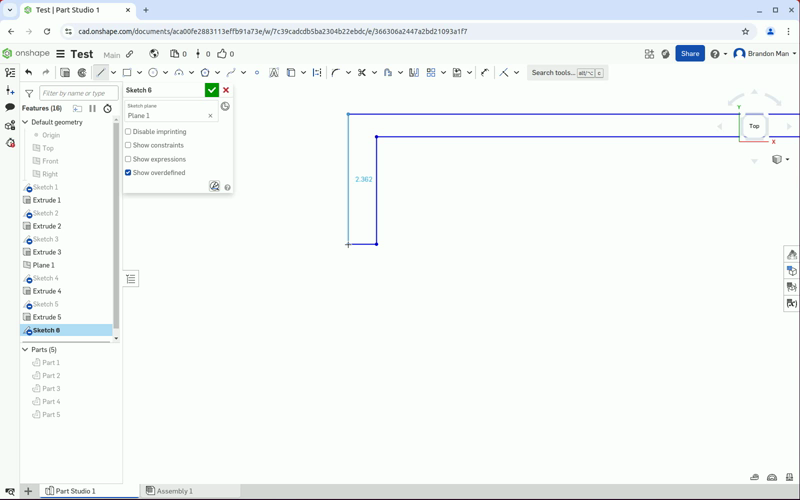
scroll(-6)
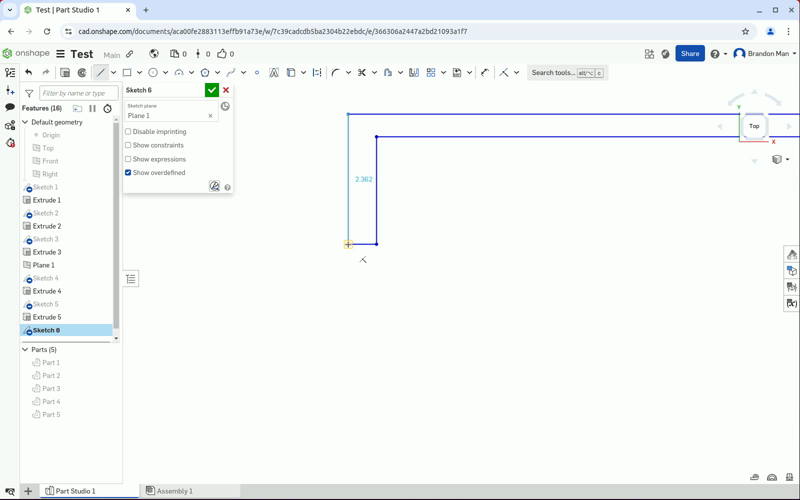
scroll(-6)
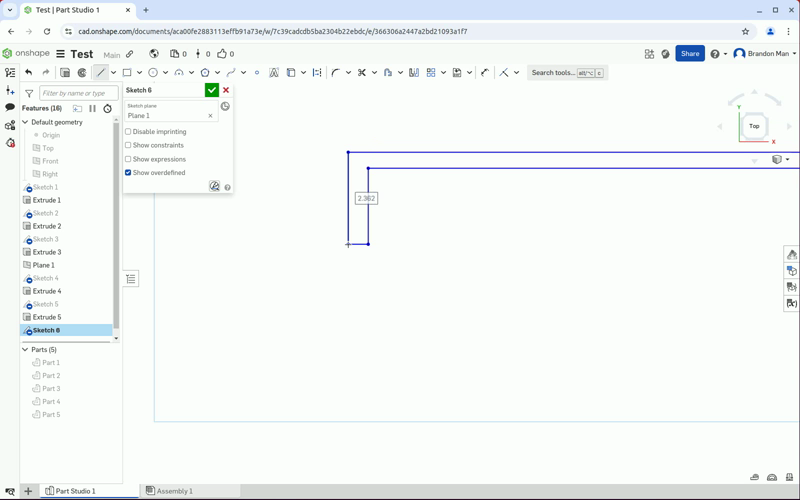
scroll(-6)
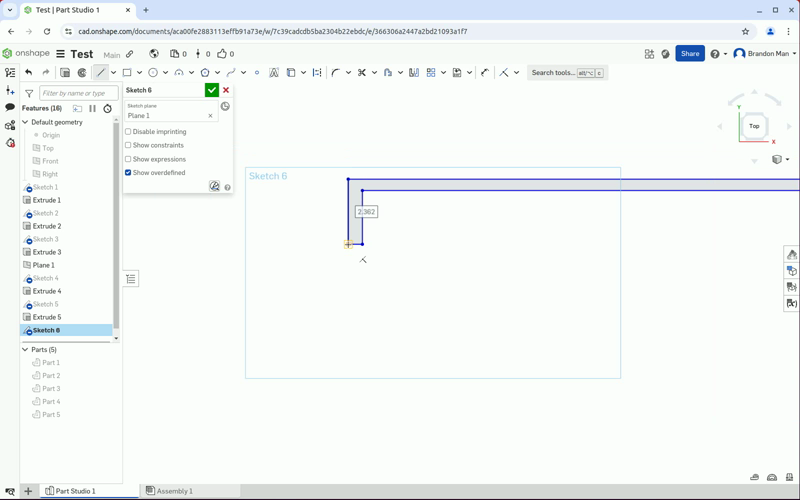
scroll(-6)
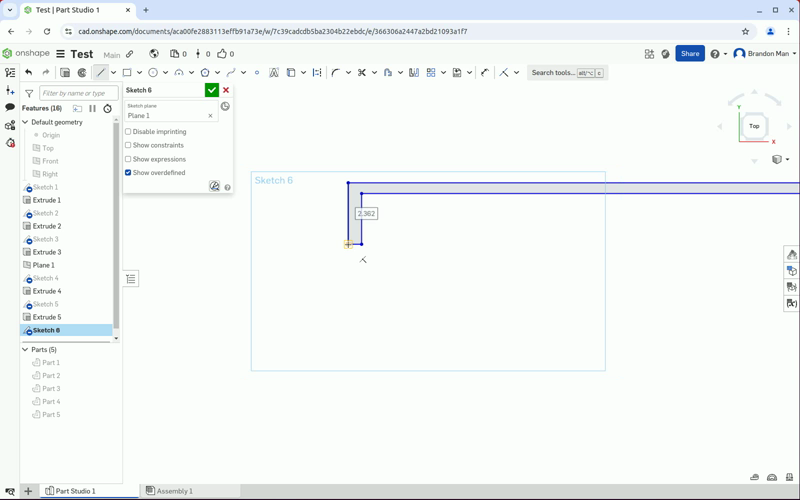
scroll(-6)
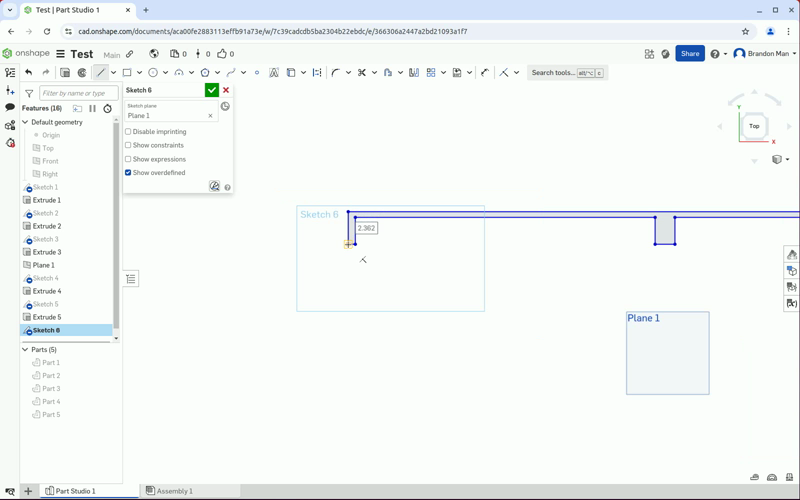
scroll(-6)
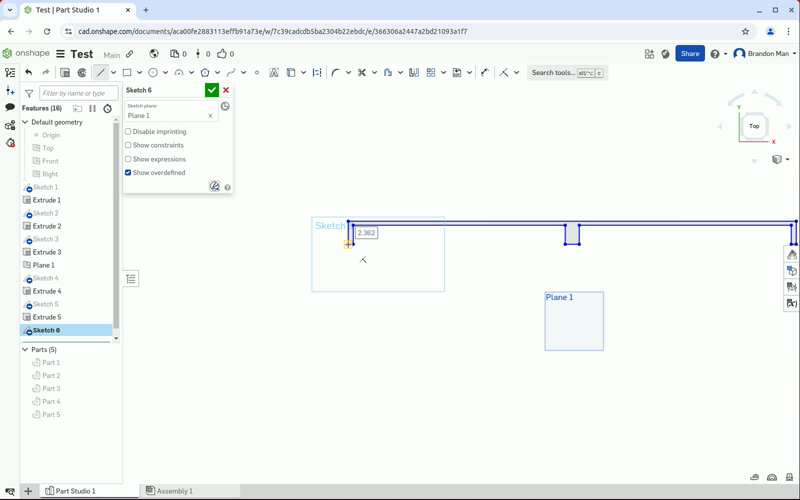
scroll(-6)
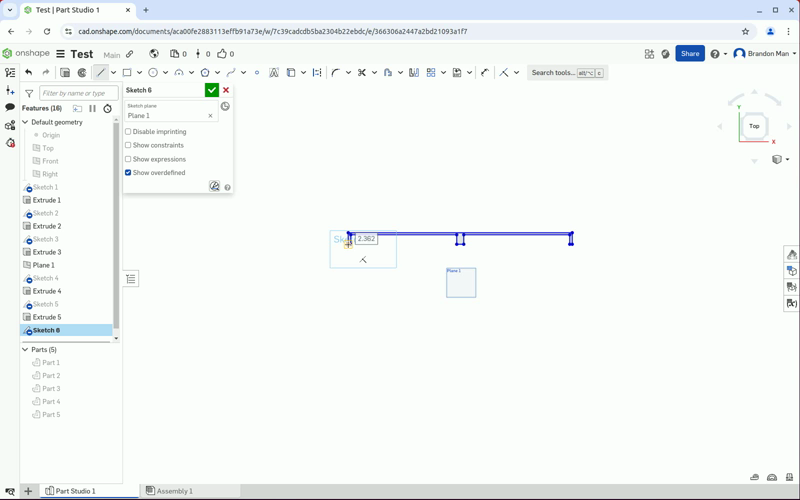
key(esc)
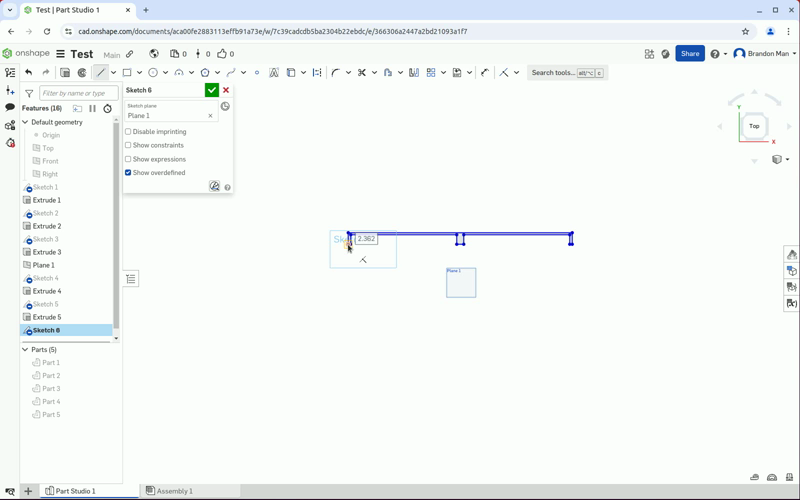
mouse_move(449, 233)
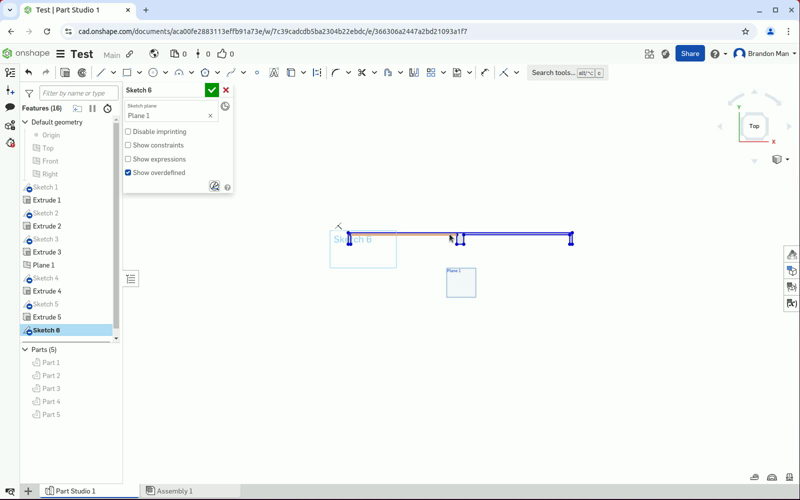
scroll(6)
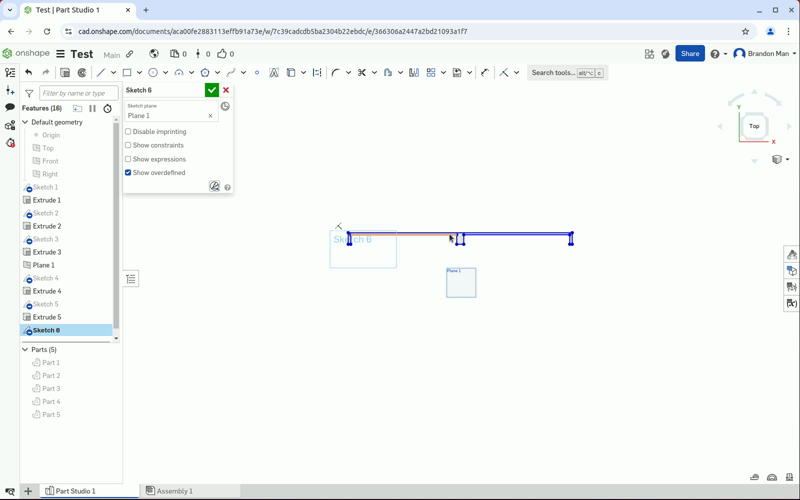
scroll(6)
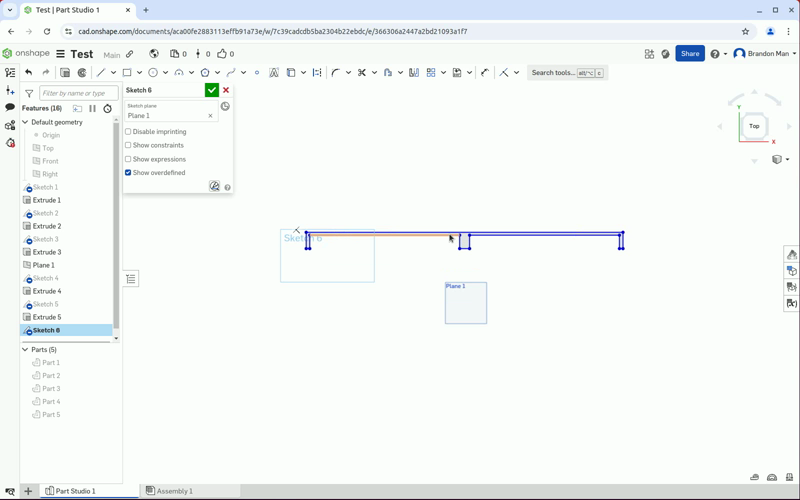
scroll(6)
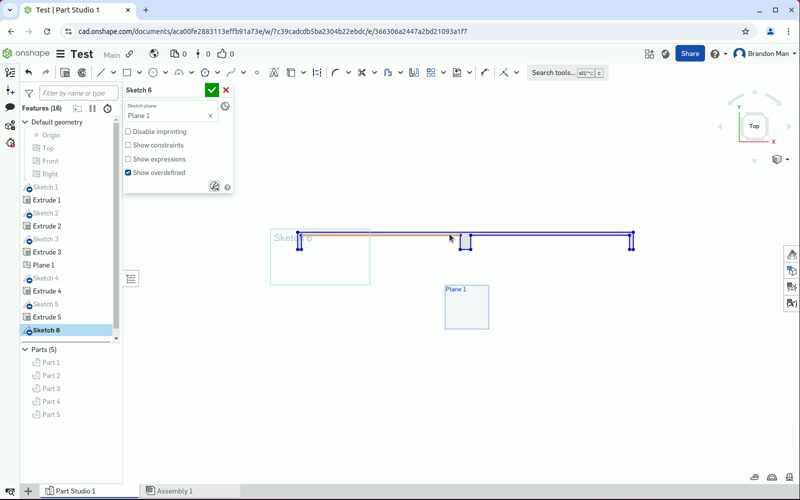
scroll(6)
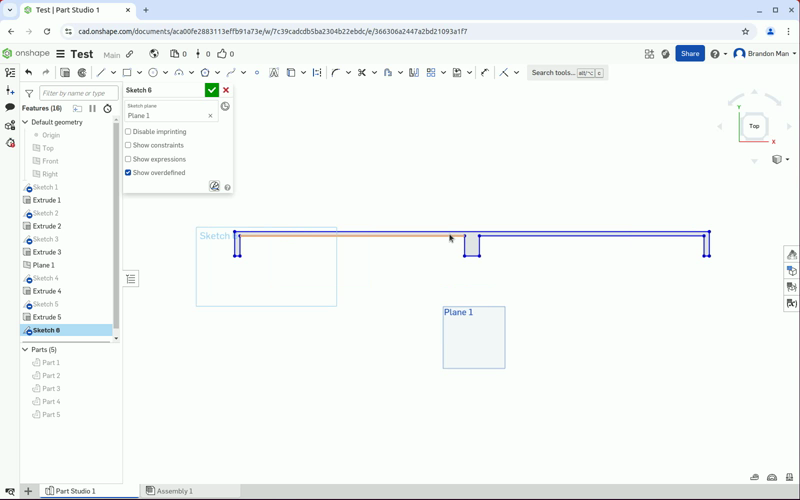
scroll(6)
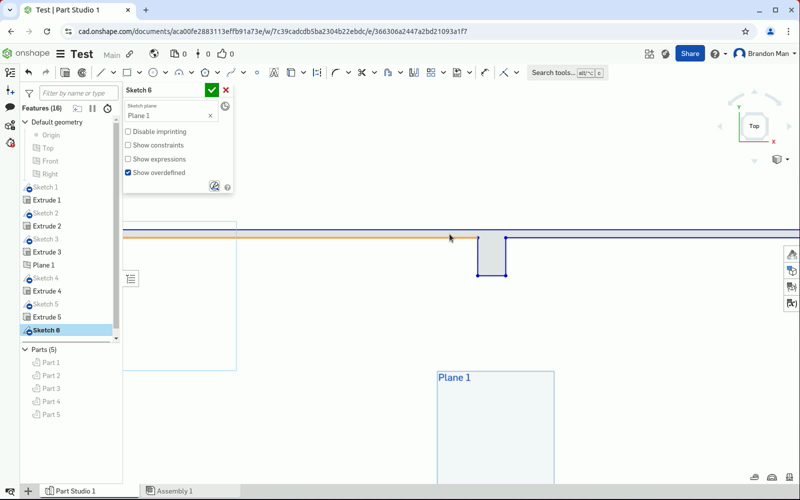
scroll(6)
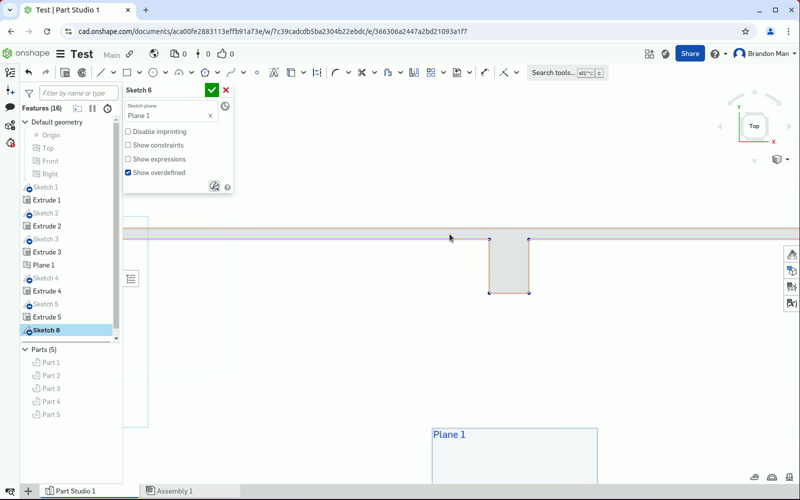
scroll(6)
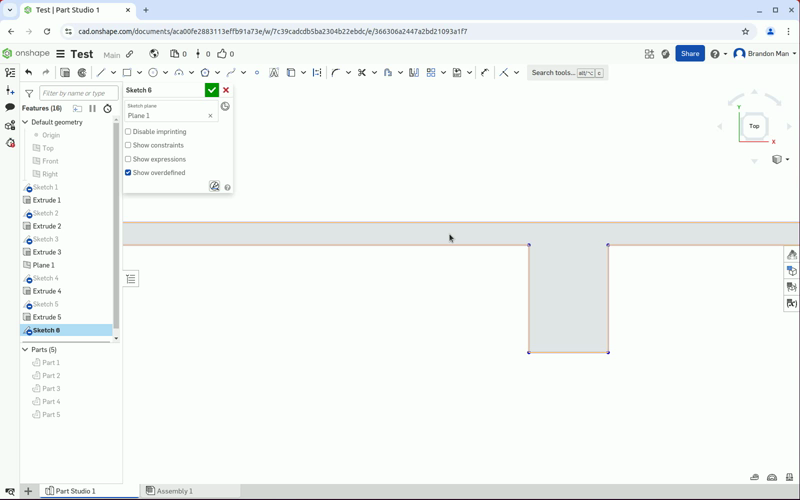
click(449, 233)
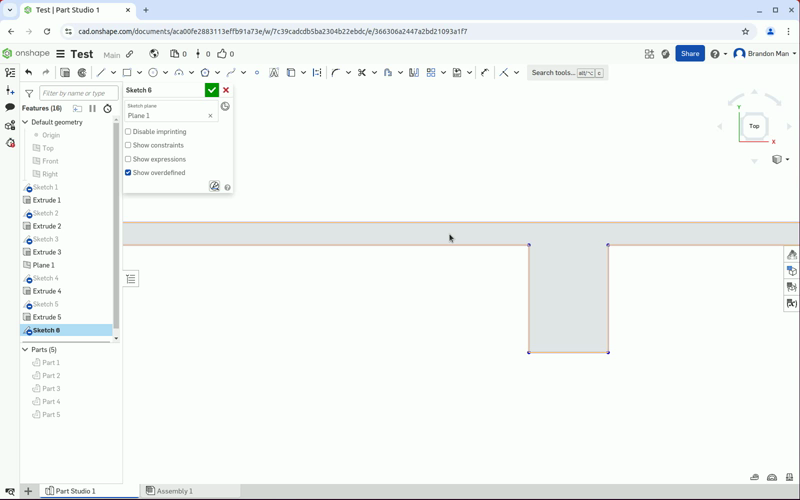
scroll(-6)
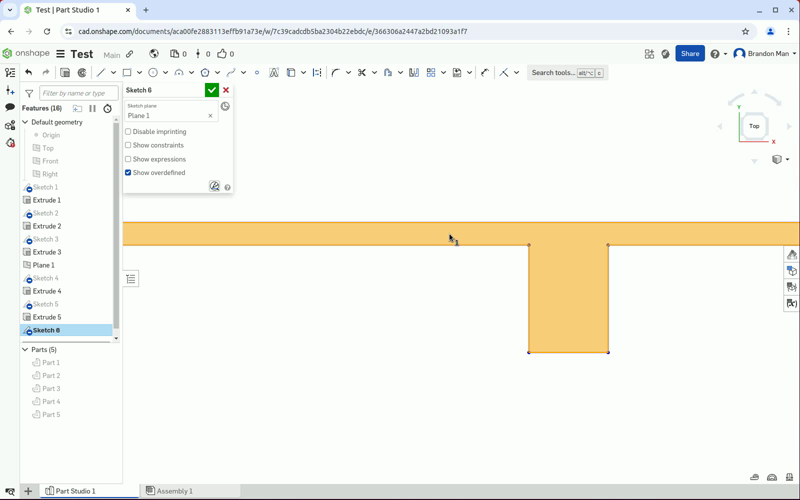
scroll(-6)
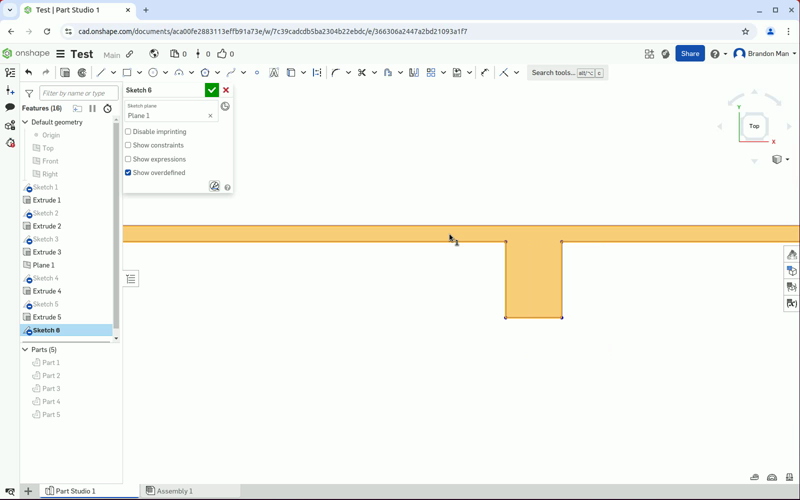
scroll(-6)
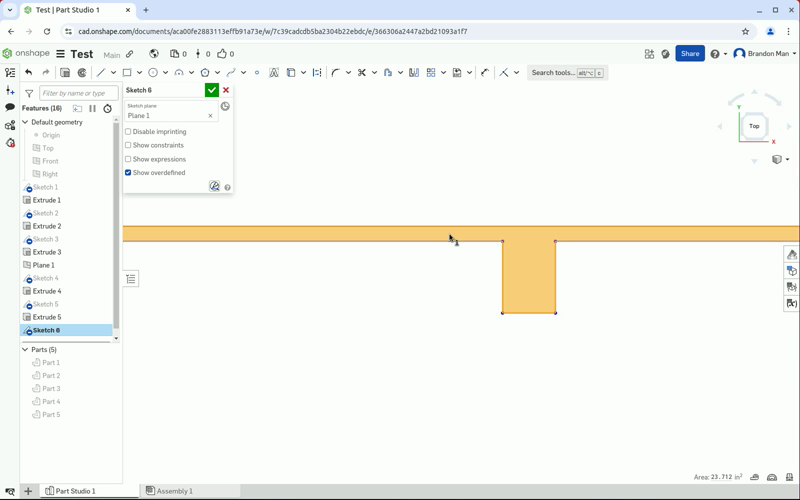
scroll(-6)
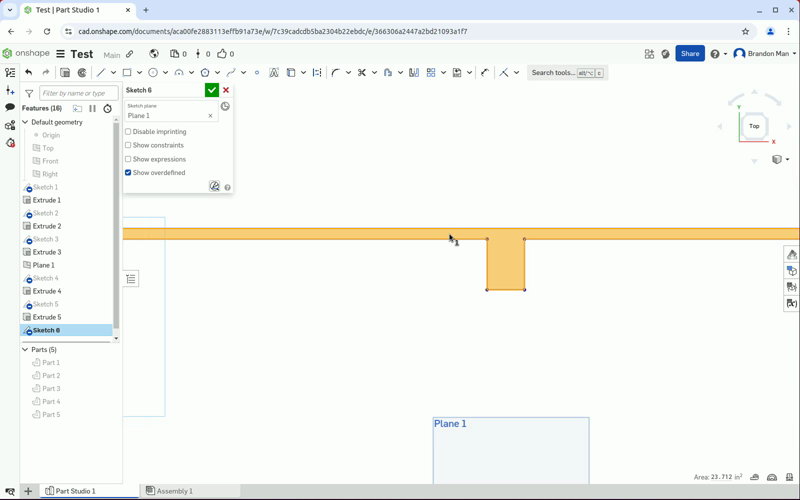
scroll(-6)
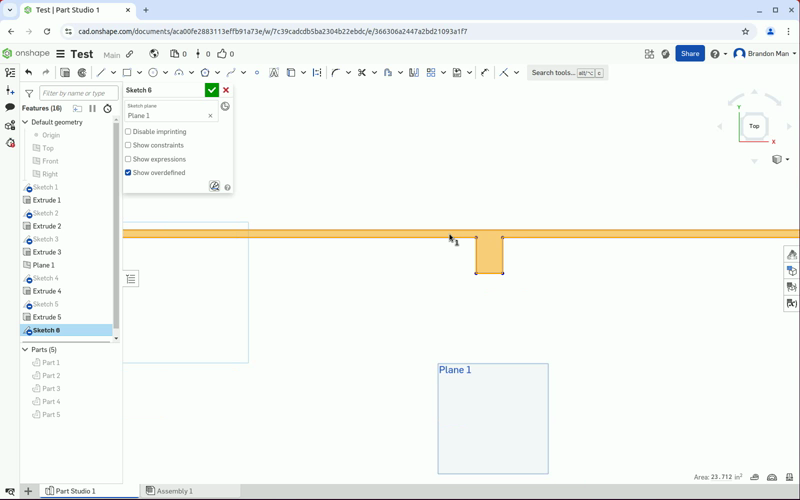
scroll(-6)
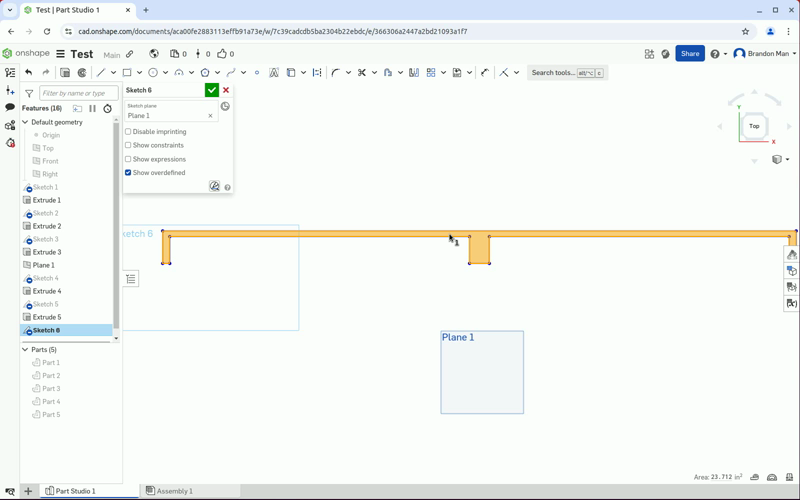
scroll(-6)
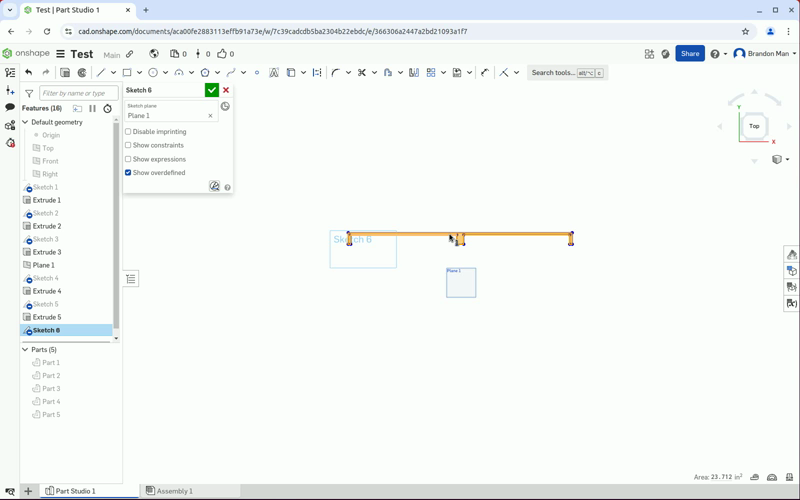
mouse_move(73, 352)
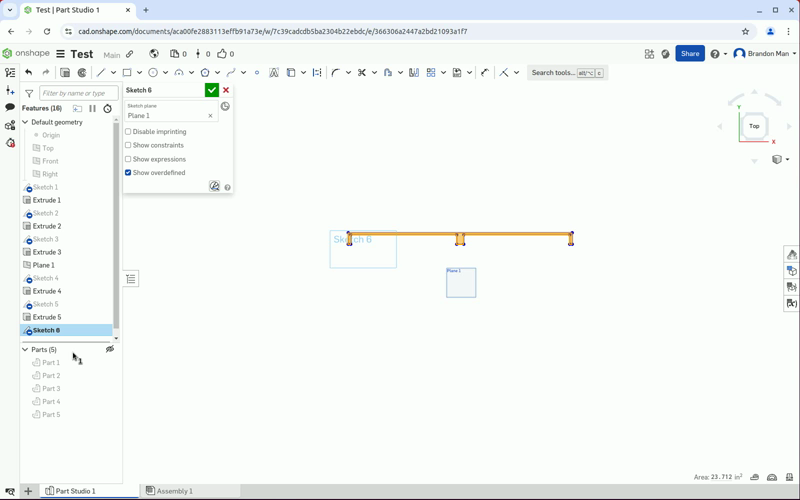
key(shift+y)
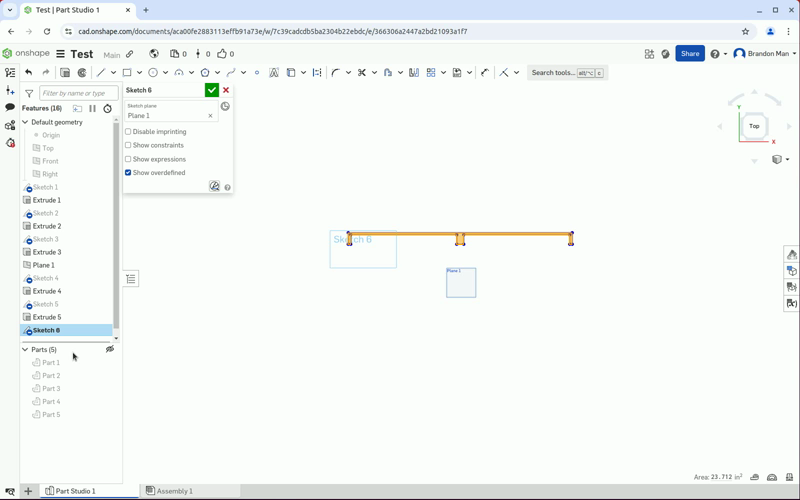
key(shift+e)
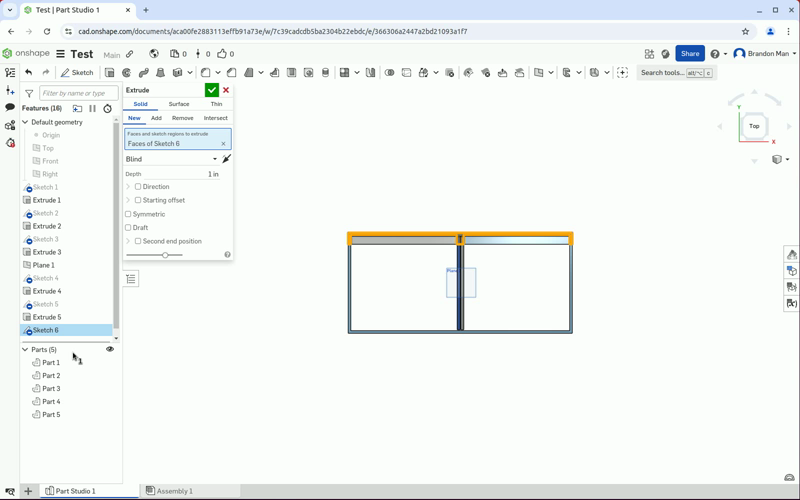
mouse_move(143, 106)
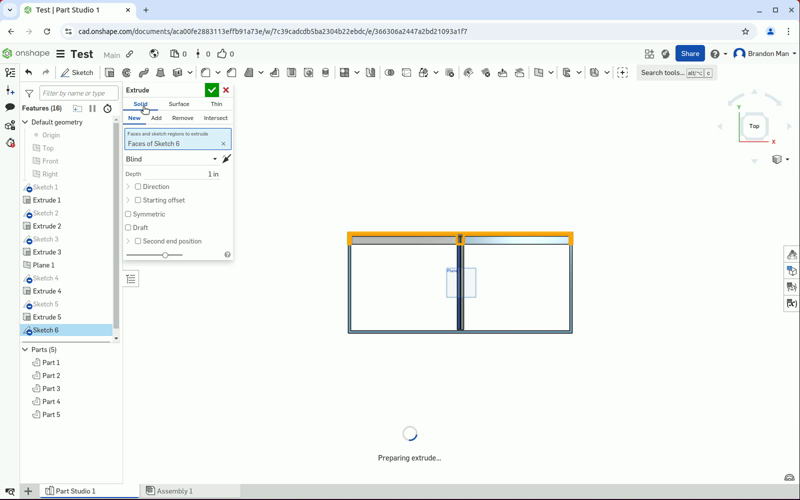
click(143, 106)
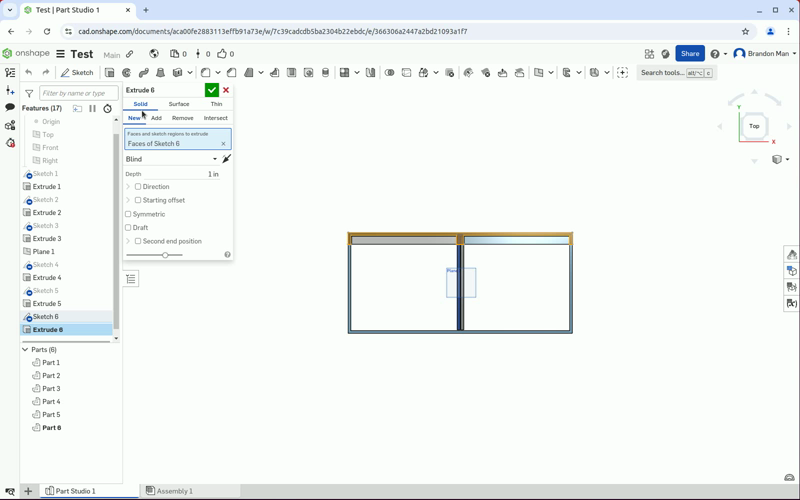
mouse_move(137, 120)
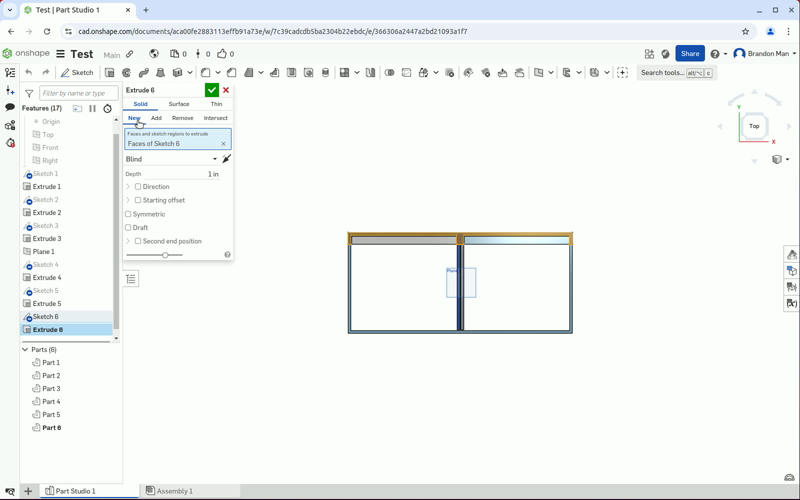
click(137, 120)
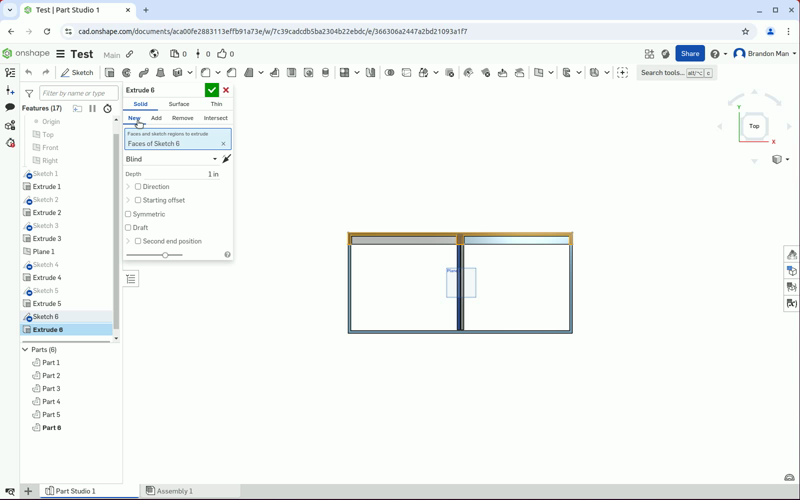
key(tab, 4)
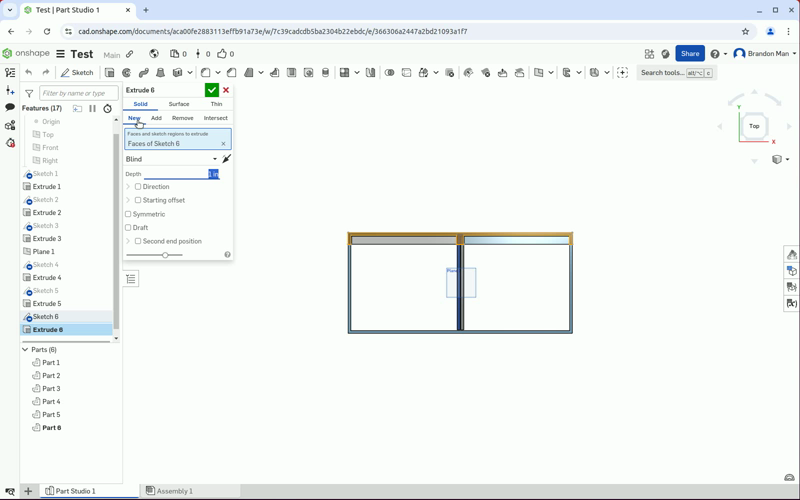
text(0.722)
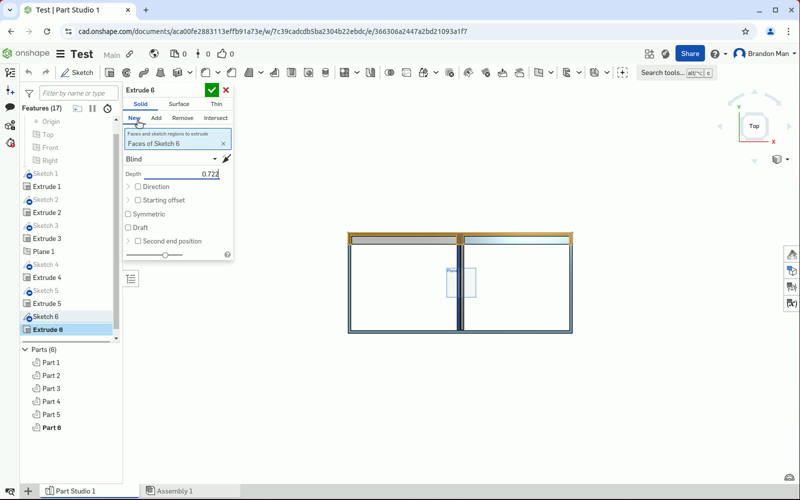
key(enter)
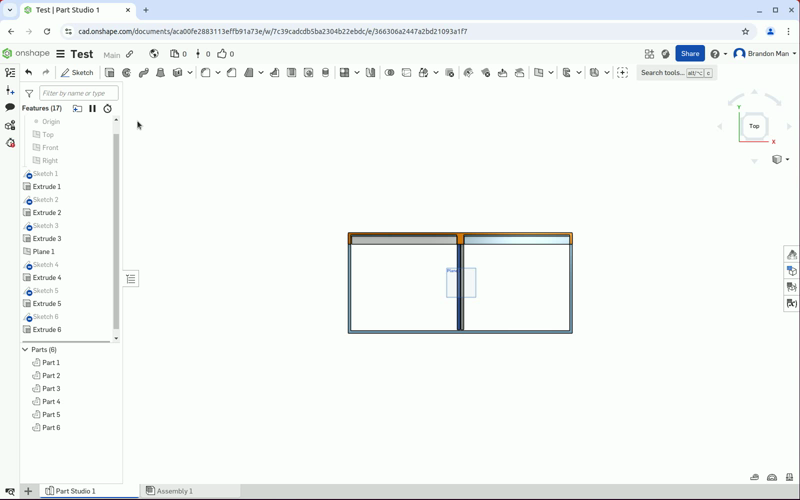
key(shift+h)
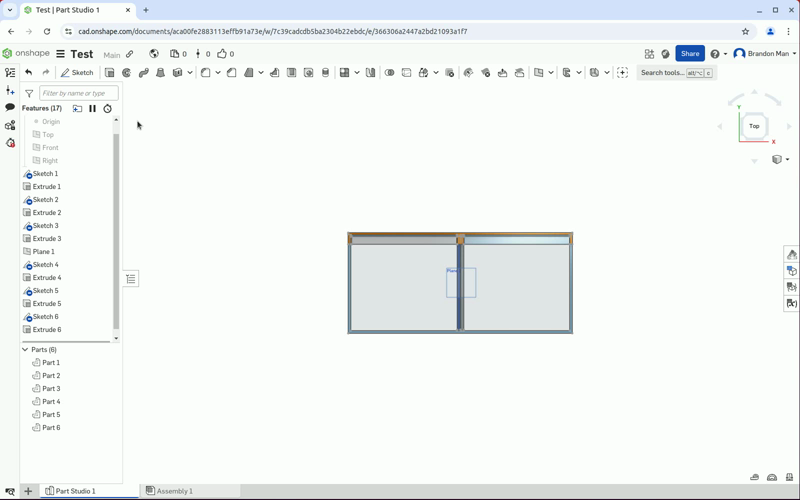
key(shift+h)
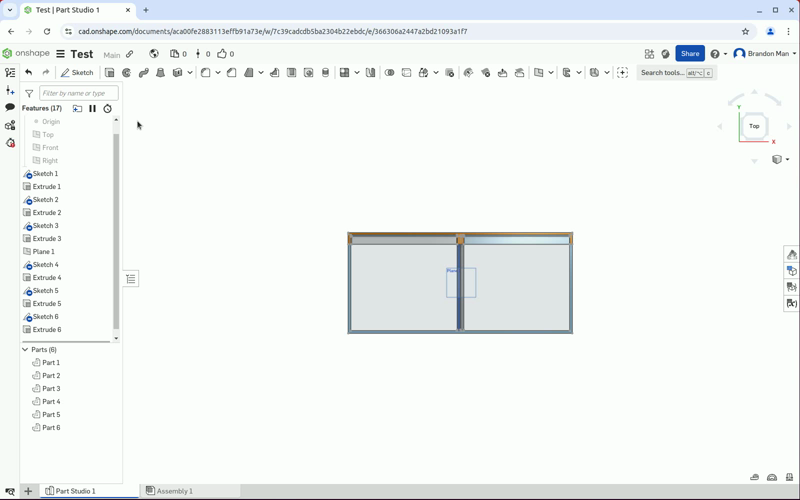
key(shift+7)
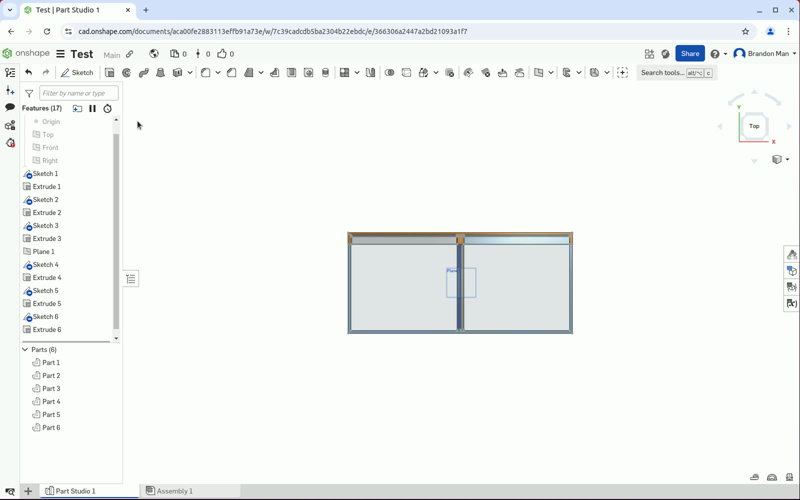
key(up, 3)
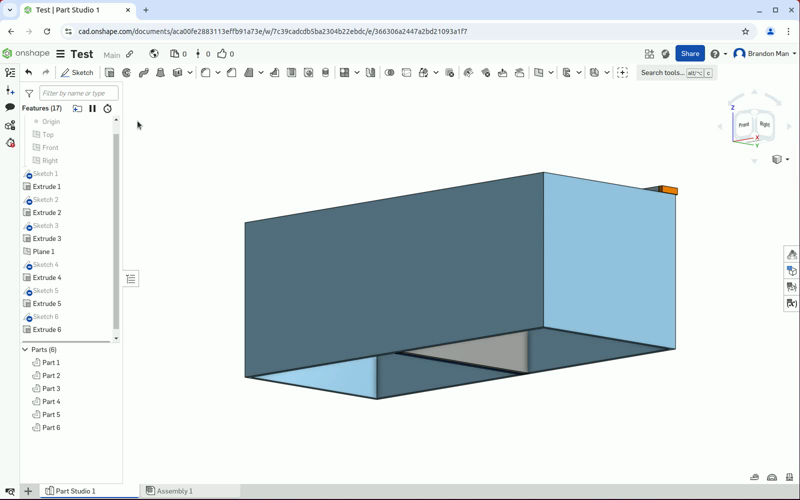
key(left, 3)
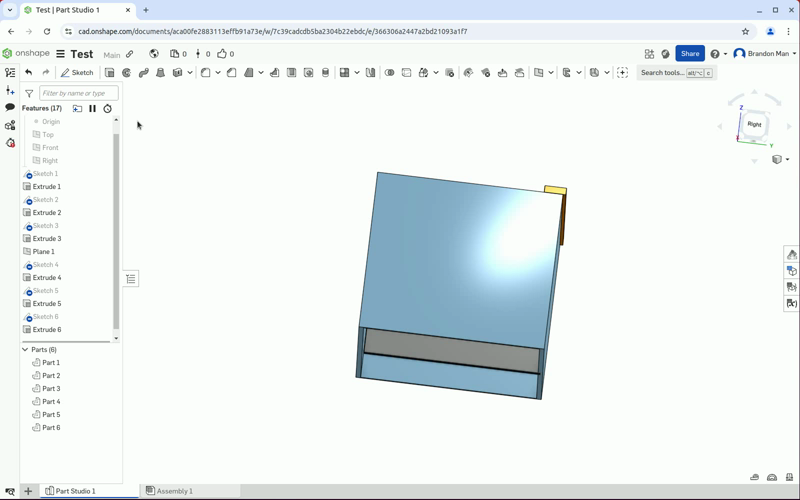
key(right, 3)
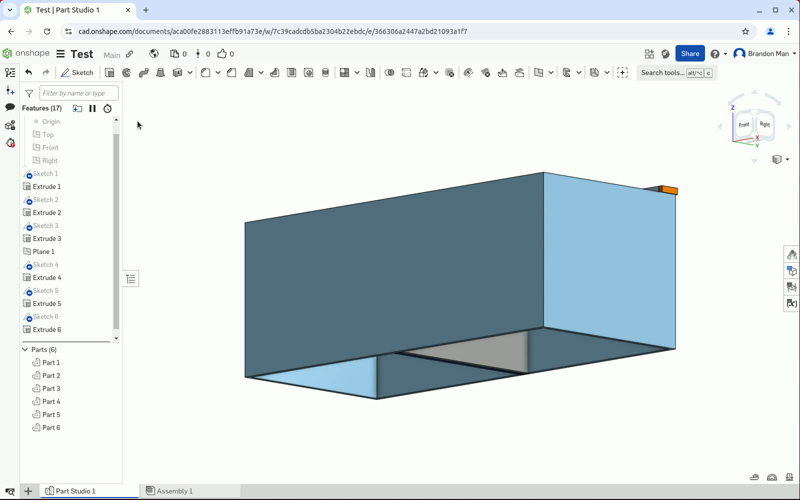
key(down, 3)
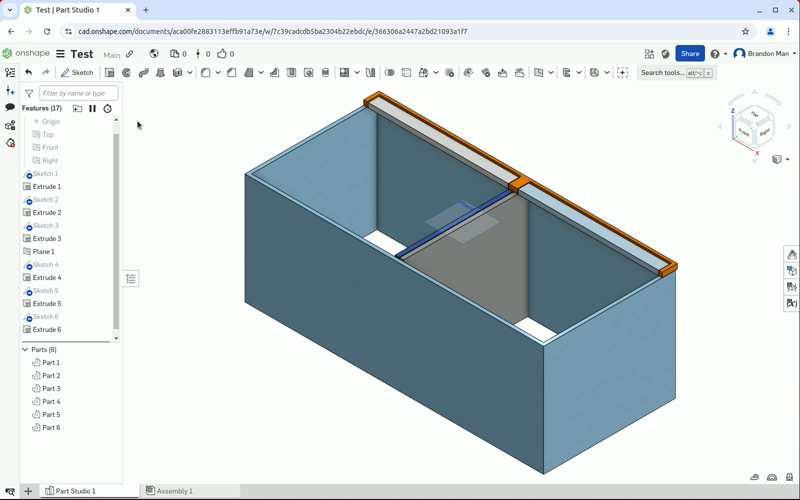
mouse_move(69, 176)
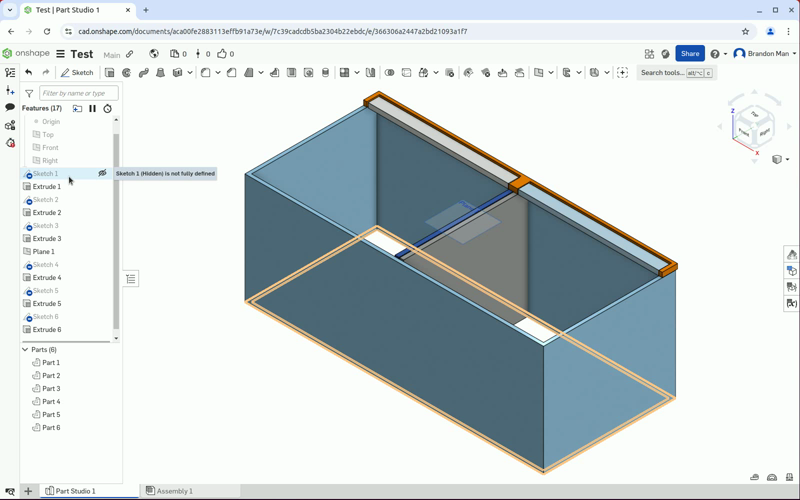
click(69, 176)